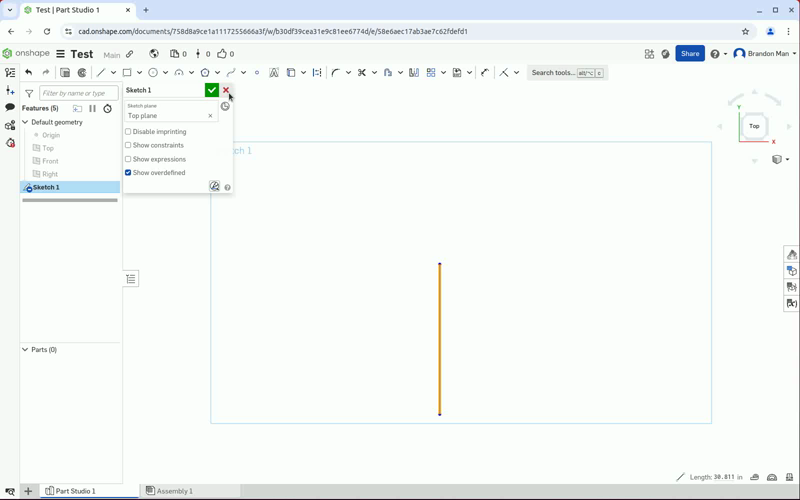
key(shift+h)
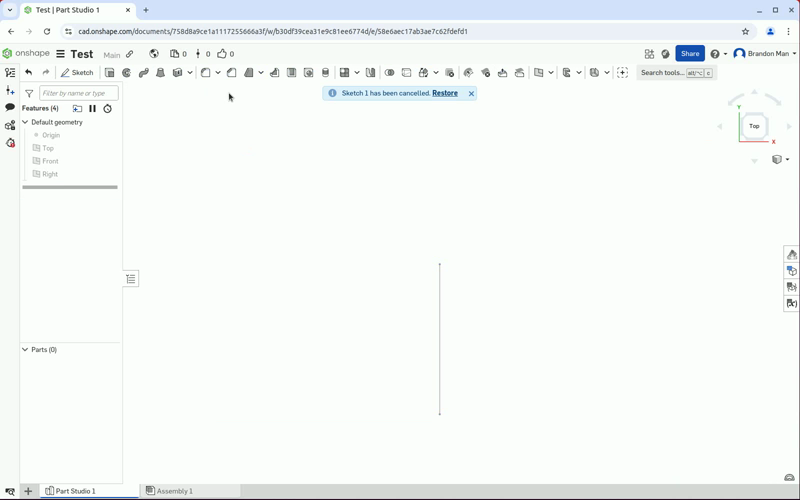
mouse_move(73, 352)
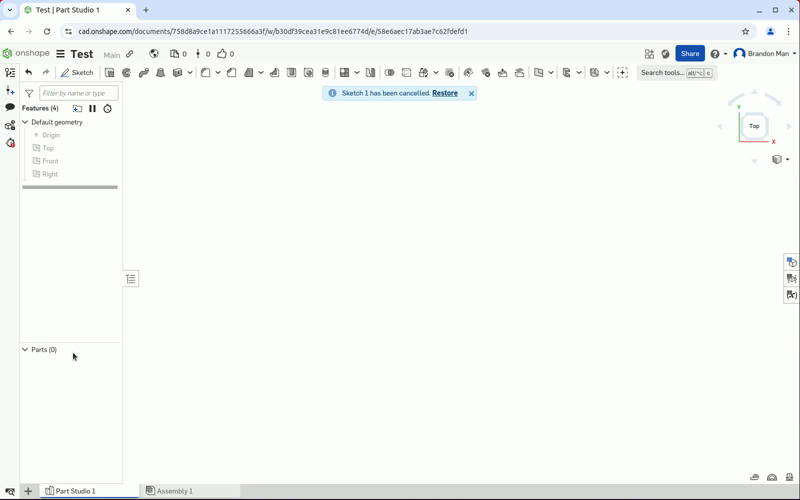
key(y)
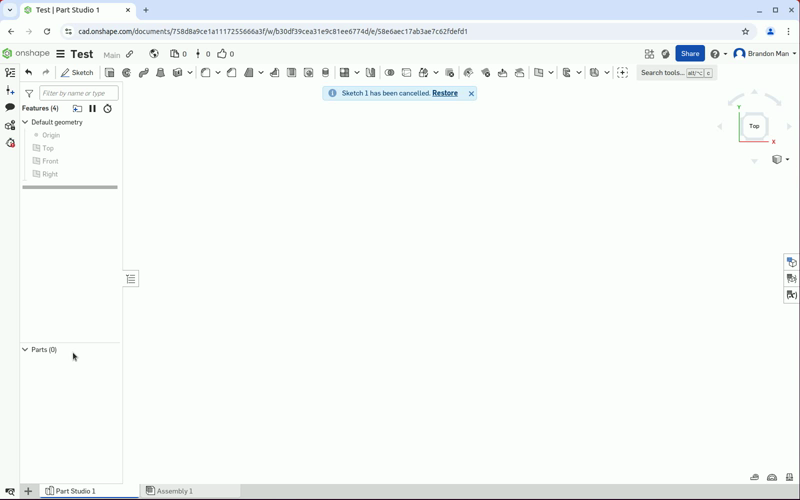
key(shift+p)
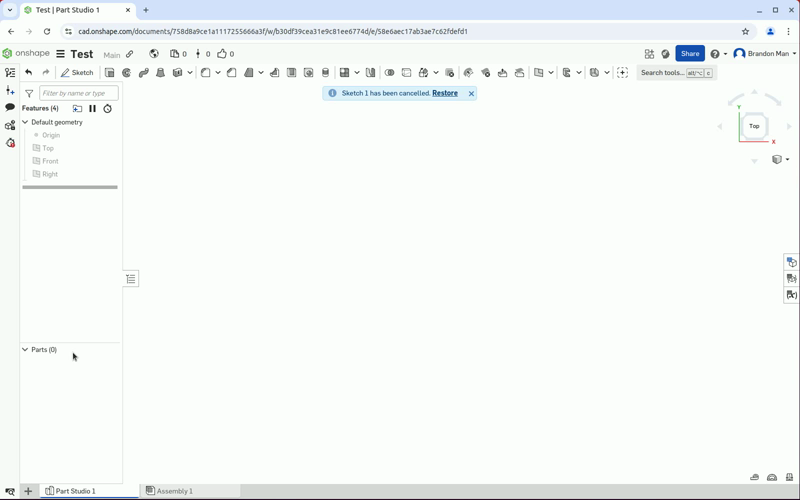
key(space)
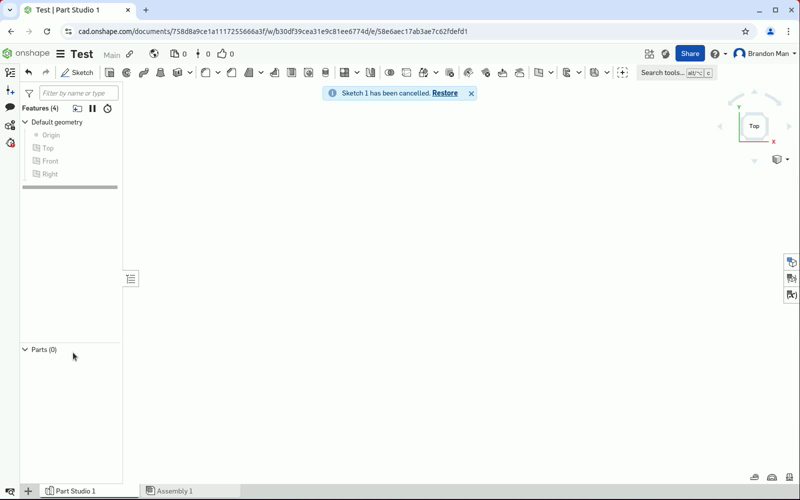
key_down(shift)
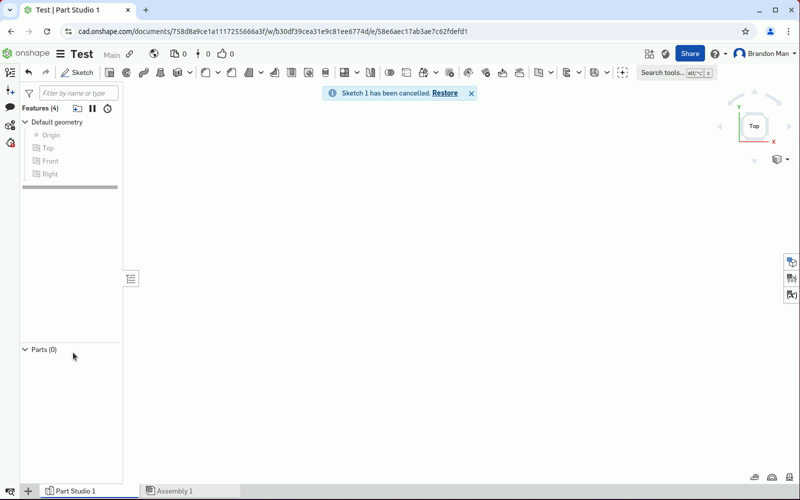
key(up)
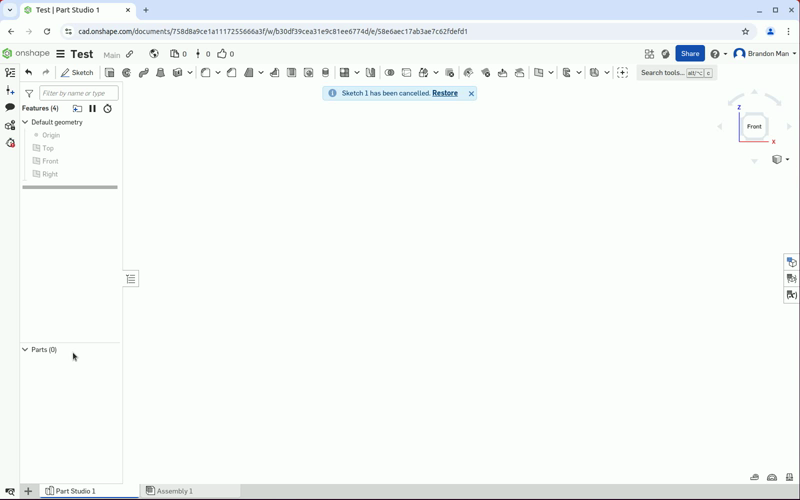
key_up(shift)
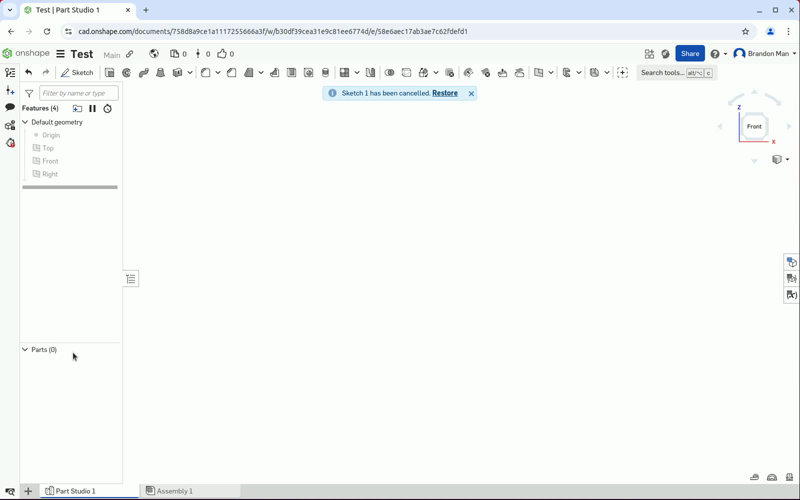
mouse_move(73, 352)
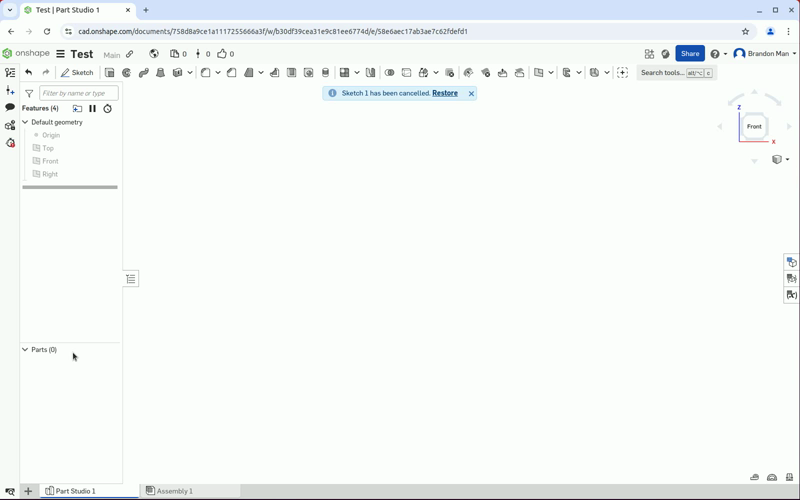
key(shift+y)
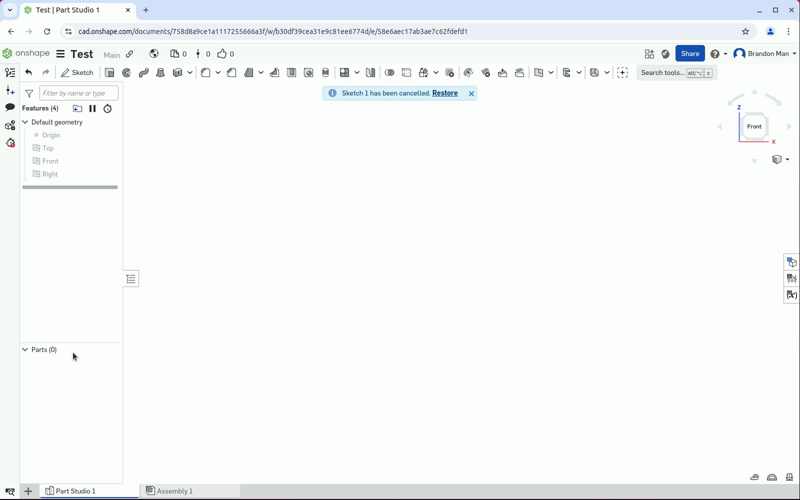
key(shift+s)
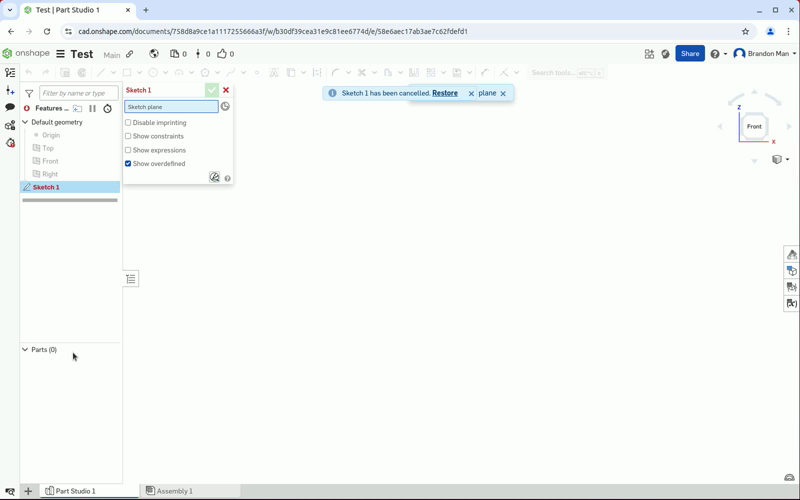
mouse_move(73, 163)
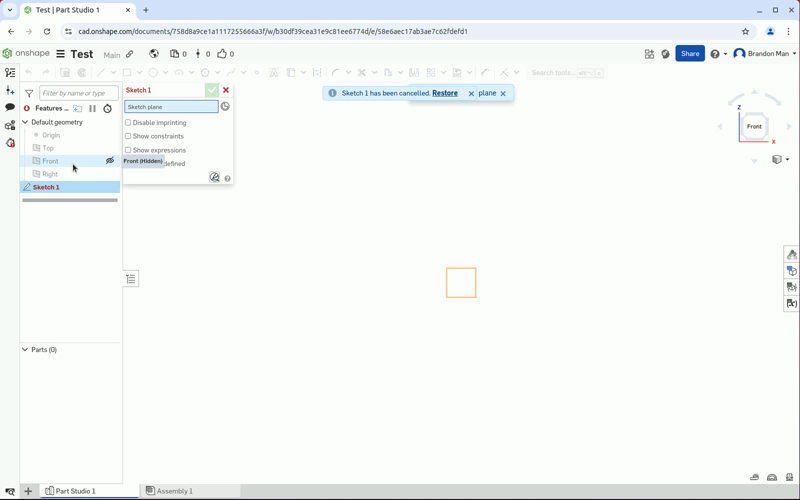
click(73, 163)
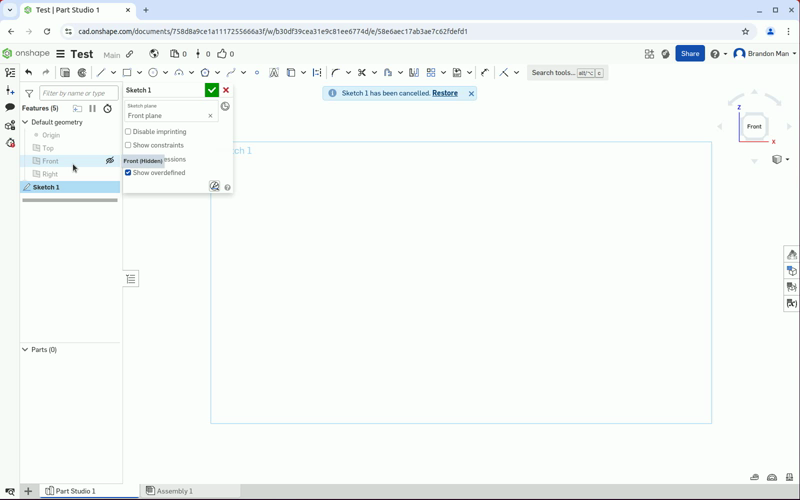
mouse_move(73, 352)
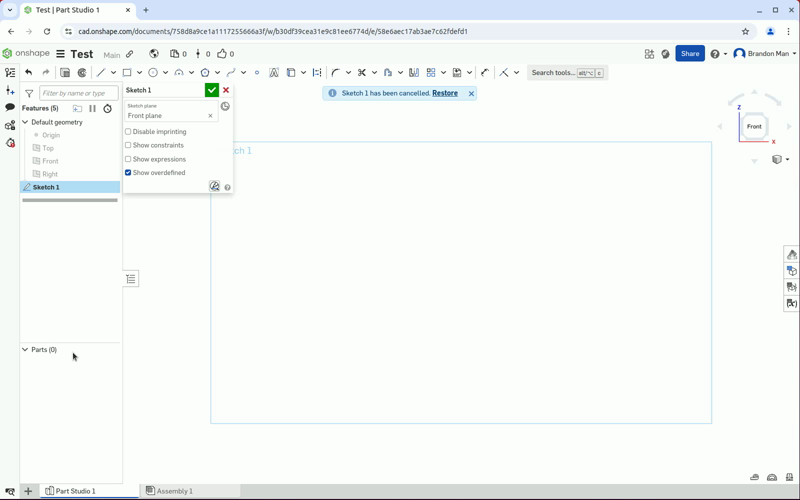
key(y)
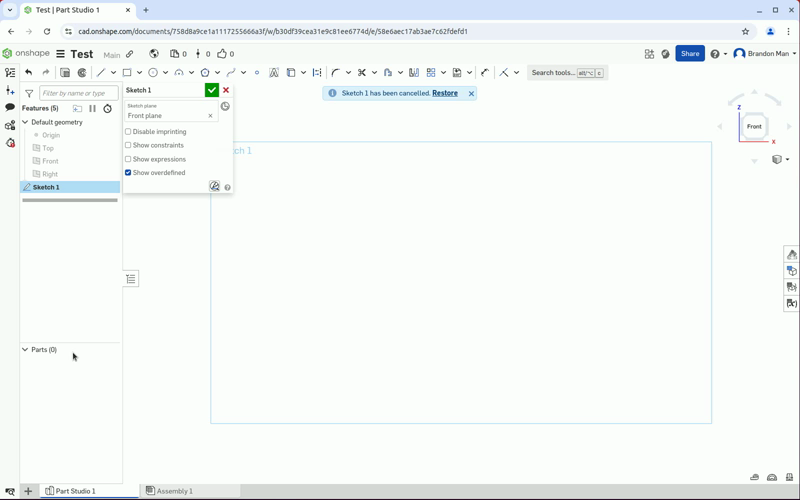
key(l)
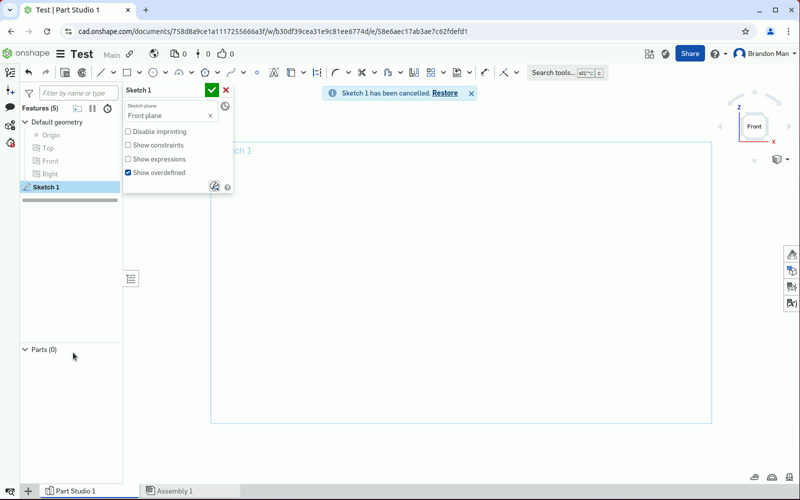
key_down(shift)
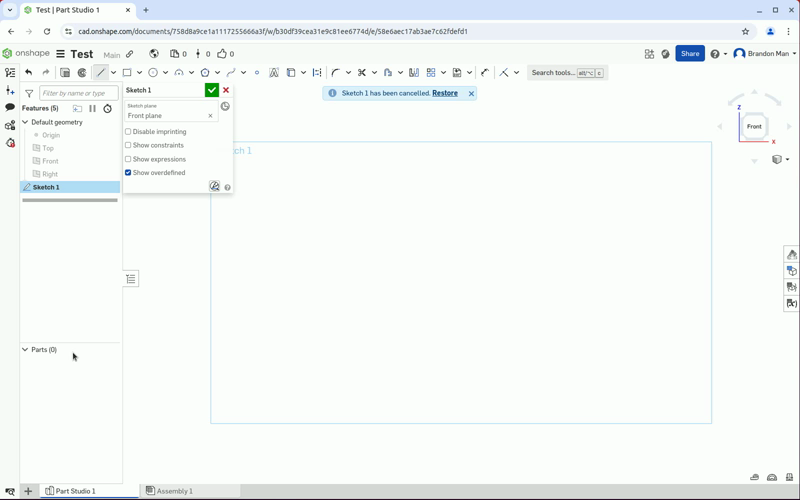
mouse_move(348, 282)
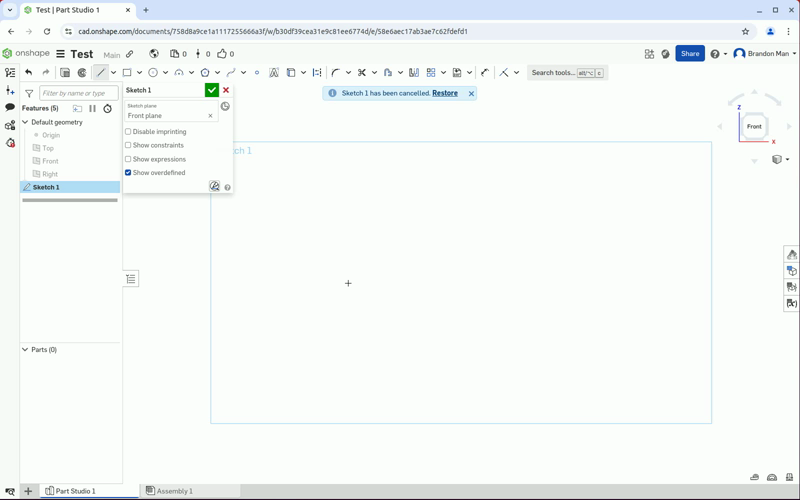
click(348, 282)
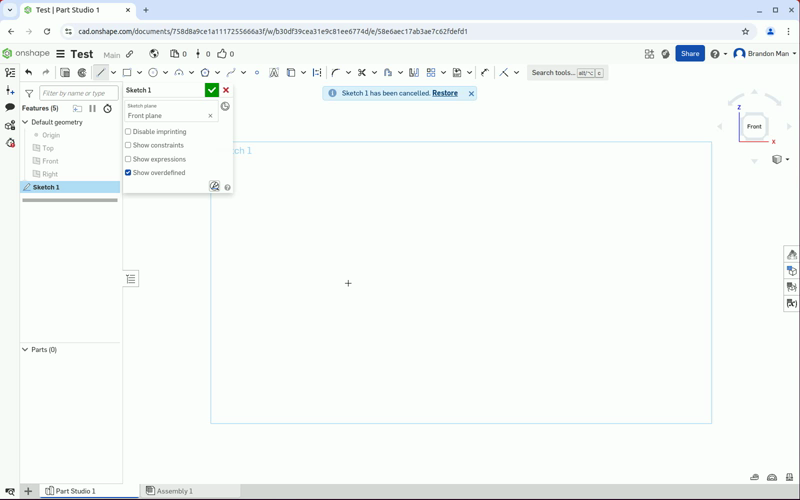
key_up(shift)
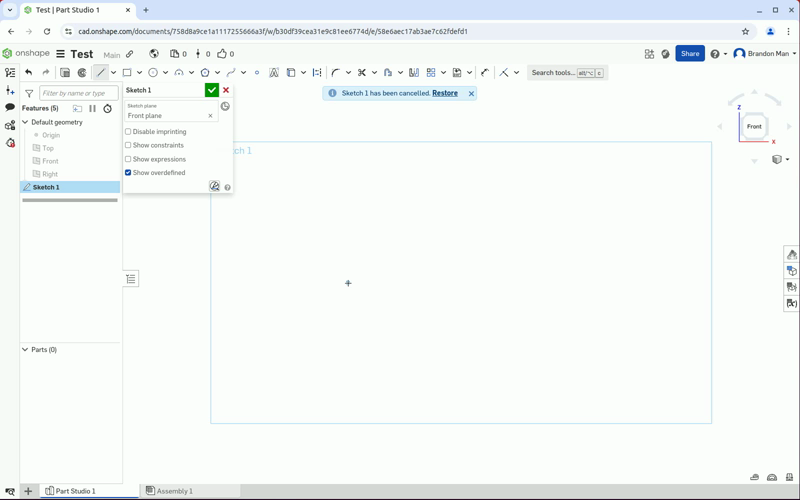
key_down(shift)
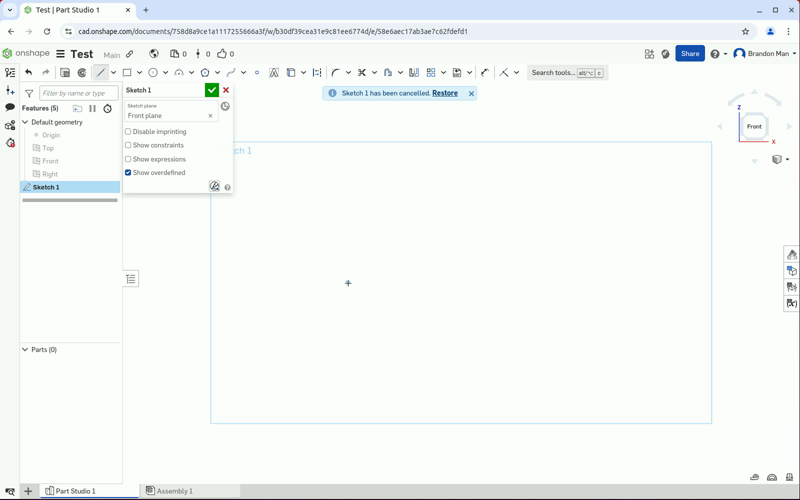
mouse_move(378, 282)
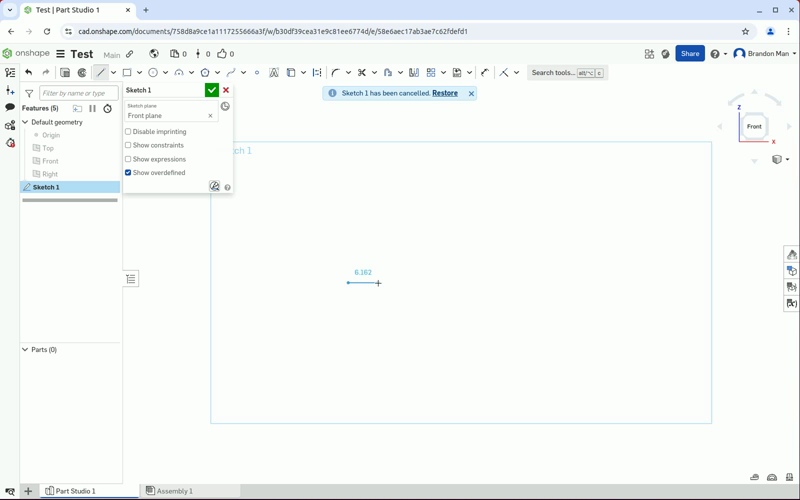
mouse_move(372, 282)
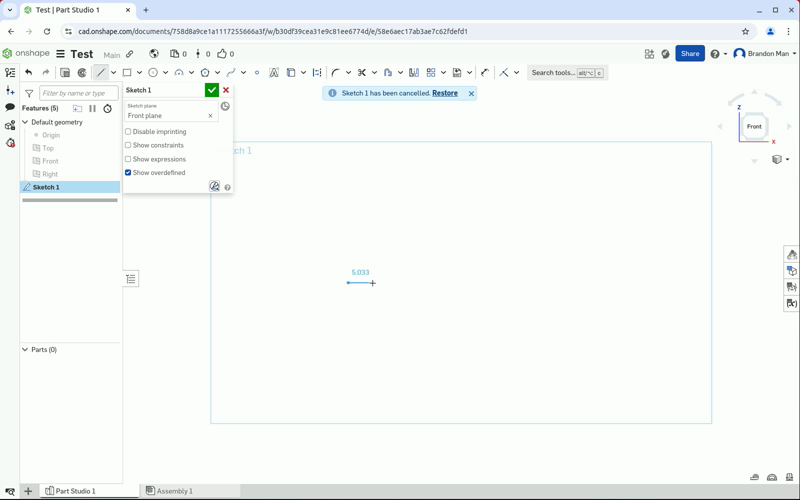
click(372, 282)
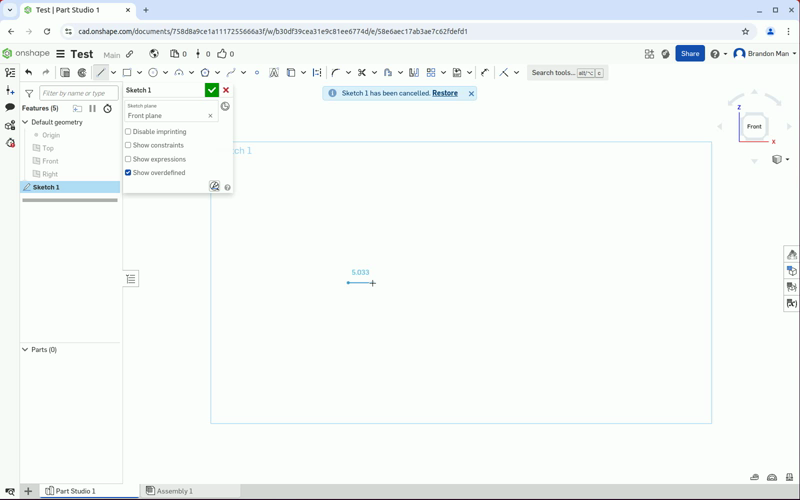
key_up(shift)
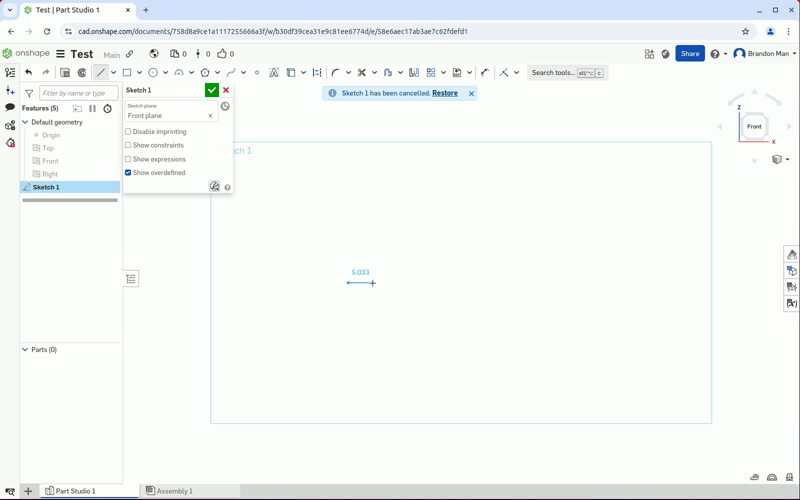
key_down(shift)
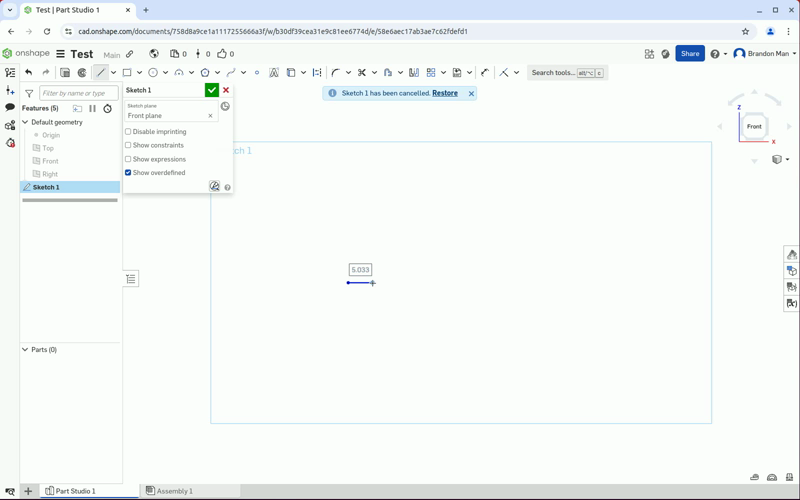
mouse_move(402, 282)
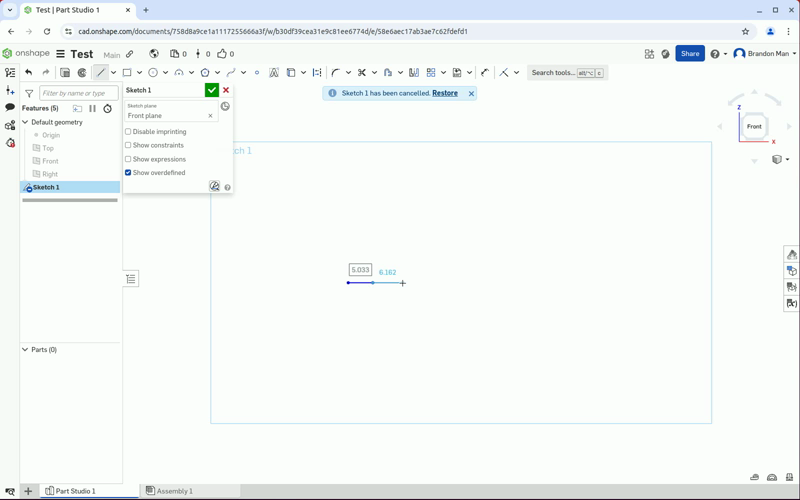
mouse_move(372, 276)
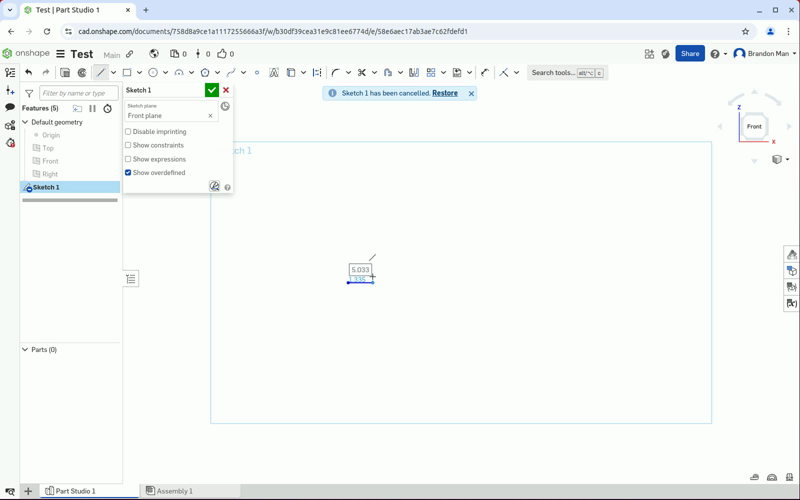
scroll(6)
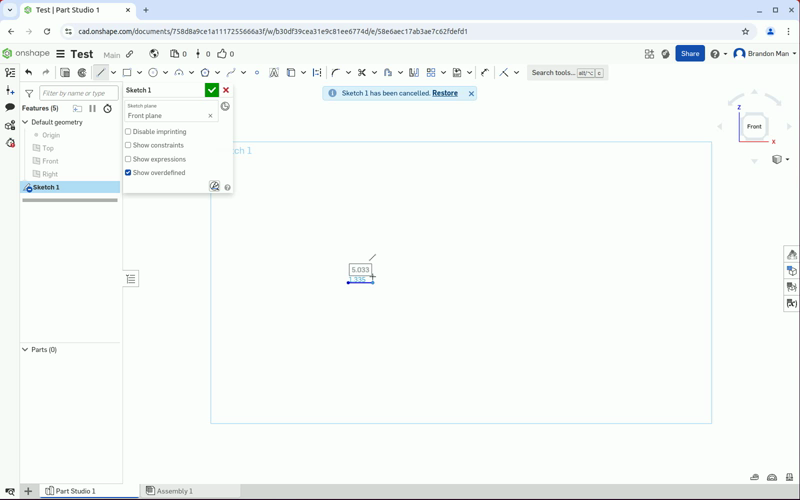
scroll(6)
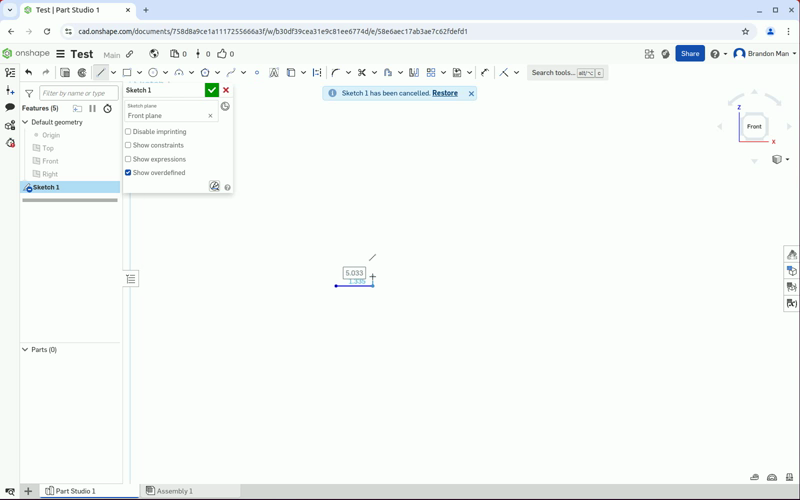
scroll(6)
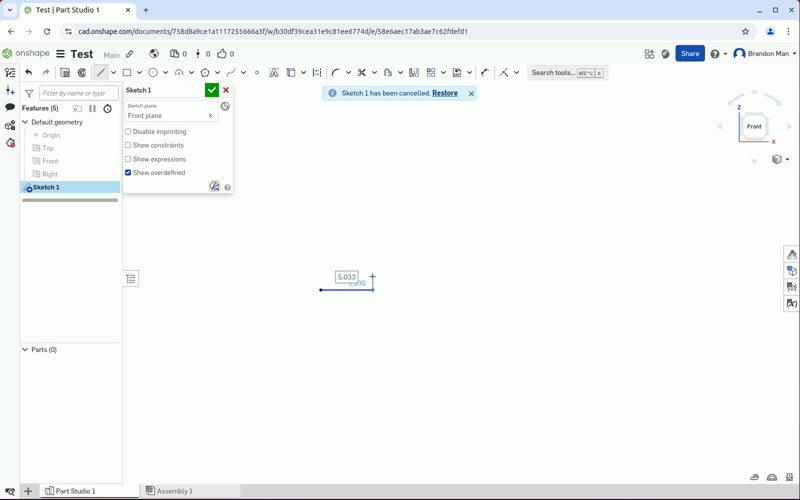
scroll(6)
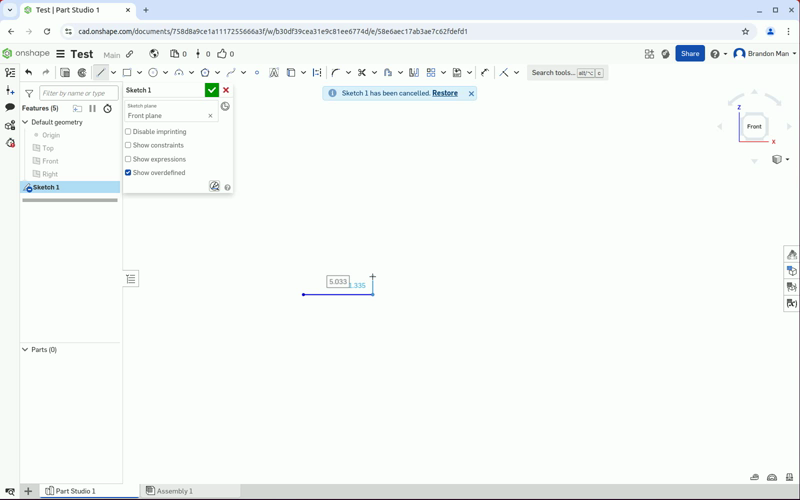
scroll(6)
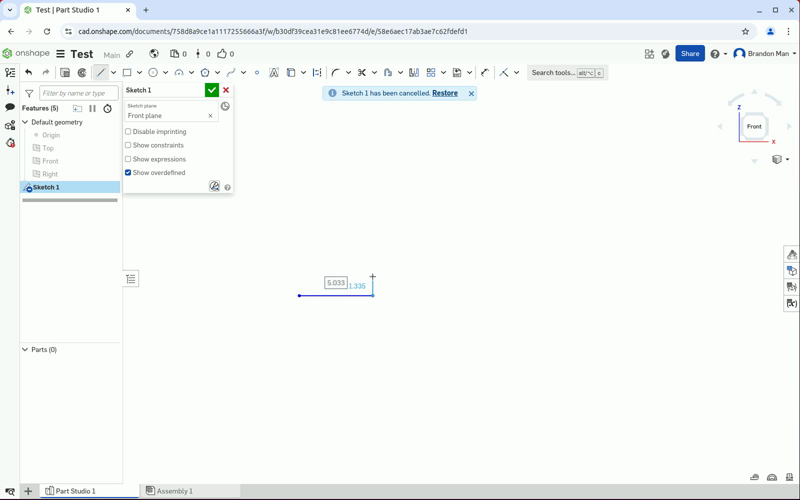
scroll(6)
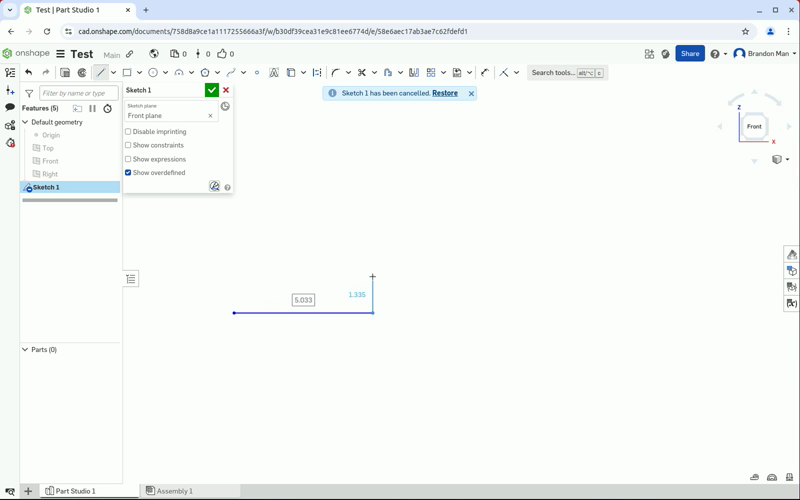
scroll(6)
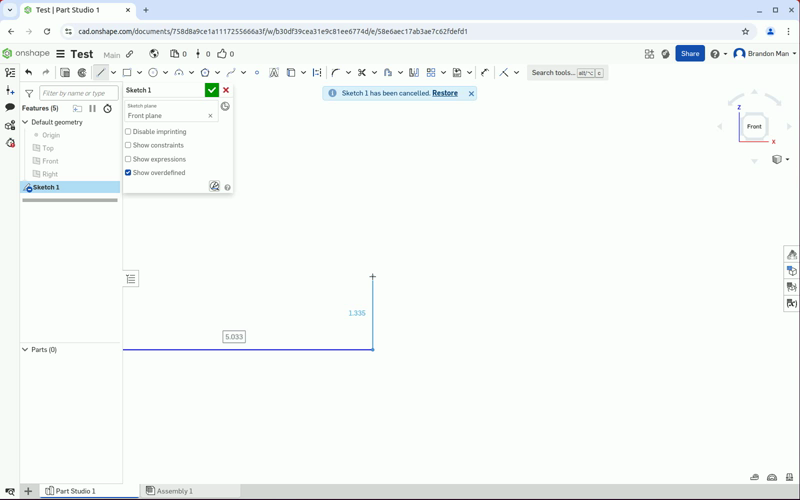
click(372, 276)
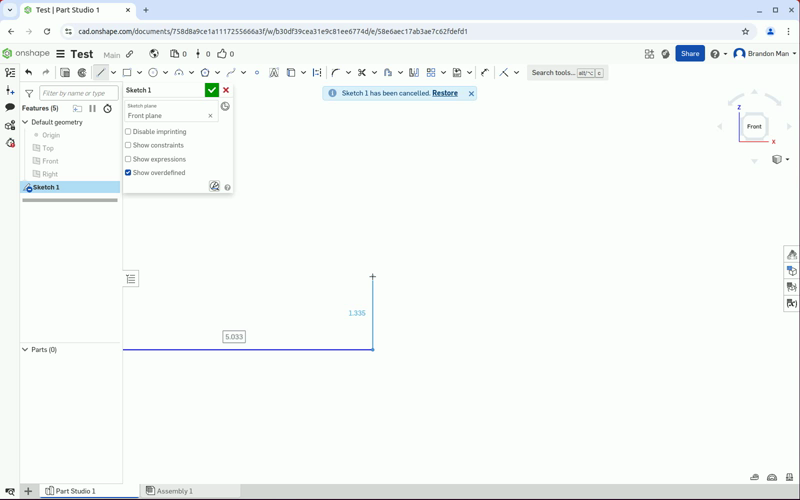
scroll(-6)
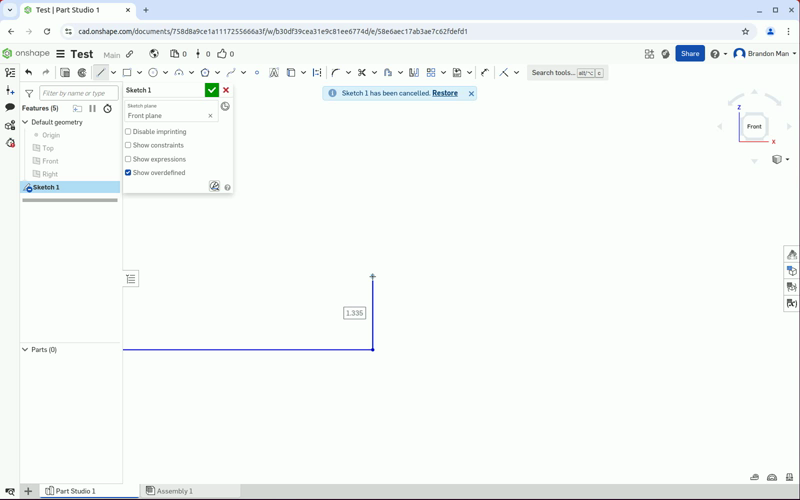
scroll(-6)
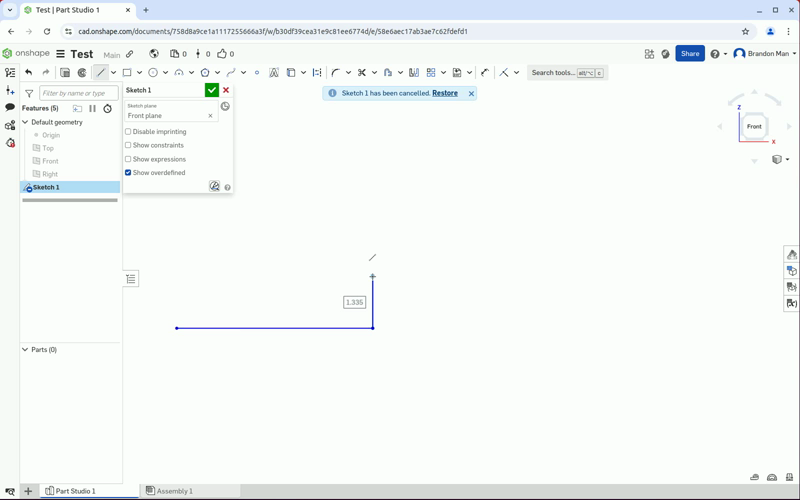
scroll(-6)
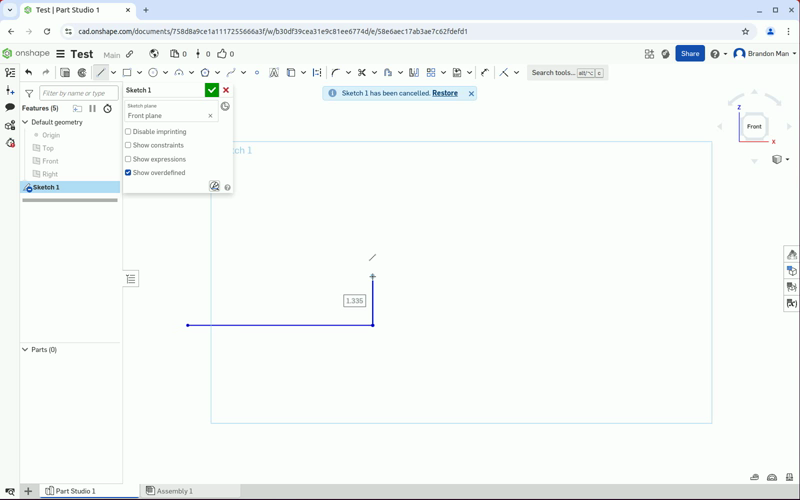
scroll(-6)
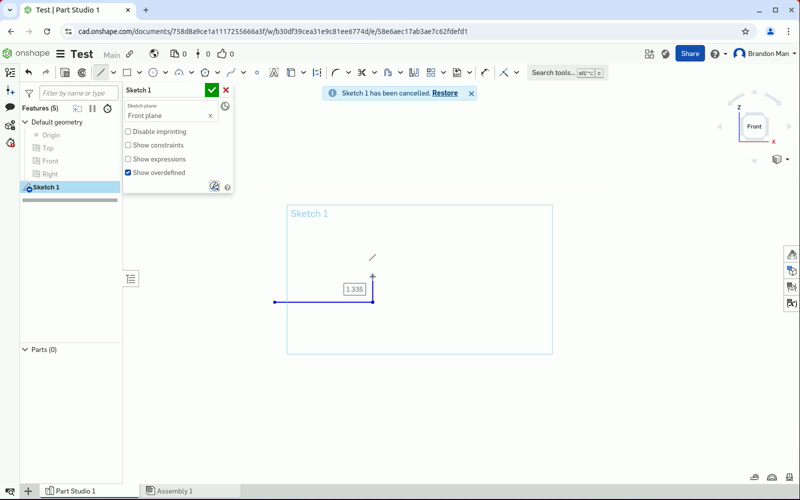
scroll(-6)
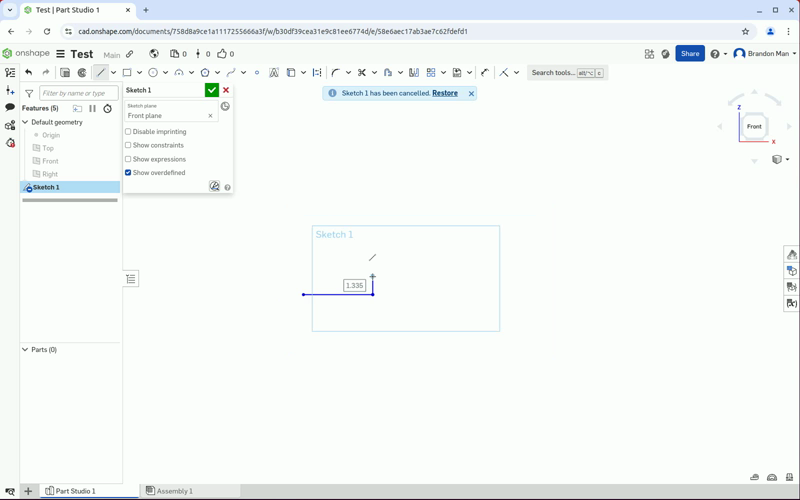
scroll(-6)
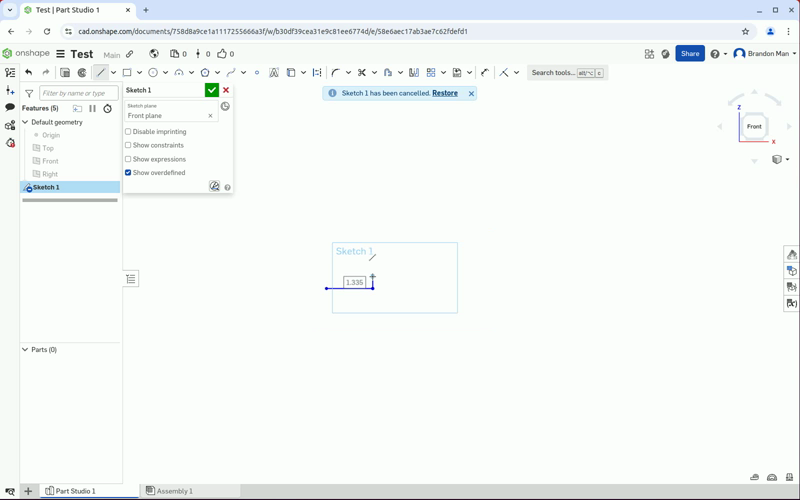
scroll(-6)
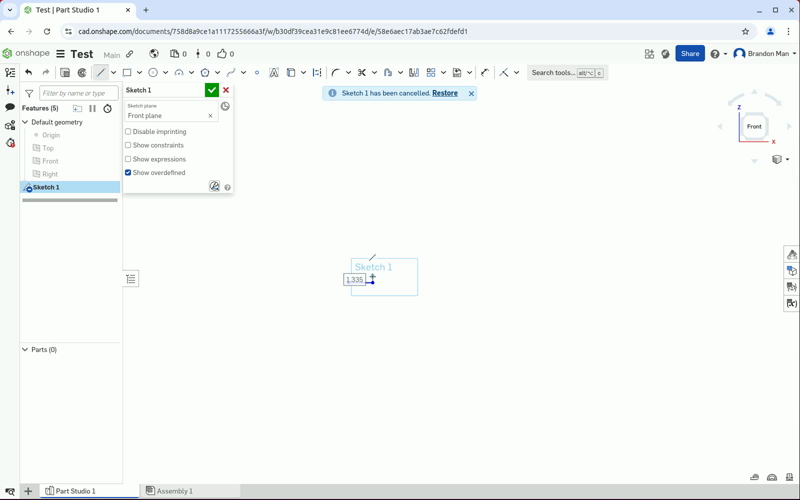
key_up(shift)
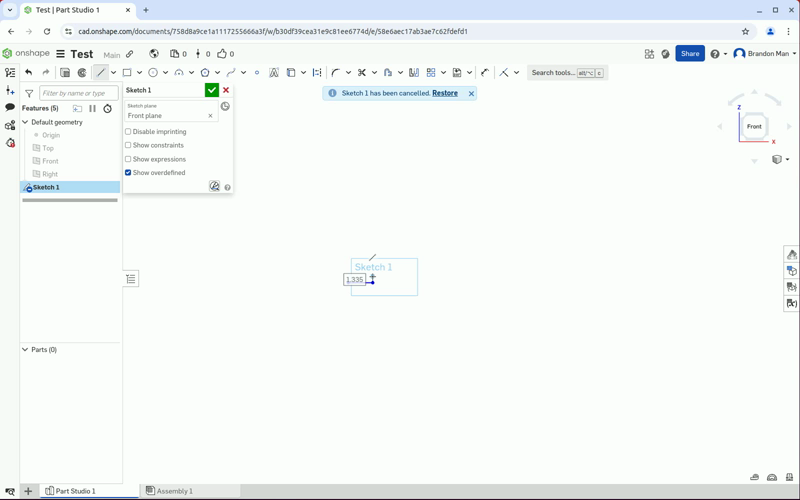
key_down(shift)
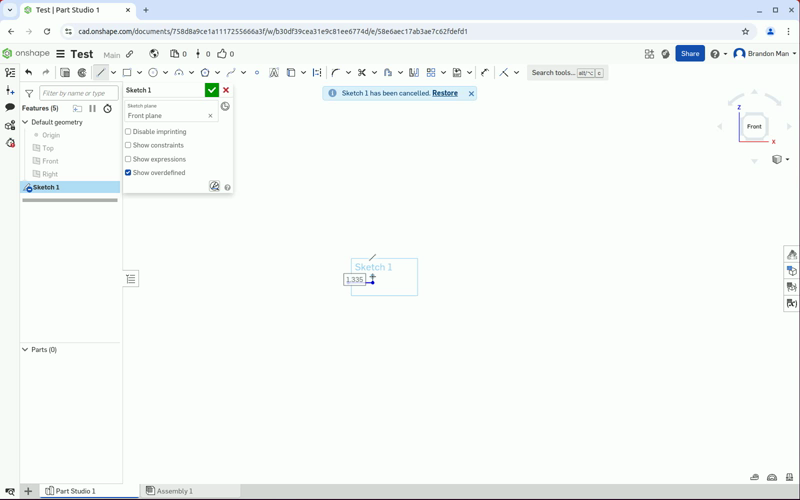
mouse_move(402, 276)
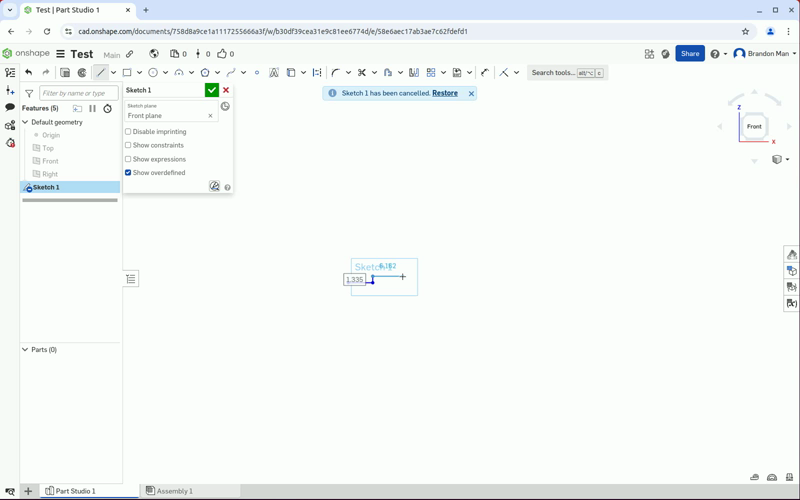
mouse_move(372, 269)
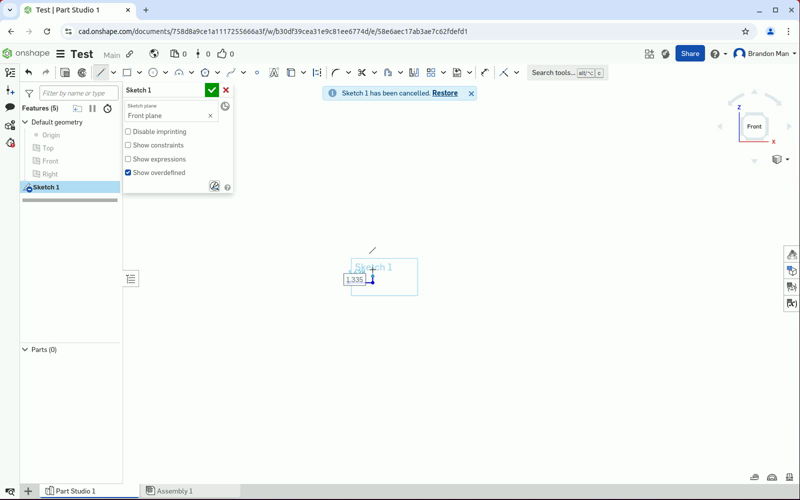
scroll(6)
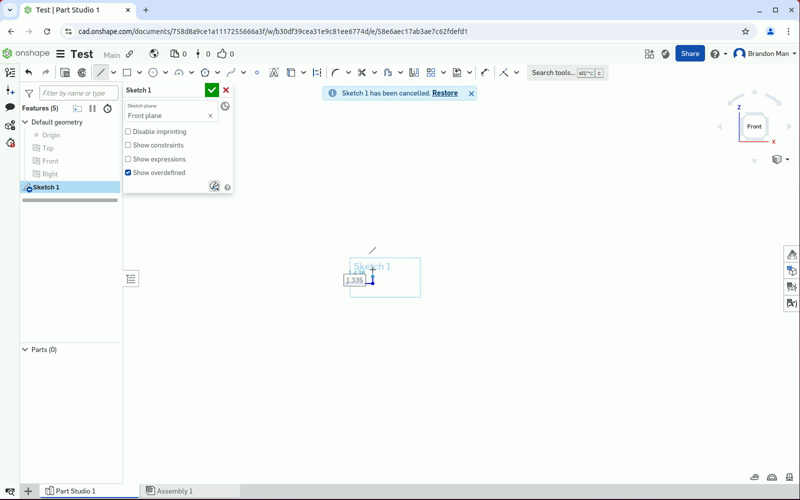
scroll(6)
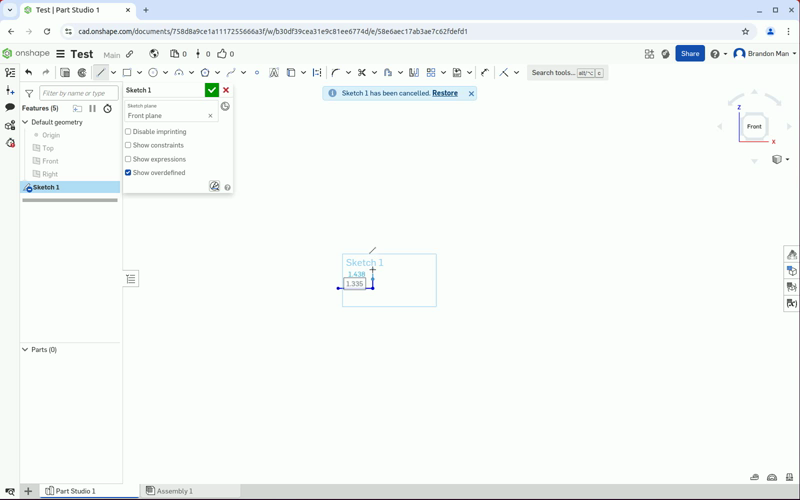
scroll(6)
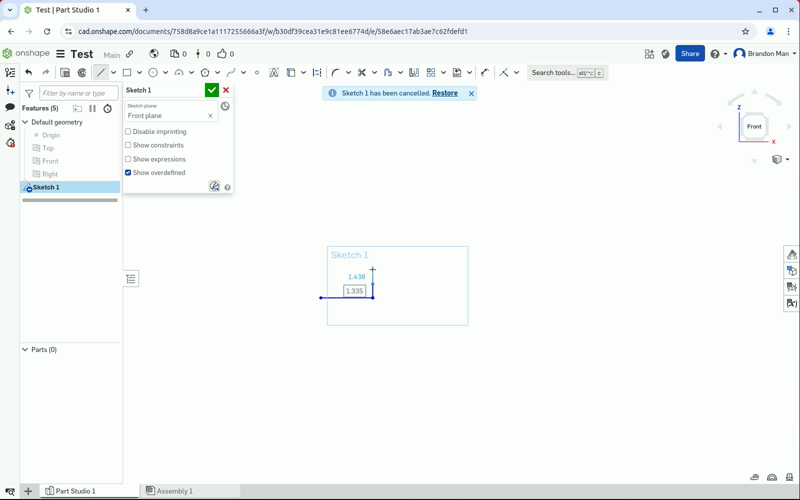
scroll(6)
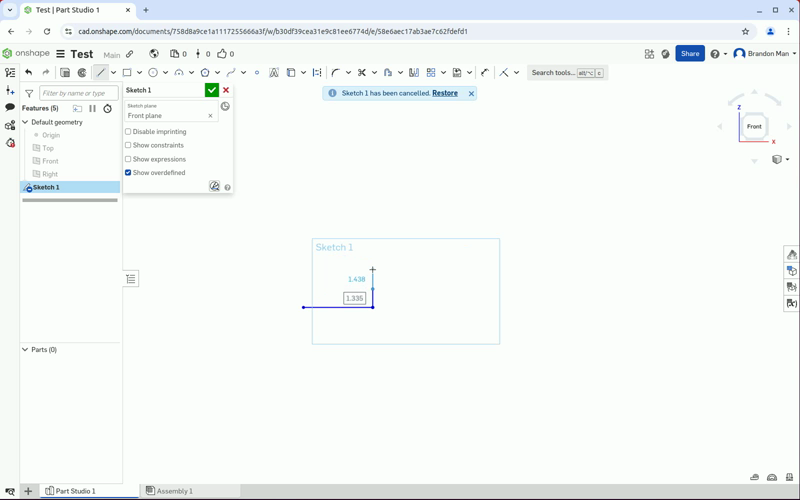
scroll(6)
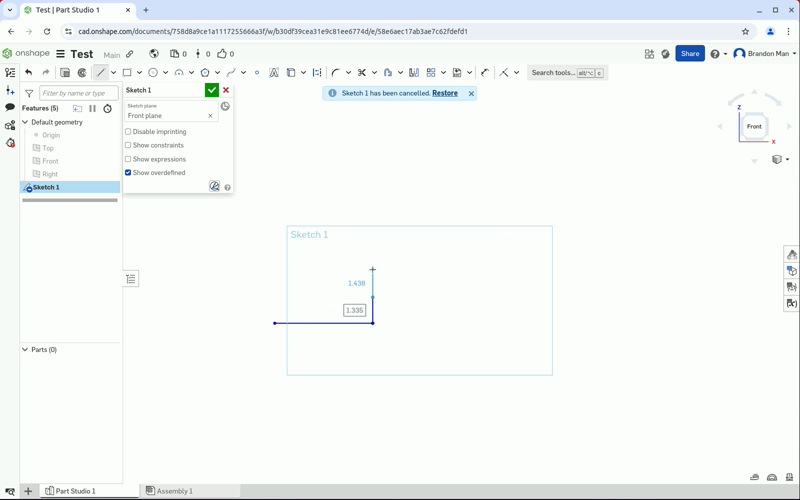
scroll(6)
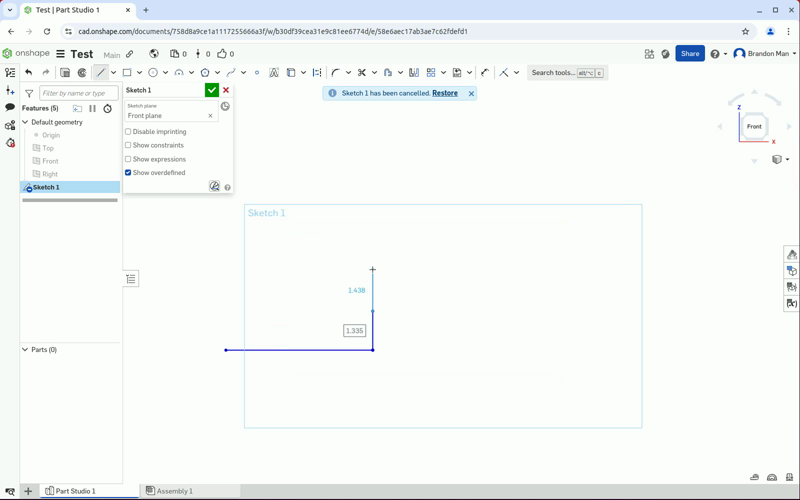
scroll(6)
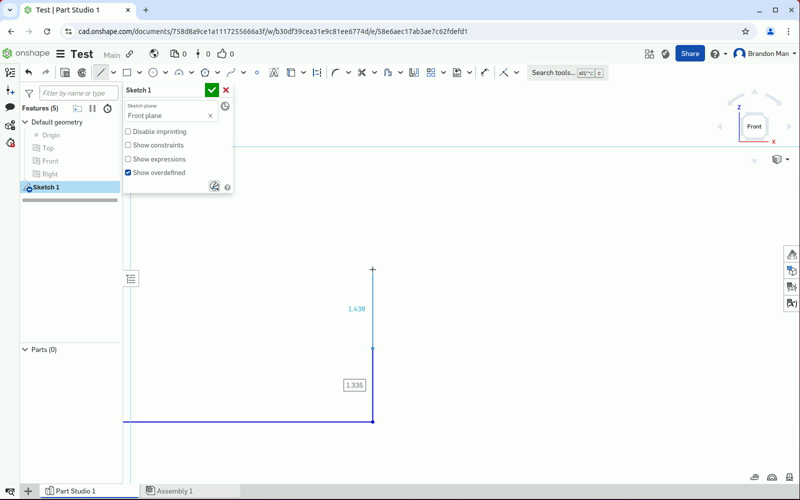
click(372, 269)
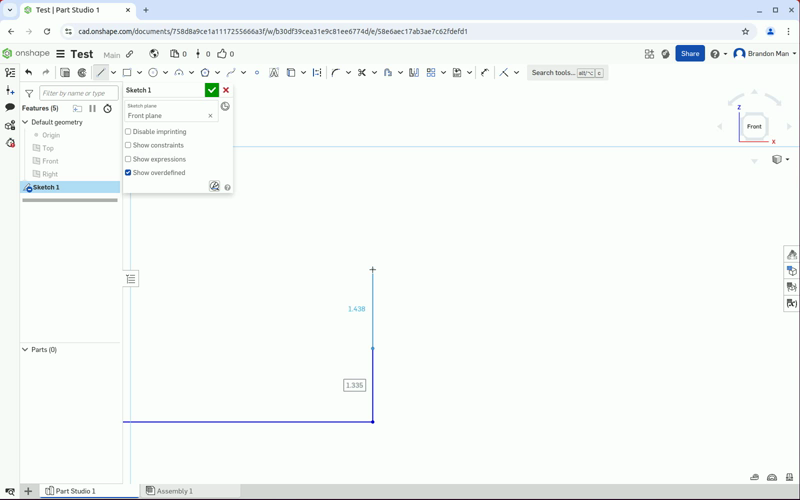
scroll(-6)
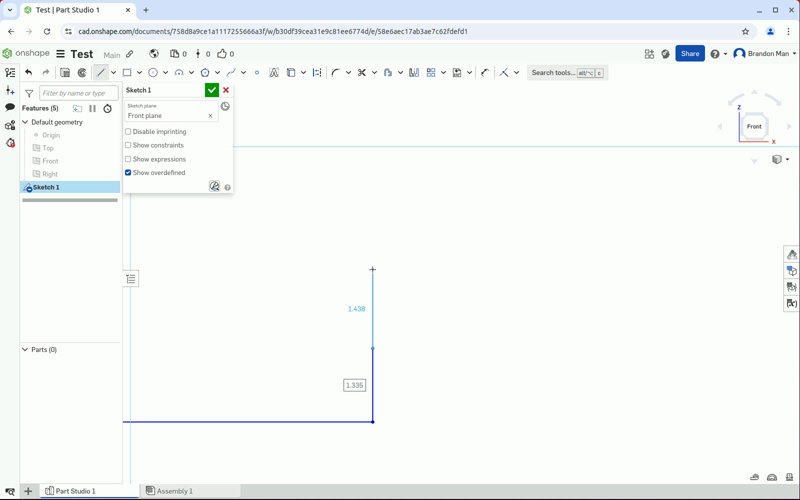
scroll(-6)
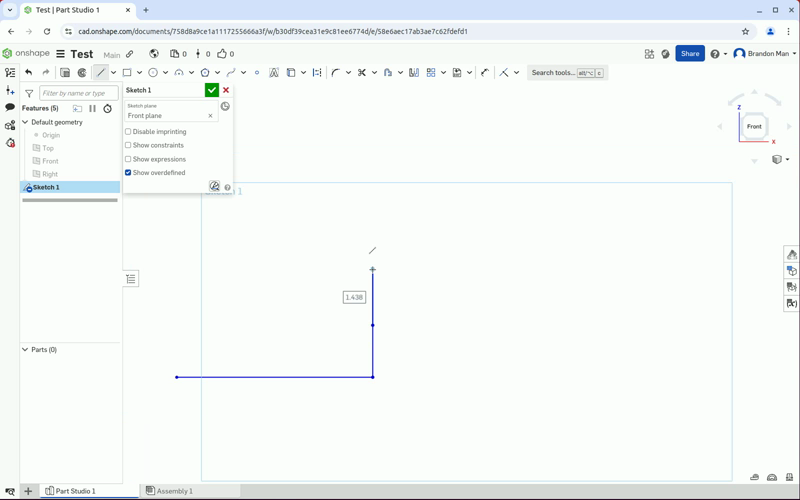
scroll(-6)
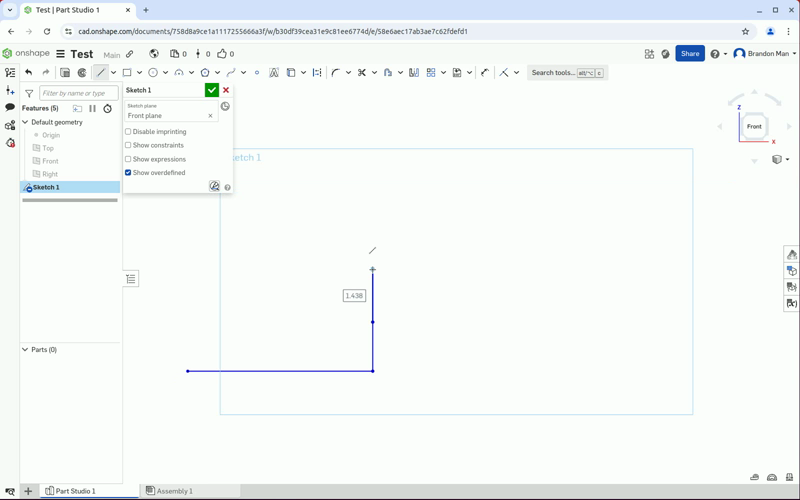
scroll(-6)
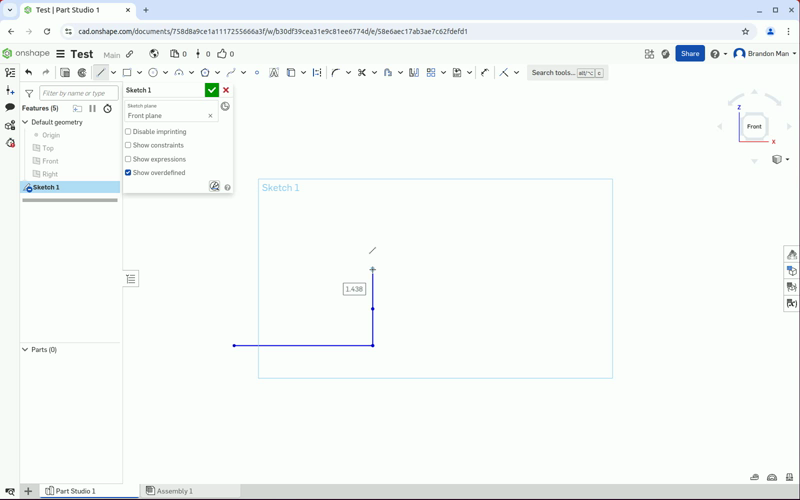
scroll(-6)
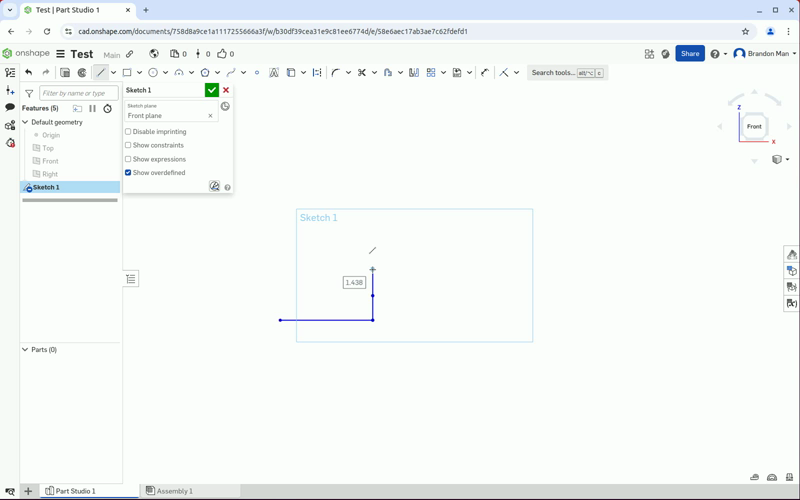
scroll(-6)
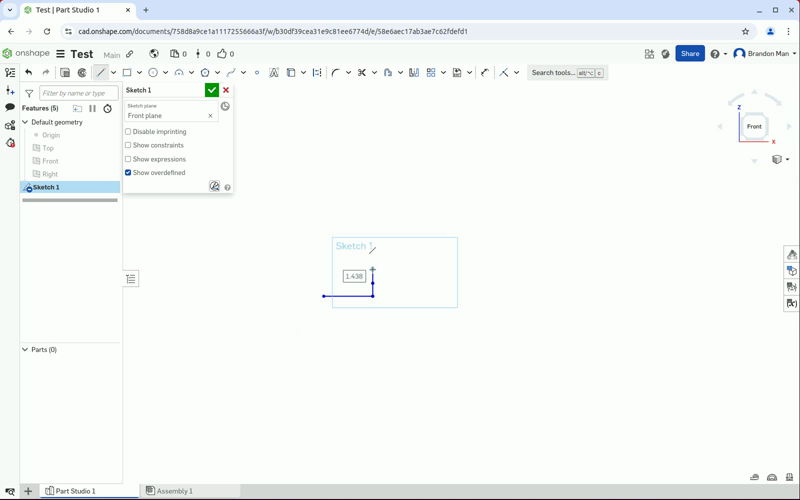
scroll(-6)
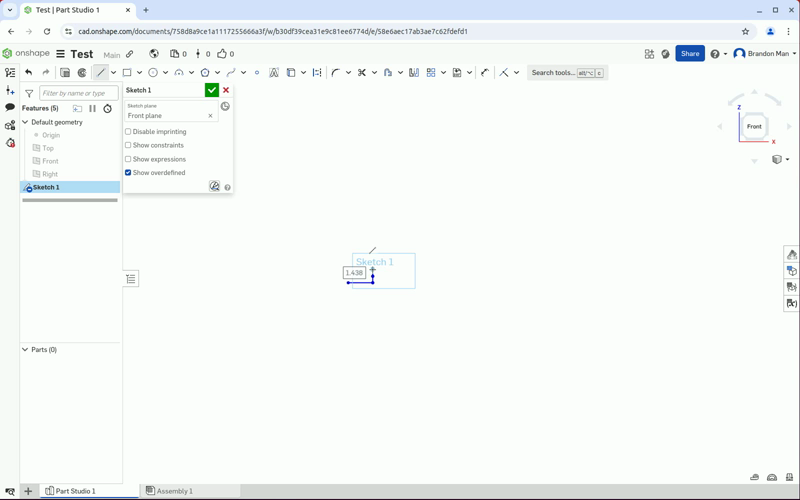
key_up(shift)
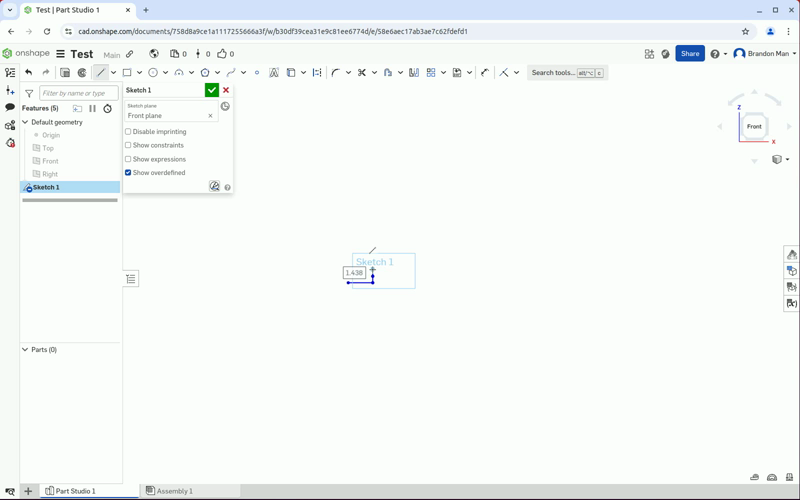
key_down(shift)
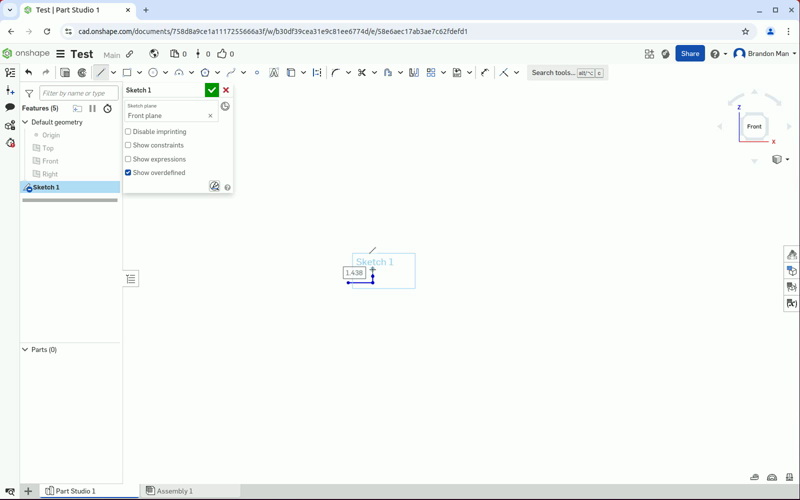
mouse_move(402, 269)
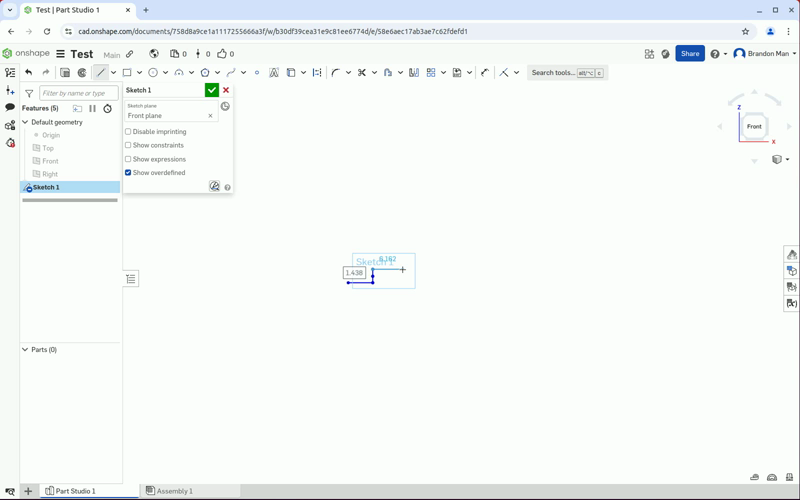
mouse_move(355, 269)
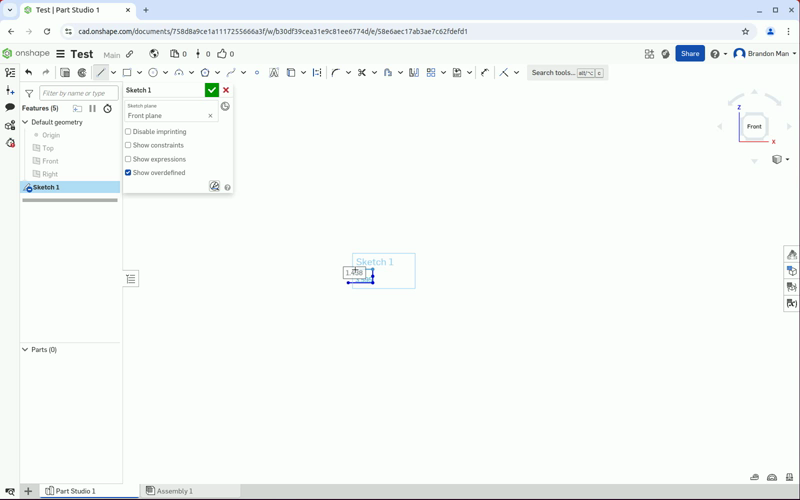
click(355, 269)
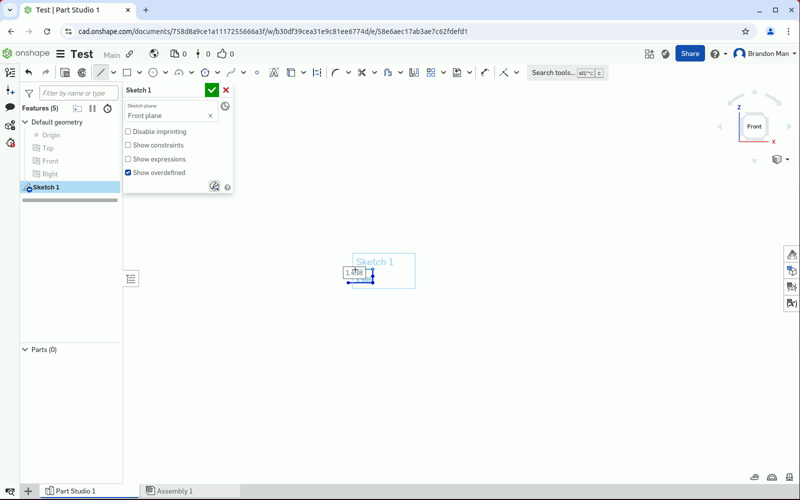
key_up(shift)
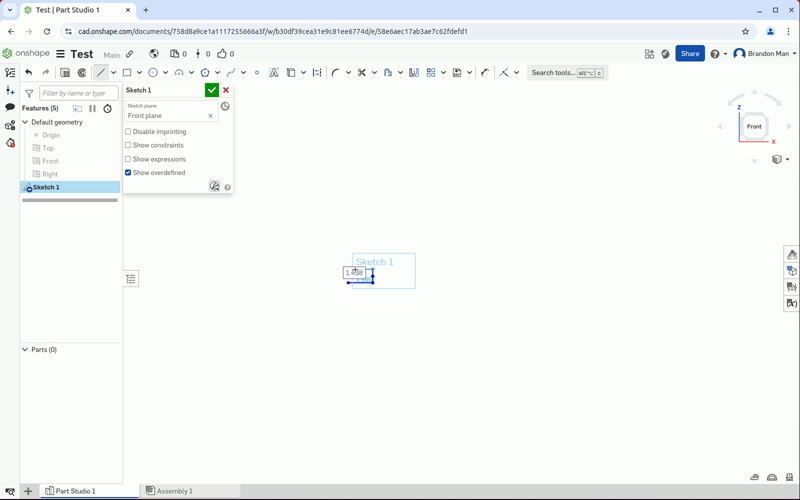
key_down(shift)
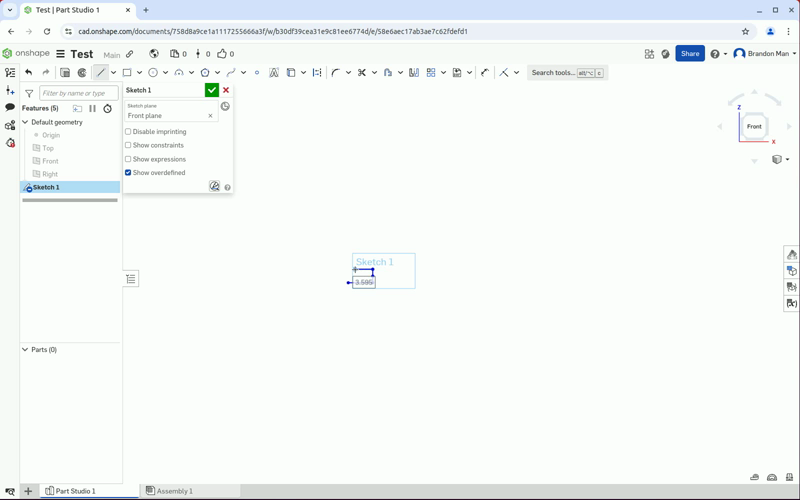
mouse_move(385, 269)
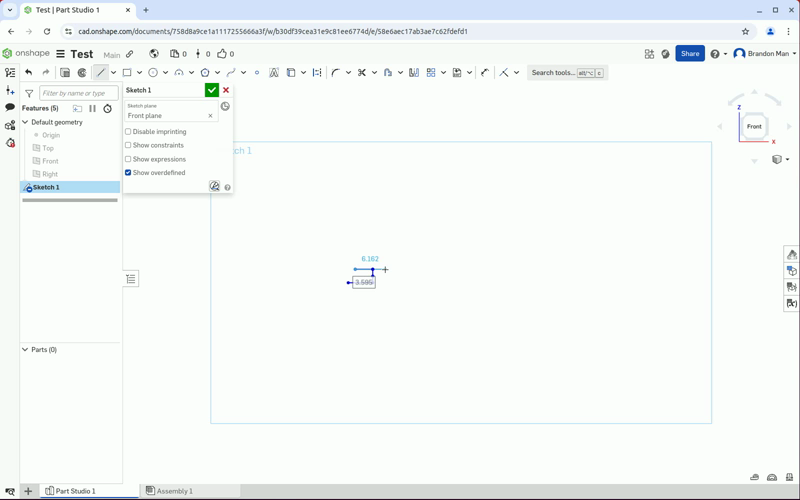
mouse_move(355, 276)
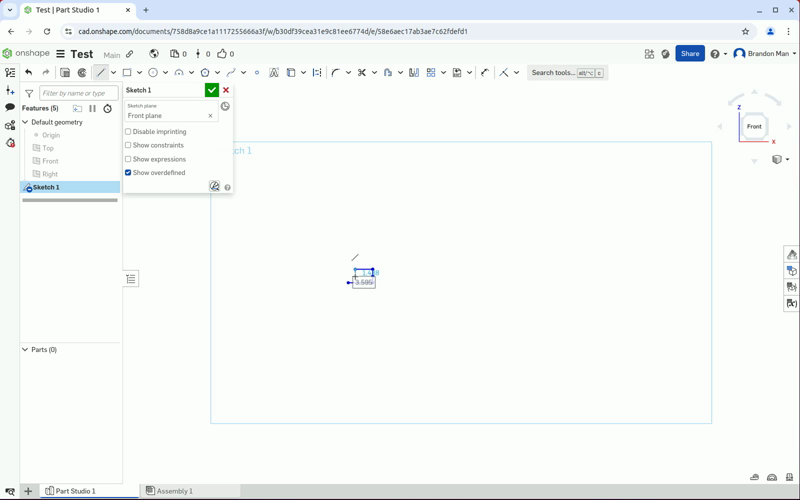
scroll(6)
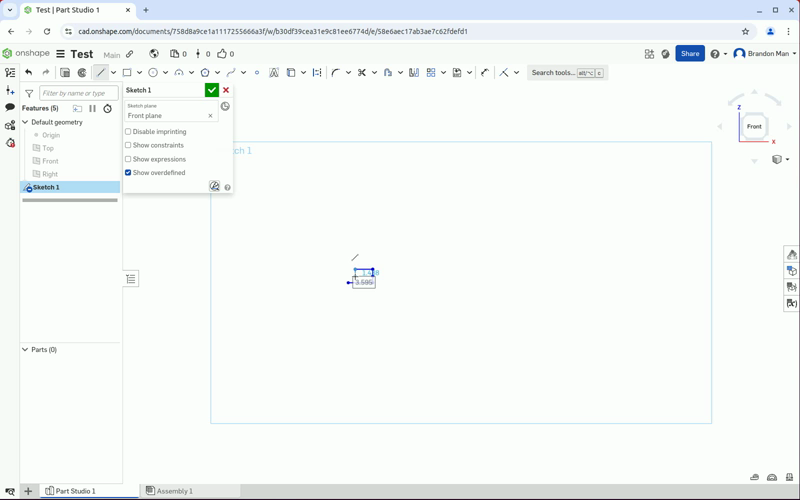
scroll(6)
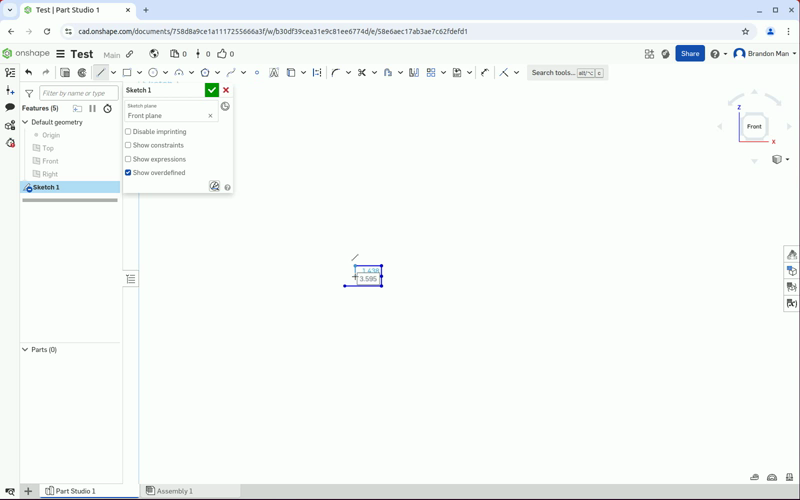
scroll(6)
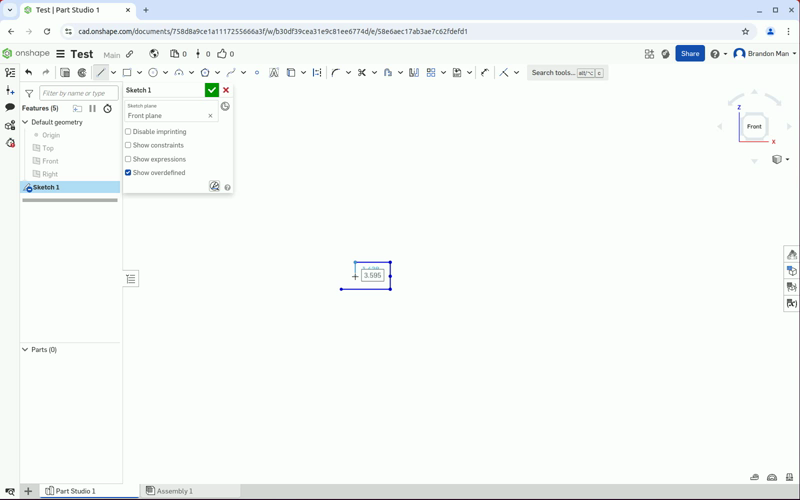
scroll(6)
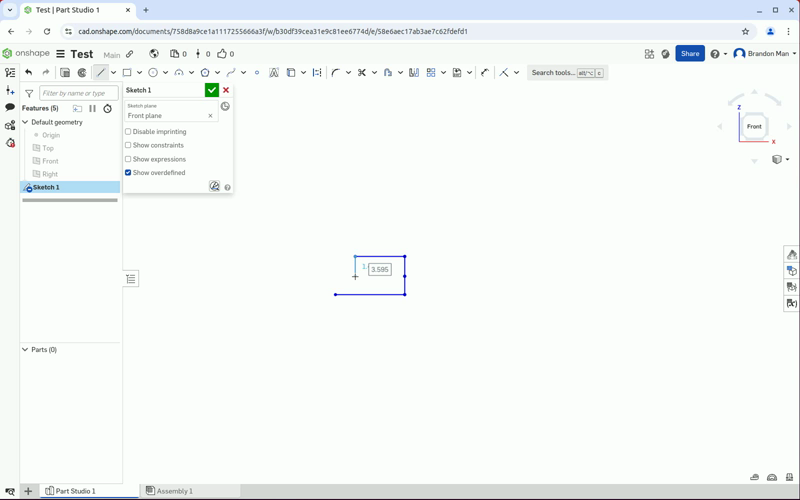
scroll(6)
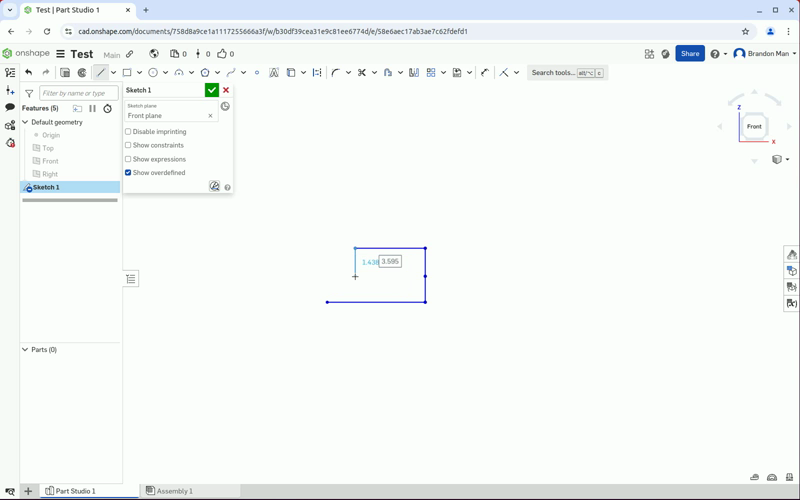
scroll(6)
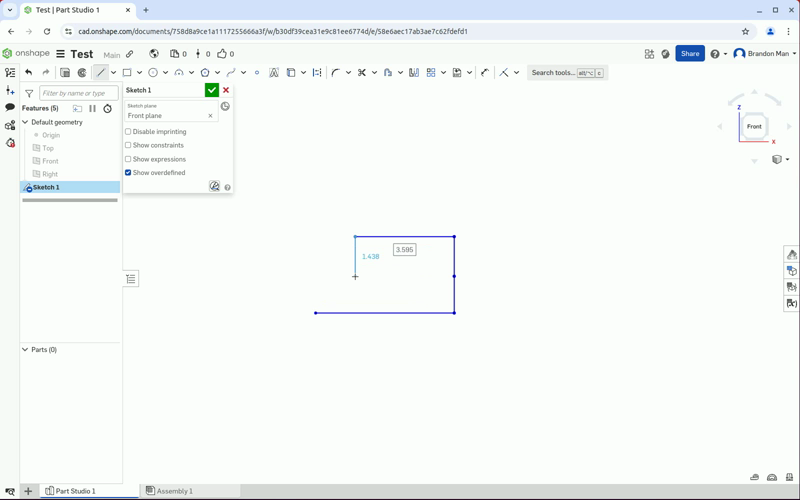
scroll(6)
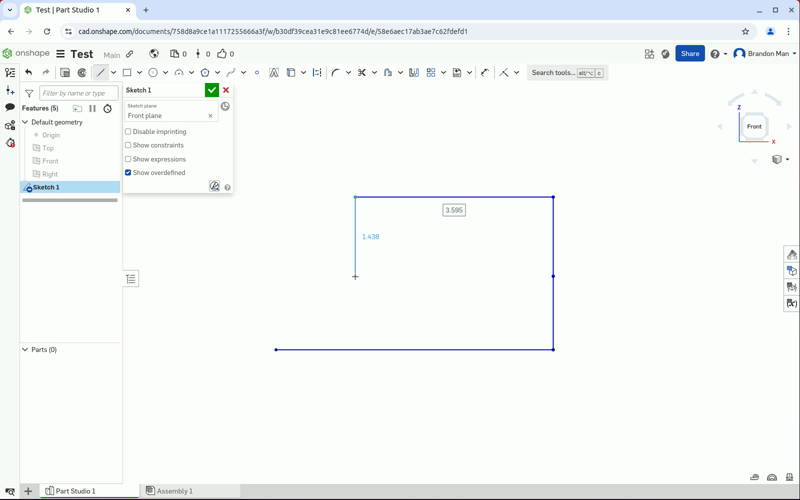
click(355, 276)
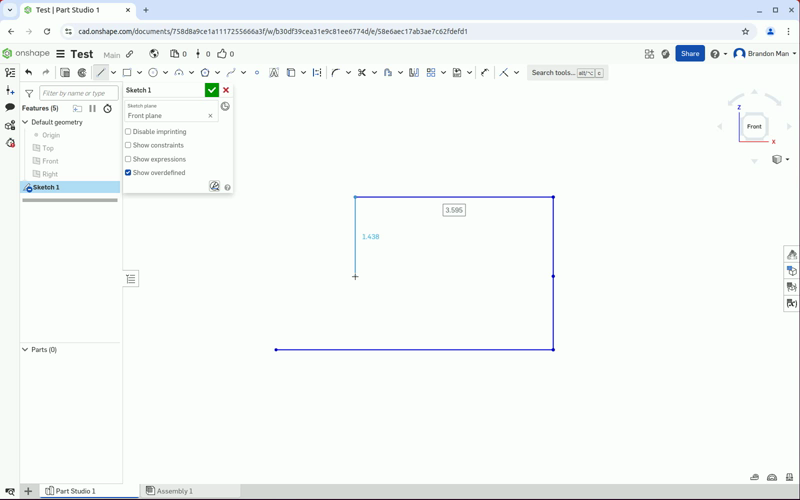
scroll(-6)
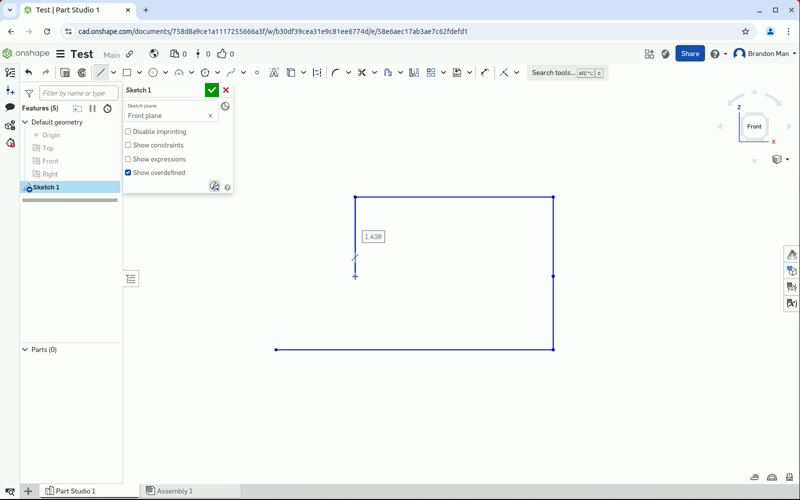
scroll(-6)
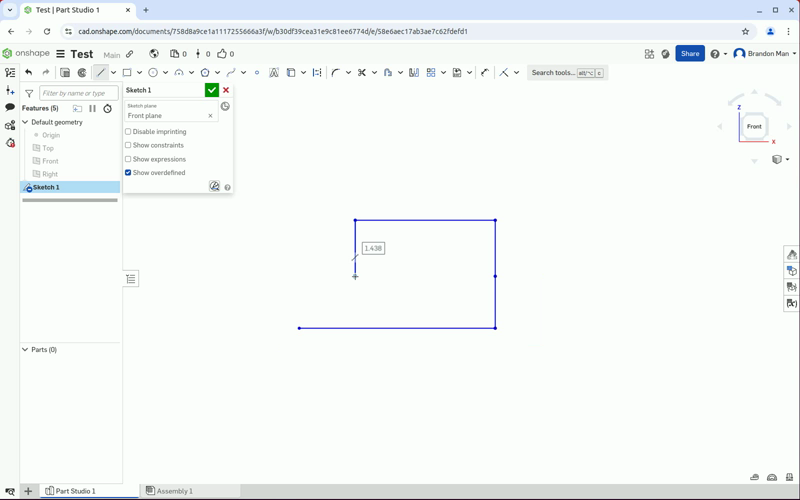
scroll(-6)
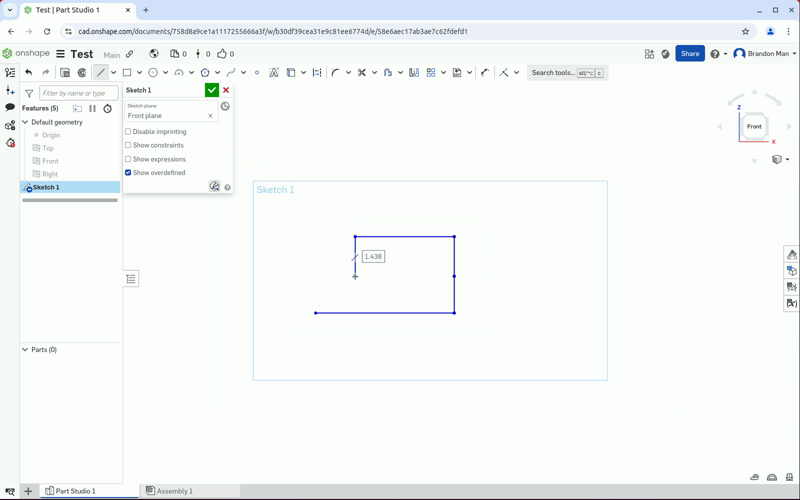
scroll(-6)
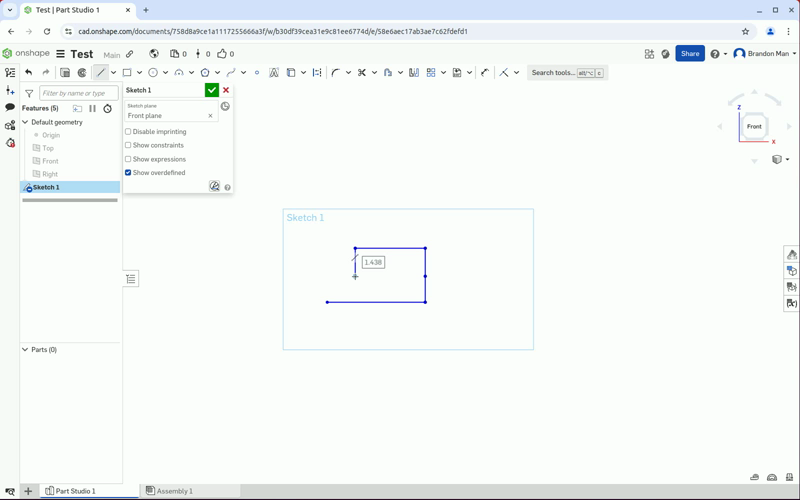
scroll(-6)
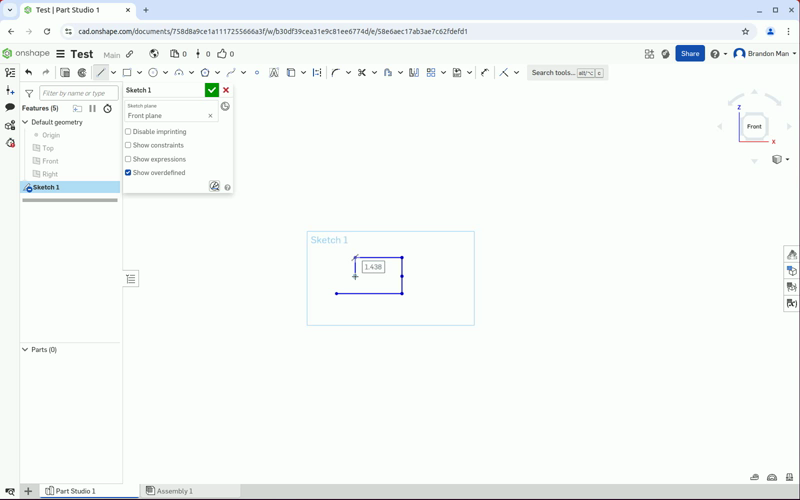
scroll(-6)
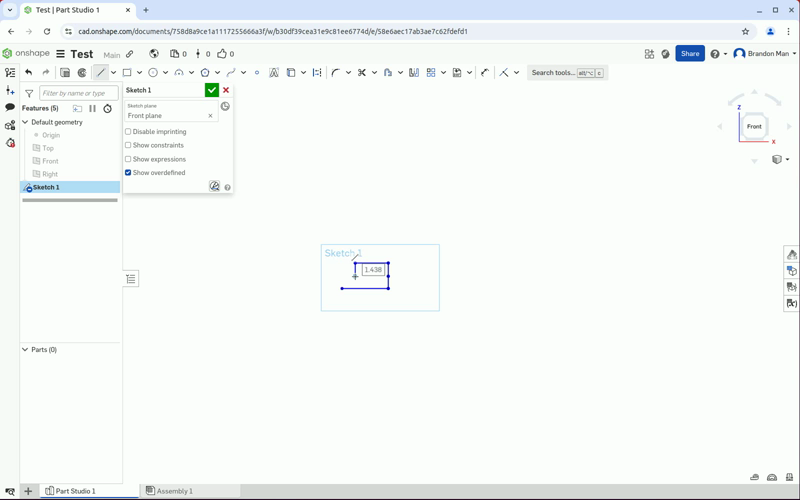
scroll(-6)
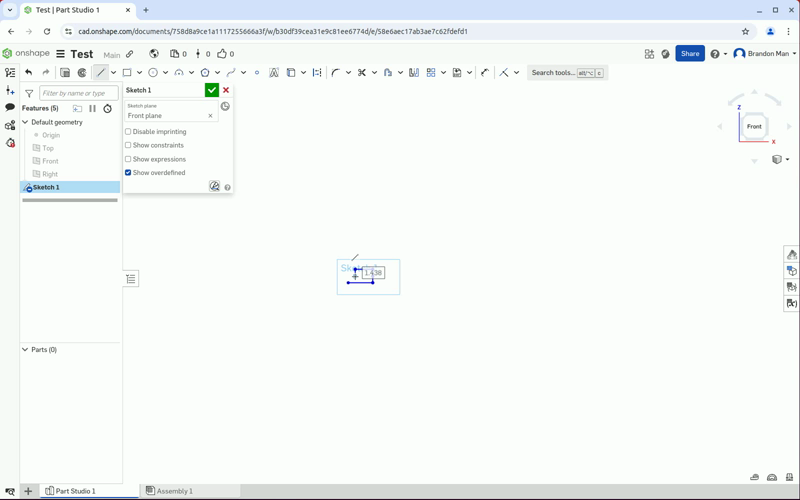
key_up(shift)
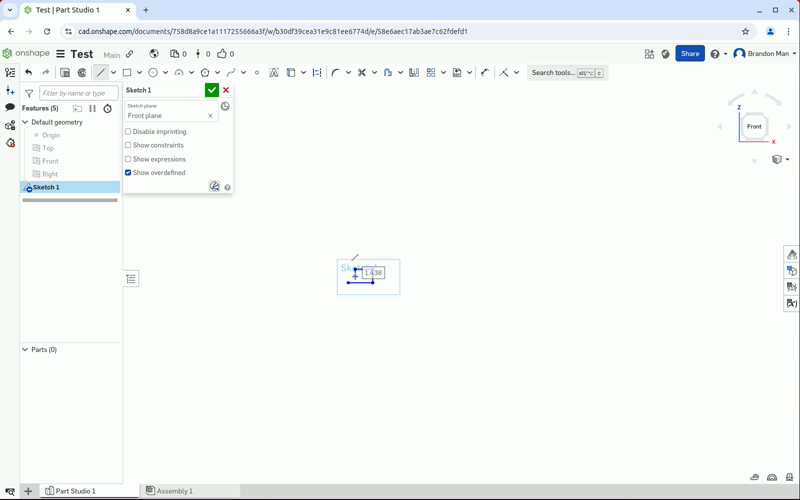
key_down(shift)
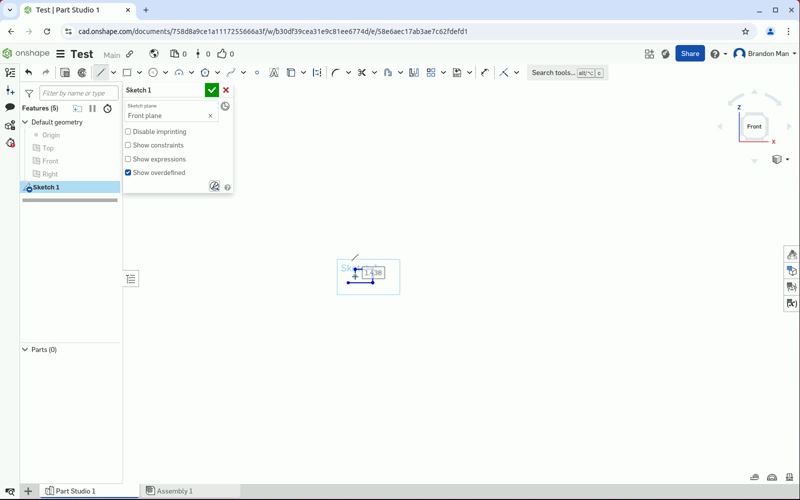
mouse_move(385, 276)
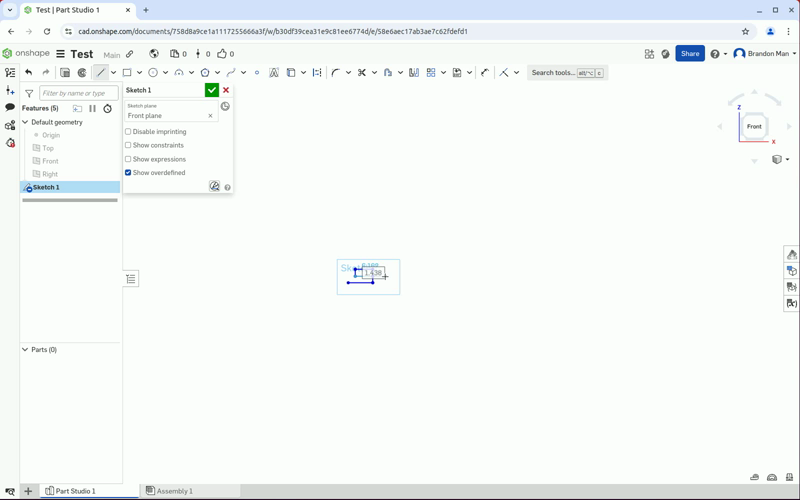
mouse_move(348, 276)
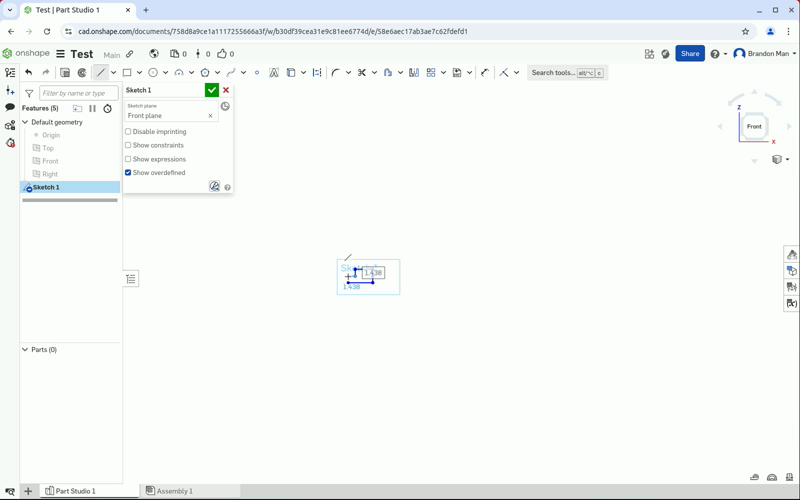
scroll(6)
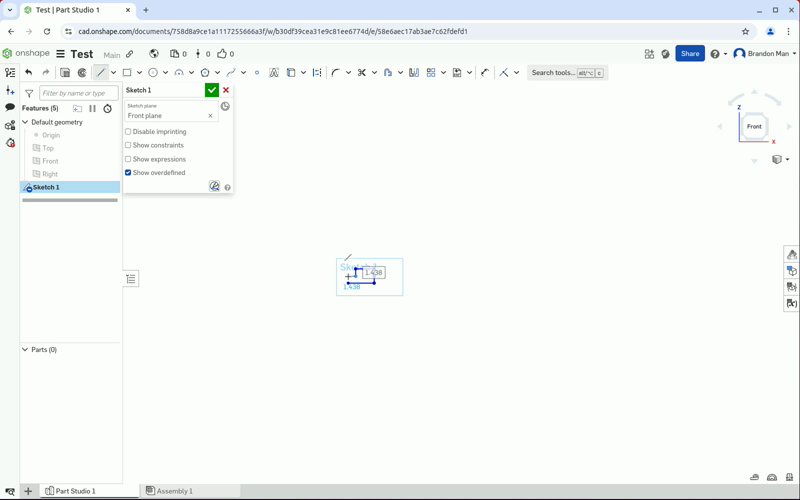
scroll(6)
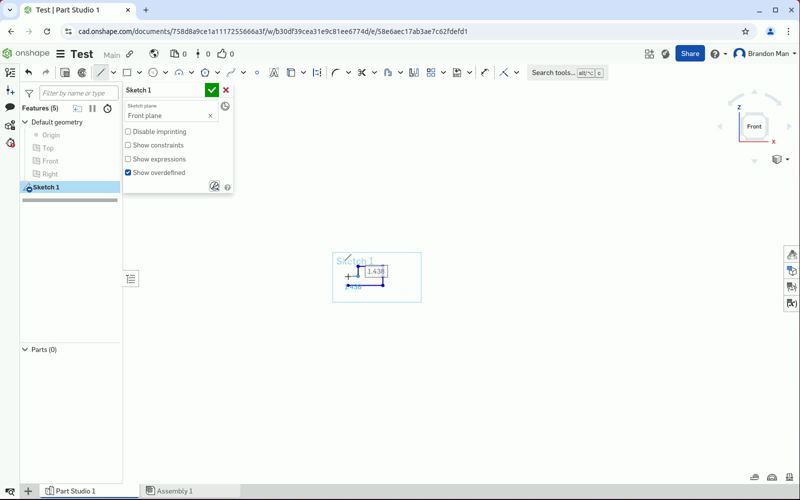
scroll(6)
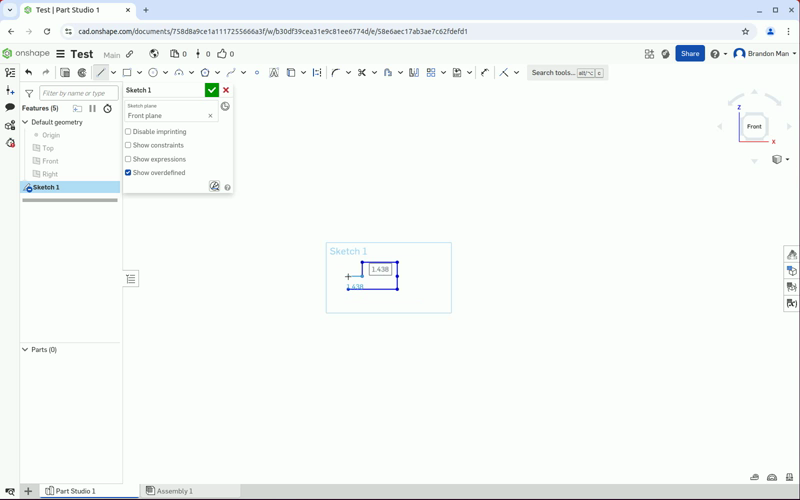
scroll(6)
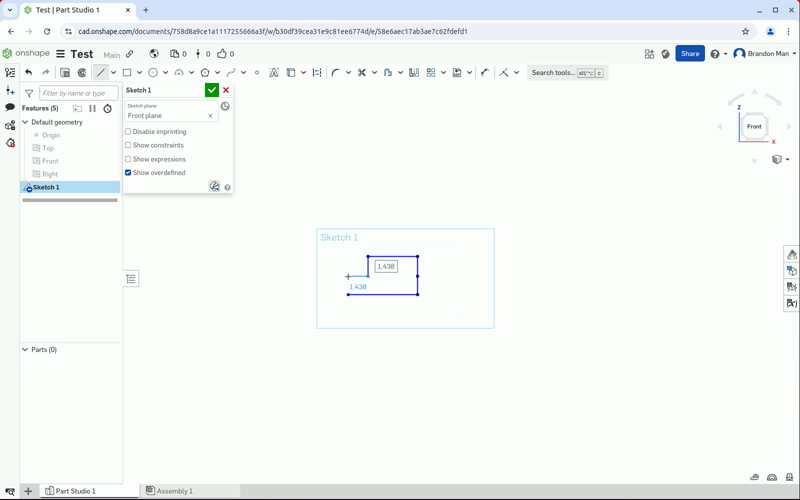
scroll(6)
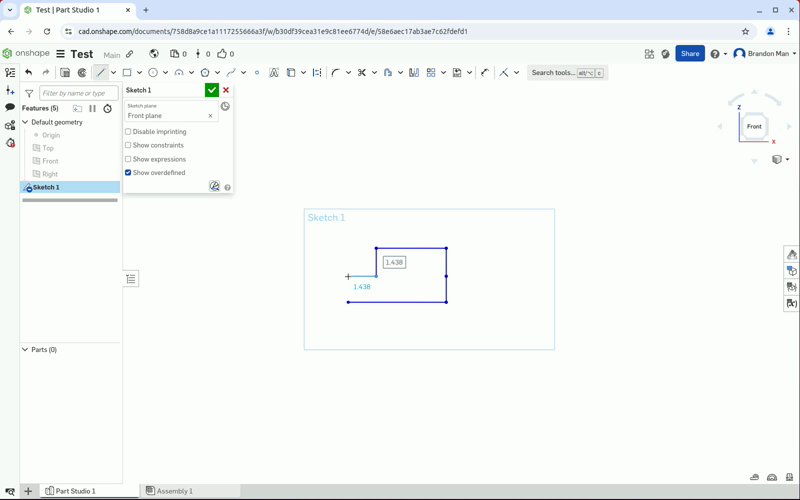
scroll(6)
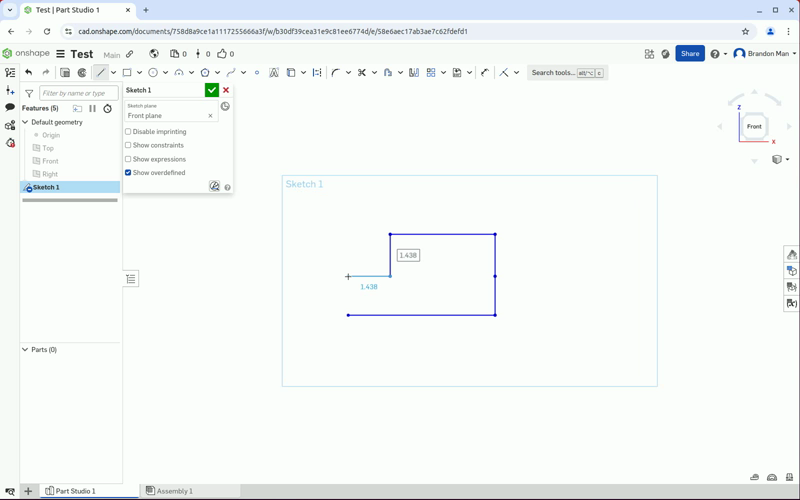
scroll(6)
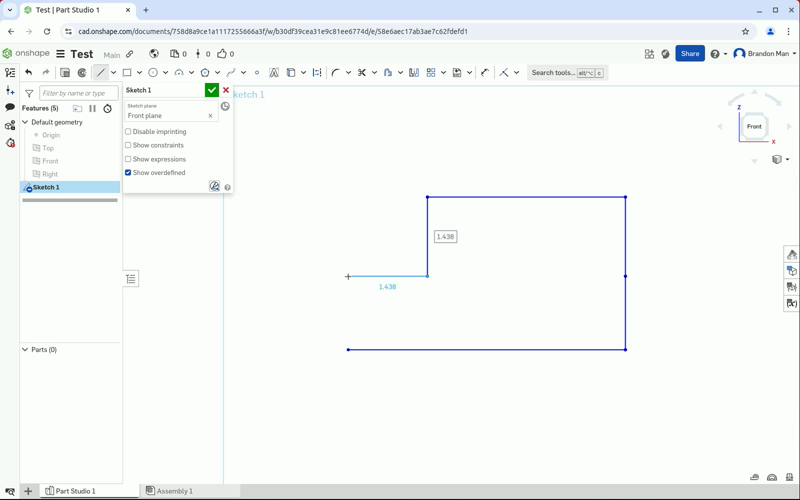
click(348, 276)
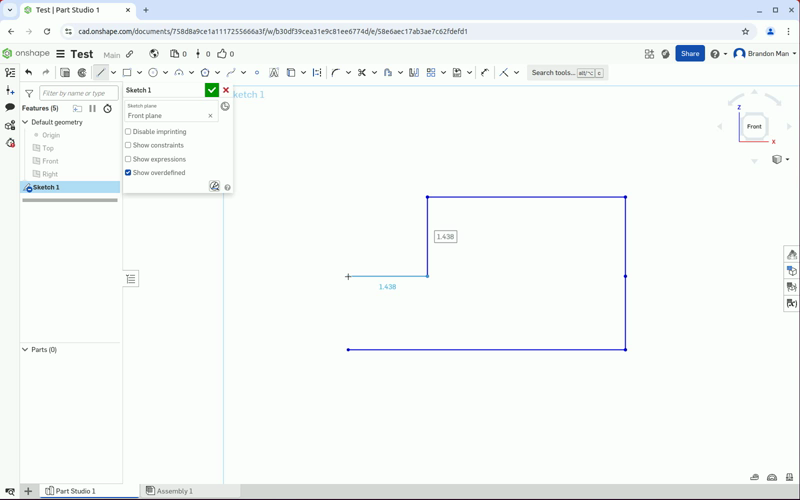
scroll(-6)
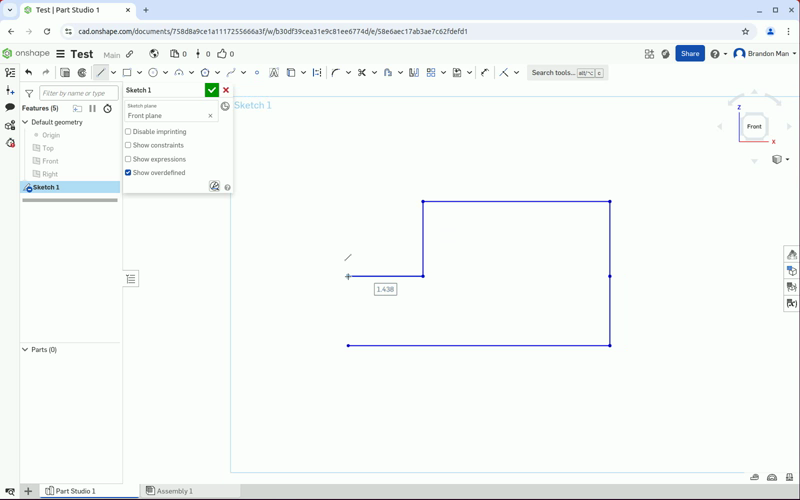
scroll(-6)
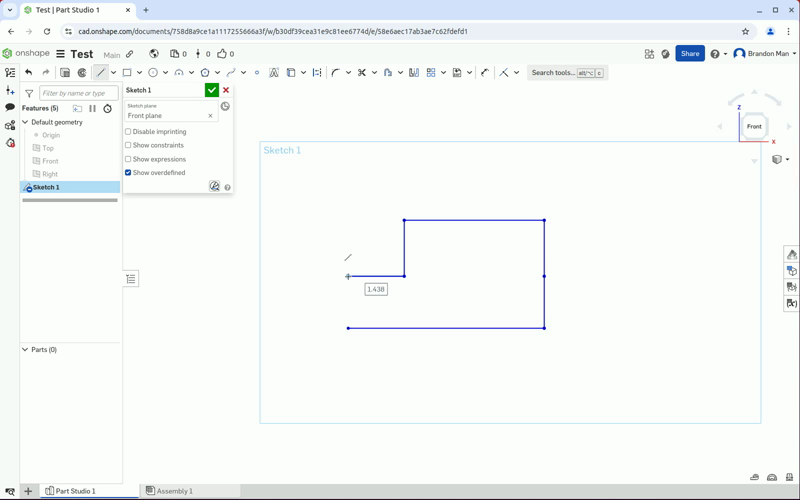
scroll(-6)
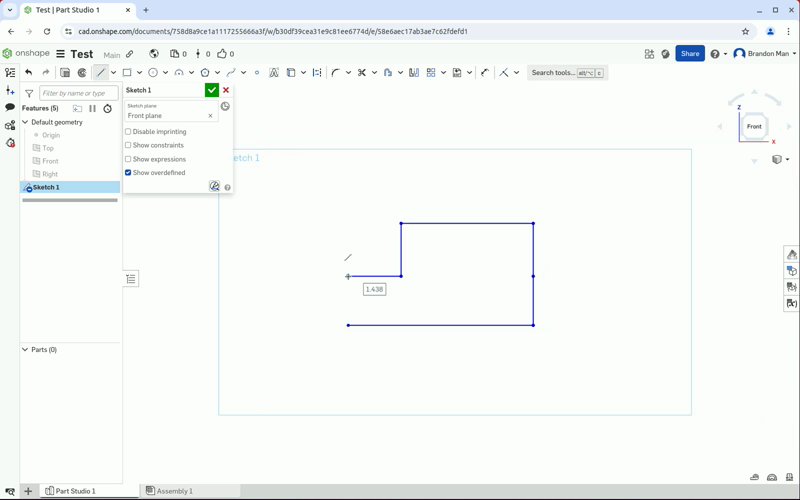
scroll(-6)
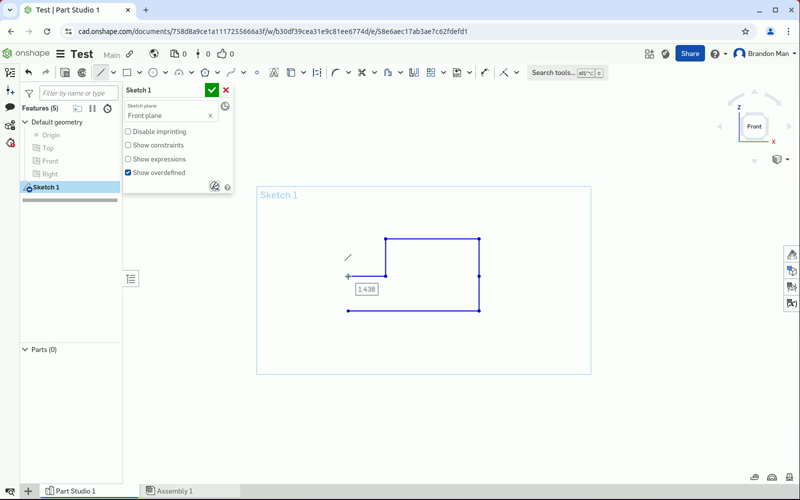
scroll(-6)
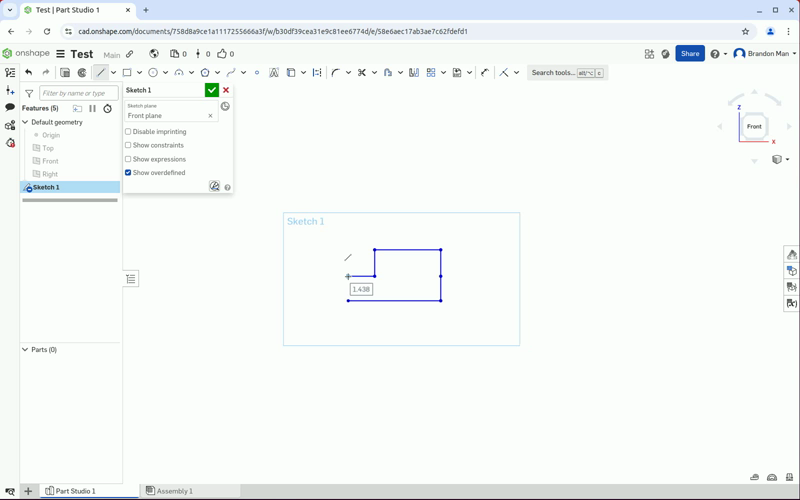
scroll(-6)
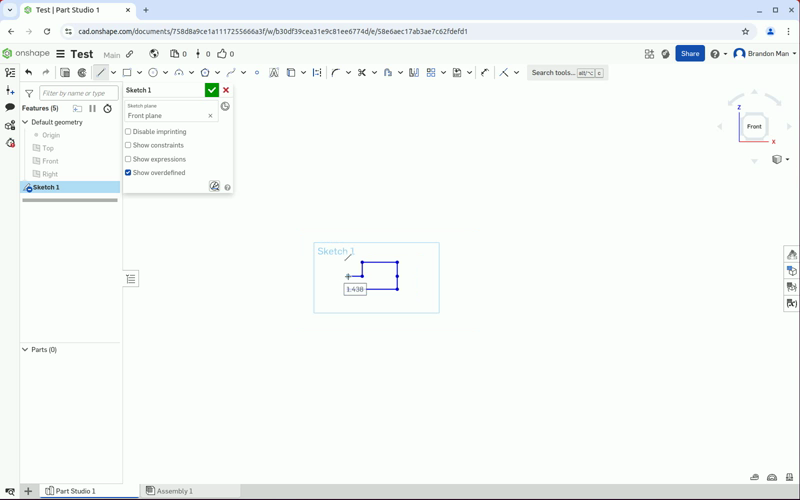
scroll(-6)
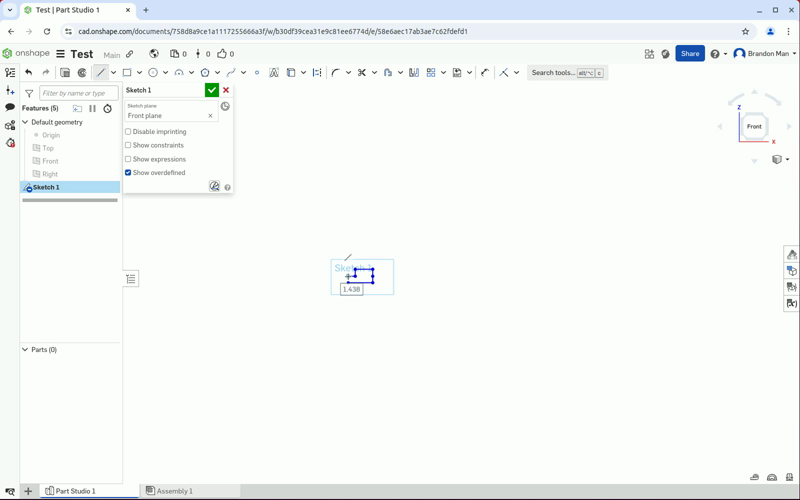
key_up(shift)
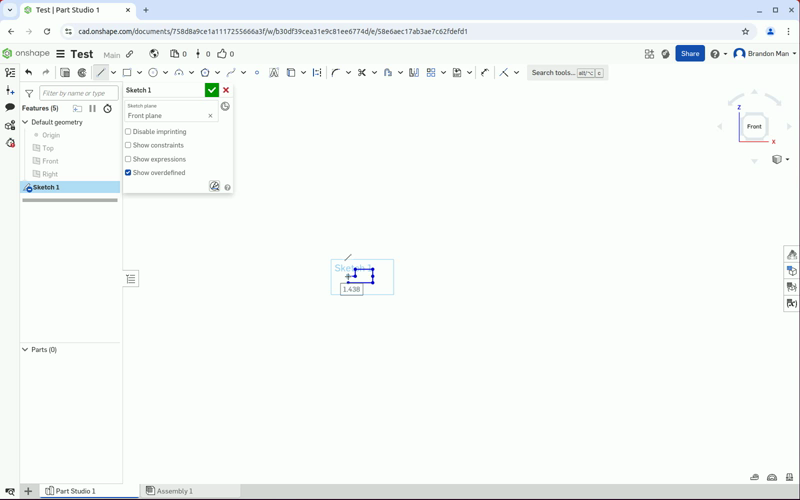
mouse_move(378, 276)
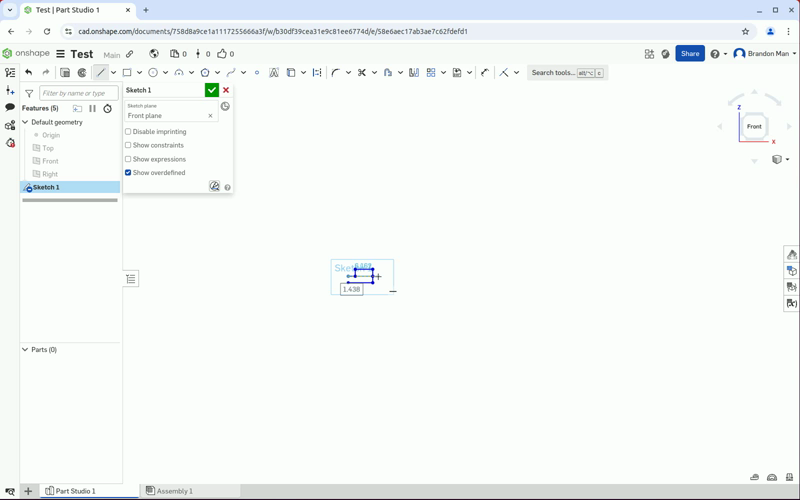
key_down(shift)
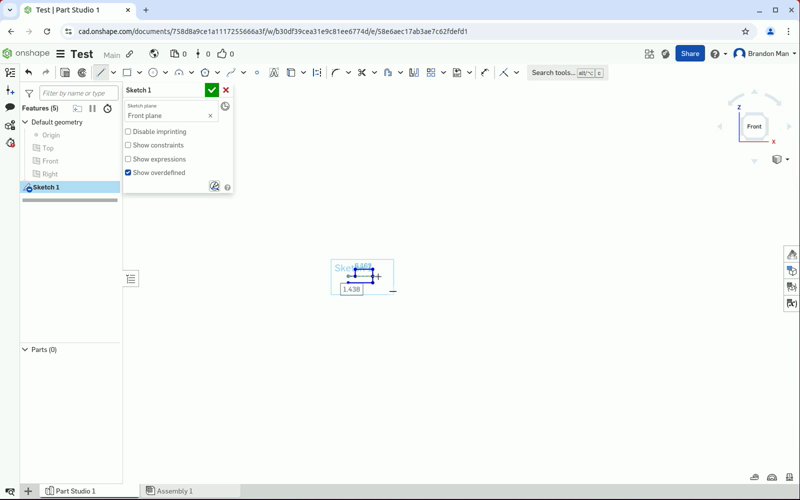
mouse_move(348, 282)
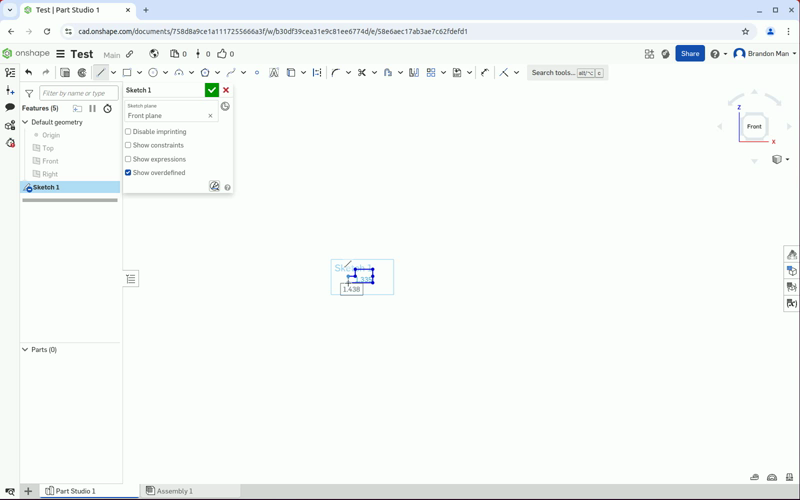
scroll(6)
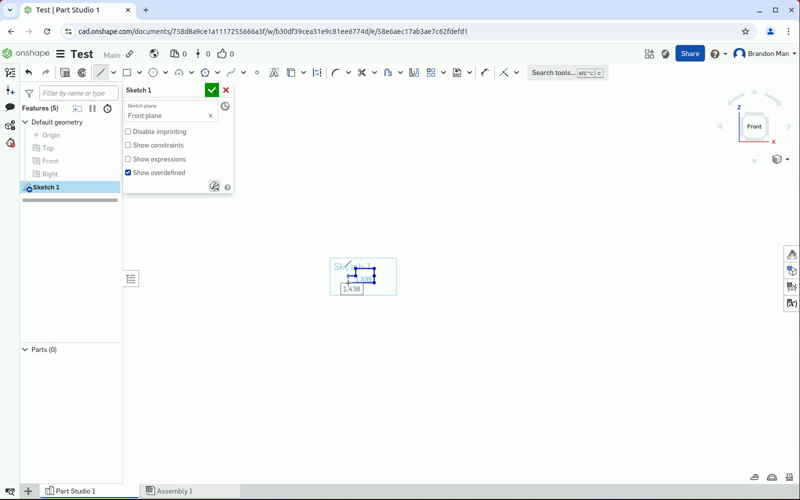
scroll(6)
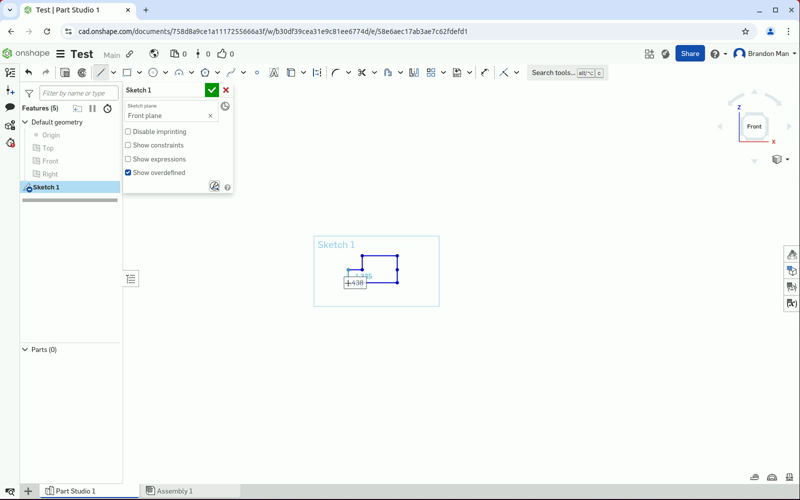
scroll(6)
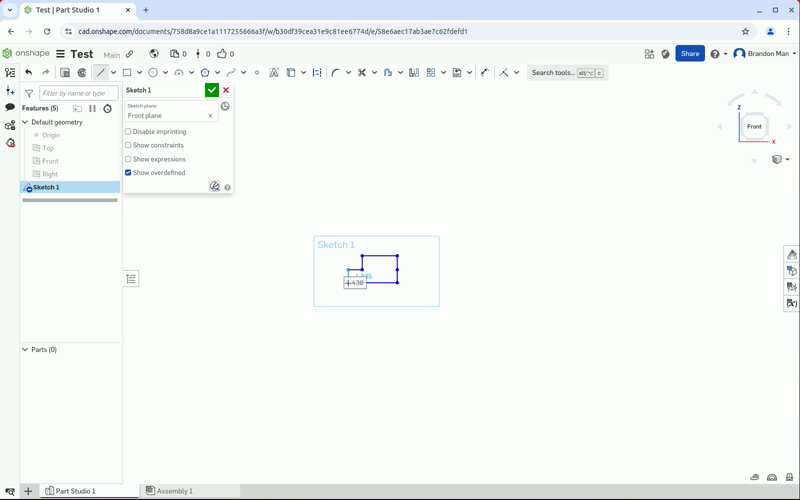
scroll(6)
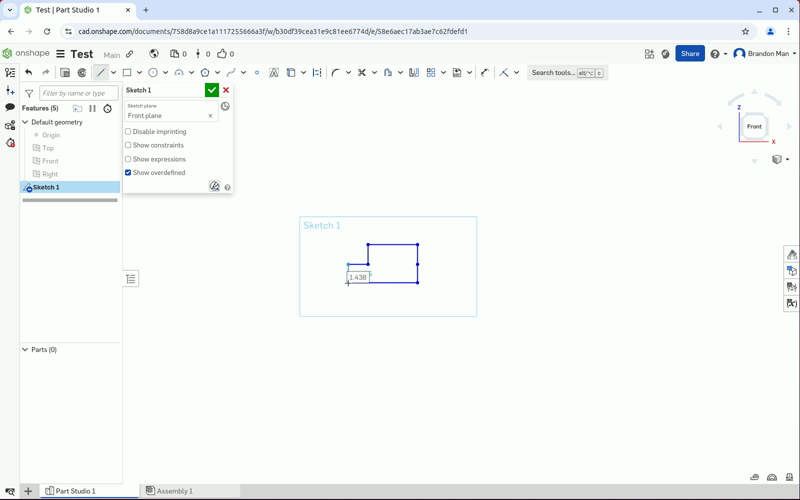
scroll(6)
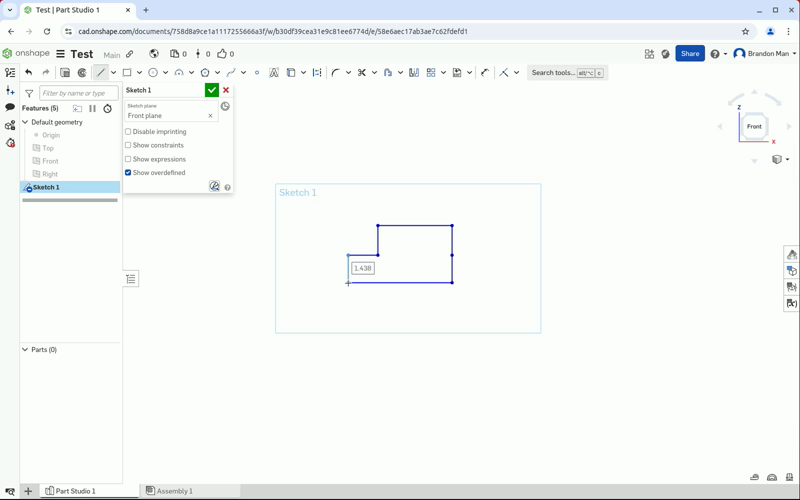
scroll(6)
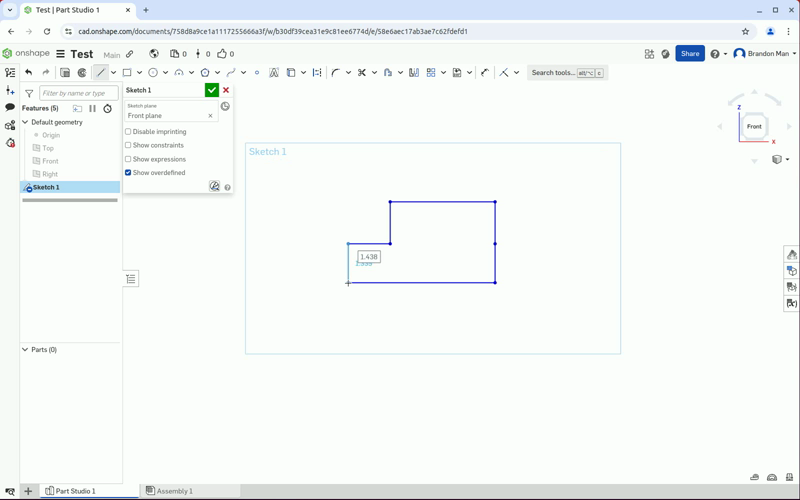
scroll(6)
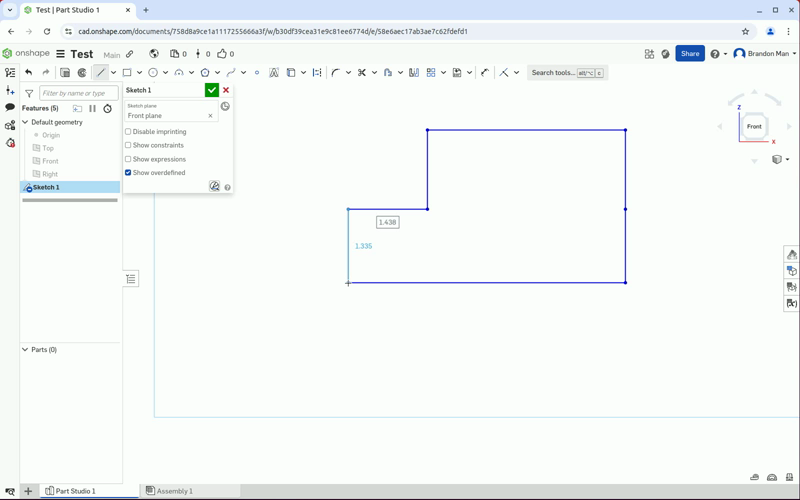
key_up(shift)
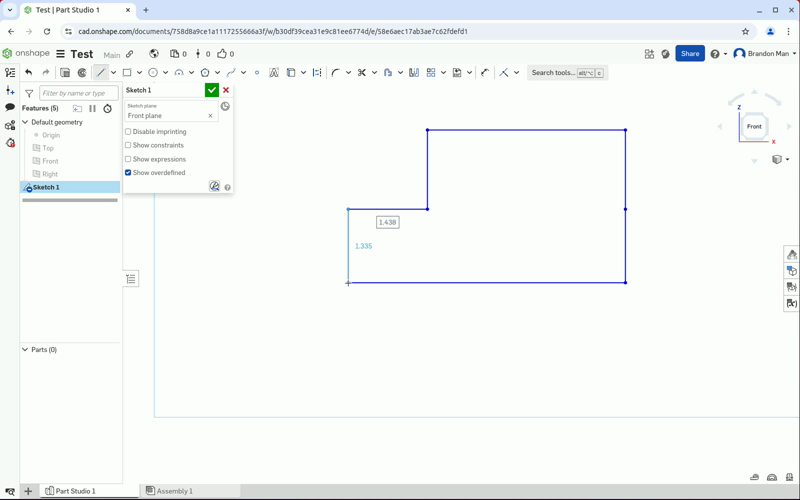
click(348, 282)
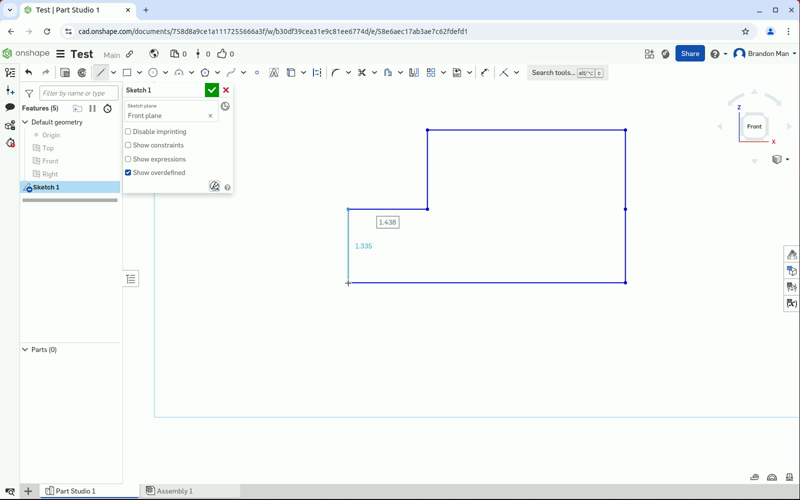
scroll(-6)
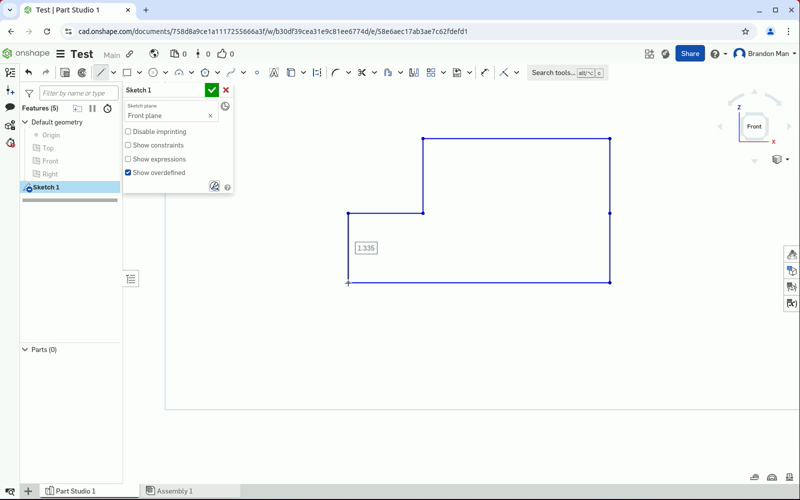
scroll(-6)
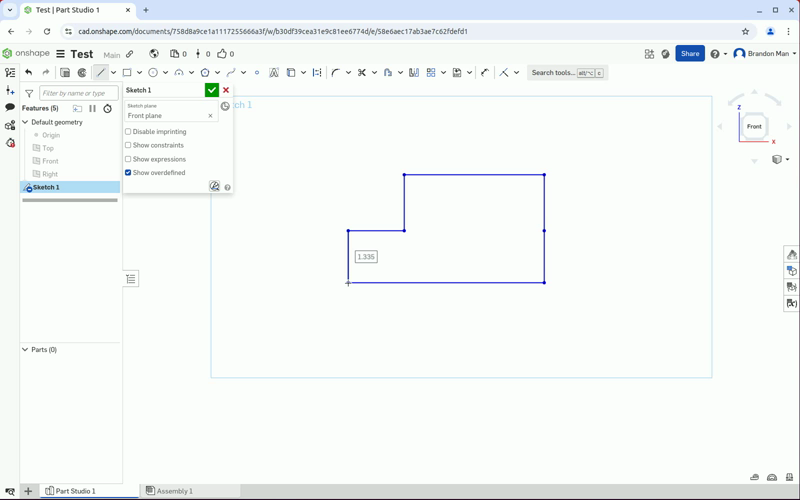
scroll(-6)
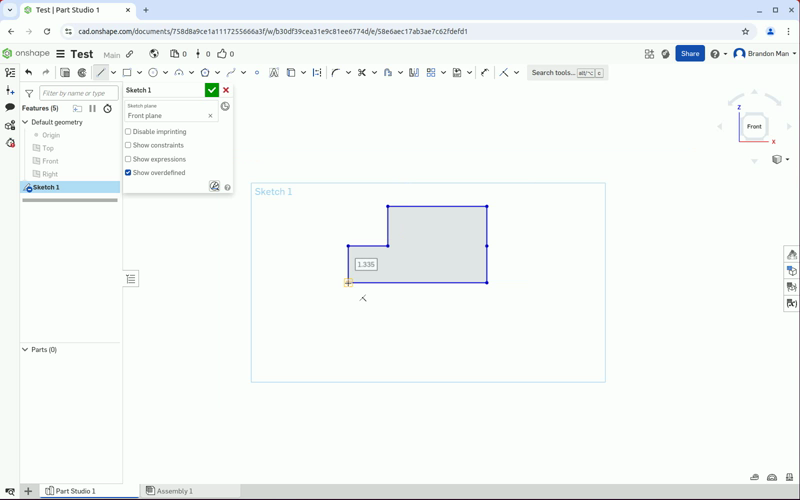
scroll(-6)
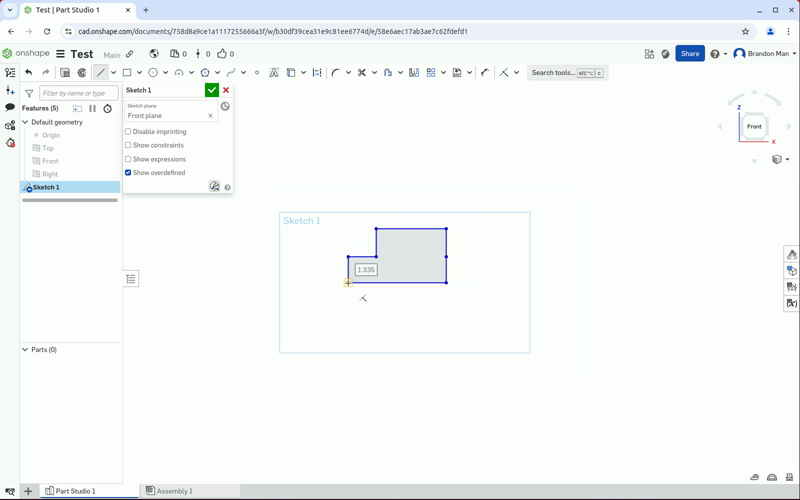
scroll(-6)
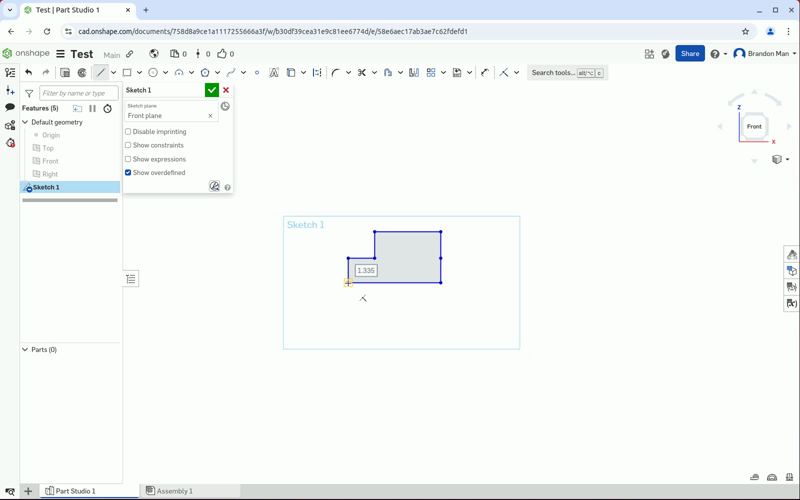
scroll(-6)
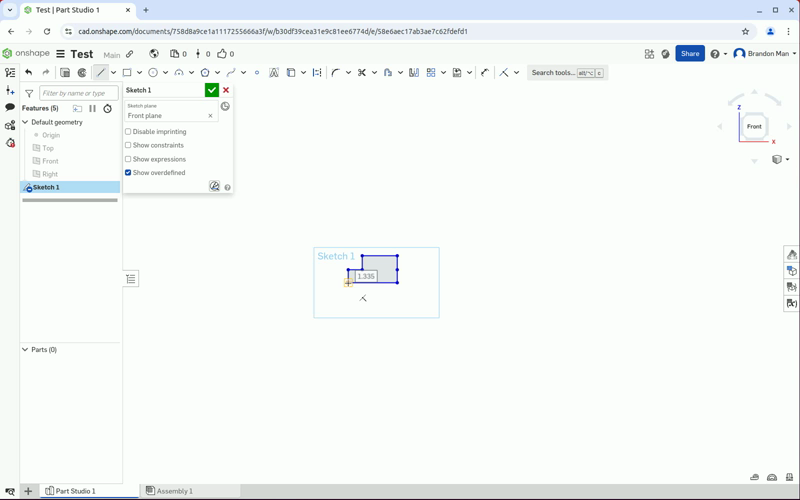
scroll(-6)
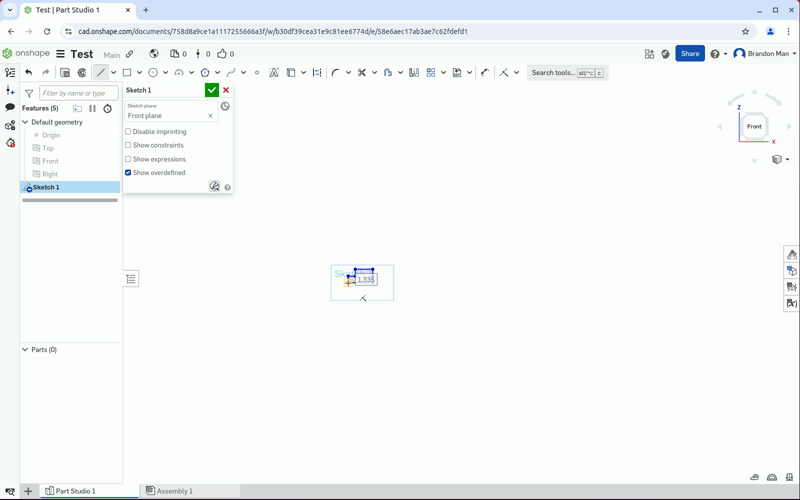
key(esc)
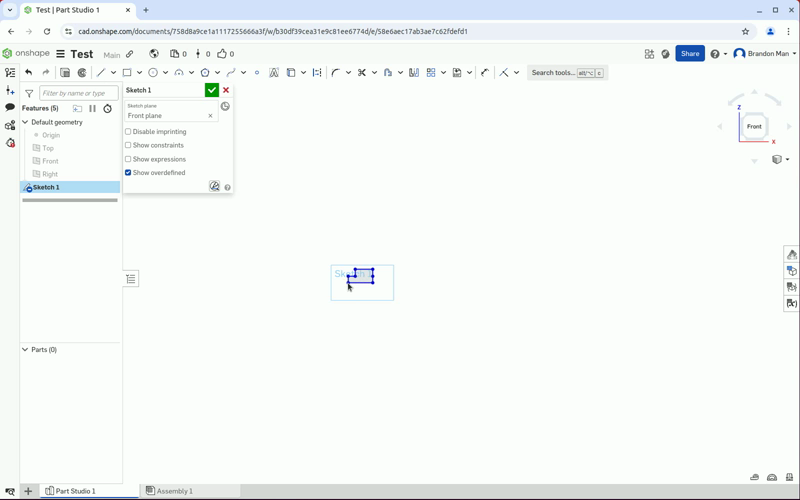
mouse_move(356, 278)
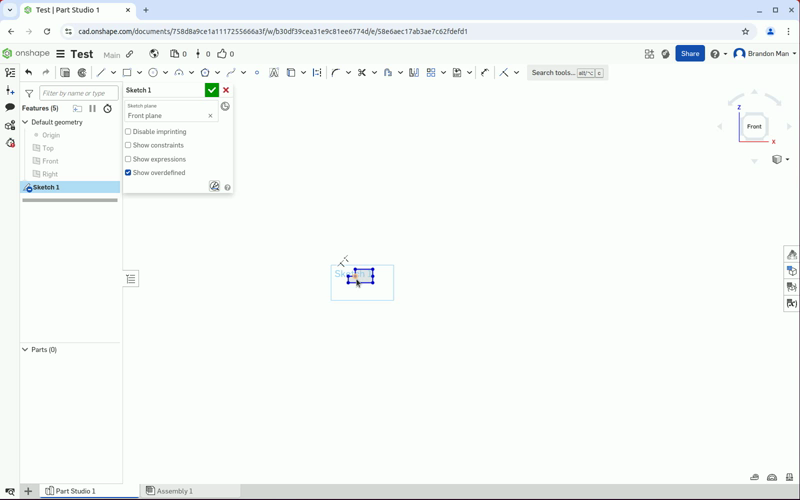
scroll(6)
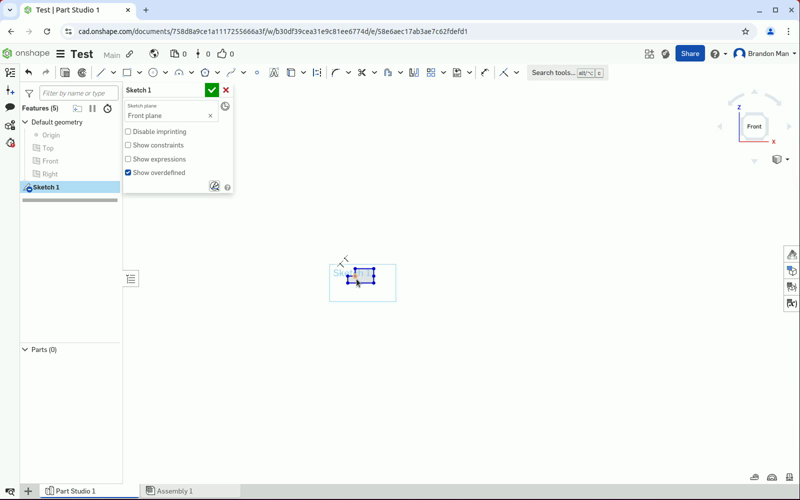
scroll(6)
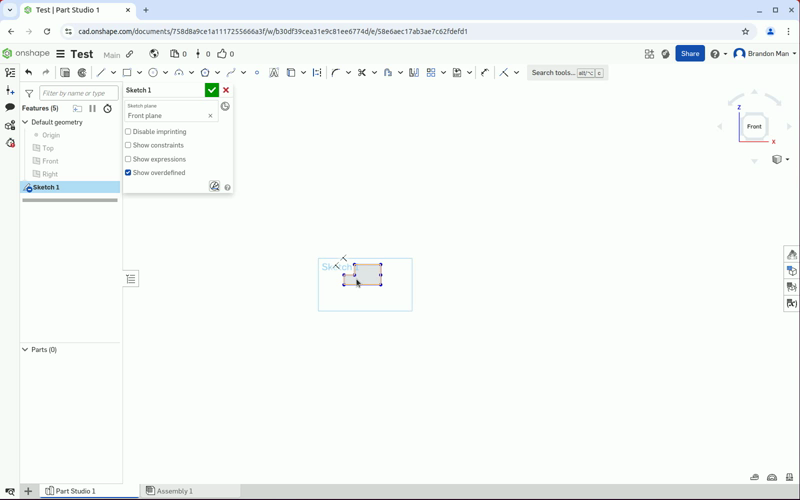
scroll(6)
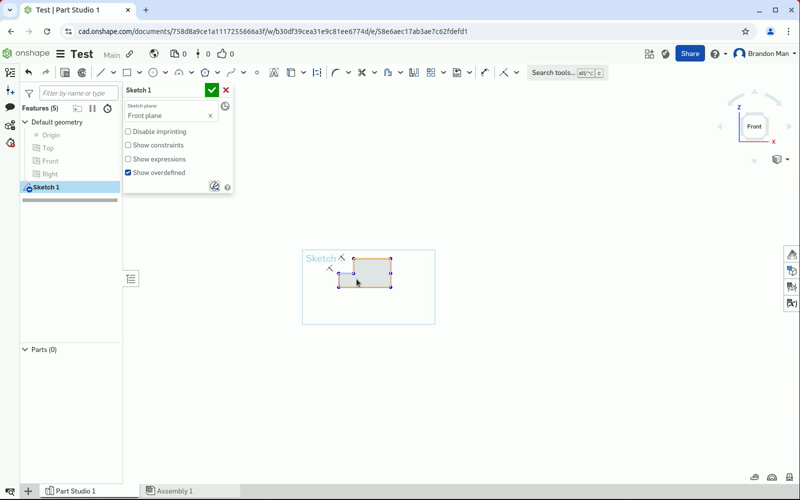
scroll(6)
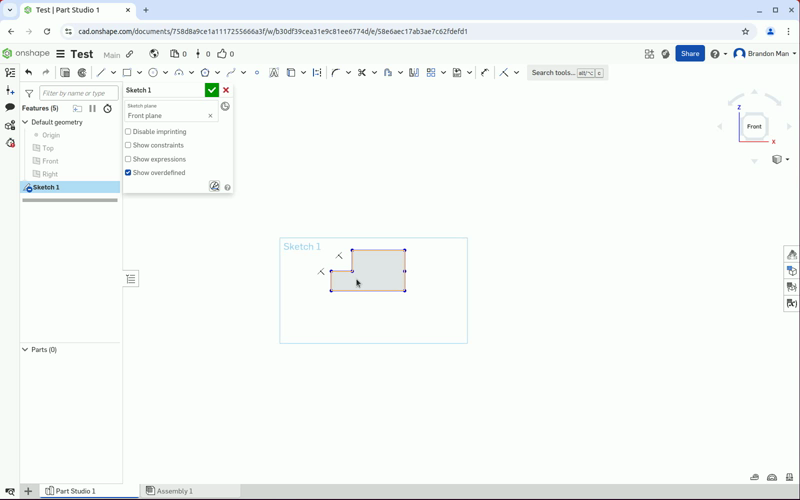
scroll(6)
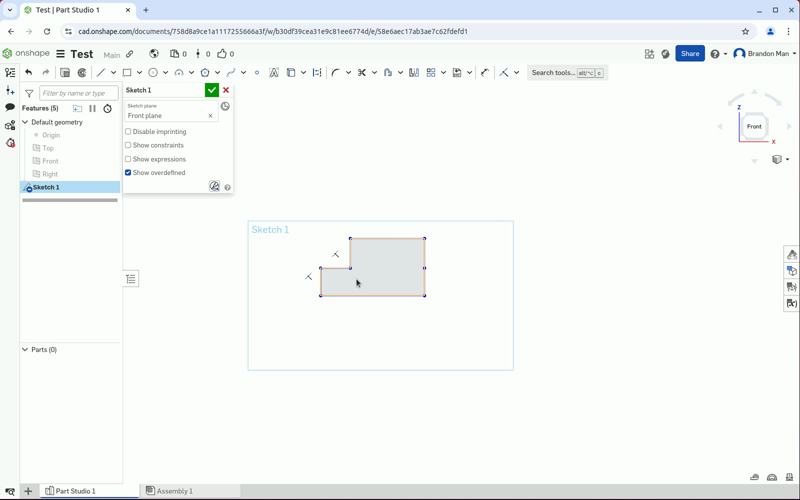
scroll(6)
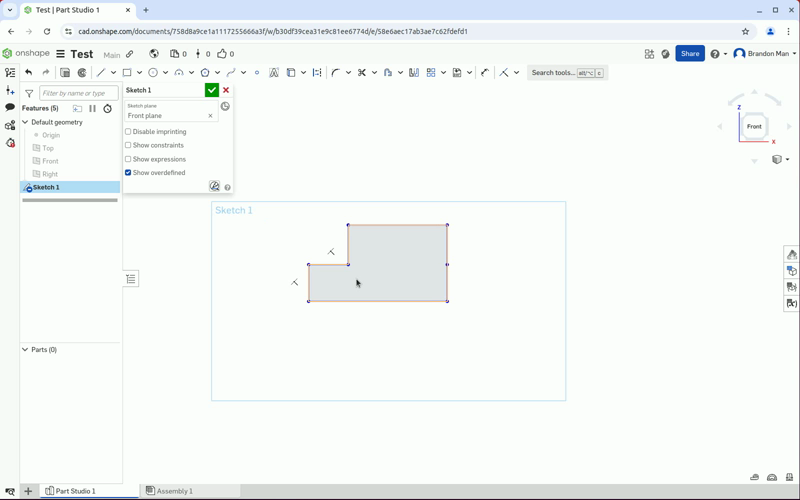
scroll(6)
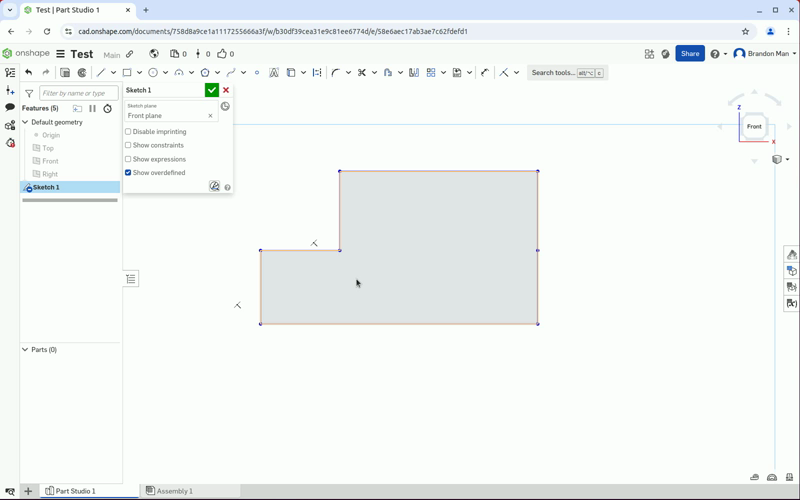
click(356, 278)
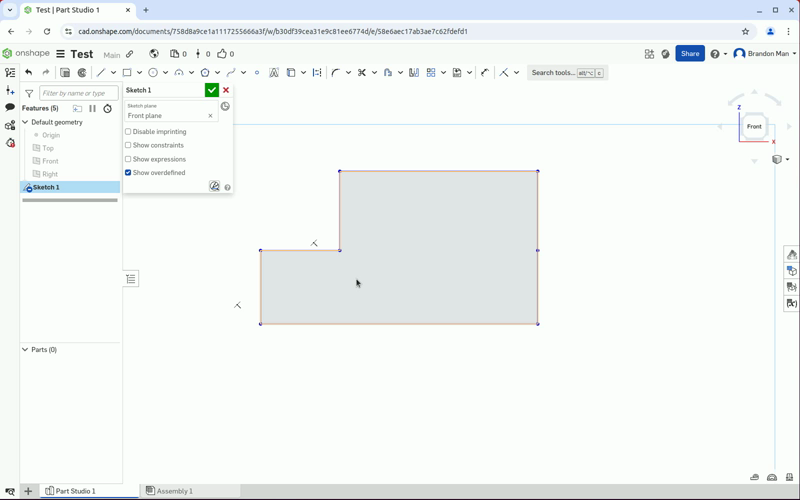
scroll(-6)
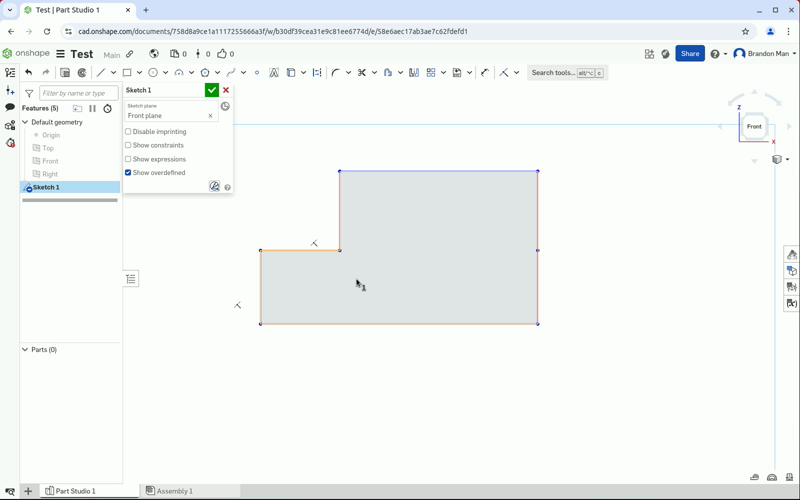
scroll(-6)
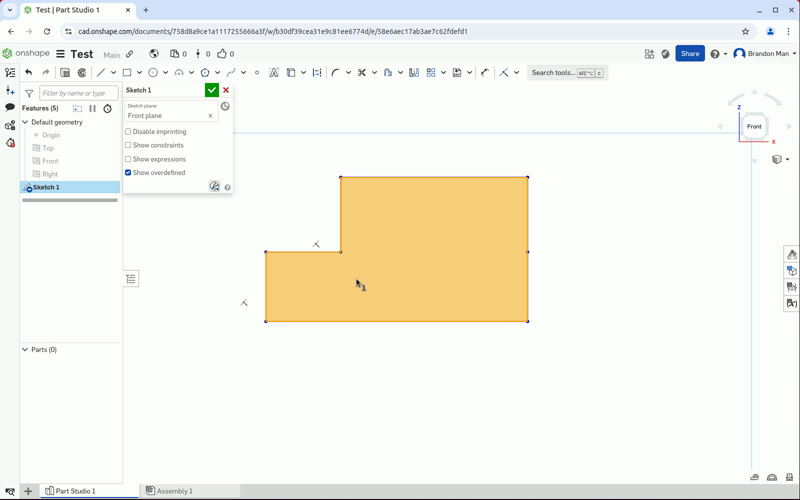
scroll(-6)
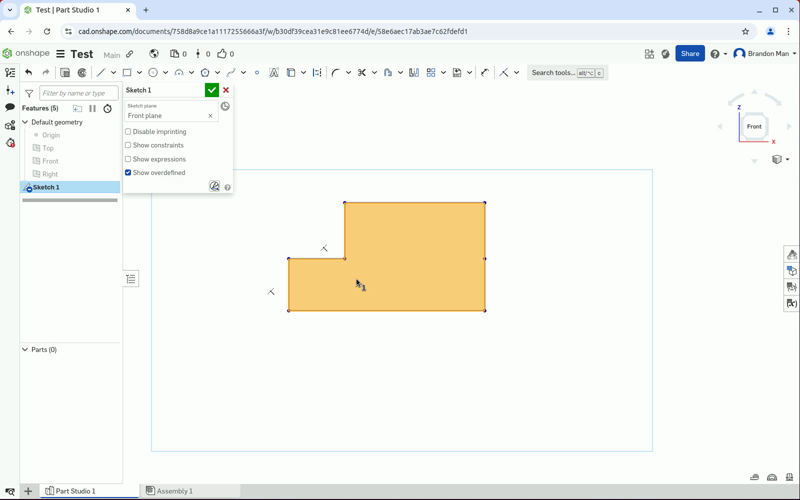
scroll(-6)
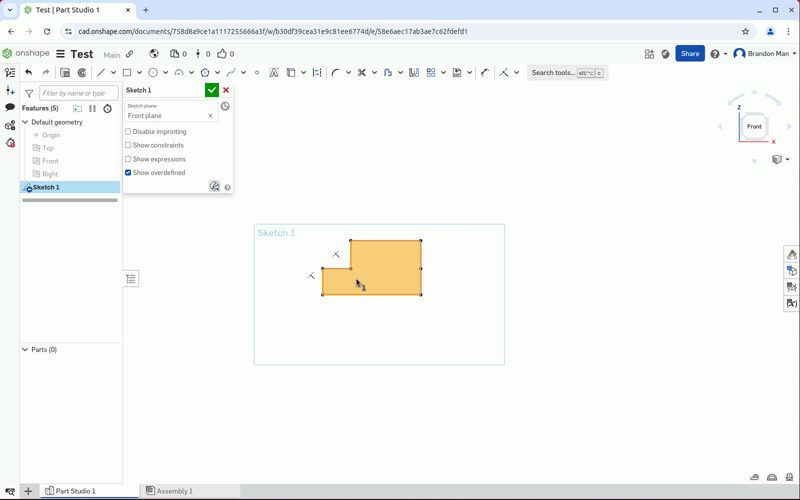
scroll(-6)
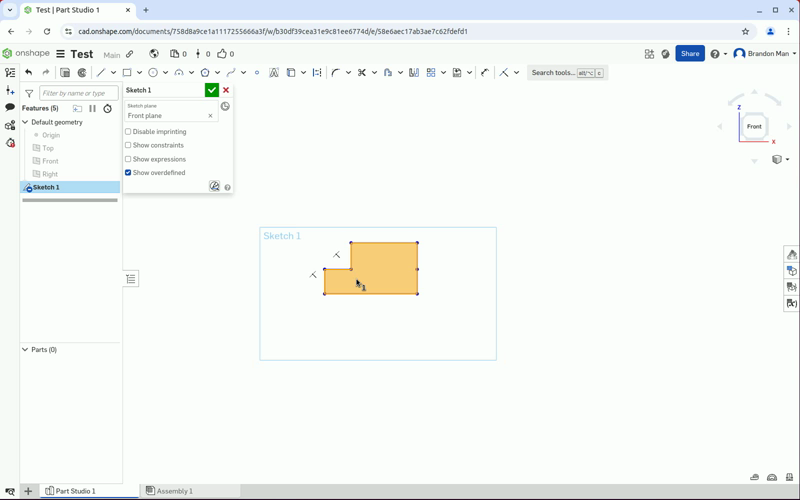
scroll(-6)
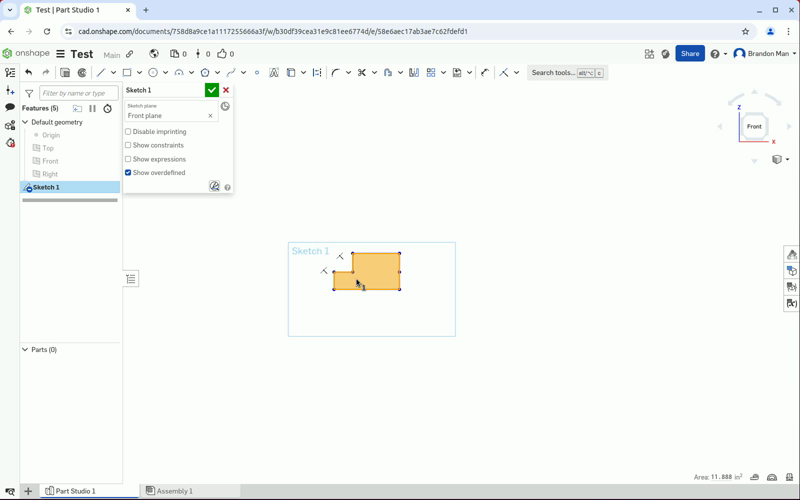
scroll(-6)
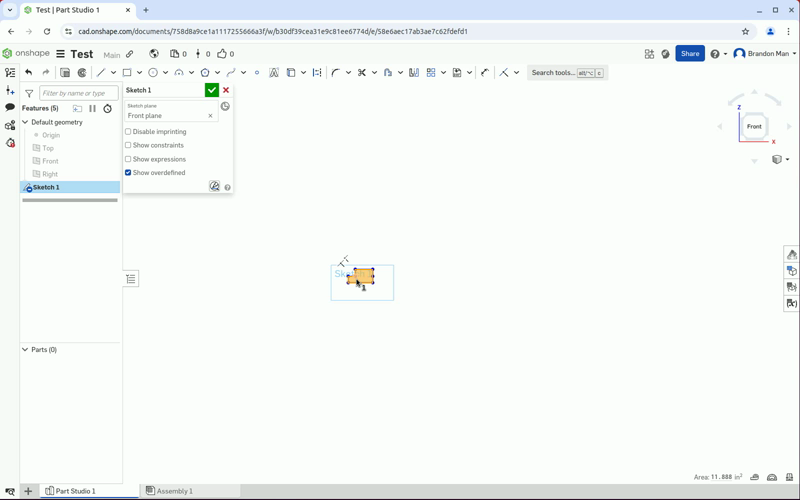
mouse_move(73, 352)
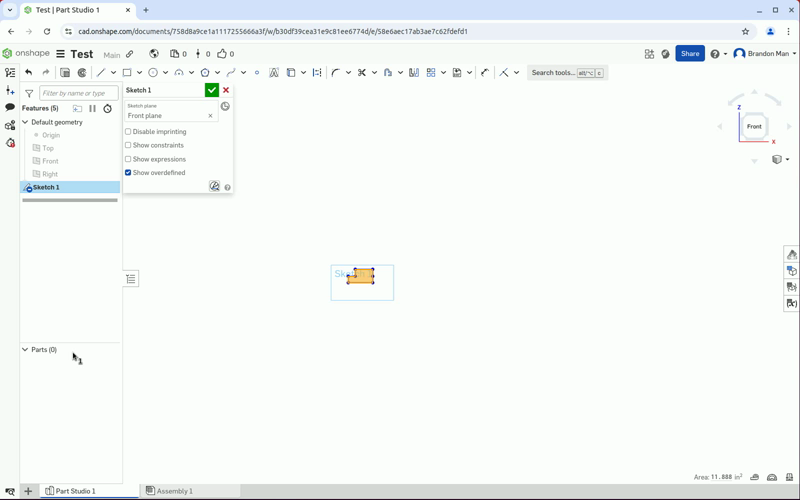
key(shift+y)
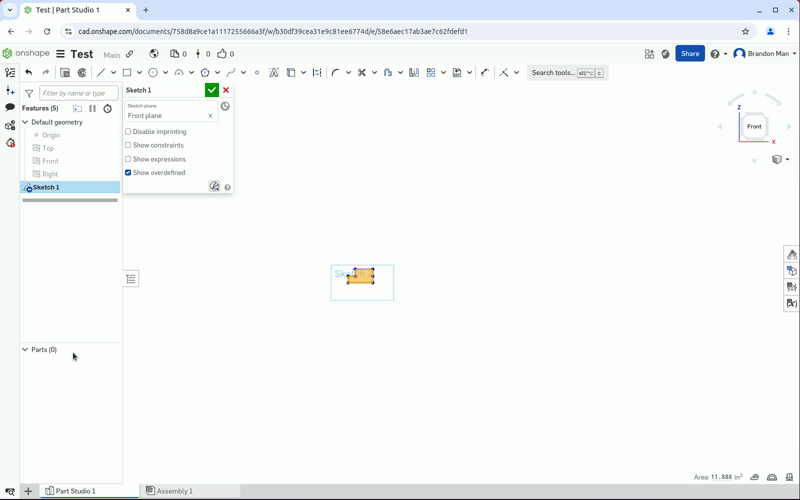
key(shift+e)
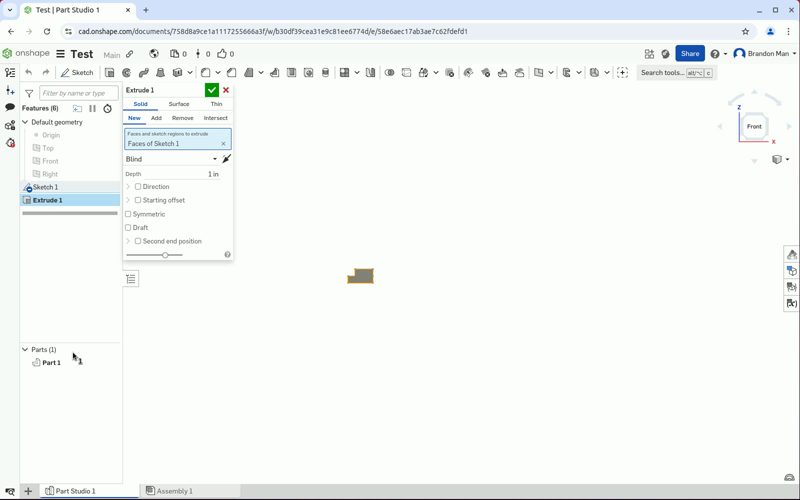
mouse_move(143, 106)
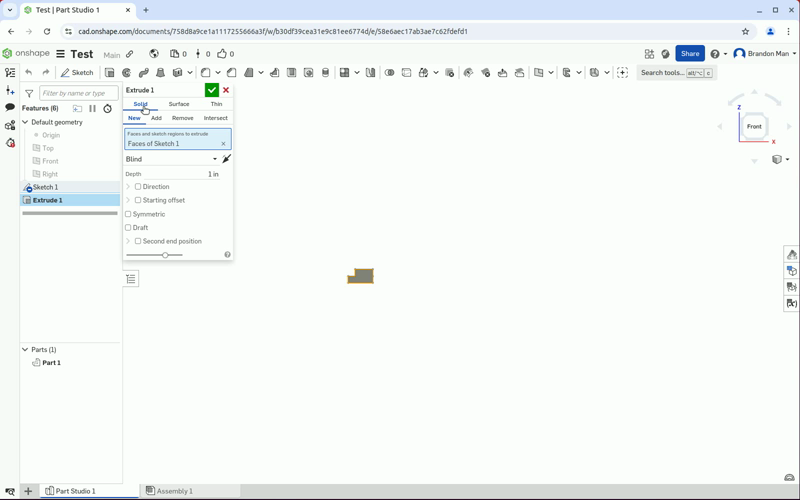
click(143, 106)
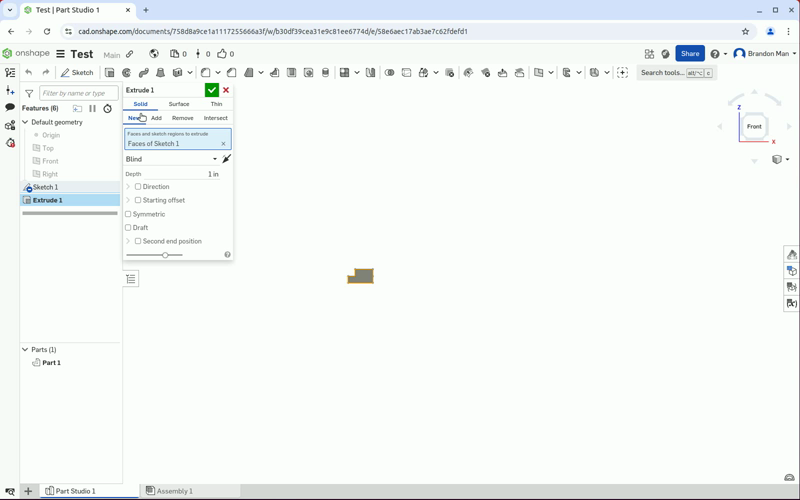
mouse_move(137, 120)
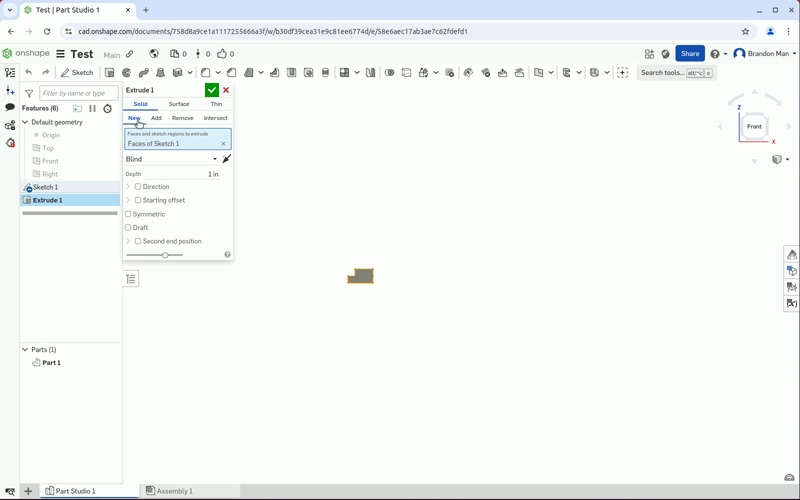
click(137, 120)
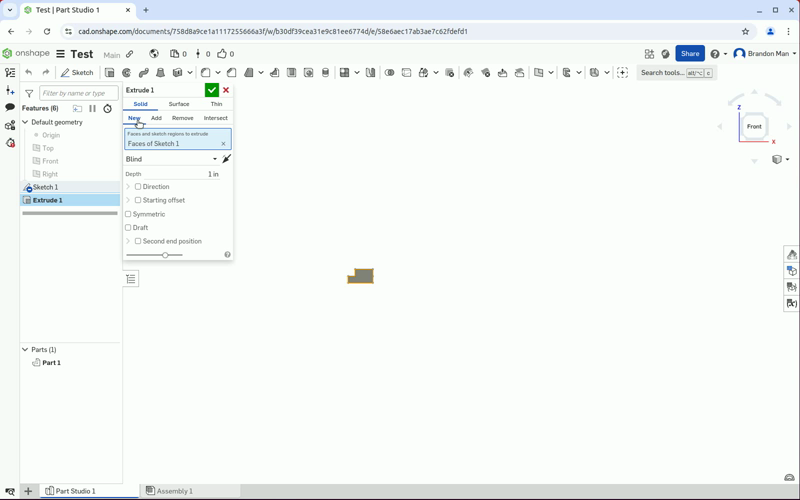
key(tab, 4)
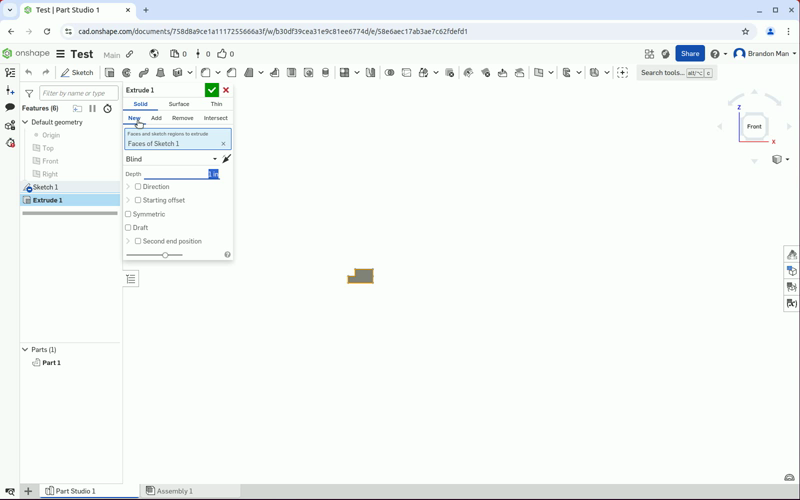
text(1.444)
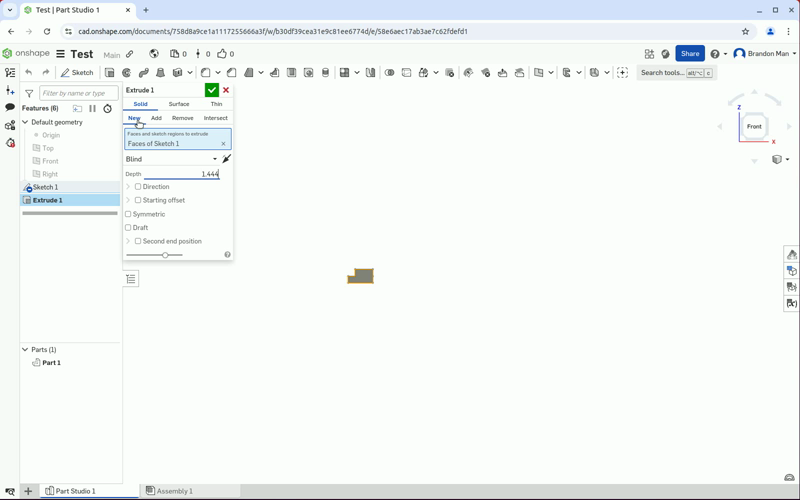
key(enter)
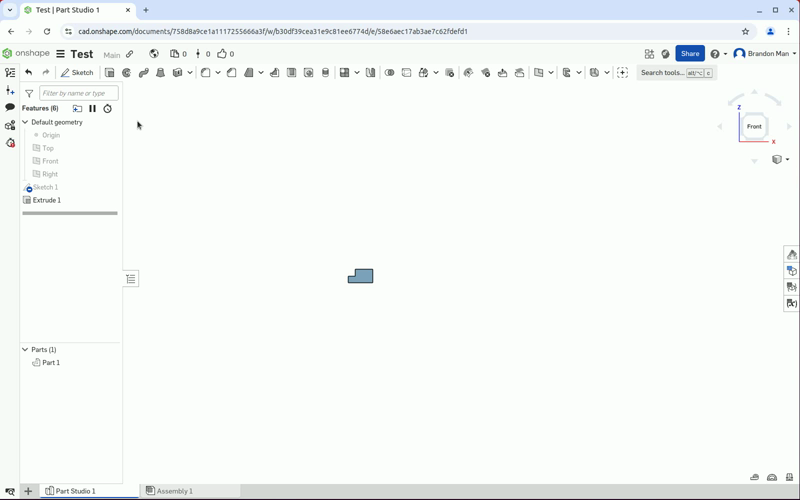
key(shift+h)
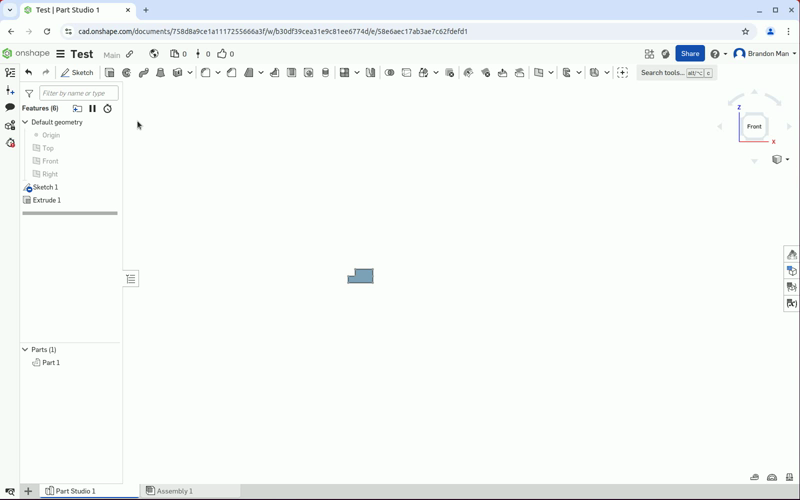
key(shift+h)
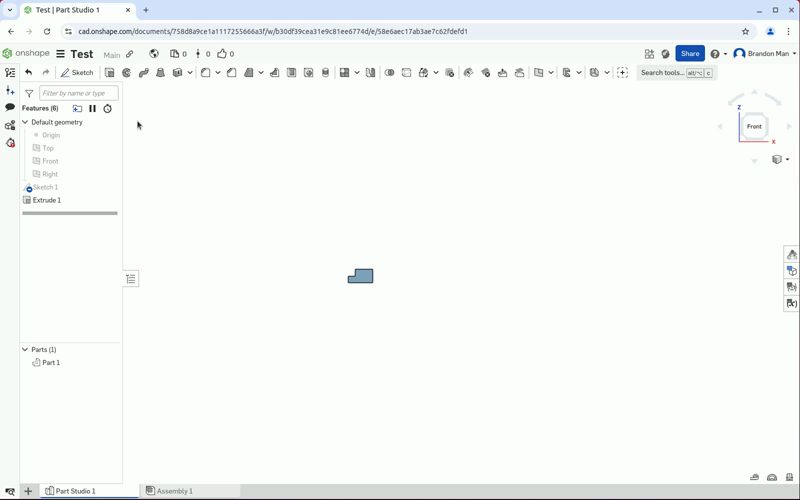
mouse_move(73, 189)
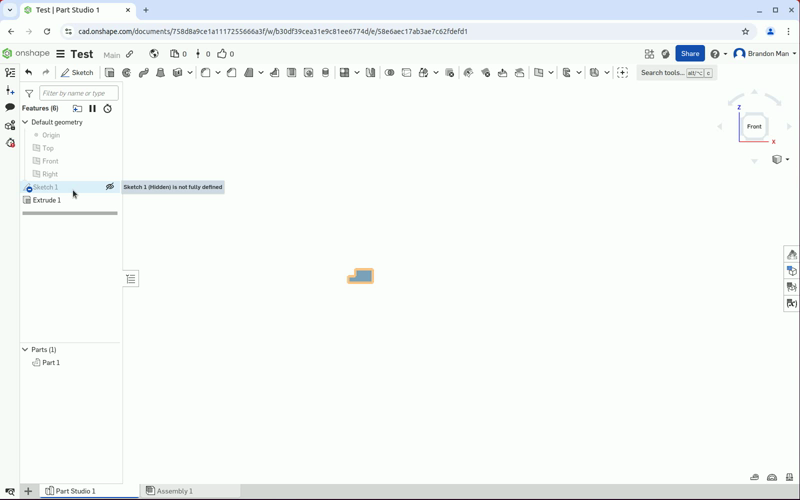
click(73, 189)
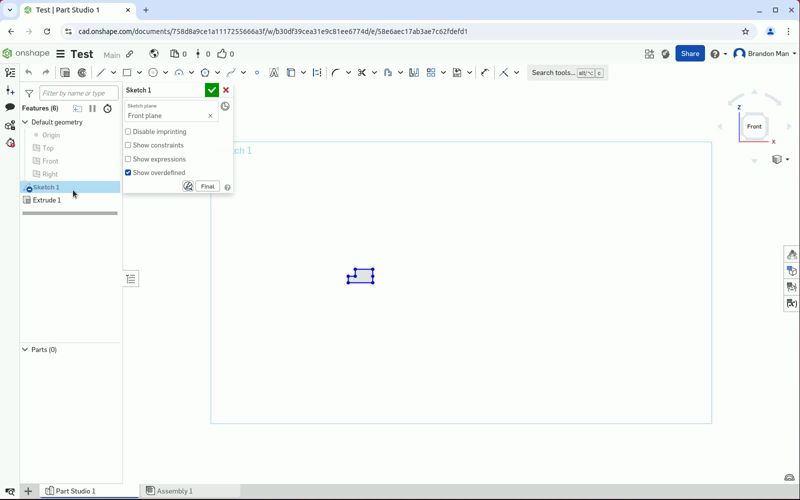
mouse_move(229, 92)
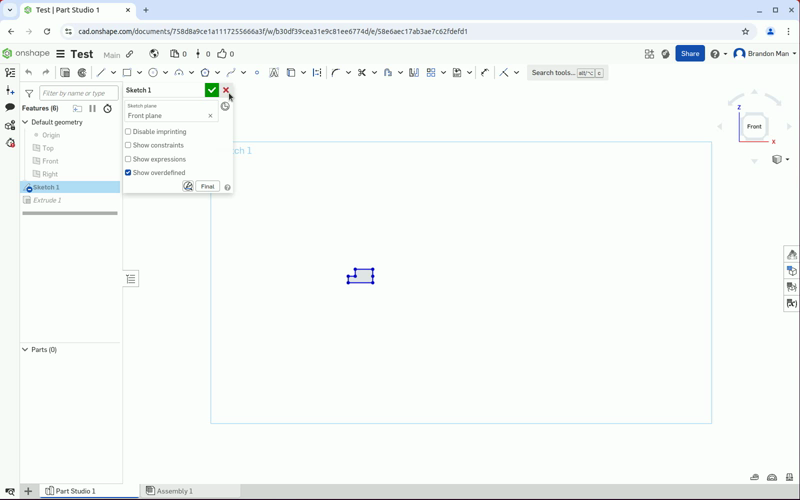
click(229, 92)
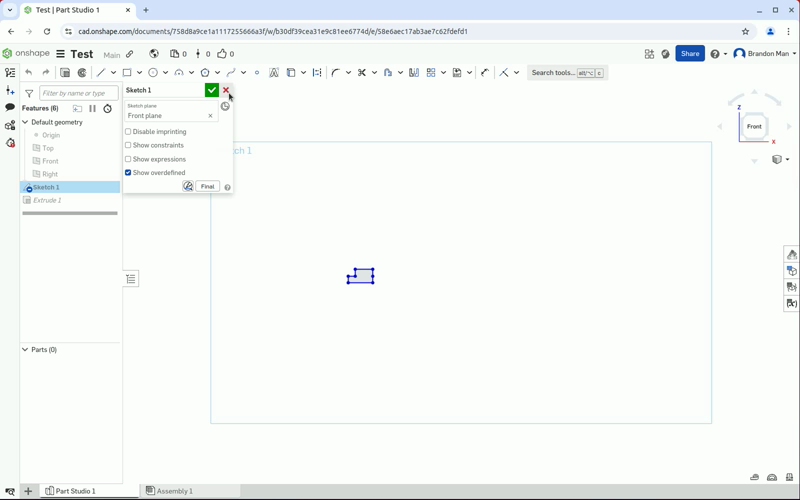
key(shift+s)
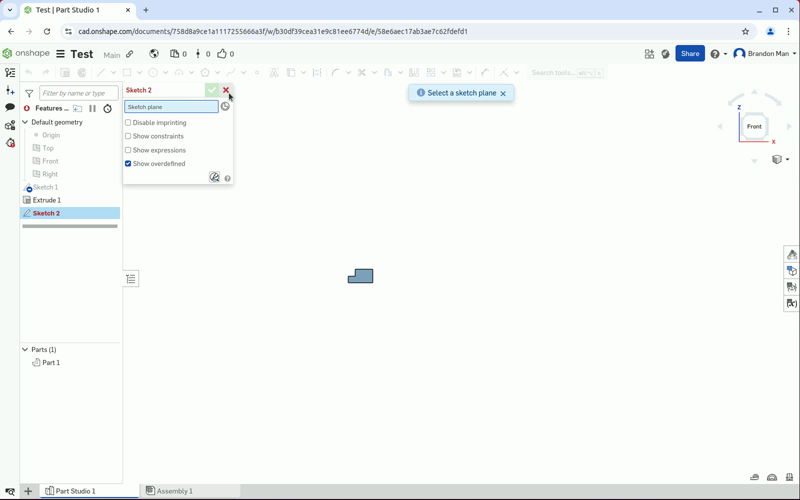
mouse_move(73, 163)
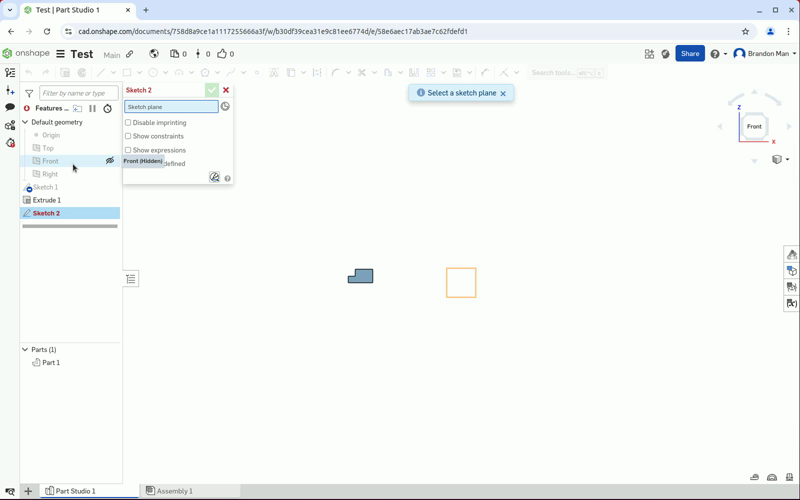
click(73, 163)
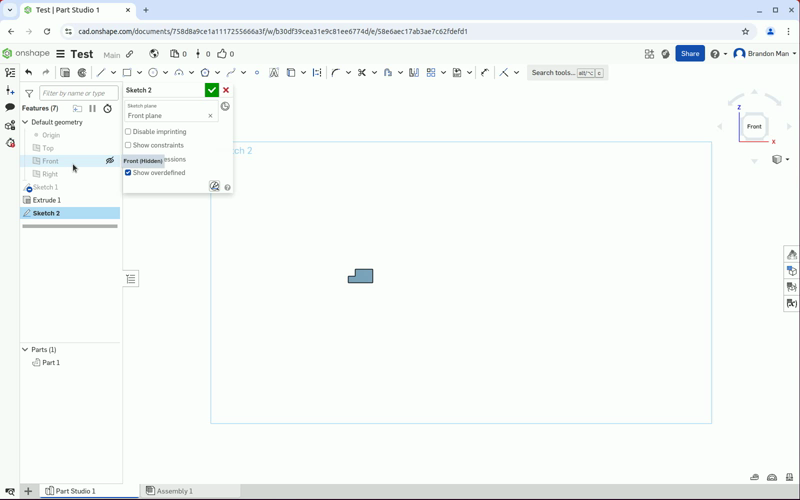
mouse_move(73, 352)
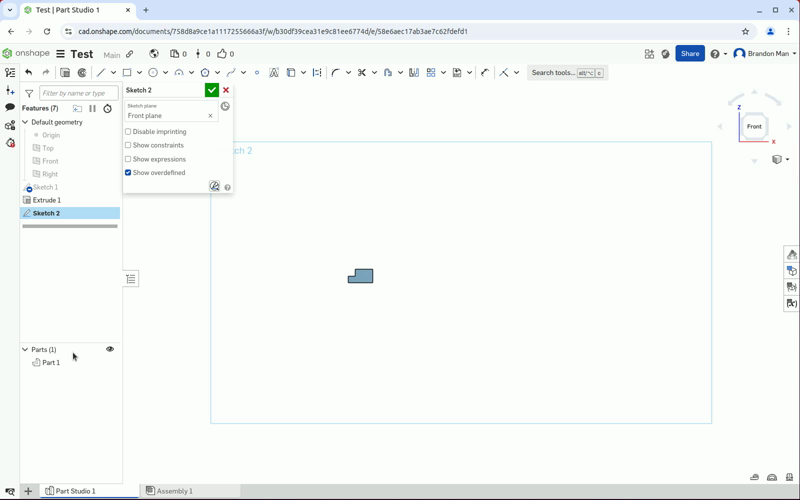
key(y)
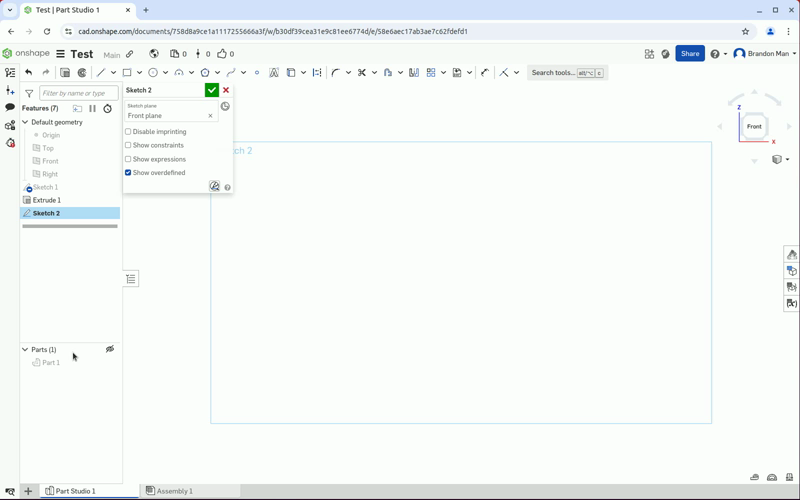
key(l)
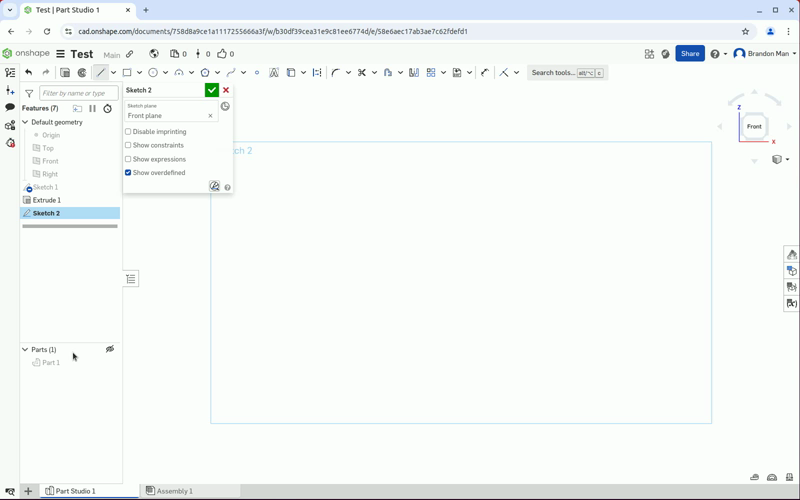
key_down(shift)
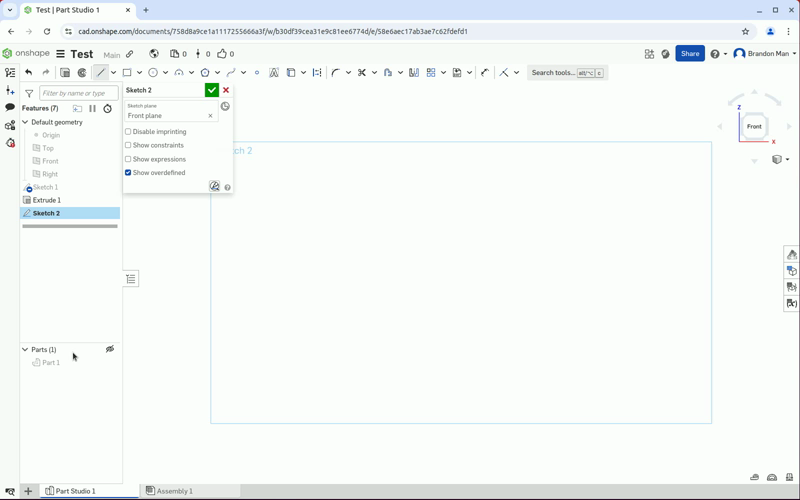
mouse_move(437, 282)
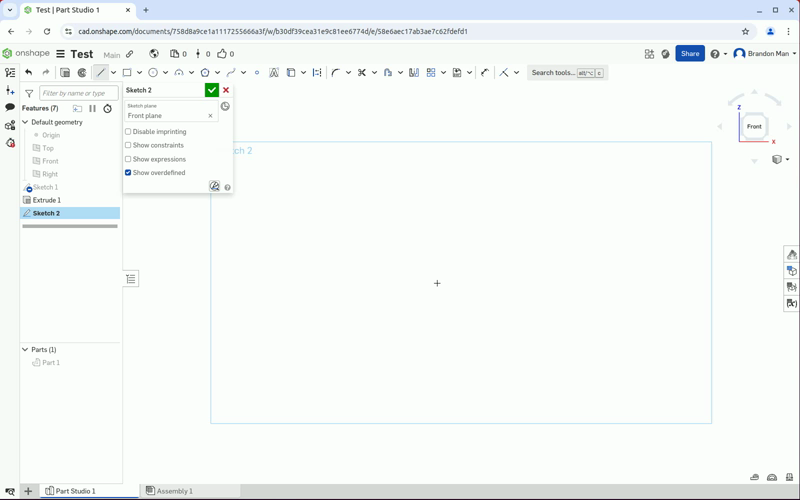
click(437, 282)
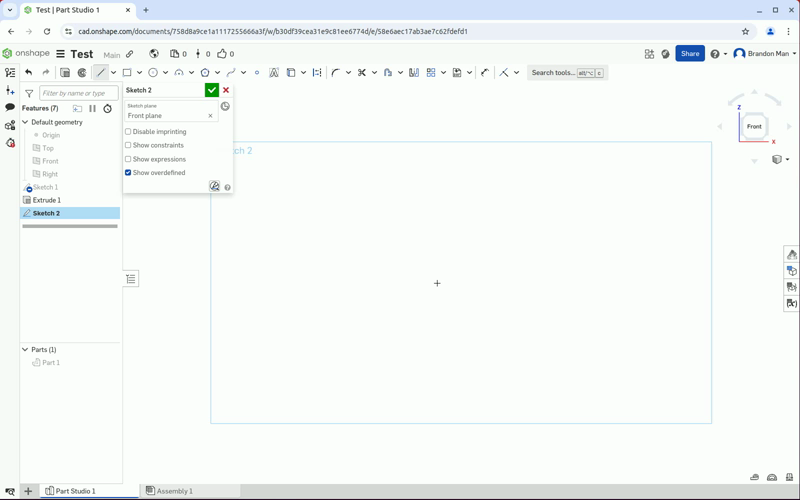
key_up(shift)
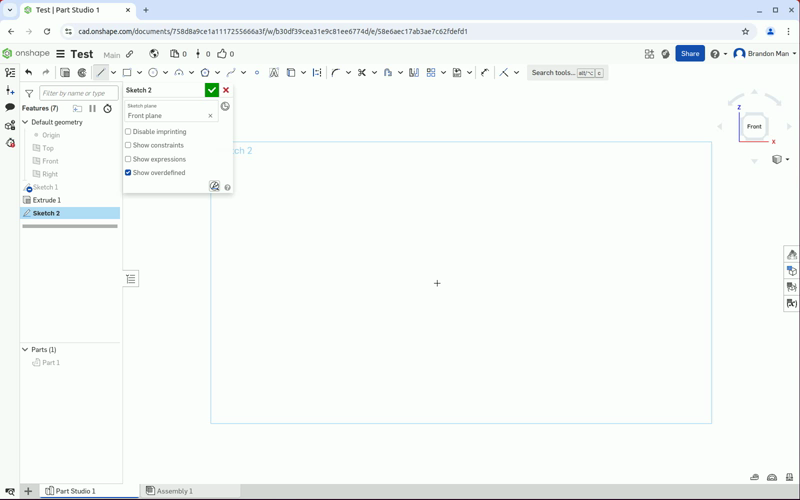
key_down(shift)
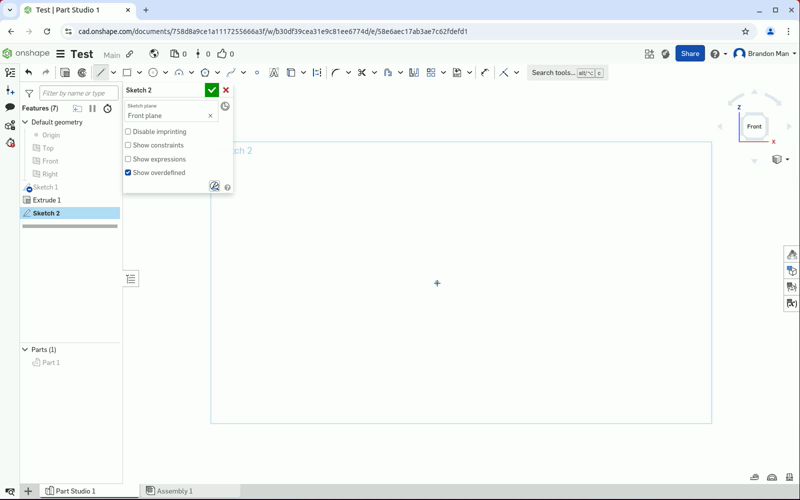
mouse_move(467, 282)
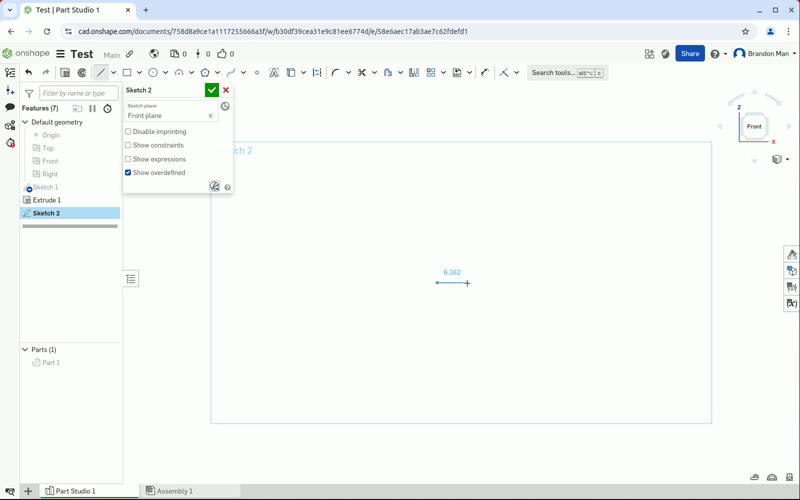
mouse_move(461, 282)
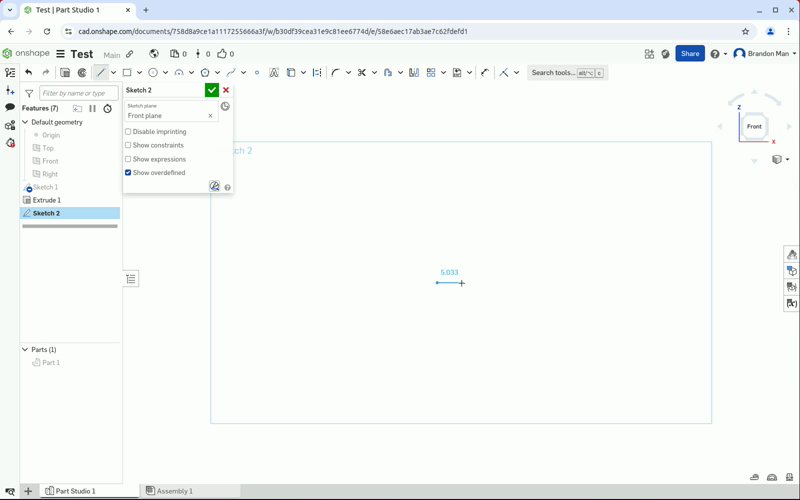
click(461, 282)
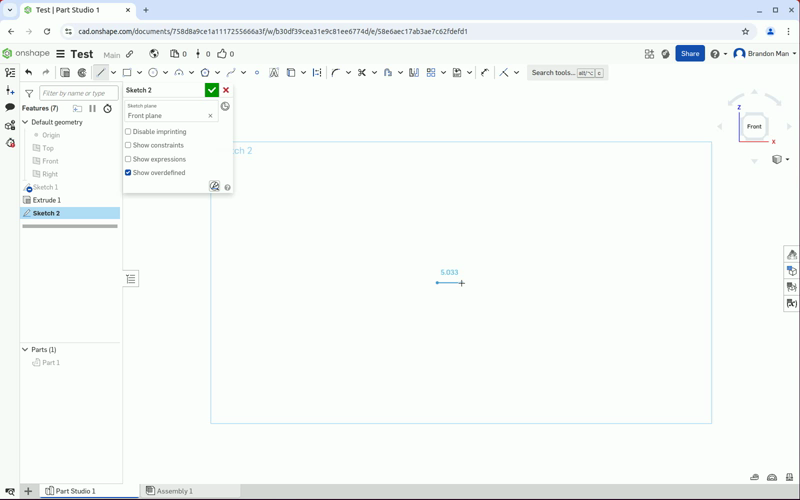
key_up(shift)
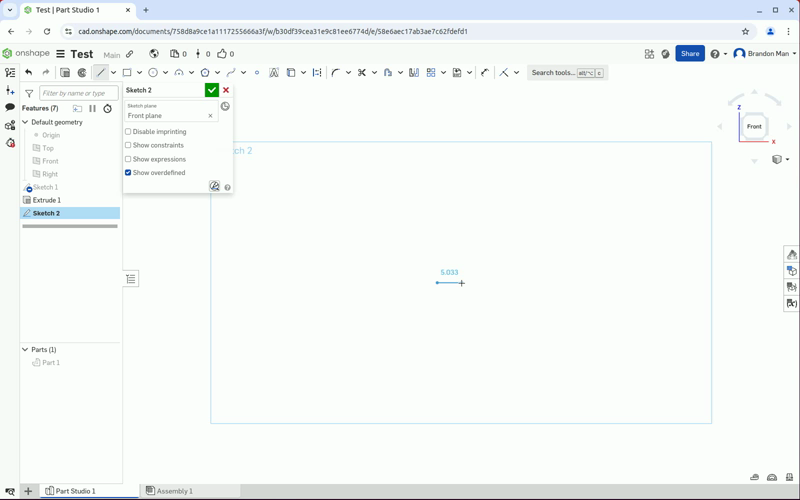
key_down(shift)
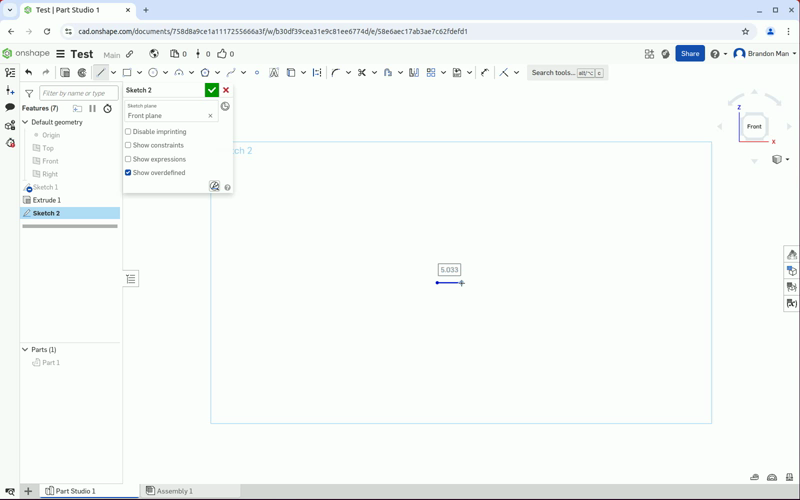
mouse_move(491, 282)
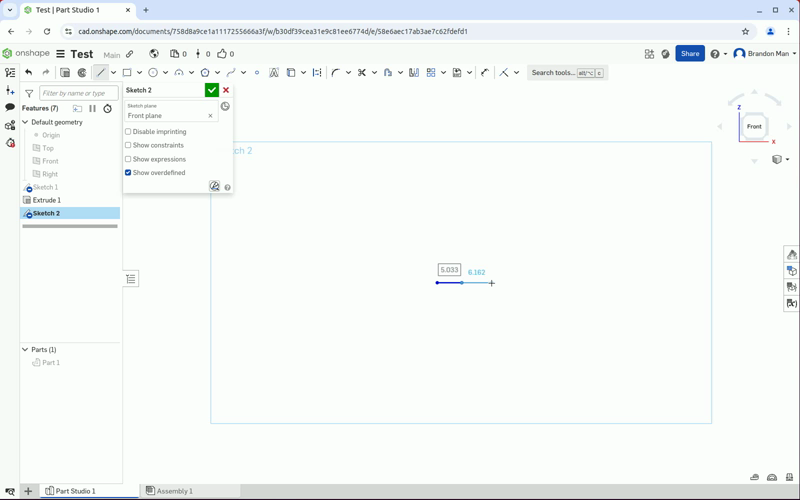
mouse_move(461, 276)
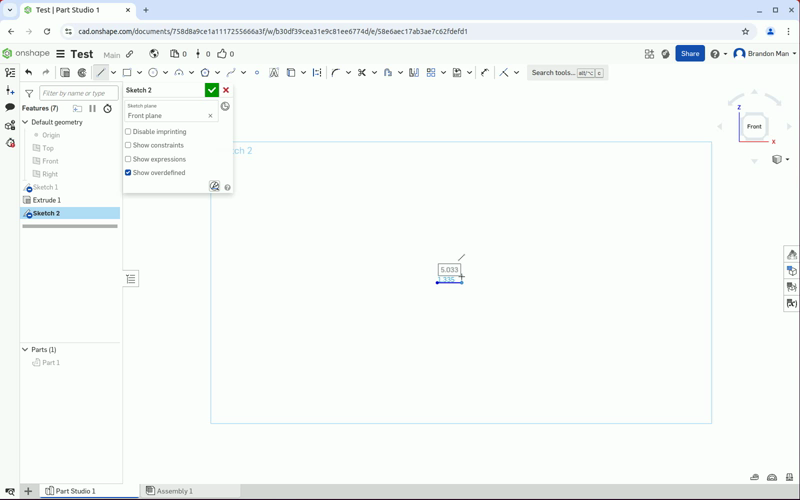
scroll(6)
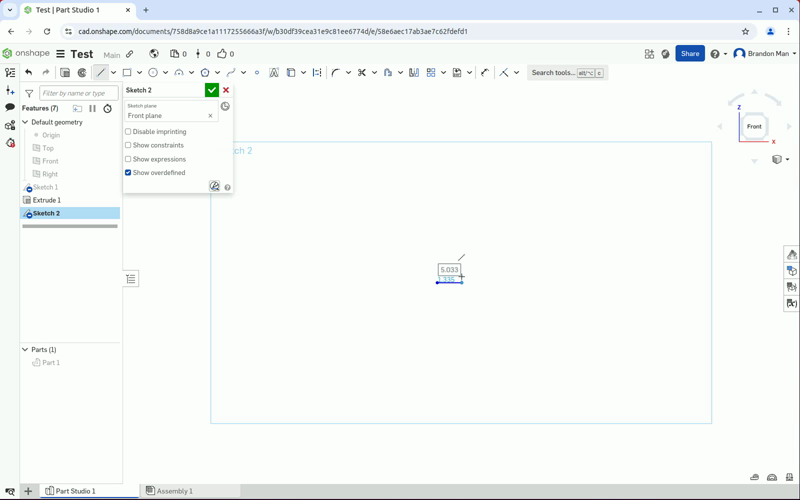
scroll(6)
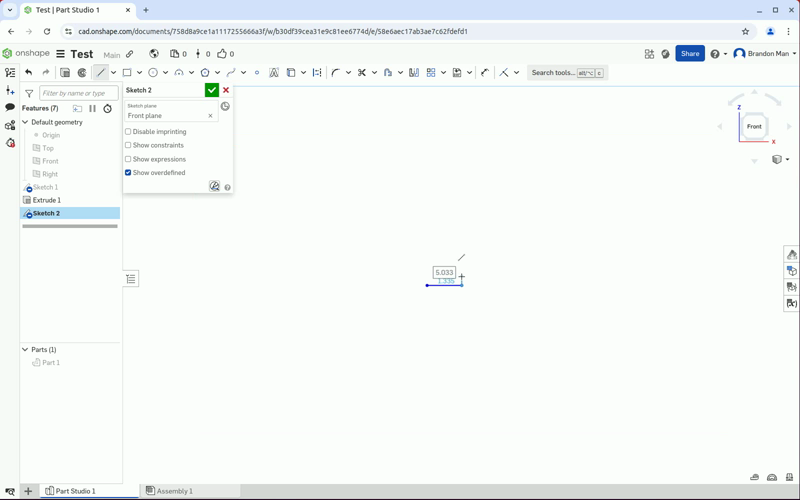
scroll(6)
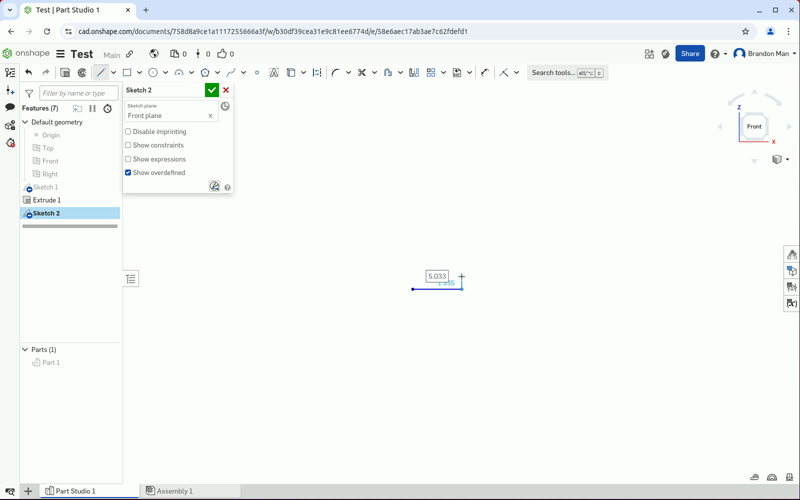
scroll(6)
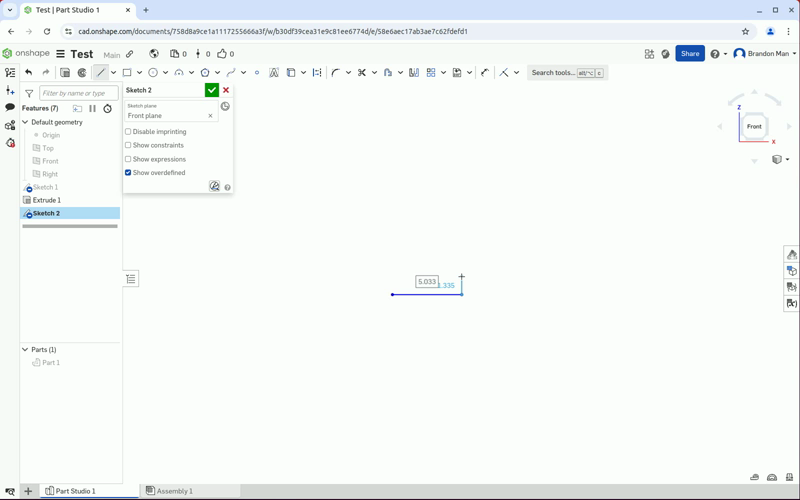
scroll(6)
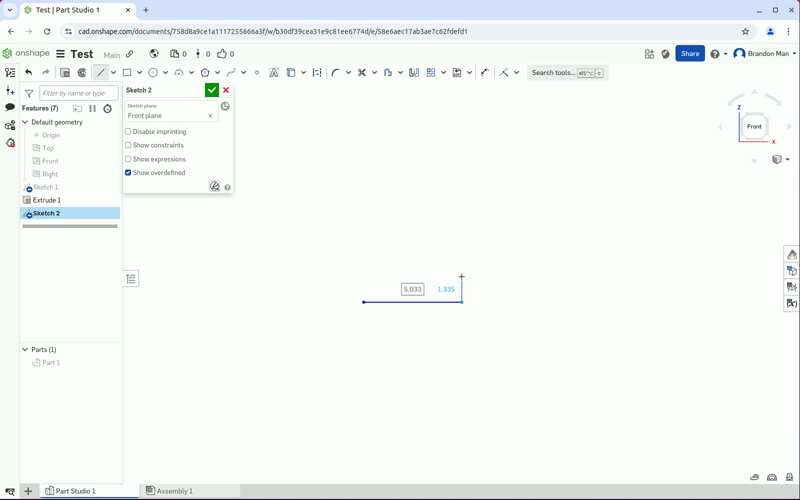
scroll(6)
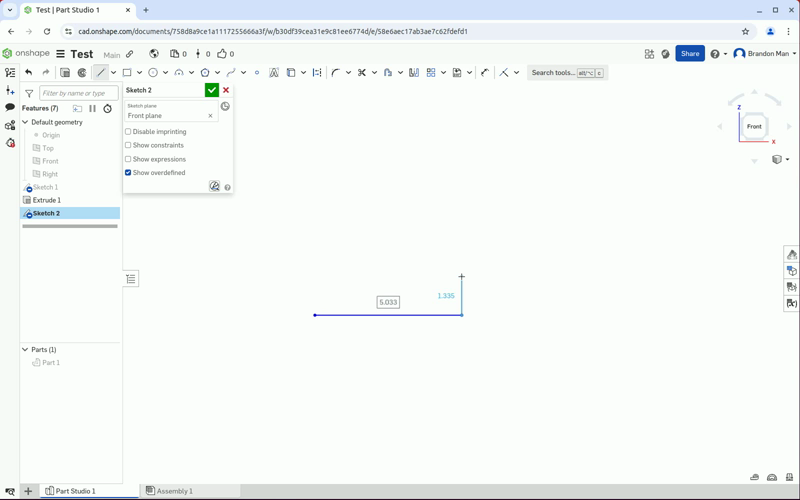
scroll(6)
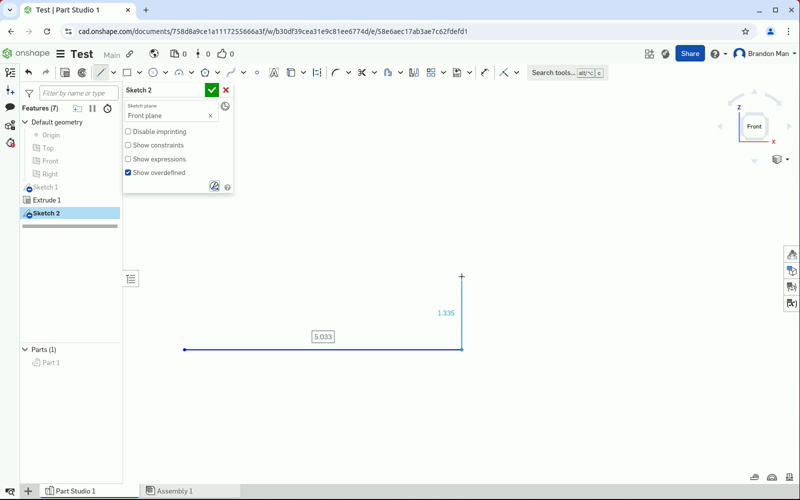
click(461, 276)
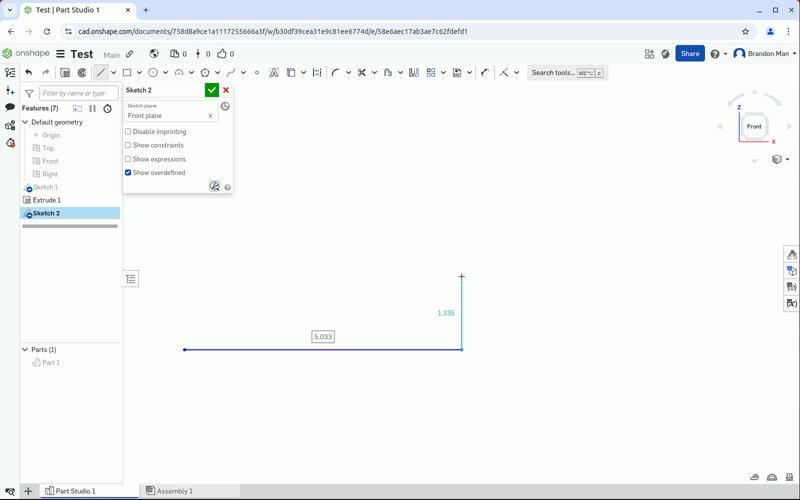
scroll(-6)
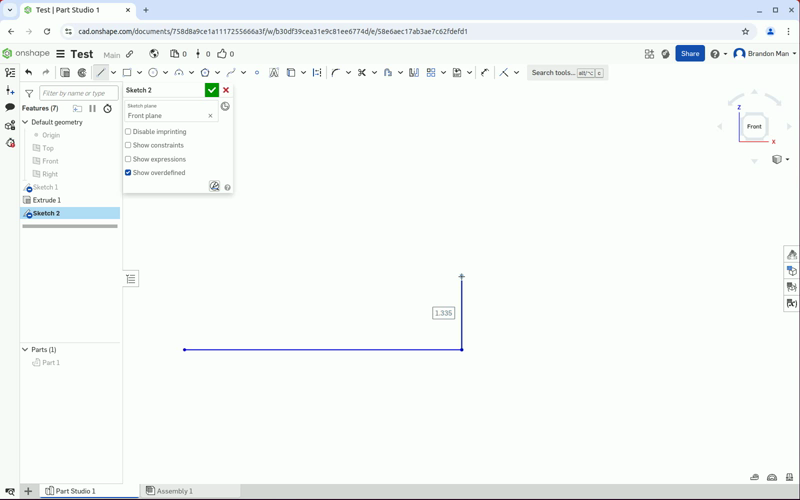
scroll(-6)
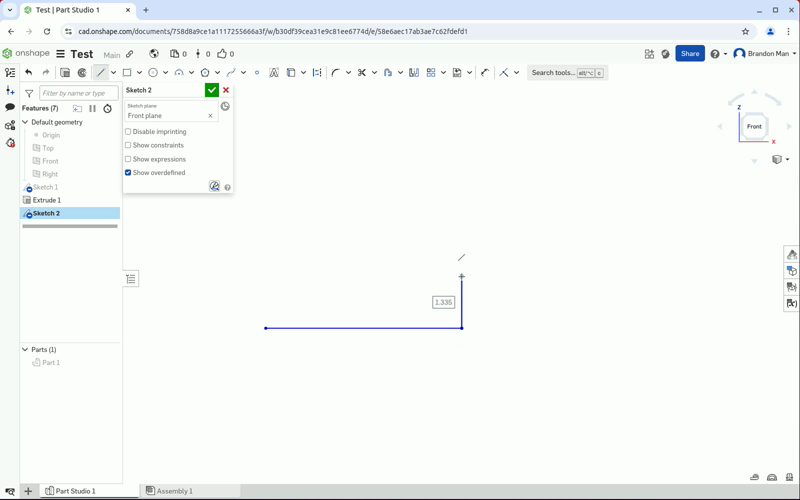
scroll(-6)
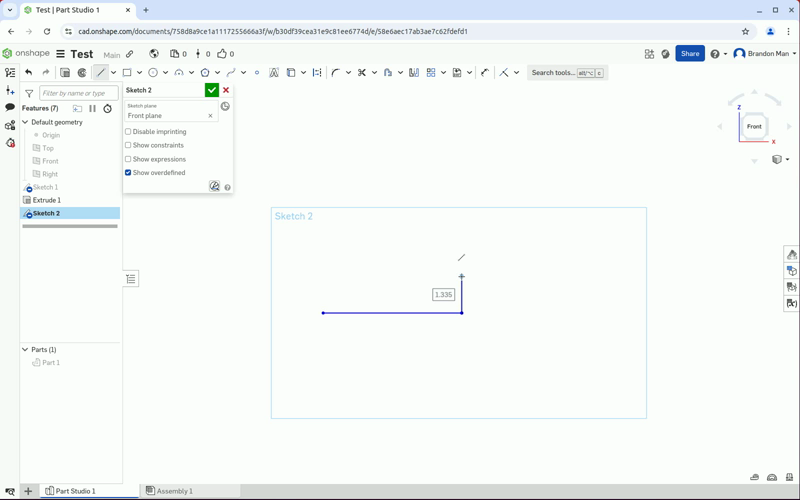
scroll(-6)
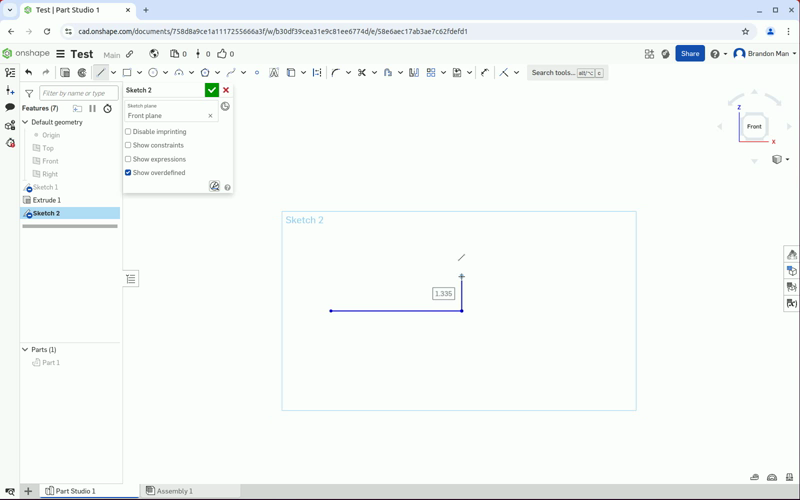
scroll(-6)
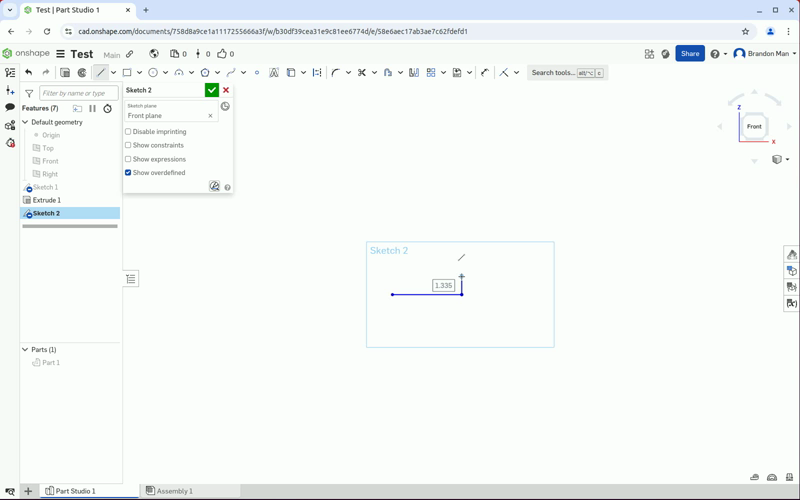
scroll(-6)
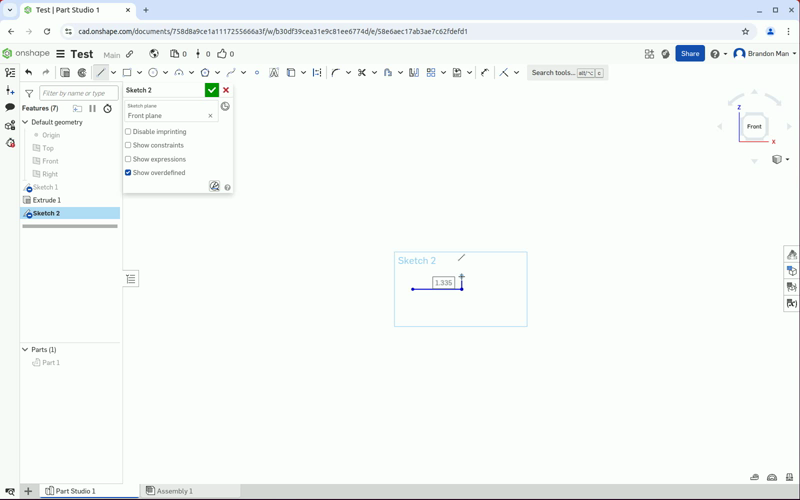
scroll(-6)
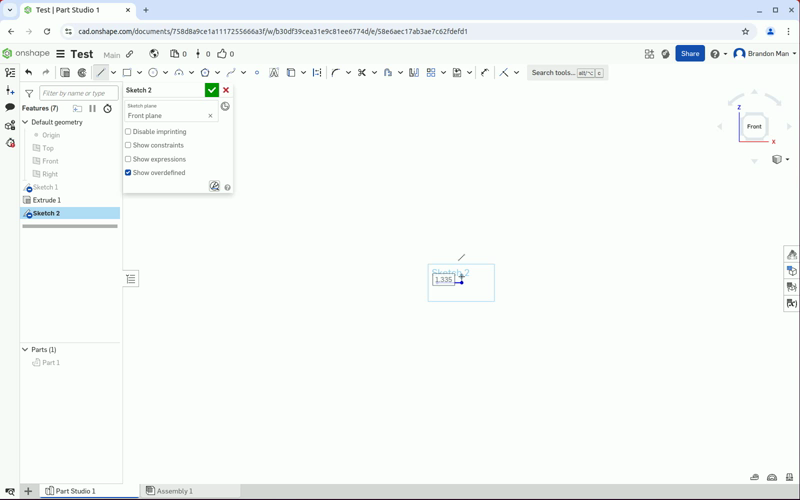
key_up(shift)
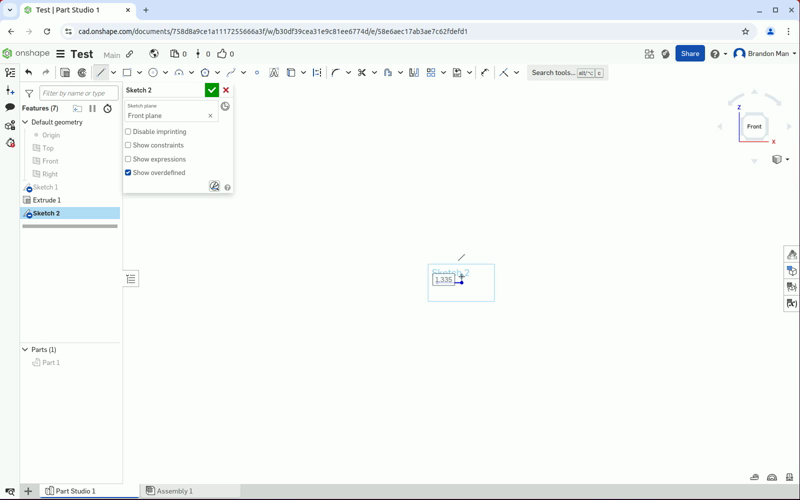
key_down(shift)
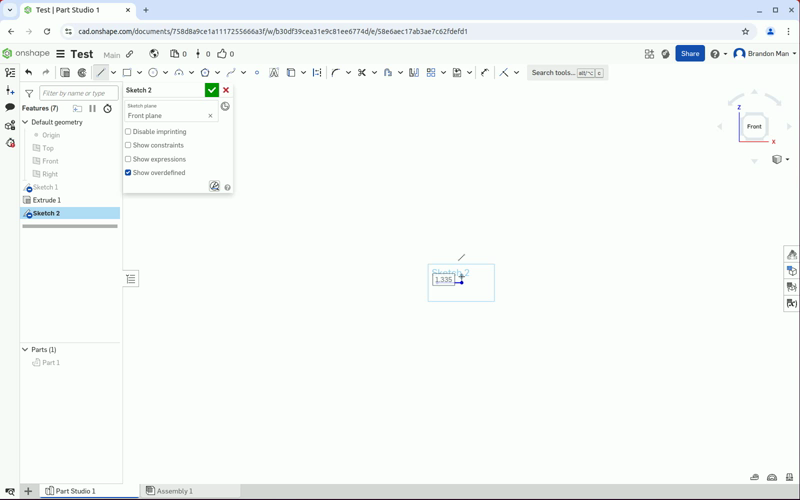
mouse_move(491, 276)
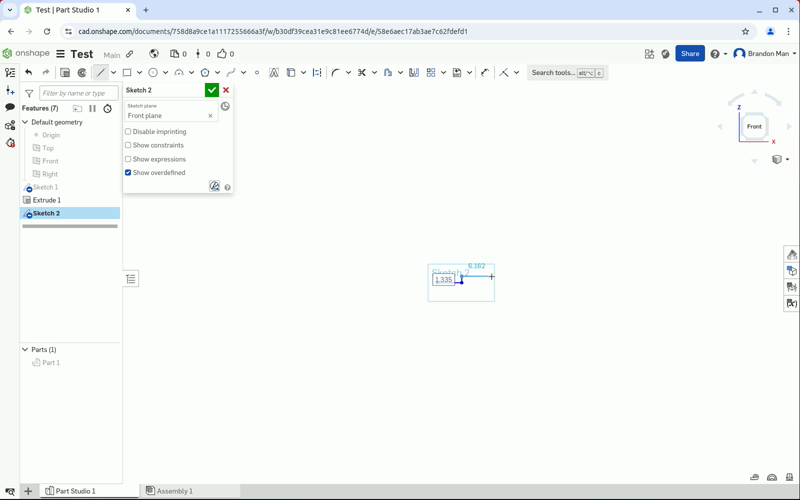
mouse_move(454, 276)
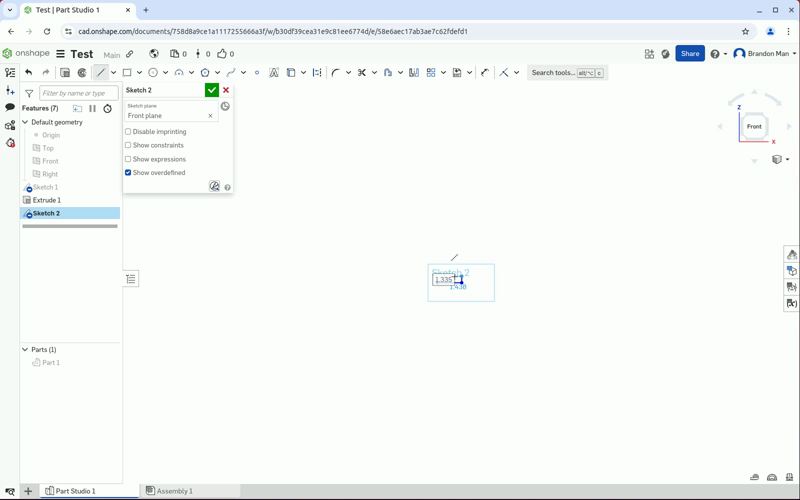
scroll(6)
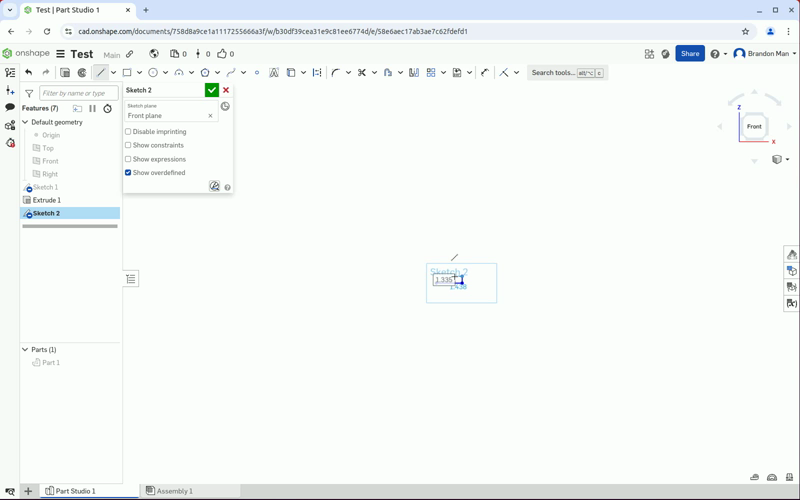
scroll(6)
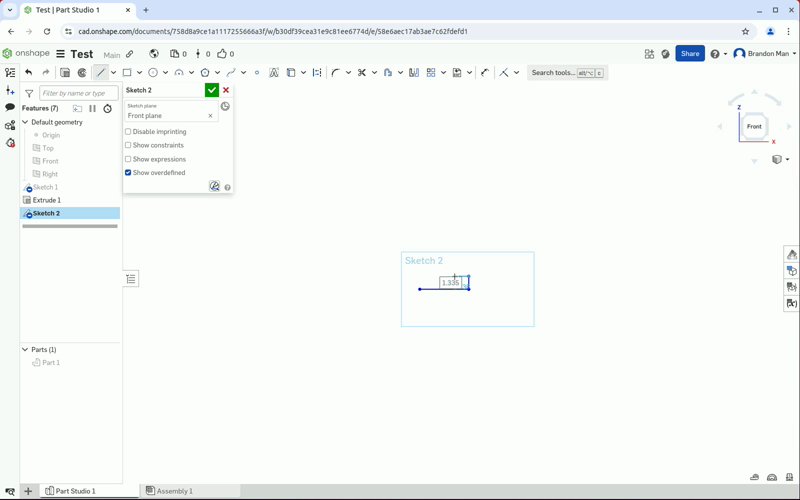
scroll(6)
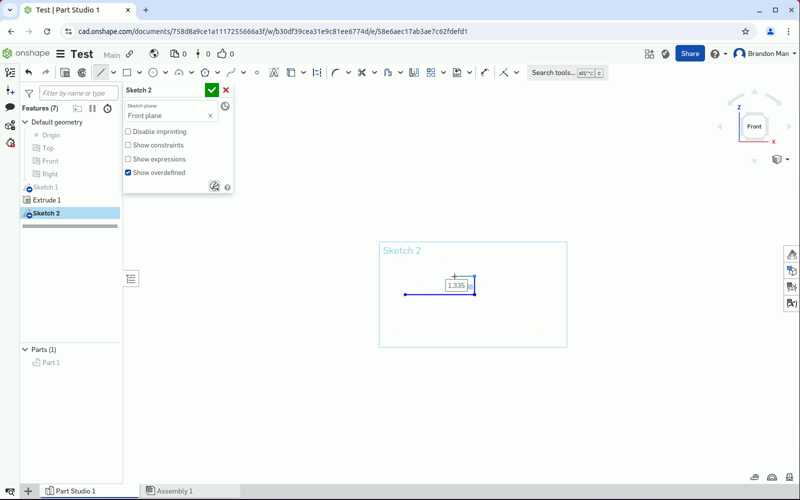
scroll(6)
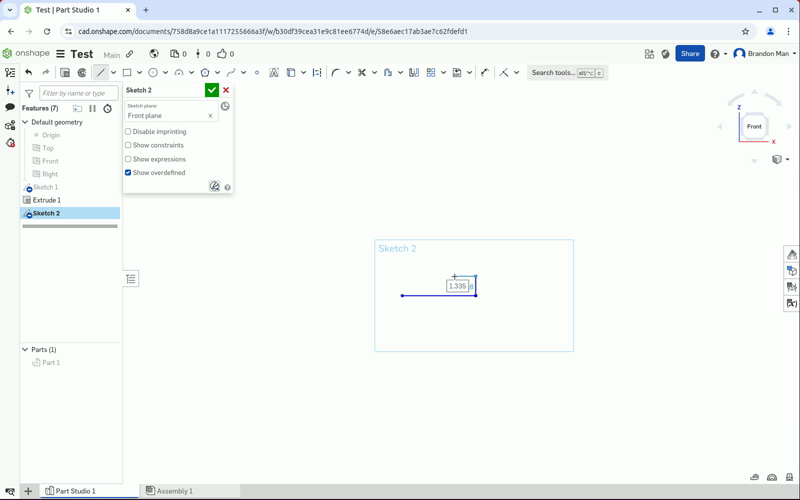
scroll(6)
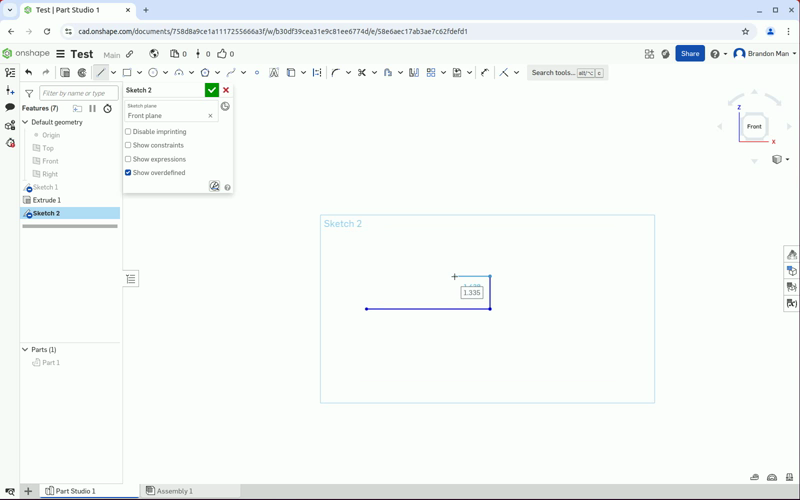
scroll(6)
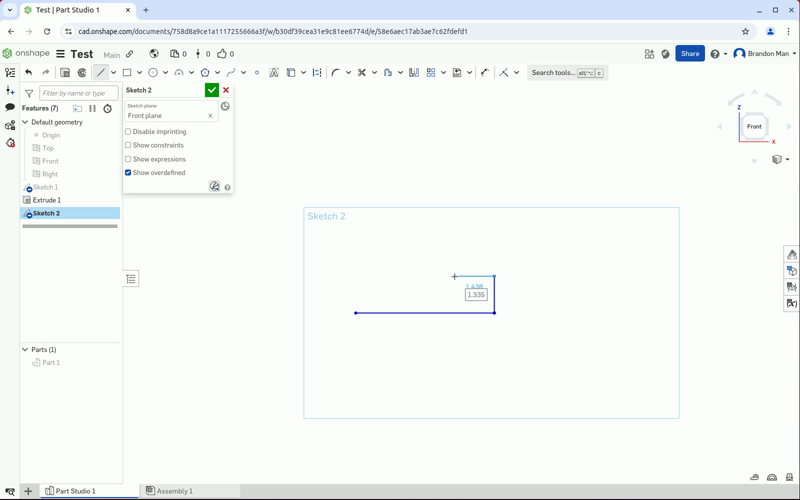
scroll(6)
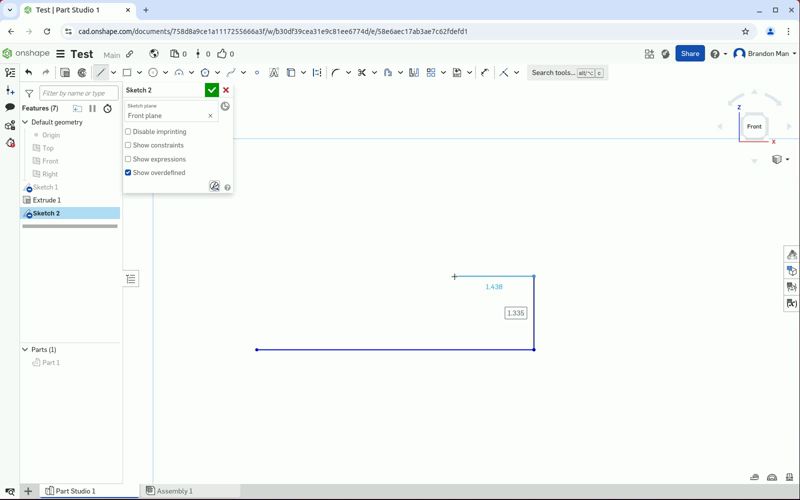
click(454, 276)
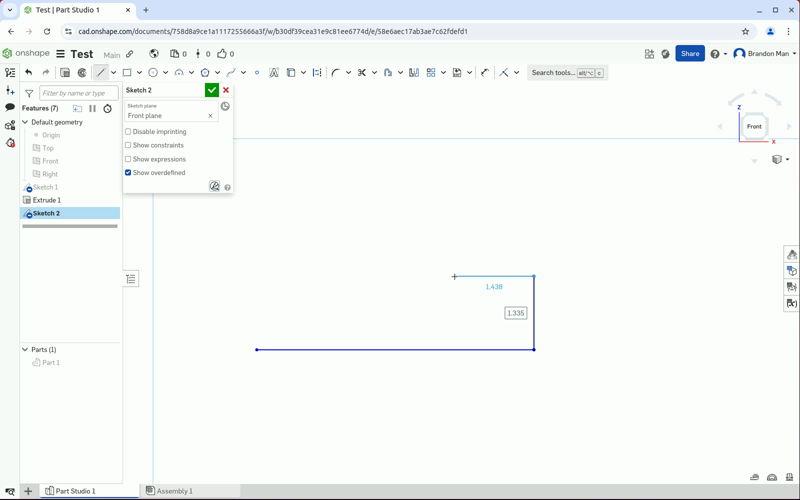
scroll(-6)
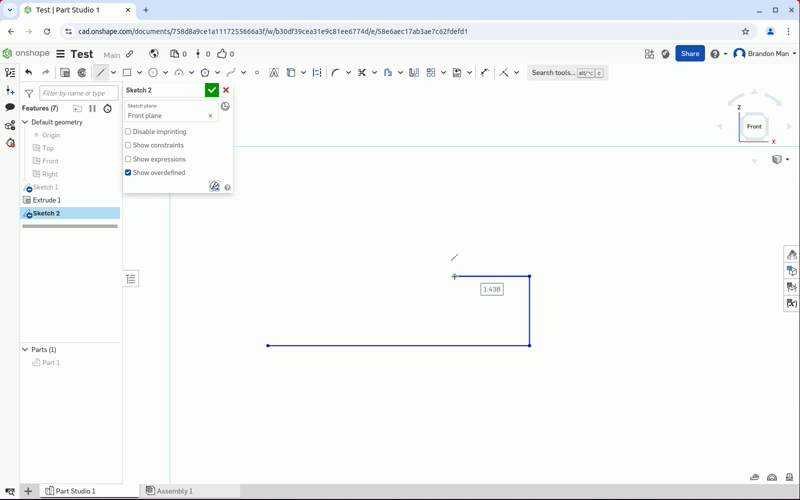
scroll(-6)
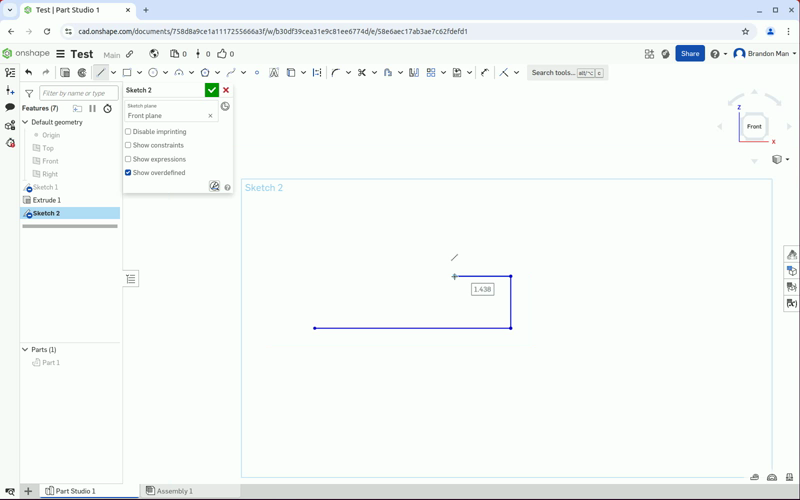
scroll(-6)
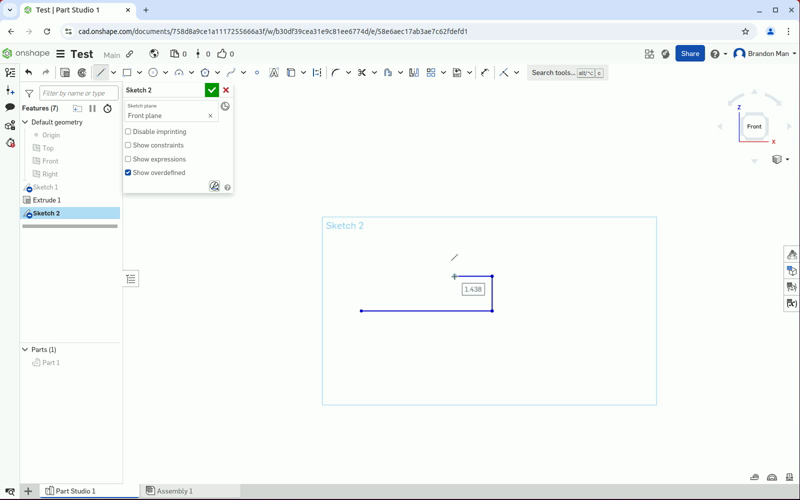
scroll(-6)
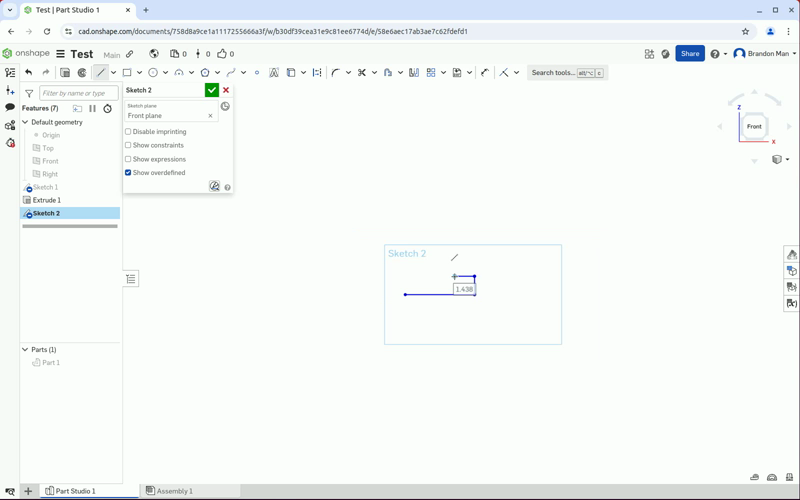
scroll(-6)
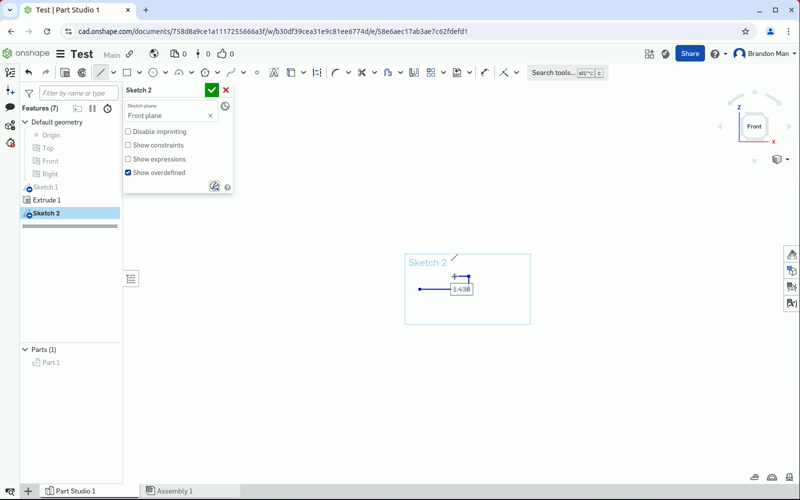
scroll(-6)
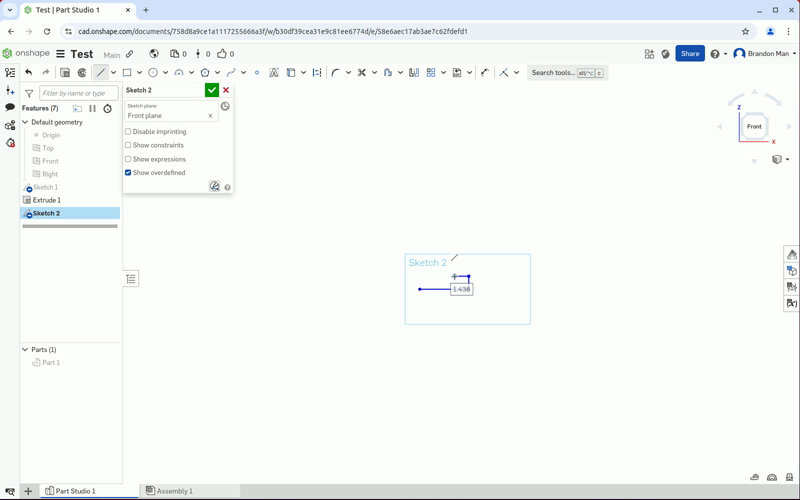
scroll(-6)
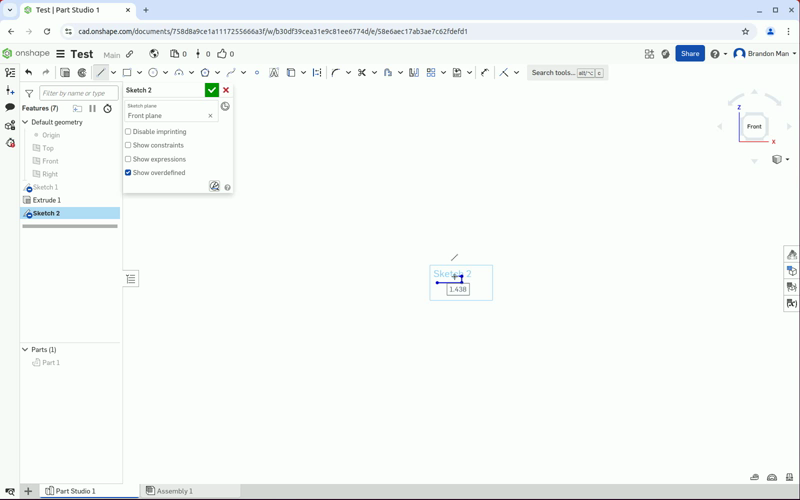
key_up(shift)
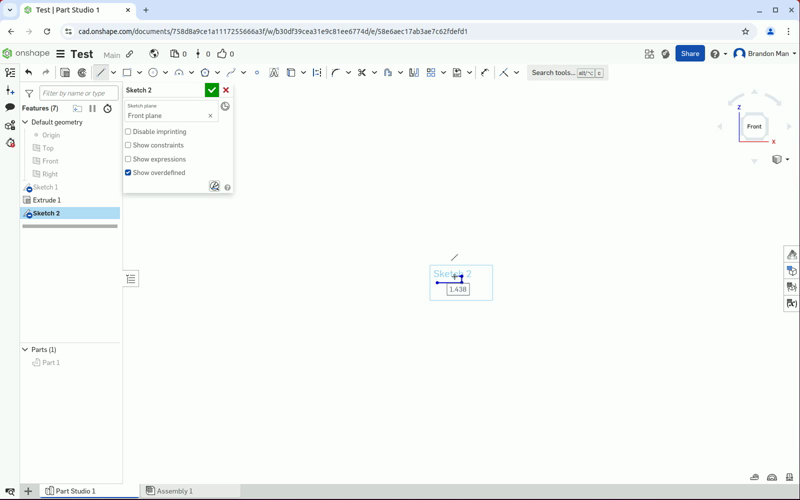
key_down(shift)
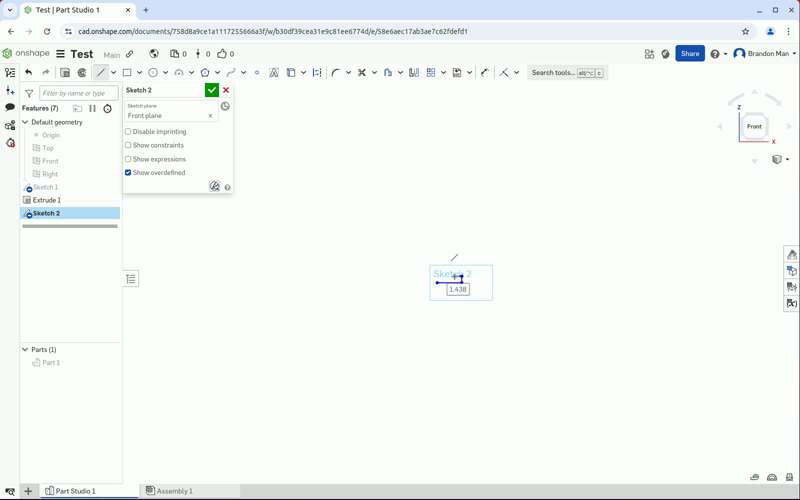
mouse_move(484, 276)
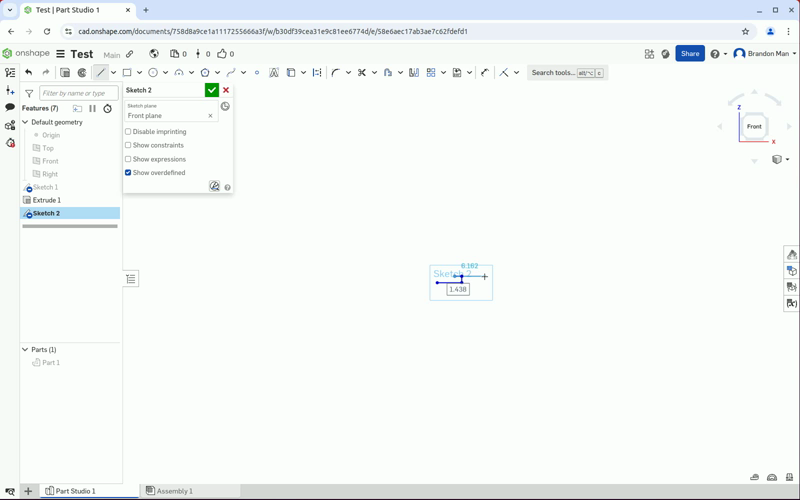
mouse_move(454, 269)
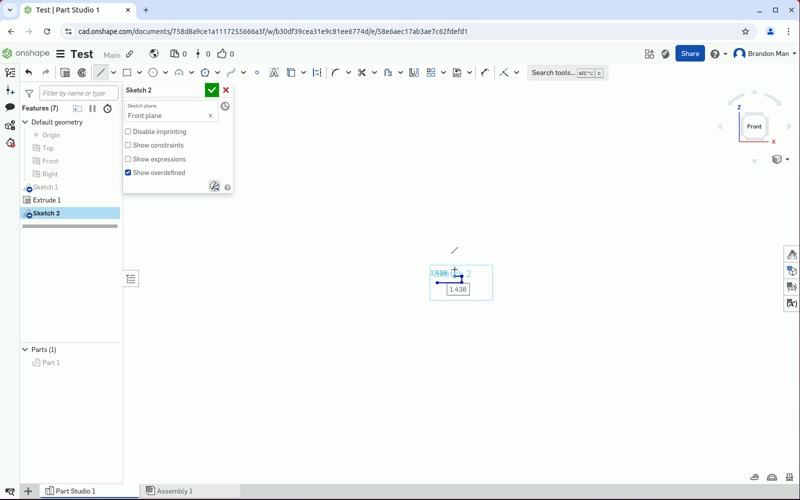
scroll(6)
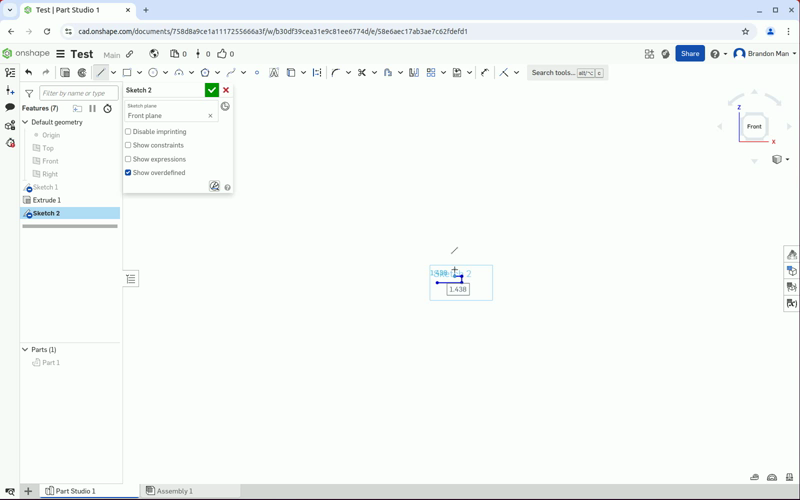
scroll(6)
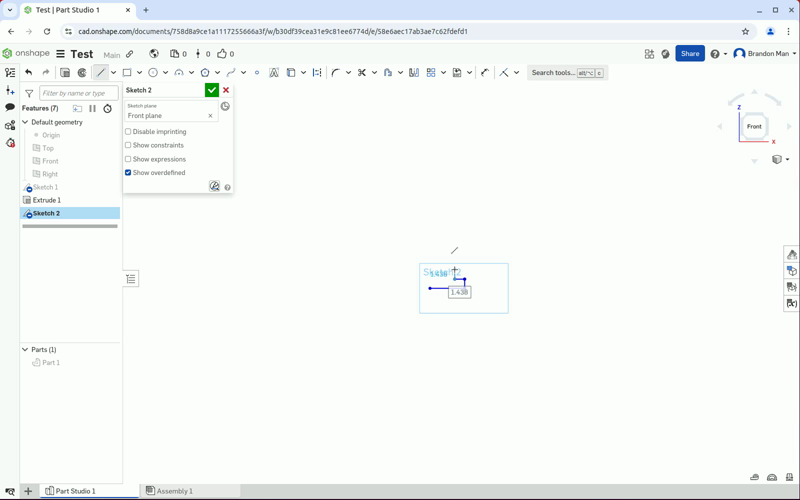
scroll(6)
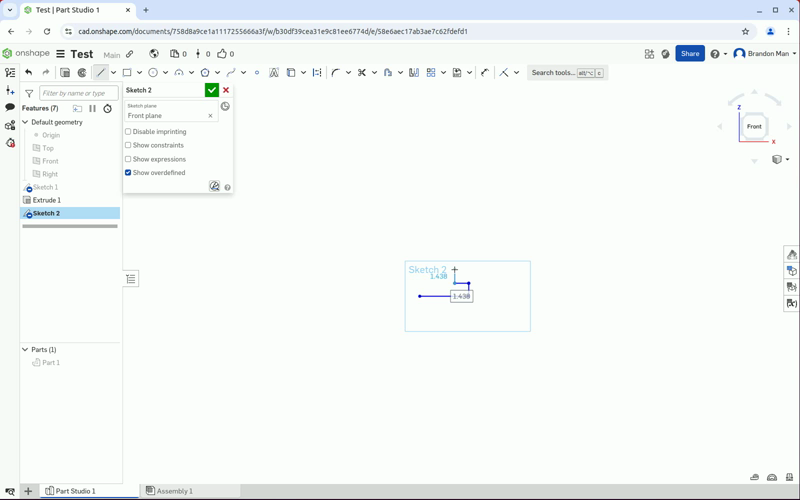
scroll(6)
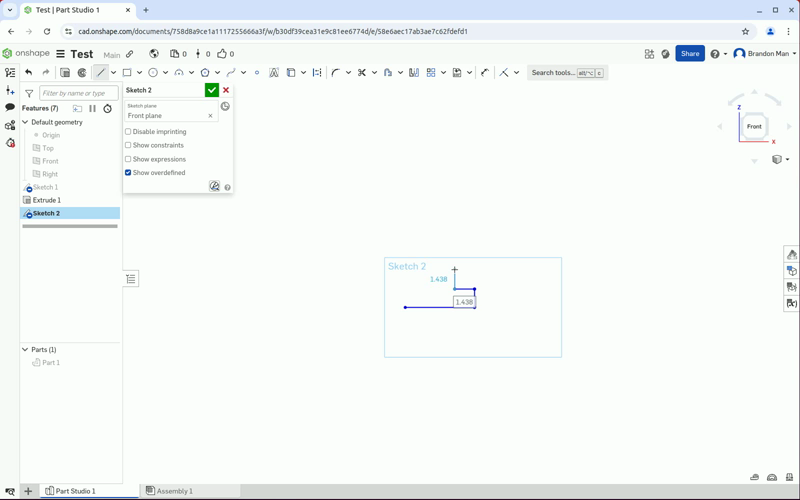
scroll(6)
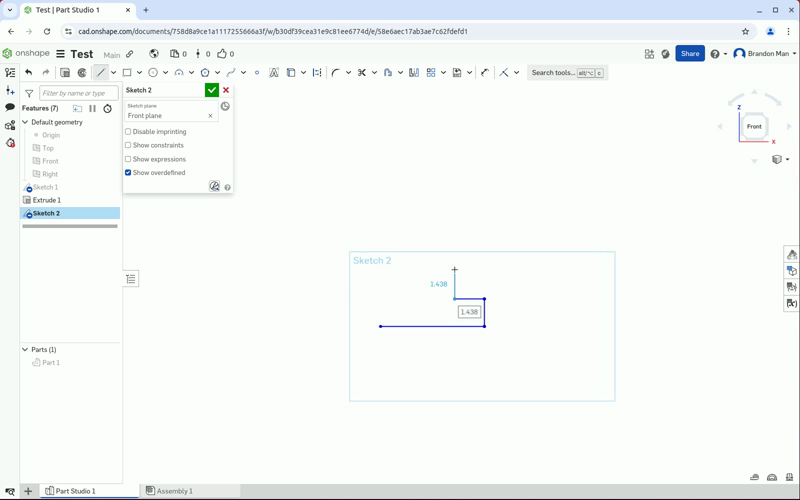
scroll(6)
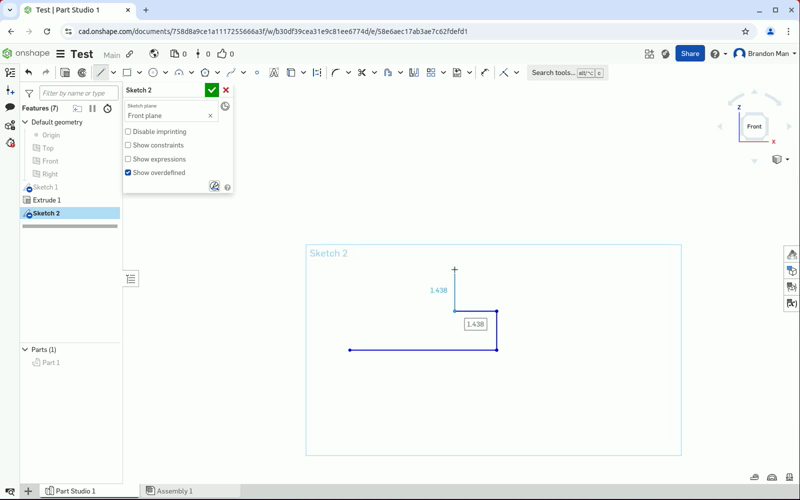
scroll(6)
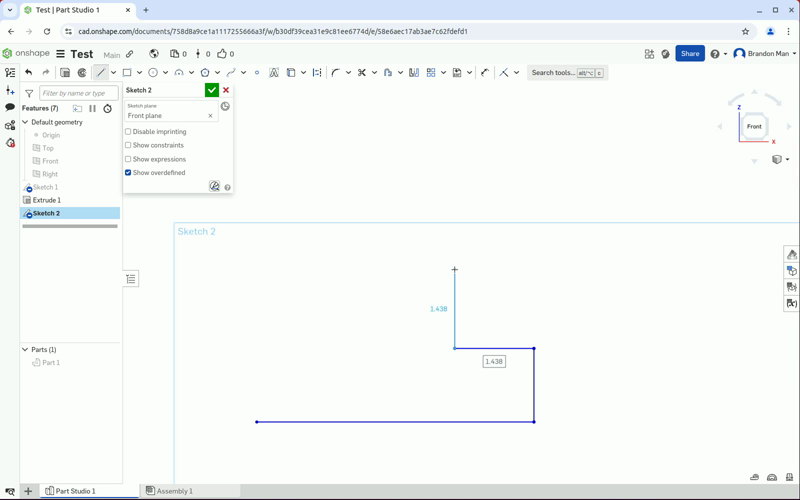
click(454, 269)
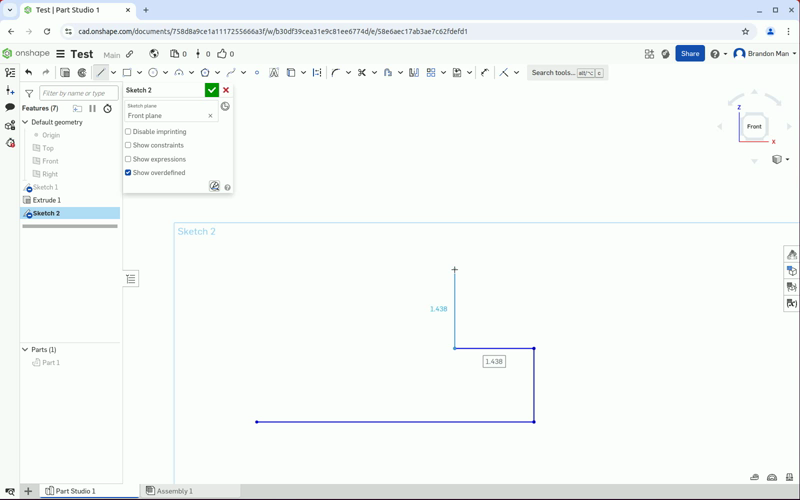
scroll(-6)
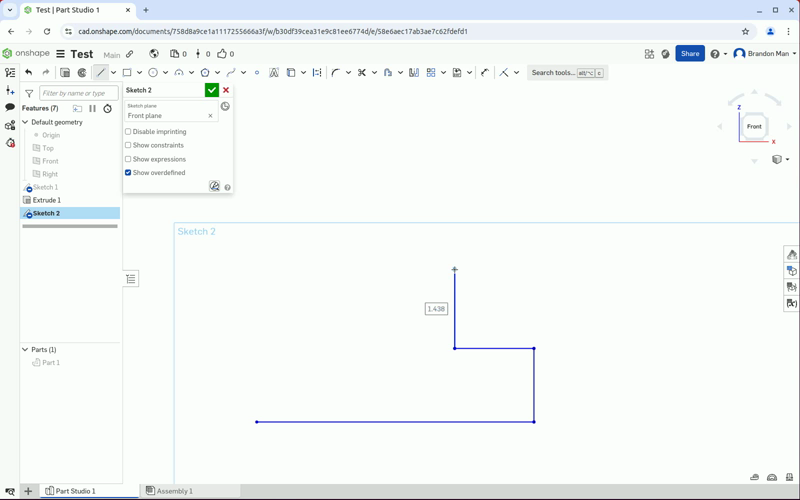
scroll(-6)
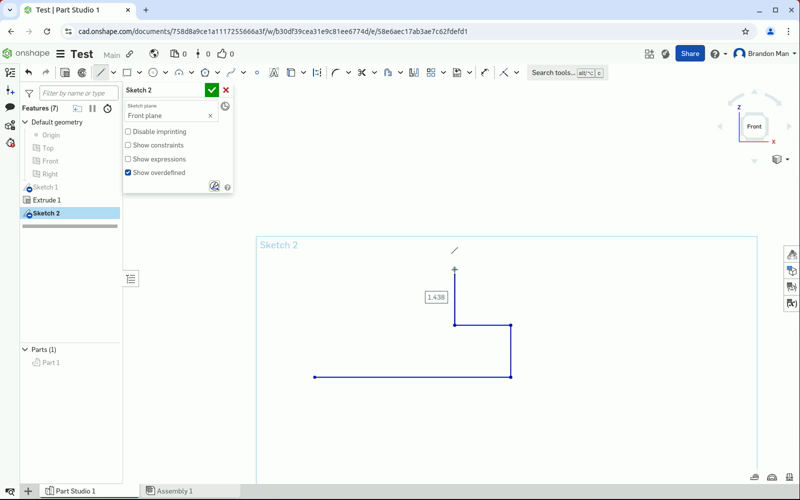
scroll(-6)
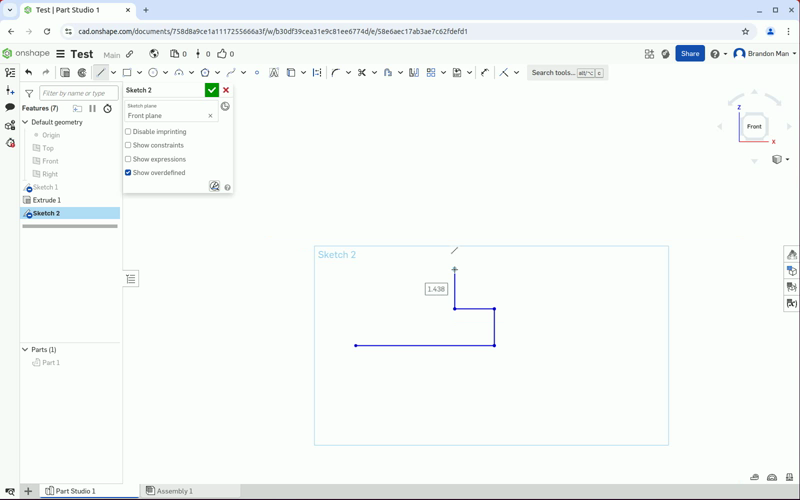
scroll(-6)
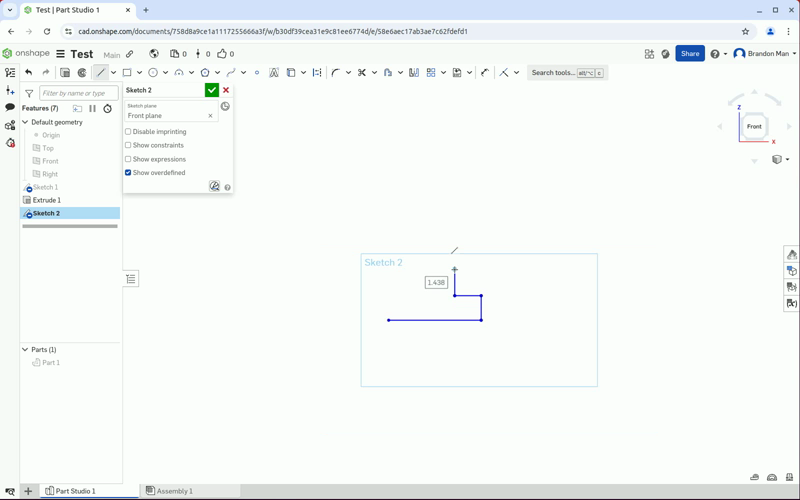
scroll(-6)
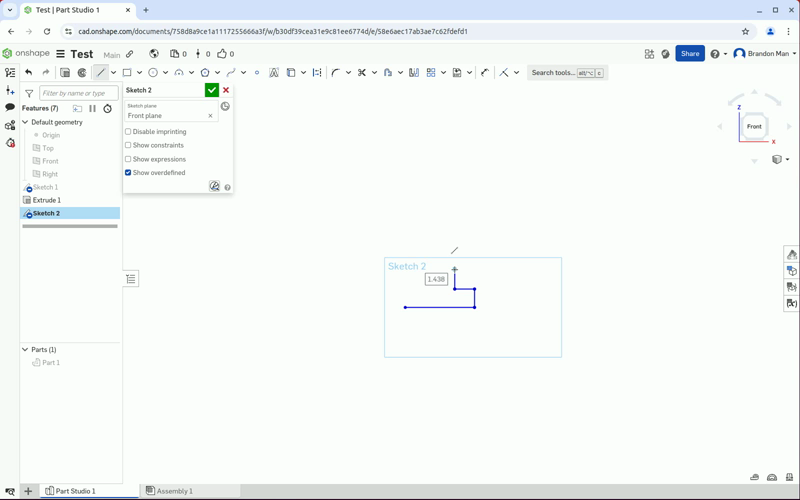
scroll(-6)
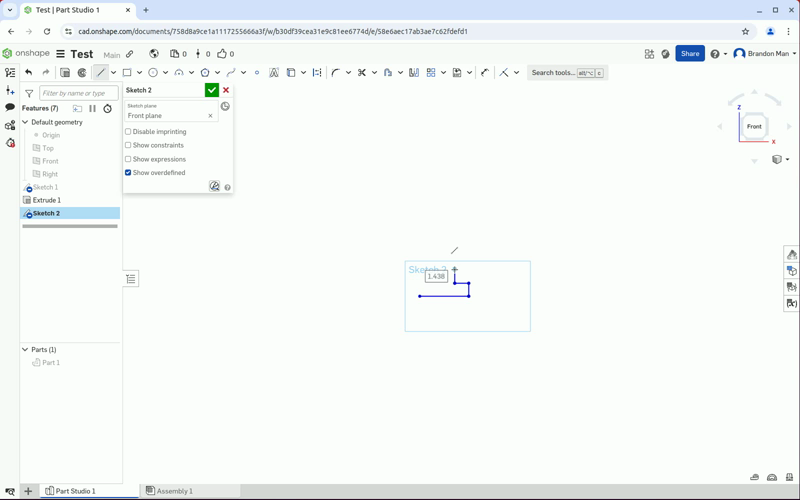
scroll(-6)
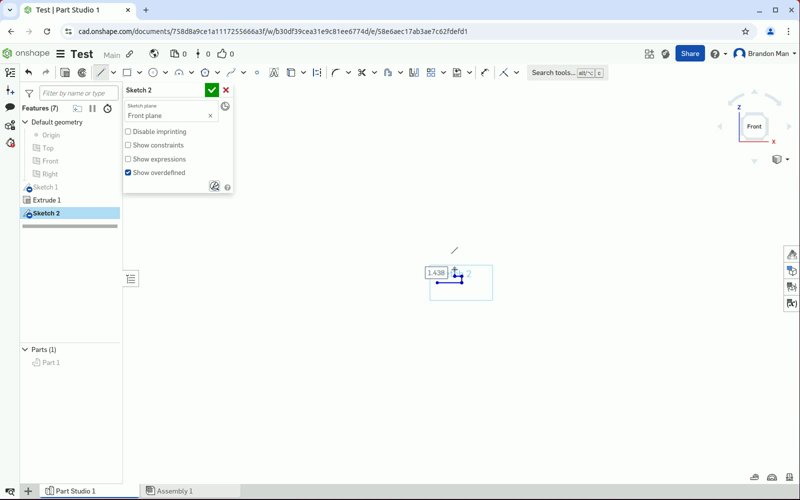
key_up(shift)
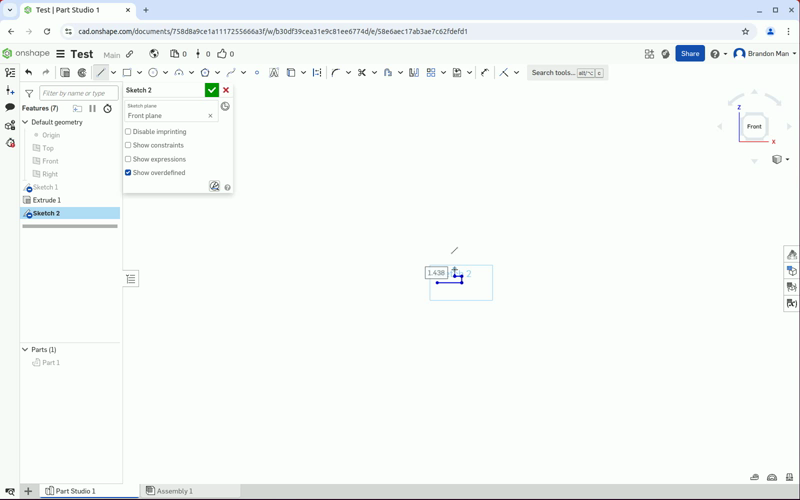
key_down(shift)
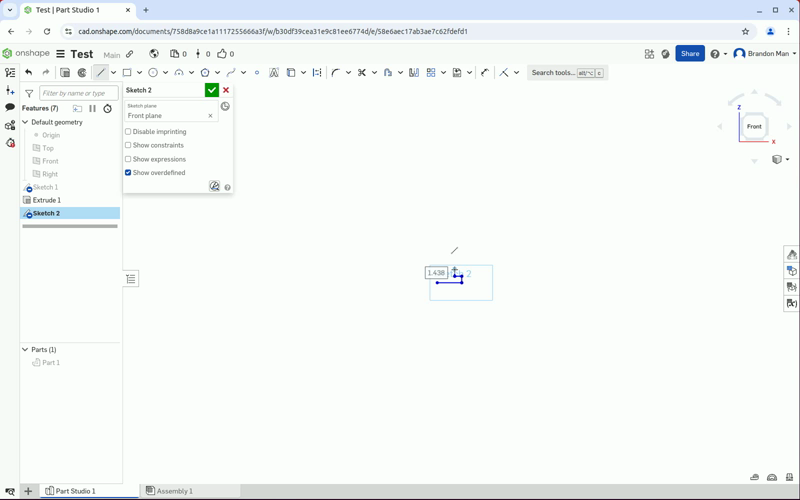
mouse_move(484, 269)
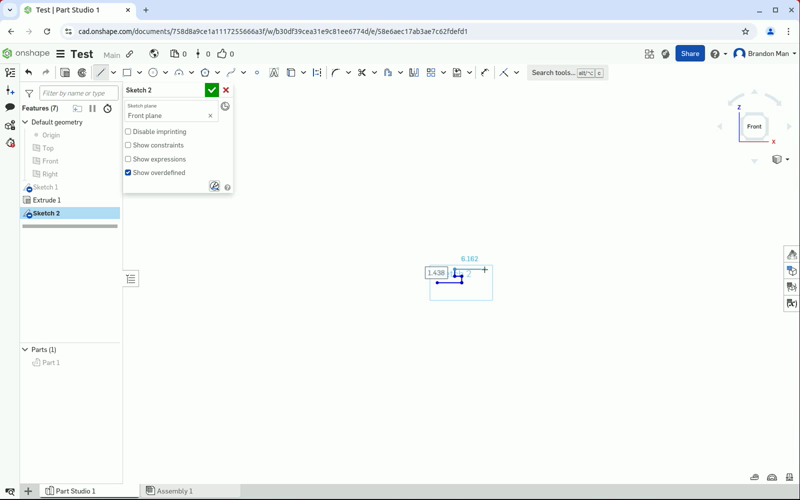
mouse_move(437, 269)
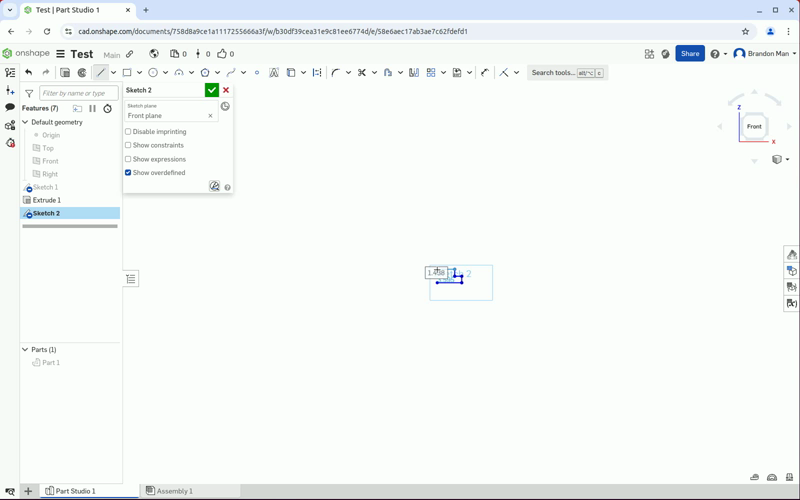
click(437, 269)
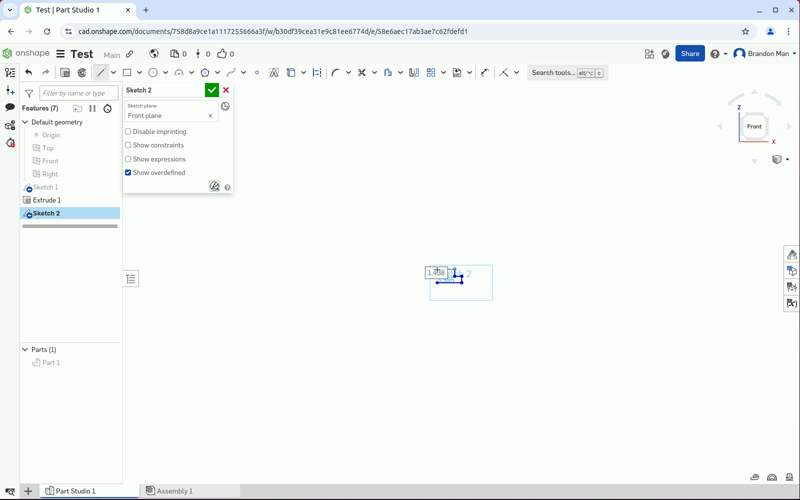
key_up(shift)
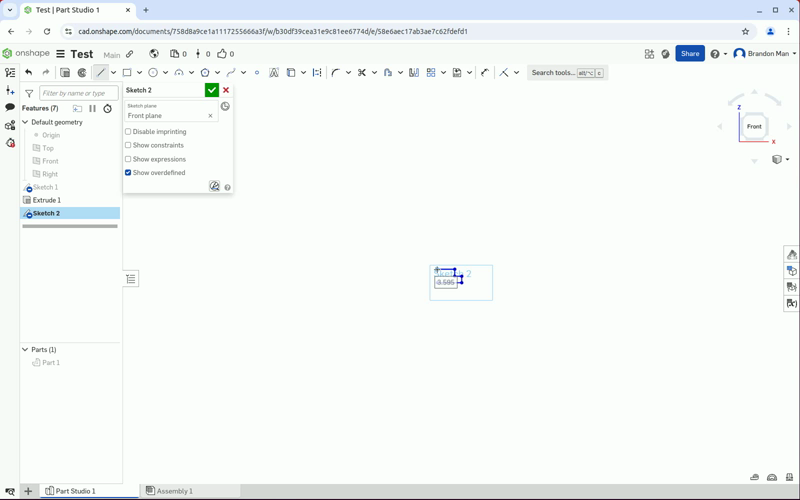
key_down(shift)
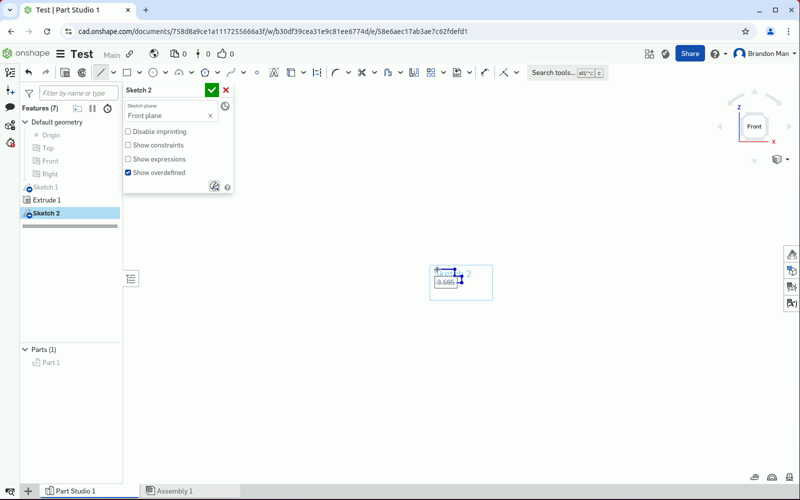
mouse_move(467, 269)
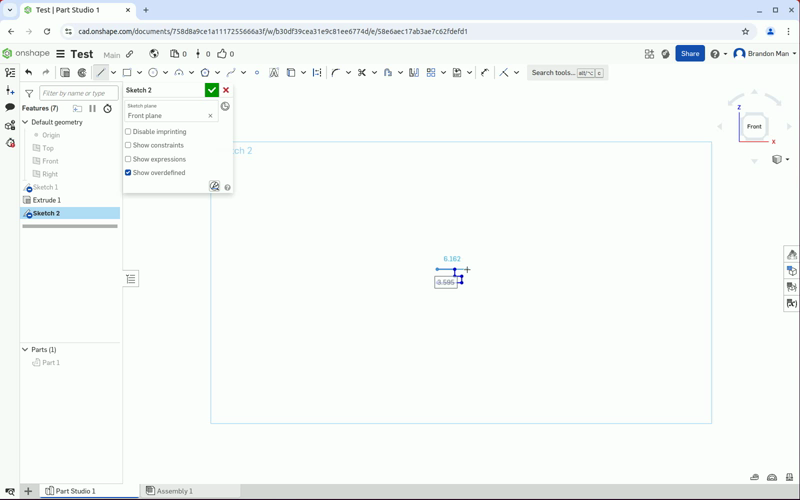
mouse_move(437, 276)
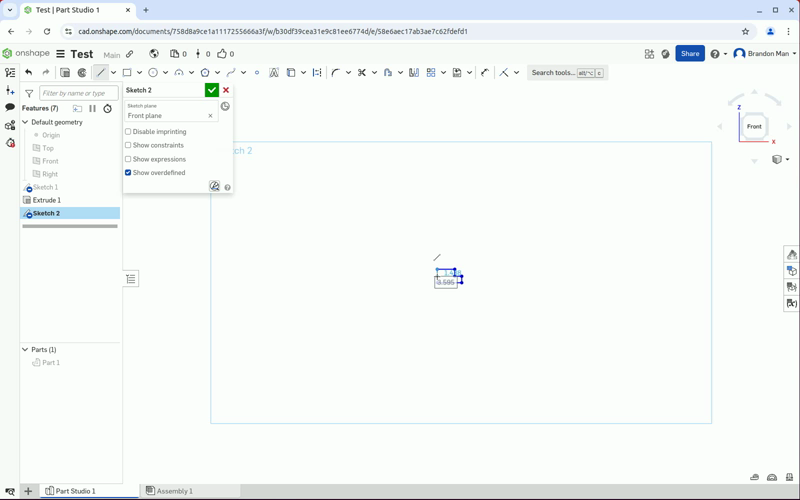
scroll(6)
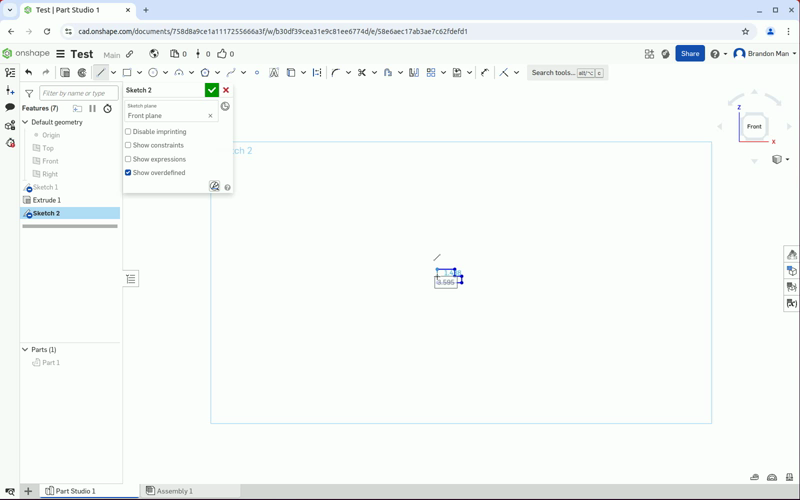
scroll(6)
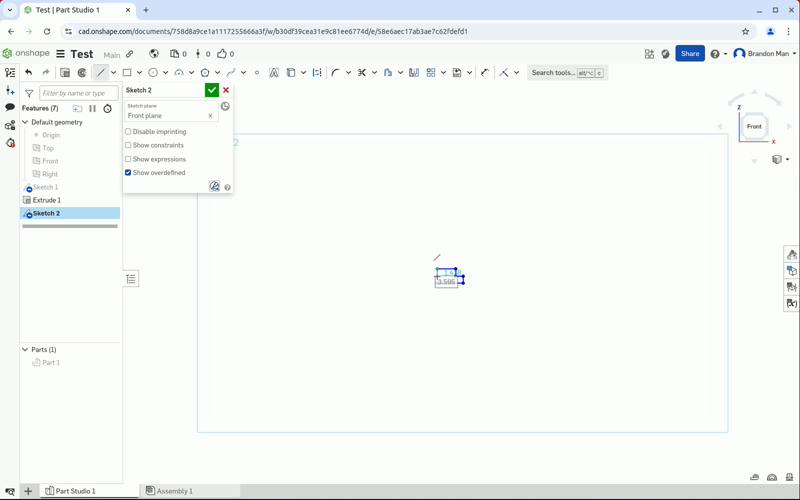
scroll(6)
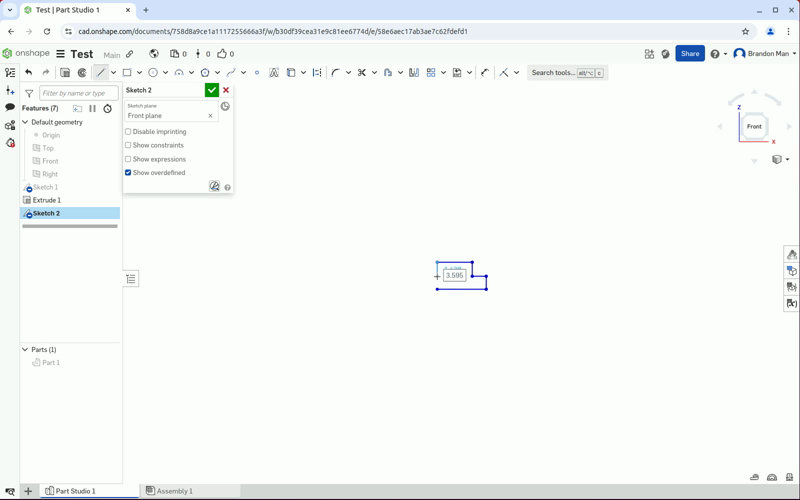
scroll(6)
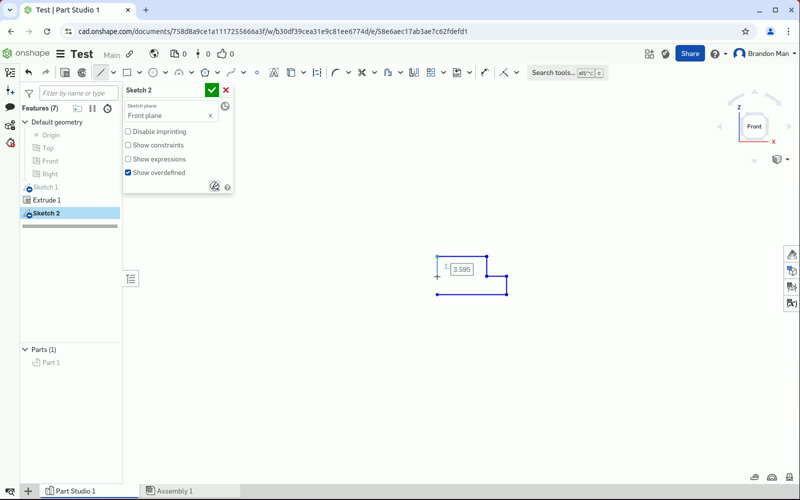
scroll(6)
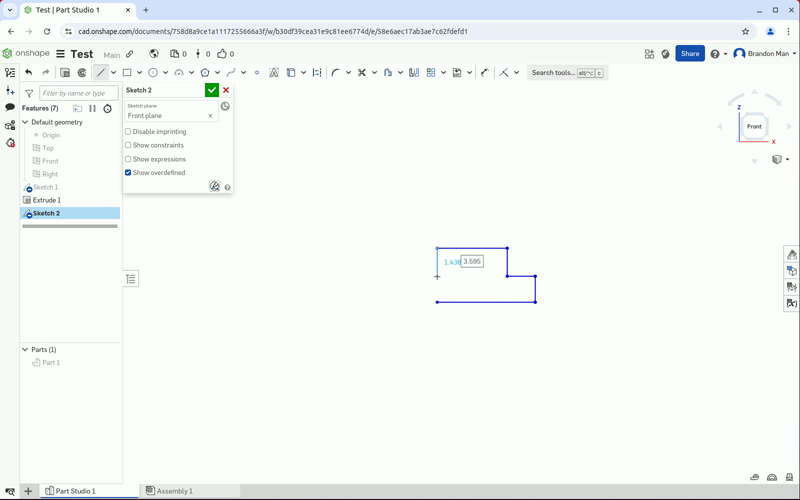
scroll(6)
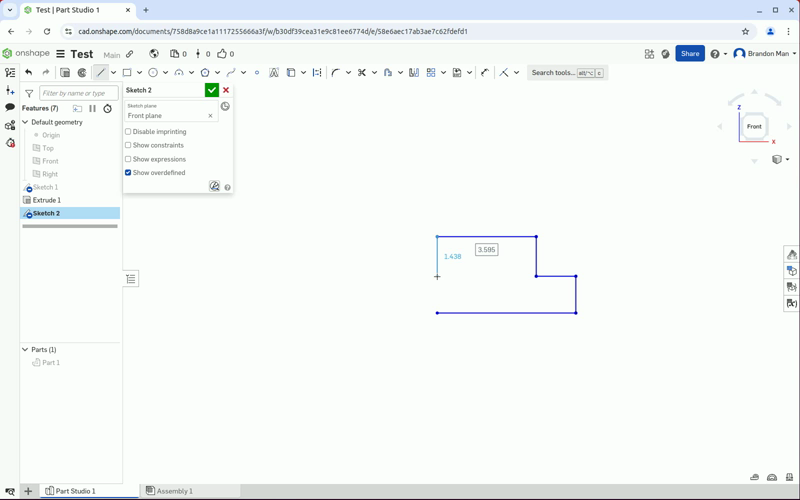
scroll(6)
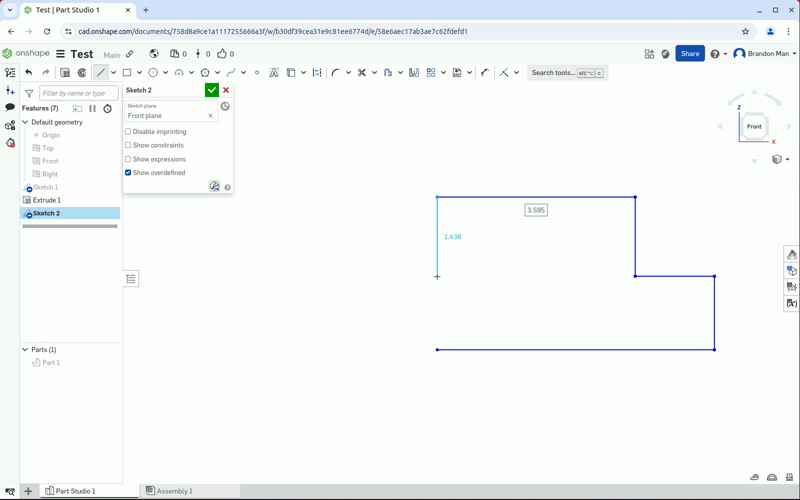
click(437, 276)
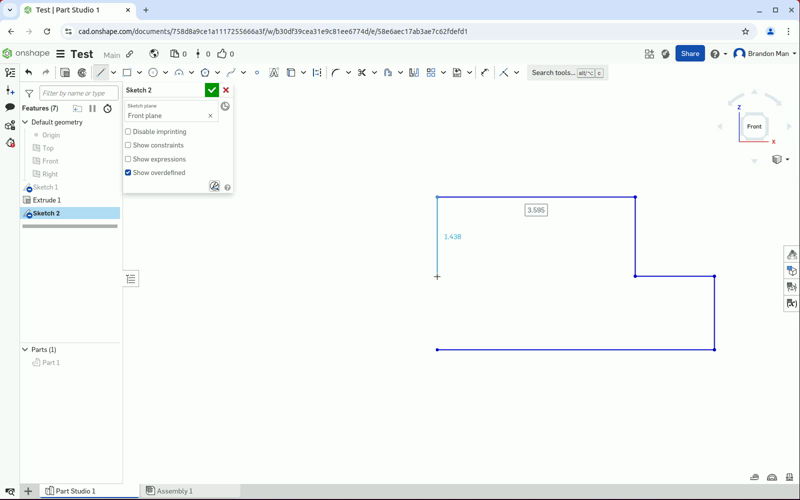
scroll(-6)
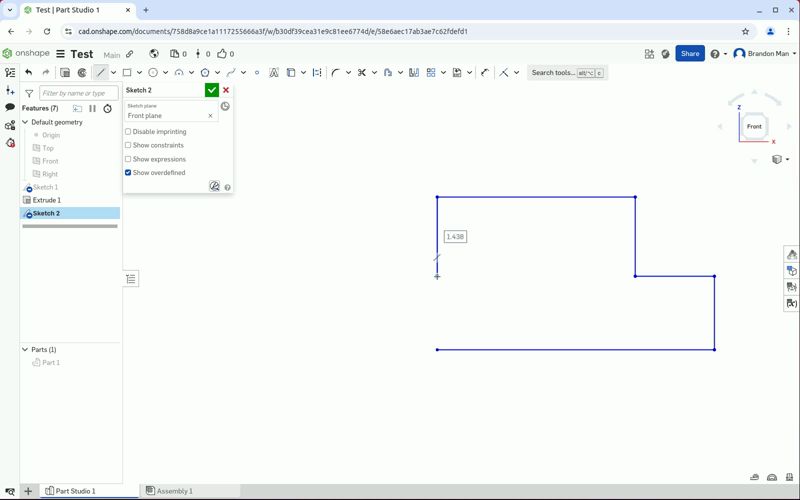
scroll(-6)
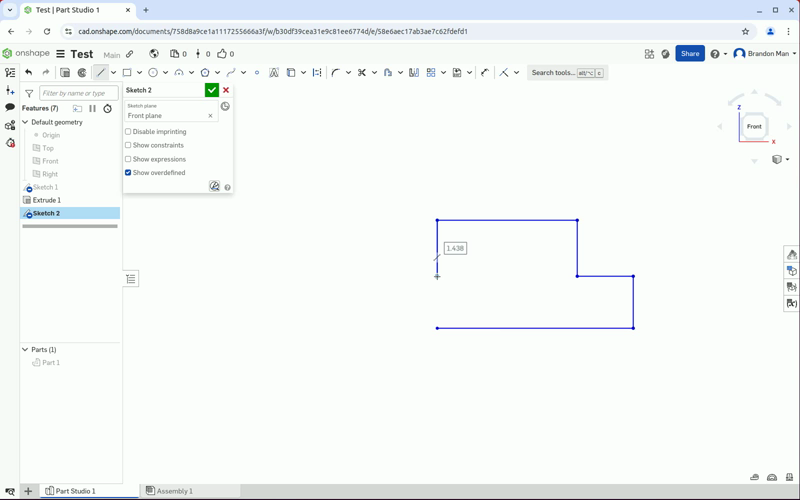
scroll(-6)
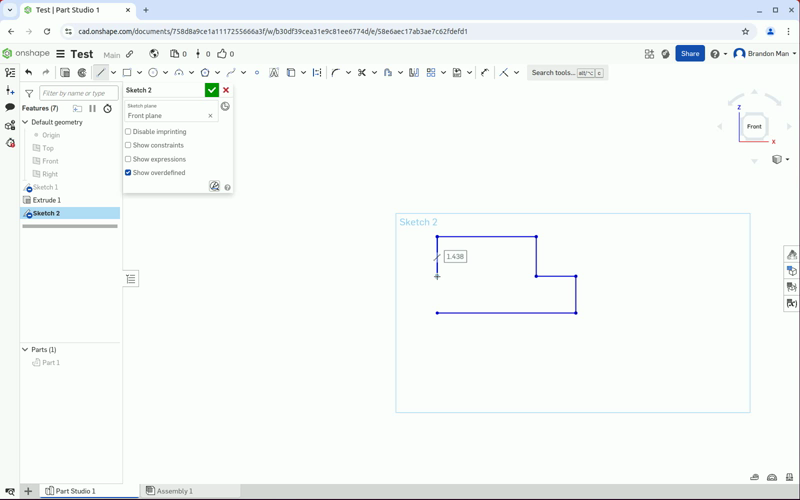
scroll(-6)
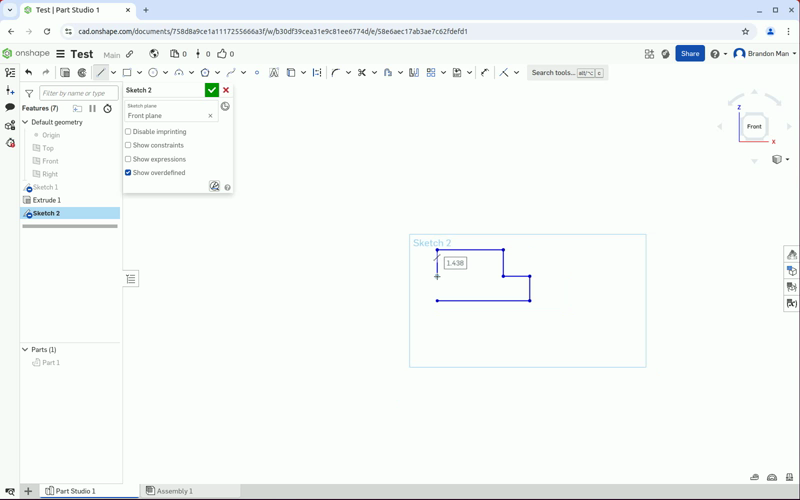
scroll(-6)
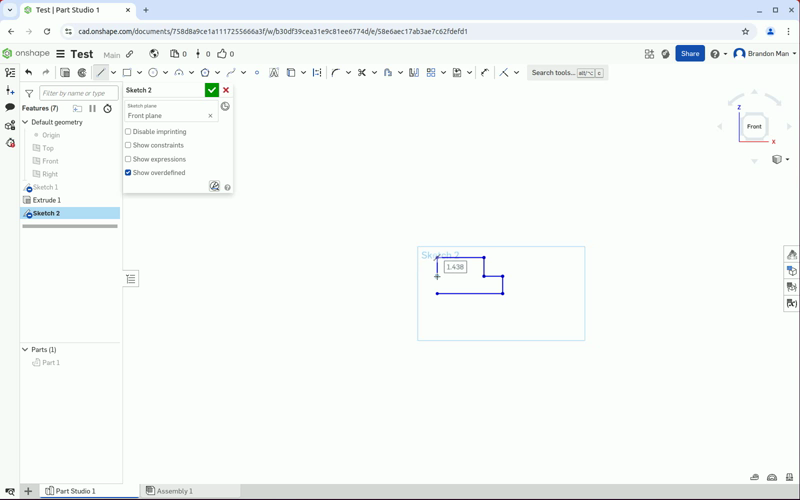
scroll(-6)
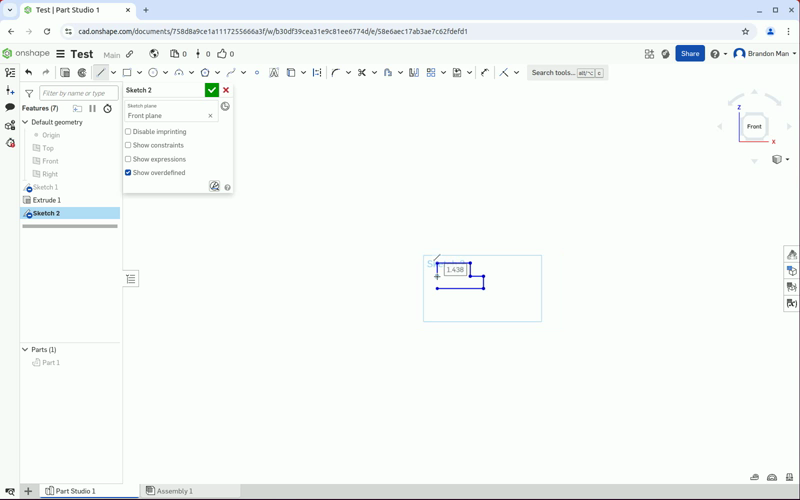
scroll(-6)
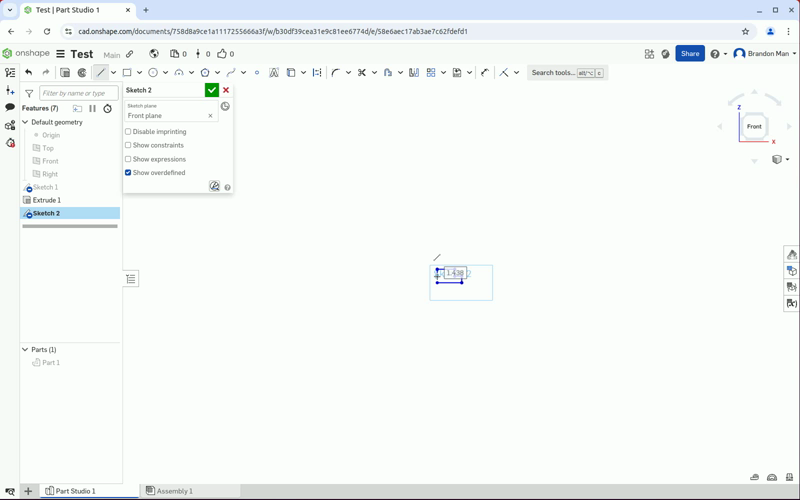
key_up(shift)
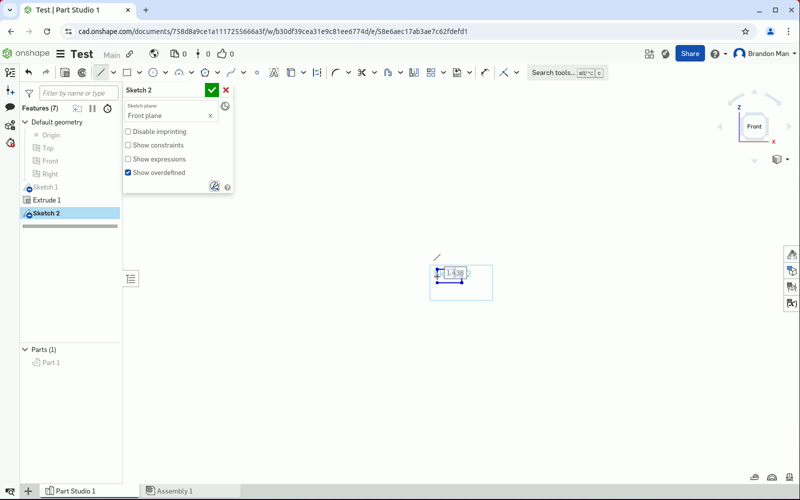
mouse_move(467, 276)
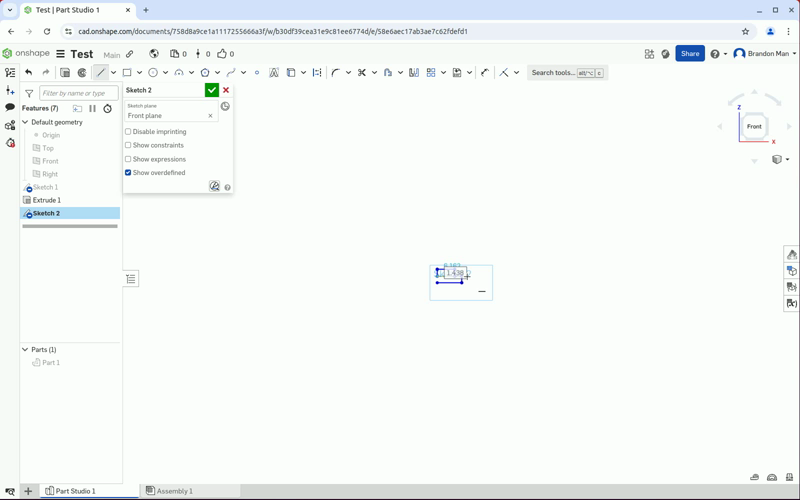
key_down(shift)
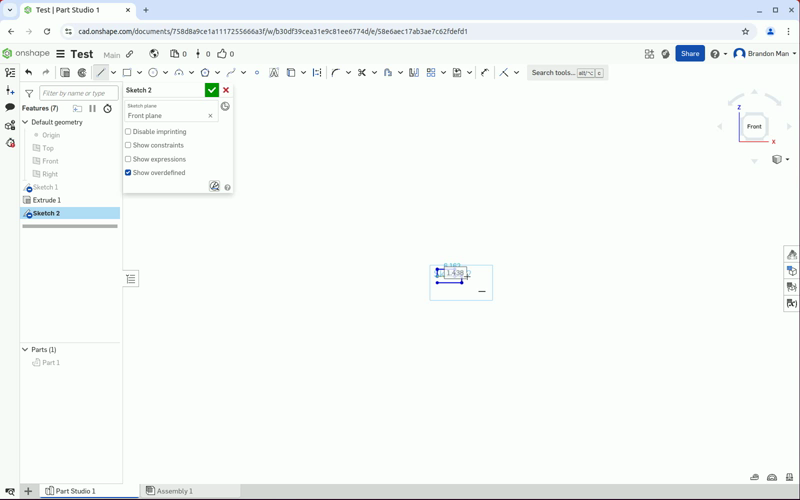
mouse_move(437, 282)
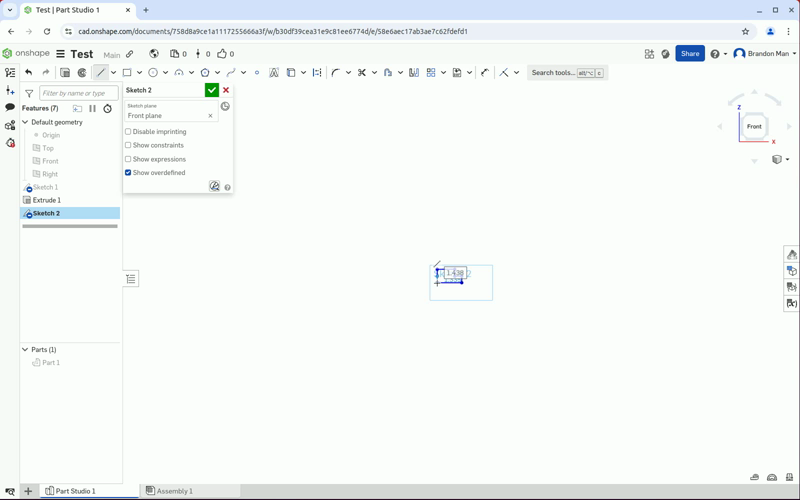
scroll(6)
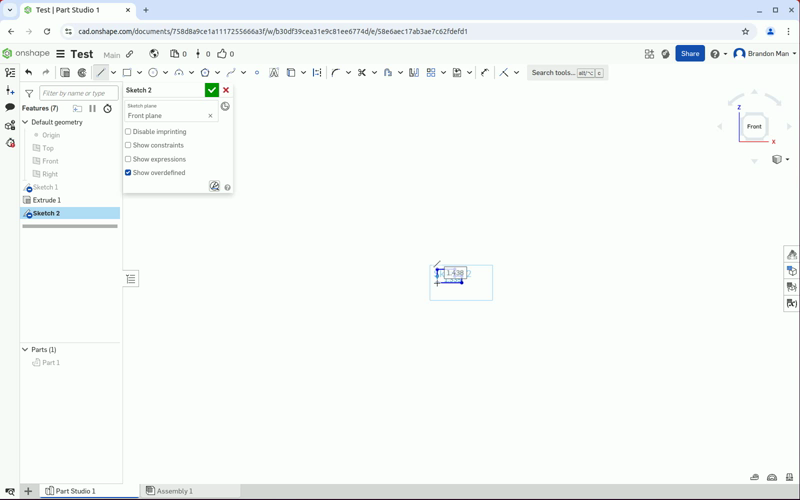
scroll(6)
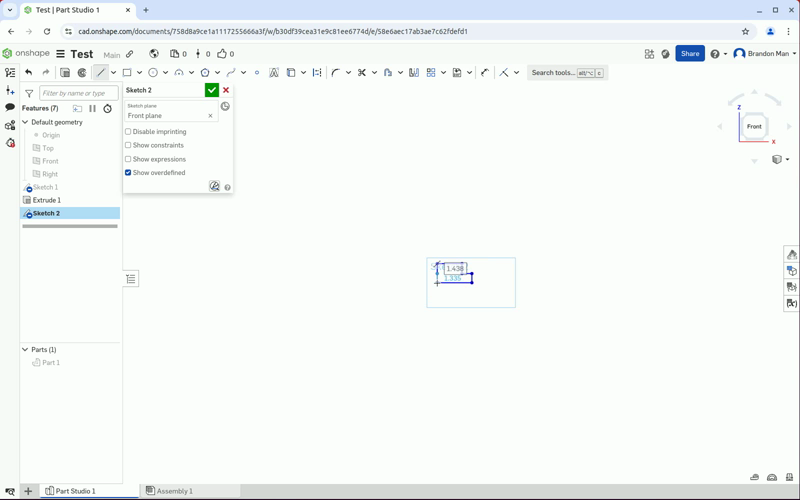
scroll(6)
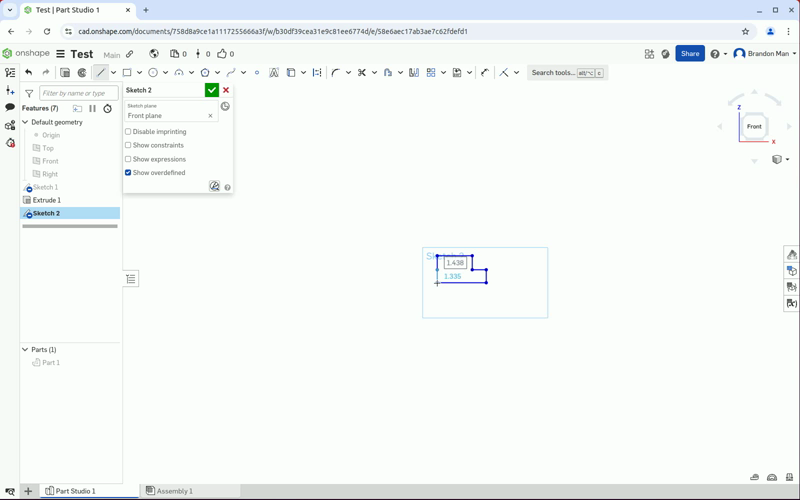
scroll(6)
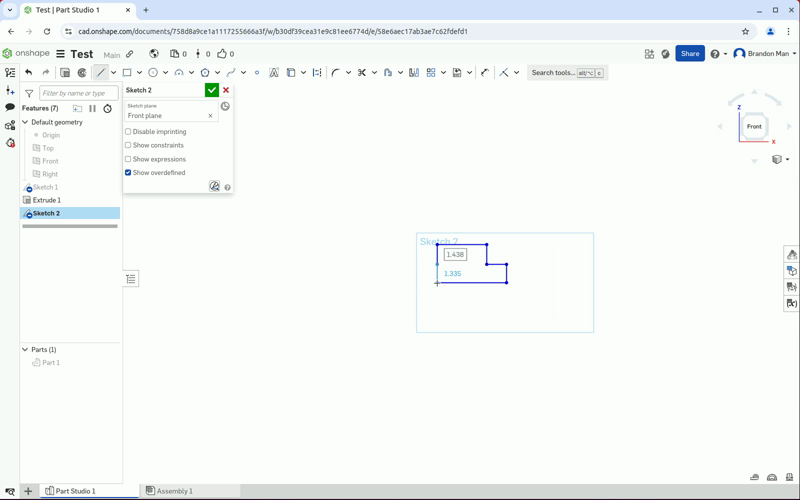
scroll(6)
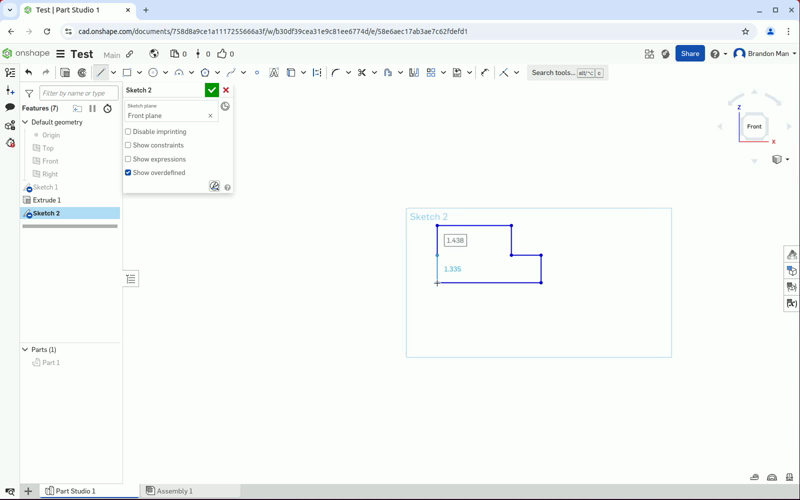
scroll(6)
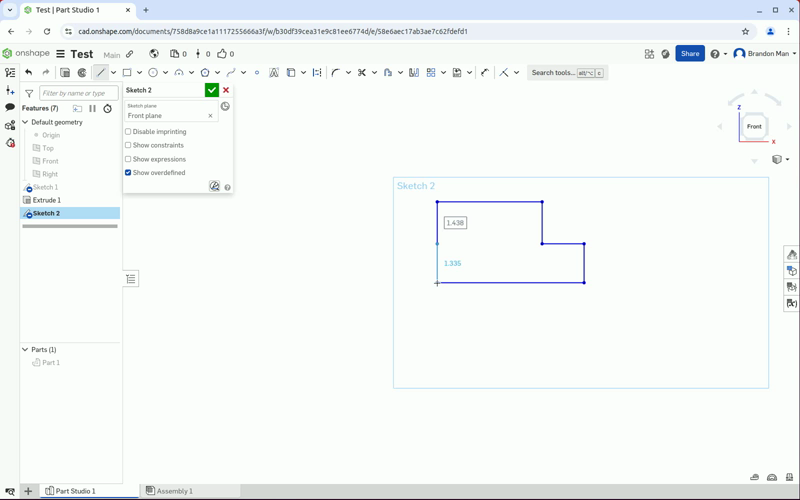
scroll(6)
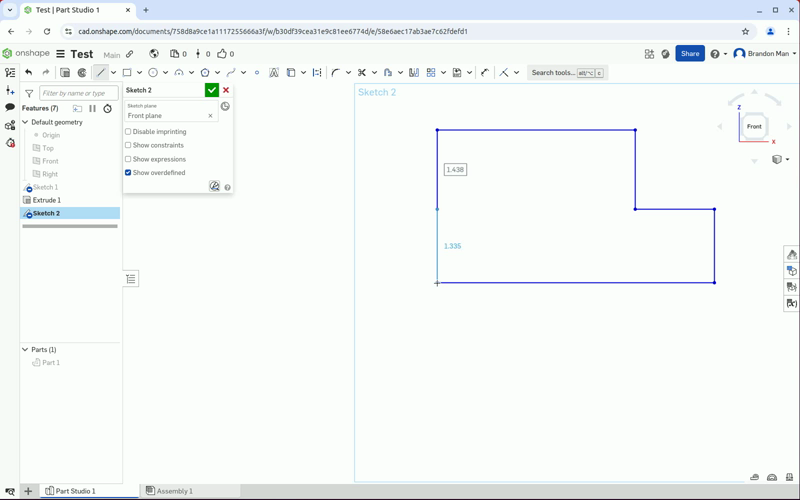
key_up(shift)
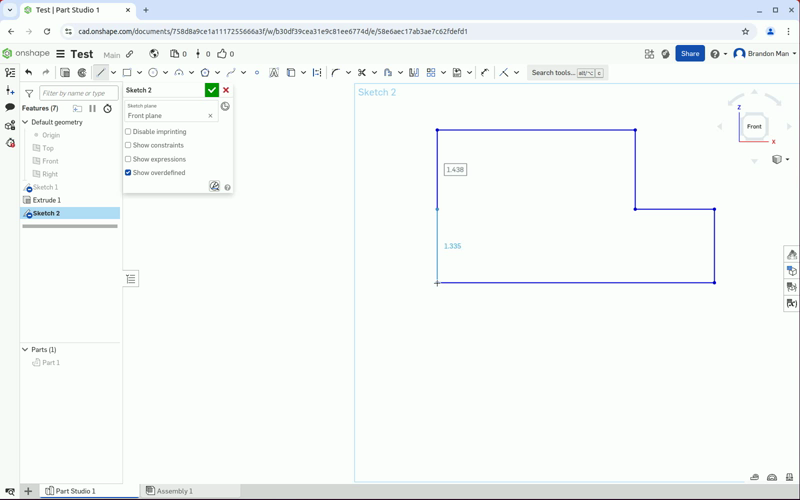
click(437, 282)
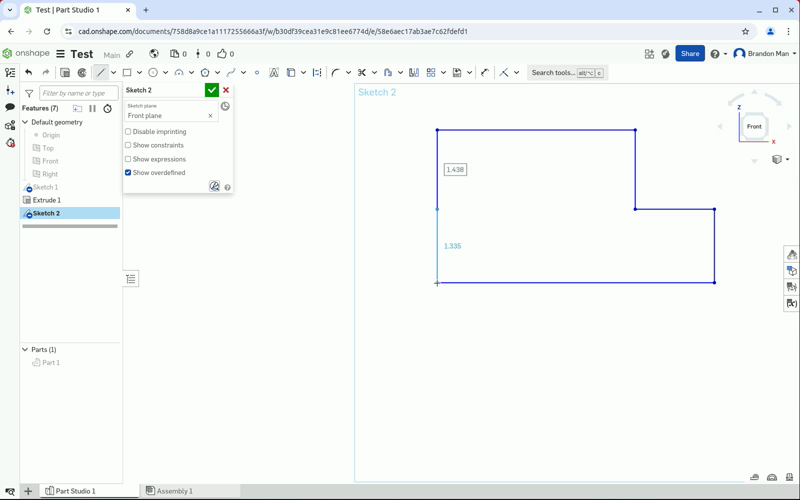
scroll(-6)
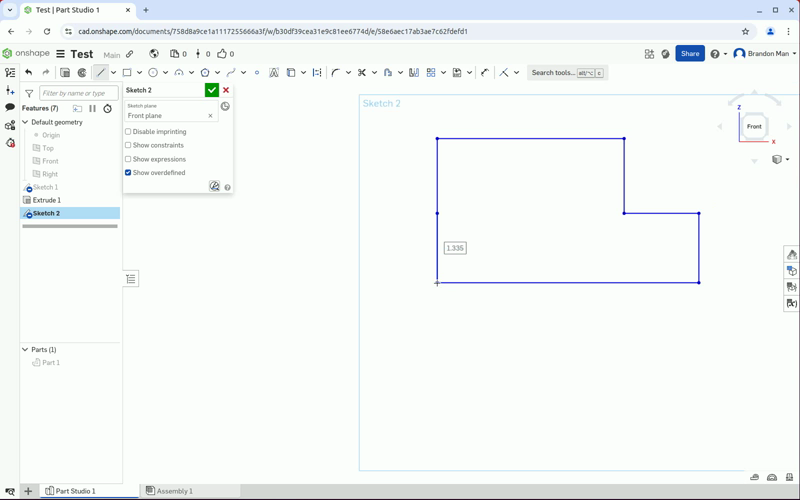
scroll(-6)
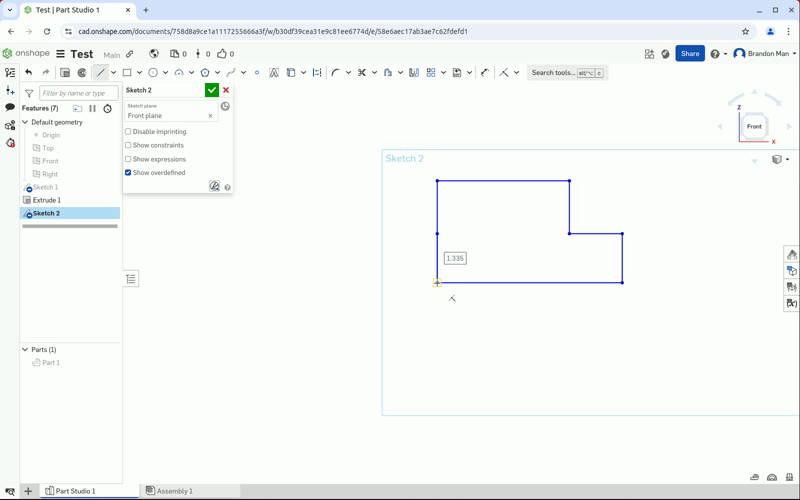
scroll(-6)
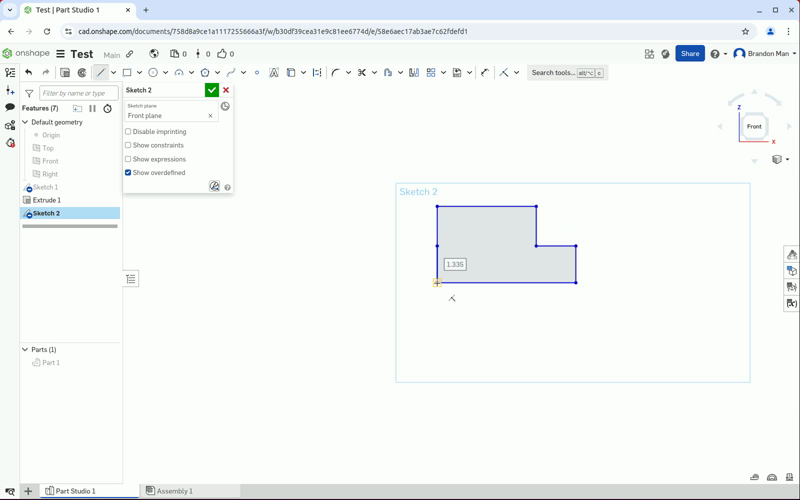
scroll(-6)
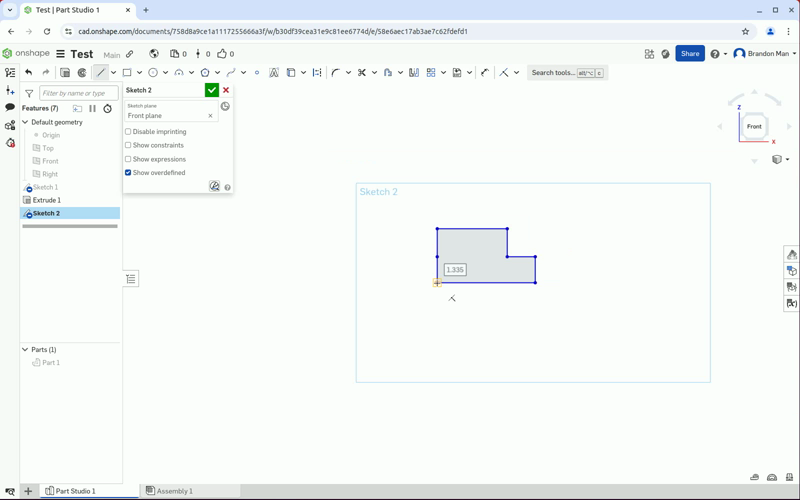
scroll(-6)
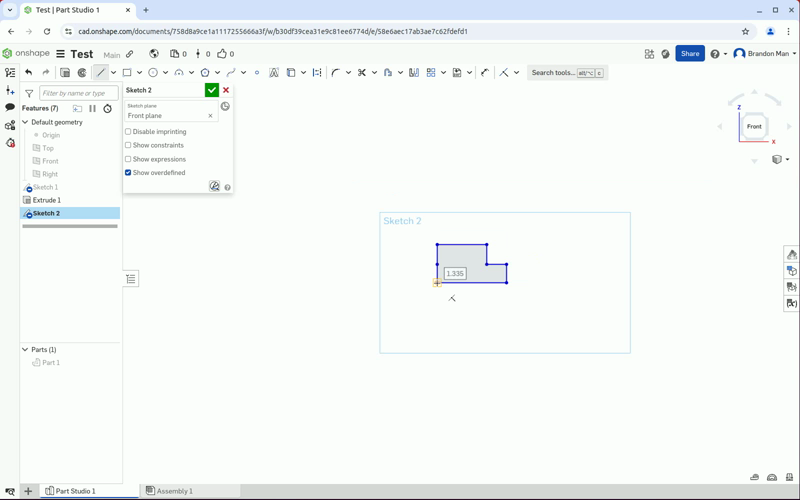
scroll(-6)
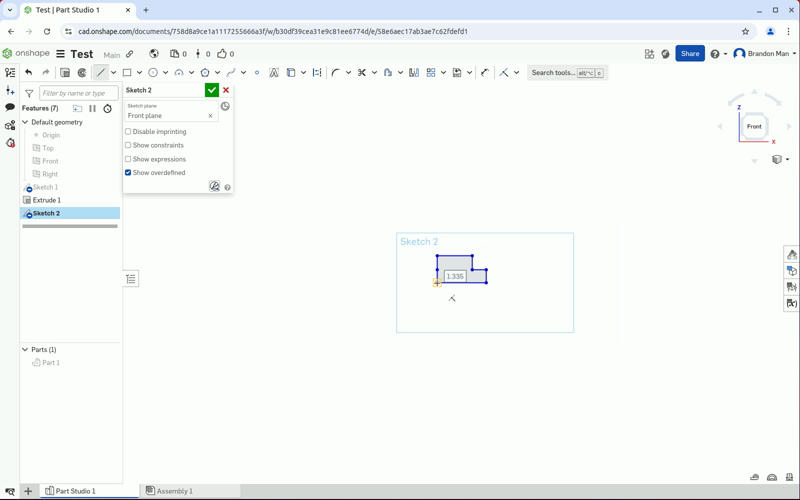
scroll(-6)
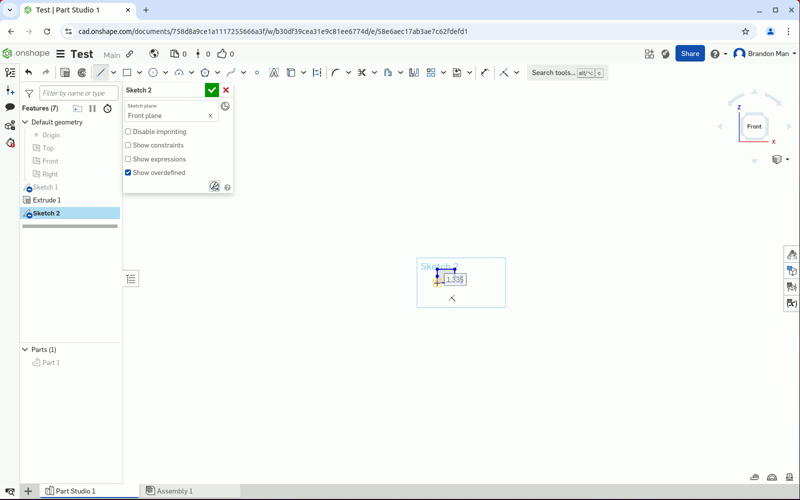
key(esc)
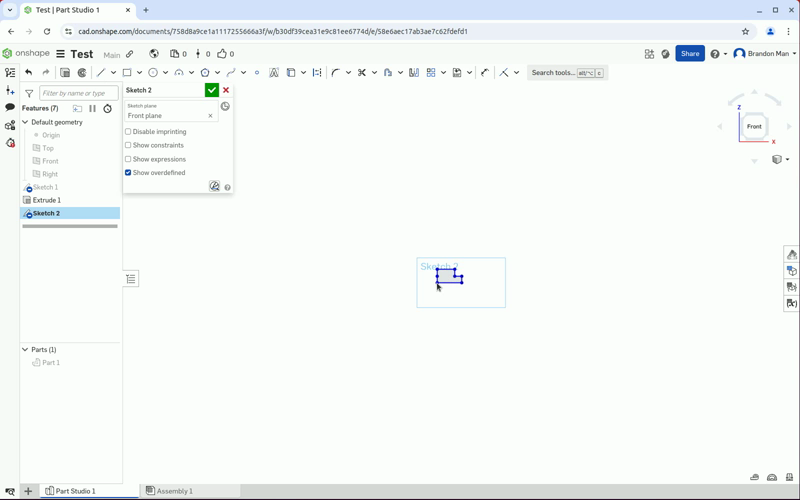
mouse_move(444, 279)
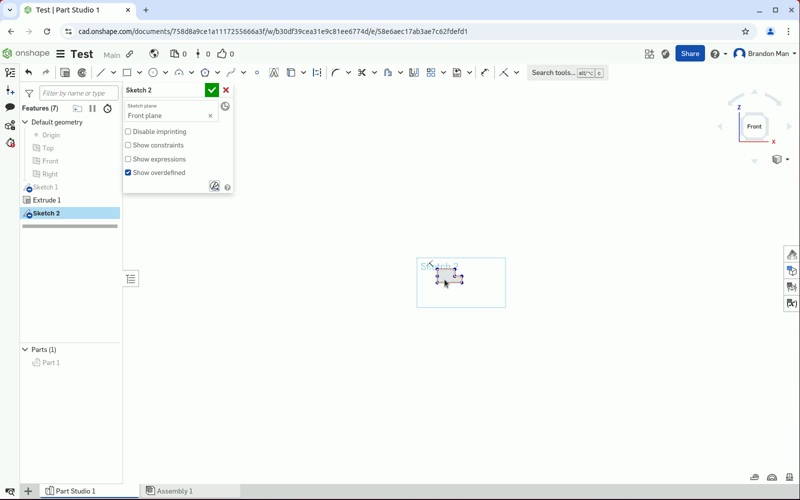
scroll(6)
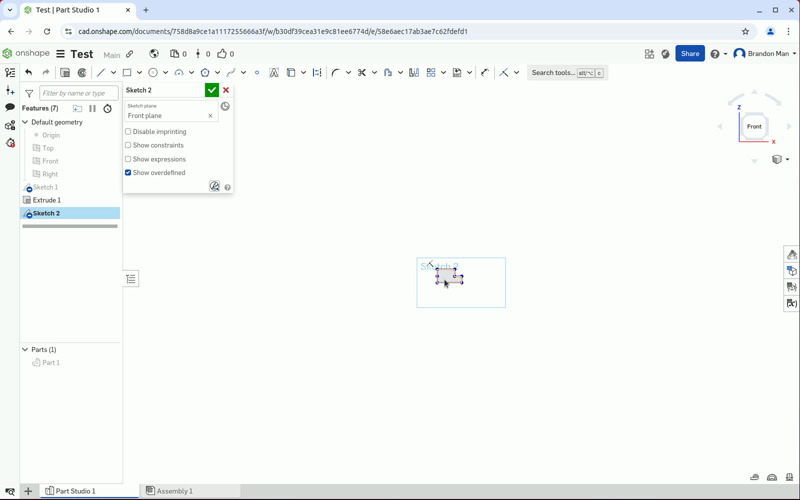
scroll(6)
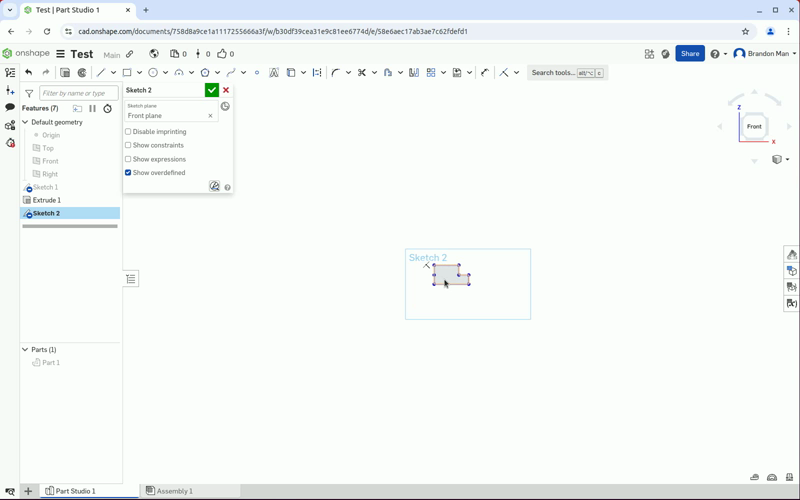
scroll(6)
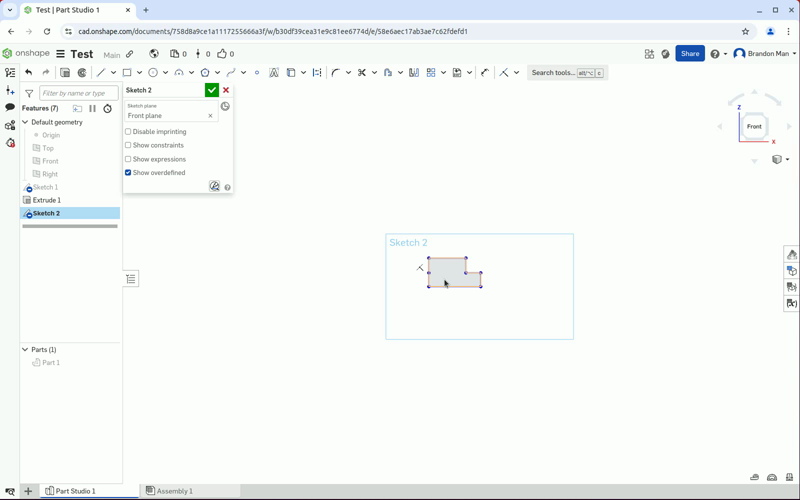
scroll(6)
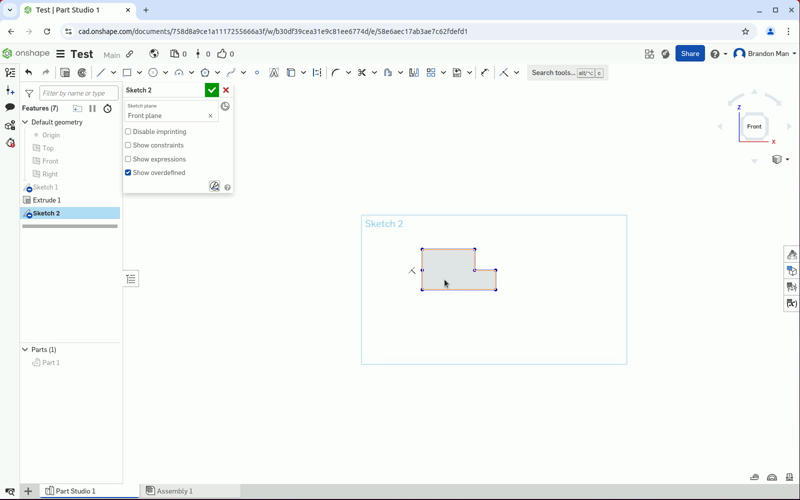
scroll(6)
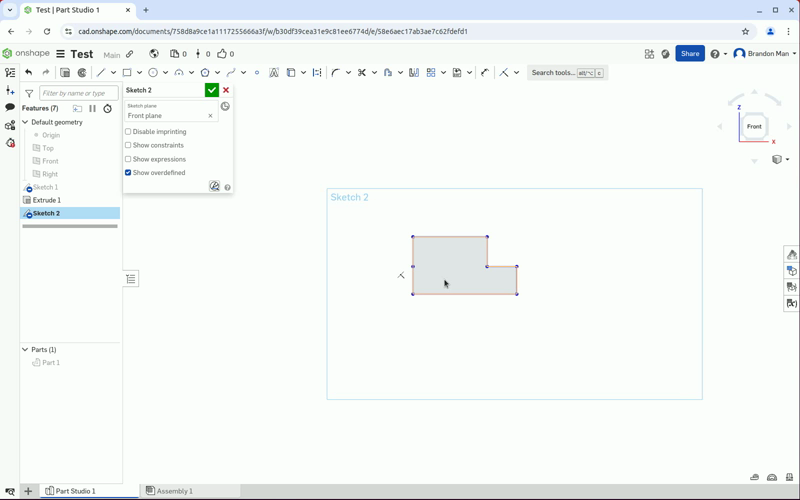
scroll(6)
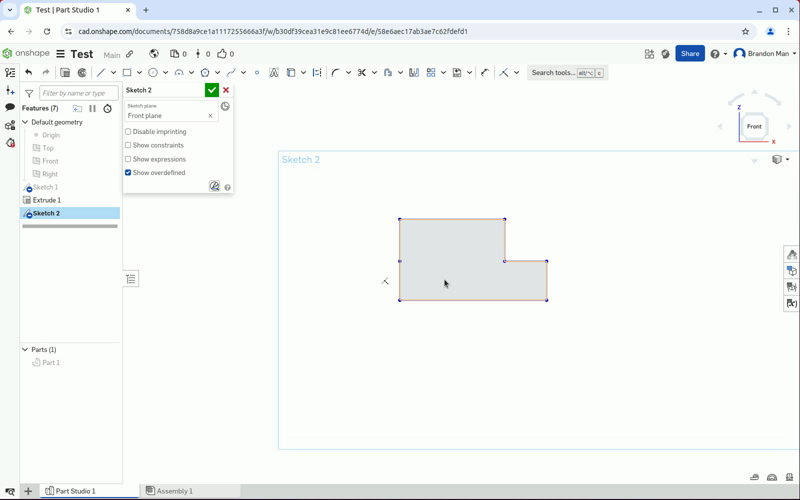
scroll(6)
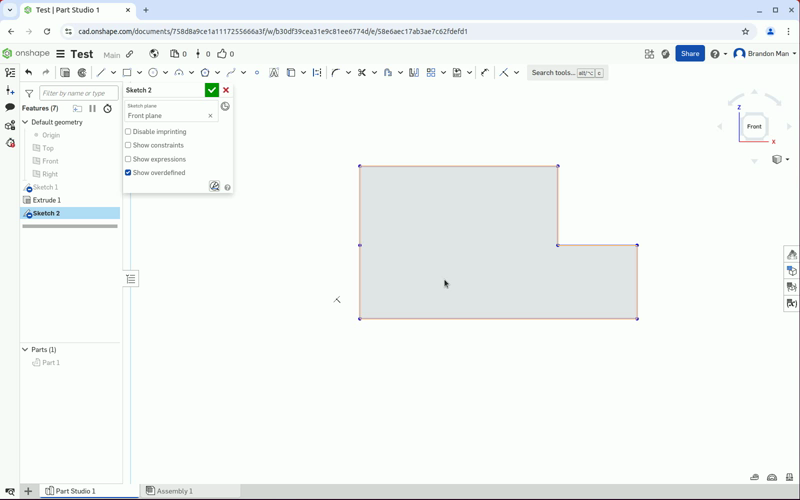
click(444, 279)
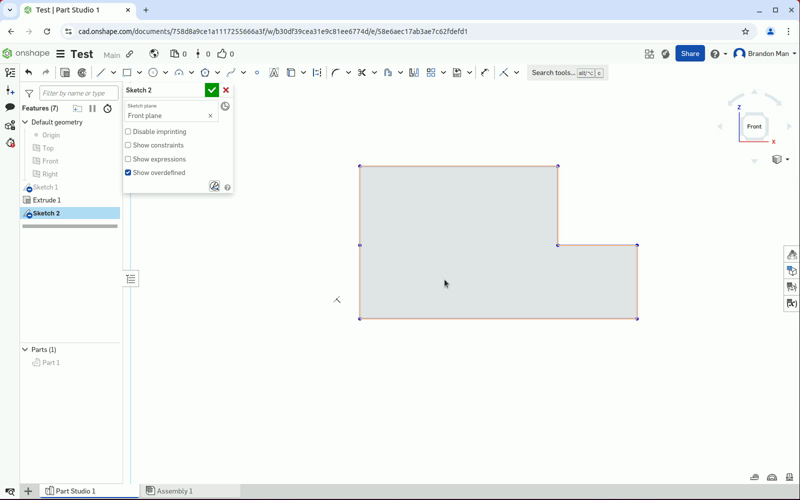
scroll(-6)
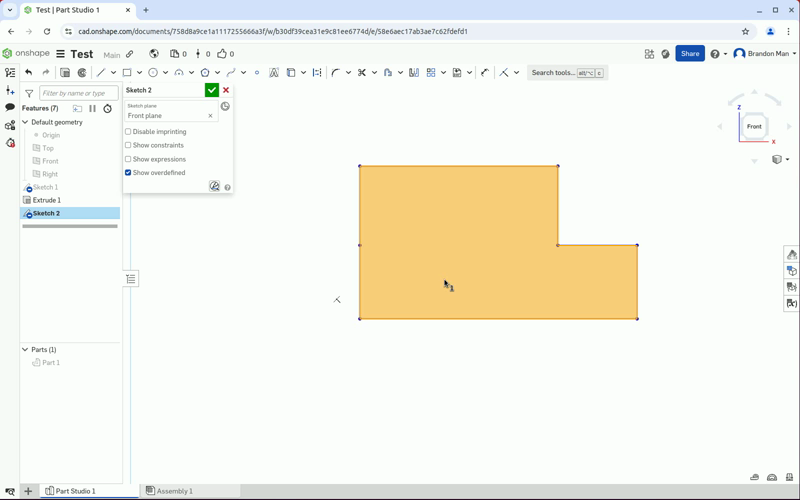
scroll(-6)
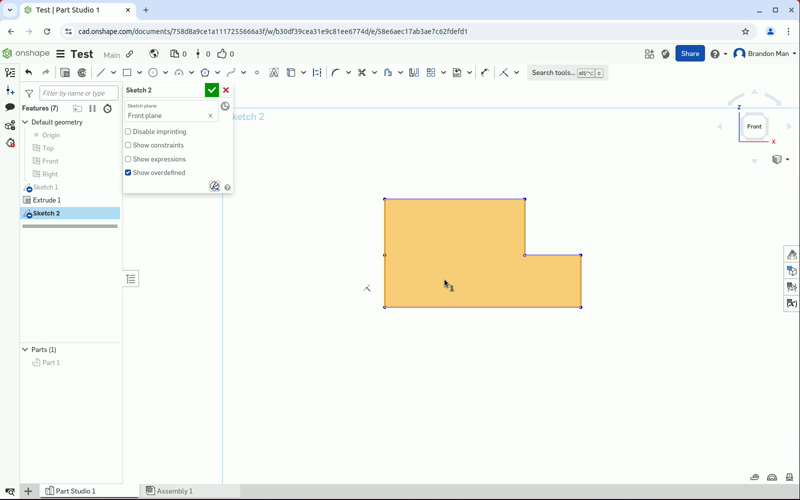
scroll(-6)
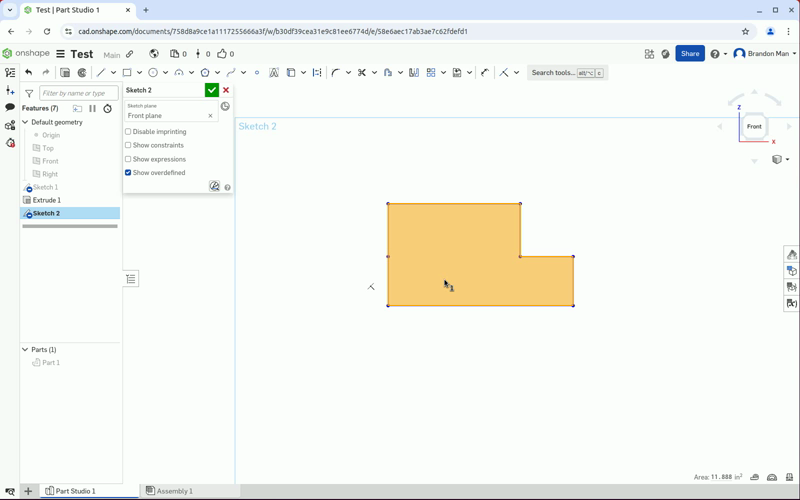
scroll(-6)
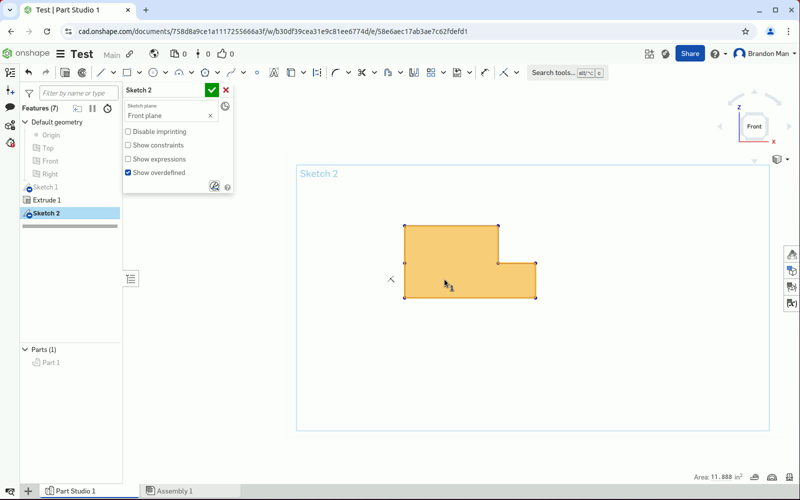
scroll(-6)
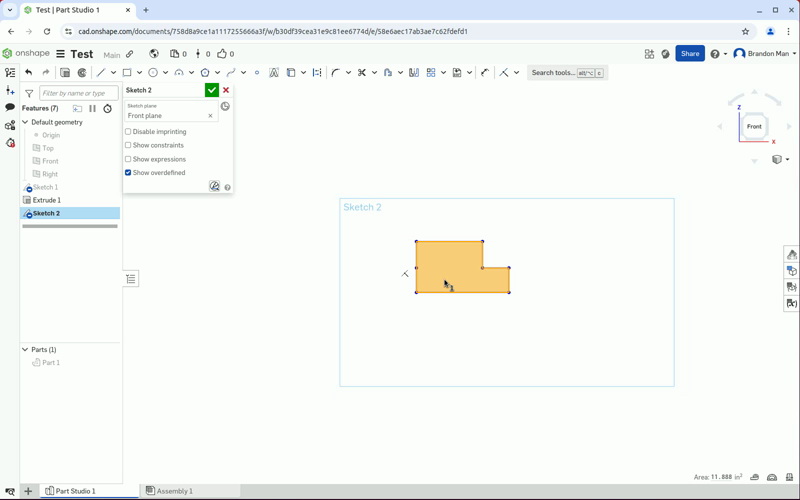
scroll(-6)
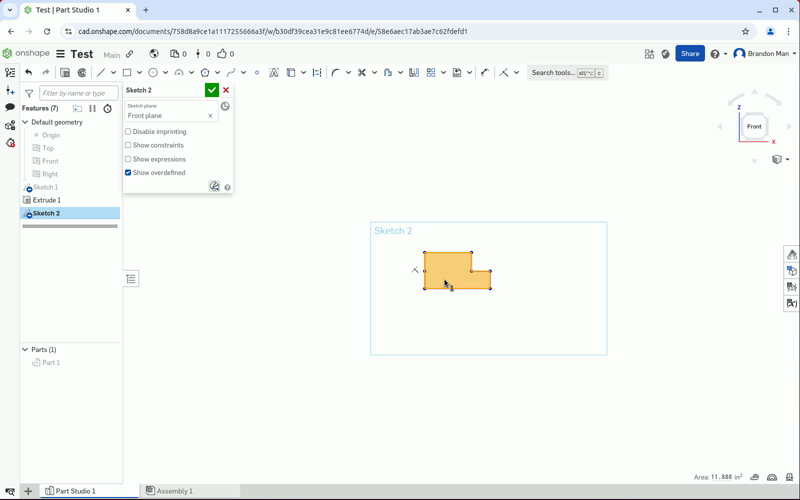
scroll(-6)
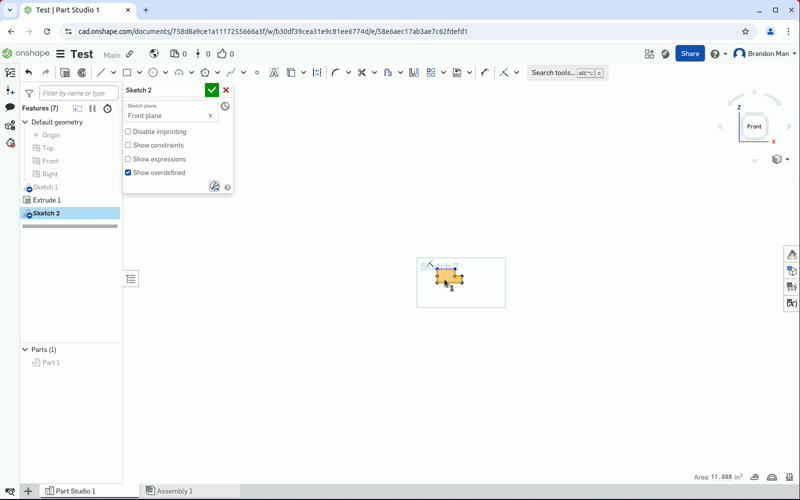
mouse_move(73, 352)
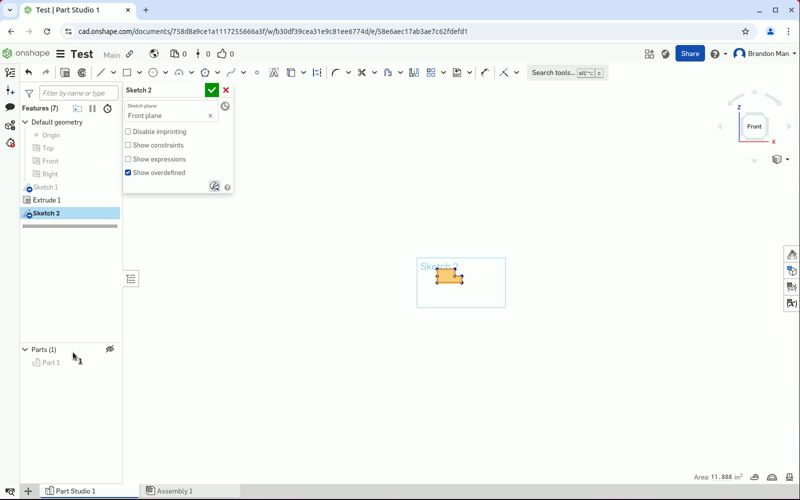
key(shift+y)
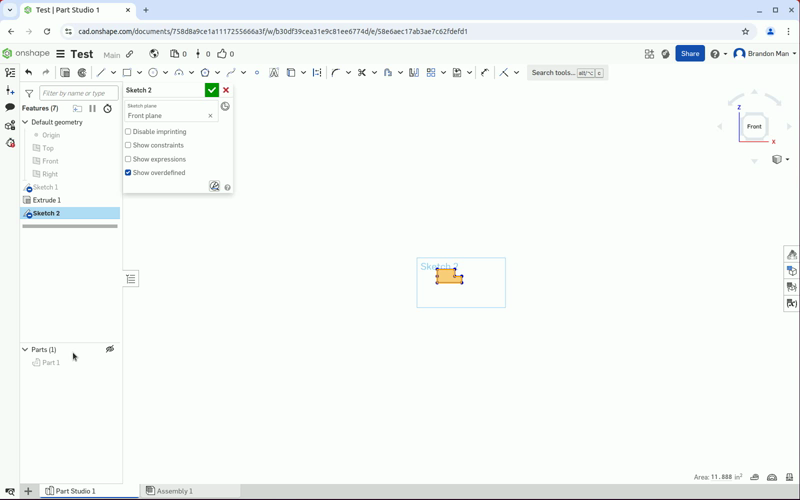
key(shift+e)
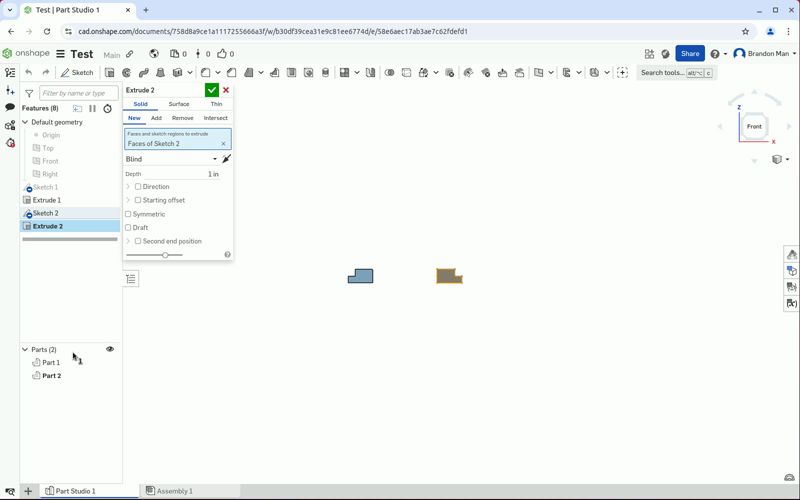
mouse_move(143, 106)
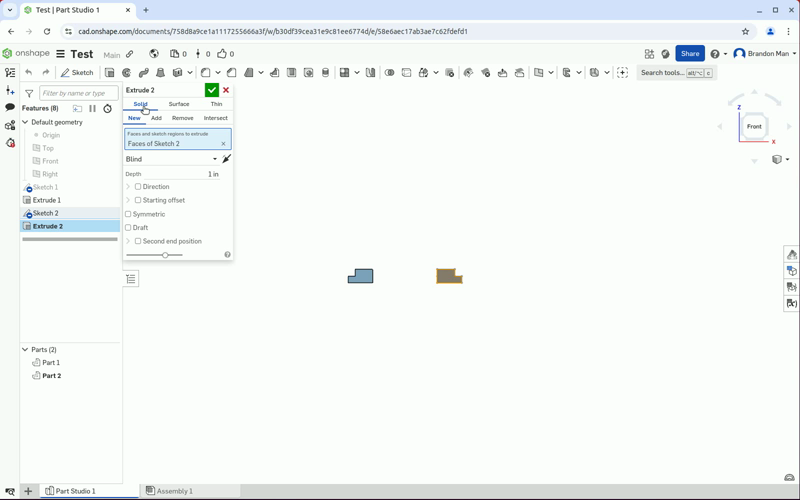
click(143, 106)
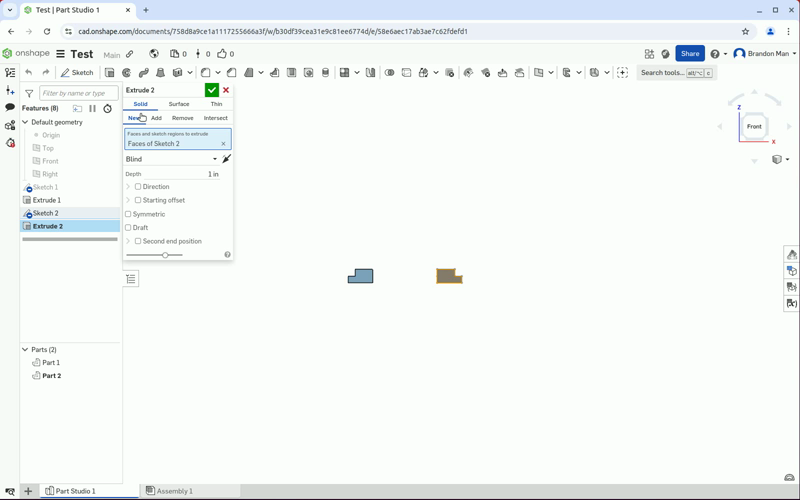
mouse_move(137, 120)
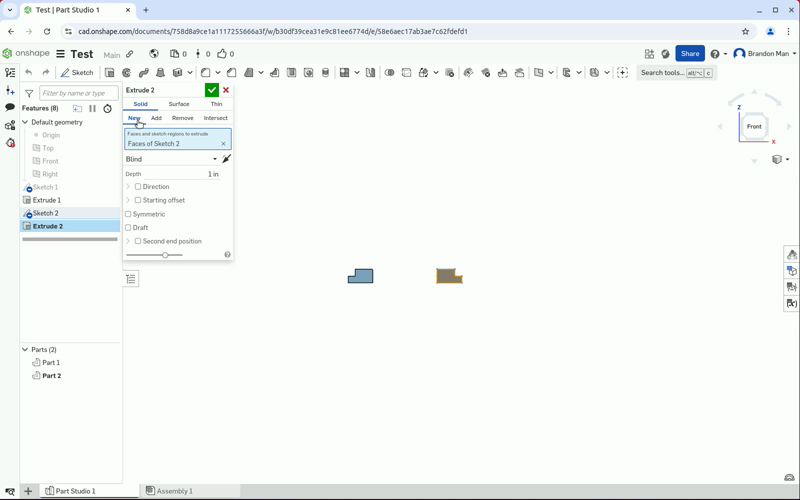
click(137, 120)
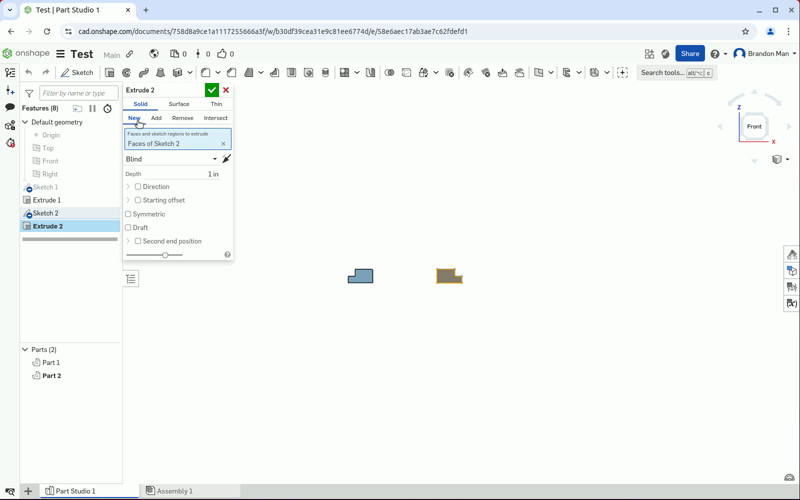
key(tab, 4)
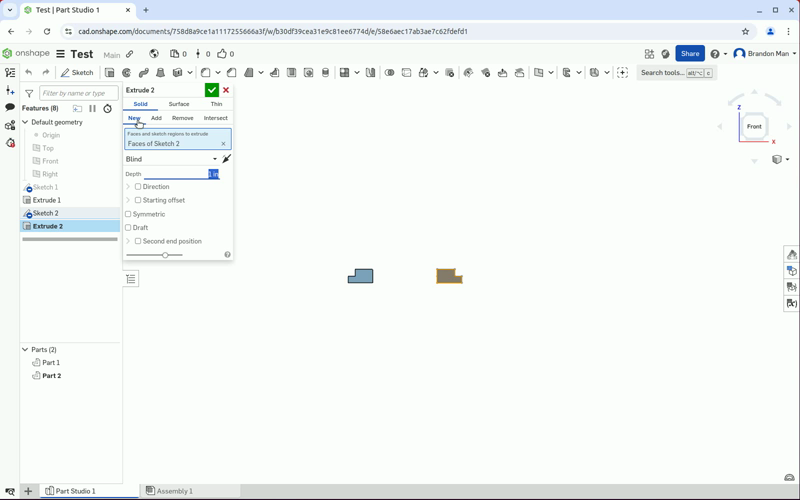
text(1.444)
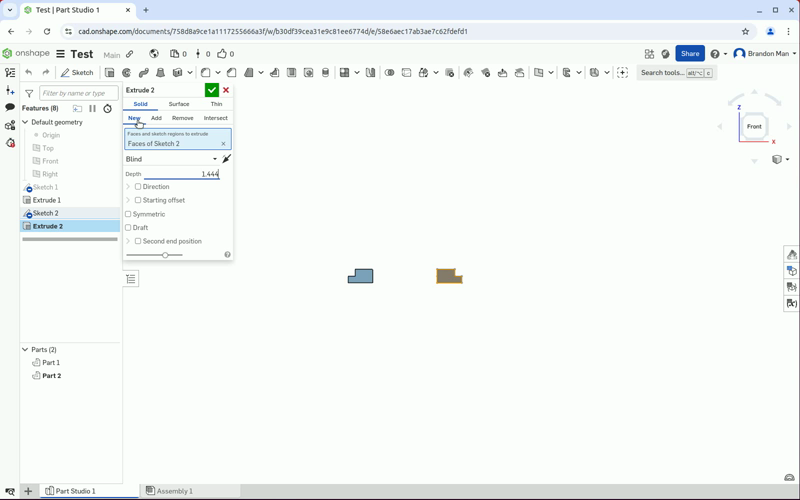
key(enter)
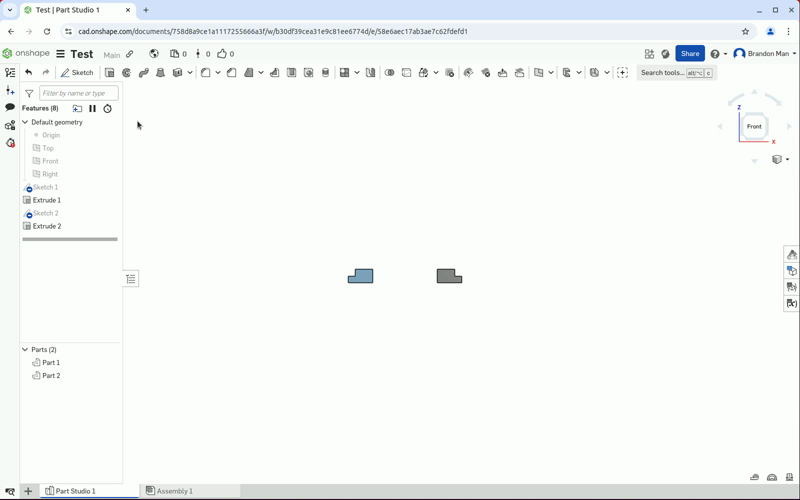
key(shift+h)
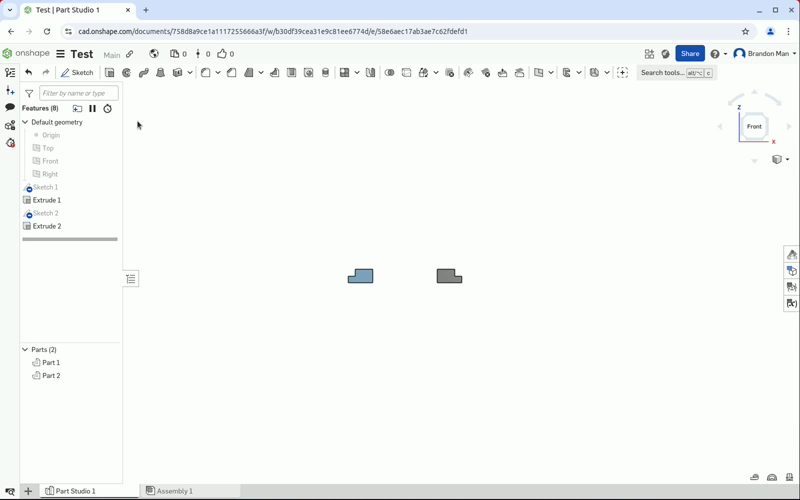
key(shift+h)
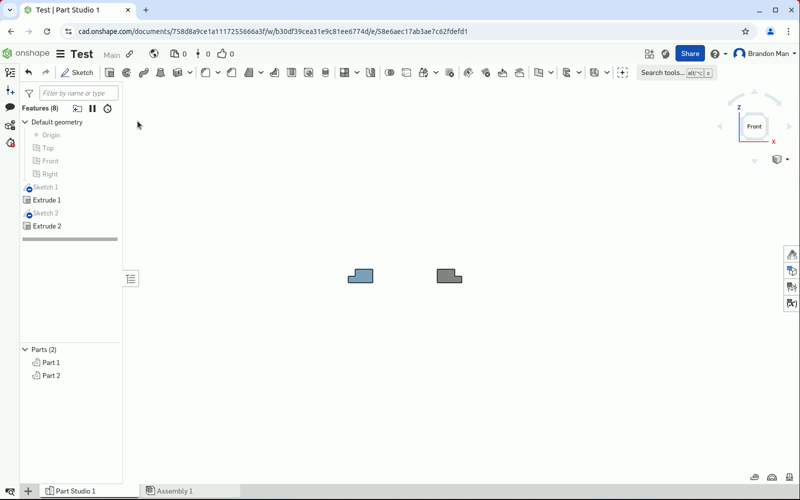
mouse_move(73, 189)
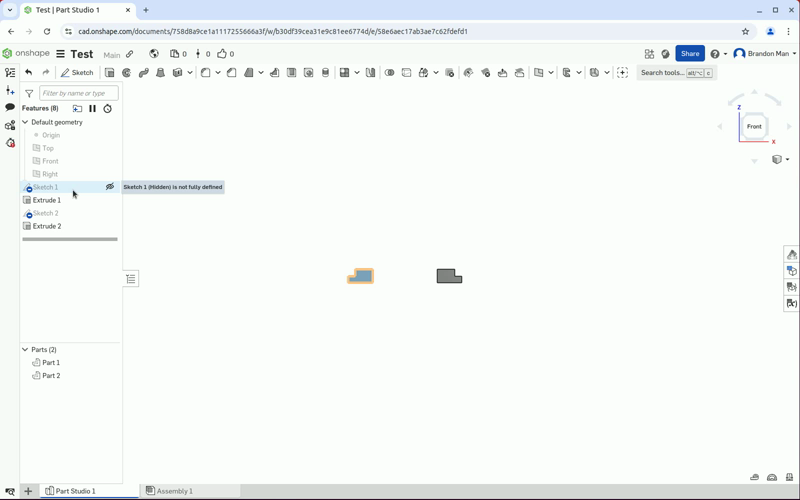
click(73, 189)
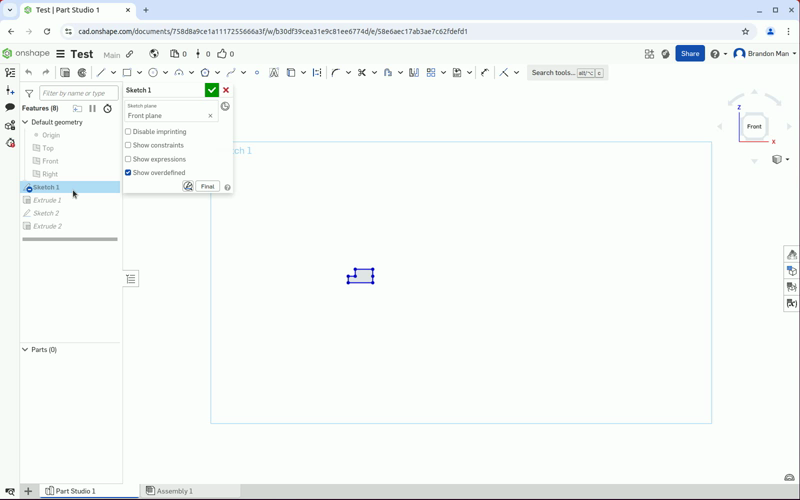
mouse_move(229, 92)
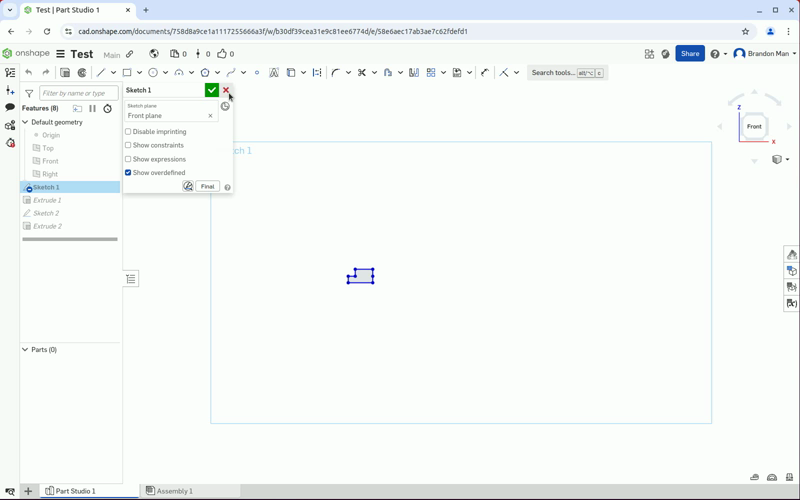
click(229, 92)
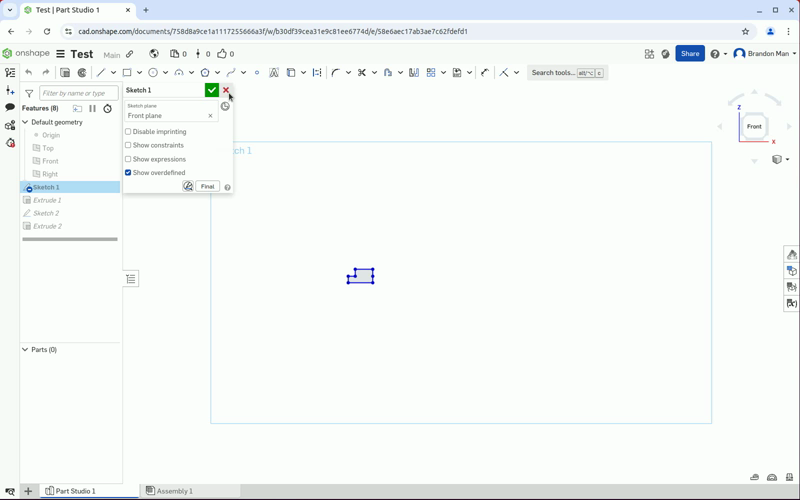
key(shift+s)
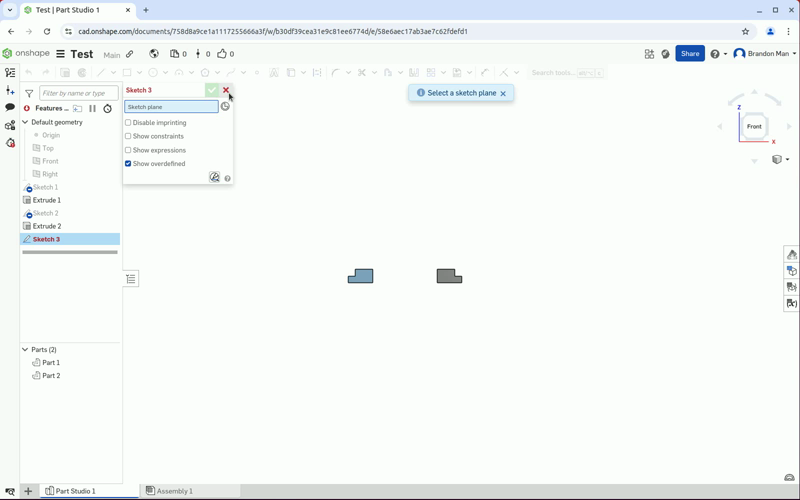
mouse_move(73, 163)
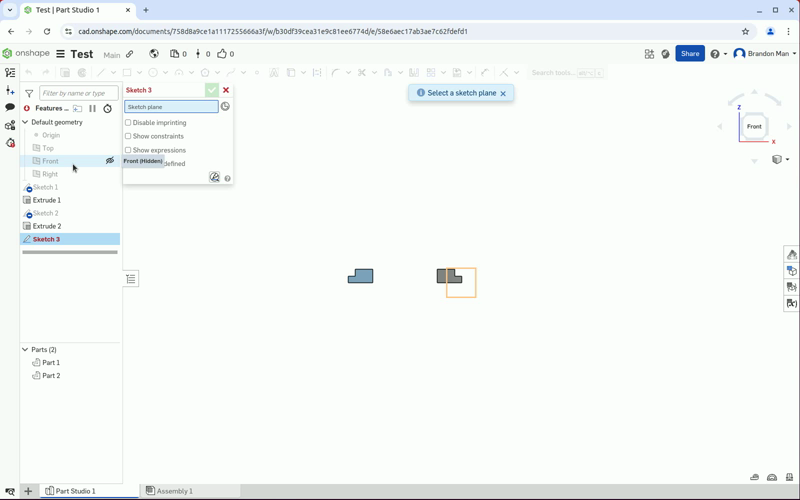
click(73, 163)
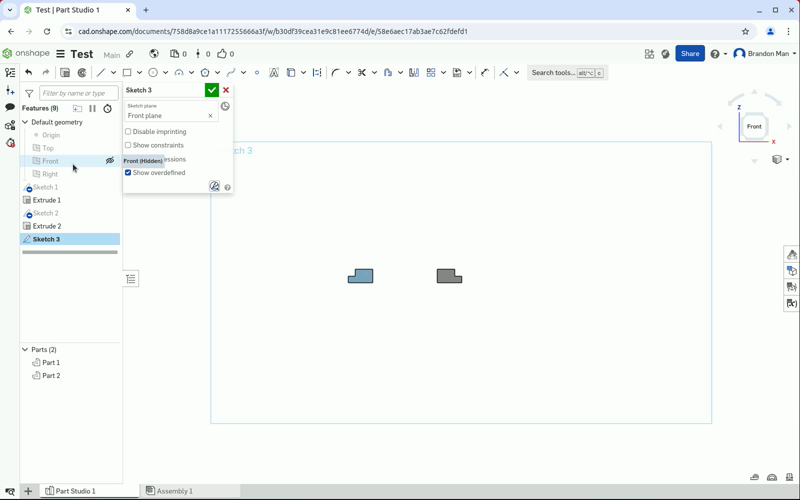
mouse_move(73, 352)
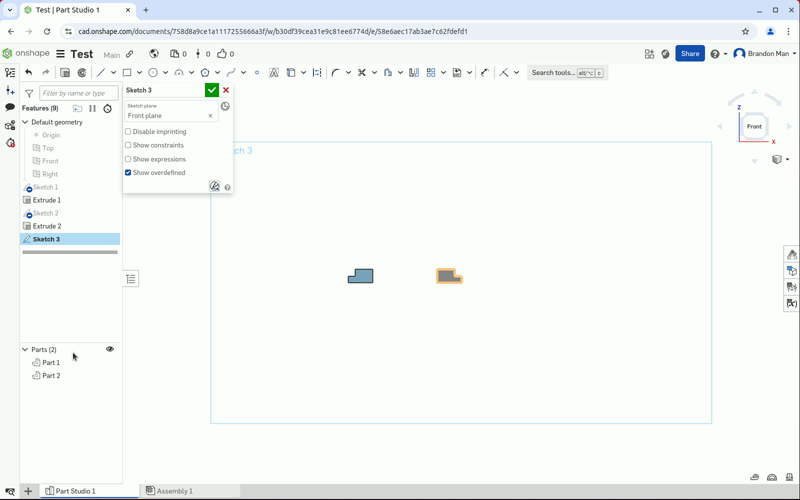
key(y)
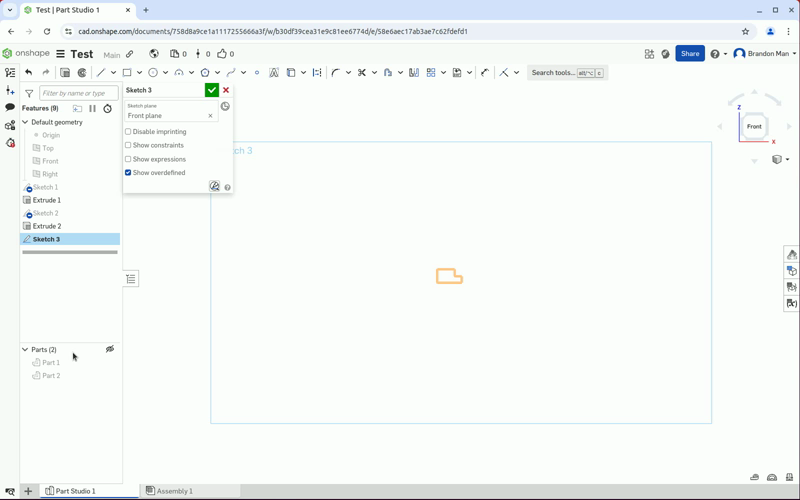
key(l)
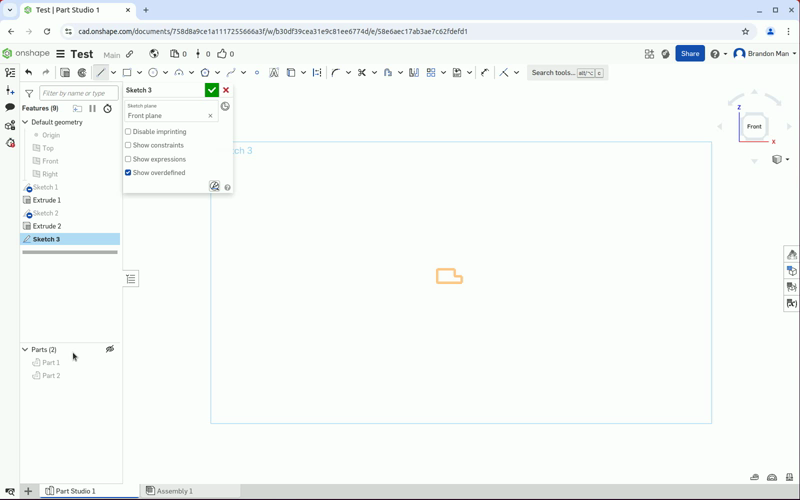
key_down(shift)
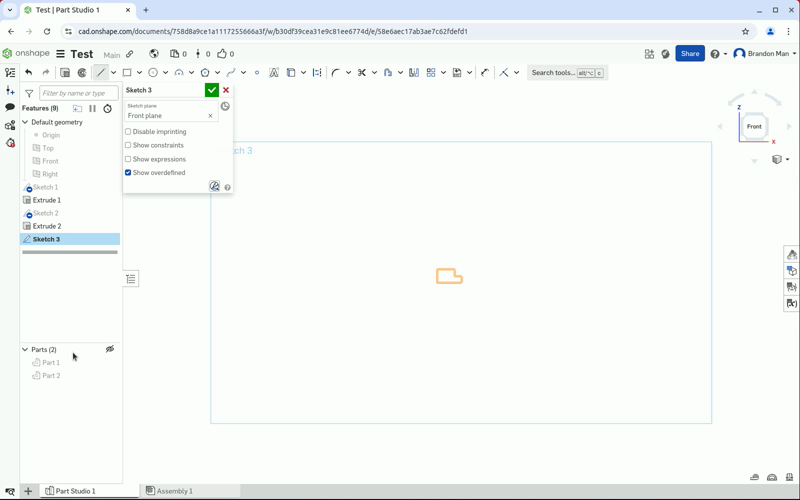
mouse_move(371, 282)
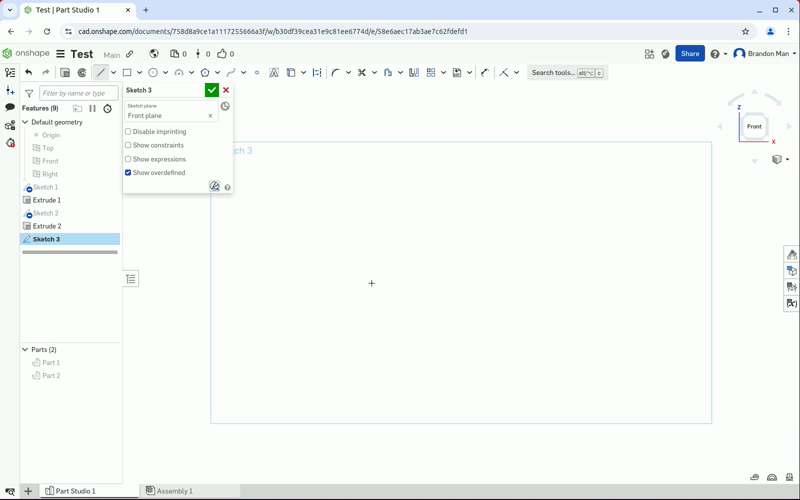
click(371, 282)
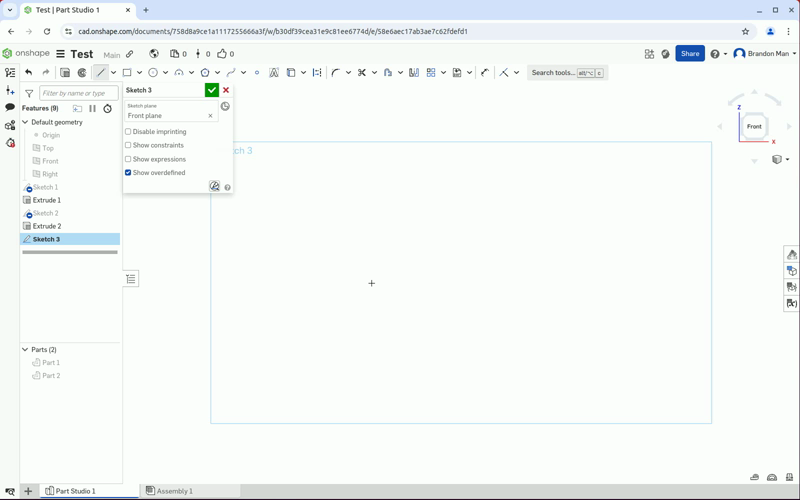
key_up(shift)
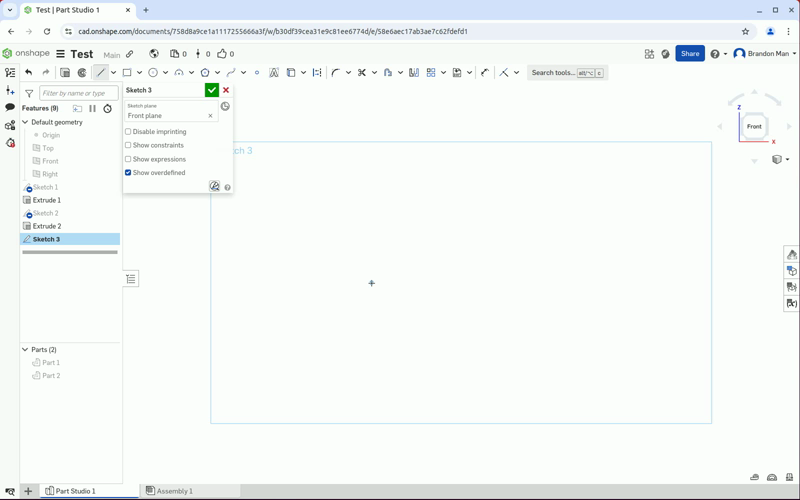
key_down(shift)
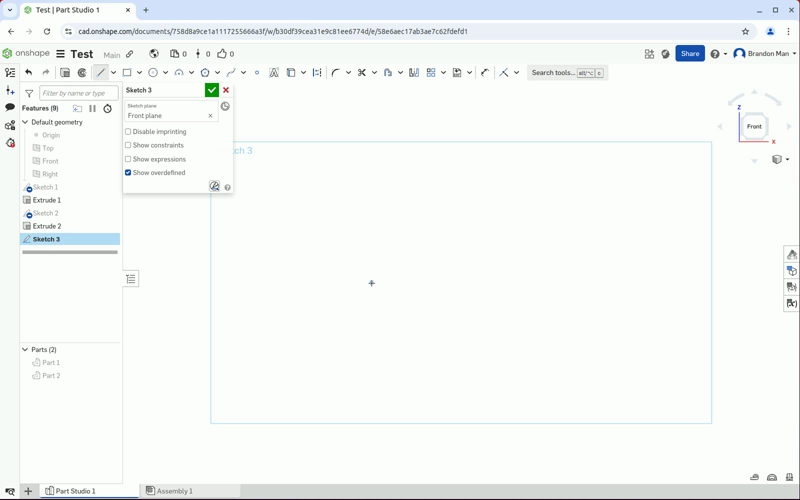
mouse_move(437, 282)
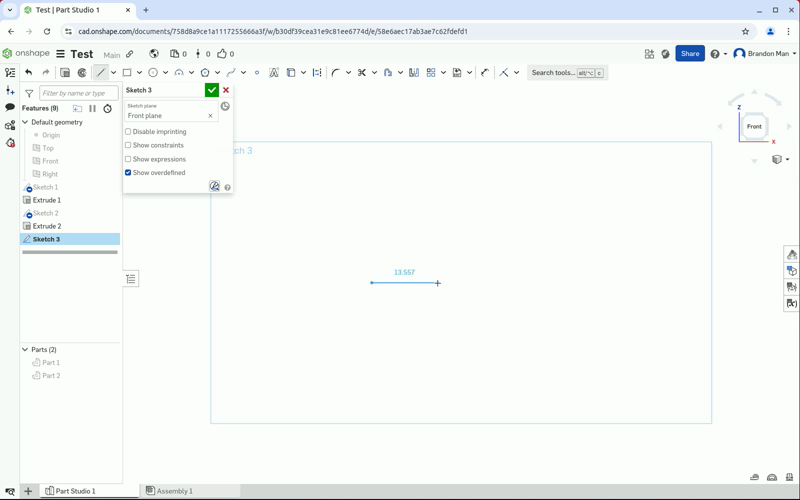
click(437, 282)
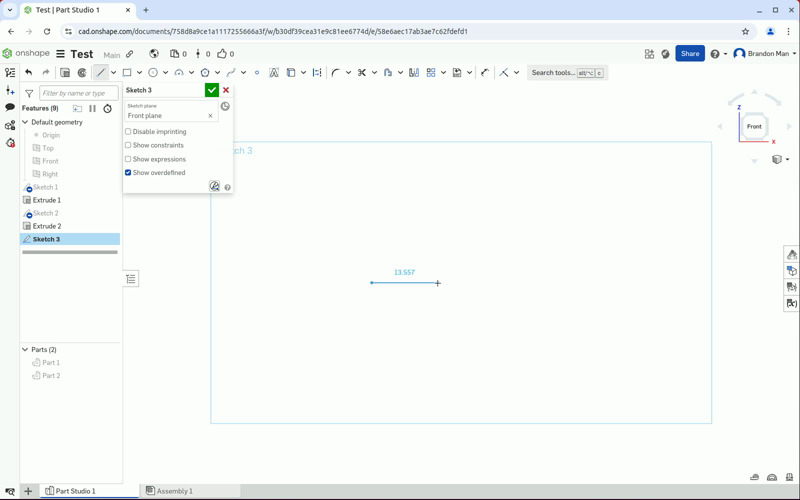
key_up(shift)
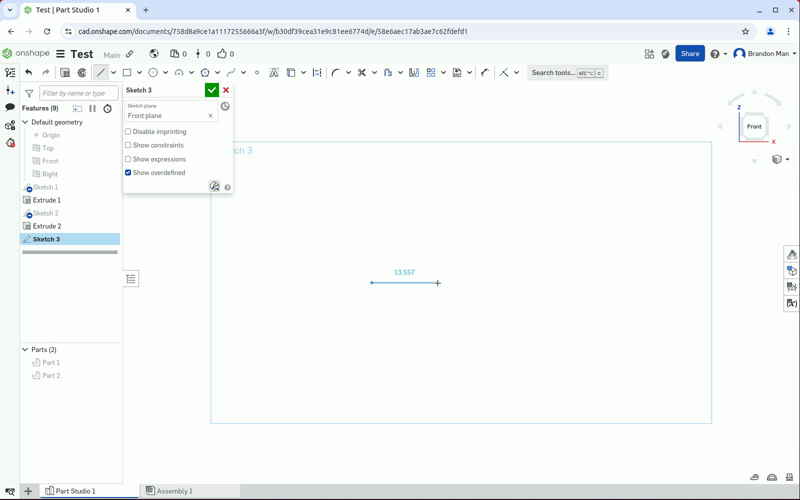
key_down(shift)
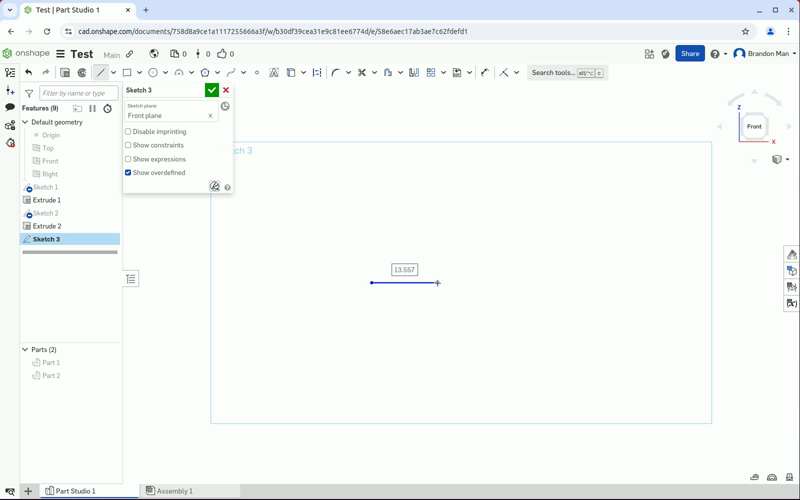
mouse_move(467, 282)
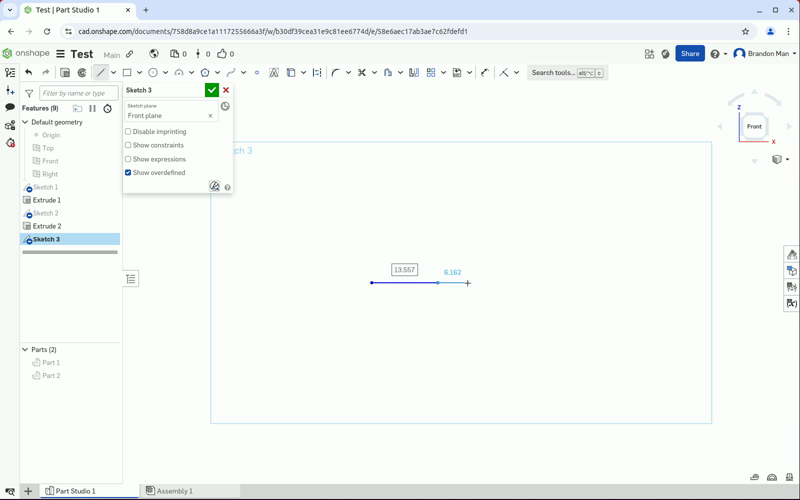
mouse_move(437, 276)
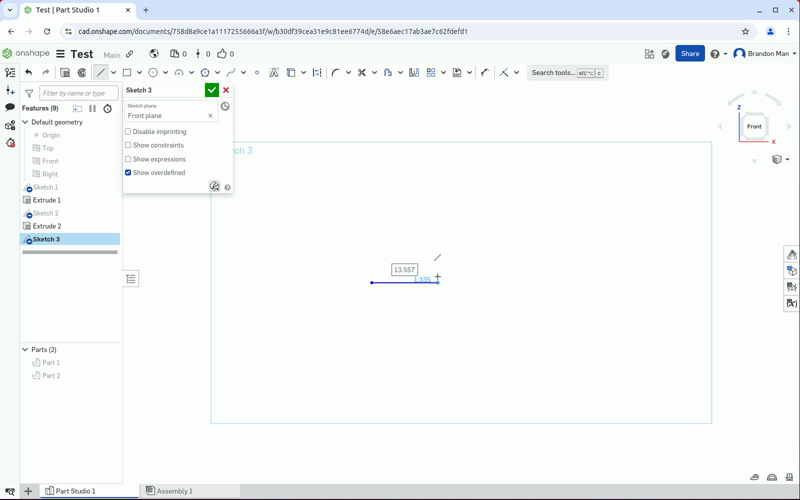
scroll(6)
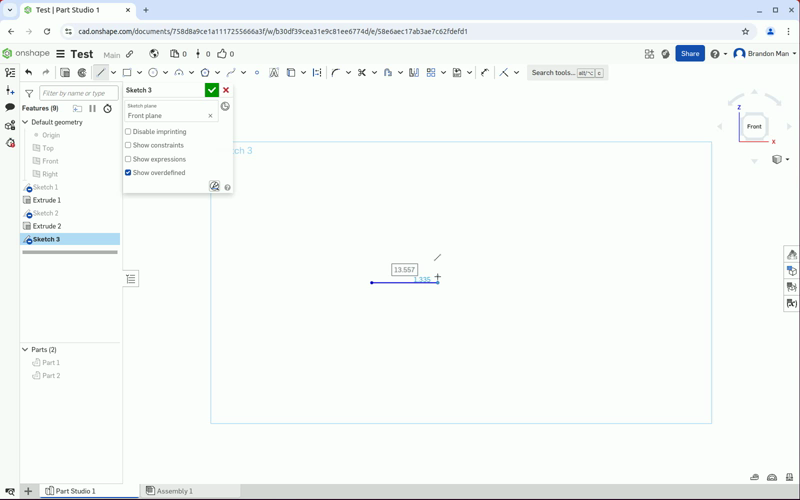
scroll(6)
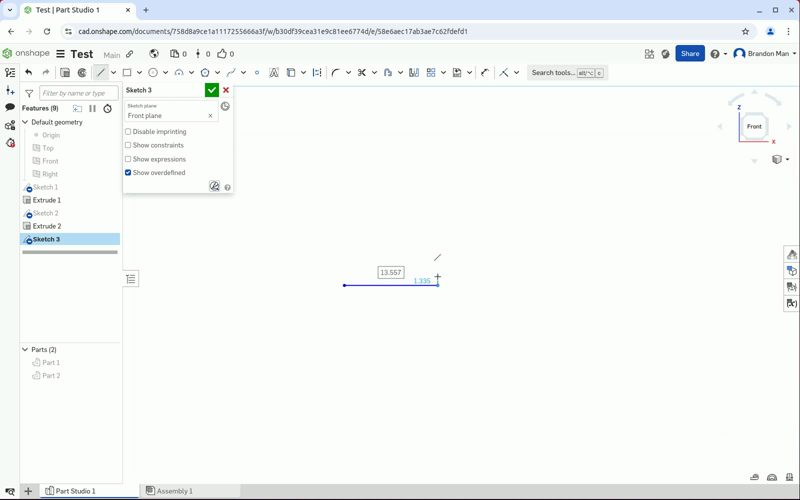
scroll(6)
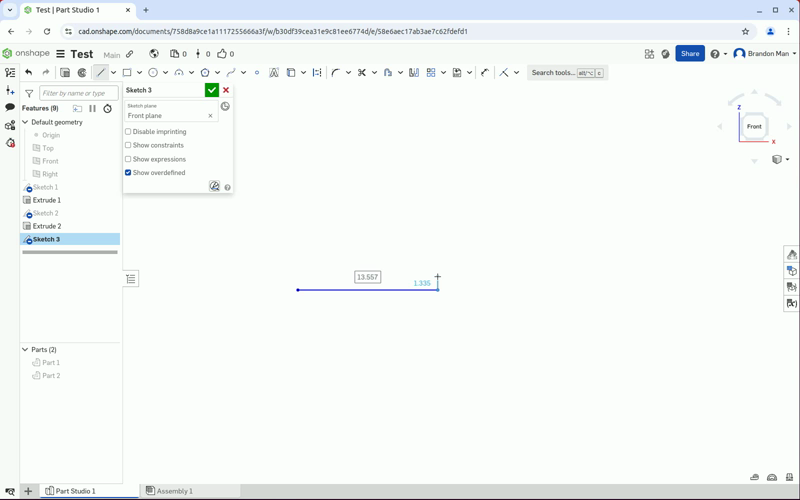
scroll(6)
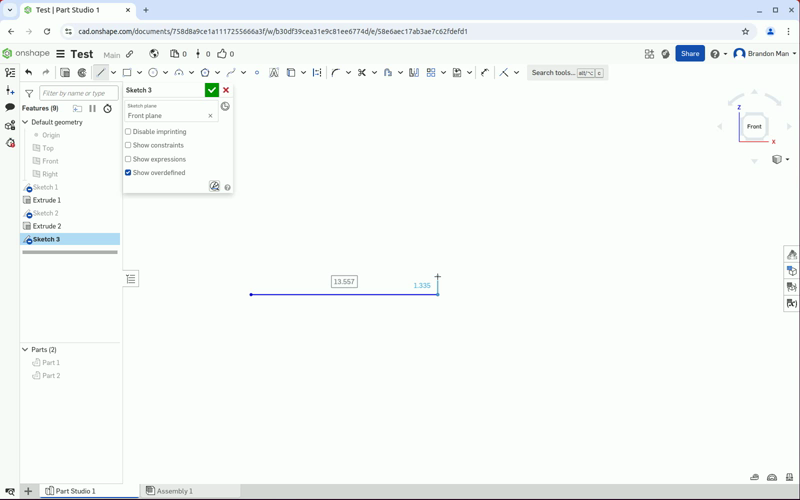
scroll(6)
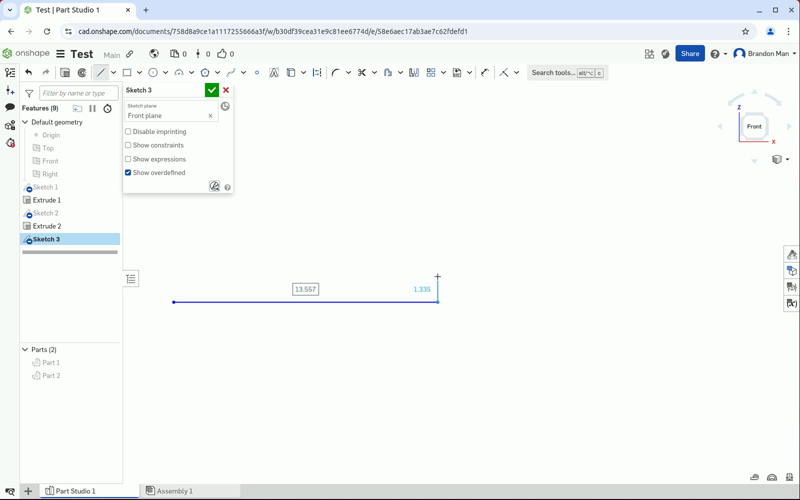
scroll(6)
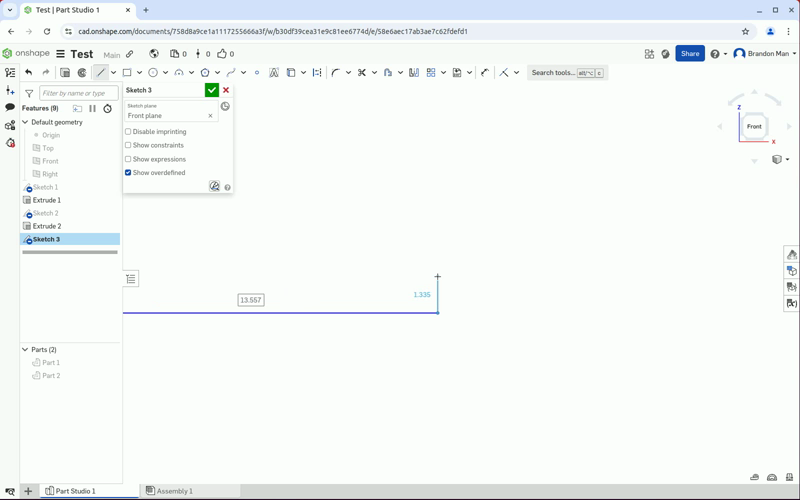
scroll(6)
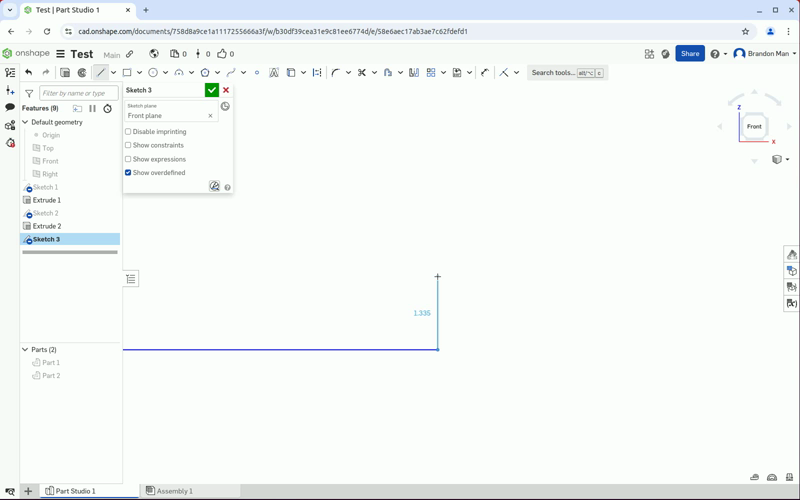
click(437, 276)
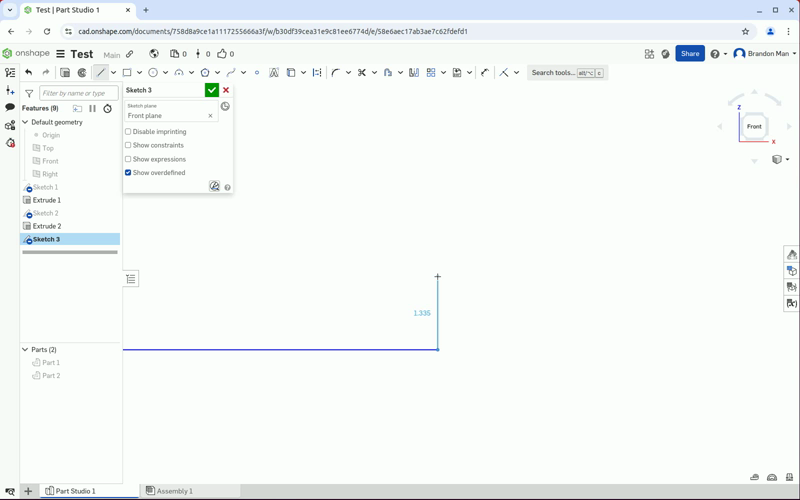
scroll(-6)
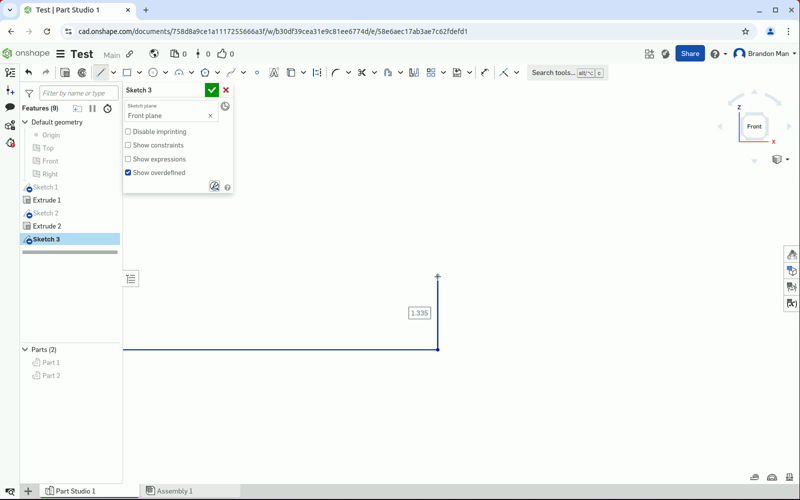
scroll(-6)
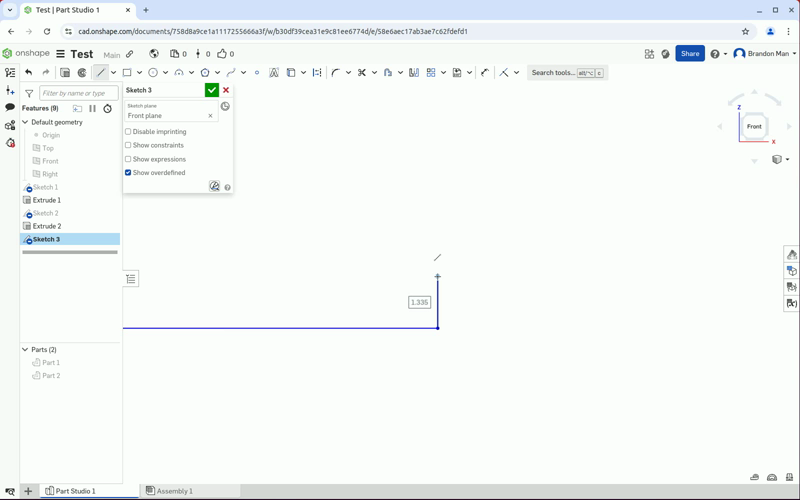
scroll(-6)
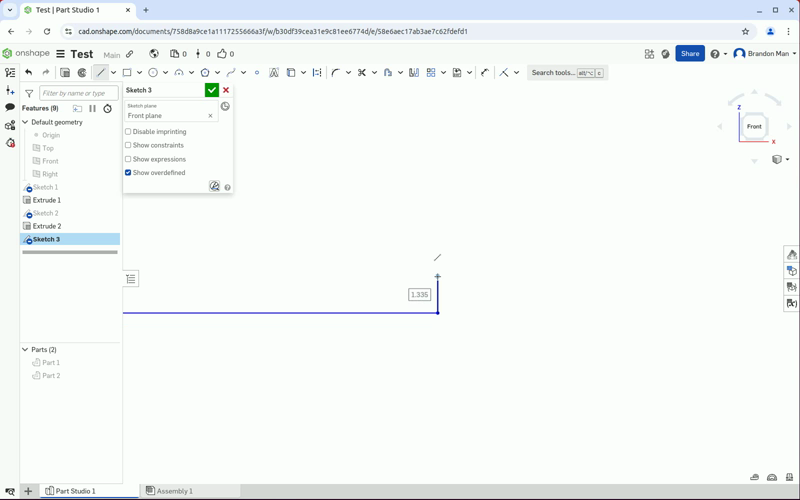
scroll(-6)
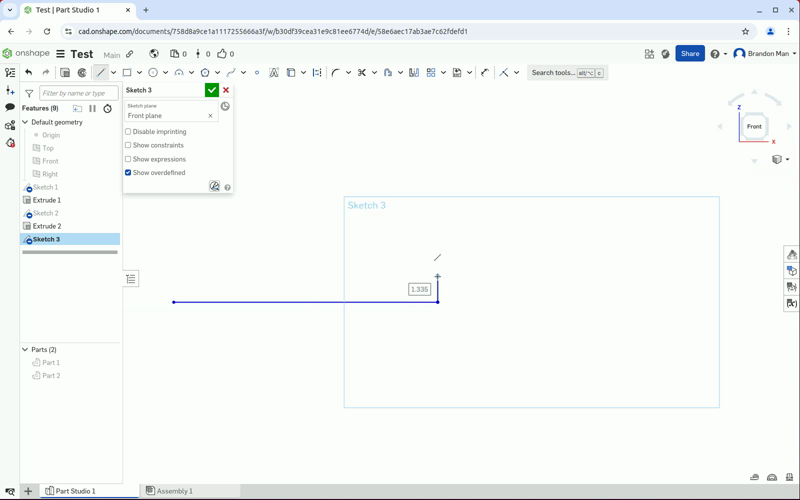
scroll(-6)
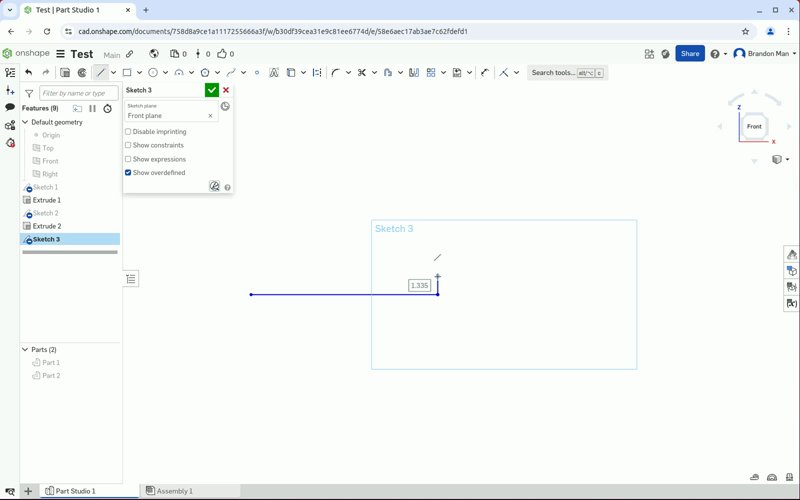
scroll(-6)
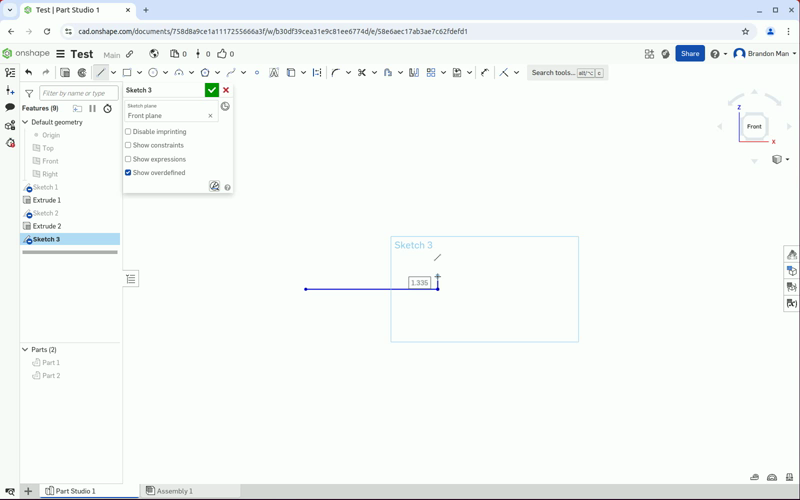
scroll(-6)
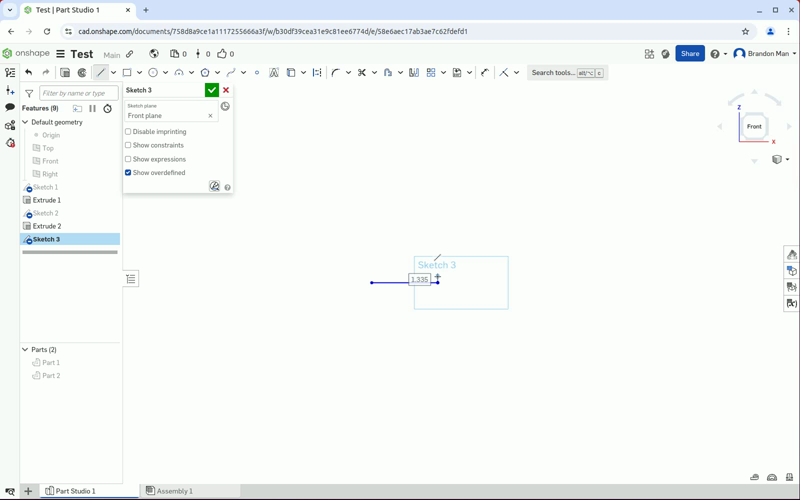
key_up(shift)
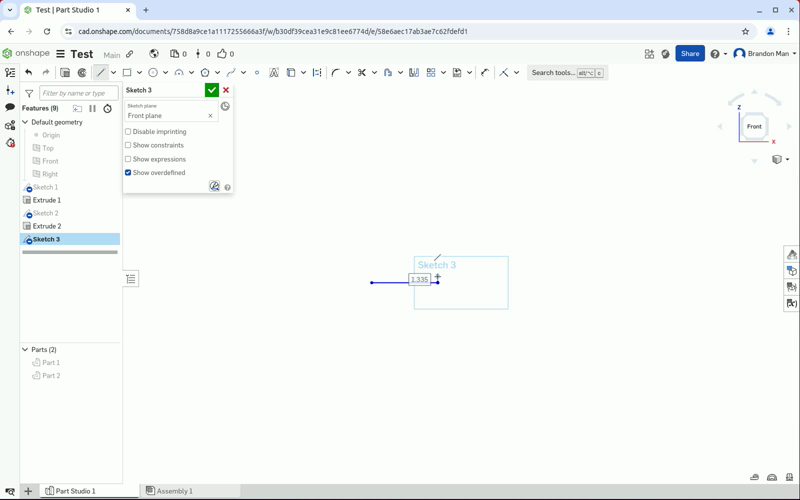
key_down(shift)
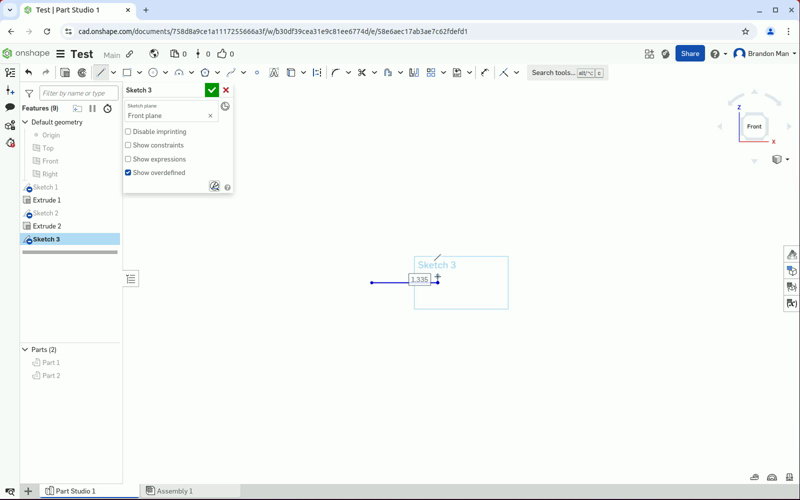
mouse_move(467, 276)
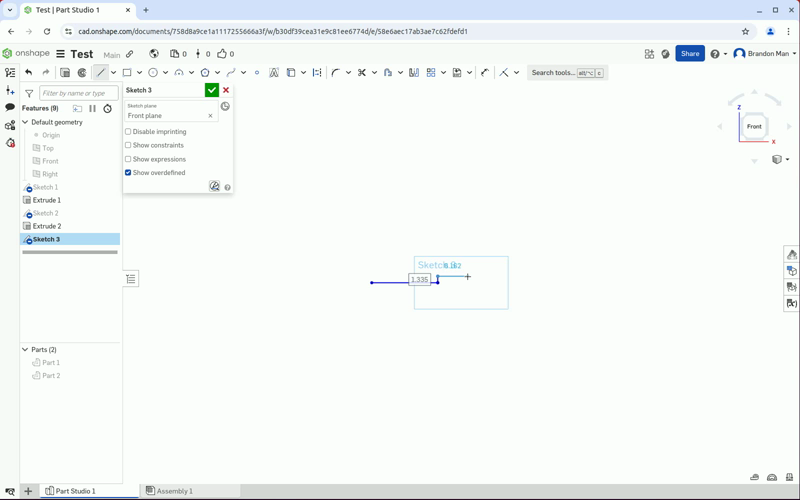
mouse_move(431, 276)
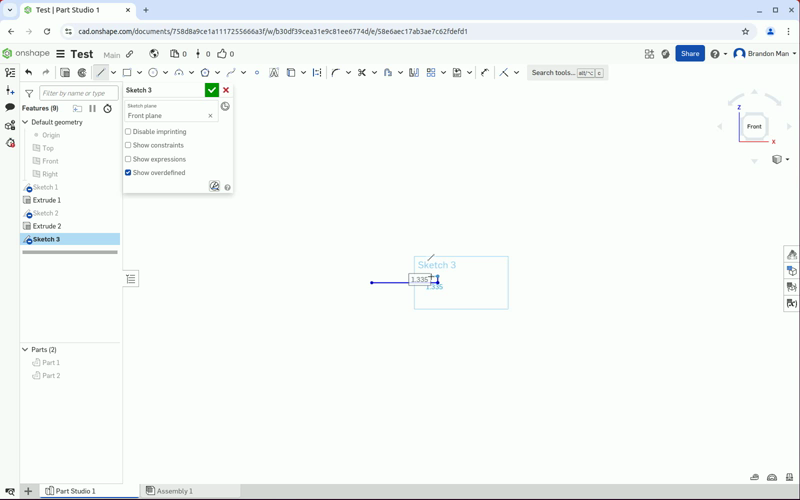
scroll(6)
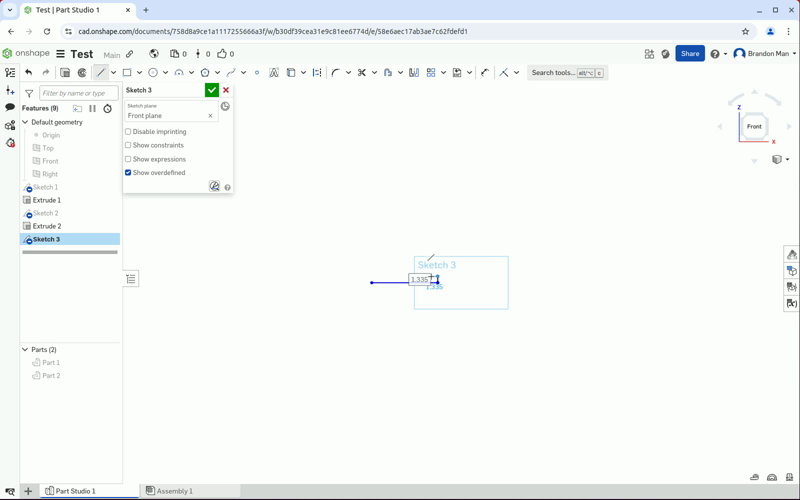
scroll(6)
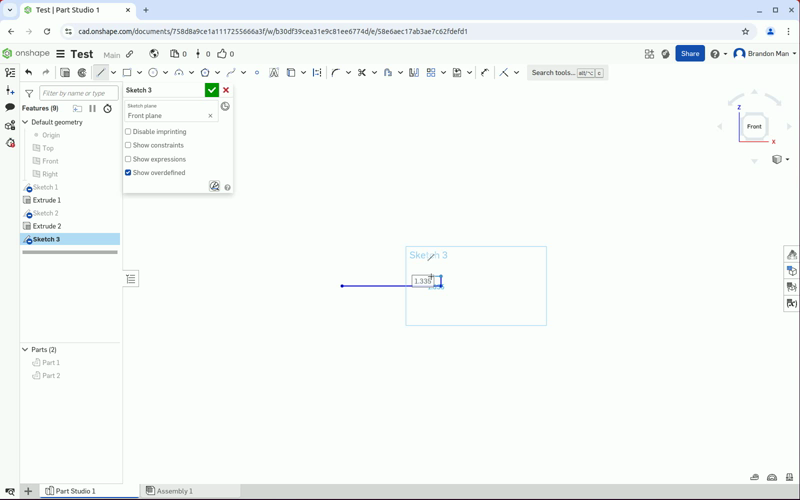
scroll(6)
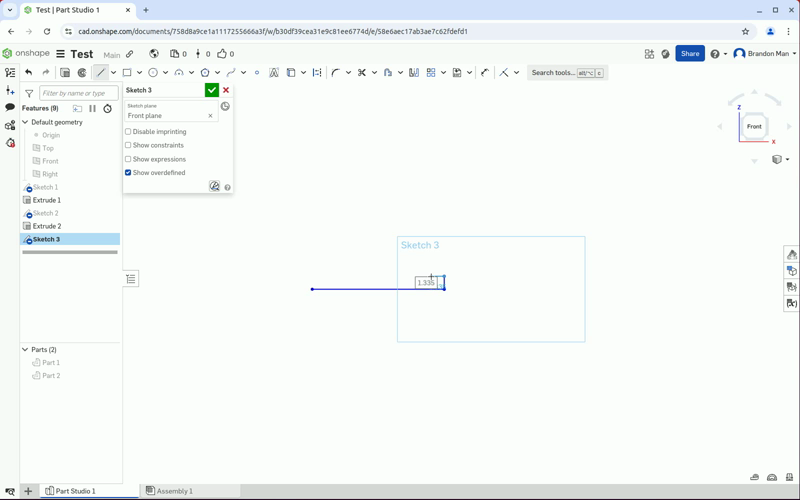
scroll(6)
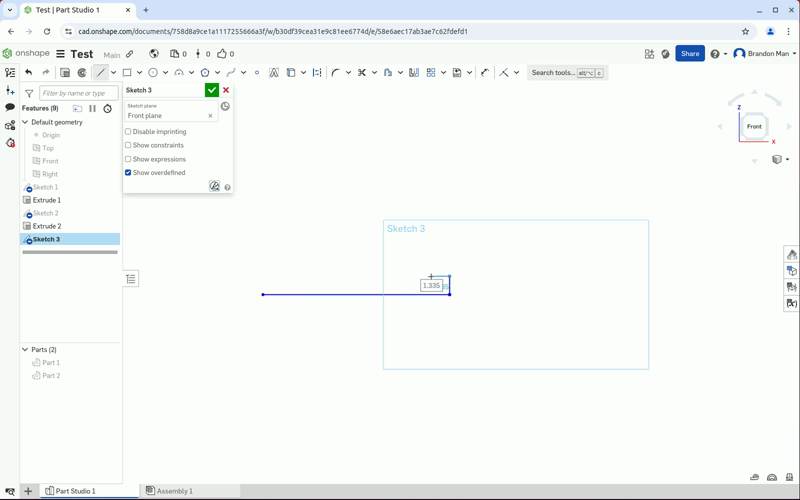
scroll(6)
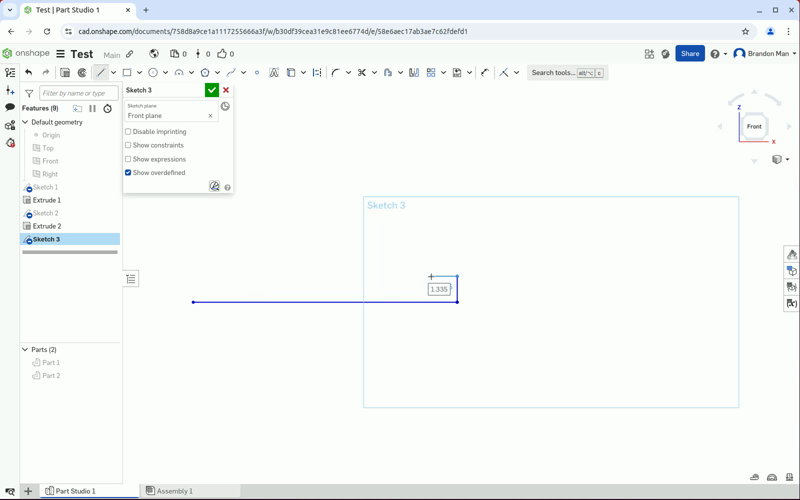
scroll(6)
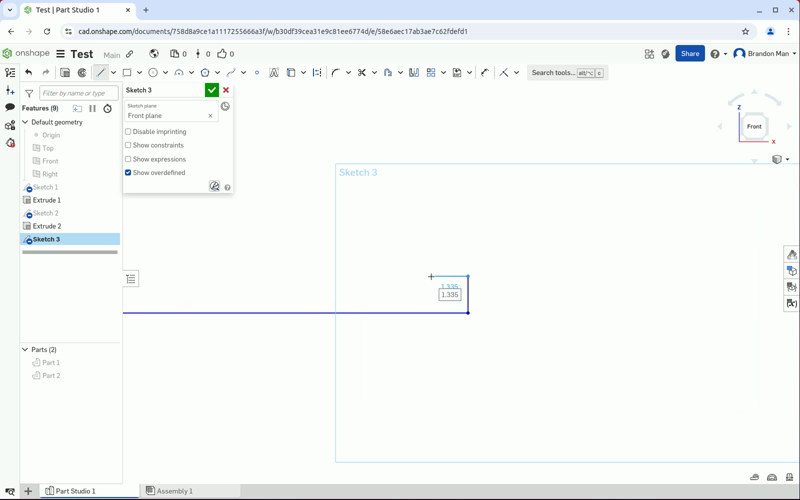
scroll(6)
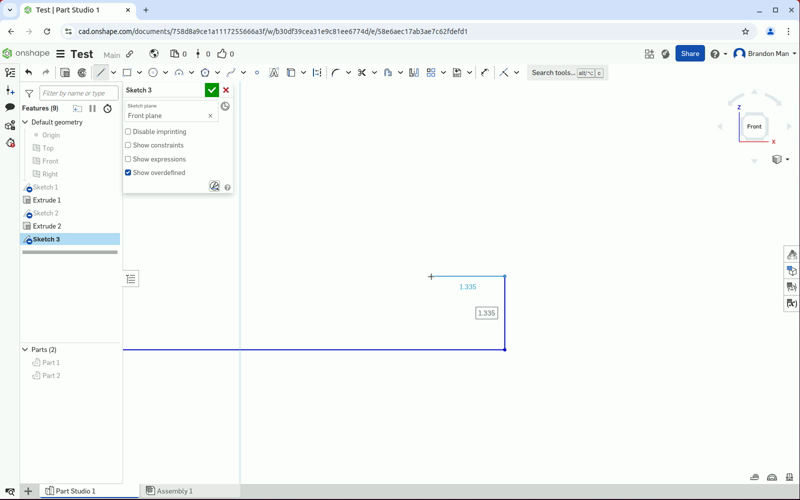
click(431, 276)
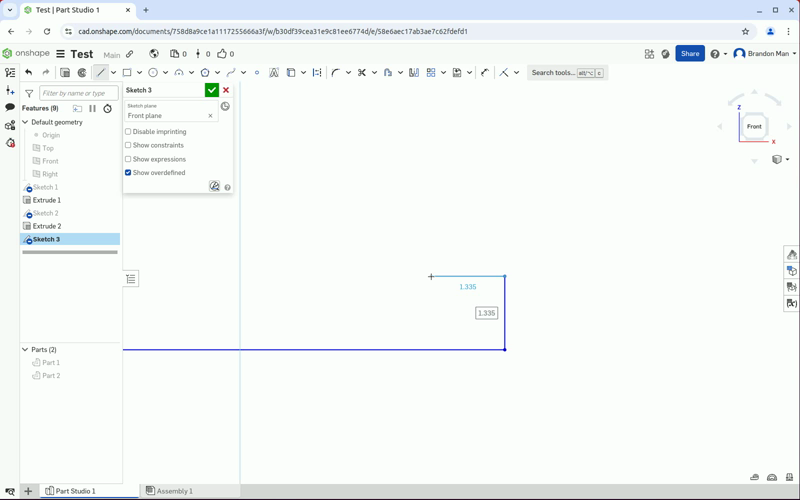
scroll(-6)
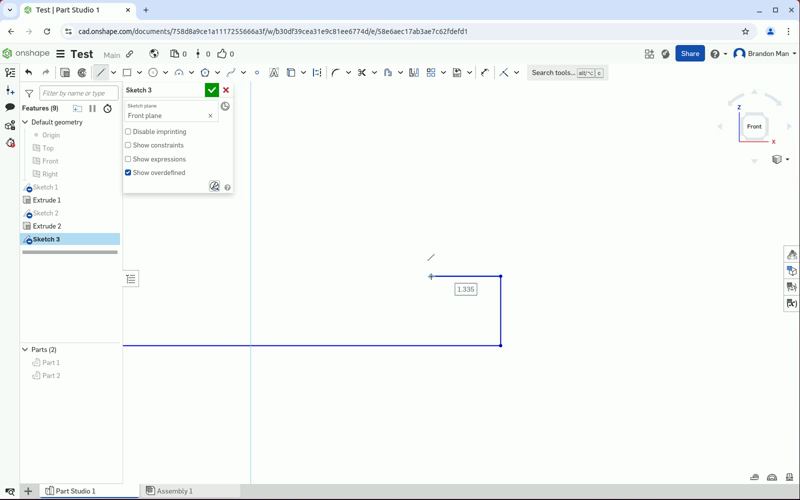
scroll(-6)
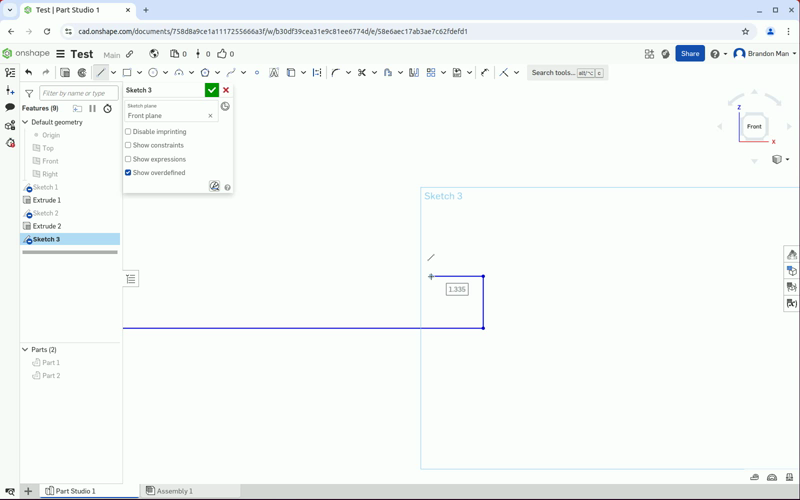
scroll(-6)
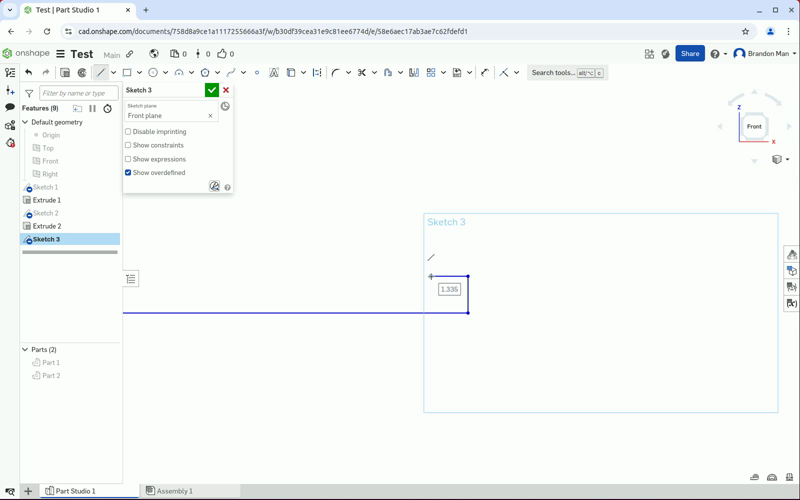
scroll(-6)
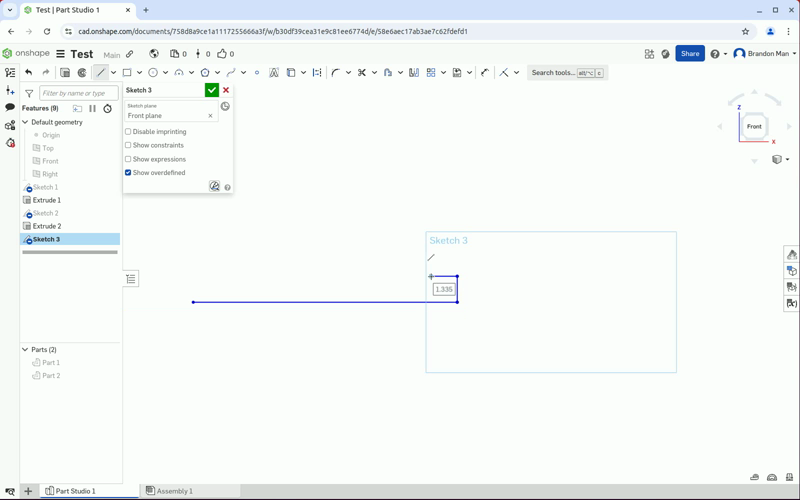
scroll(-6)
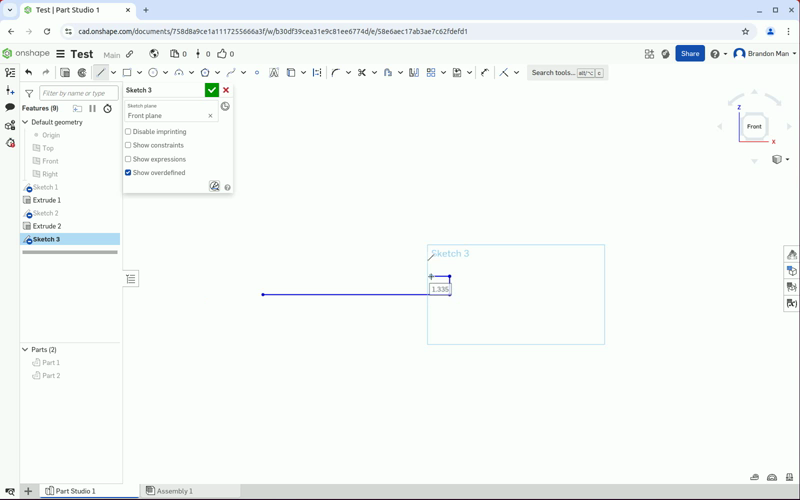
scroll(-6)
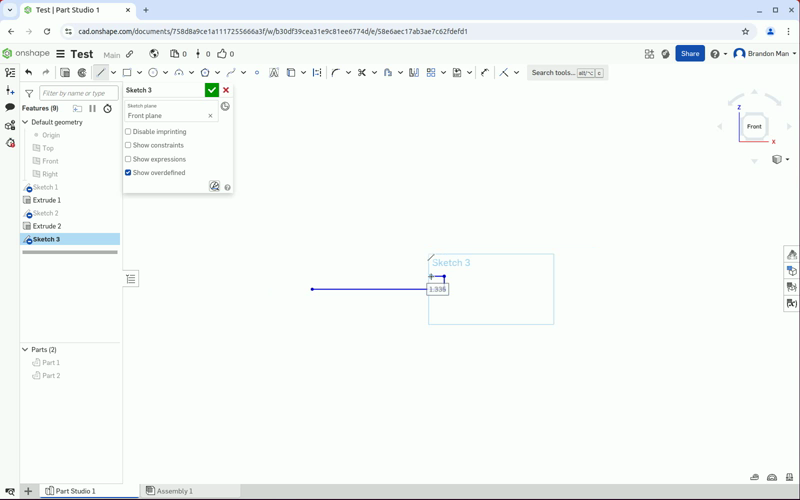
scroll(-6)
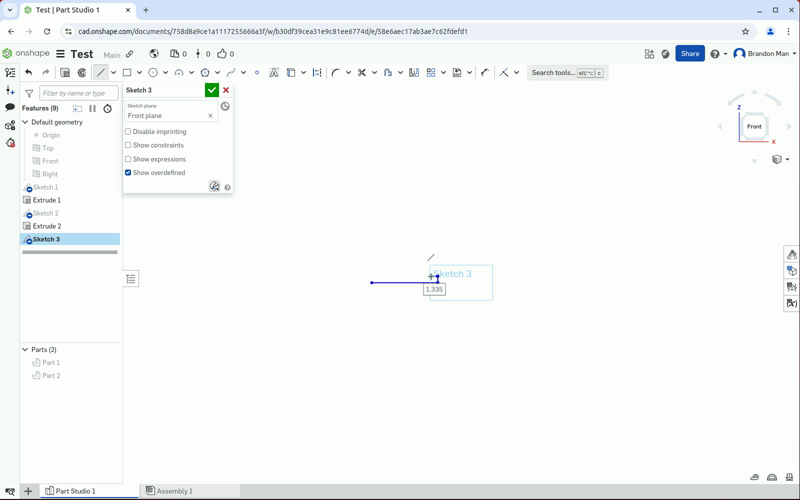
key_up(shift)
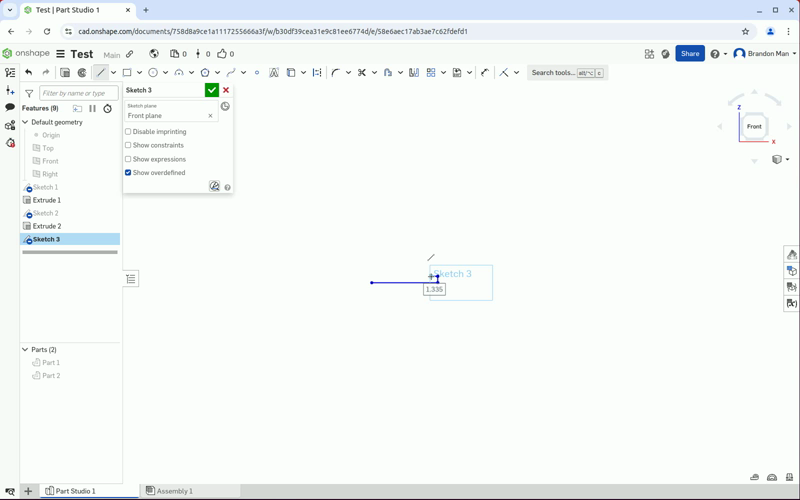
key_down(shift)
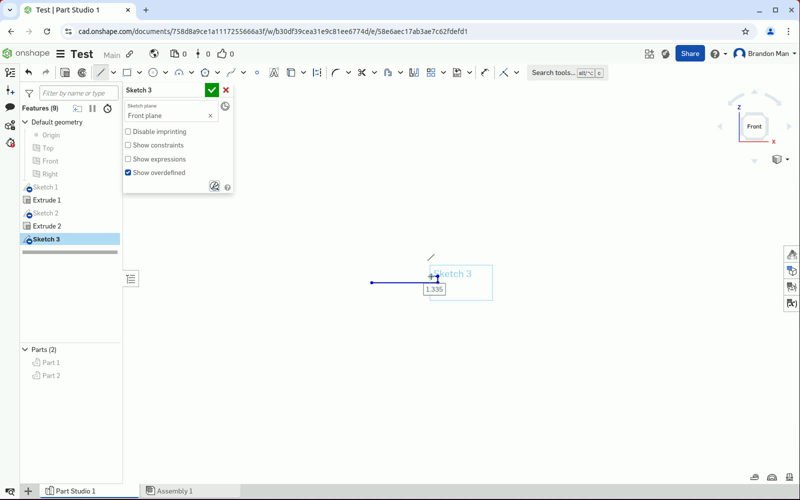
mouse_move(461, 276)
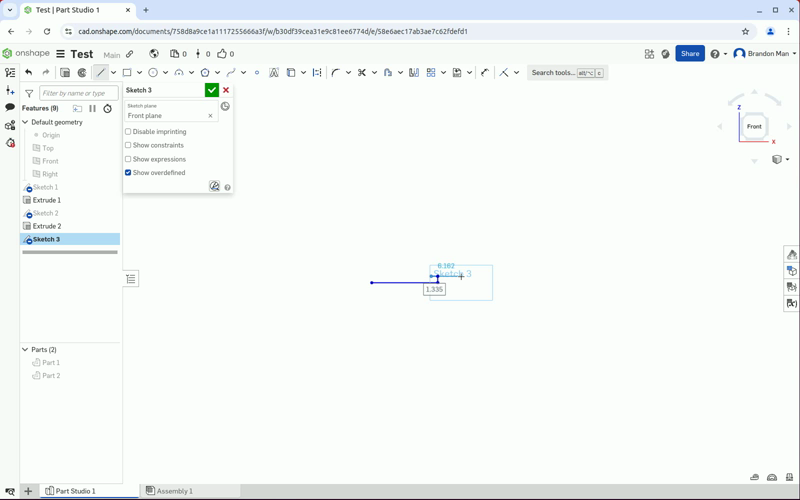
mouse_move(431, 269)
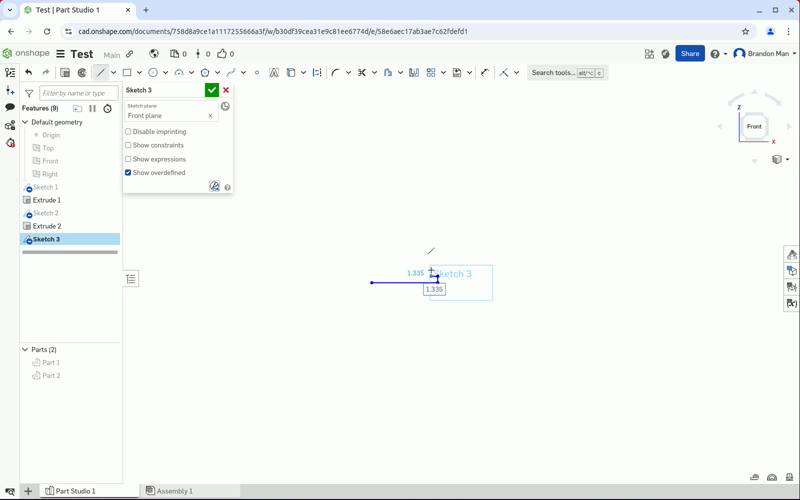
scroll(6)
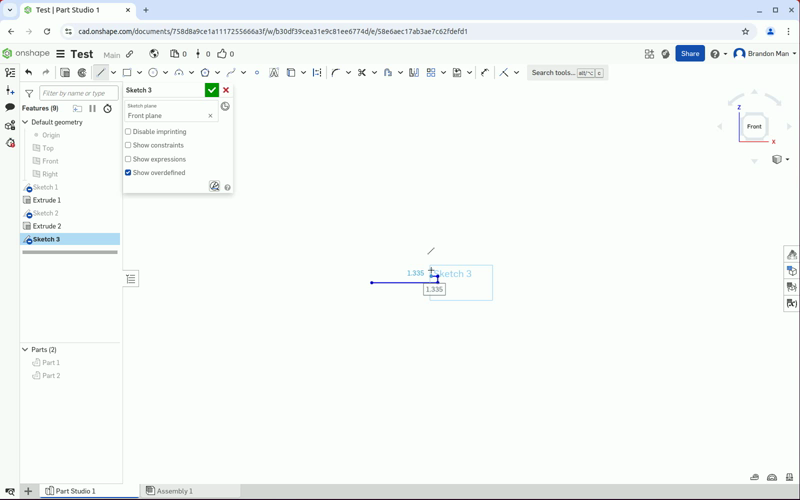
scroll(6)
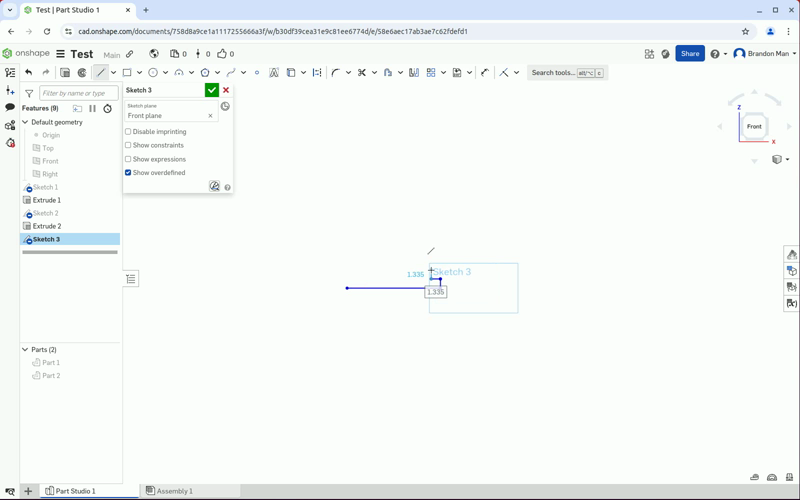
scroll(6)
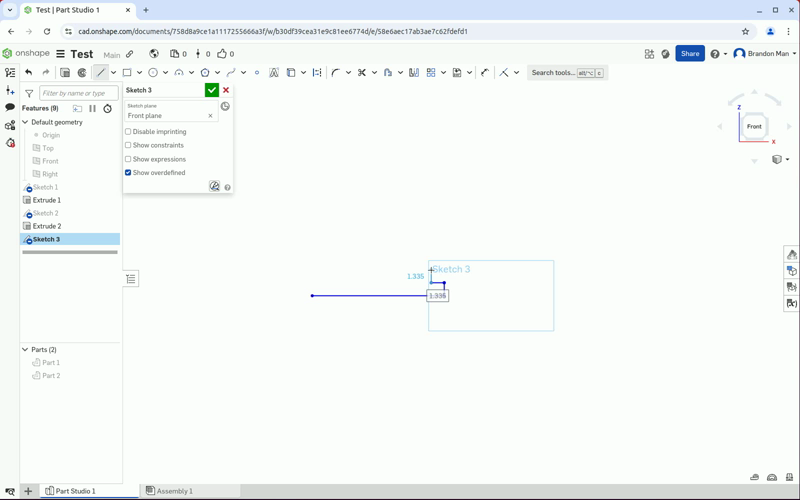
scroll(6)
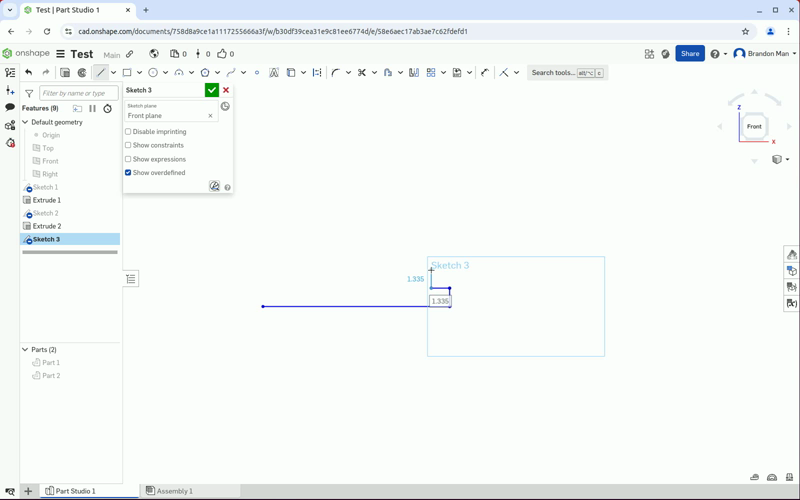
scroll(6)
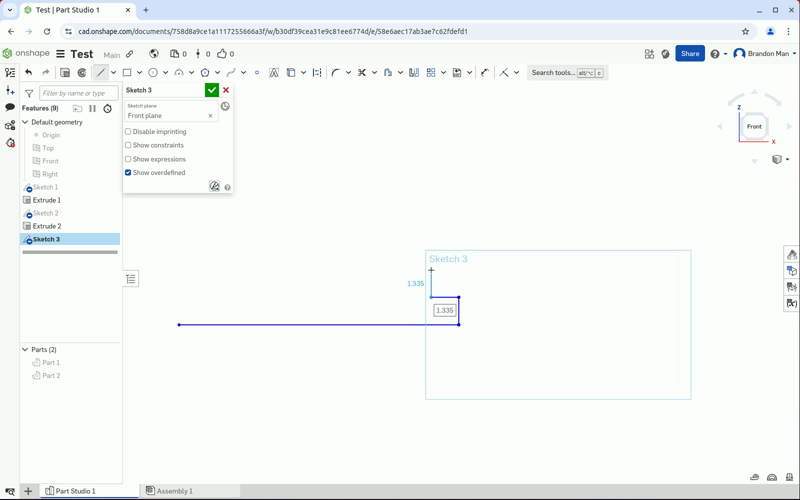
scroll(6)
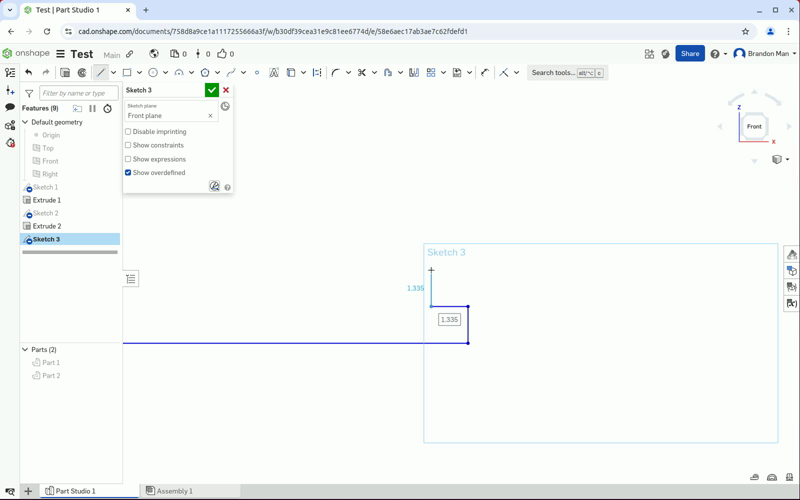
scroll(6)
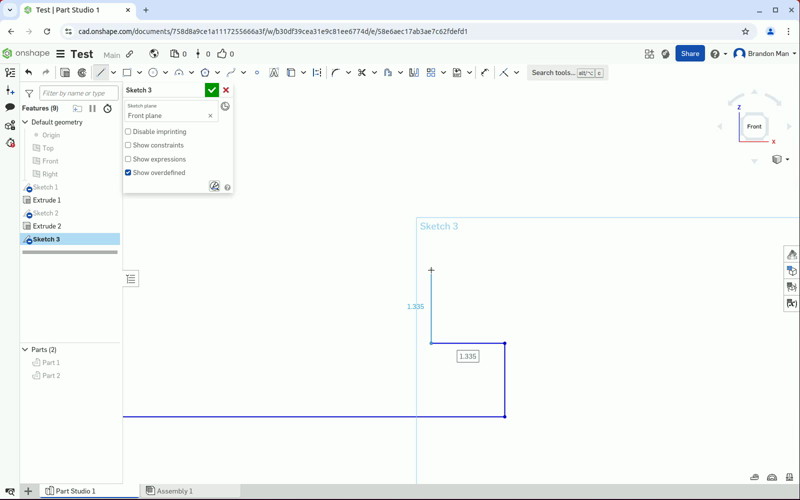
click(431, 269)
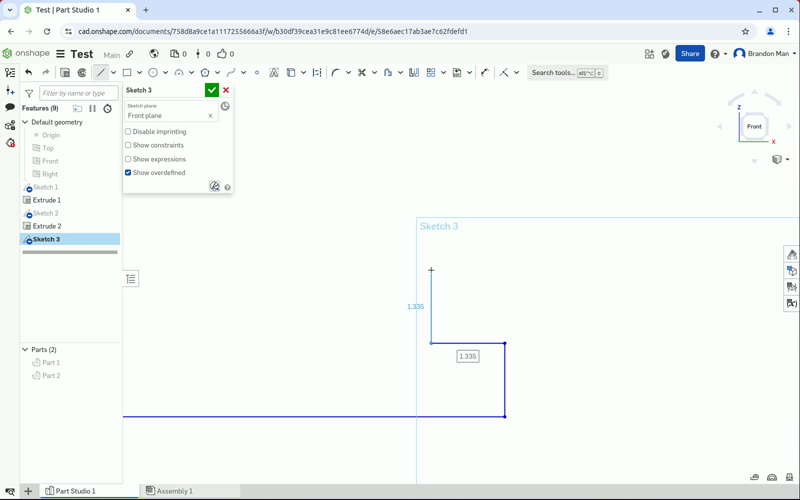
scroll(-6)
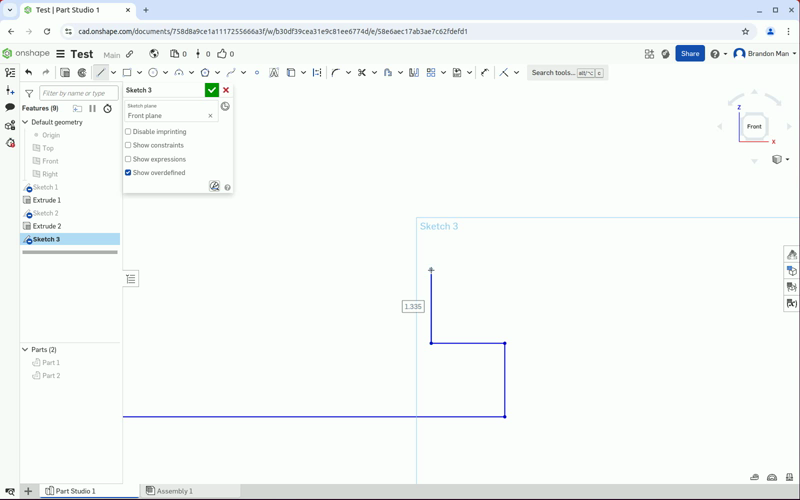
scroll(-6)
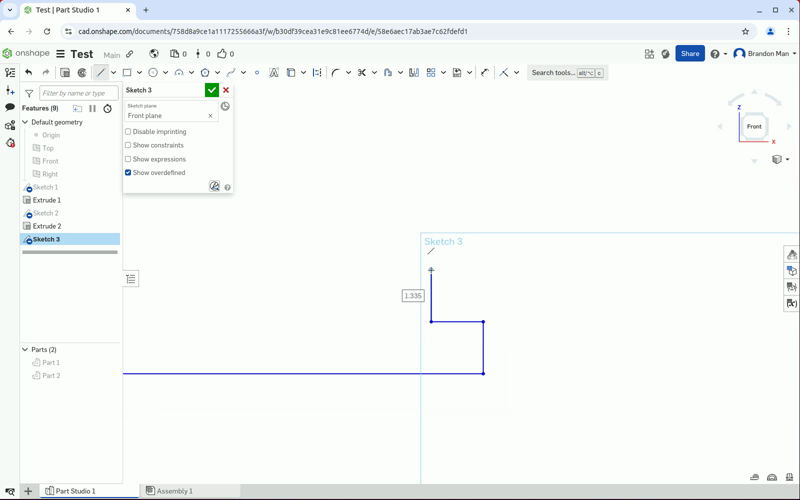
scroll(-6)
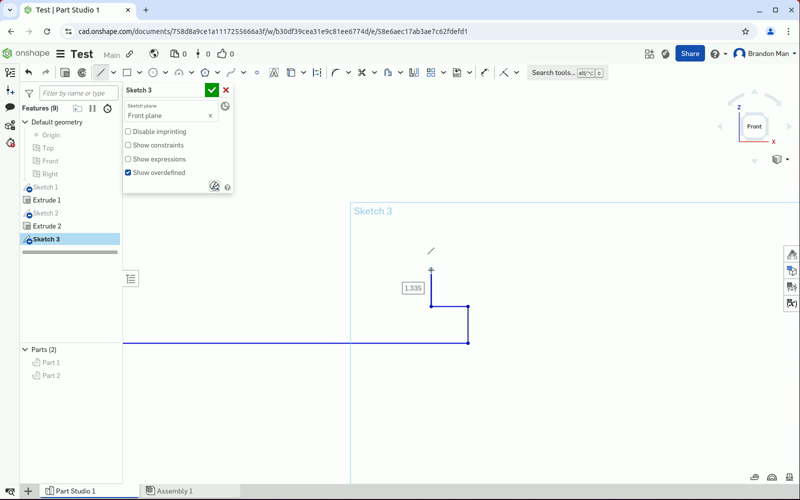
scroll(-6)
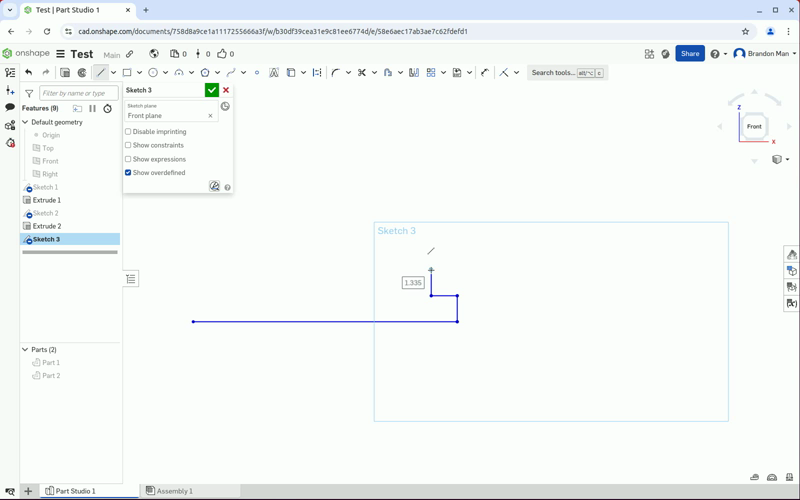
scroll(-6)
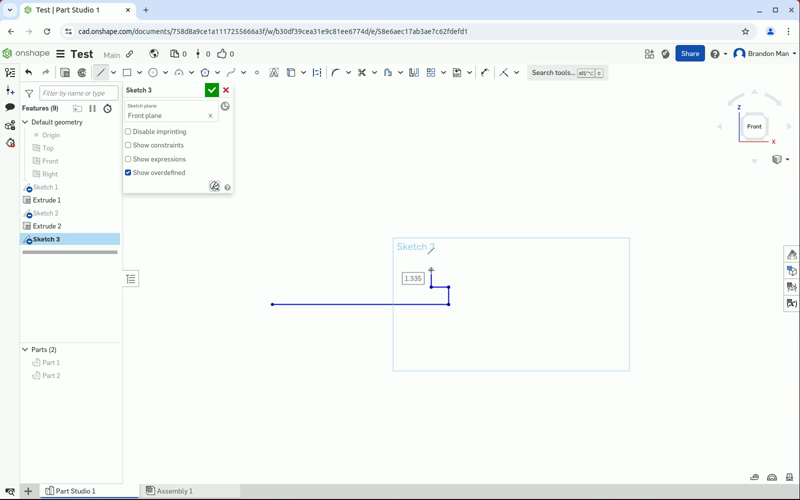
scroll(-6)
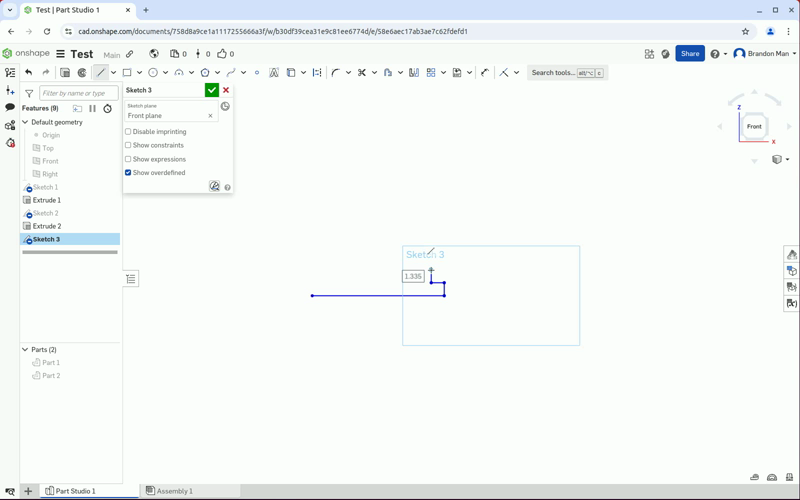
scroll(-6)
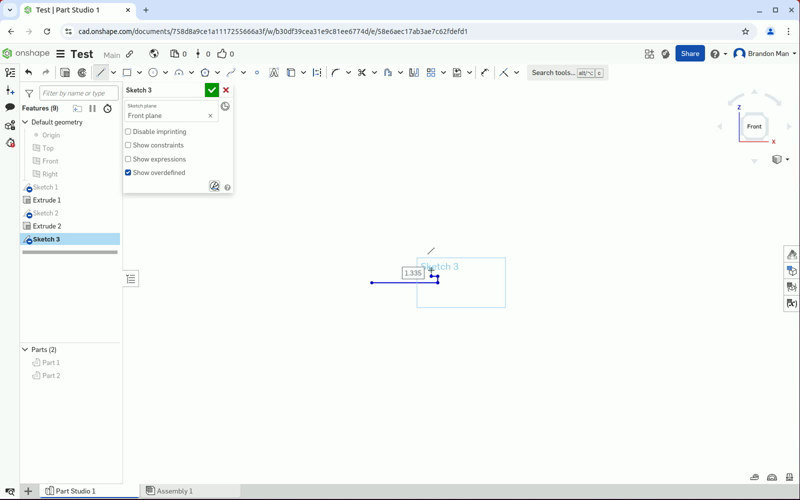
key_up(shift)
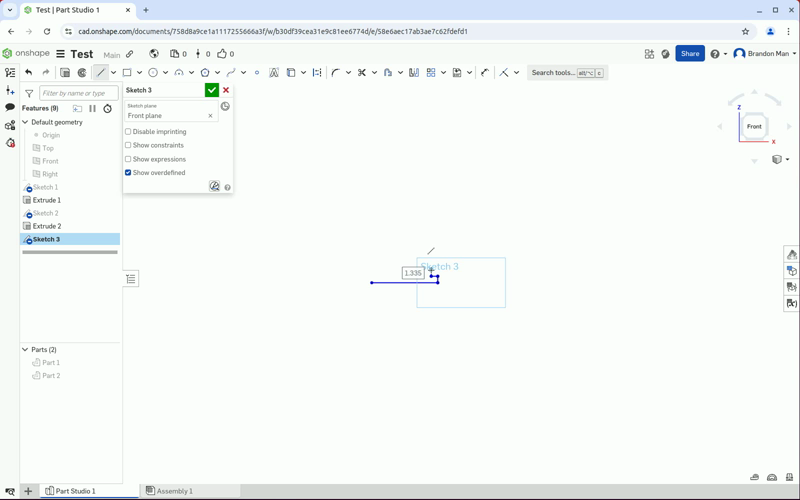
key_down(shift)
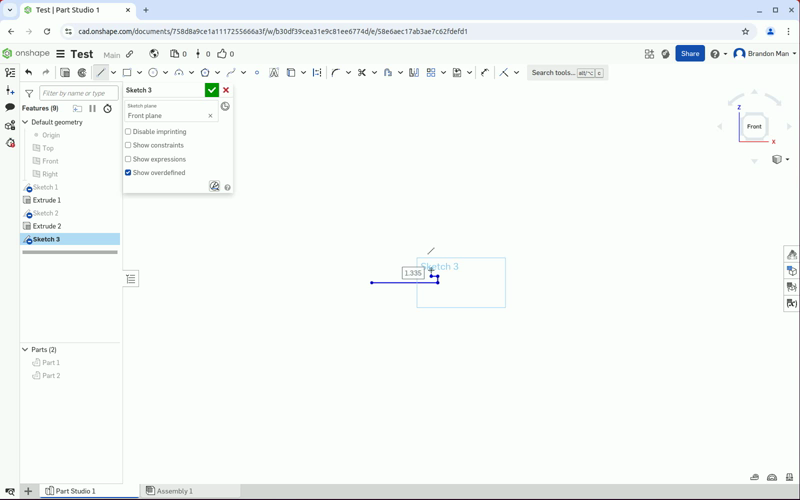
mouse_move(461, 269)
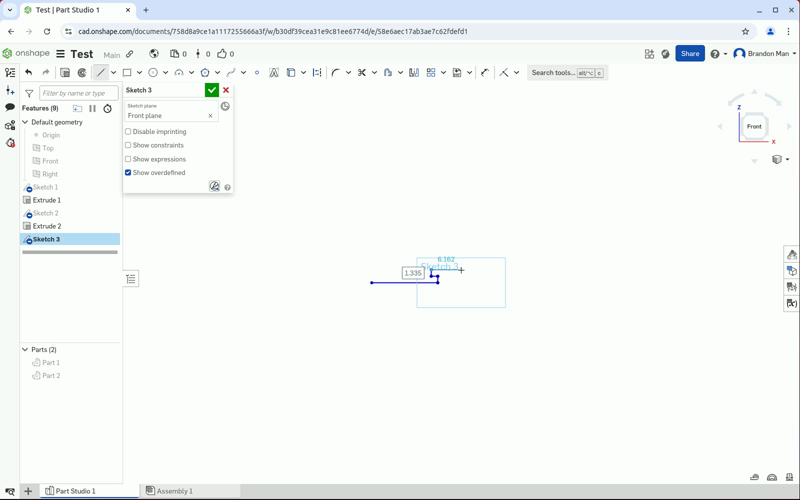
mouse_move(378, 269)
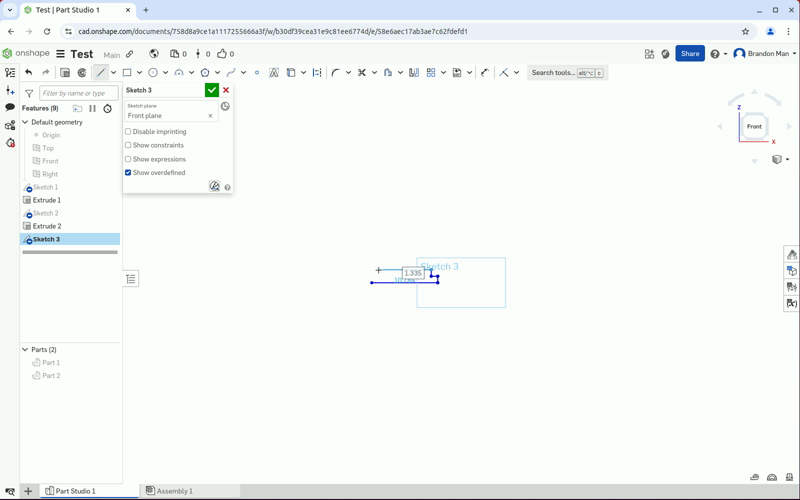
click(378, 269)
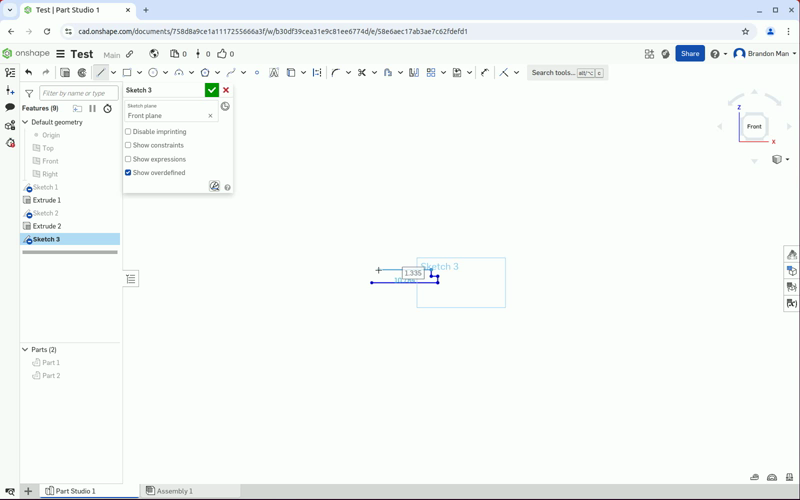
key_up(shift)
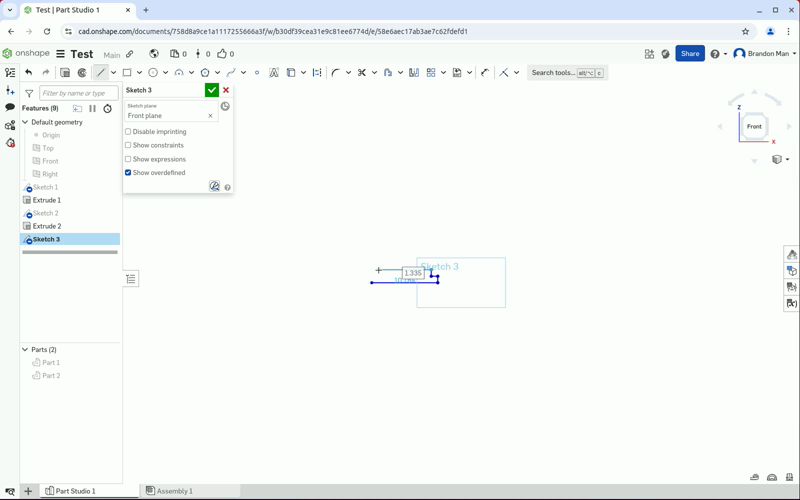
key_down(shift)
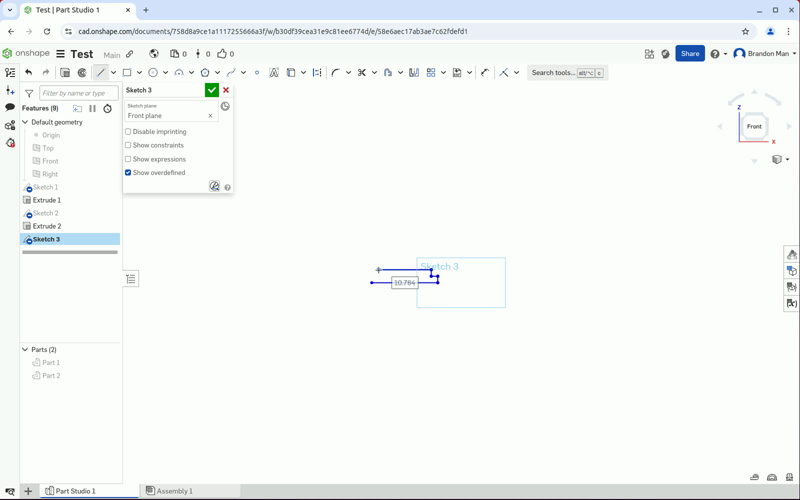
mouse_move(408, 269)
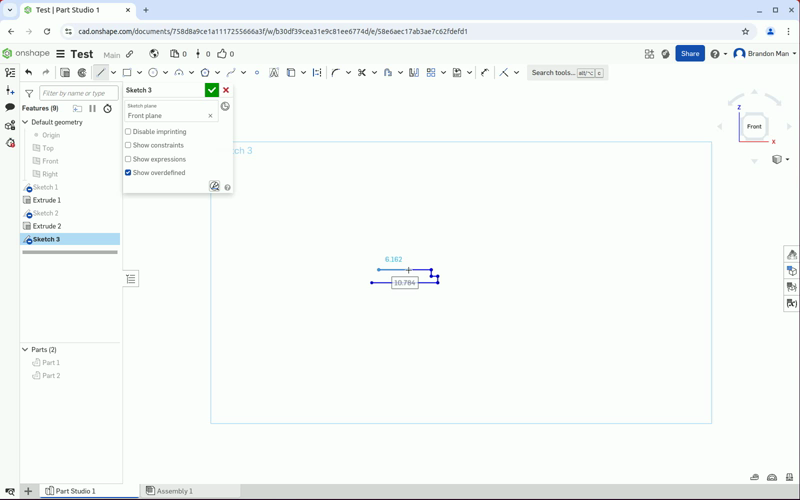
mouse_move(378, 276)
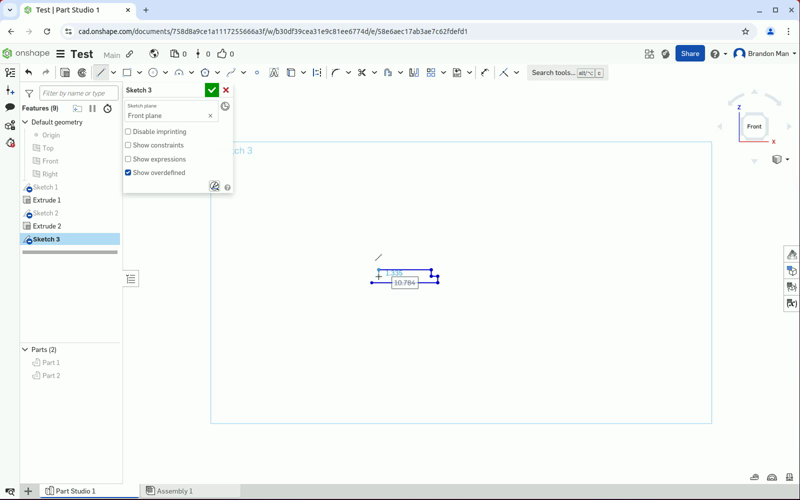
scroll(6)
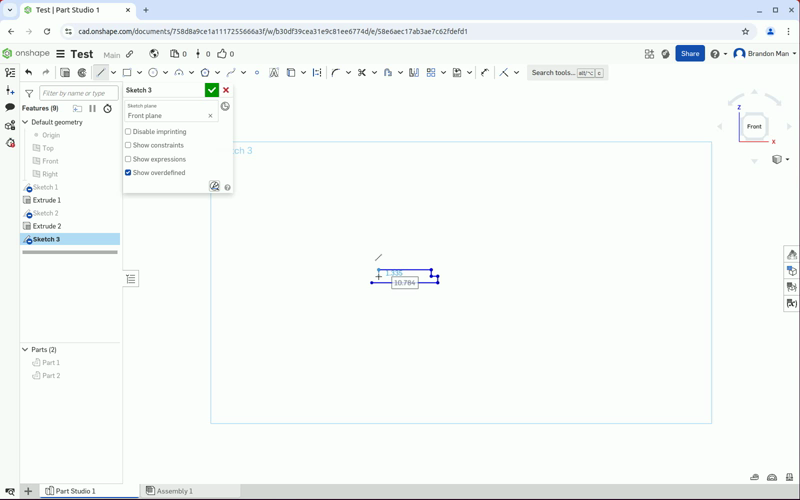
scroll(6)
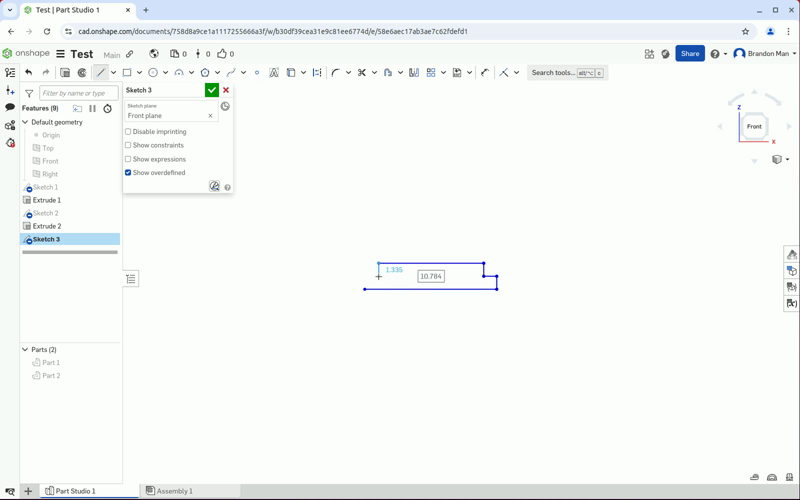
scroll(6)
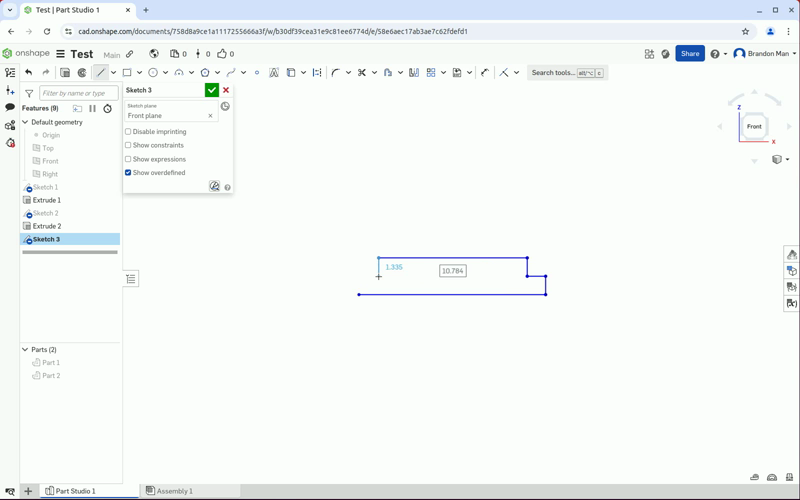
scroll(6)
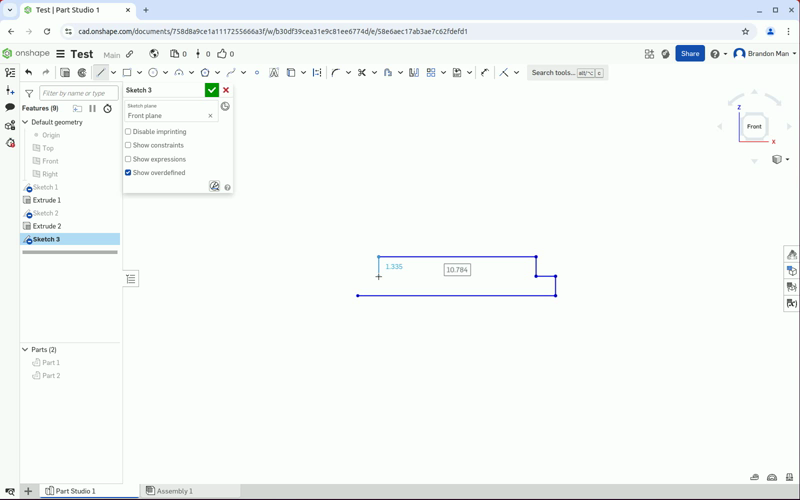
scroll(6)
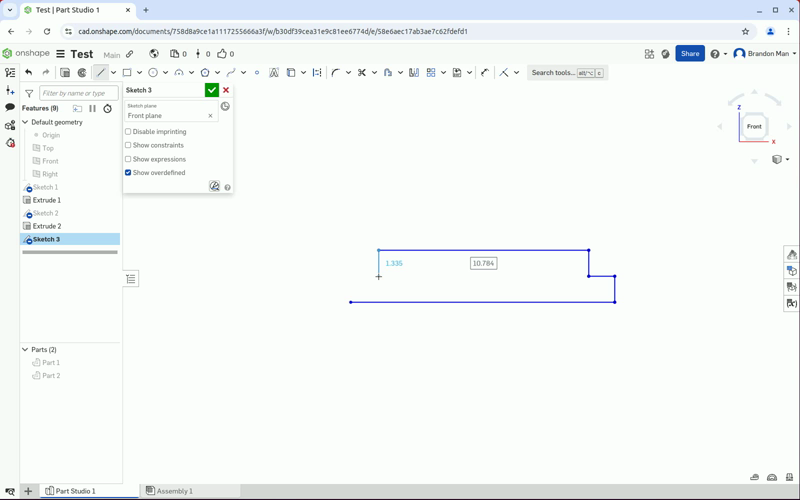
scroll(6)
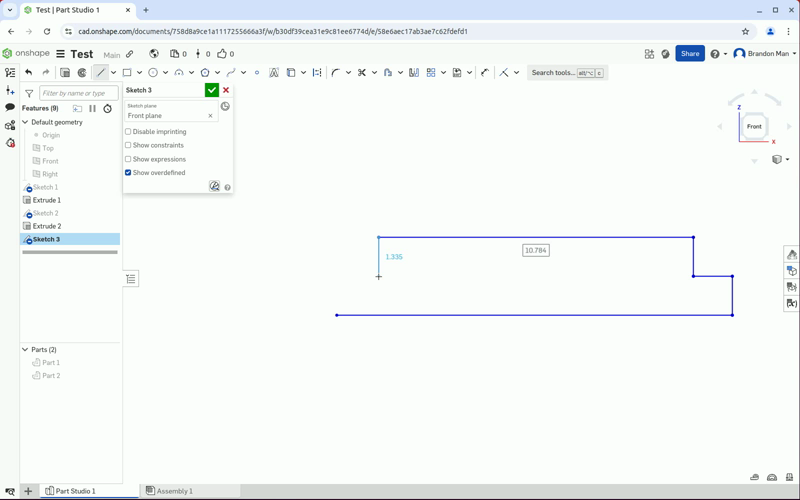
scroll(6)
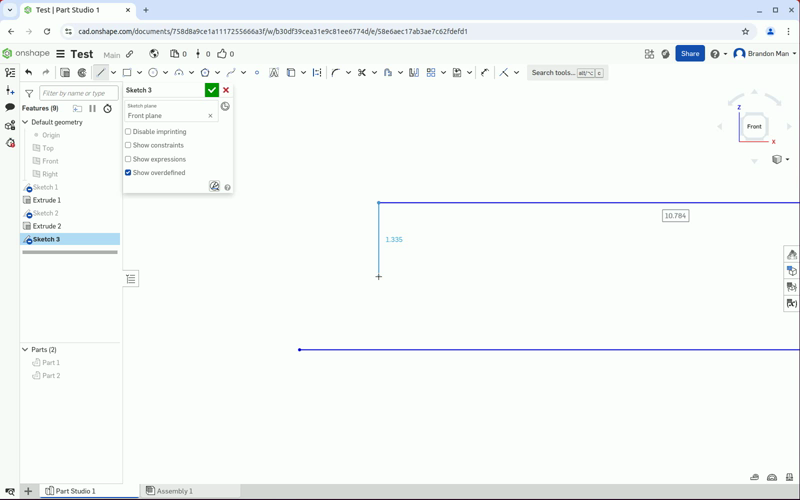
click(378, 276)
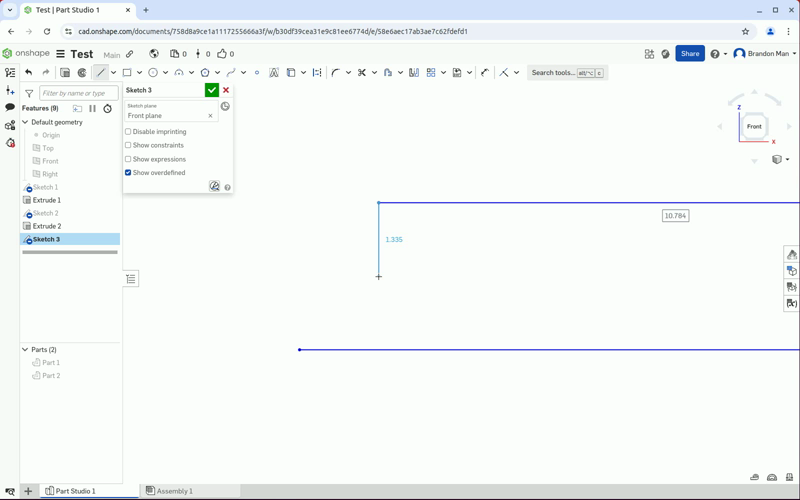
scroll(-6)
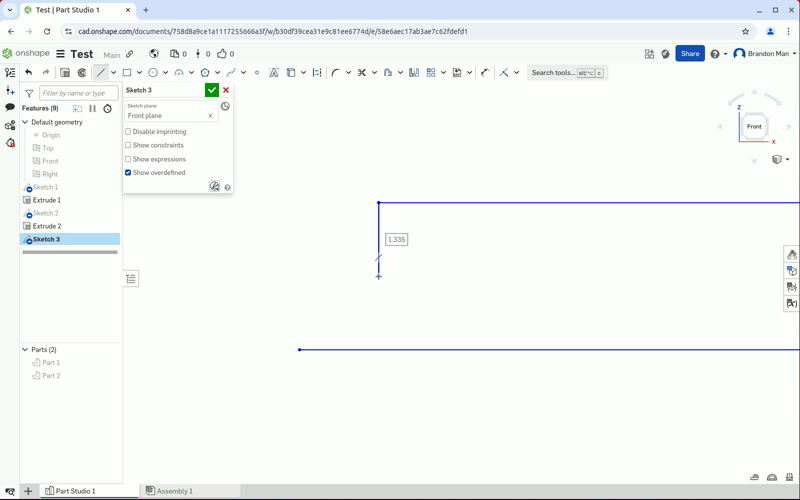
scroll(-6)
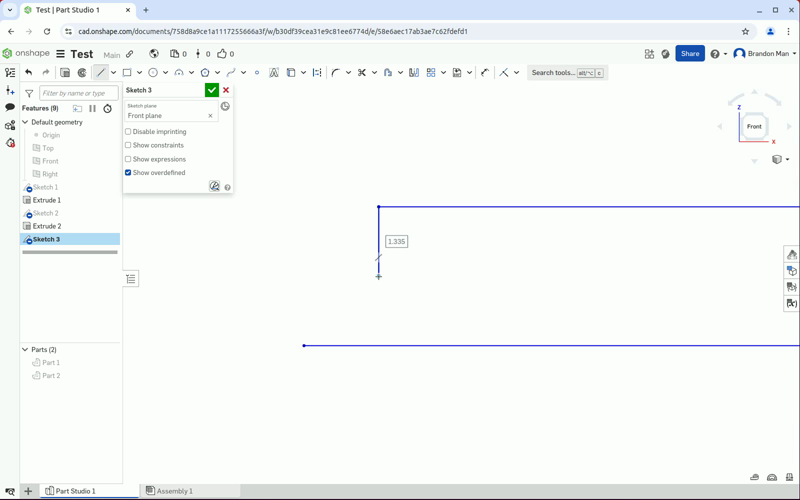
scroll(-6)
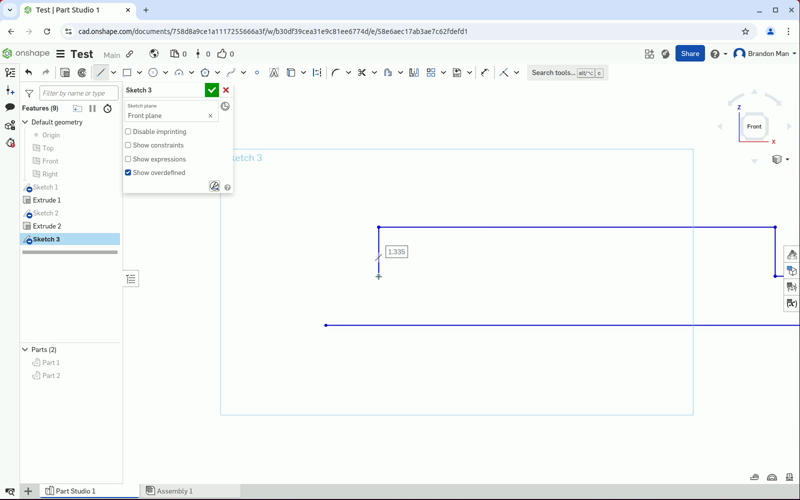
scroll(-6)
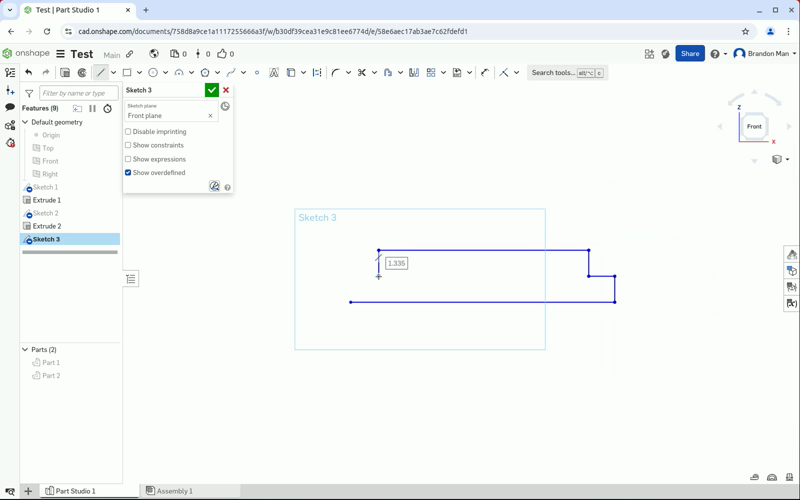
scroll(-6)
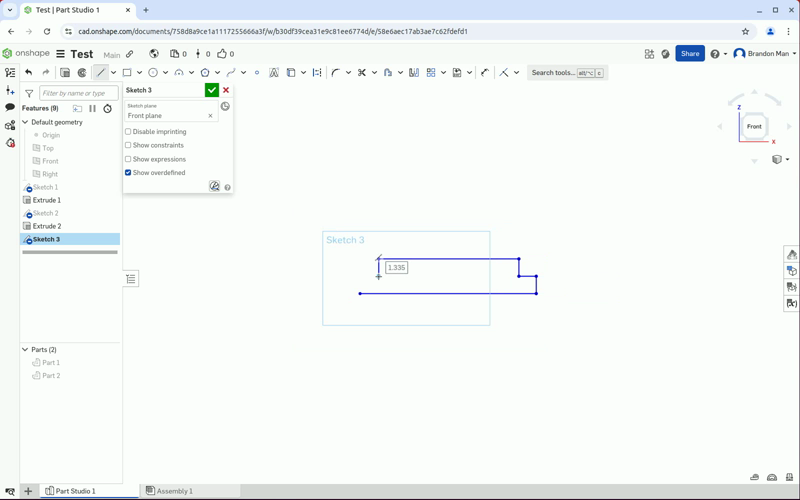
scroll(-6)
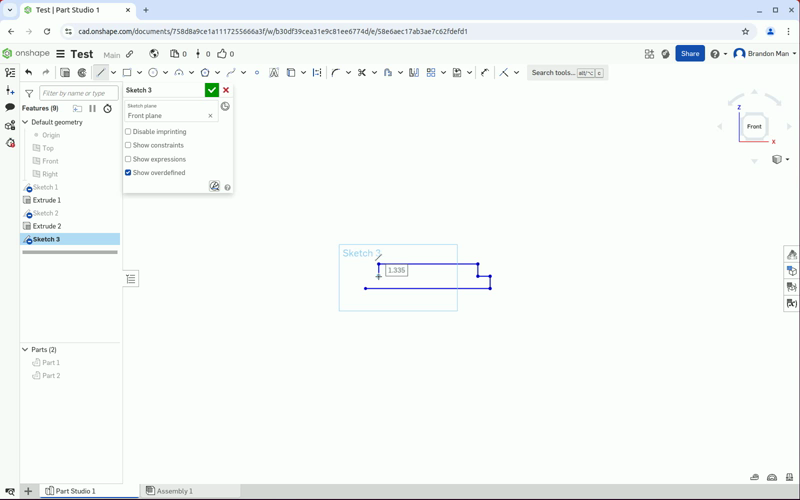
scroll(-6)
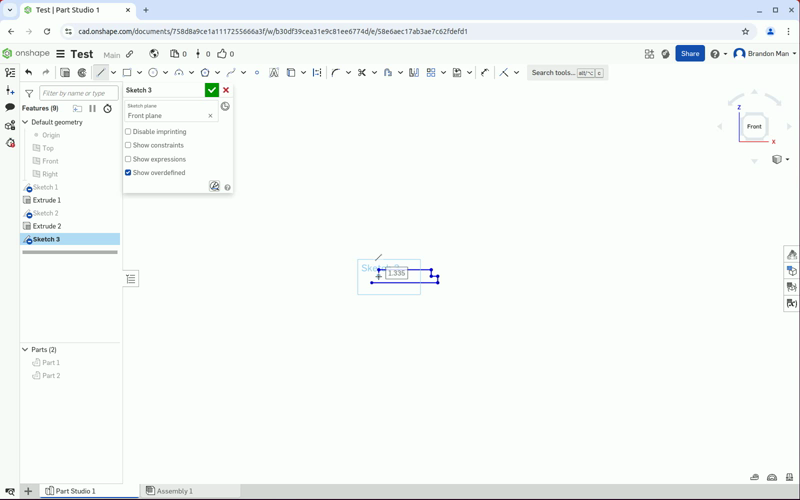
key_up(shift)
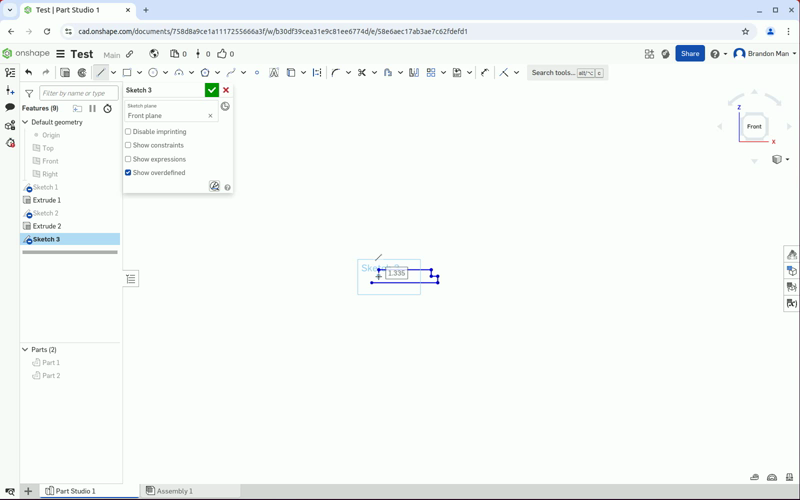
key_down(shift)
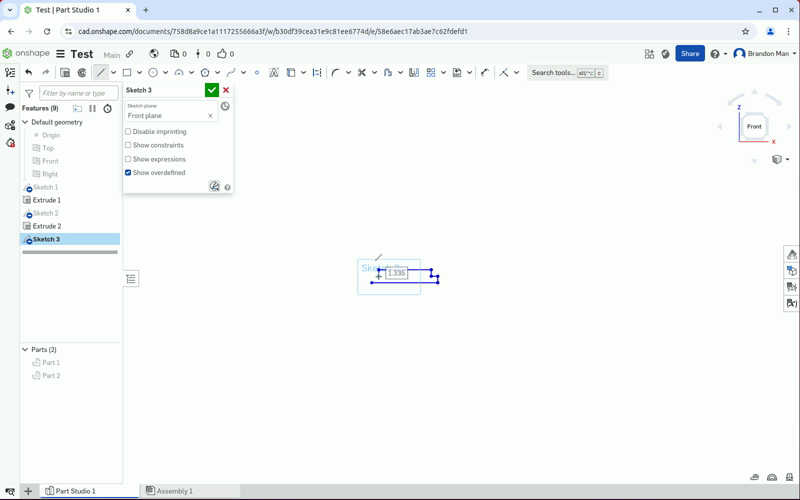
mouse_move(408, 276)
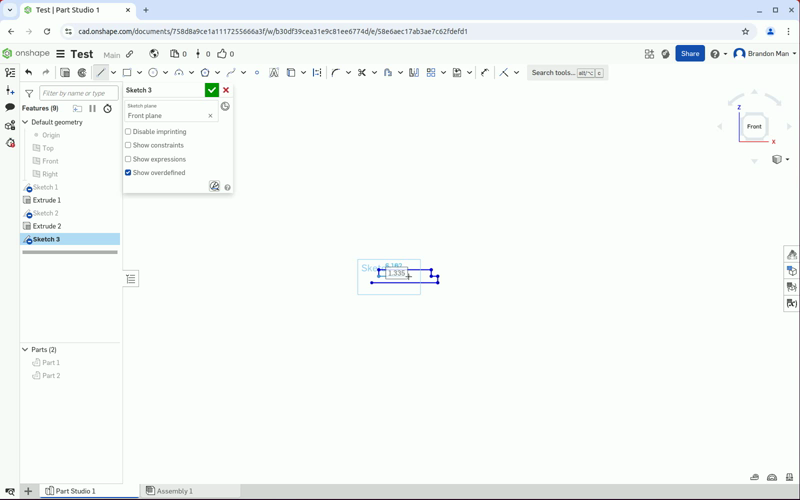
mouse_move(371, 276)
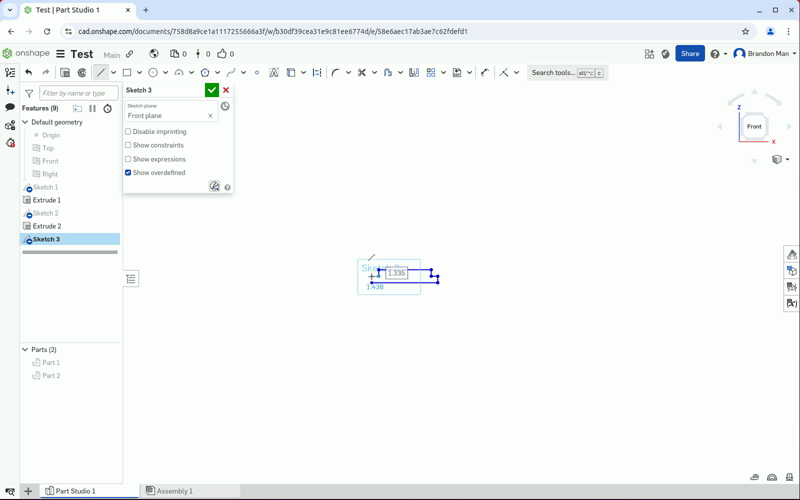
scroll(6)
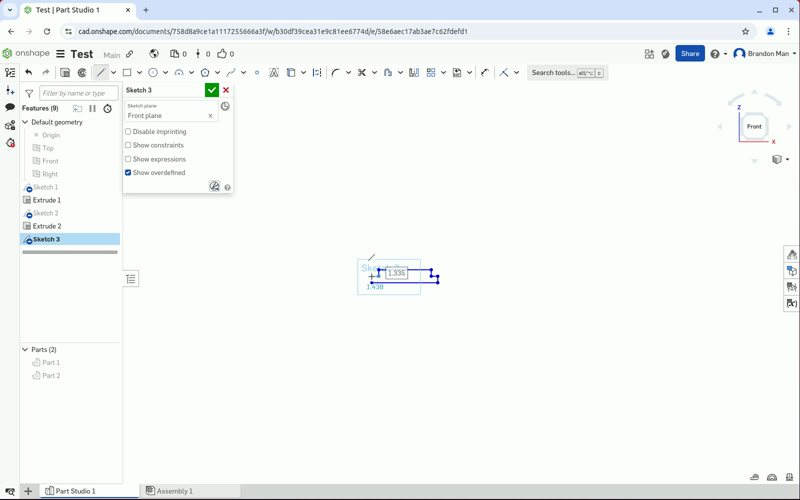
scroll(6)
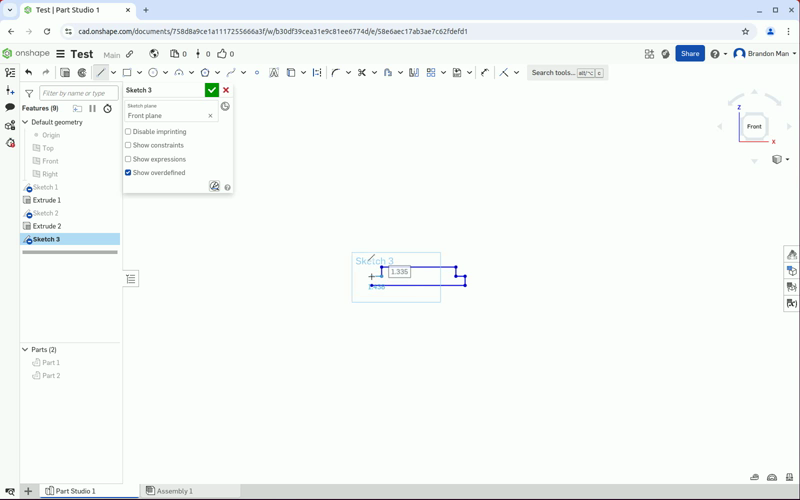
scroll(6)
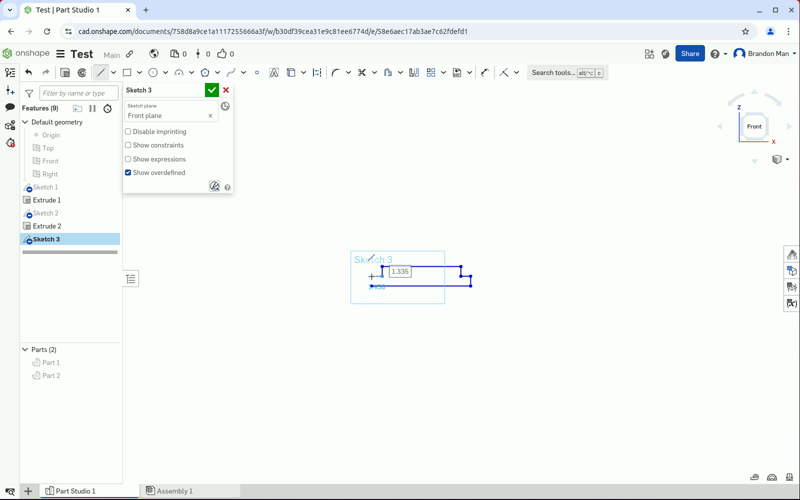
scroll(6)
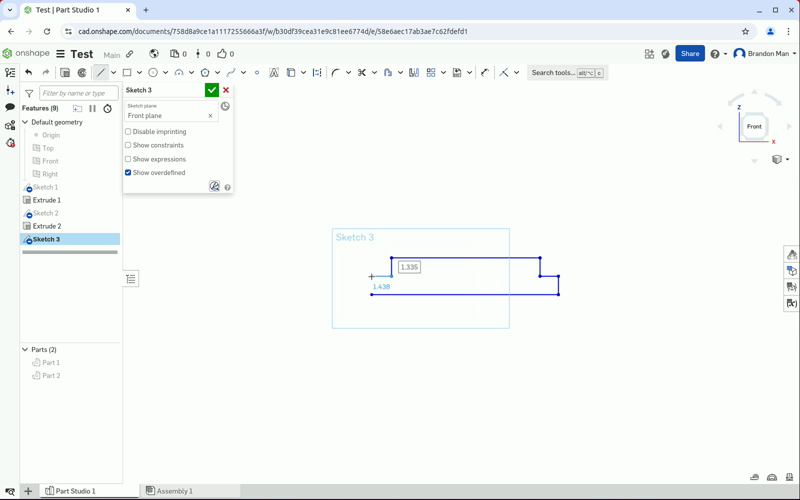
scroll(6)
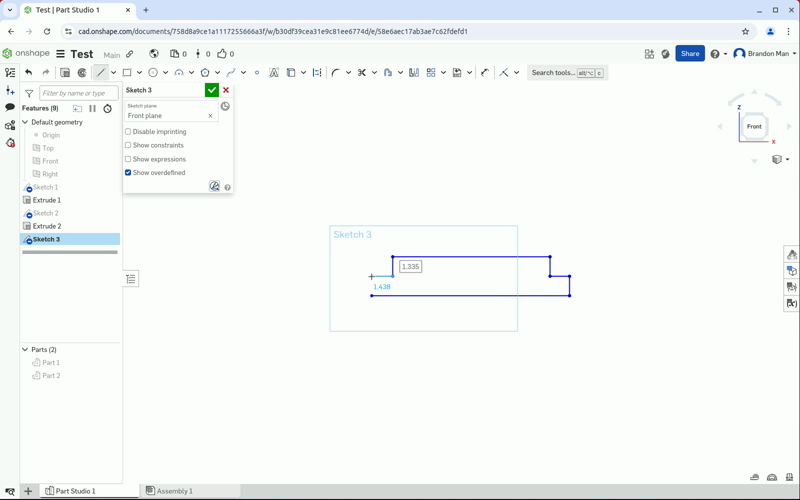
scroll(6)
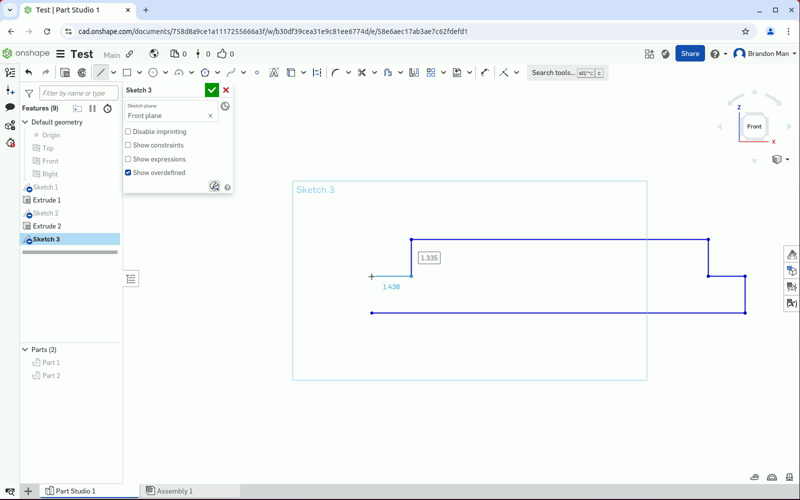
scroll(6)
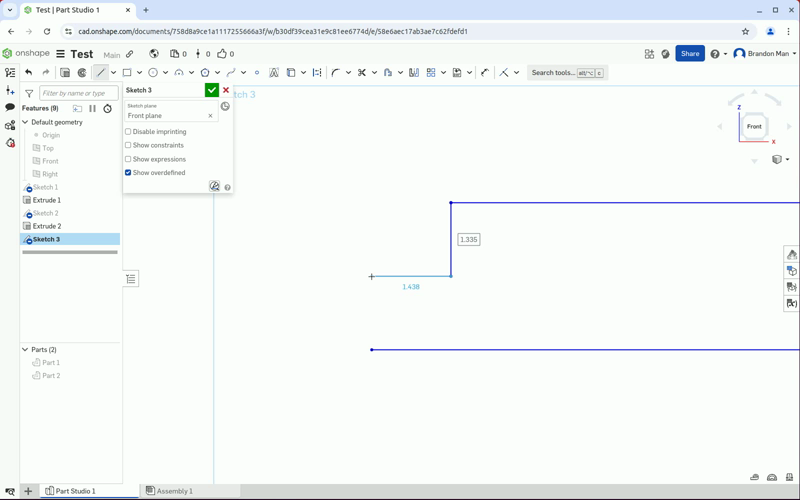
click(371, 276)
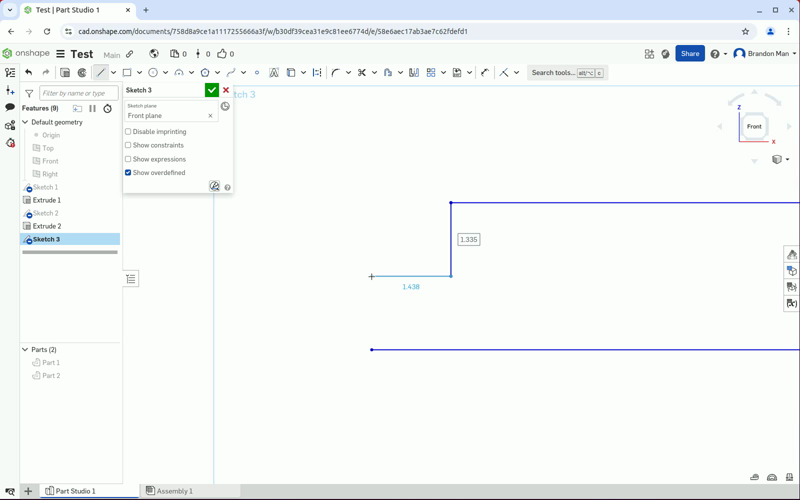
scroll(-6)
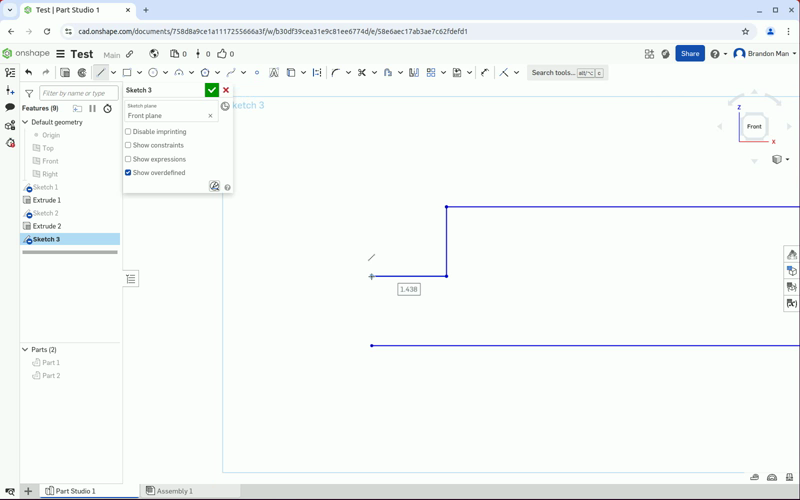
scroll(-6)
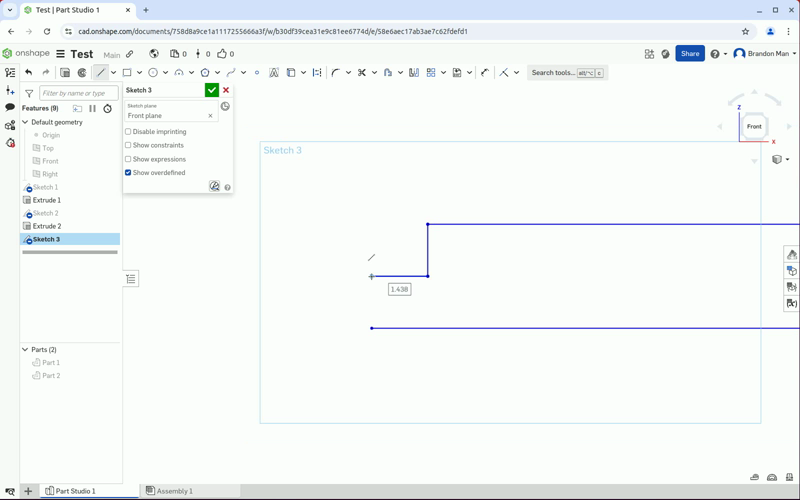
scroll(-6)
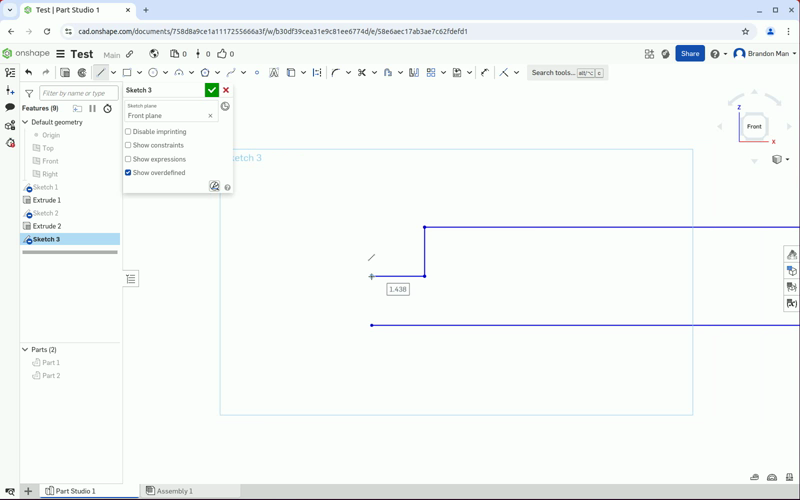
scroll(-6)
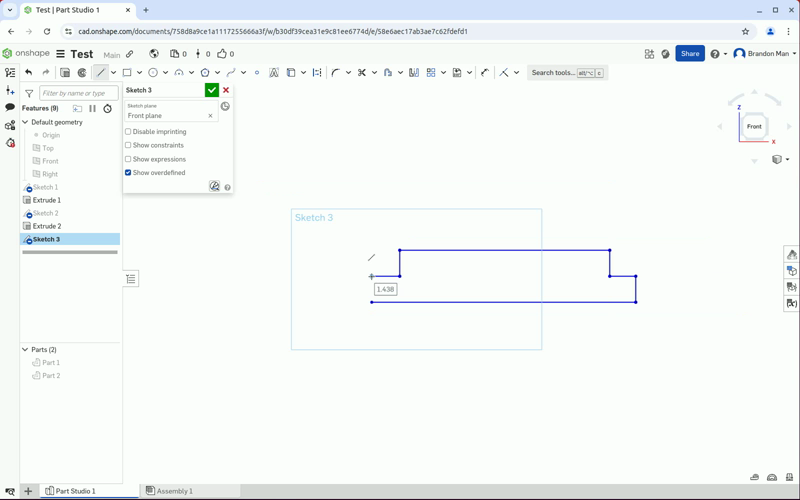
scroll(-6)
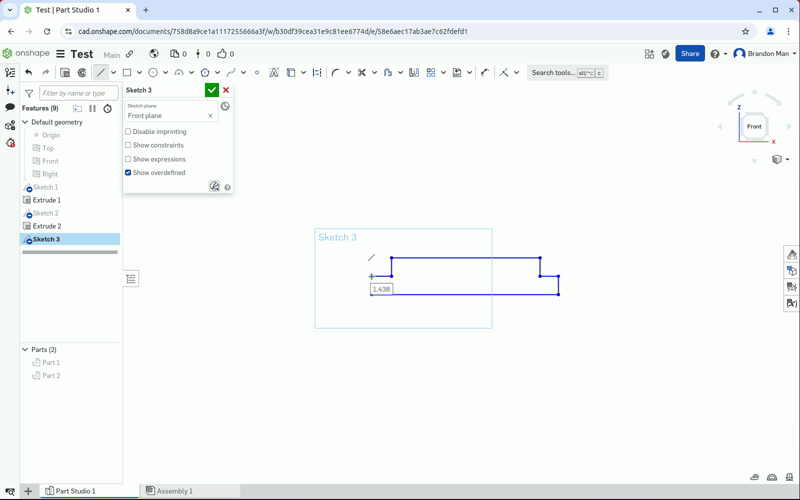
scroll(-6)
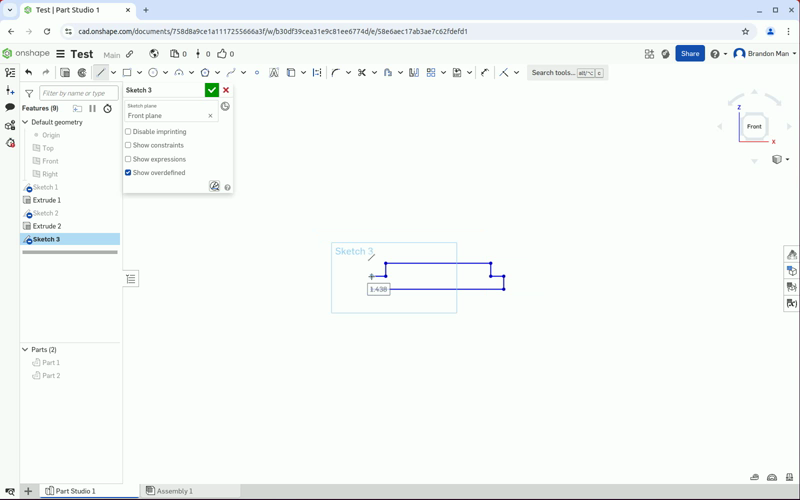
scroll(-6)
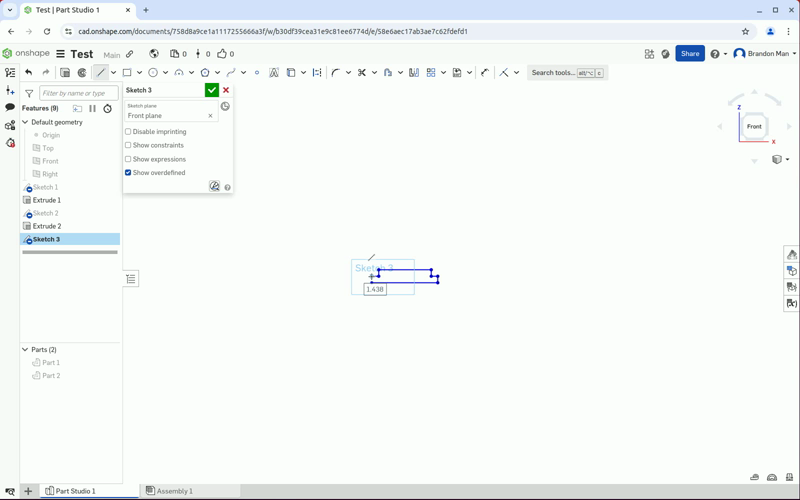
key_up(shift)
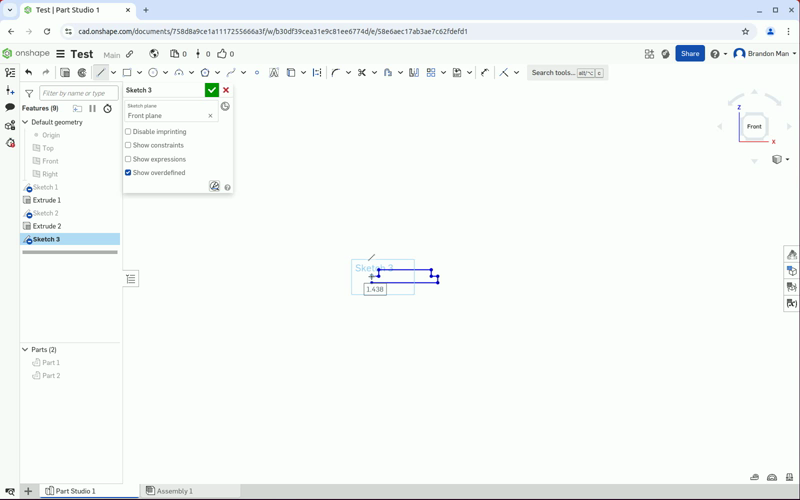
mouse_move(401, 276)
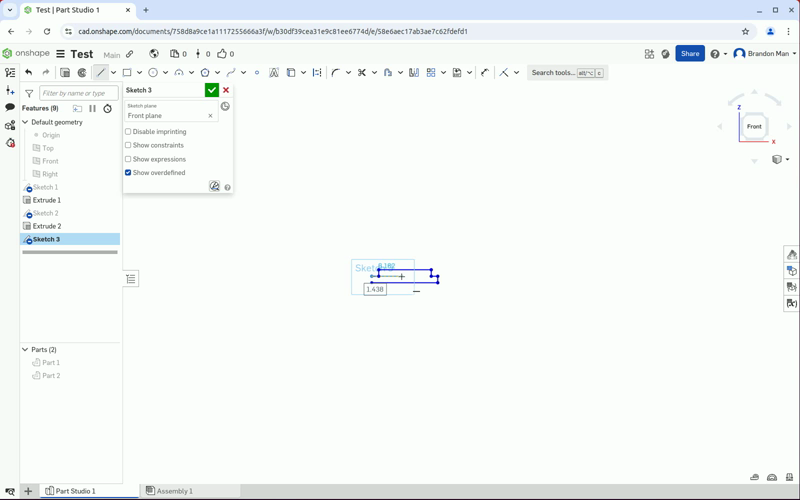
key_down(shift)
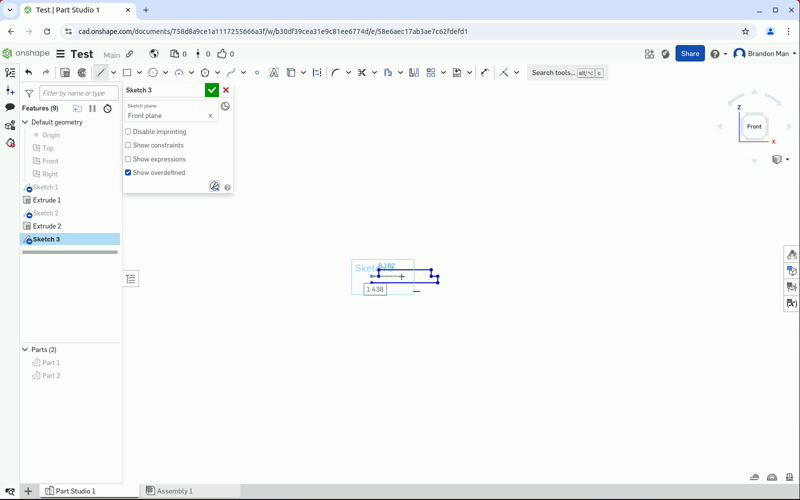
mouse_move(371, 282)
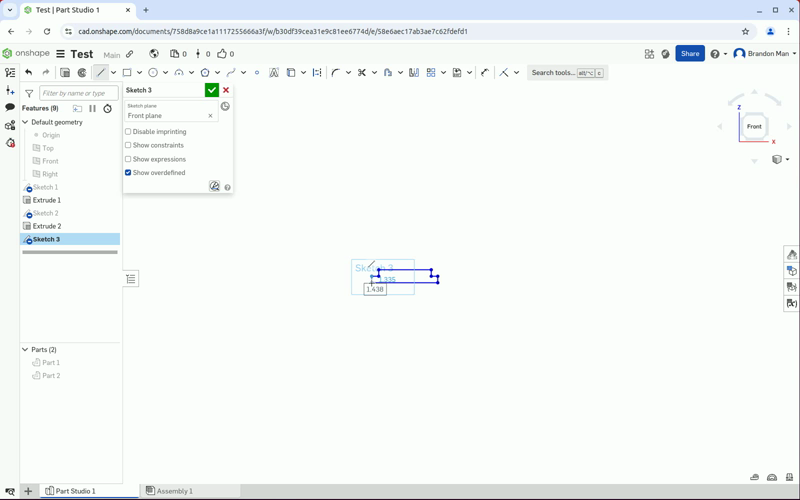
scroll(6)
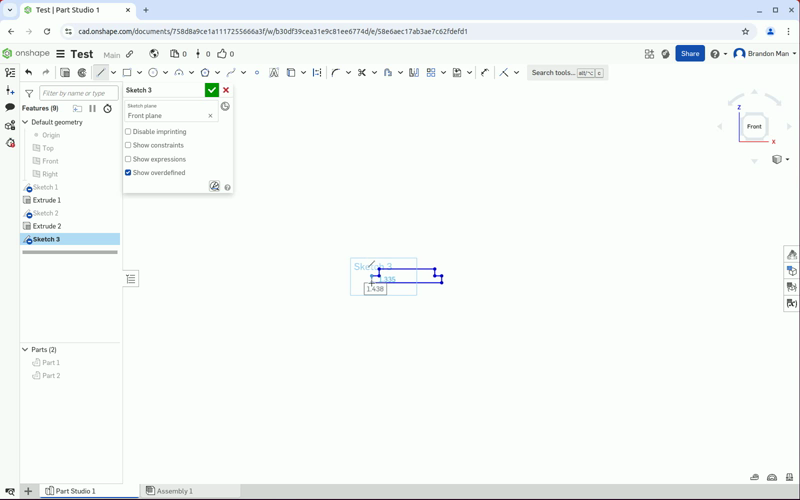
scroll(6)
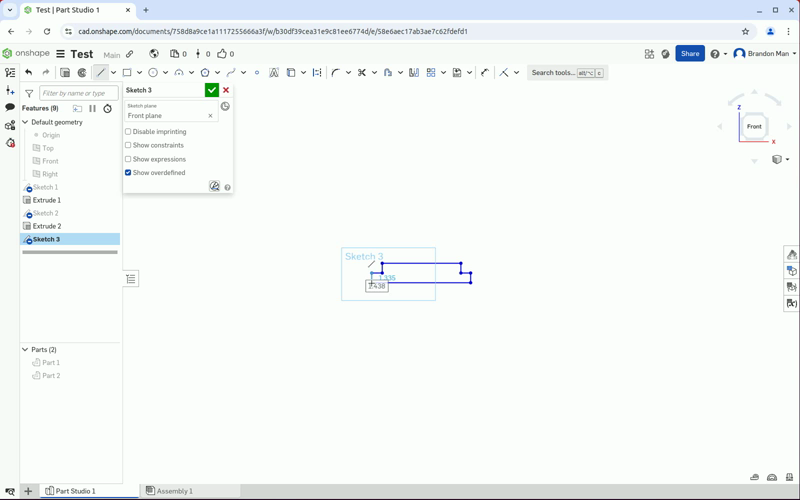
scroll(6)
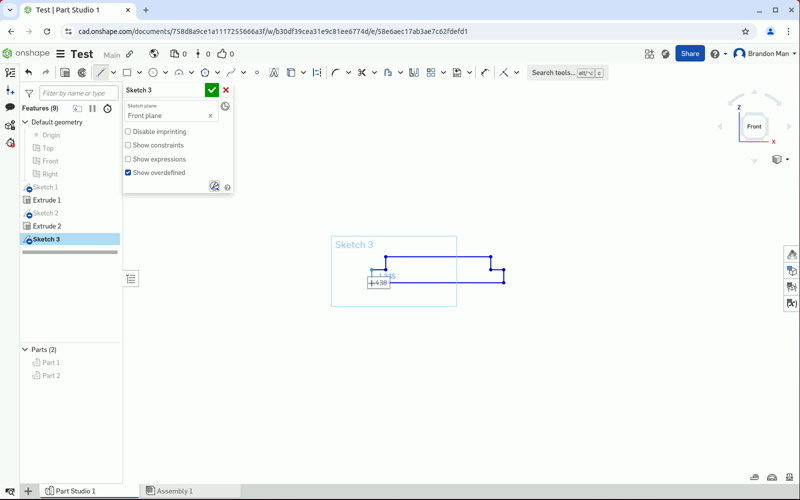
scroll(6)
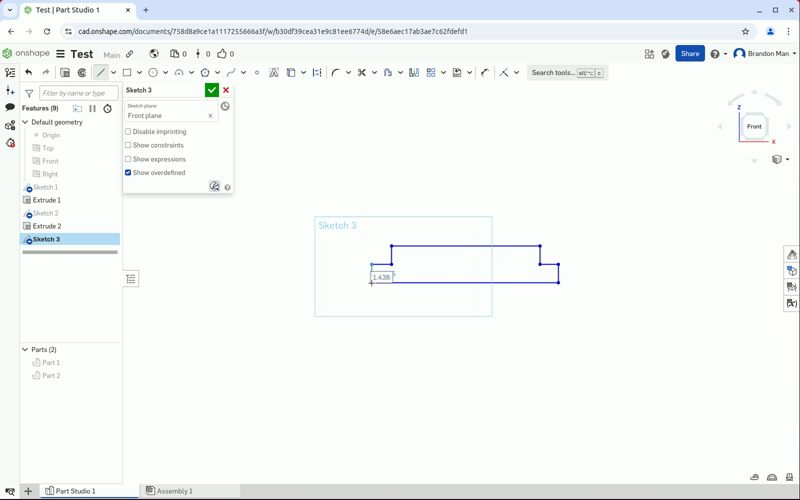
scroll(6)
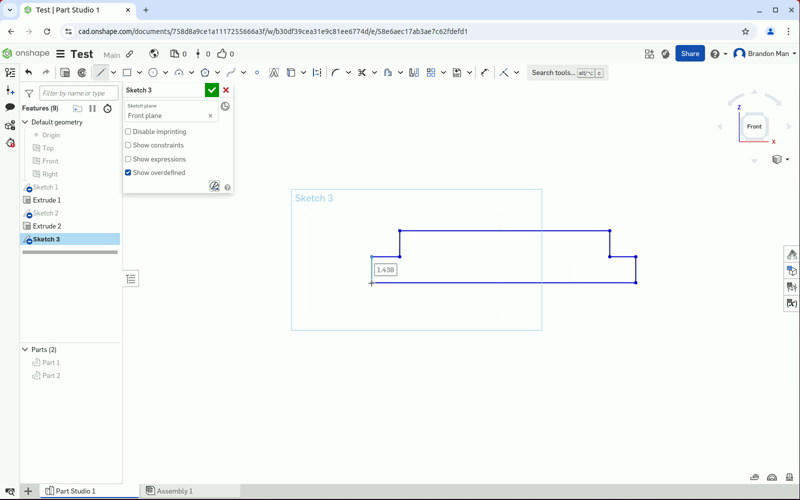
scroll(6)
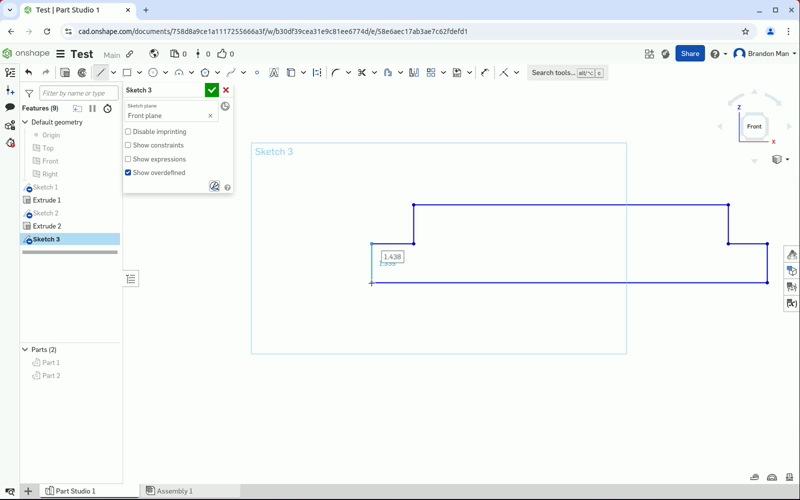
scroll(6)
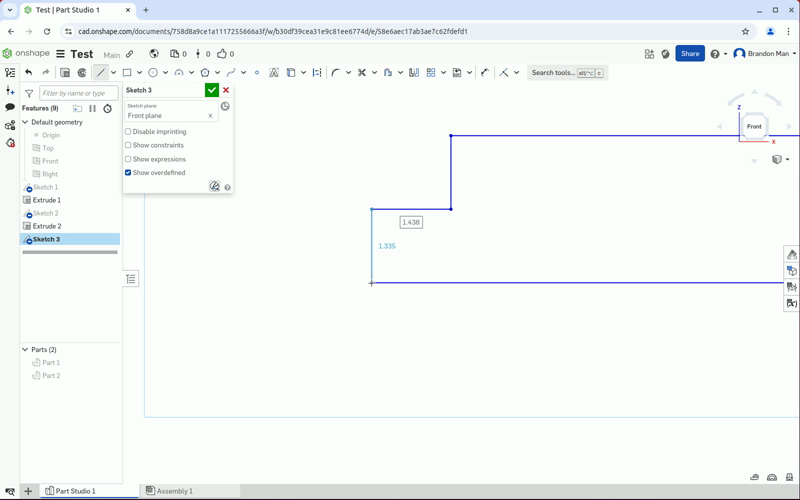
key_up(shift)
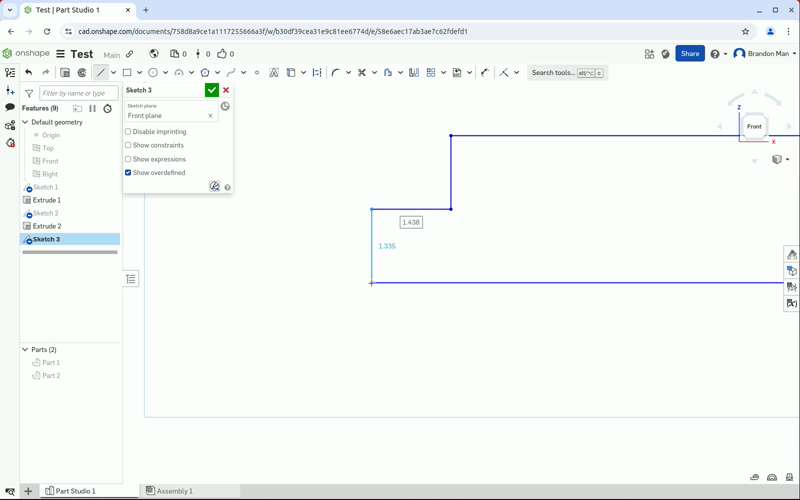
click(371, 282)
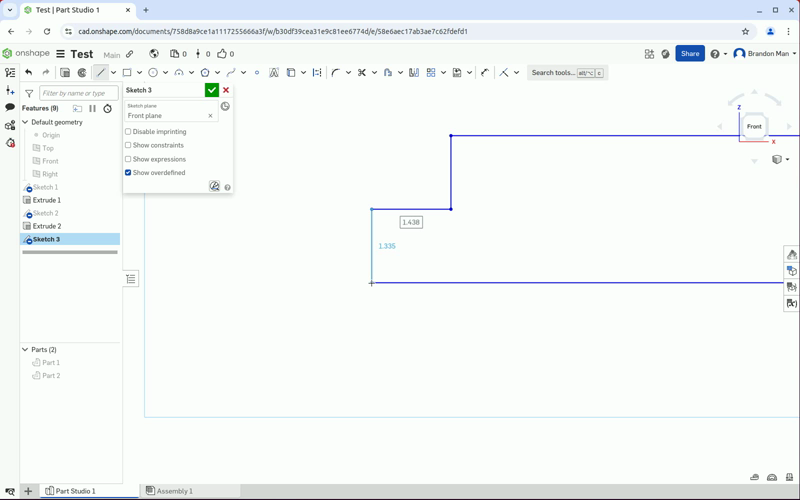
scroll(-6)
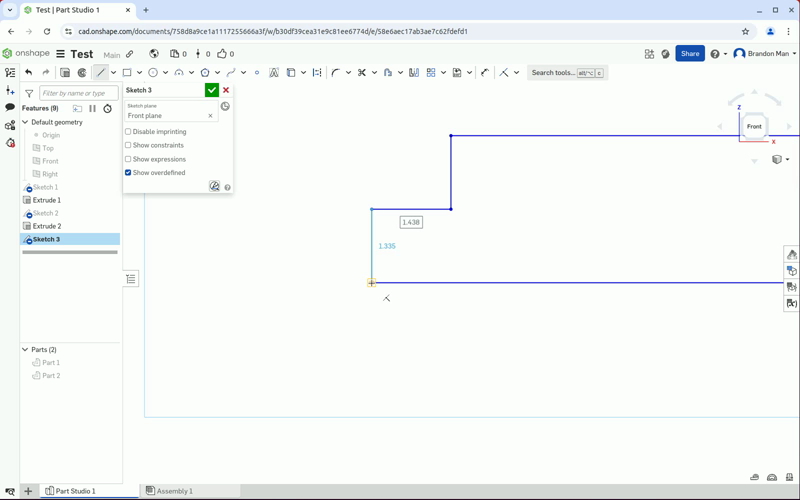
scroll(-6)
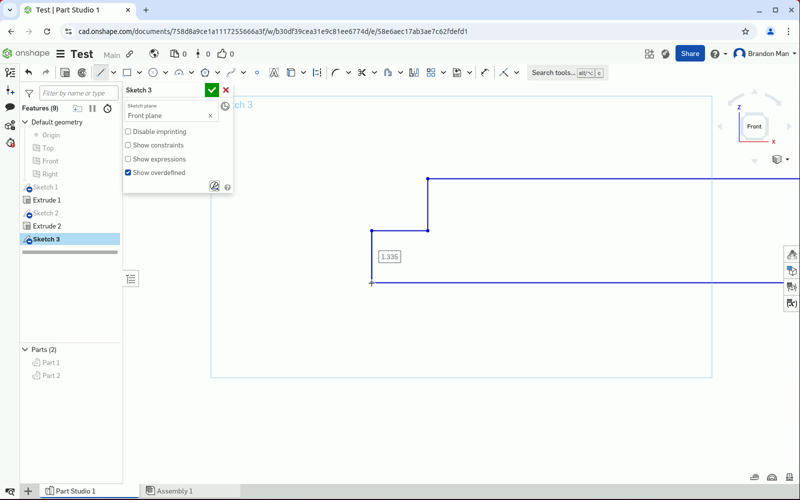
scroll(-6)
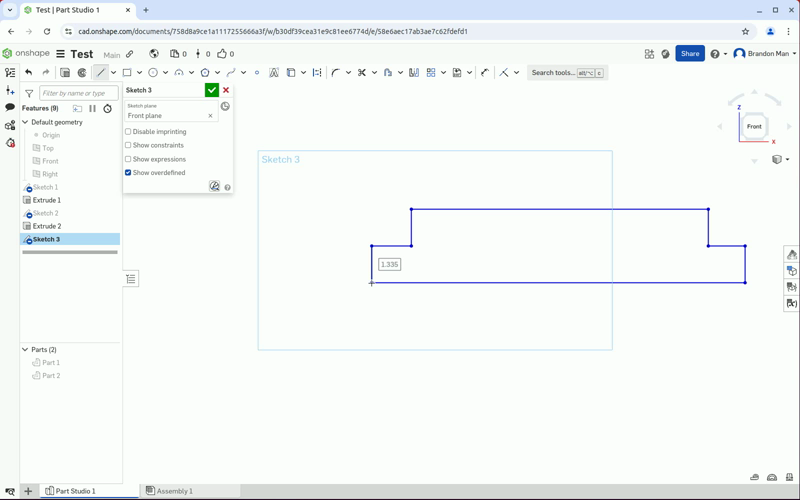
scroll(-6)
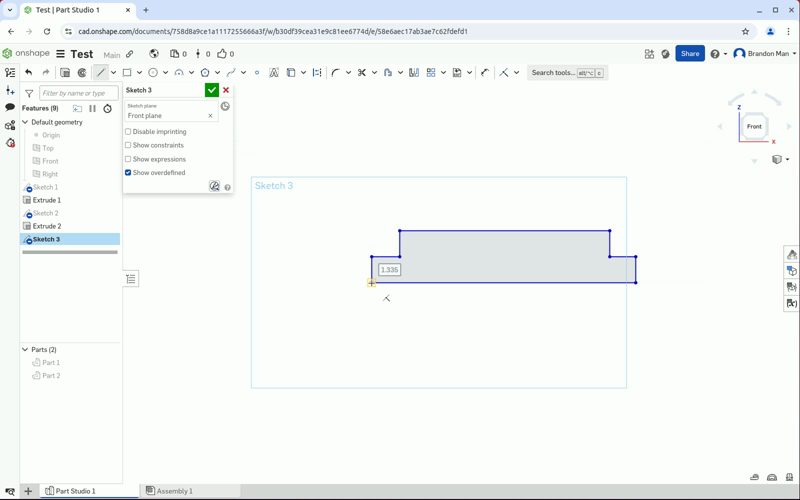
scroll(-6)
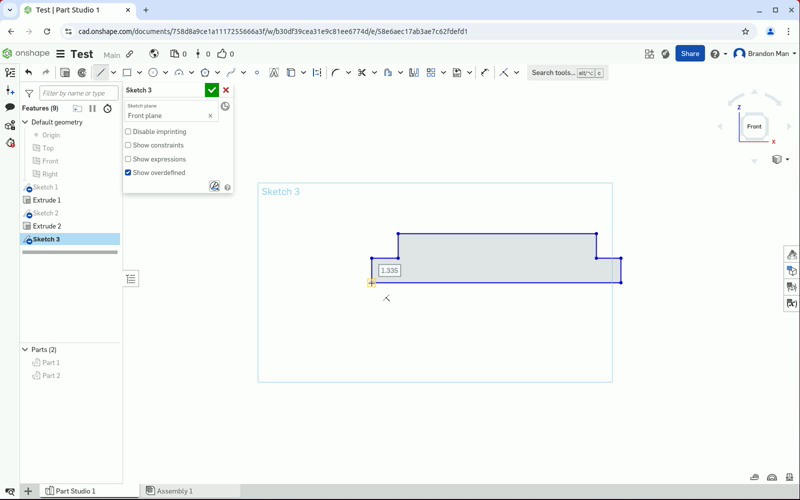
scroll(-6)
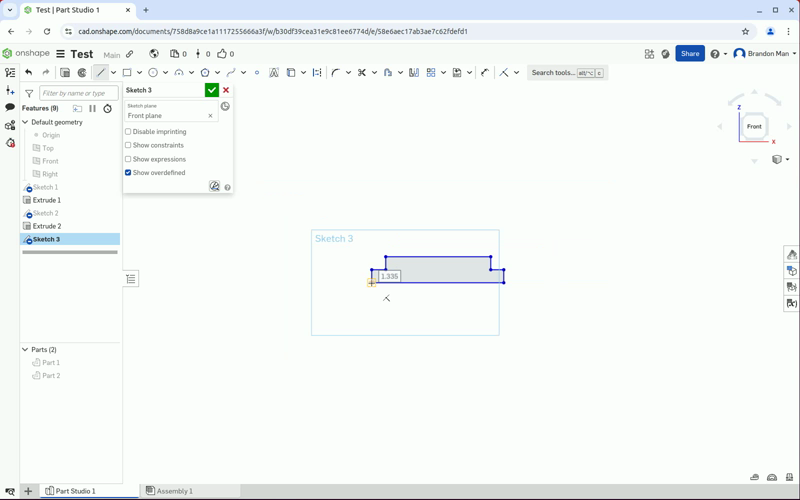
scroll(-6)
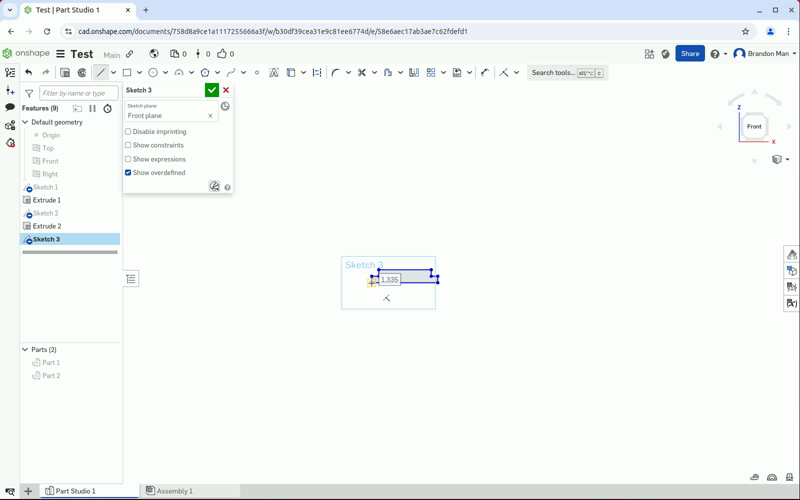
key(esc)
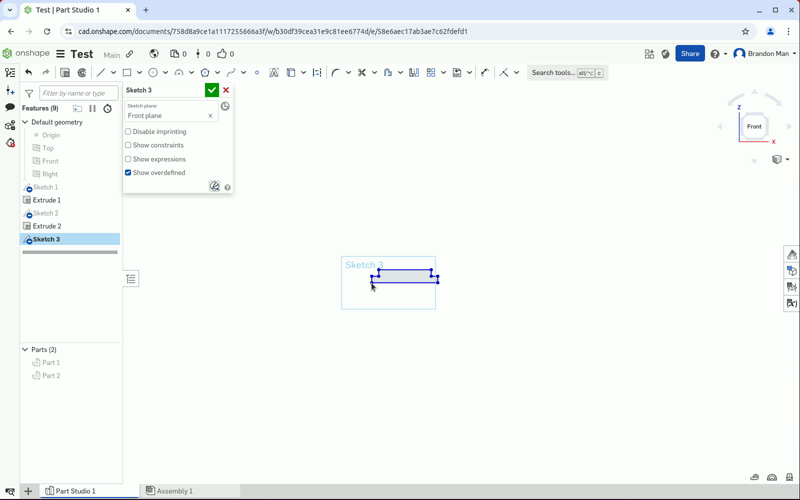
mouse_move(397, 282)
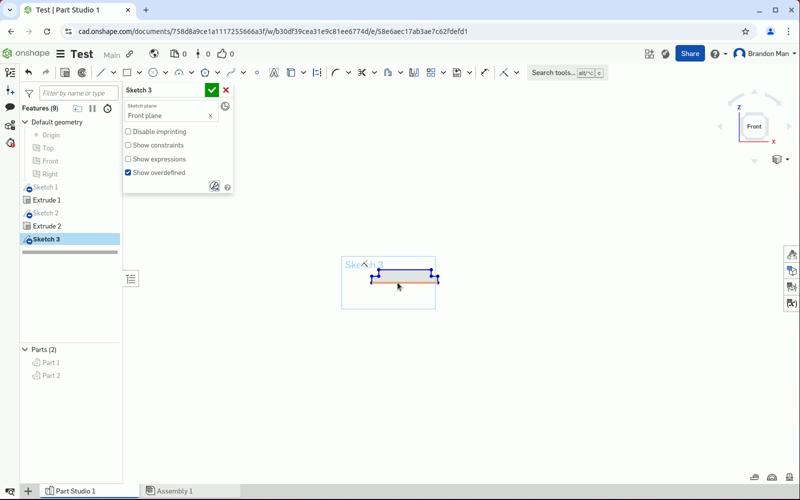
scroll(6)
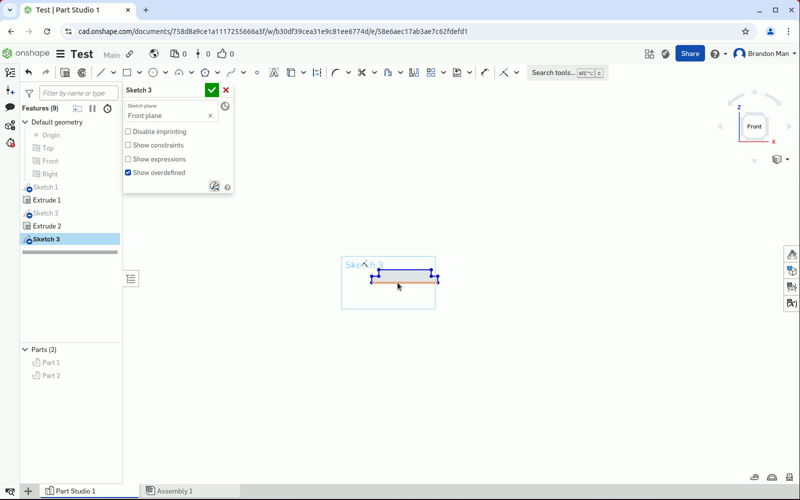
scroll(6)
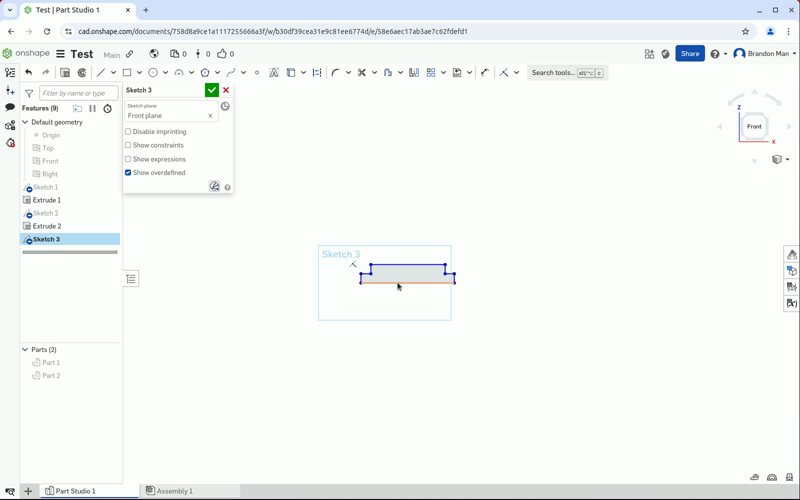
scroll(6)
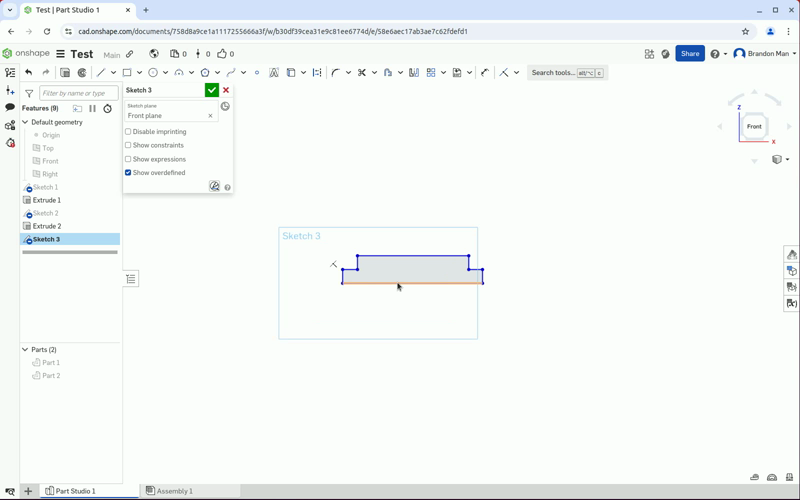
scroll(6)
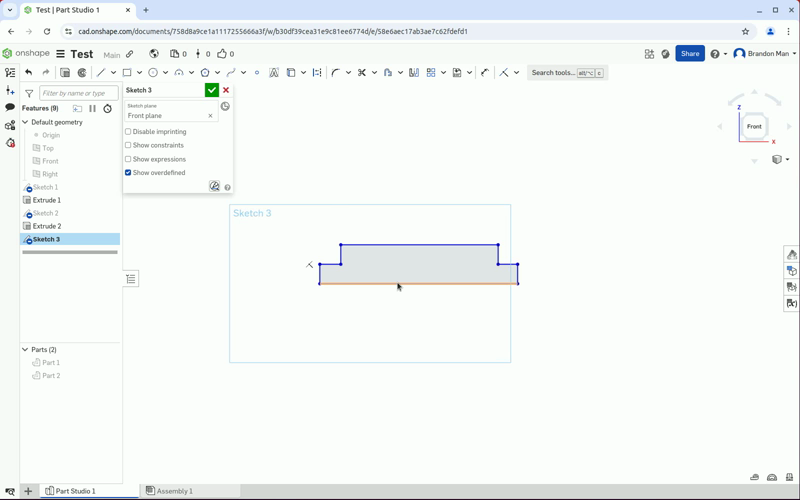
scroll(6)
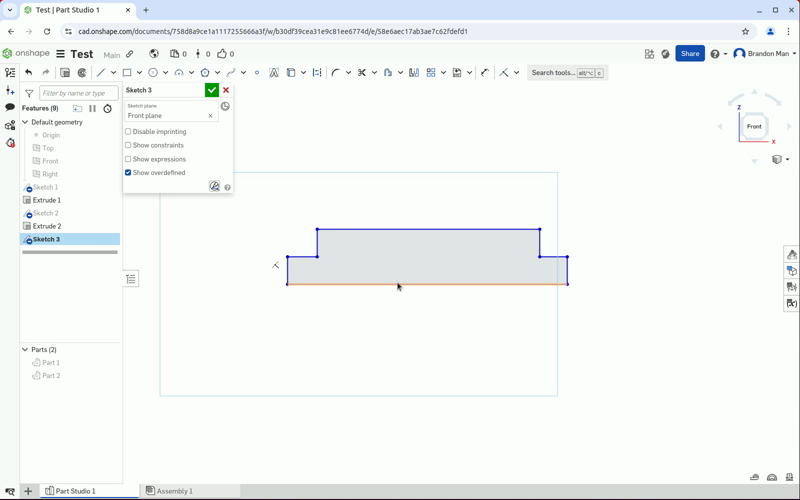
scroll(6)
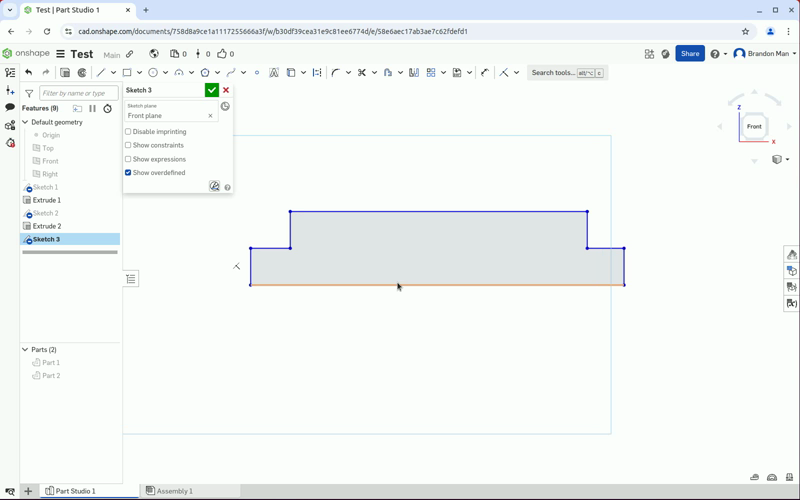
scroll(6)
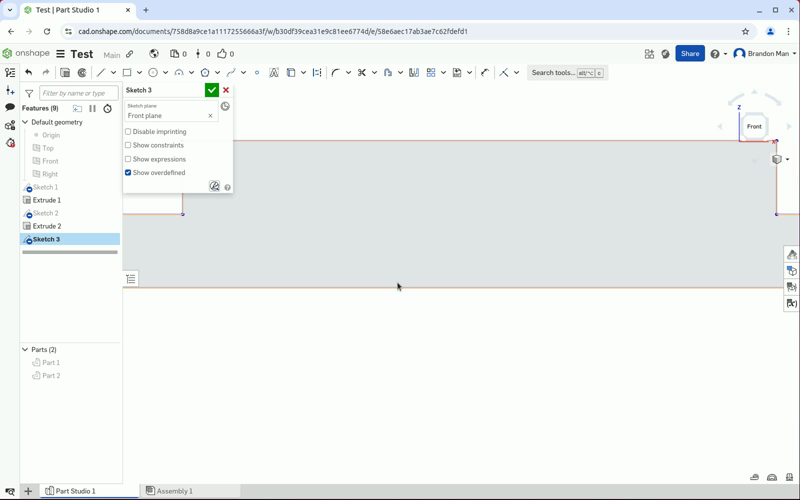
click(397, 282)
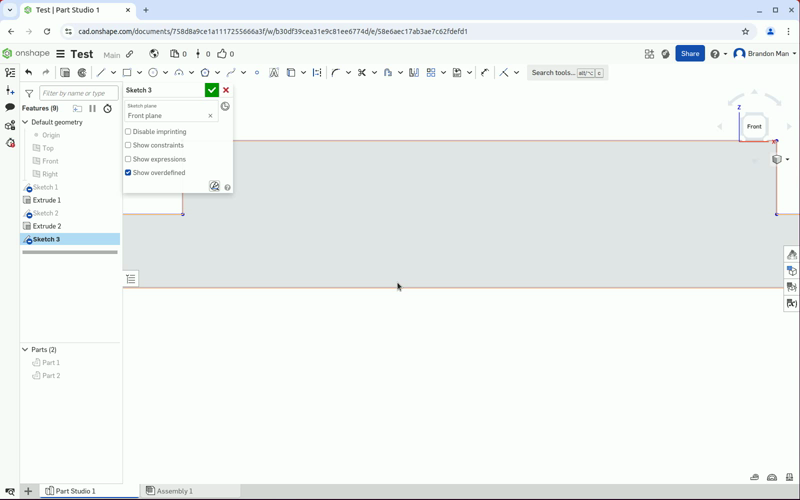
scroll(-6)
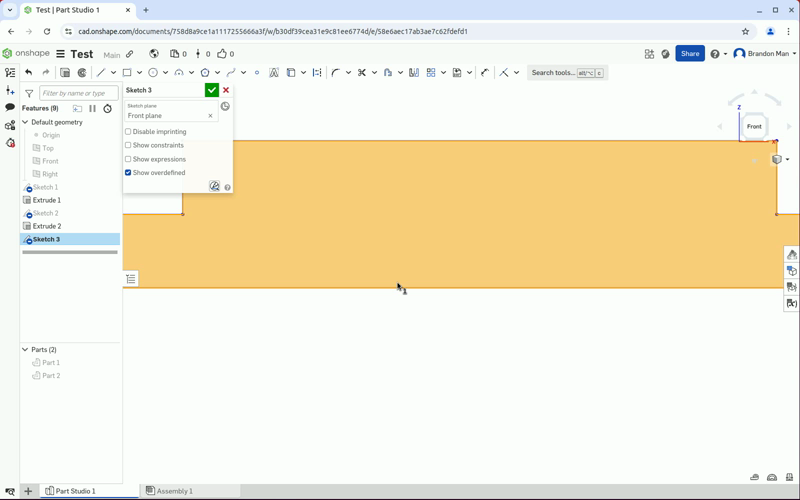
scroll(-6)
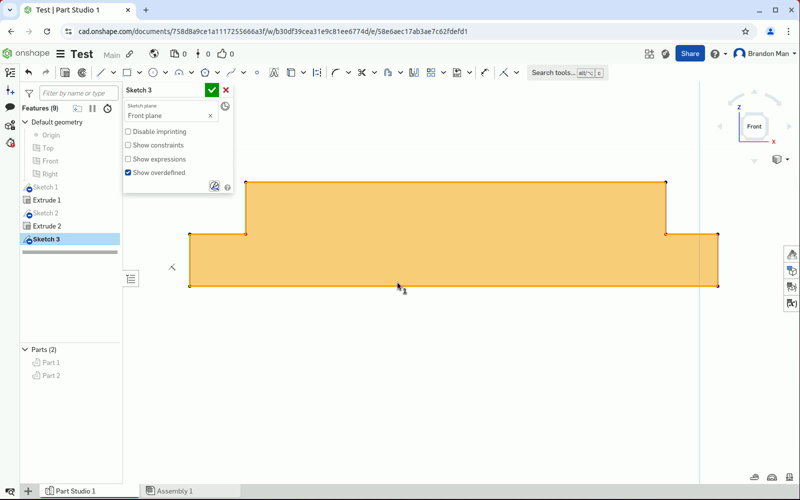
scroll(-6)
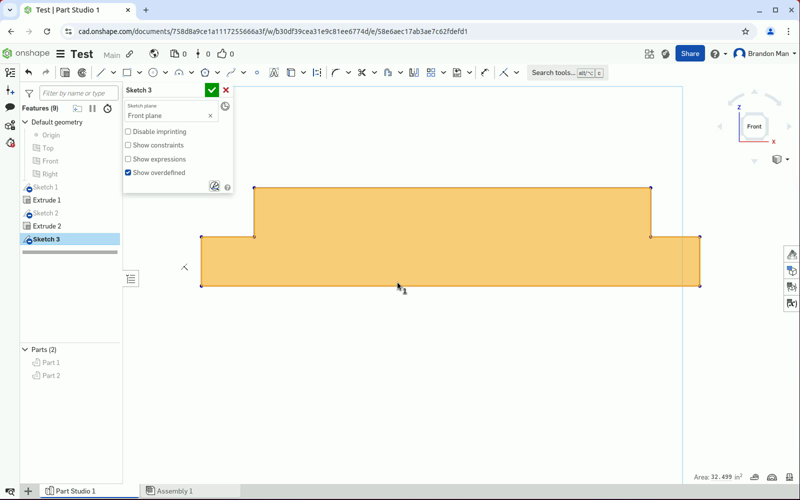
scroll(-6)
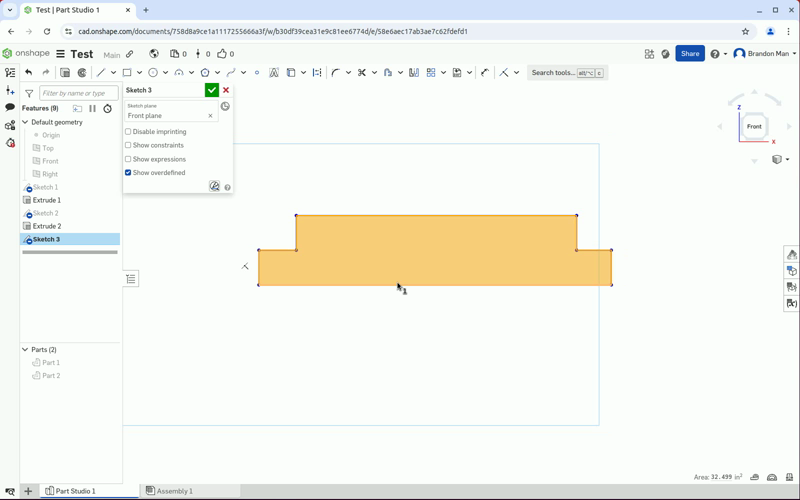
scroll(-6)
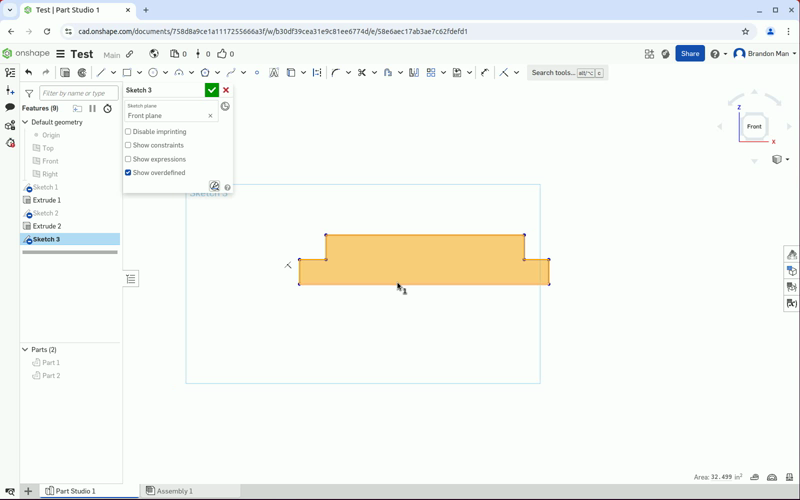
scroll(-6)
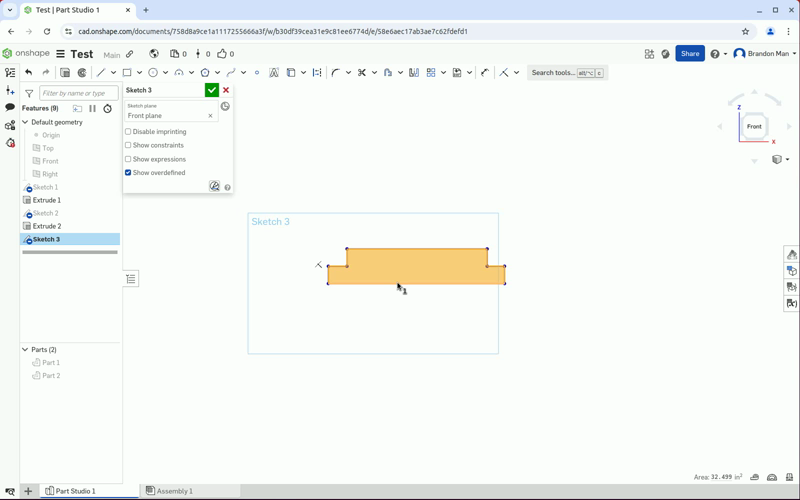
scroll(-6)
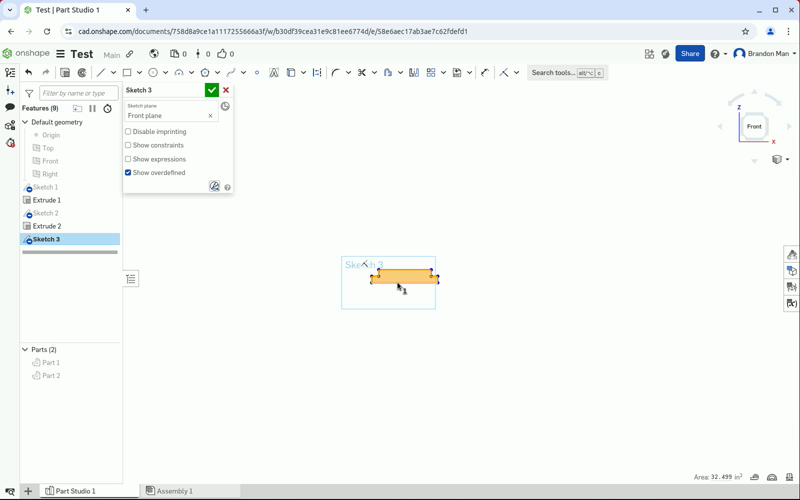
mouse_move(73, 352)
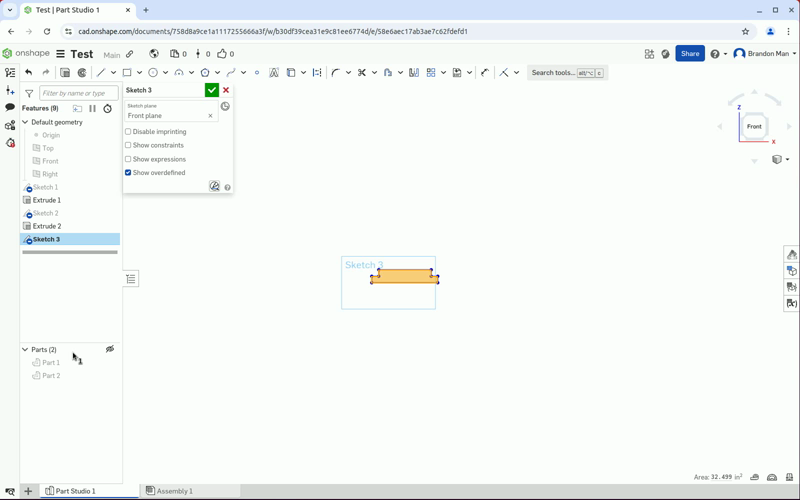
key(shift+y)
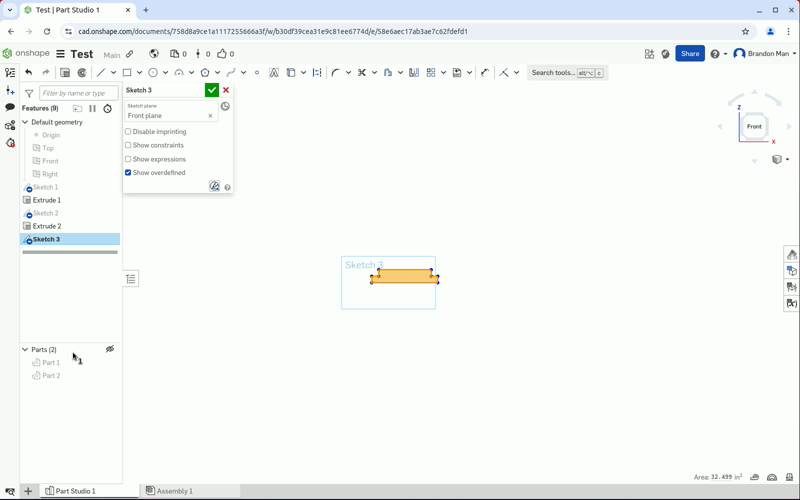
key(shift+e)
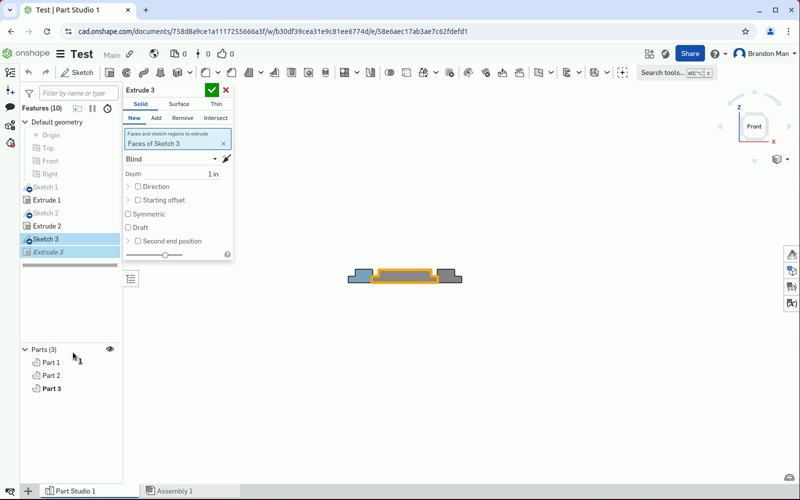
mouse_move(143, 106)
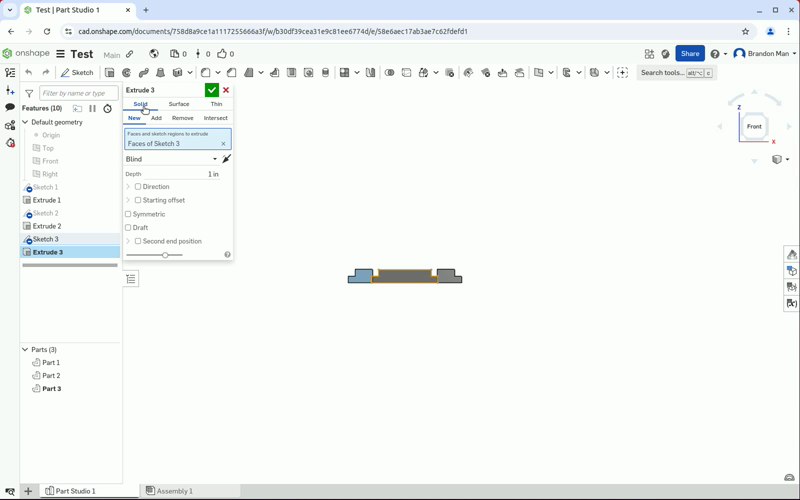
click(143, 106)
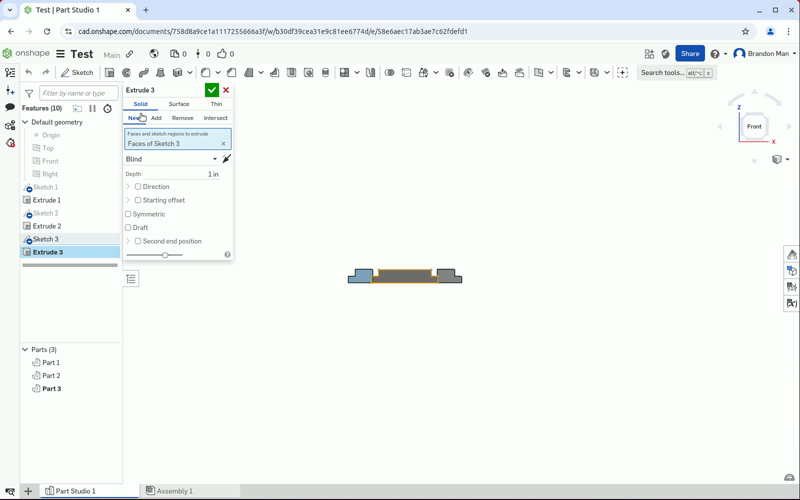
mouse_move(137, 120)
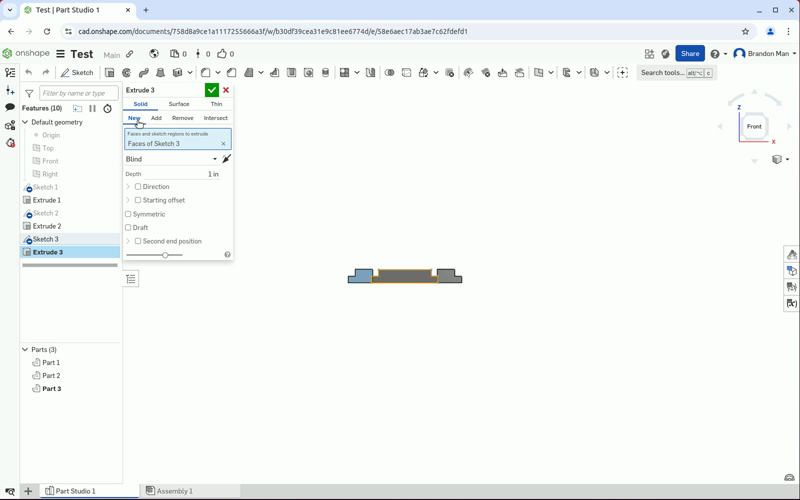
click(137, 120)
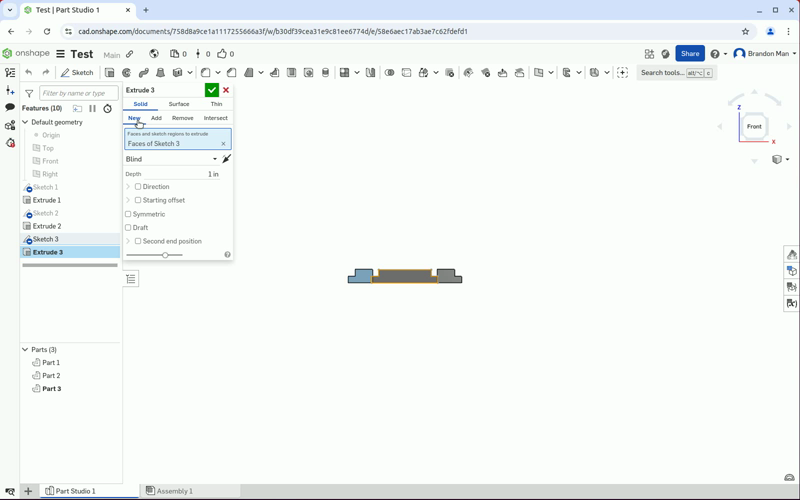
key(tab, 4)
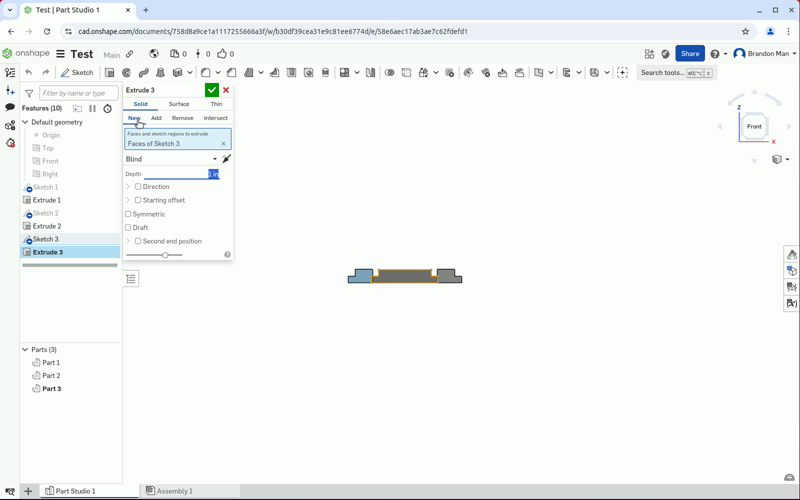
text(1.444)
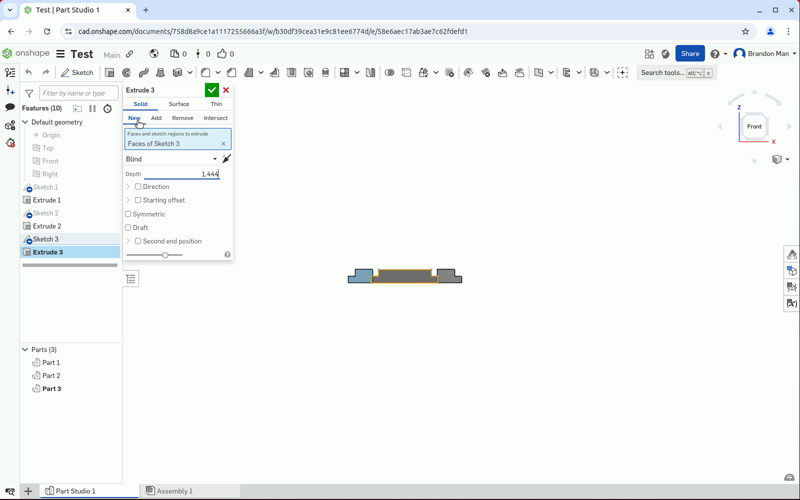
key(enter)
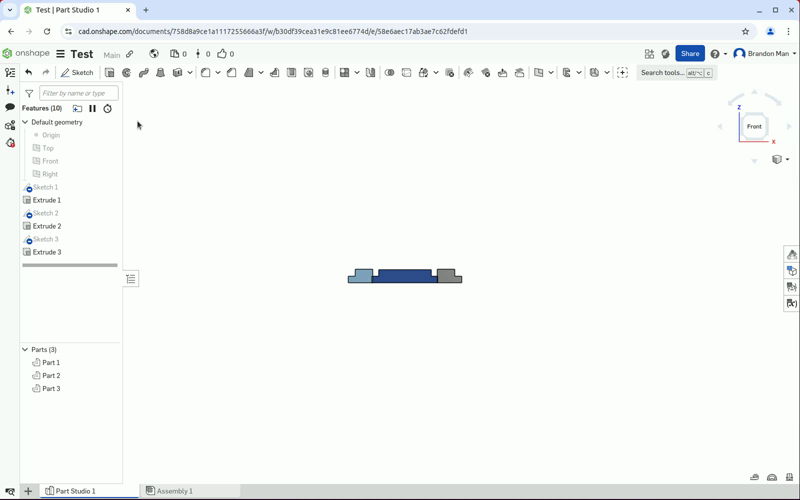
key(shift+h)
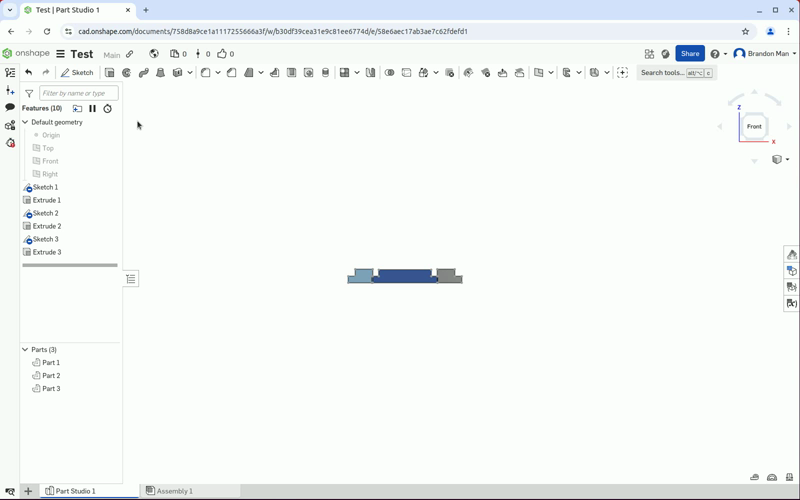
key(shift+h)
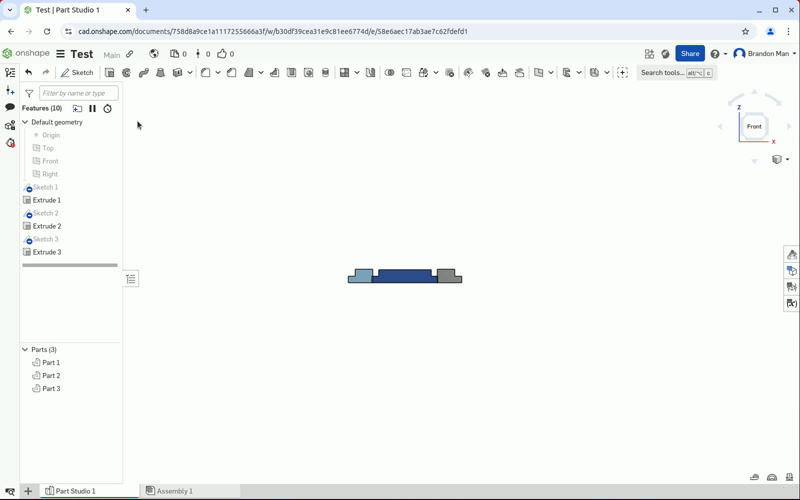
mouse_move(73, 189)
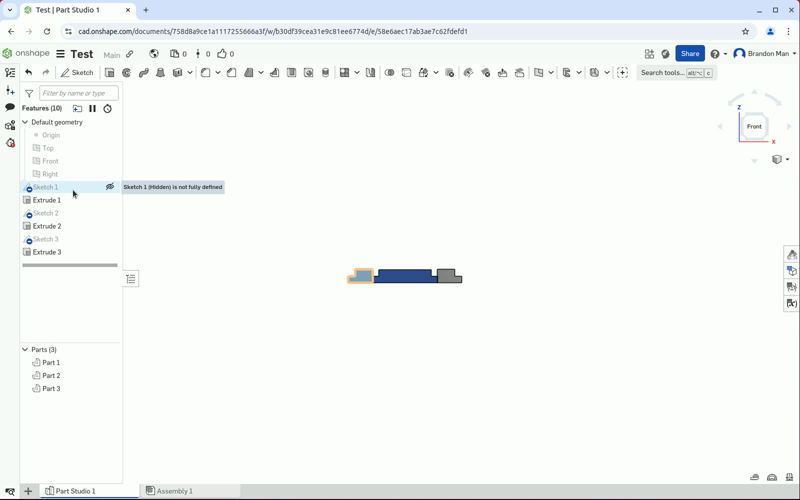
click(73, 189)
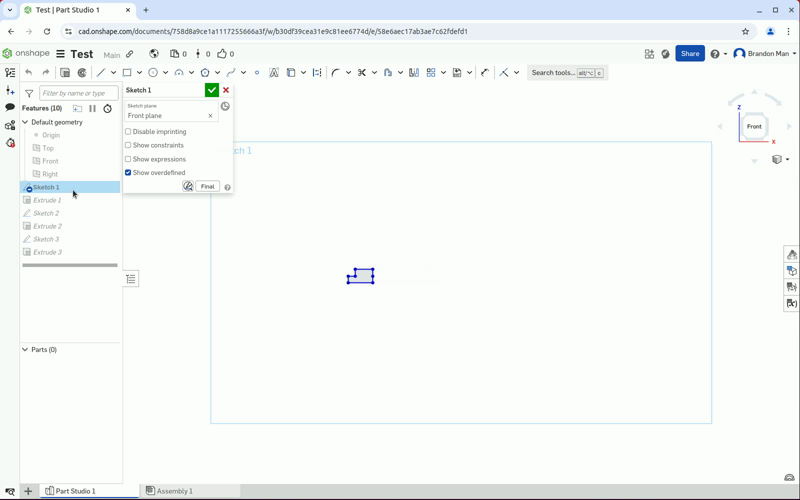
mouse_move(229, 92)
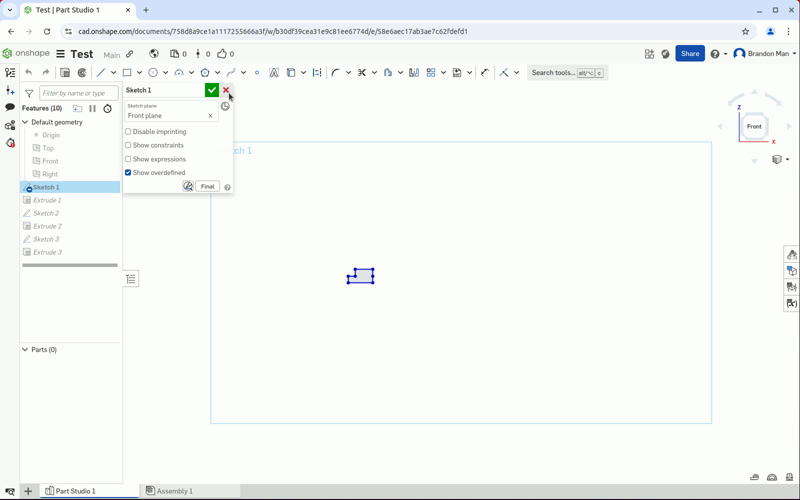
click(229, 92)
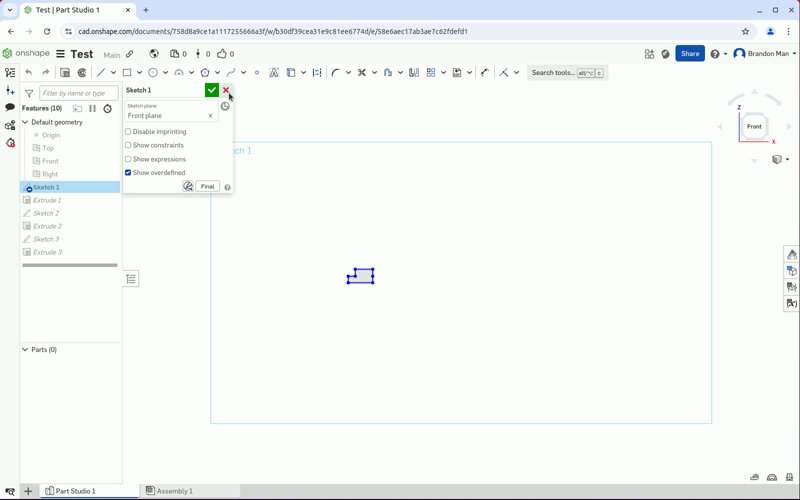
key(shift+s)
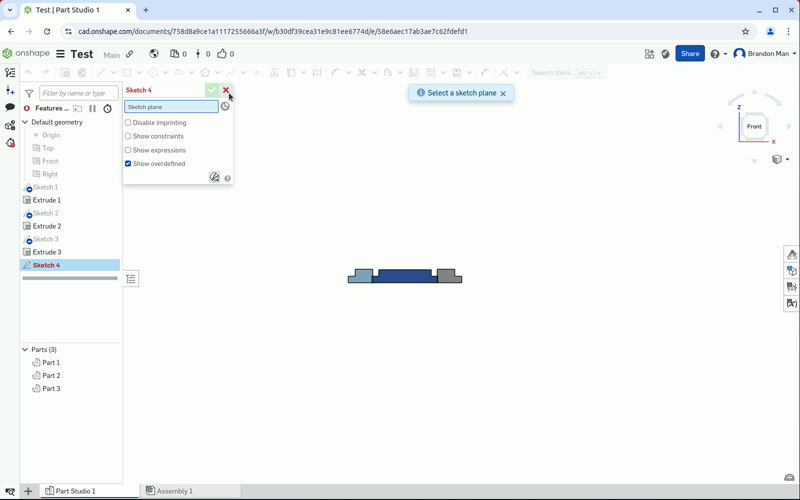
mouse_move(73, 163)
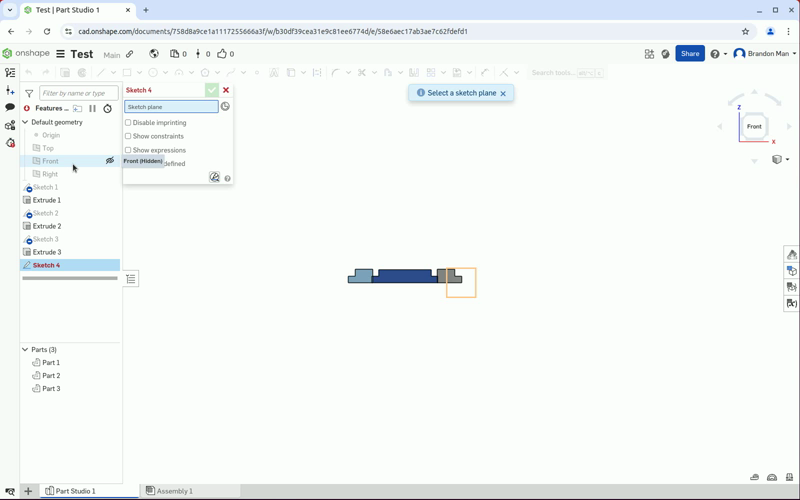
click(73, 163)
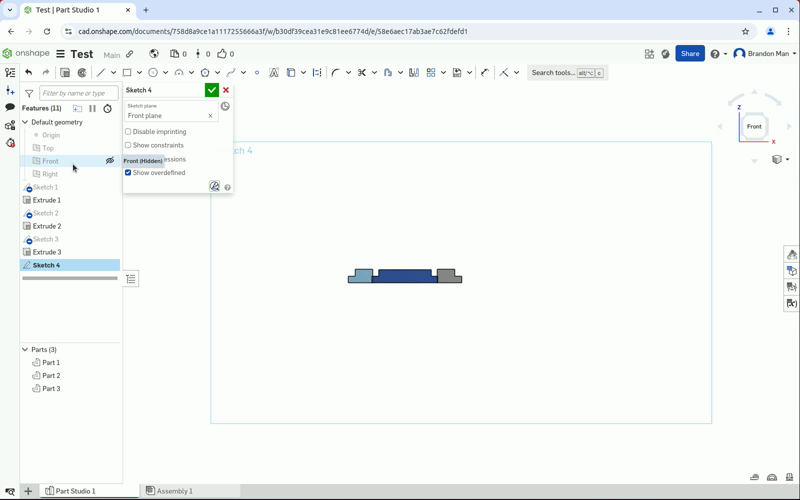
mouse_move(73, 352)
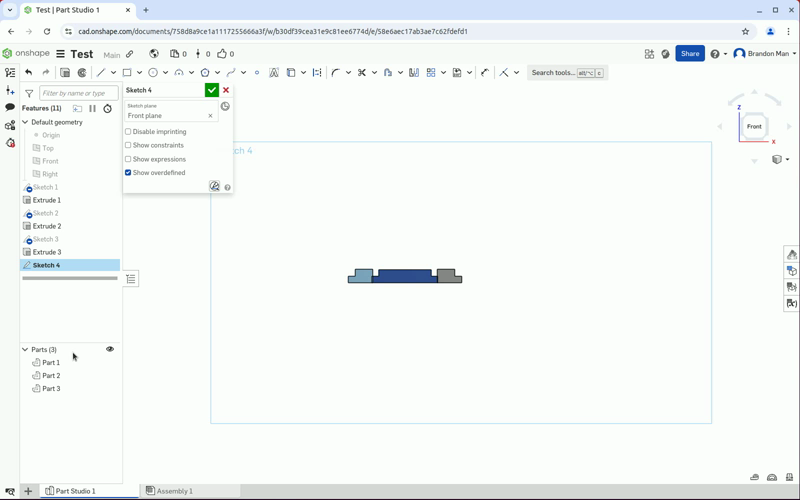
key(y)
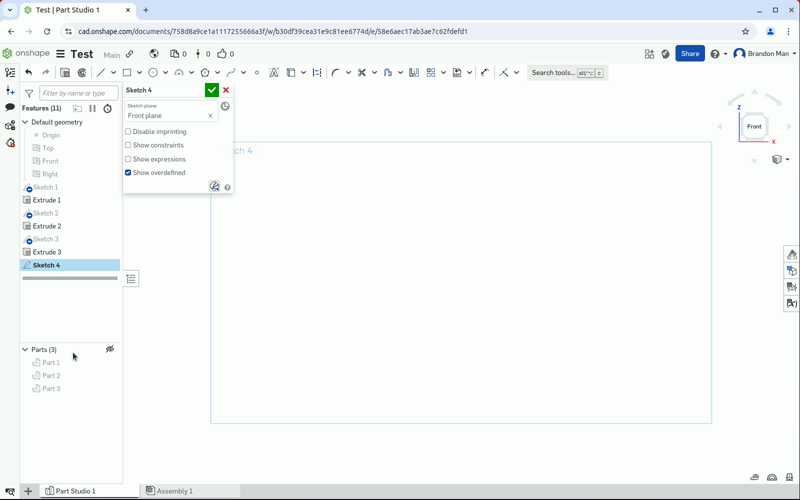
key(l)
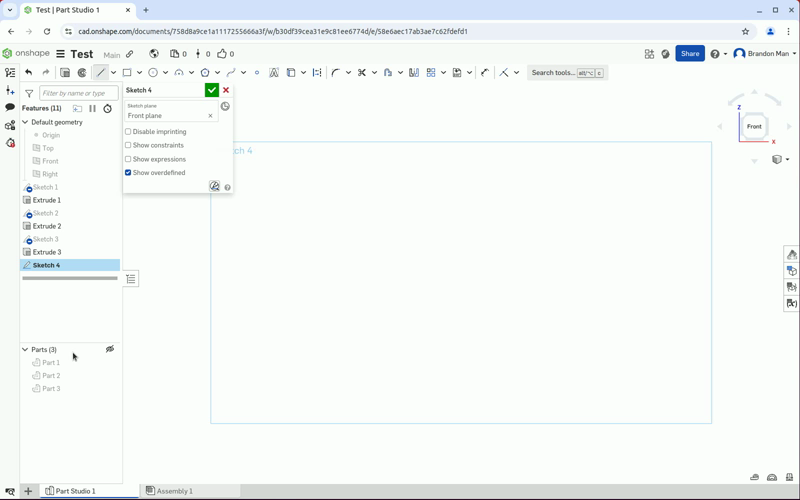
key_down(shift)
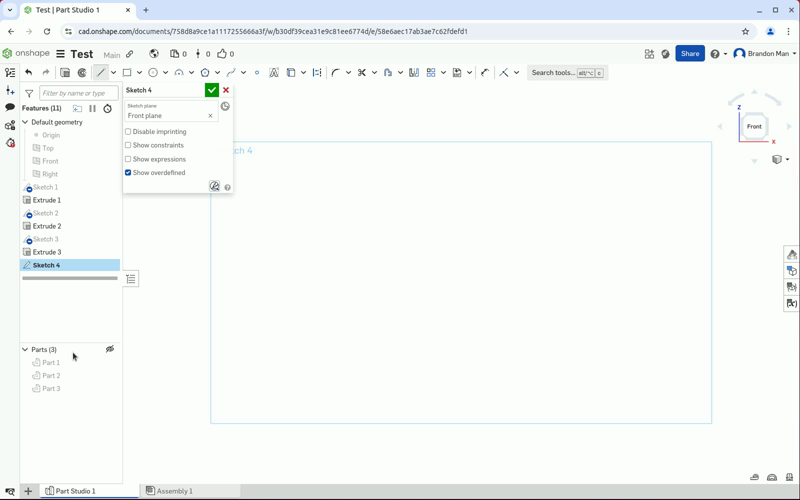
mouse_move(371, 282)
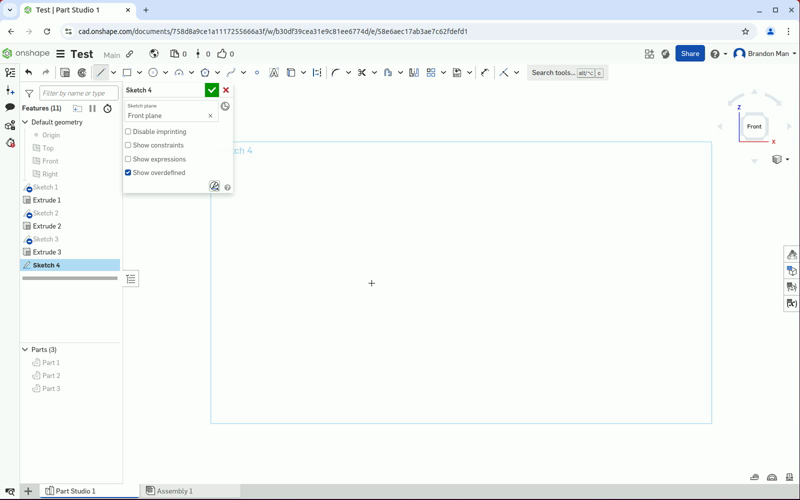
click(371, 282)
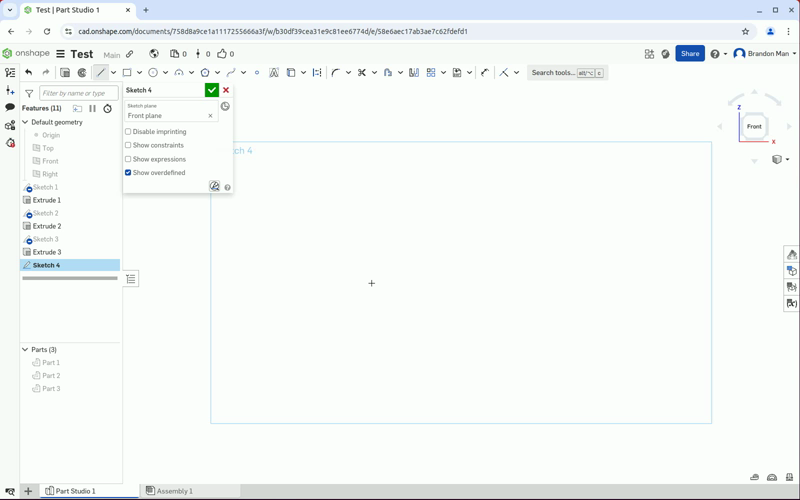
key_up(shift)
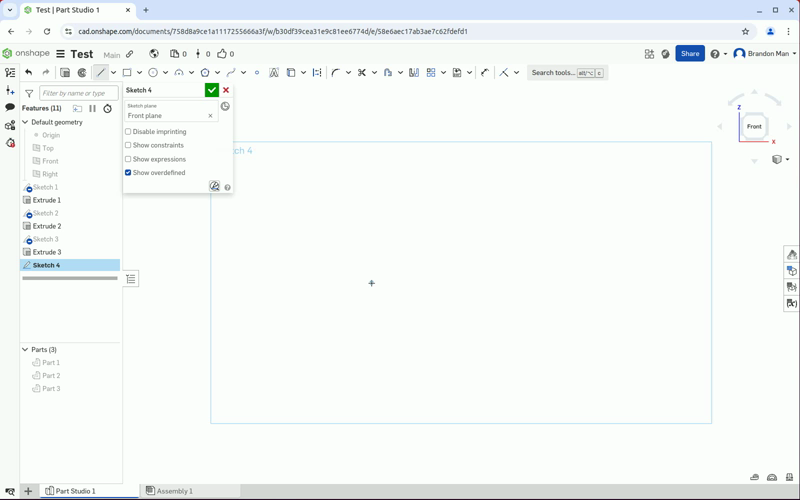
key_down(shift)
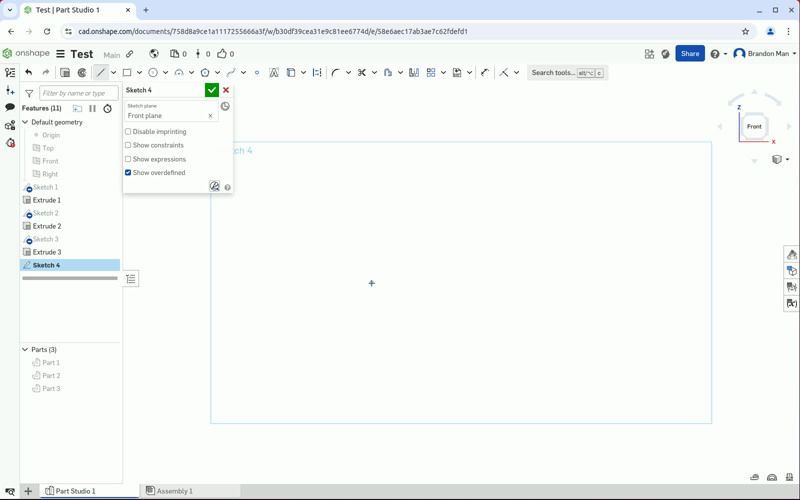
mouse_move(437, 282)
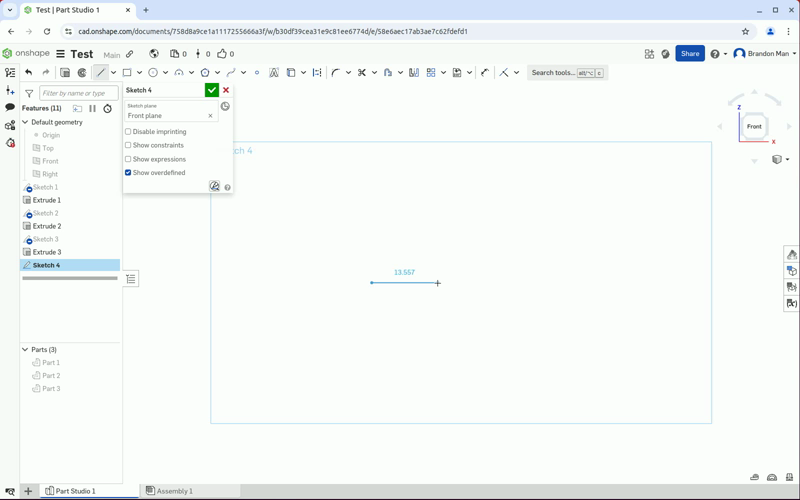
click(437, 282)
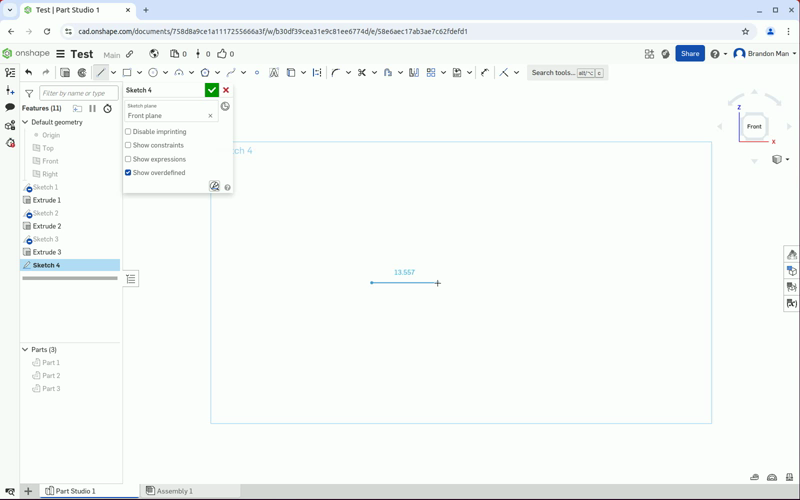
key_up(shift)
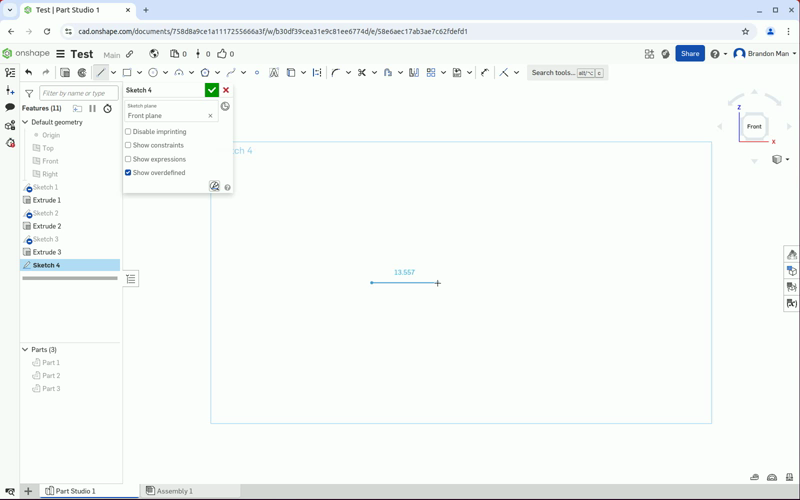
key_down(shift)
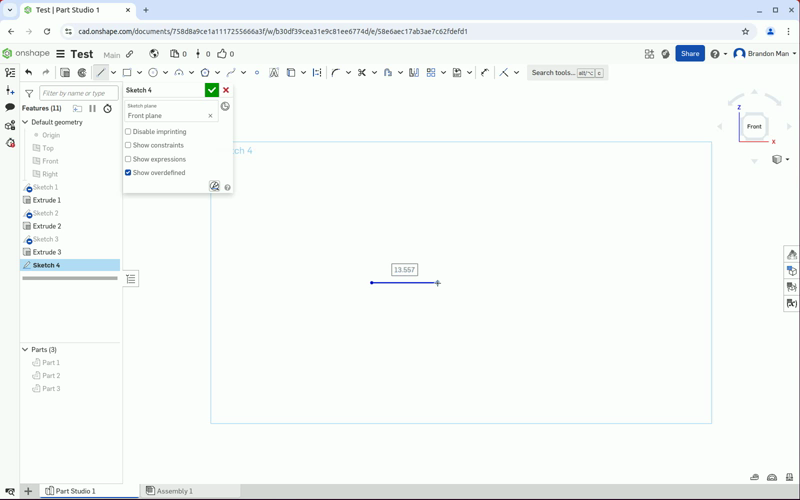
mouse_move(467, 282)
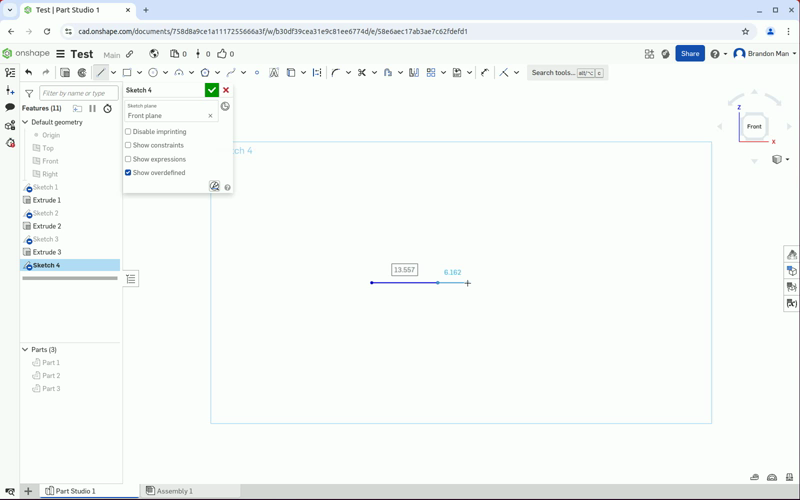
mouse_move(437, 276)
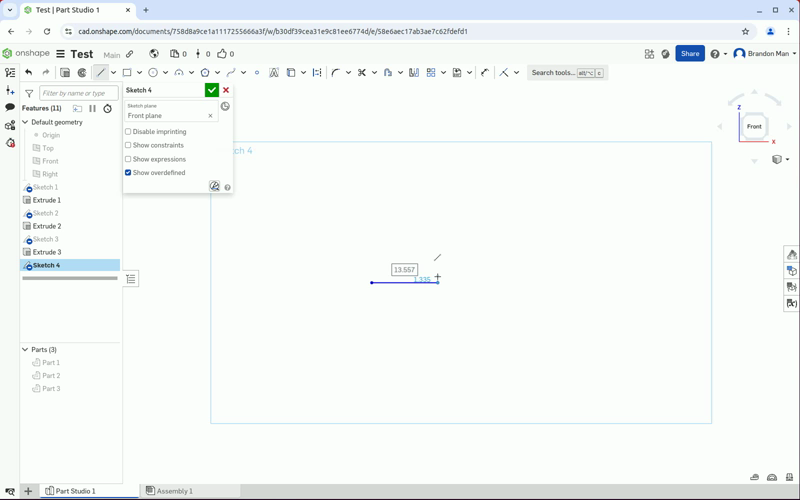
scroll(6)
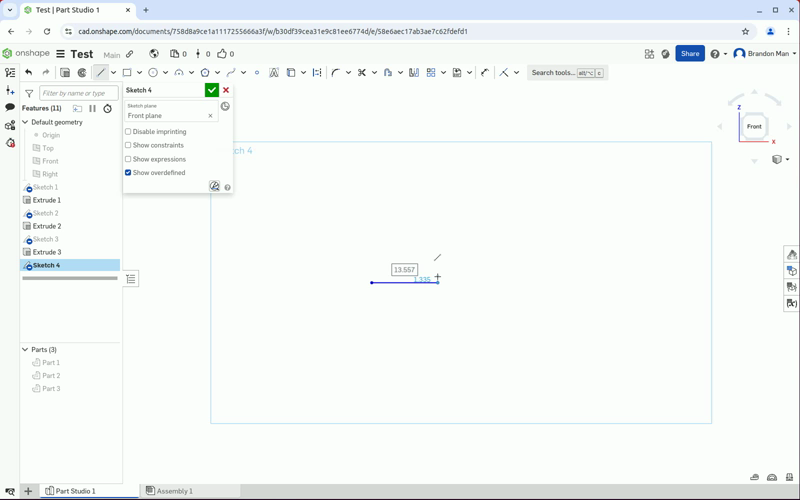
scroll(6)
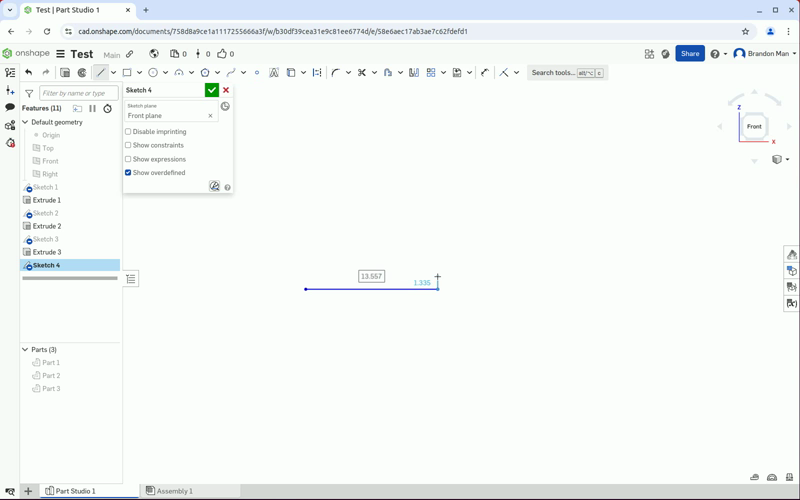
scroll(6)
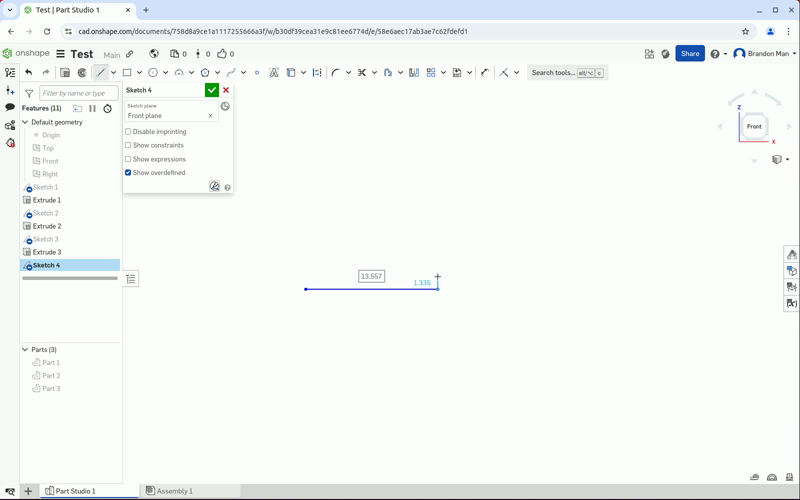
scroll(6)
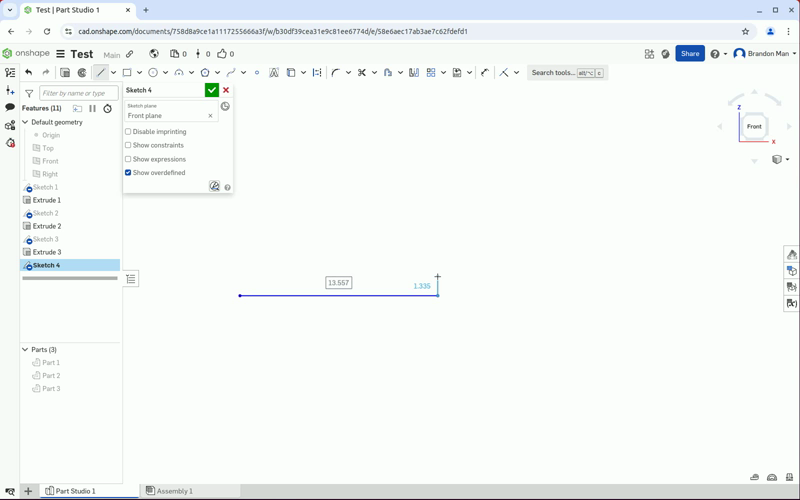
scroll(6)
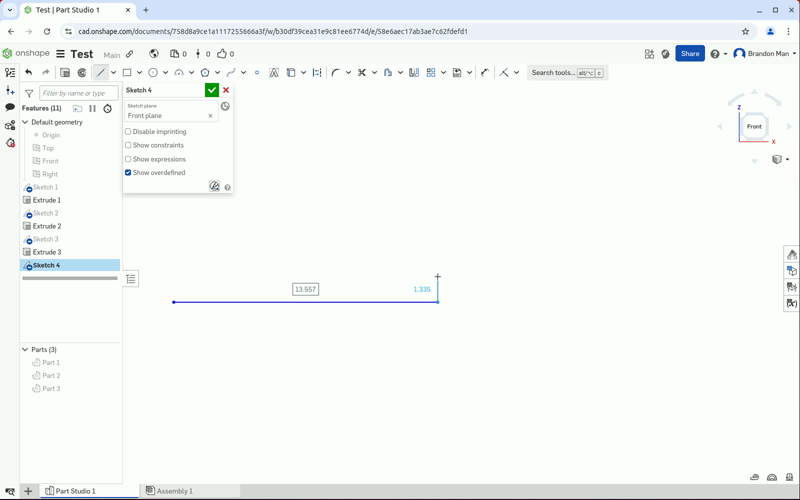
scroll(6)
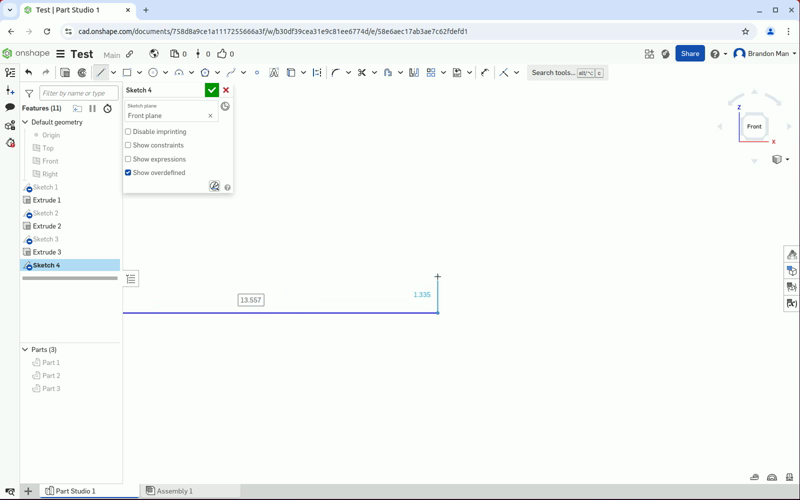
scroll(6)
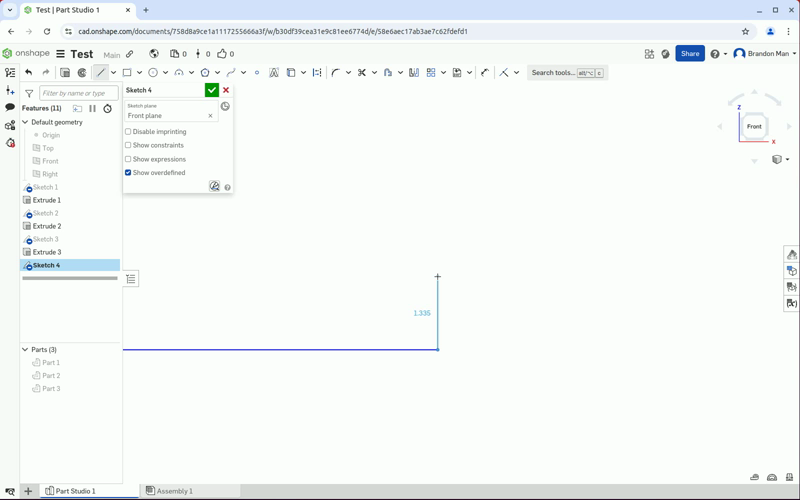
click(437, 276)
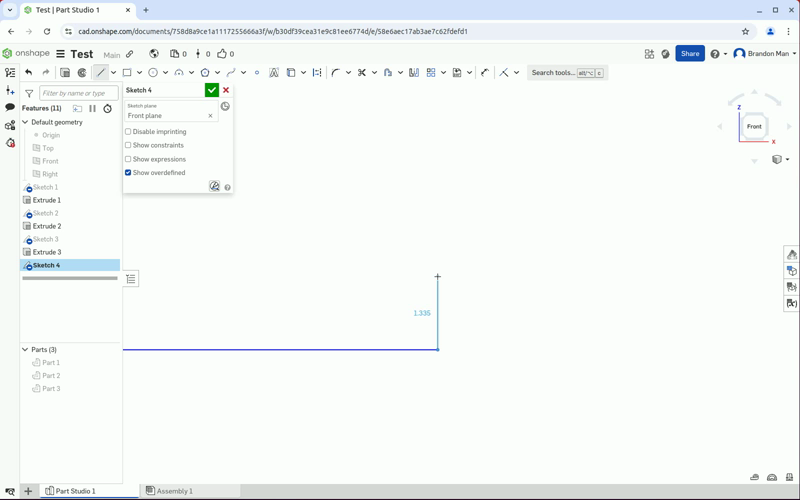
scroll(-6)
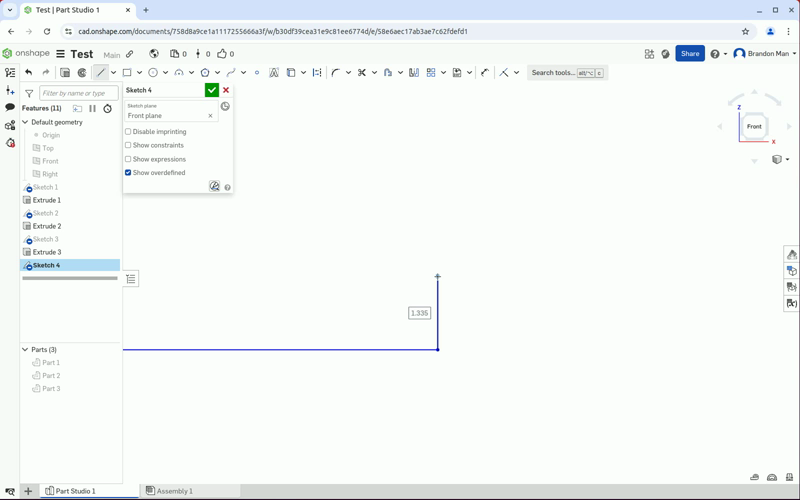
scroll(-6)
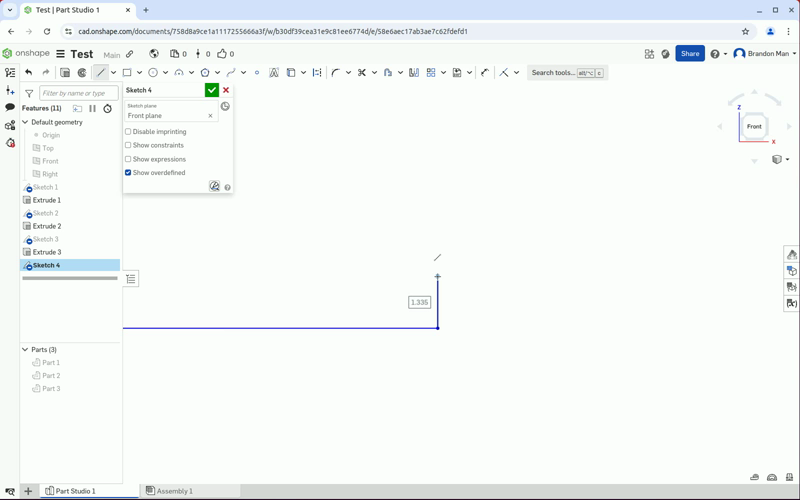
scroll(-6)
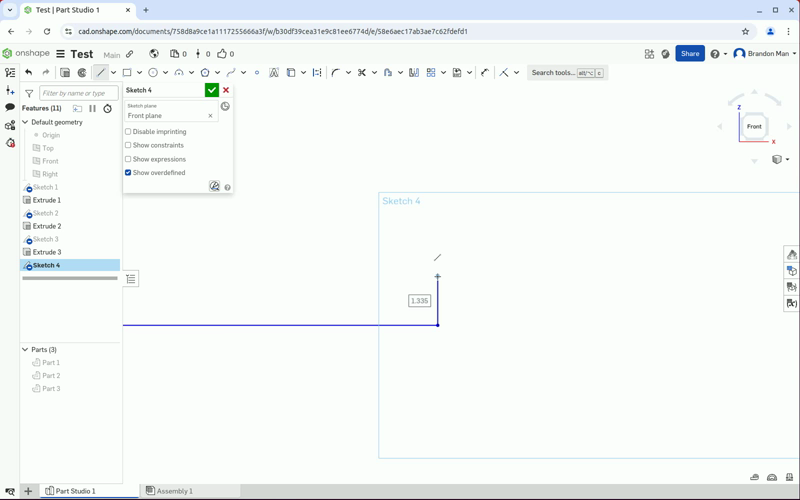
scroll(-6)
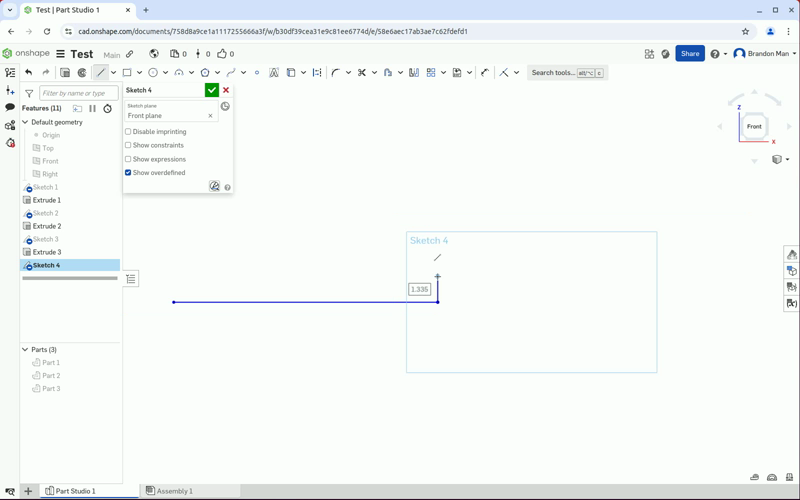
scroll(-6)
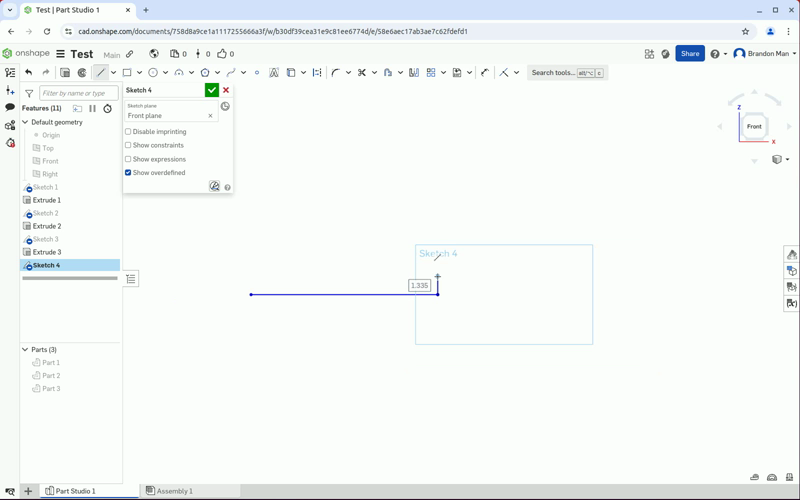
scroll(-6)
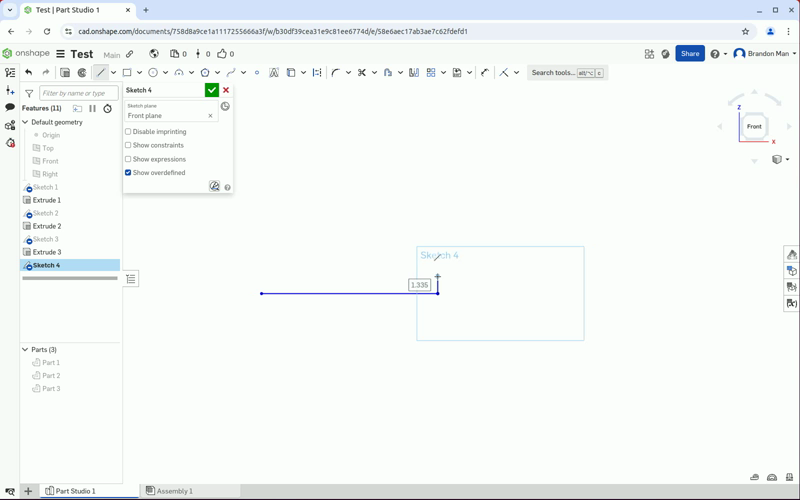
scroll(-6)
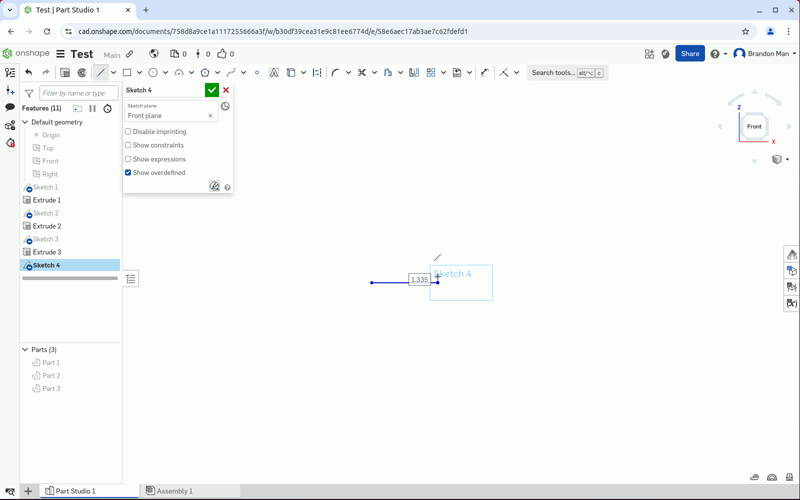
key_up(shift)
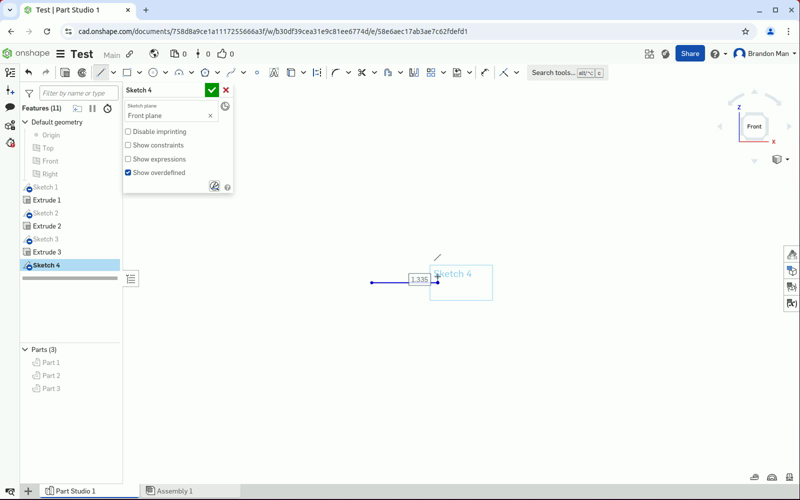
key_down(shift)
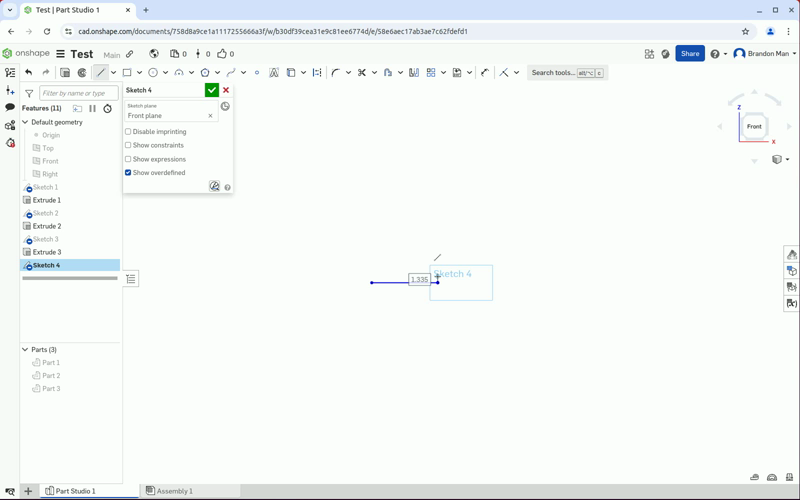
mouse_move(467, 276)
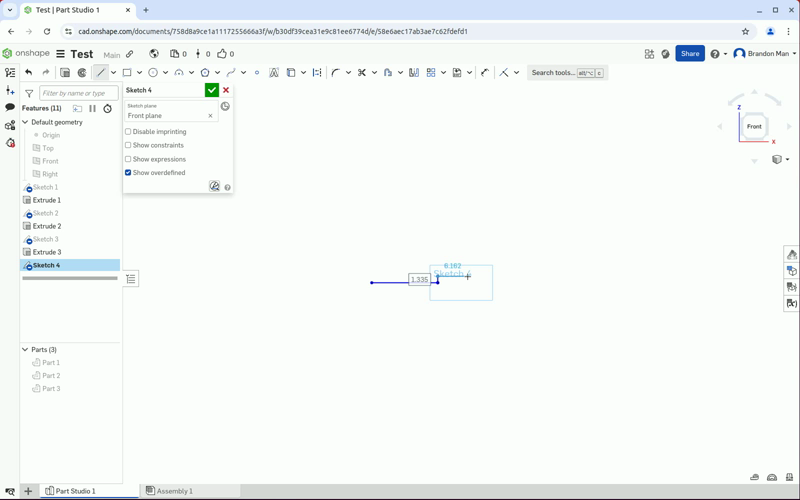
mouse_move(431, 276)
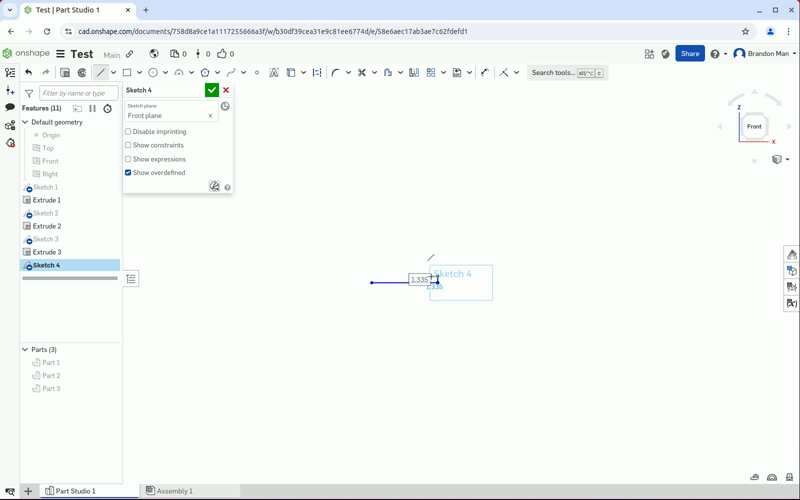
scroll(6)
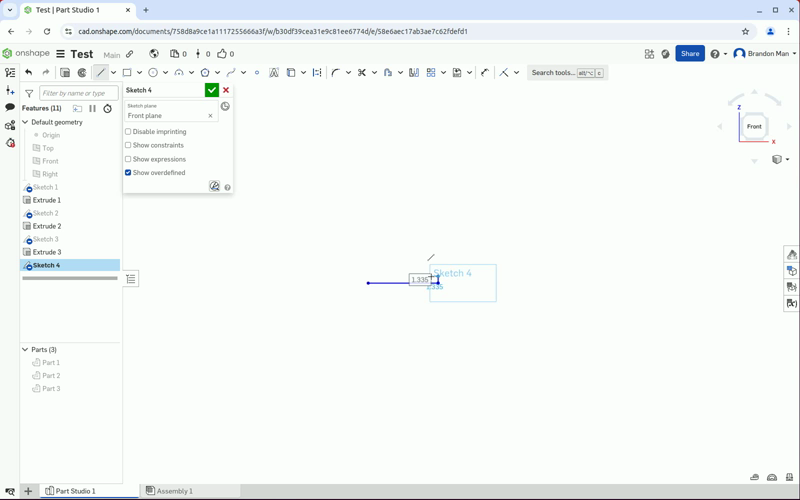
scroll(6)
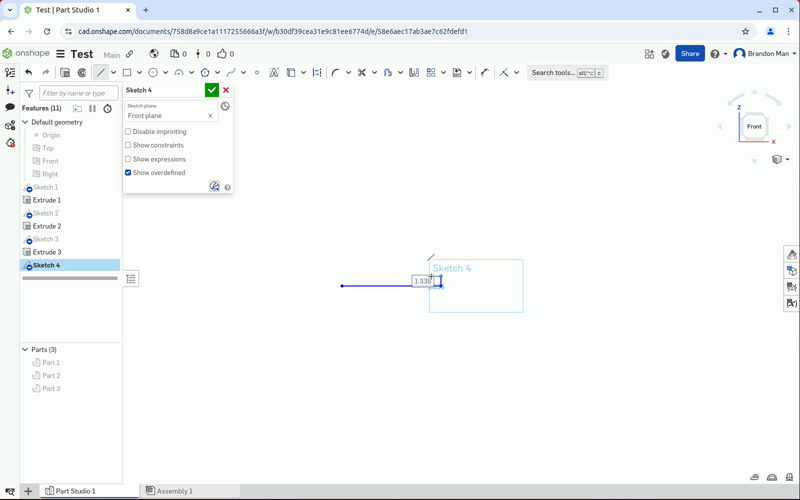
scroll(6)
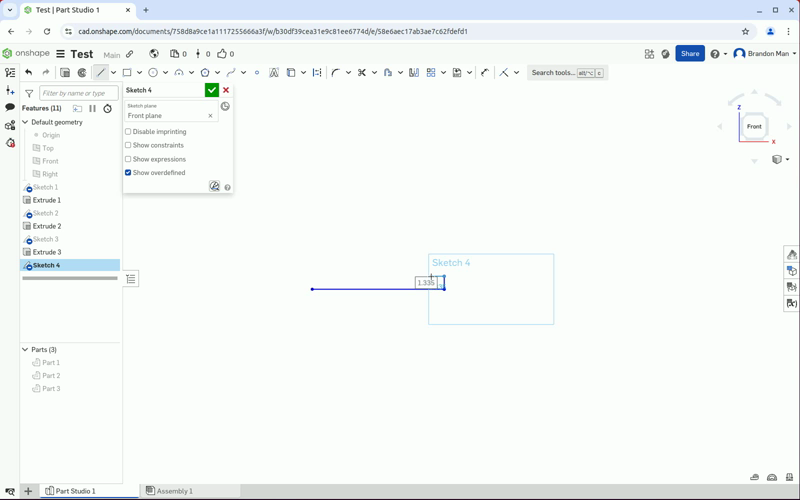
scroll(6)
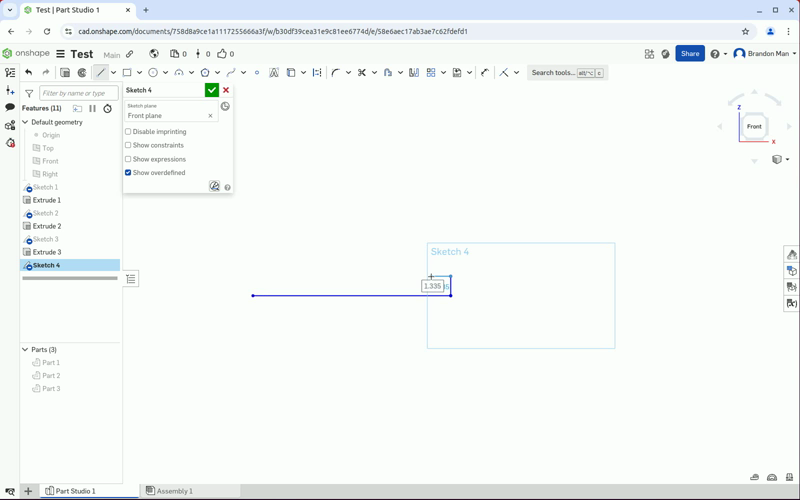
scroll(6)
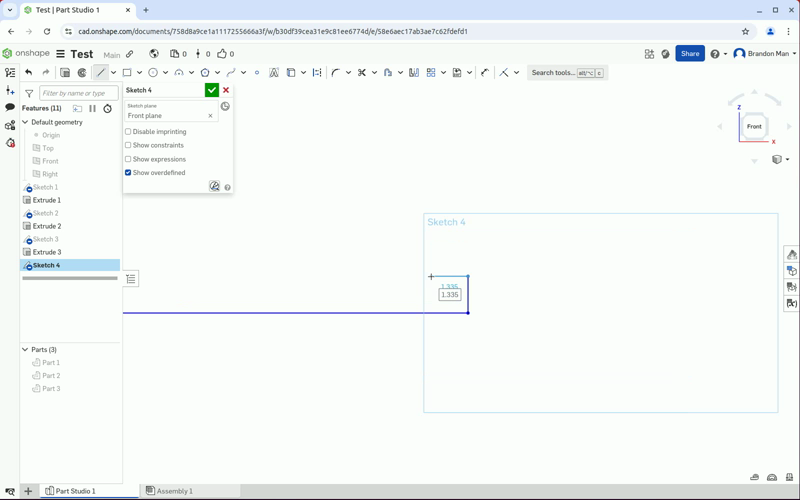
scroll(6)
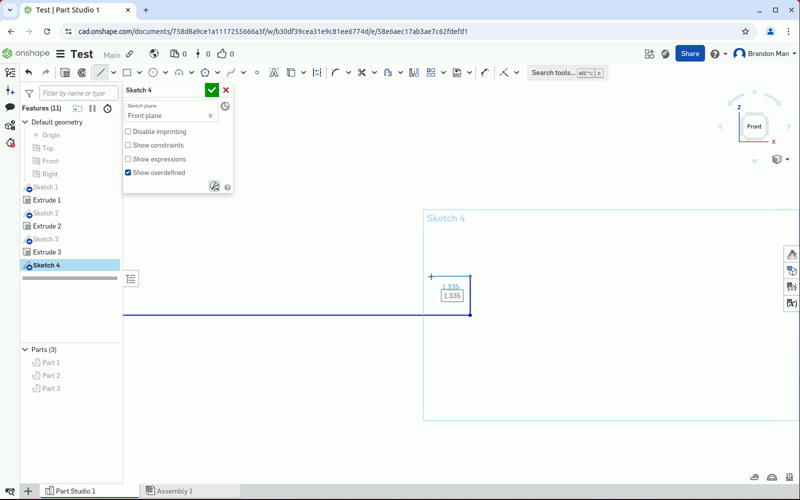
scroll(6)
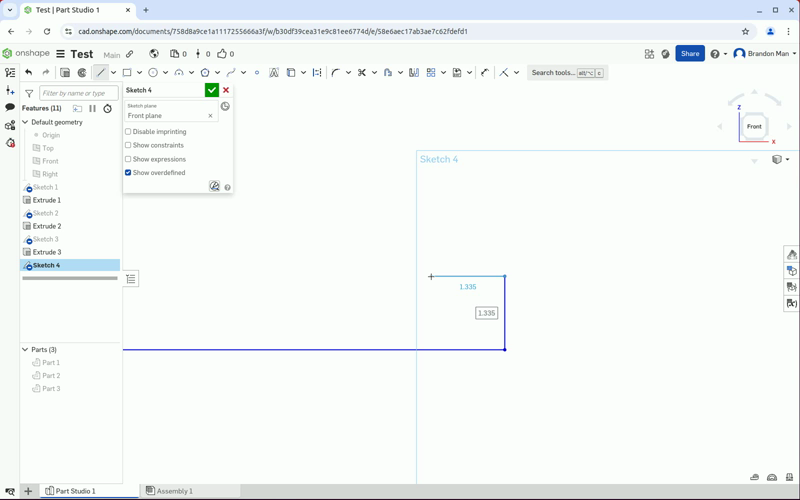
click(431, 276)
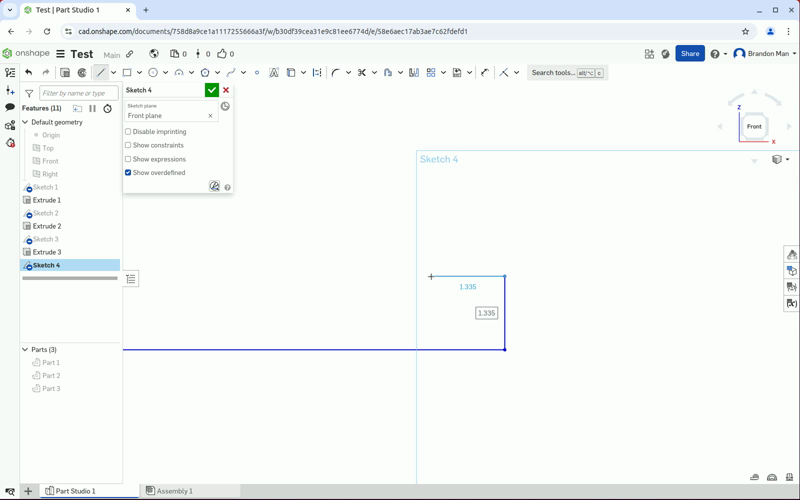
scroll(-6)
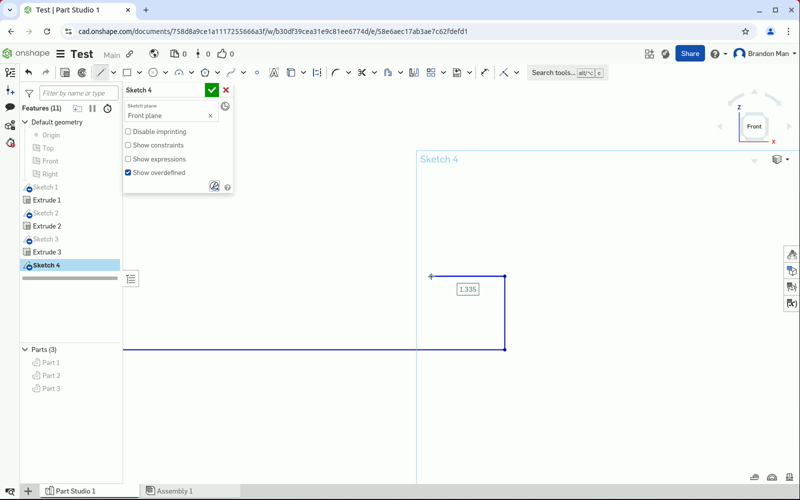
scroll(-6)
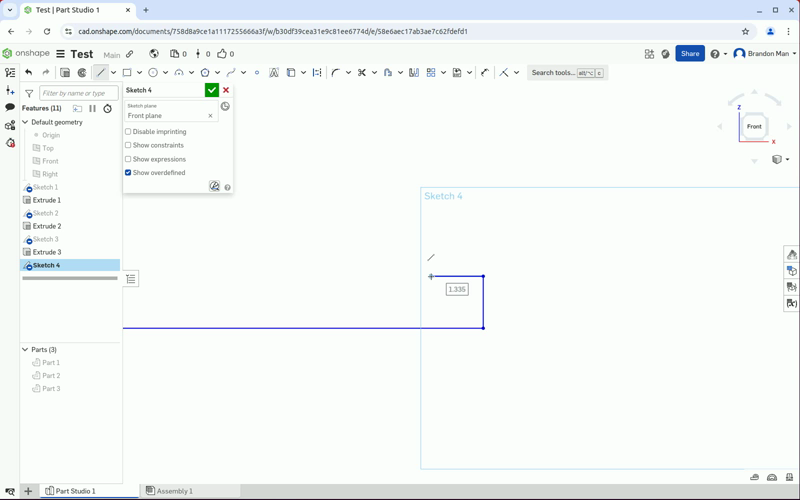
scroll(-6)
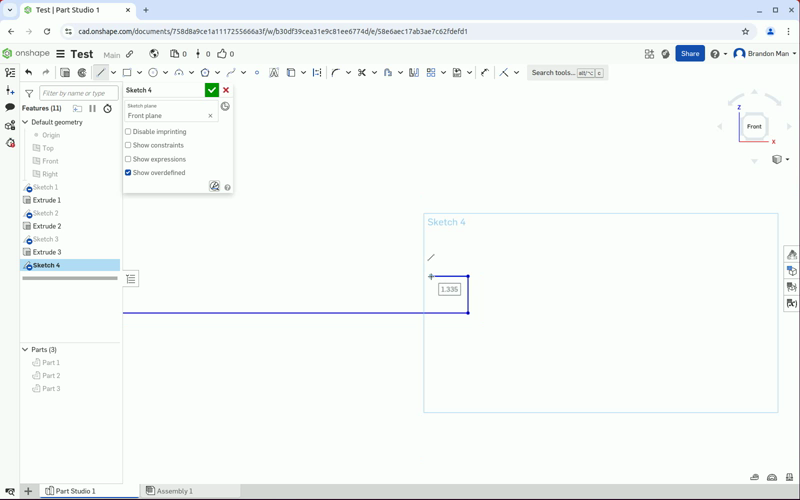
scroll(-6)
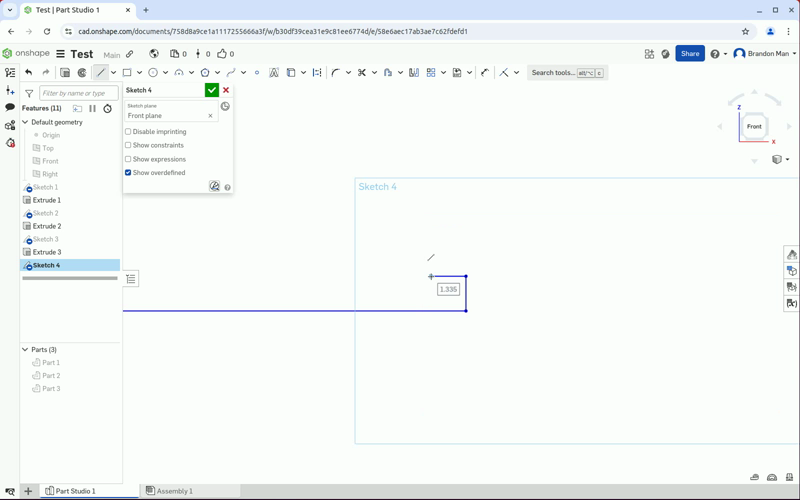
scroll(-6)
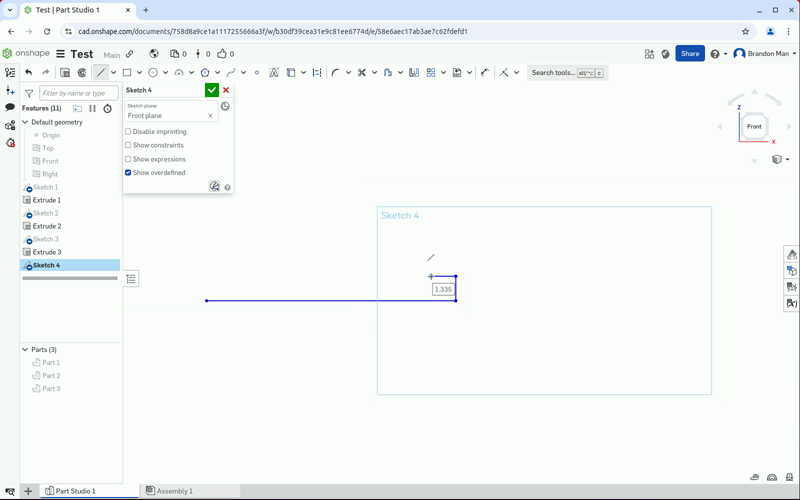
scroll(-6)
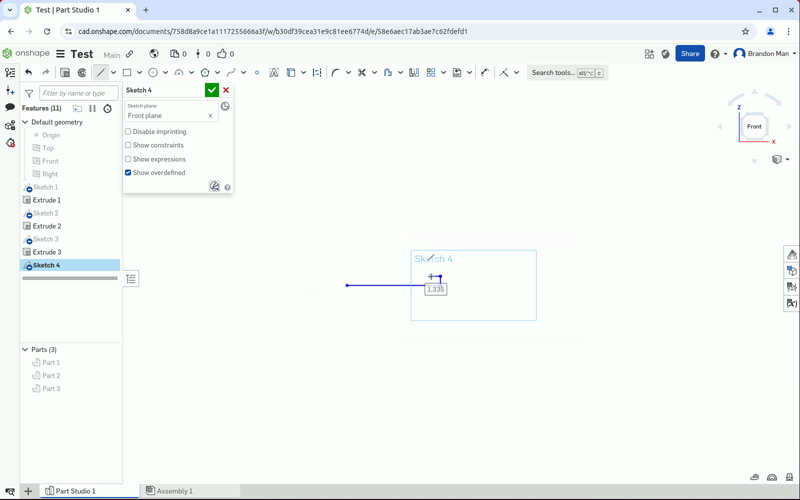
scroll(-6)
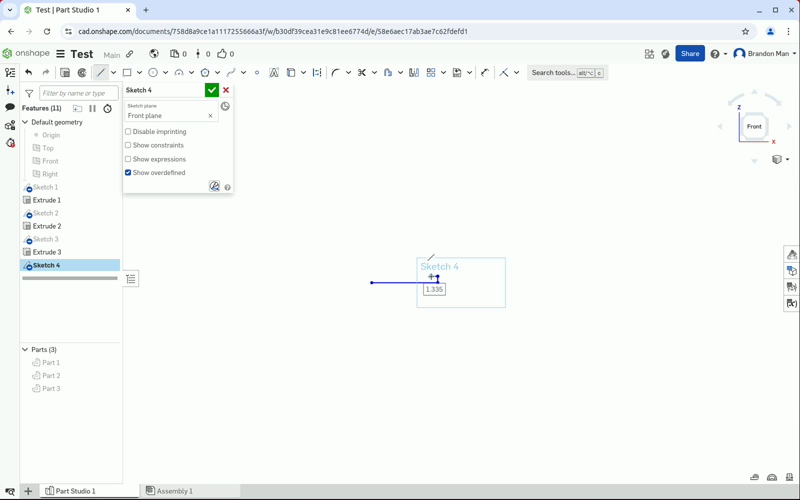
key_up(shift)
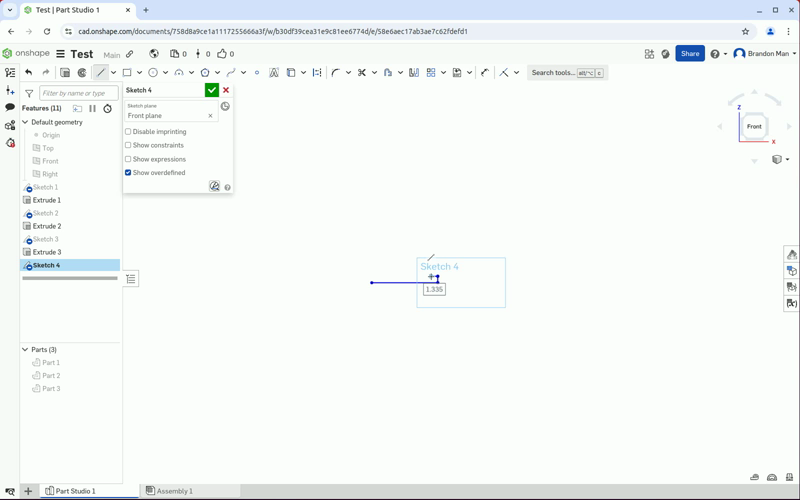
key_down(shift)
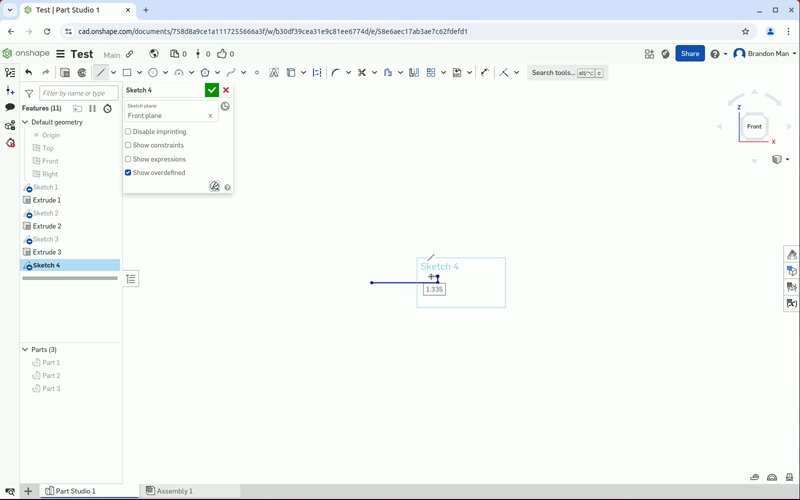
mouse_move(461, 276)
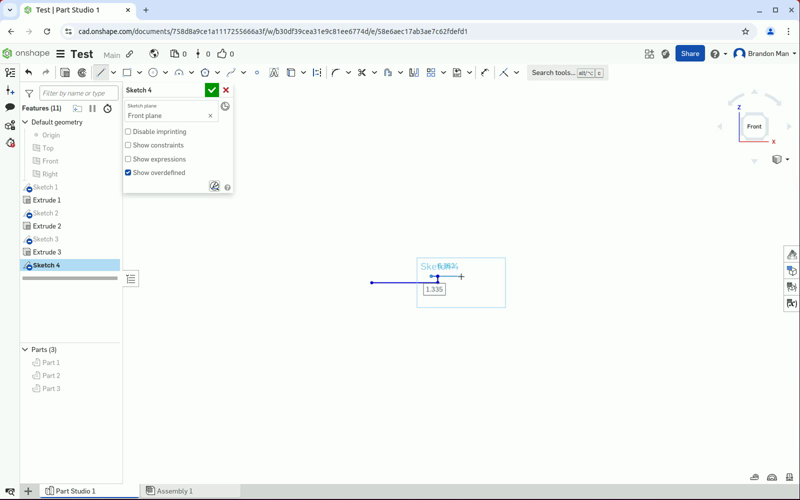
mouse_move(431, 269)
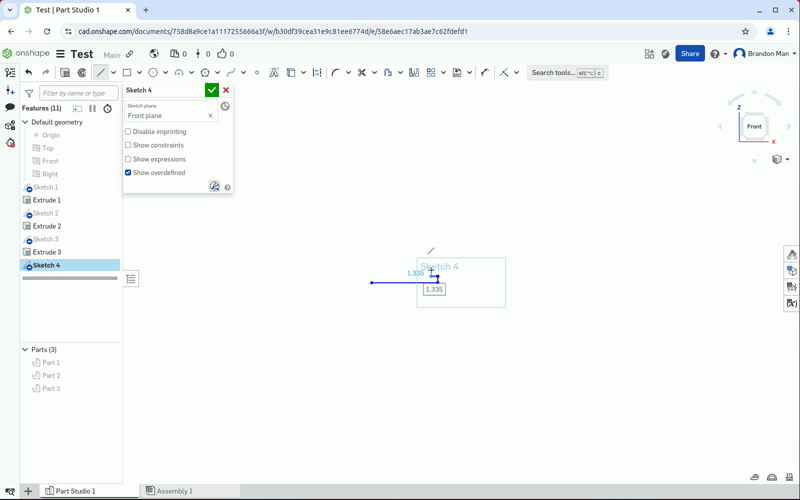
scroll(6)
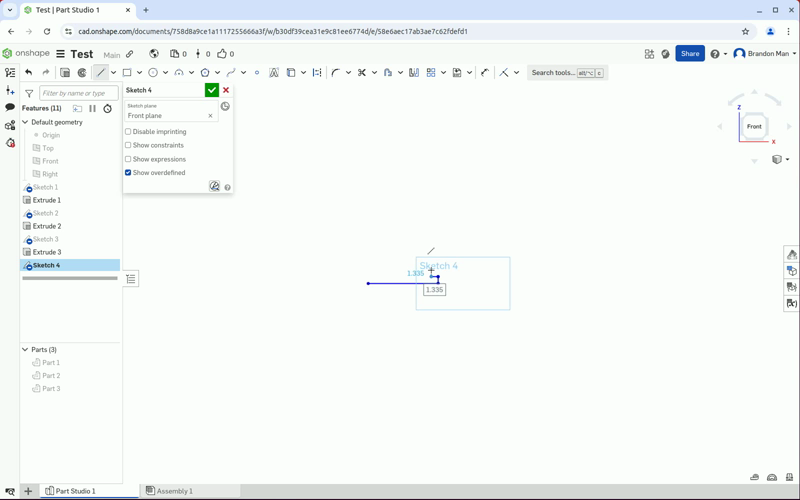
scroll(6)
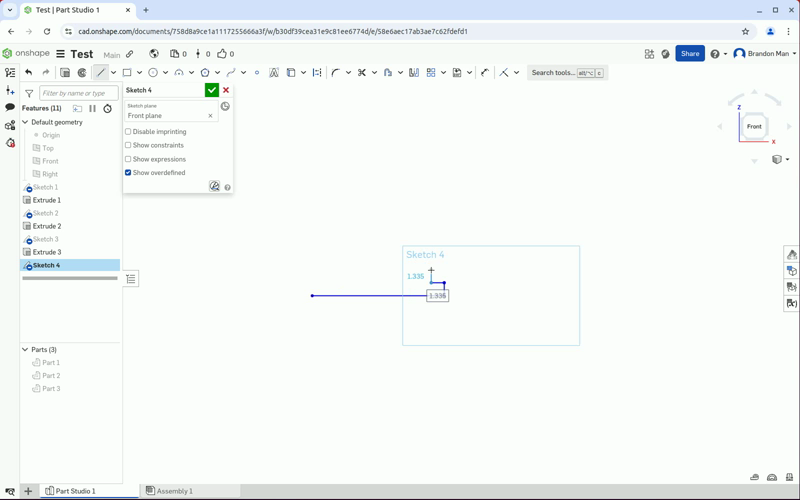
scroll(6)
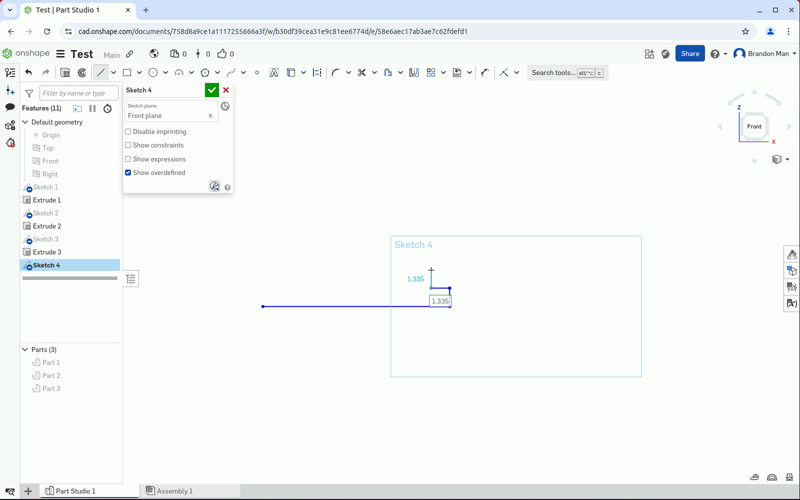
scroll(6)
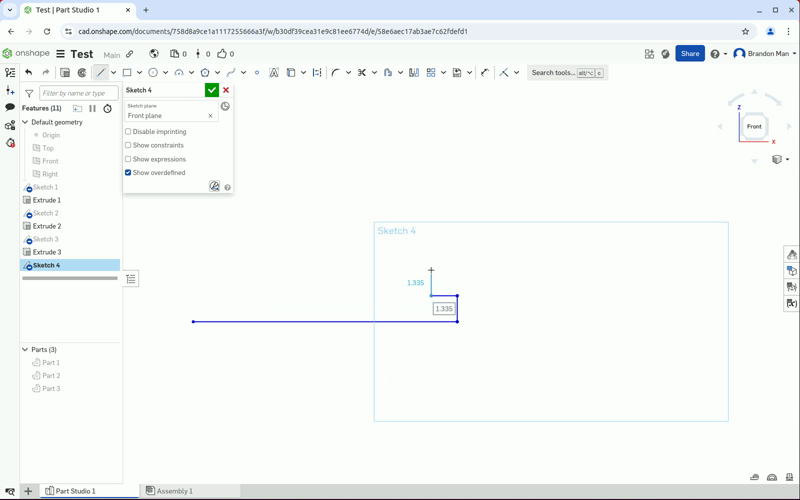
scroll(6)
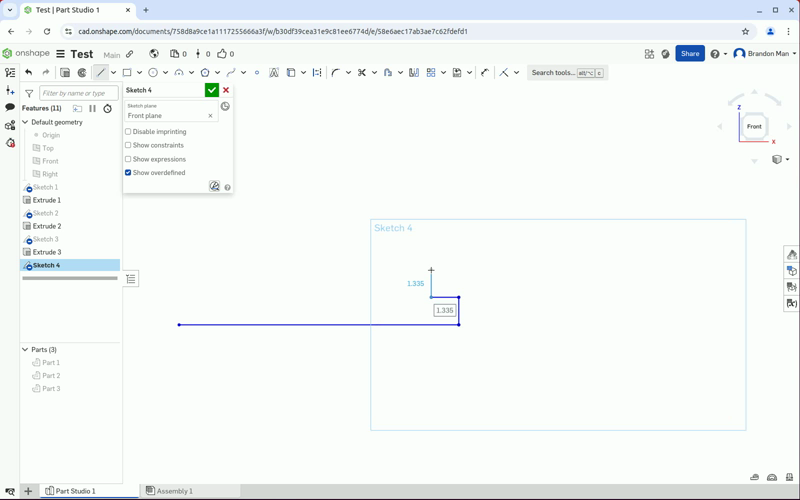
scroll(6)
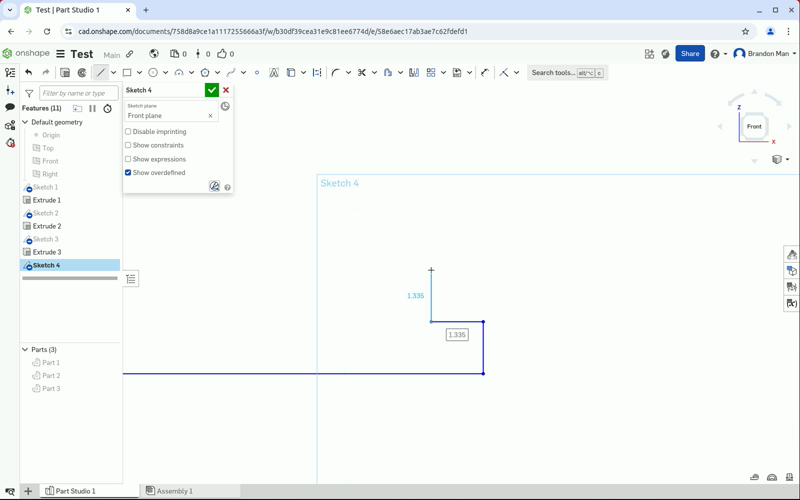
scroll(6)
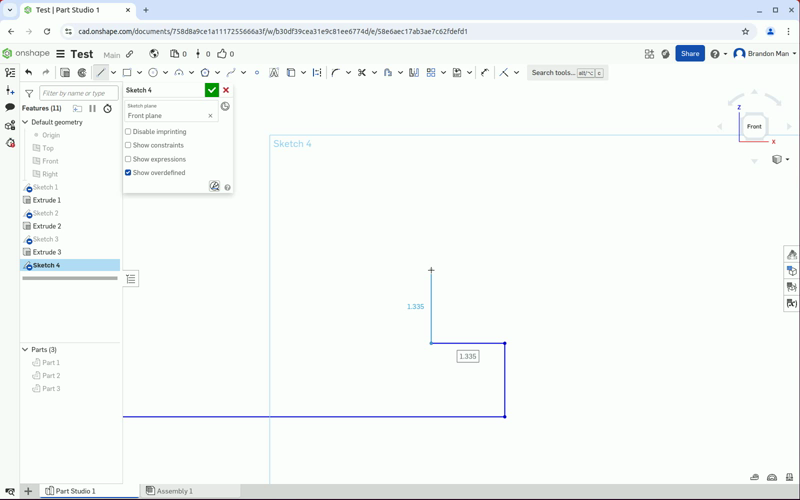
click(431, 269)
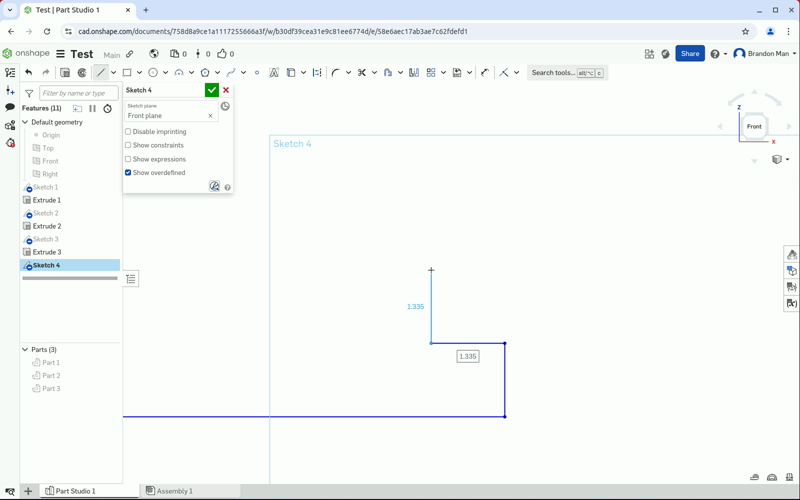
scroll(-6)
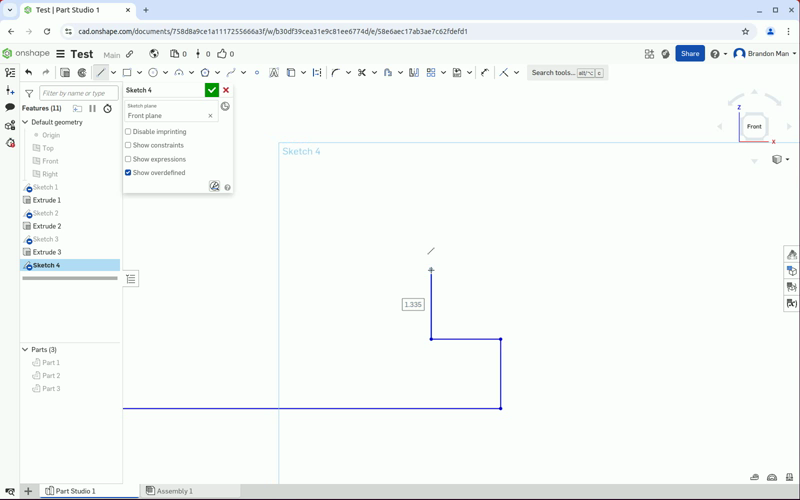
scroll(-6)
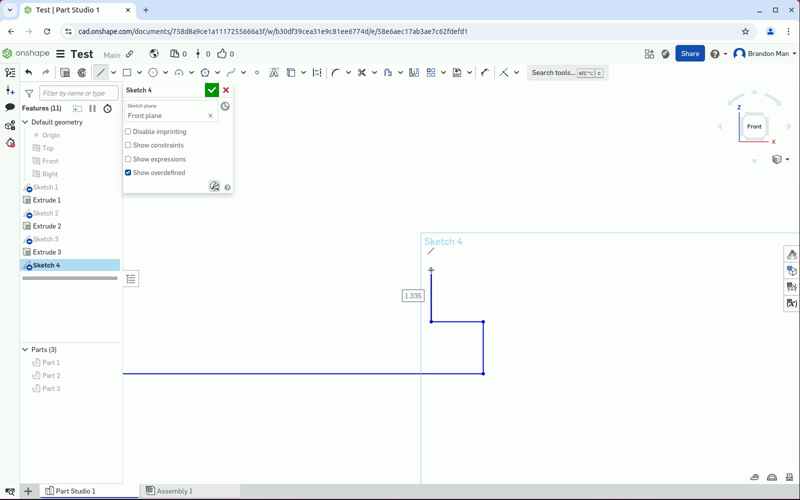
scroll(-6)
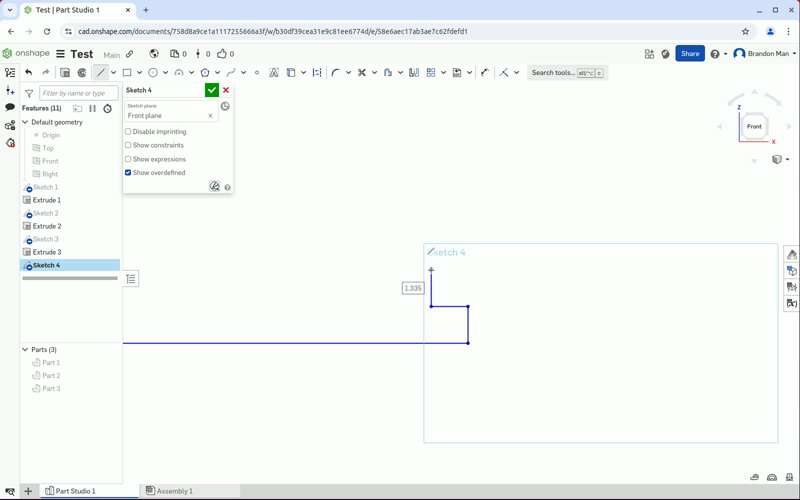
scroll(-6)
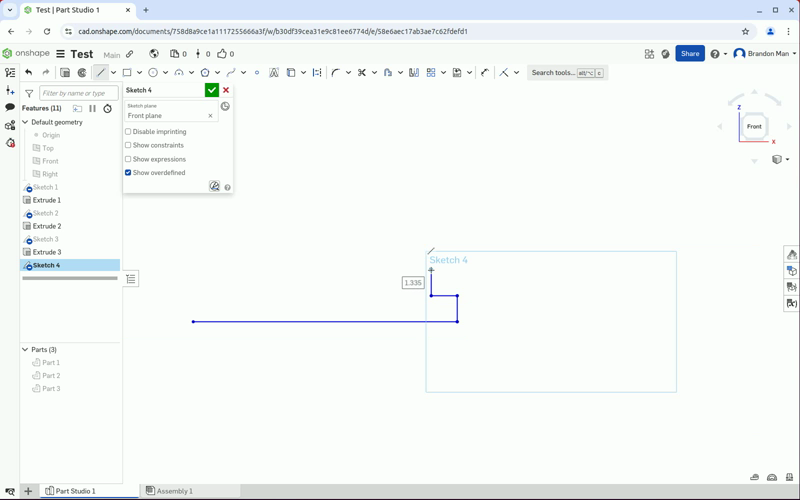
scroll(-6)
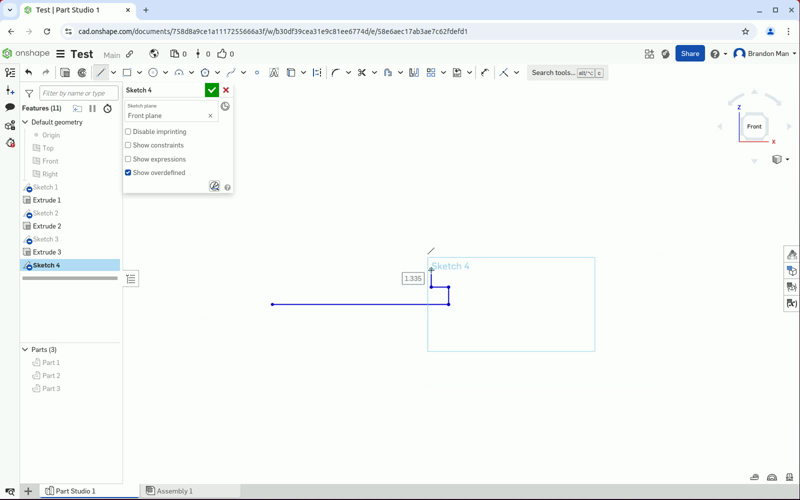
scroll(-6)
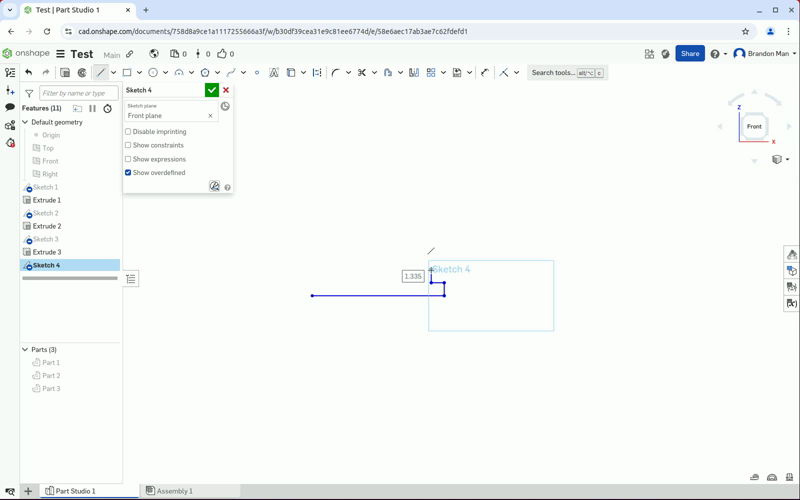
scroll(-6)
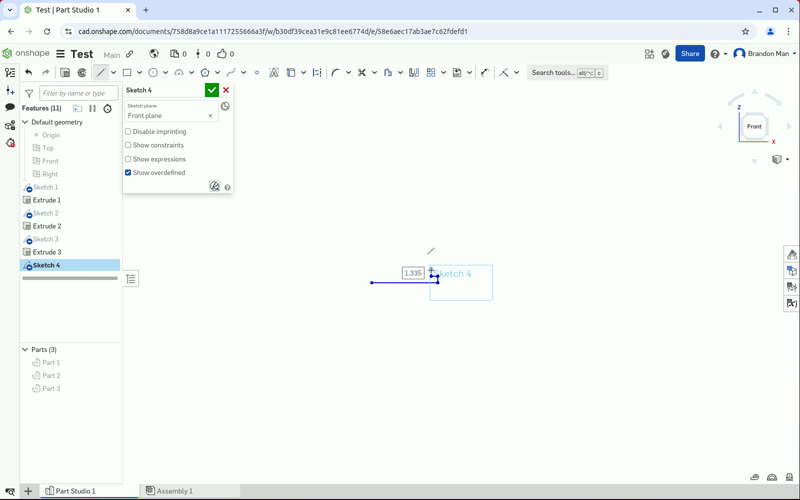
key_up(shift)
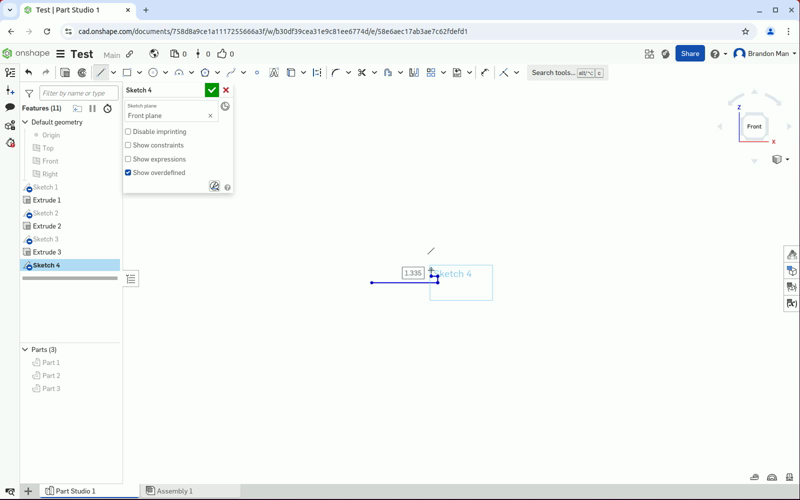
key_down(shift)
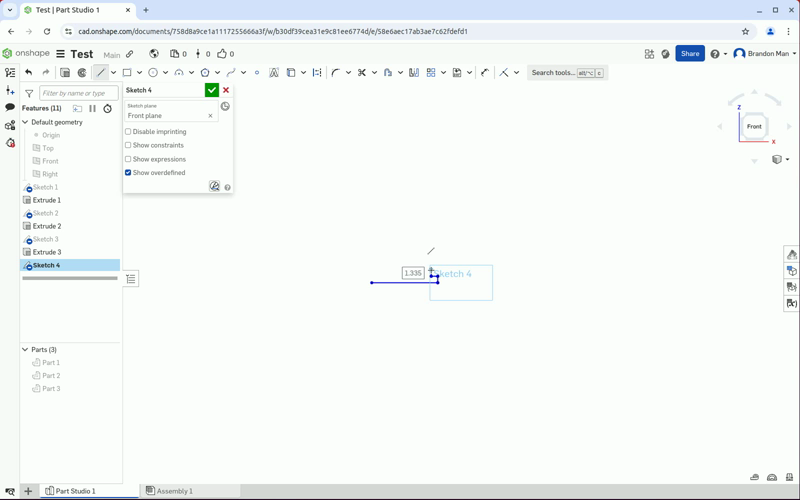
mouse_move(461, 269)
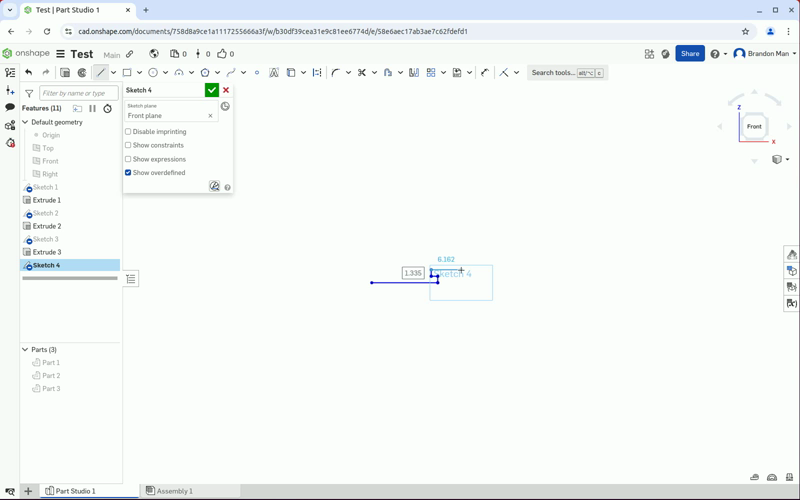
mouse_move(378, 269)
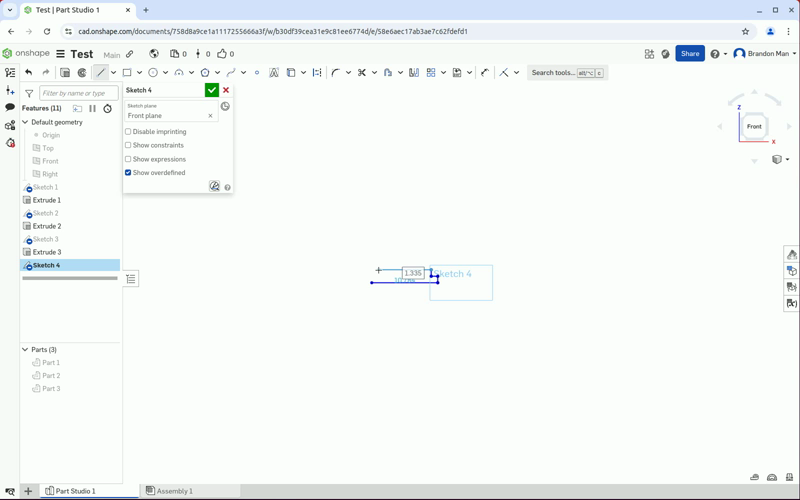
click(378, 269)
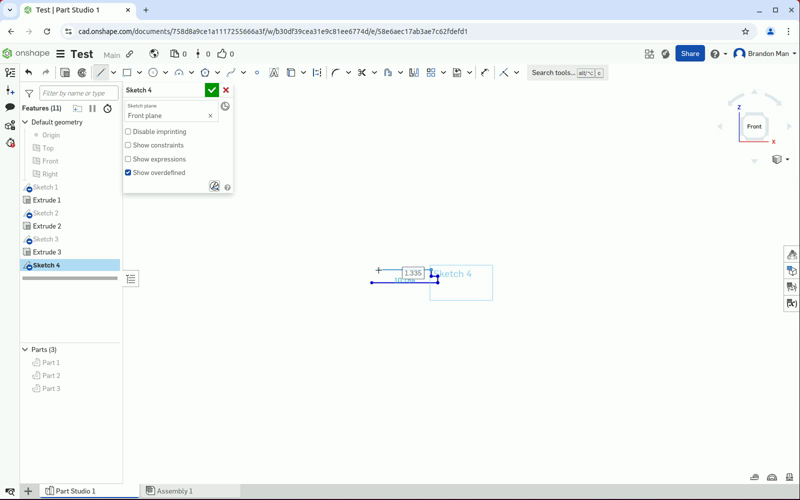
key_up(shift)
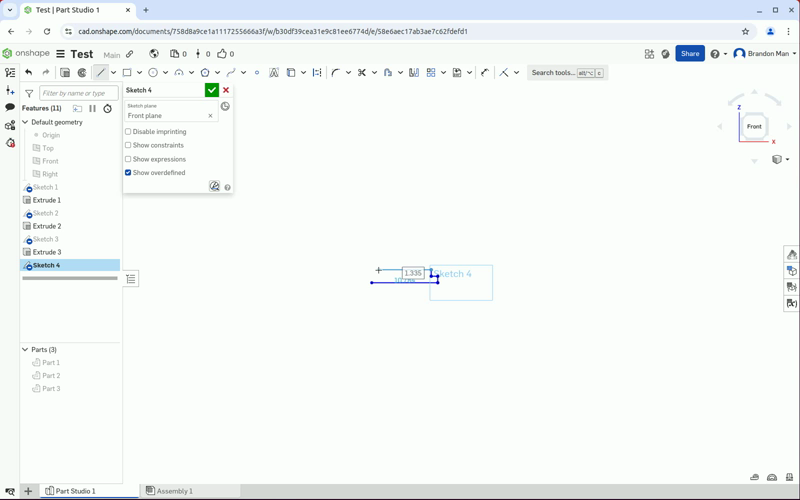
key_down(shift)
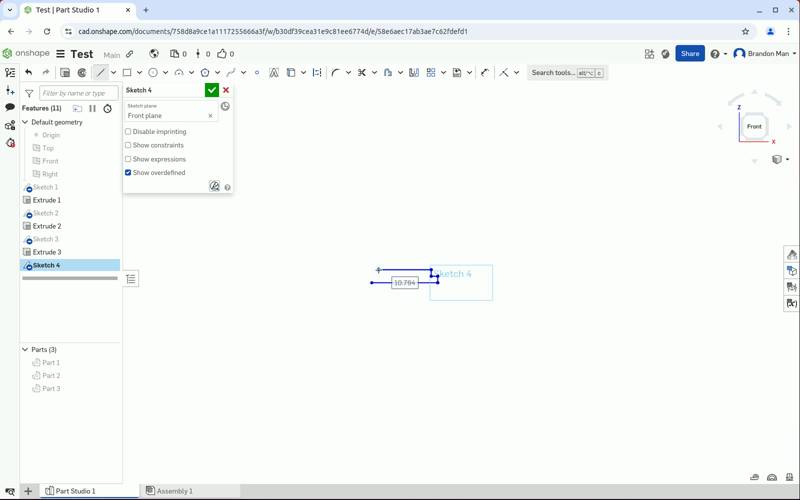
mouse_move(408, 269)
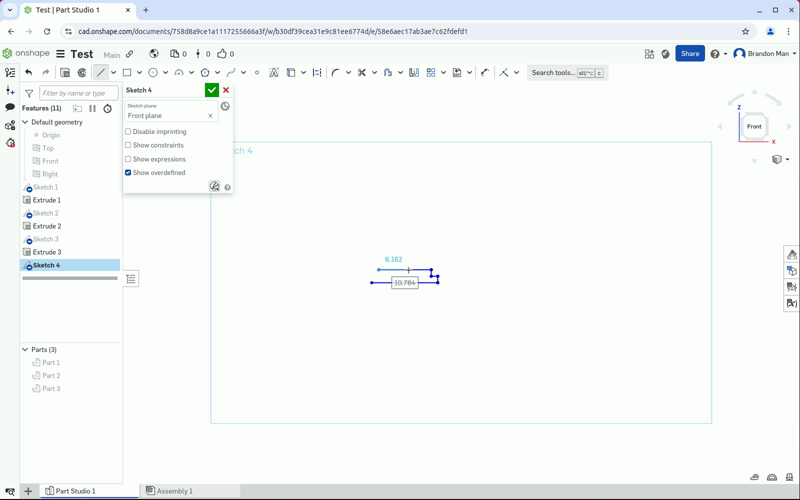
mouse_move(378, 276)
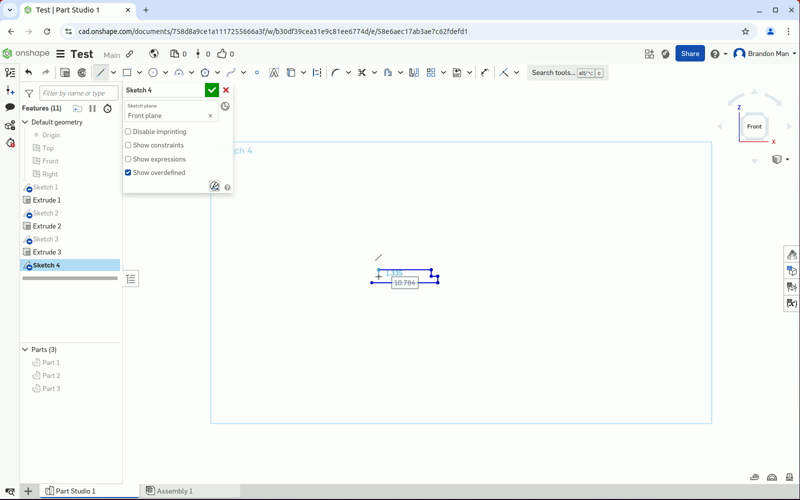
scroll(6)
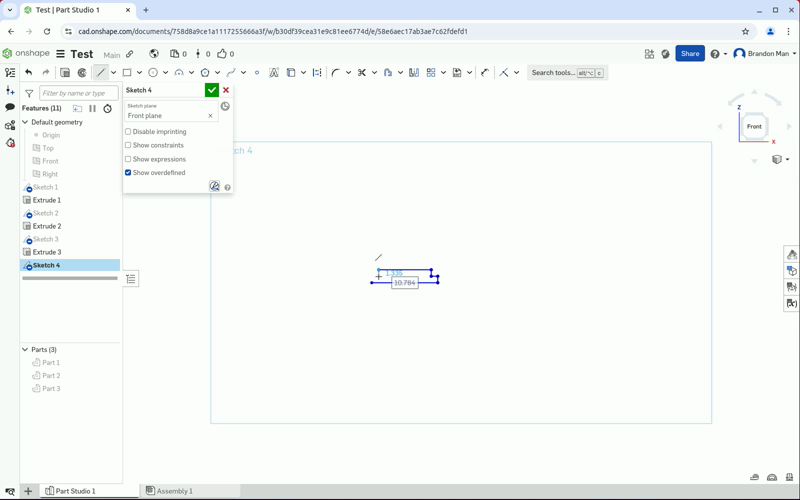
scroll(6)
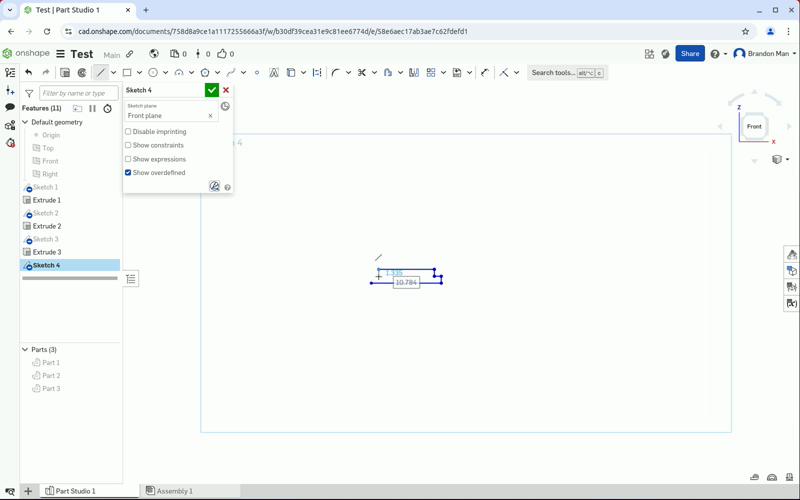
scroll(6)
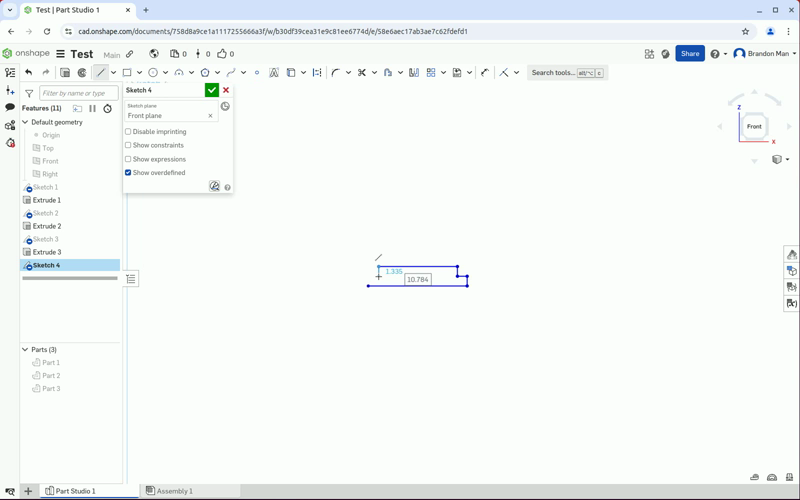
scroll(6)
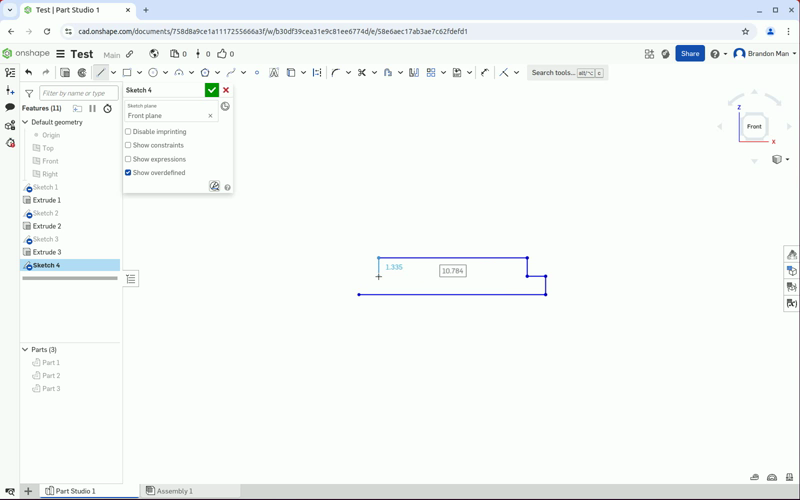
scroll(6)
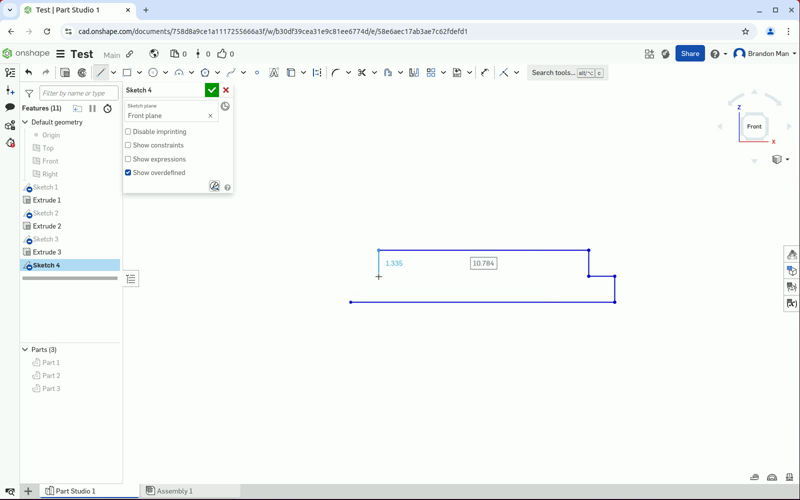
scroll(6)
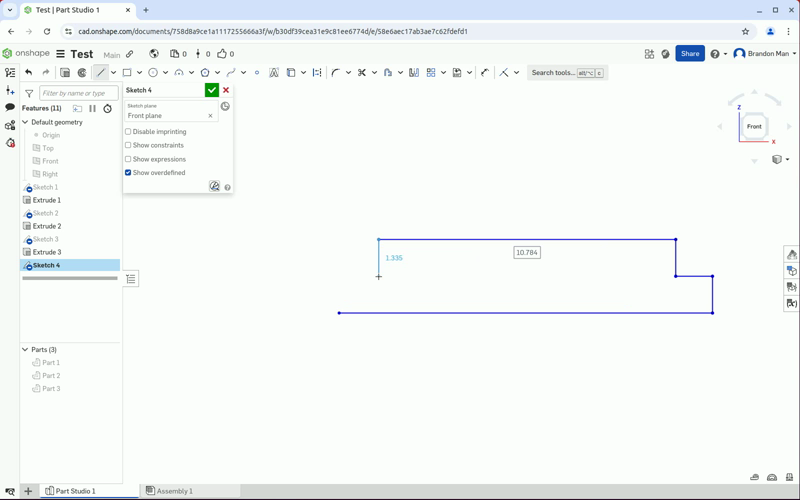
scroll(6)
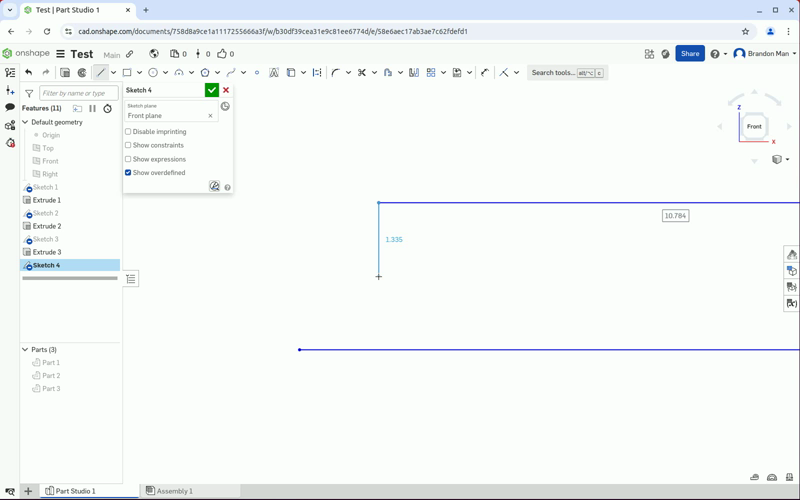
click(378, 276)
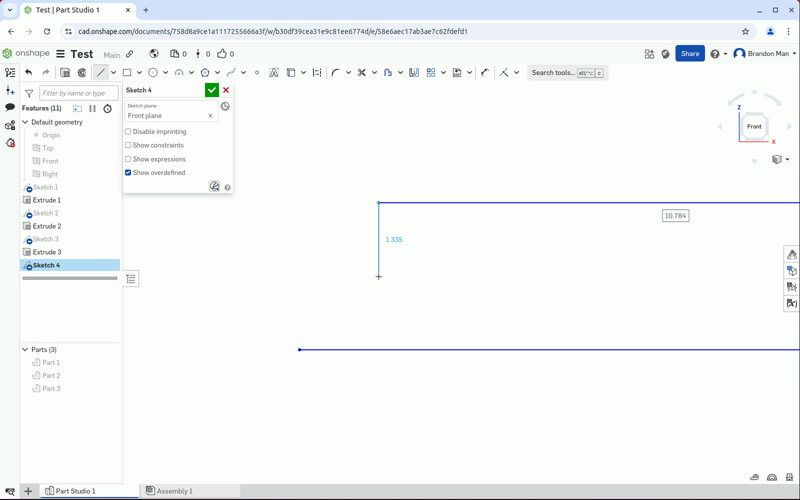
scroll(-6)
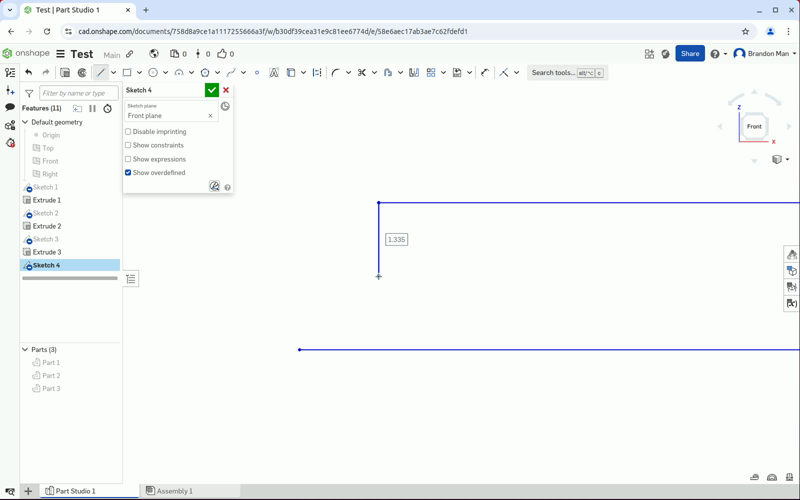
scroll(-6)
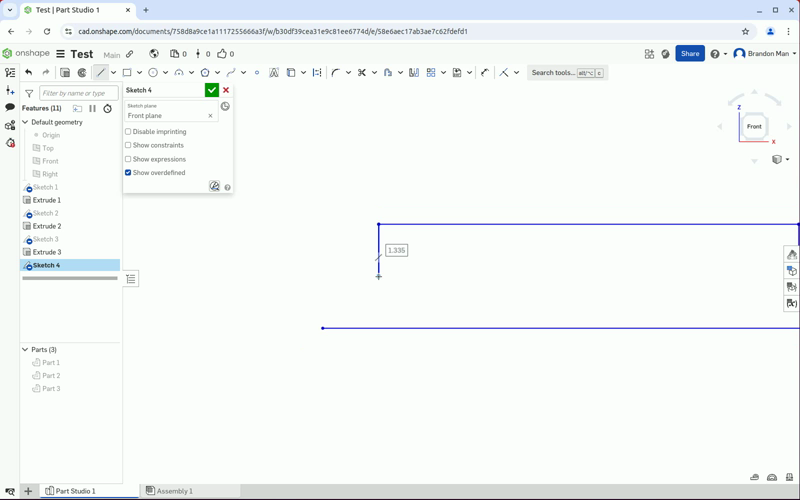
scroll(-6)
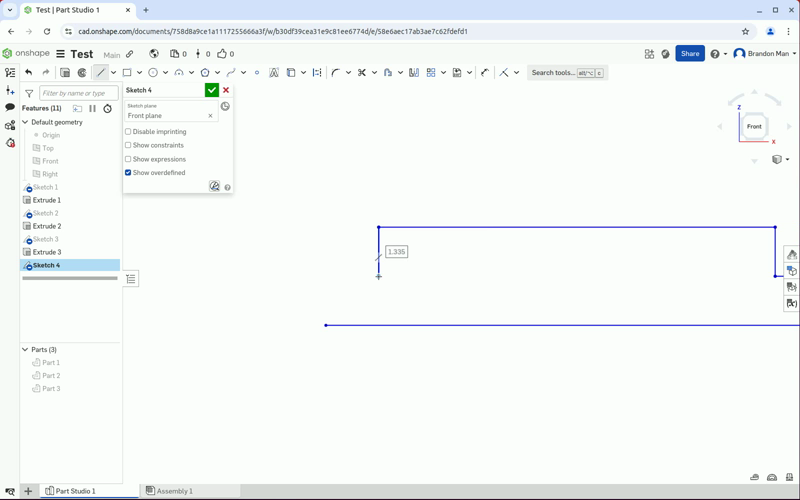
scroll(-6)
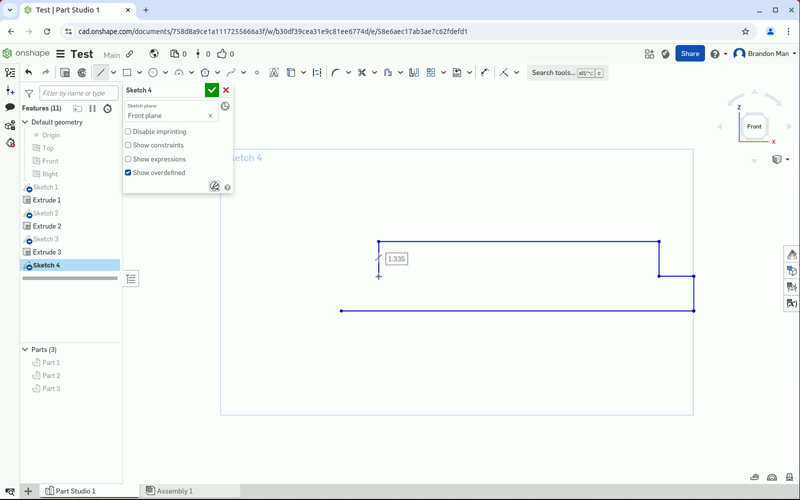
scroll(-6)
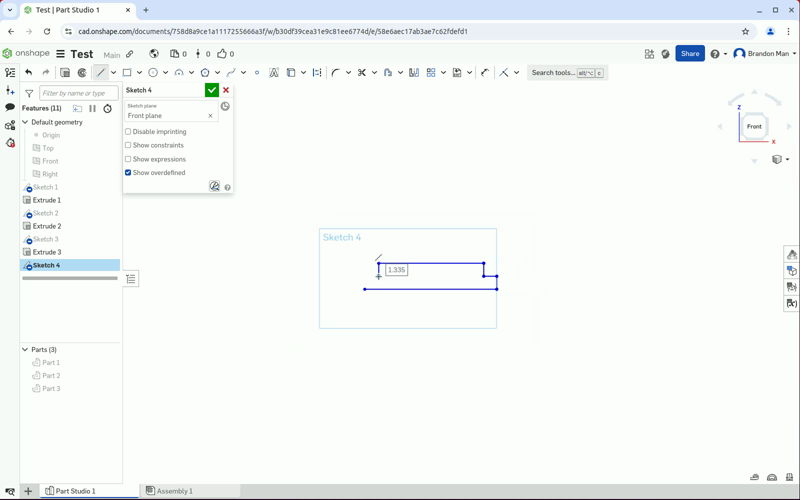
scroll(-6)
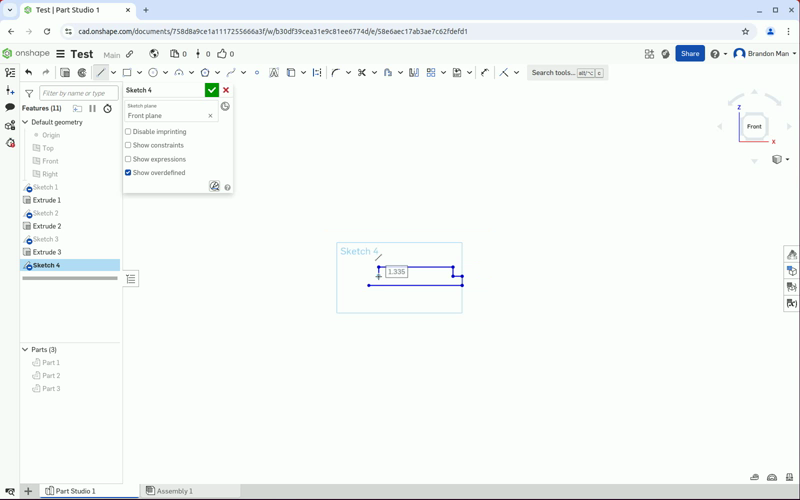
scroll(-6)
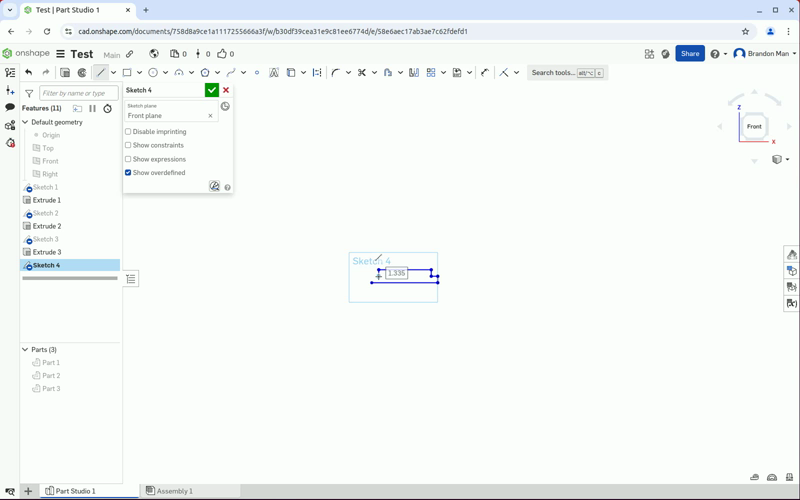
key_up(shift)
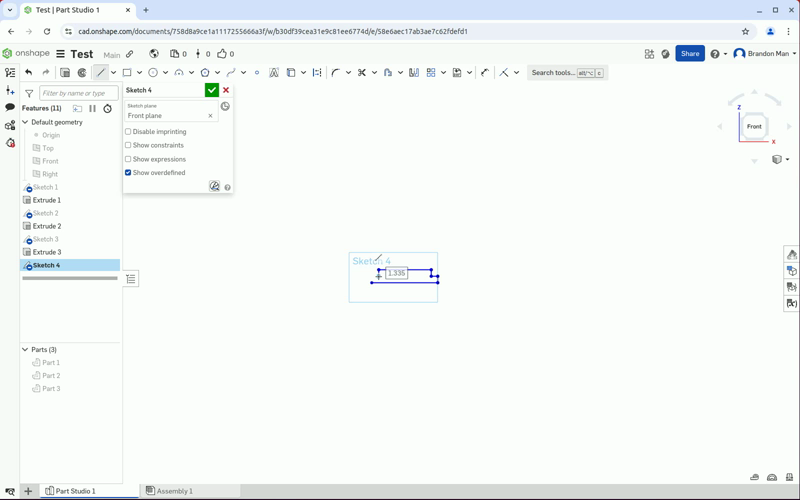
key_down(shift)
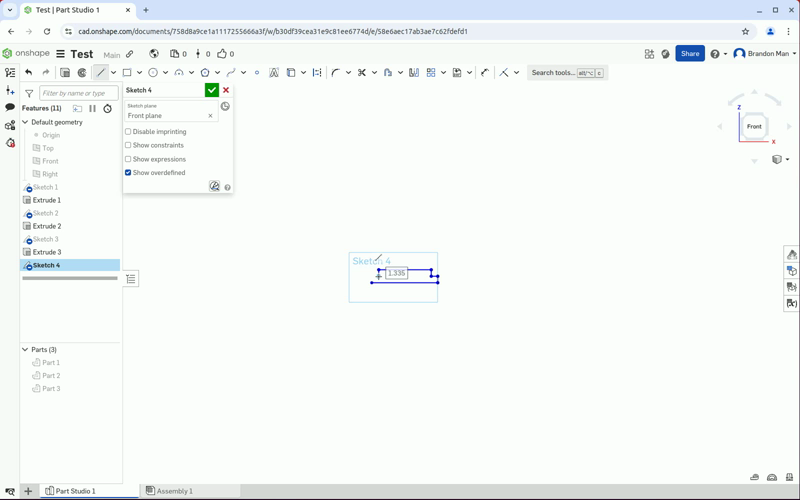
mouse_move(408, 276)
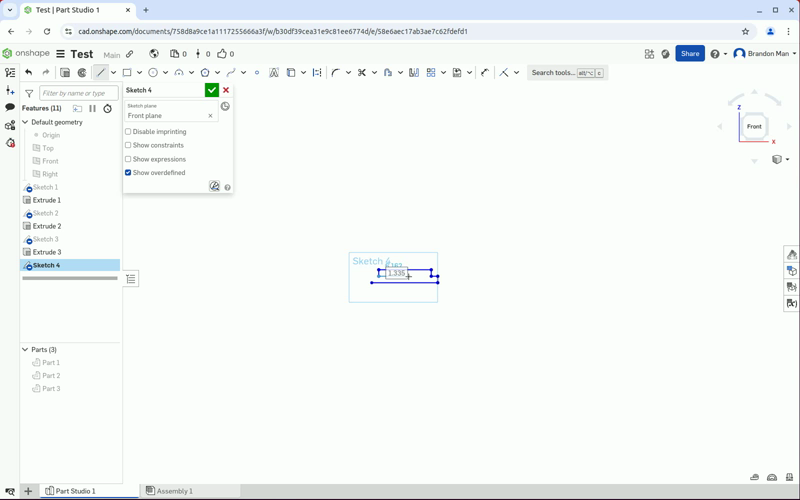
mouse_move(371, 276)
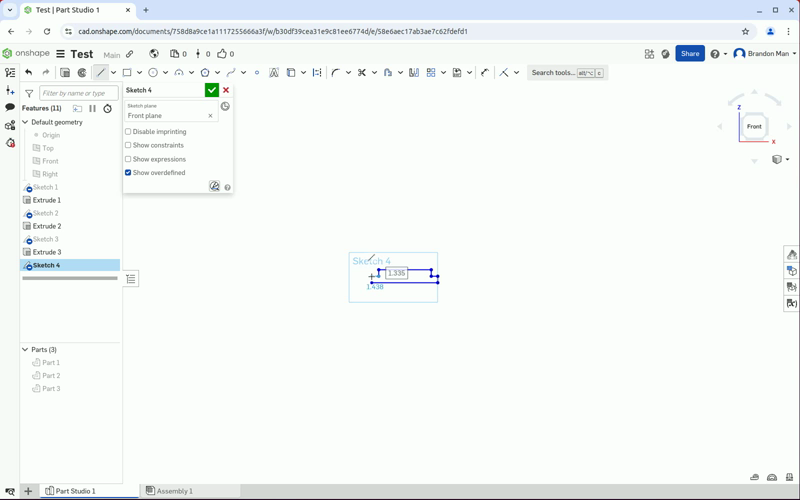
scroll(6)
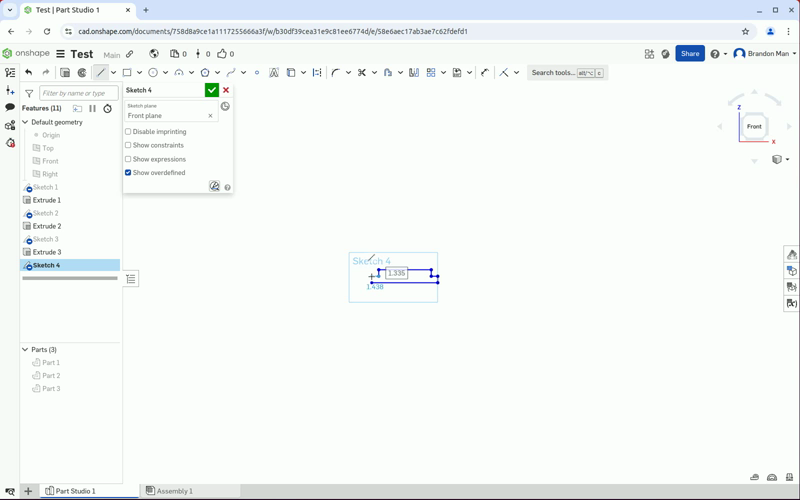
scroll(6)
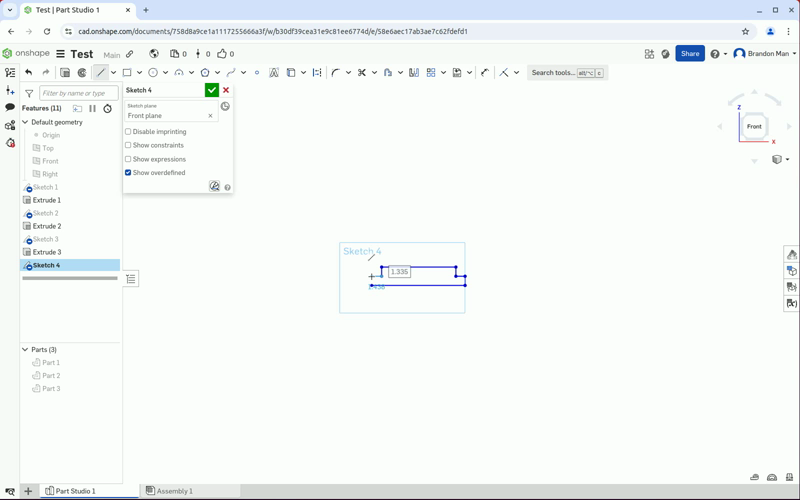
scroll(6)
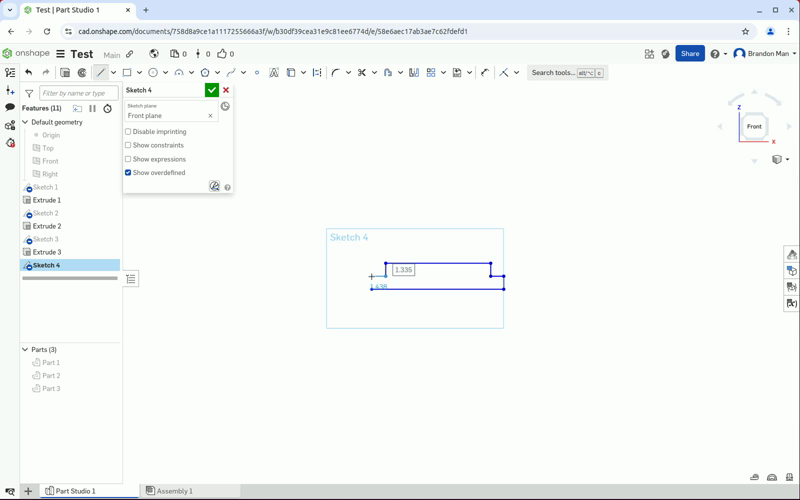
scroll(6)
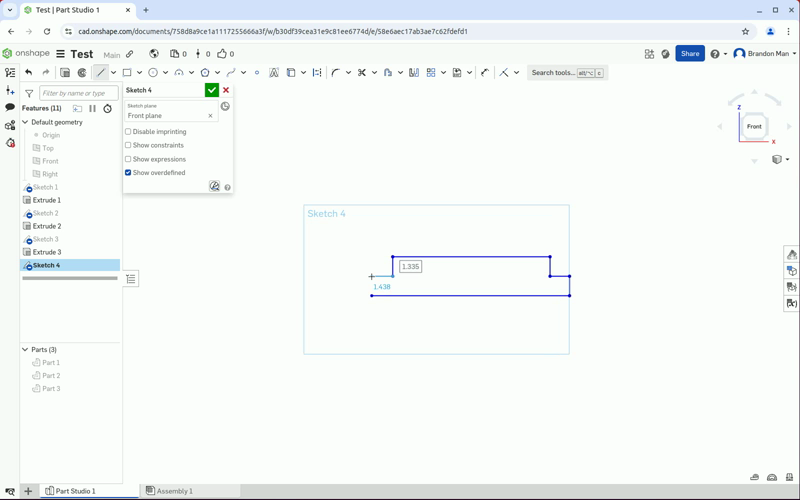
scroll(6)
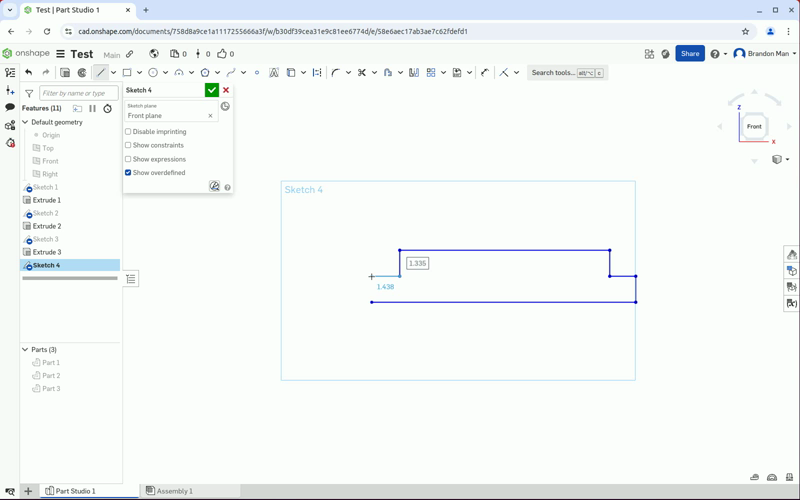
scroll(6)
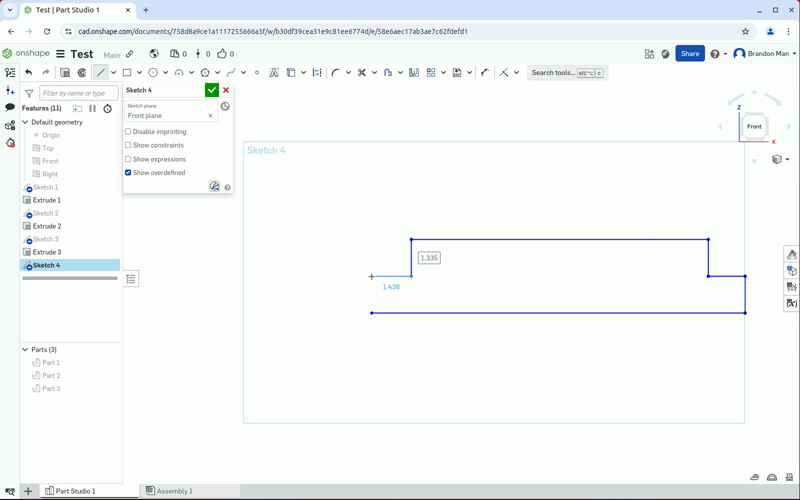
scroll(6)
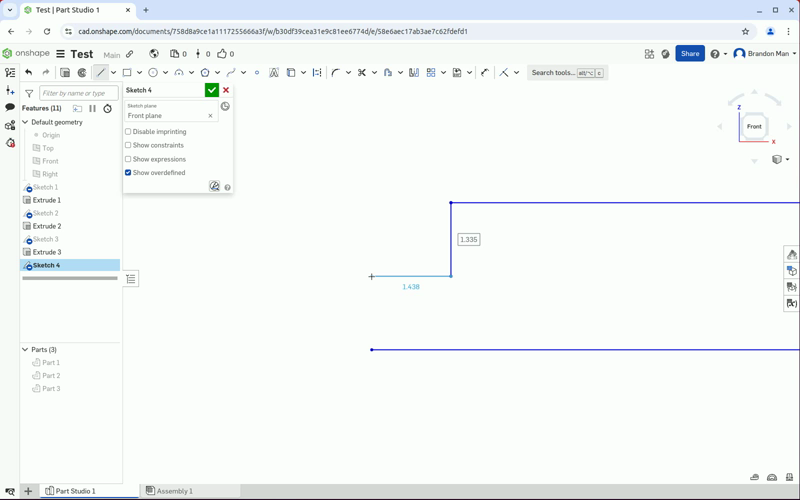
click(371, 276)
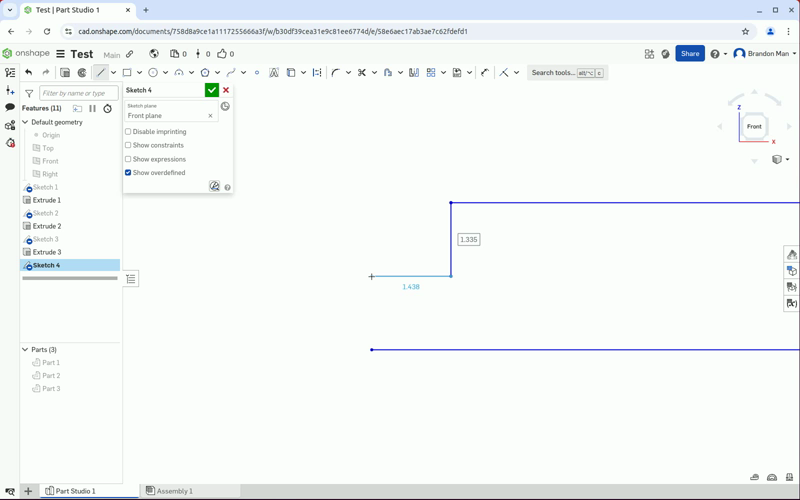
scroll(-6)
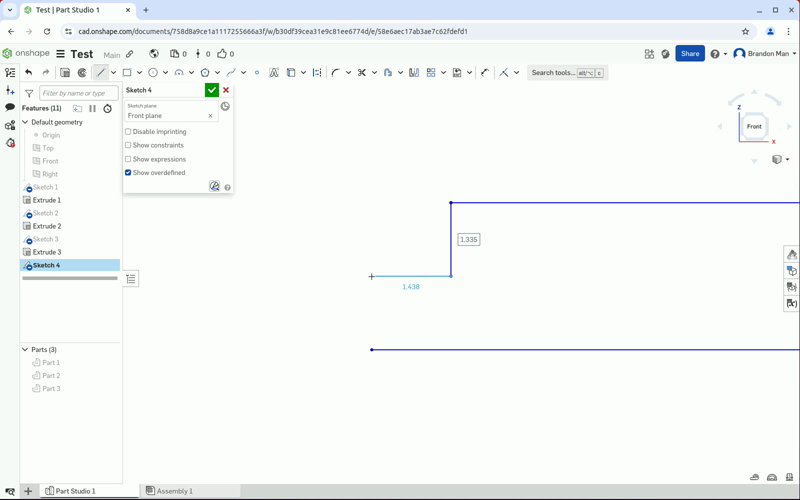
scroll(-6)
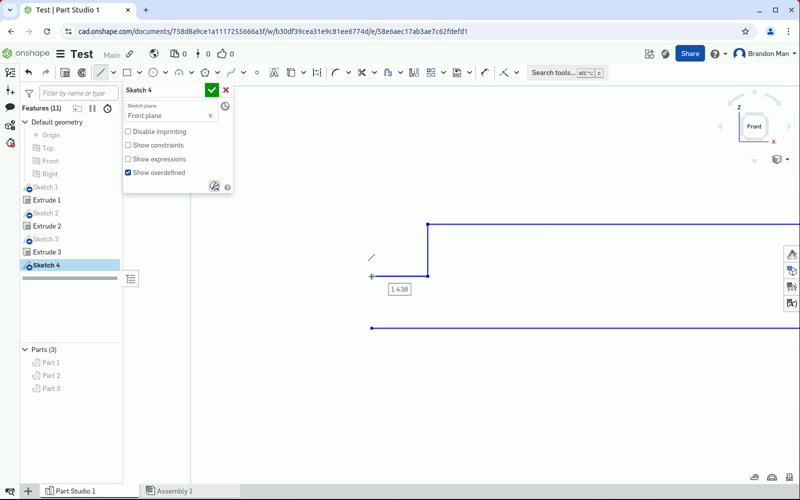
scroll(-6)
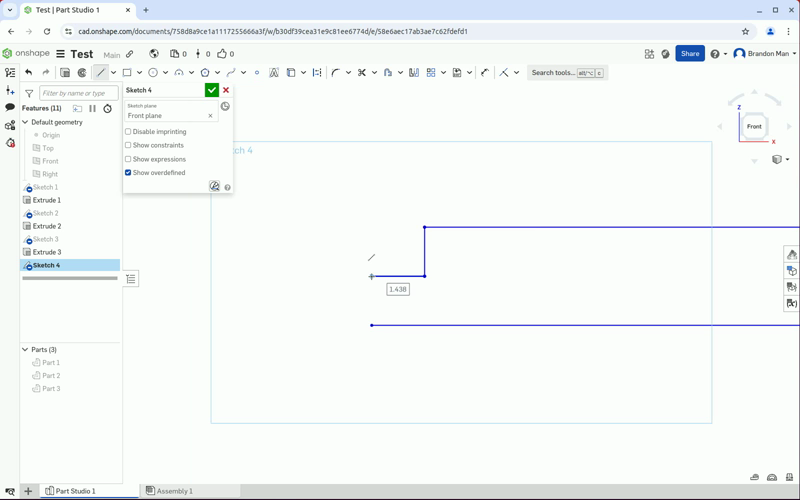
scroll(-6)
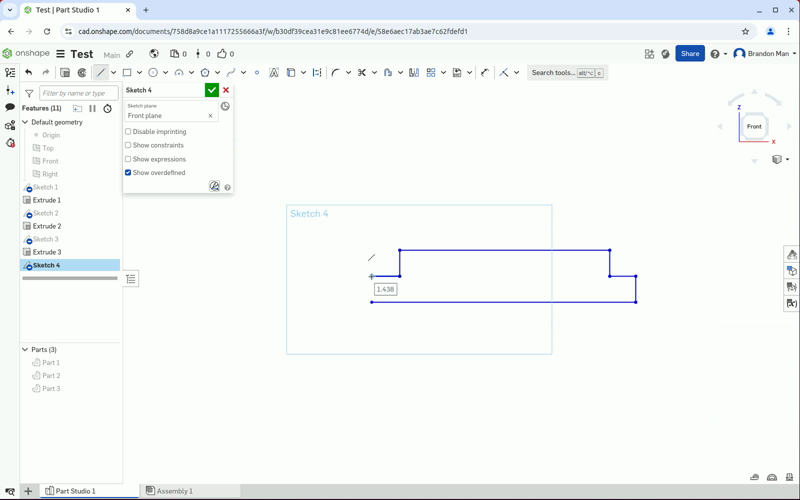
scroll(-6)
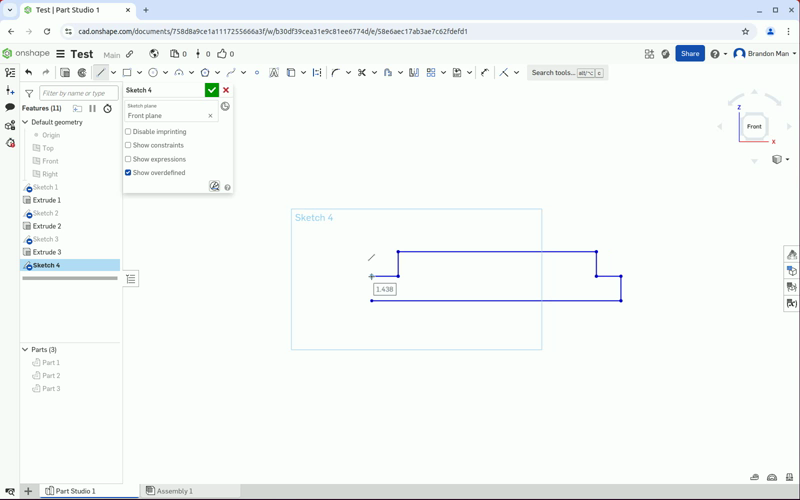
scroll(-6)
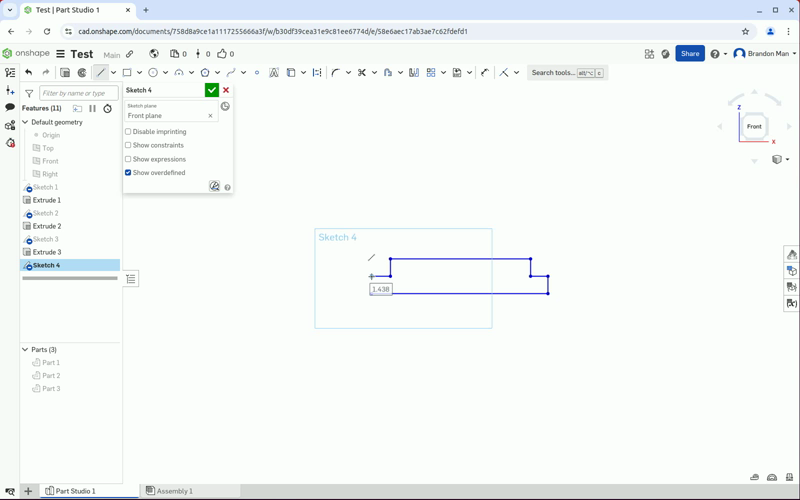
scroll(-6)
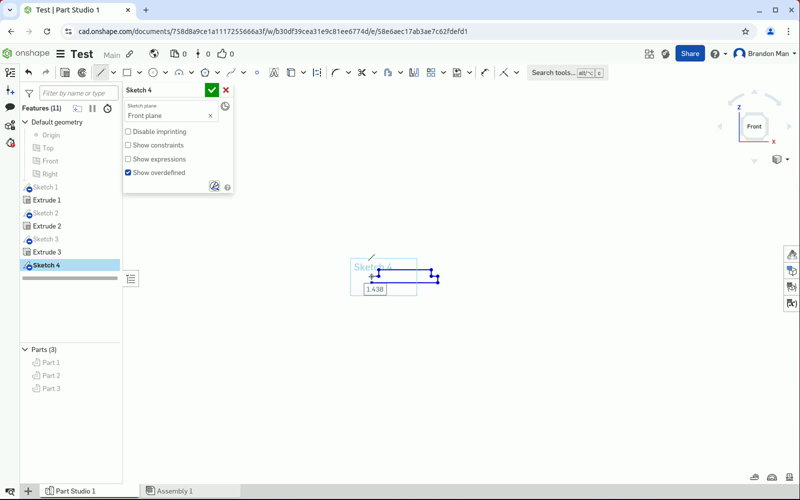
key_up(shift)
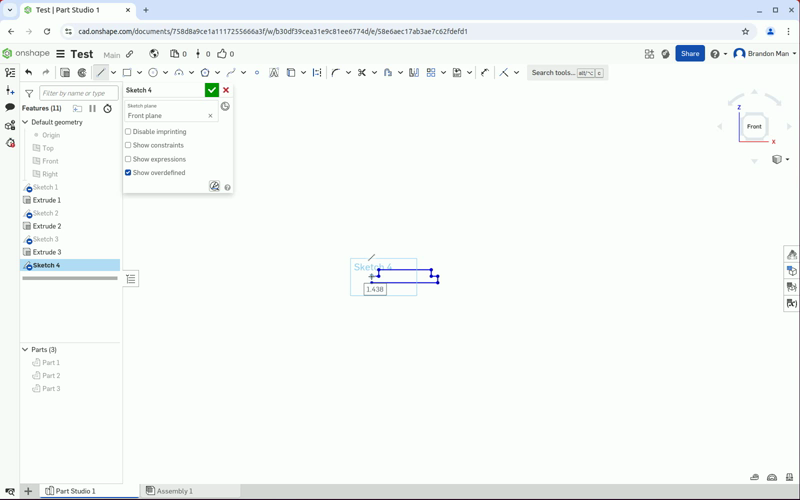
mouse_move(401, 276)
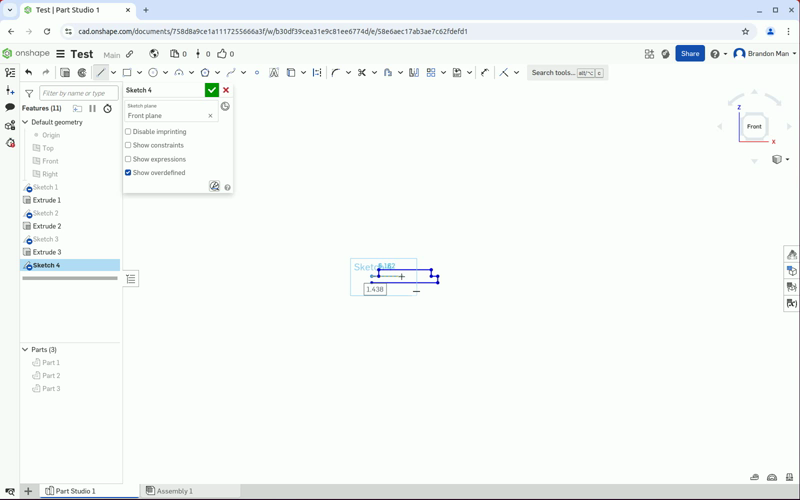
key_down(shift)
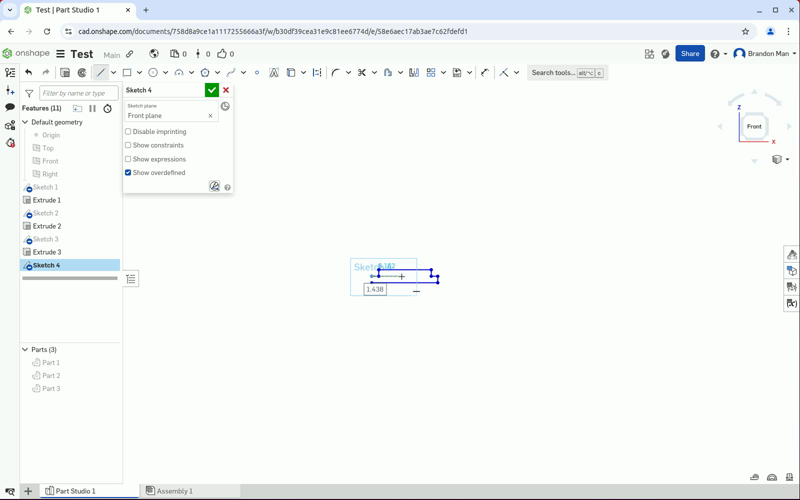
mouse_move(371, 282)
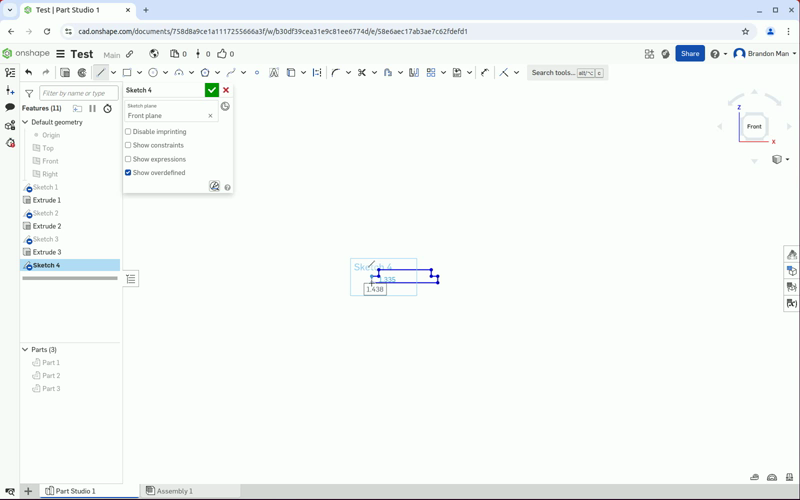
scroll(6)
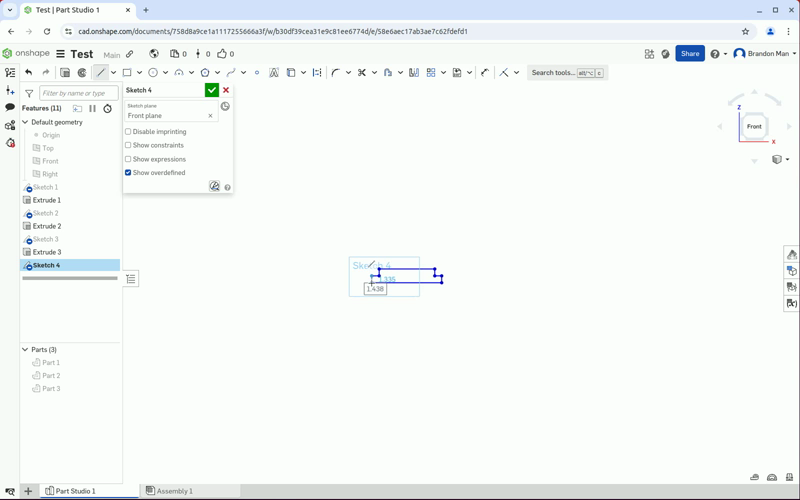
scroll(6)
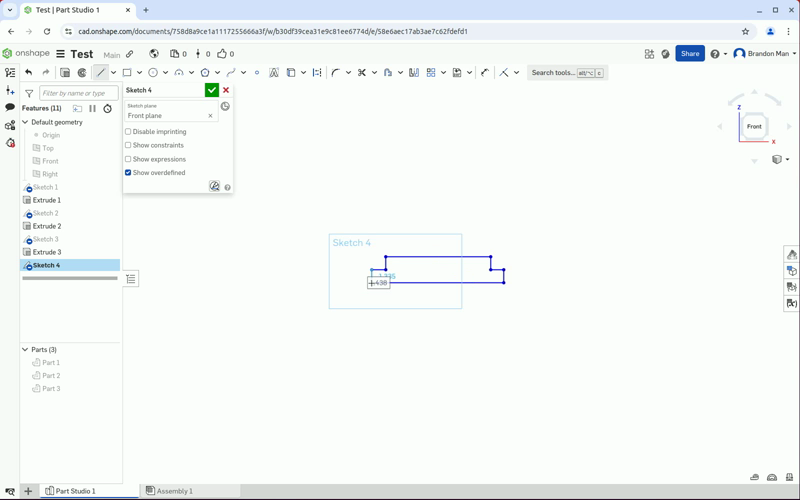
scroll(6)
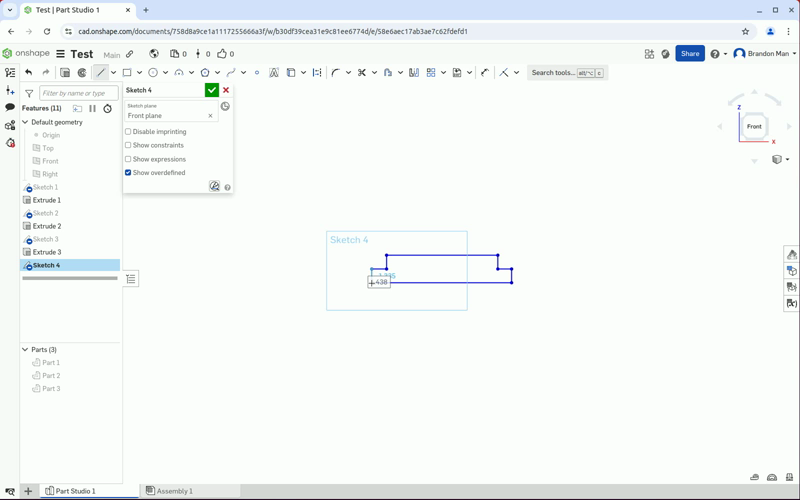
scroll(6)
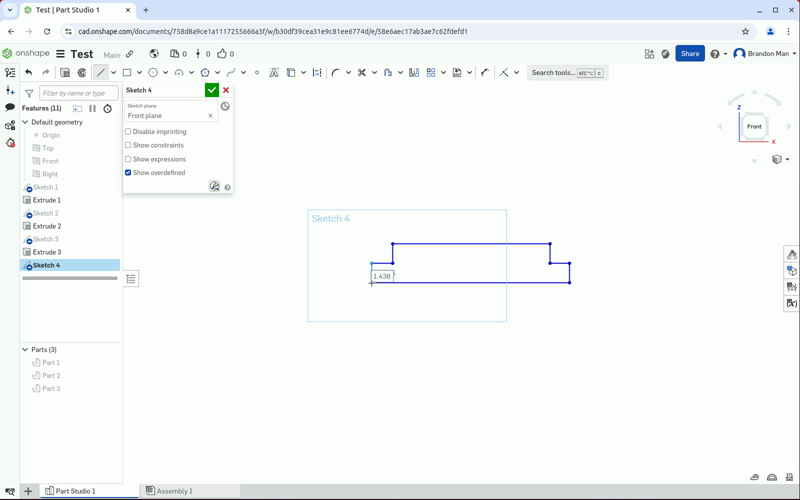
scroll(6)
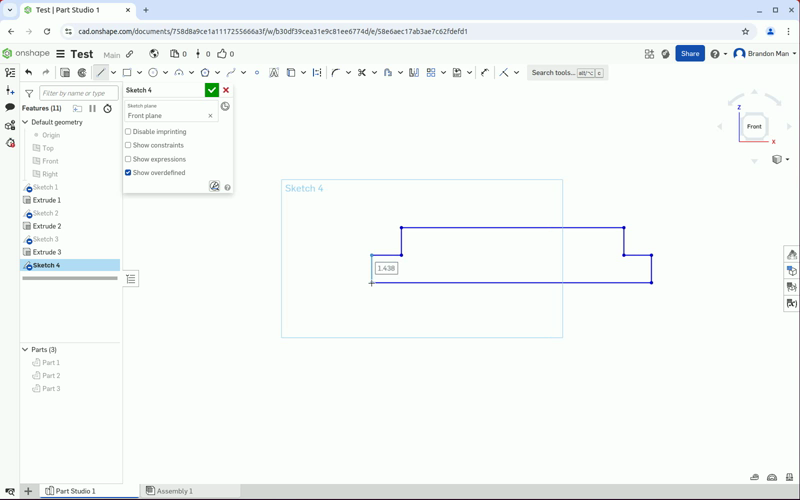
scroll(6)
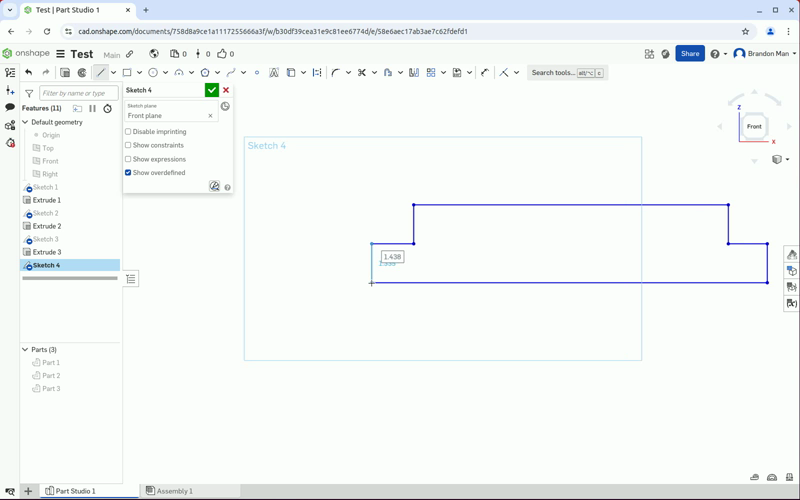
scroll(6)
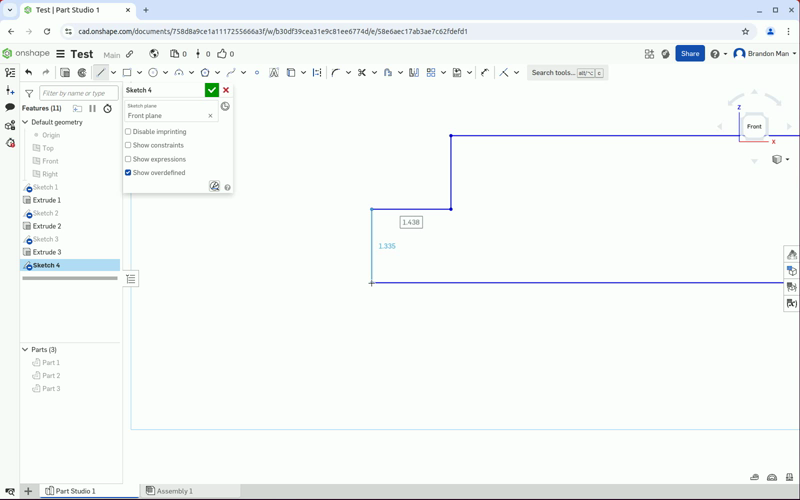
key_up(shift)
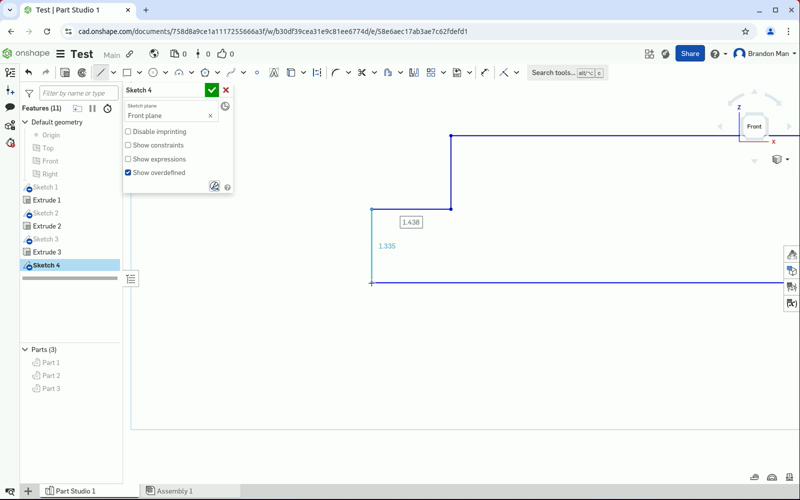
click(371, 282)
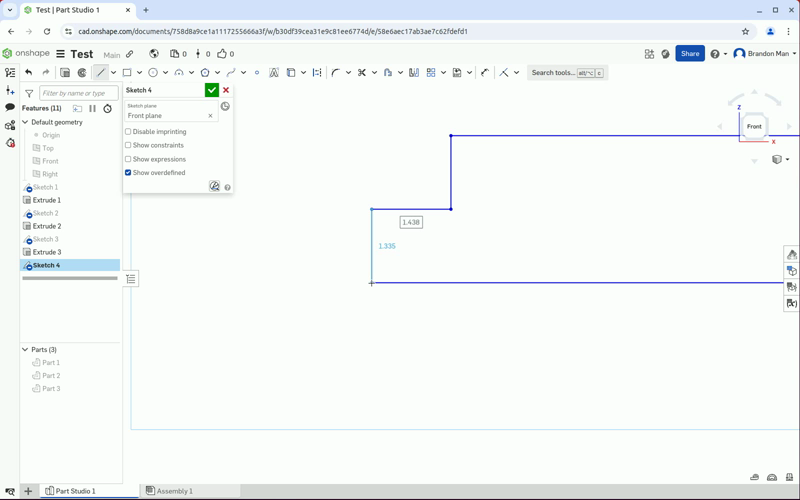
scroll(-6)
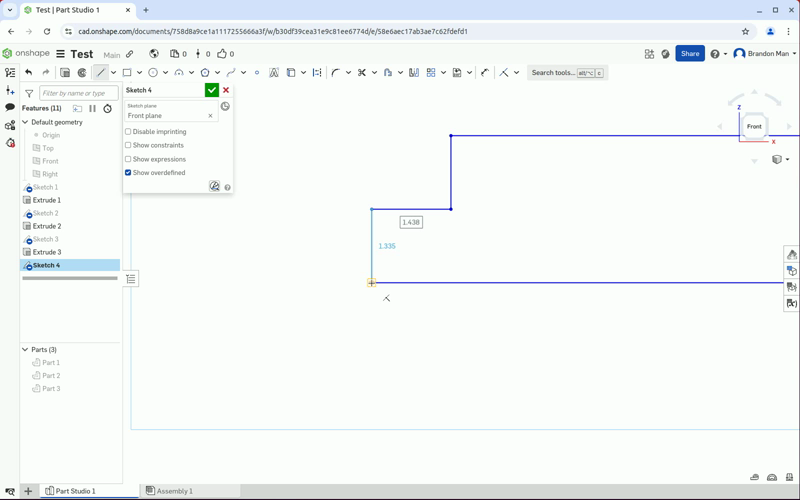
scroll(-6)
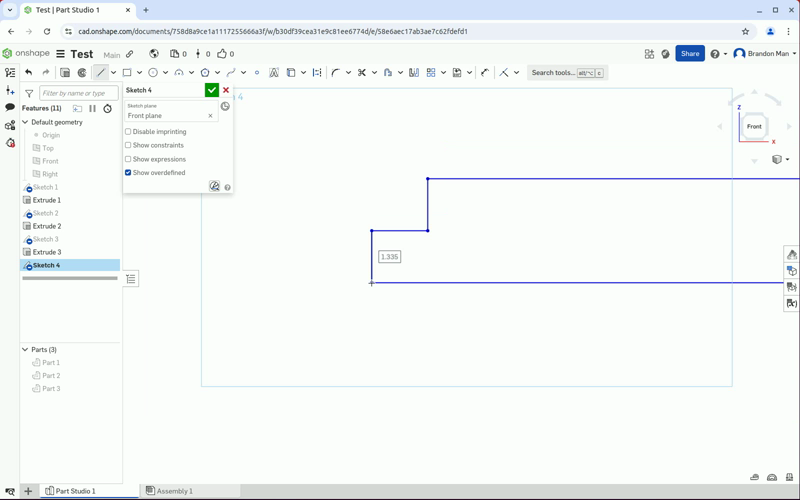
scroll(-6)
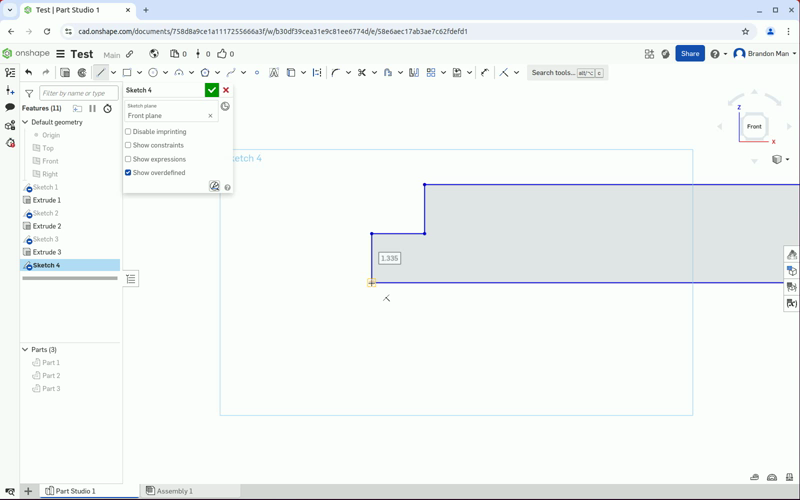
scroll(-6)
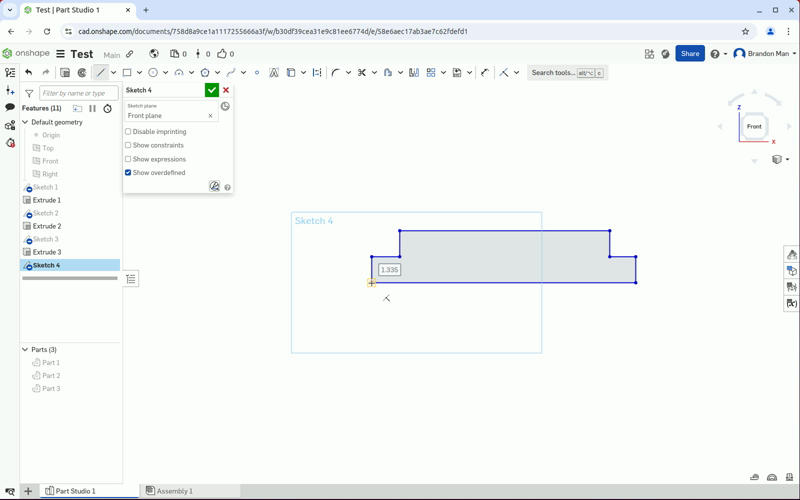
scroll(-6)
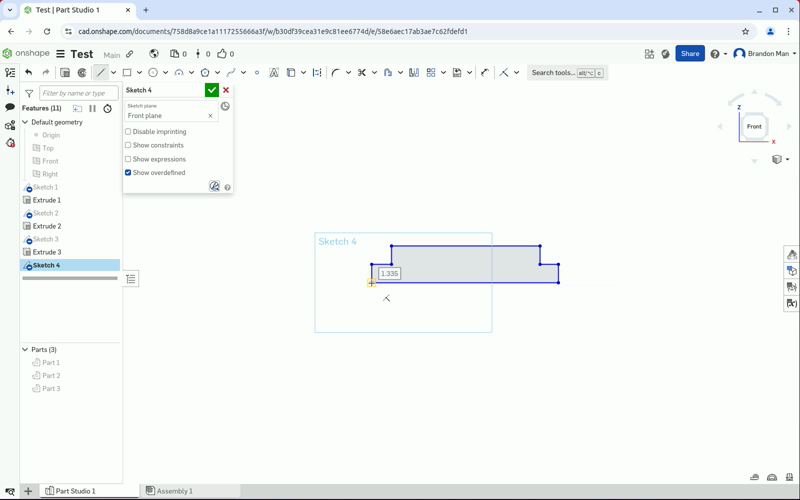
scroll(-6)
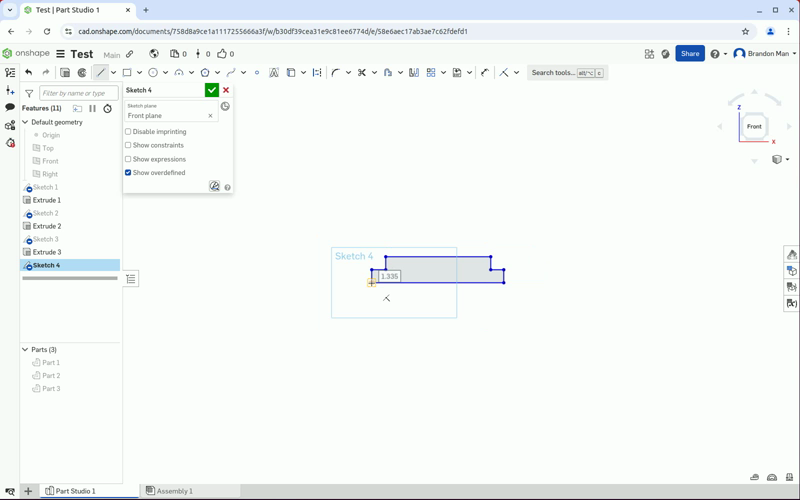
scroll(-6)
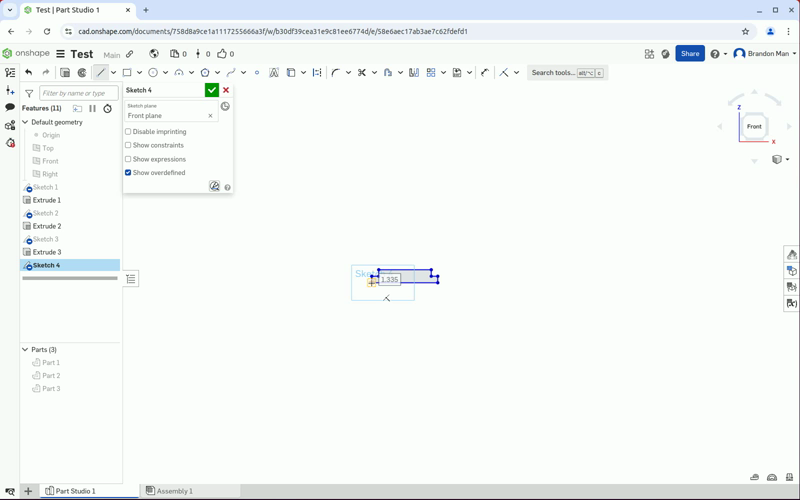
key(esc)
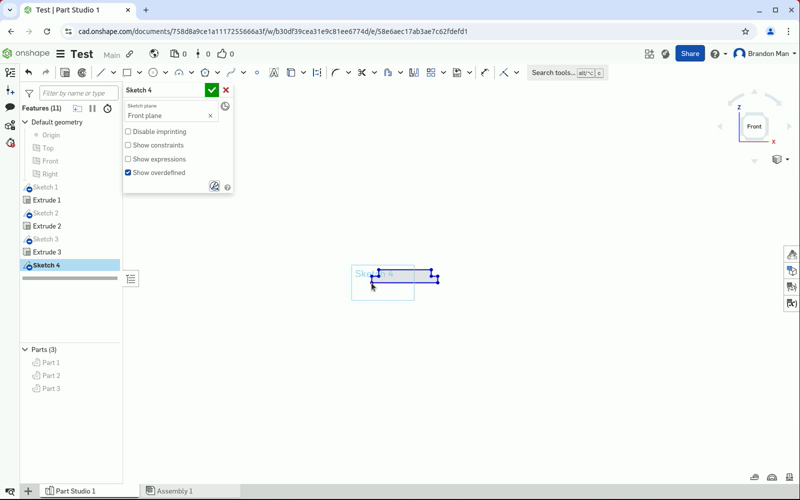
mouse_move(393, 278)
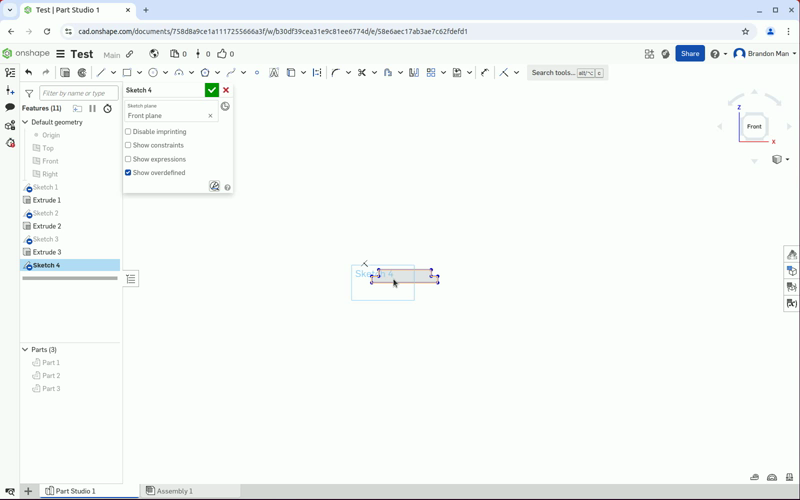
scroll(6)
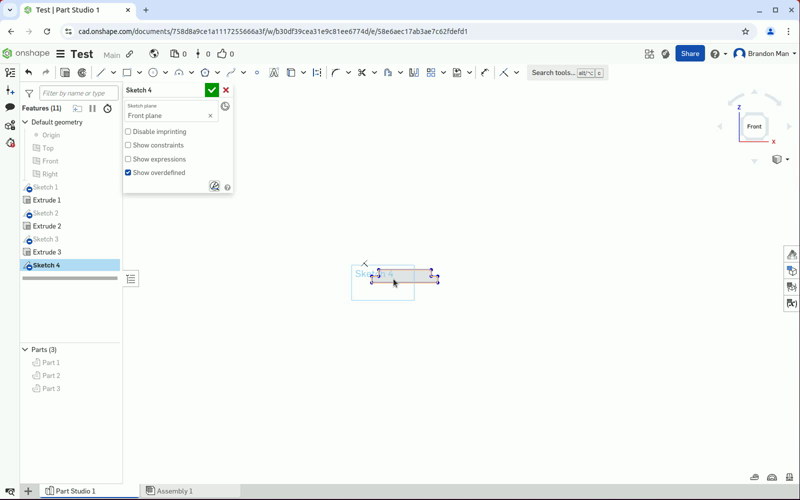
scroll(6)
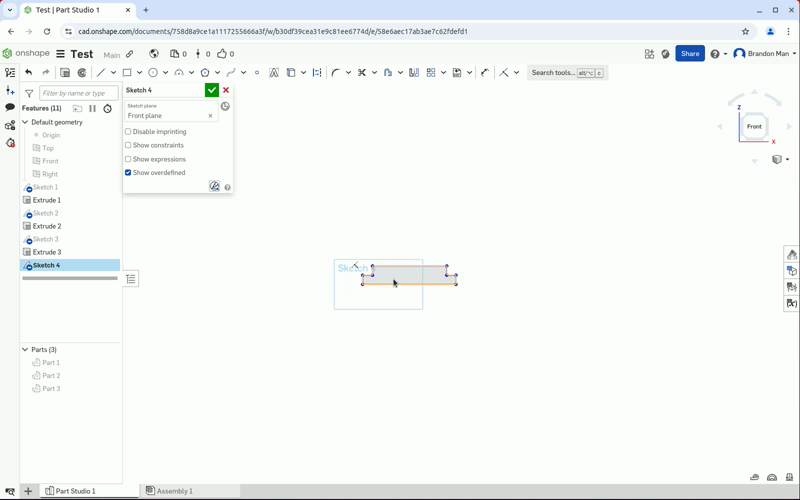
scroll(6)
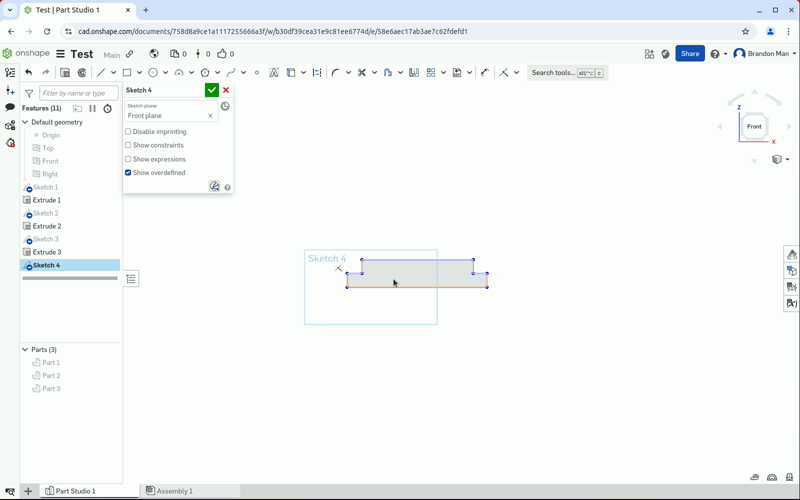
scroll(6)
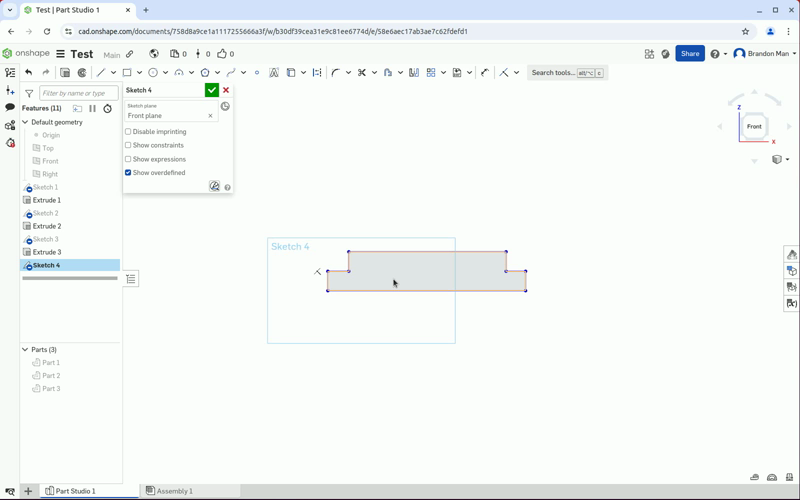
scroll(6)
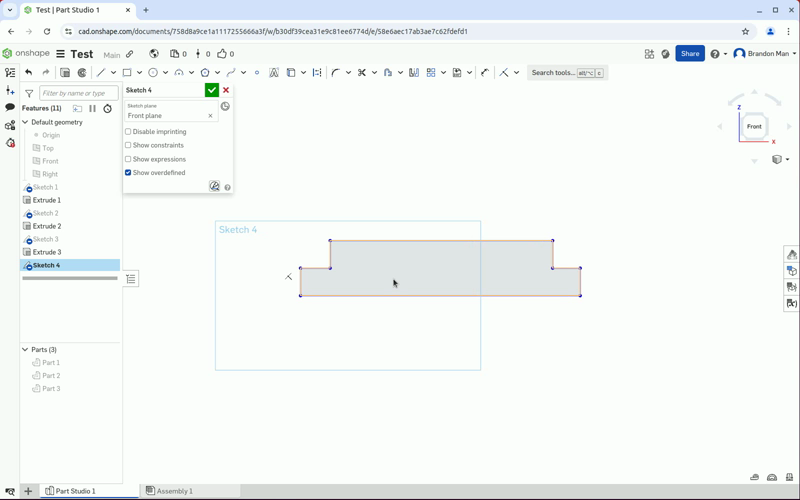
scroll(6)
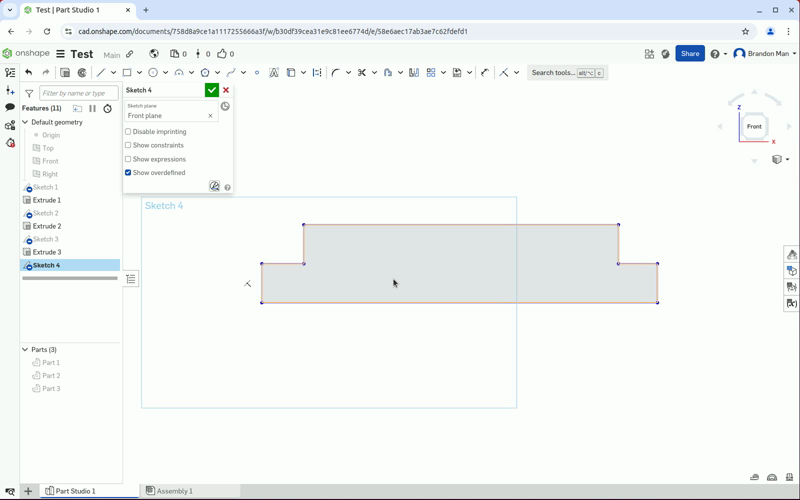
scroll(6)
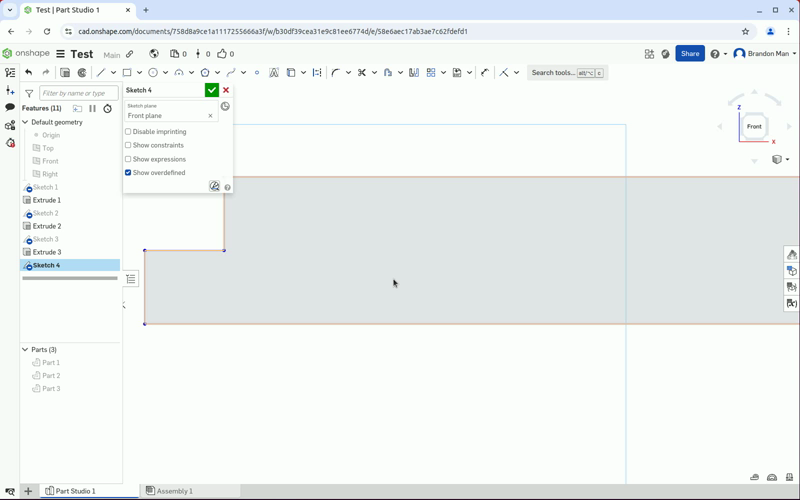
click(393, 278)
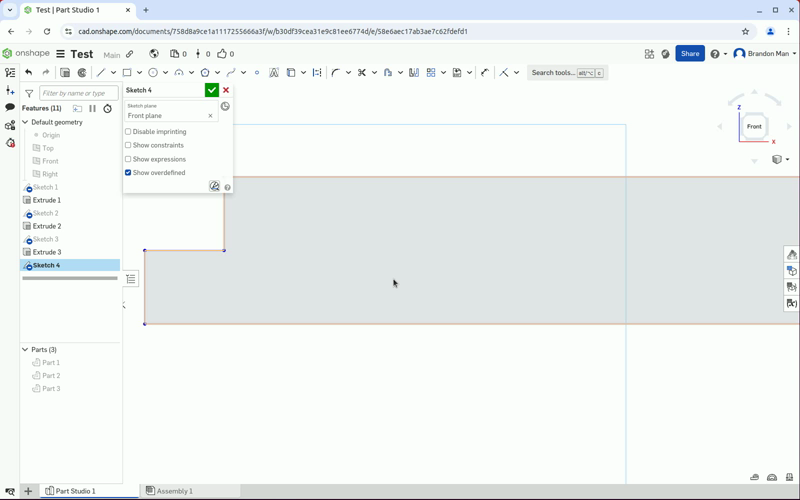
scroll(-6)
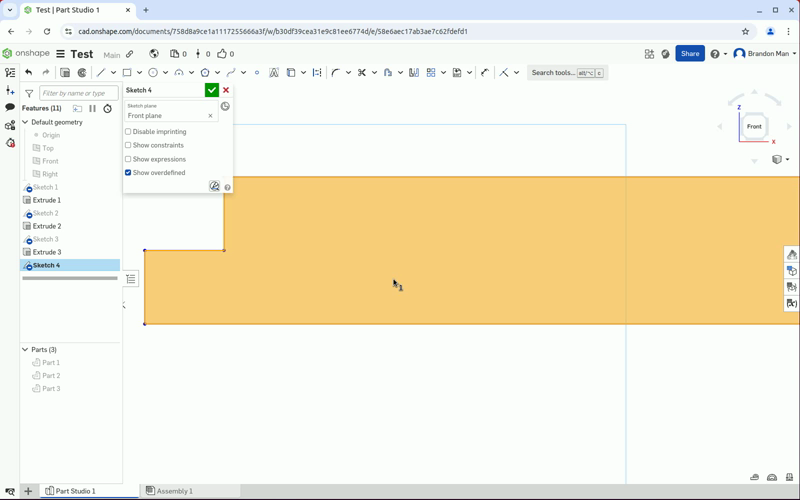
scroll(-6)
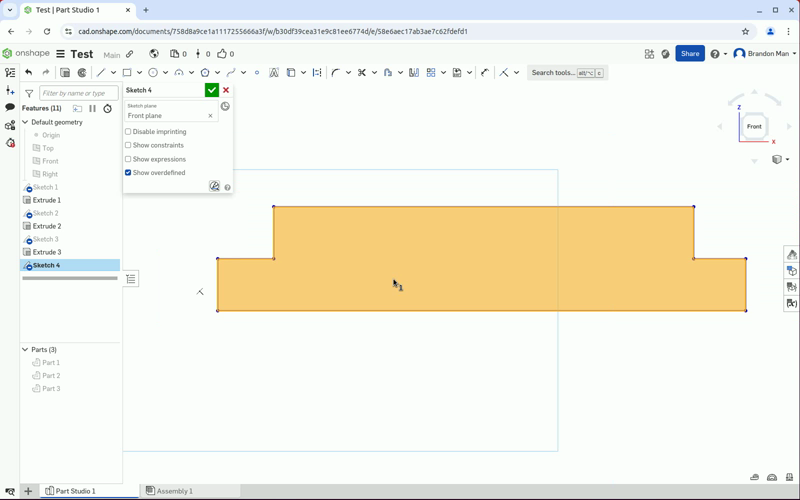
scroll(-6)
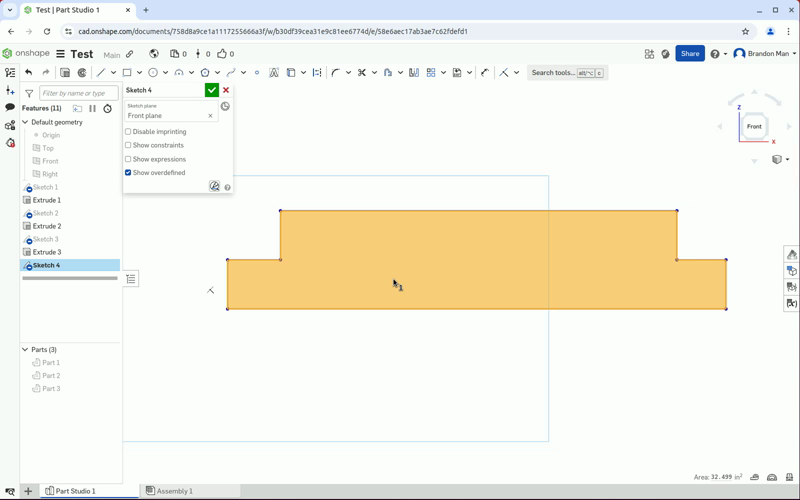
scroll(-6)
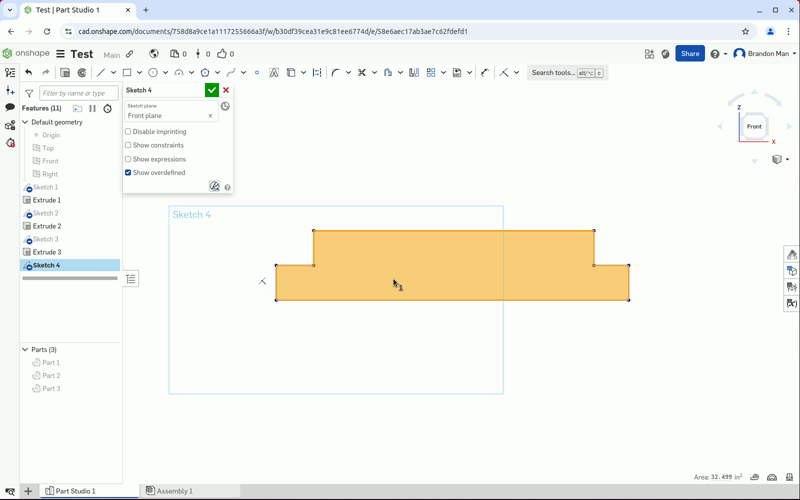
scroll(-6)
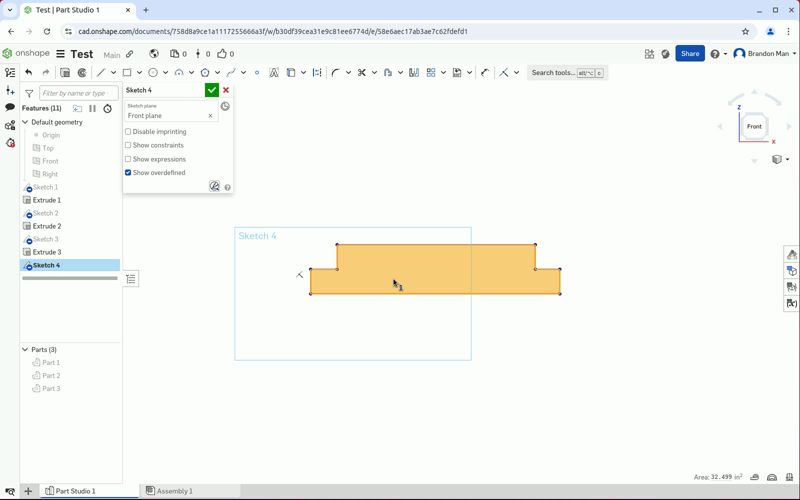
scroll(-6)
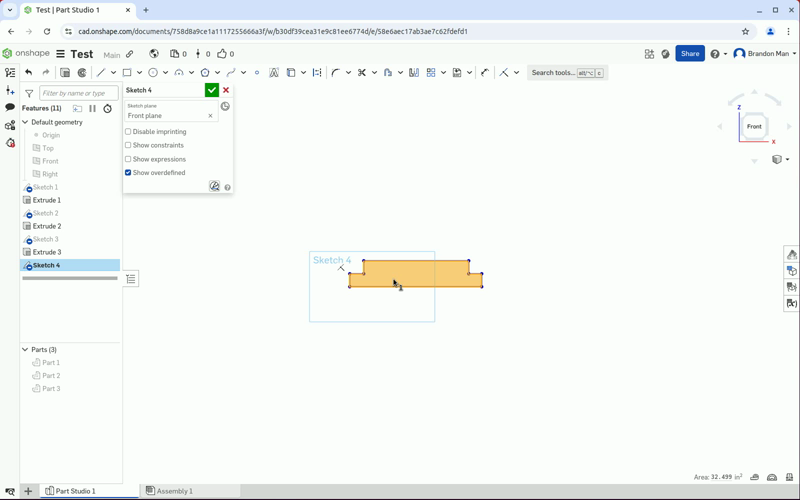
scroll(-6)
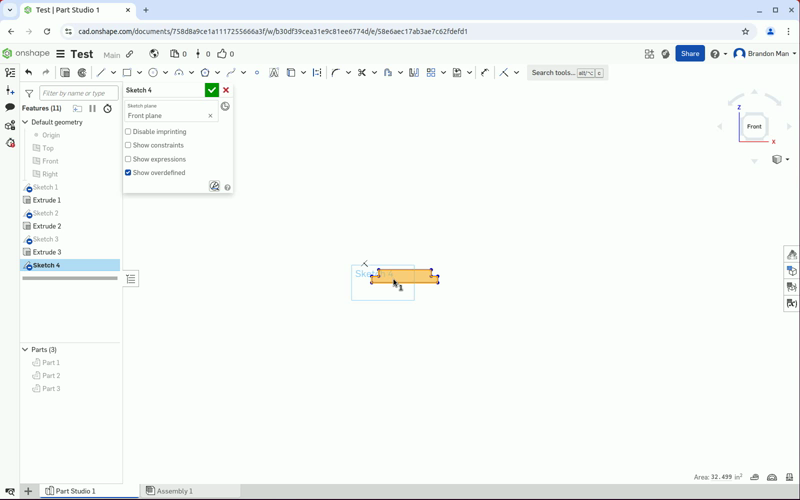
mouse_move(73, 352)
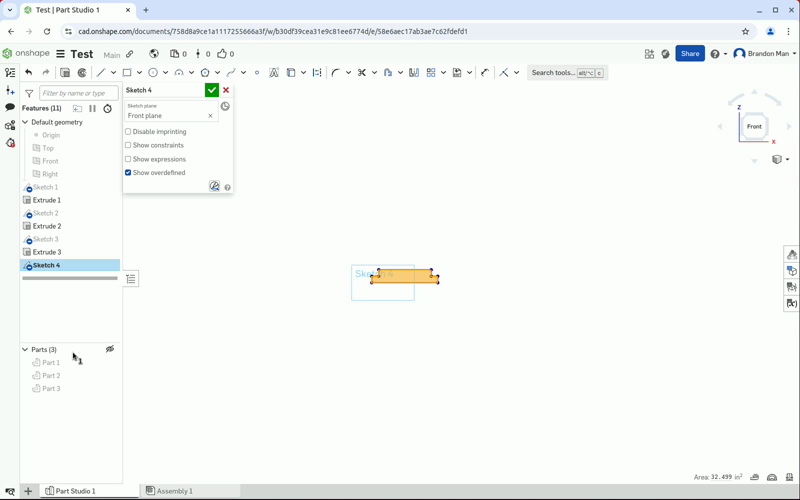
key(shift+y)
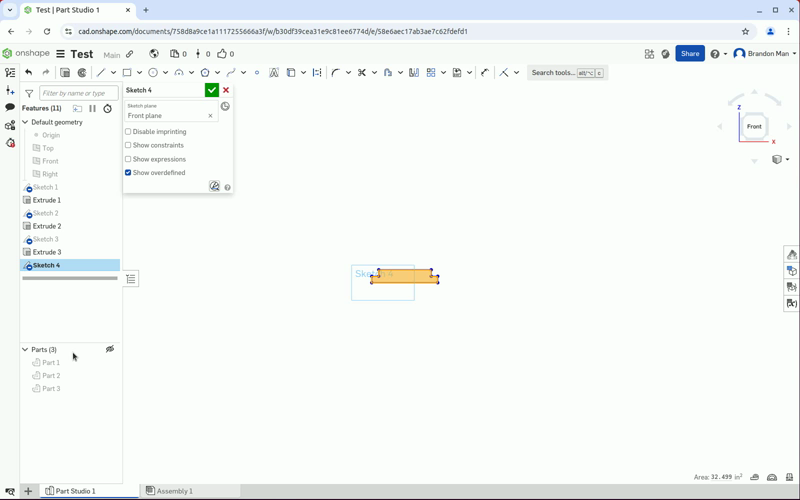
key(shift+e)
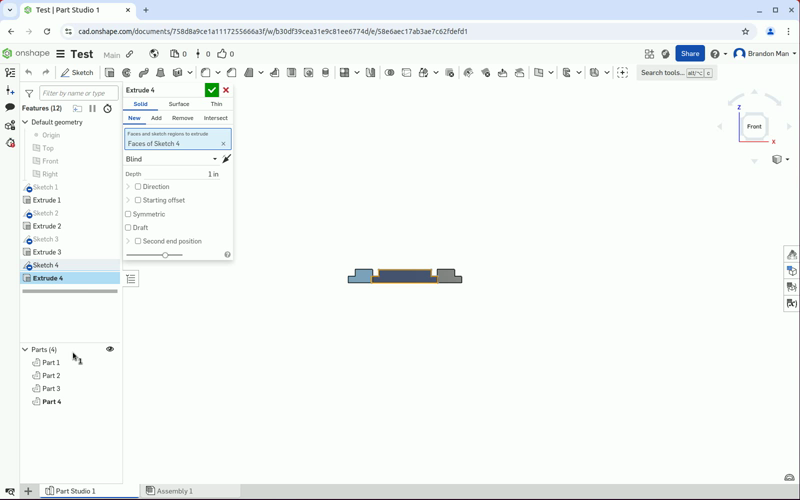
mouse_move(143, 106)
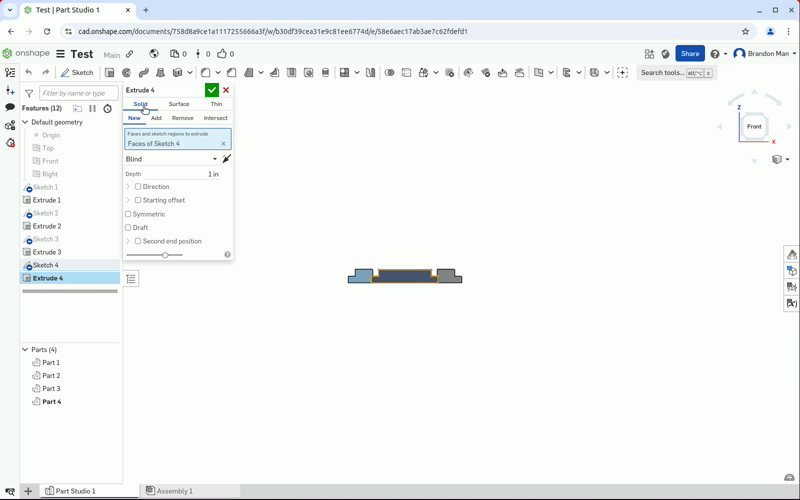
click(143, 106)
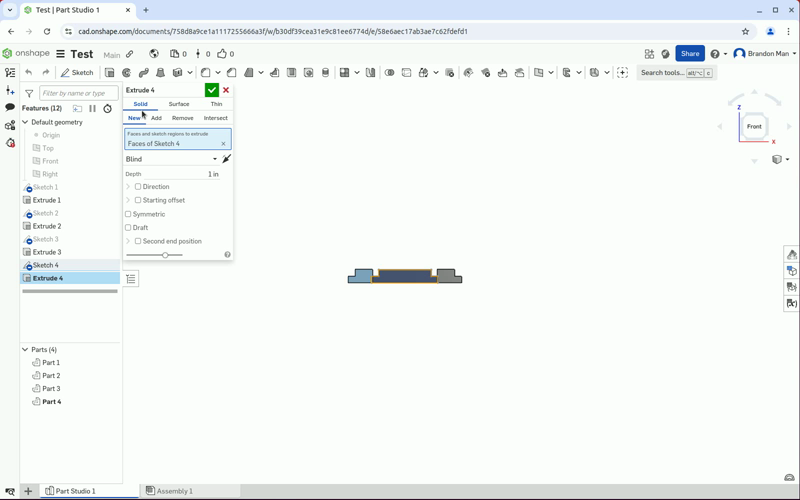
mouse_move(137, 120)
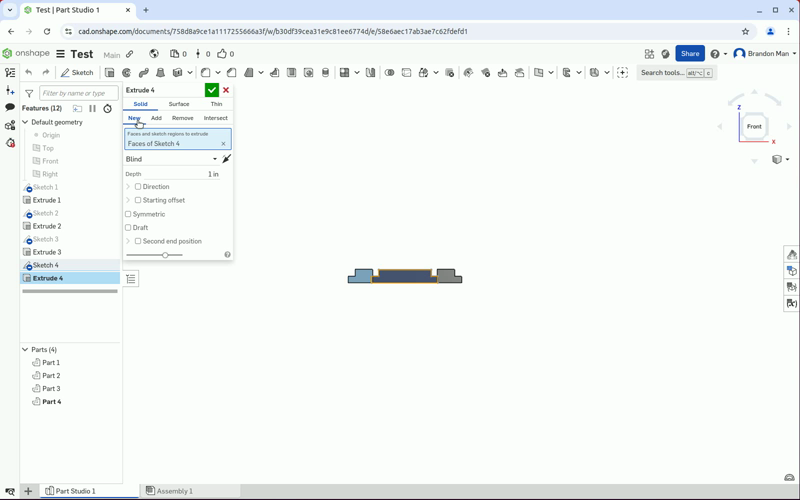
click(137, 120)
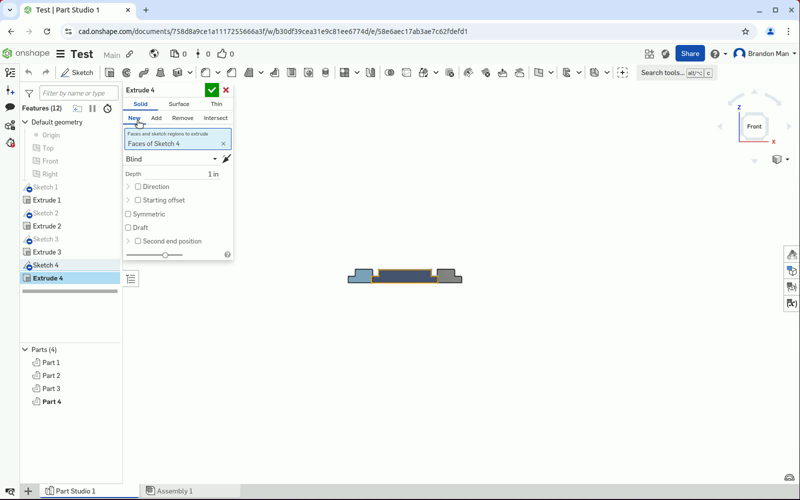
key(tab, 4)
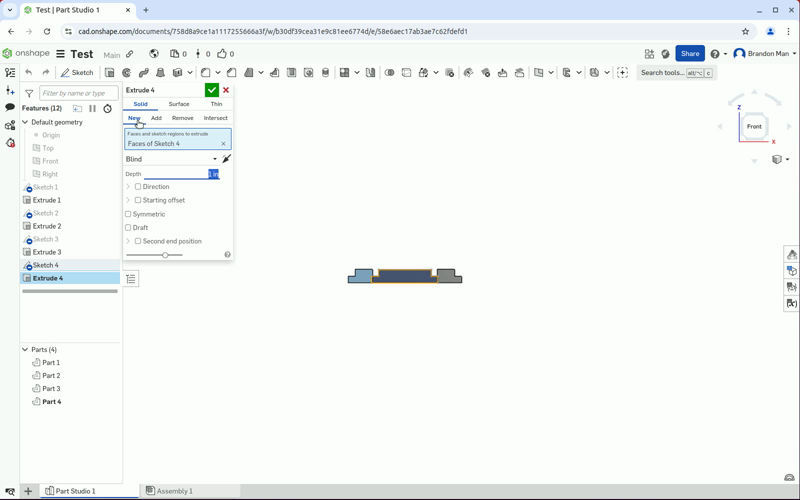
text(1.444)
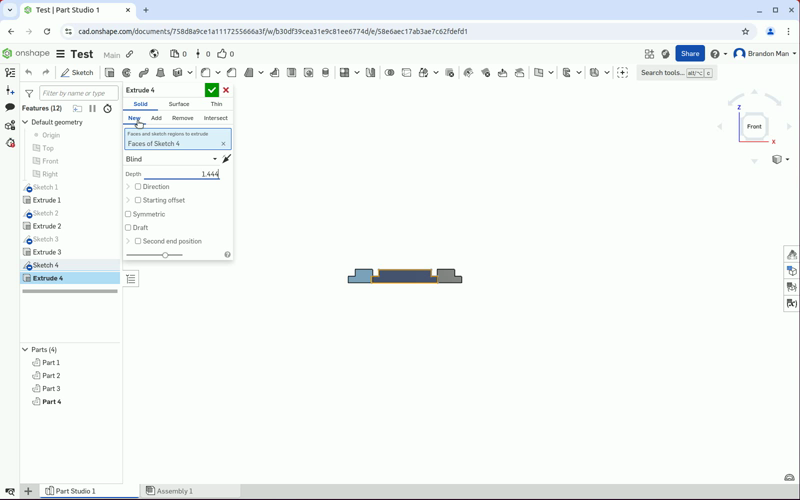
key(enter)
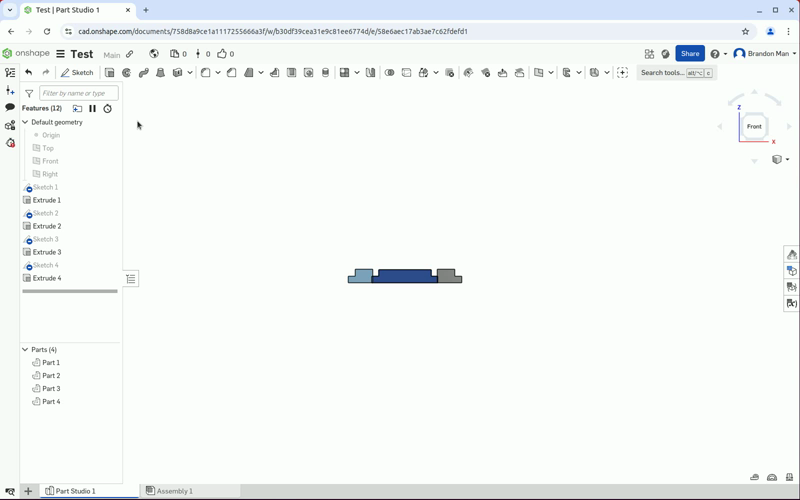
key(shift+h)
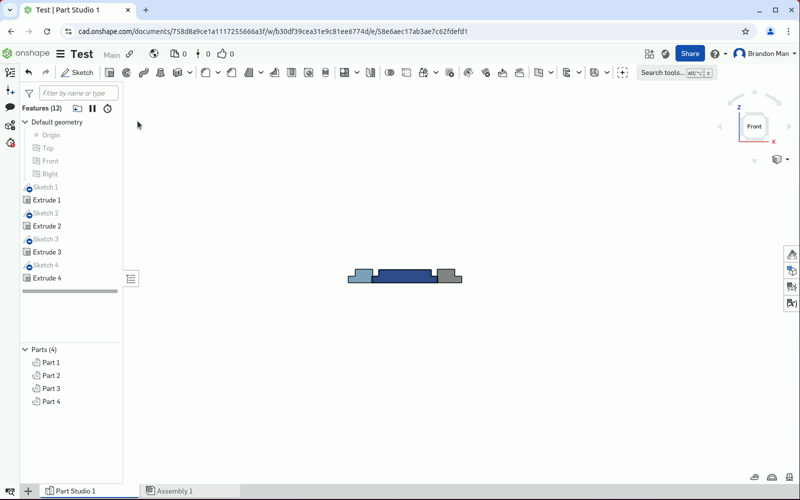
key(shift+h)
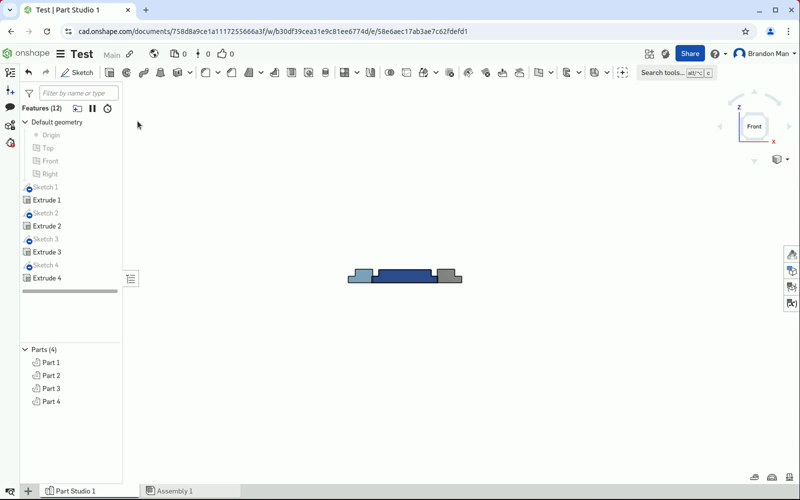
mouse_move(73, 189)
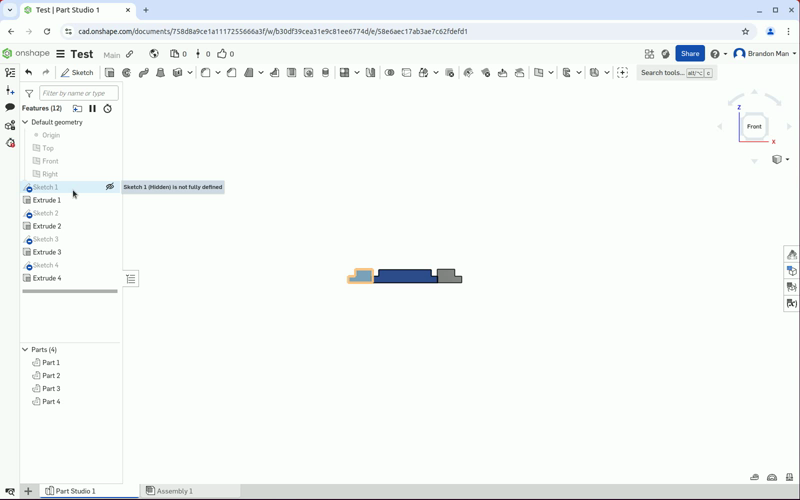
click(73, 189)
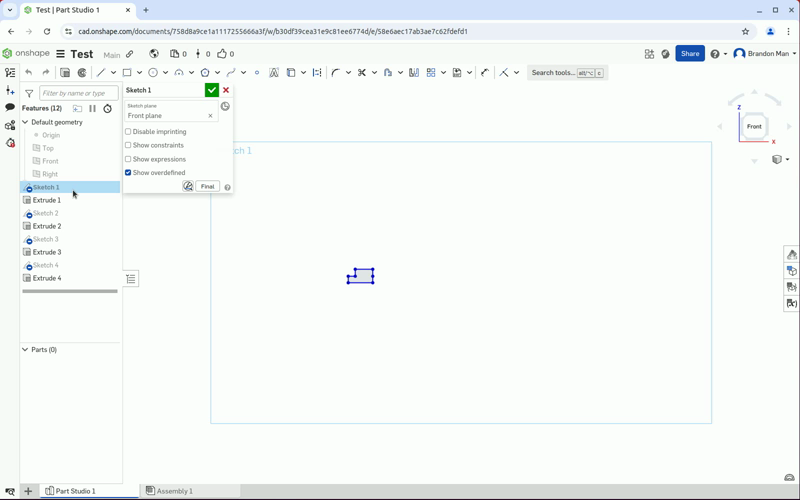
mouse_move(229, 92)
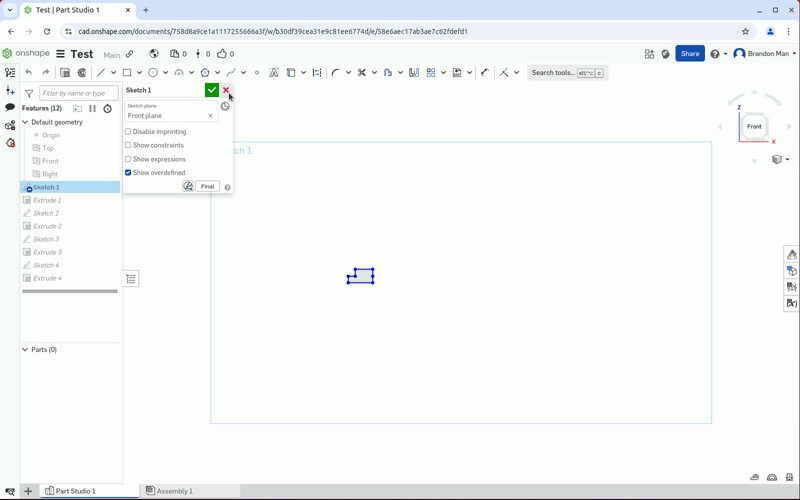
click(229, 92)
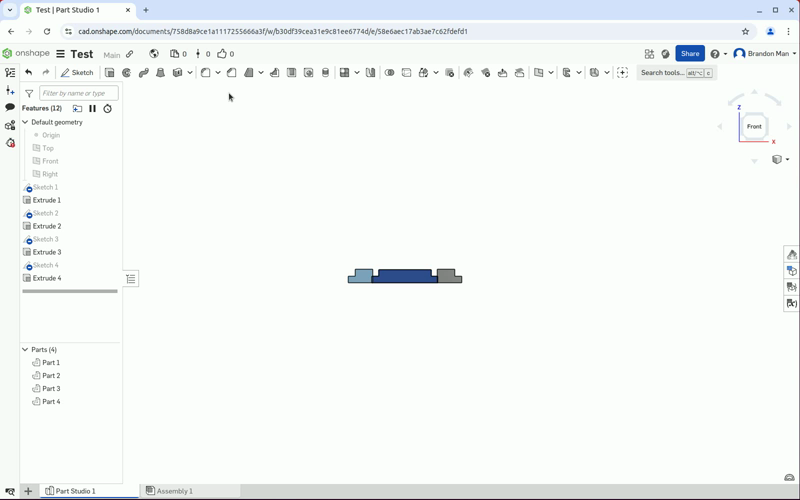
mouse_move(73, 352)
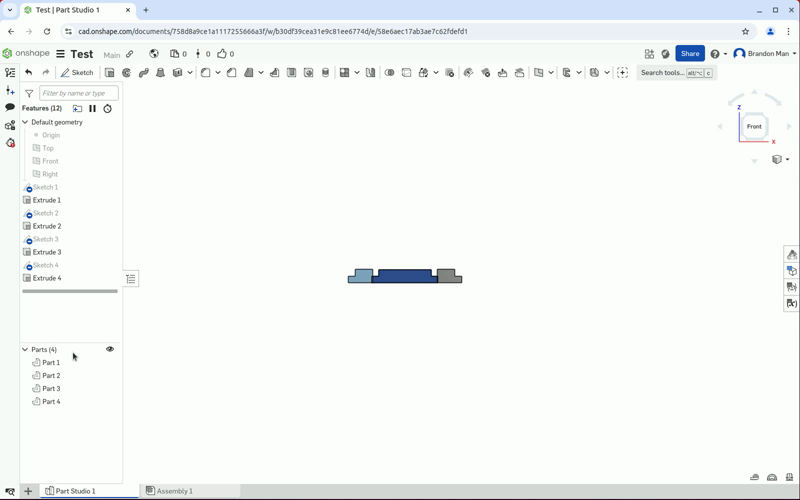
key(y)
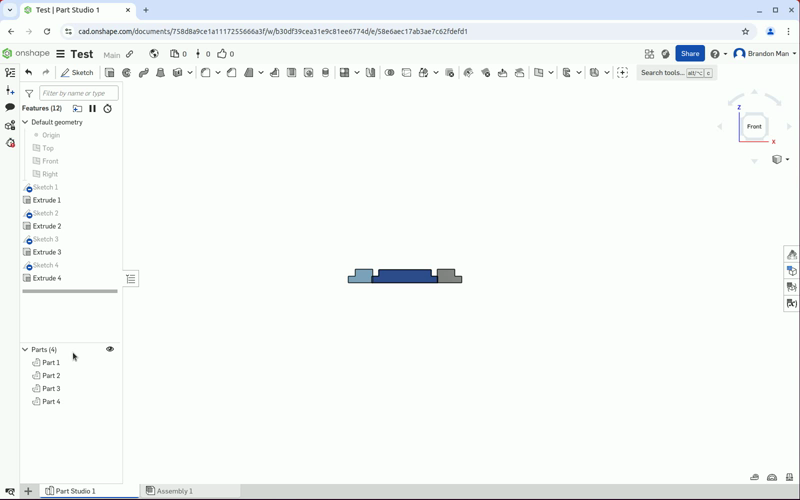
key(shift+p)
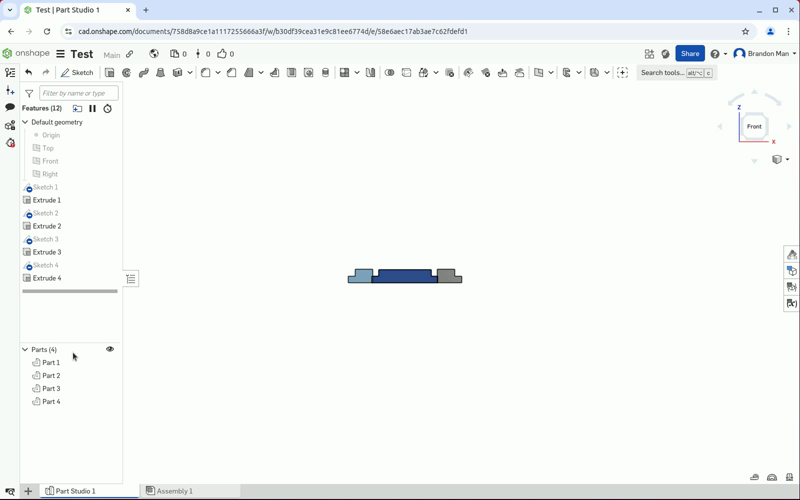
key(space)
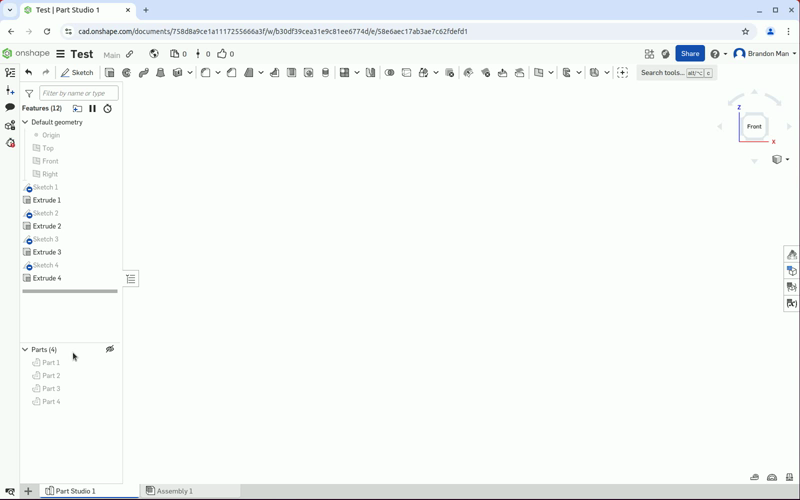
key_down(shift)
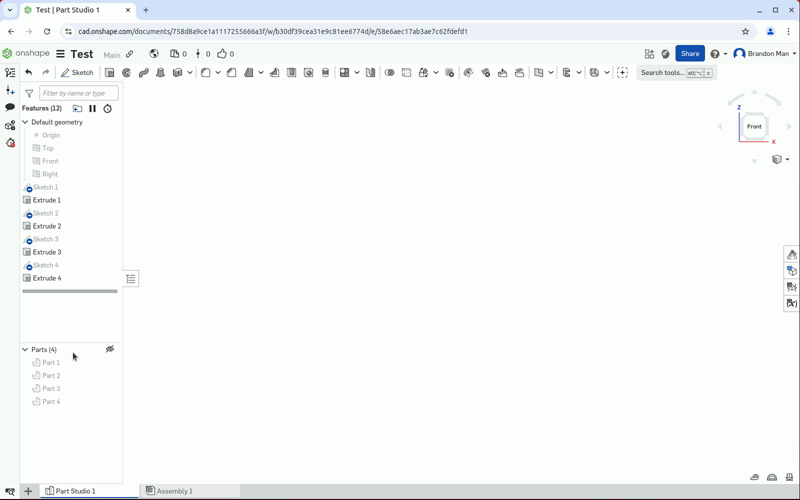
key(left)
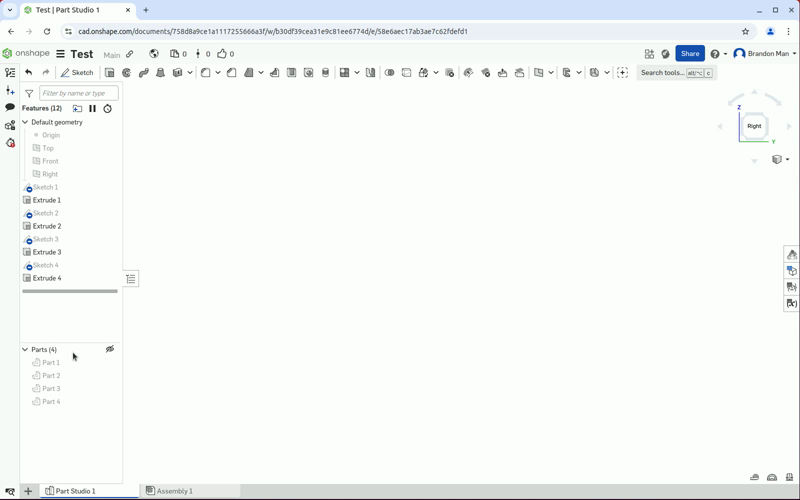
key_up(shift)
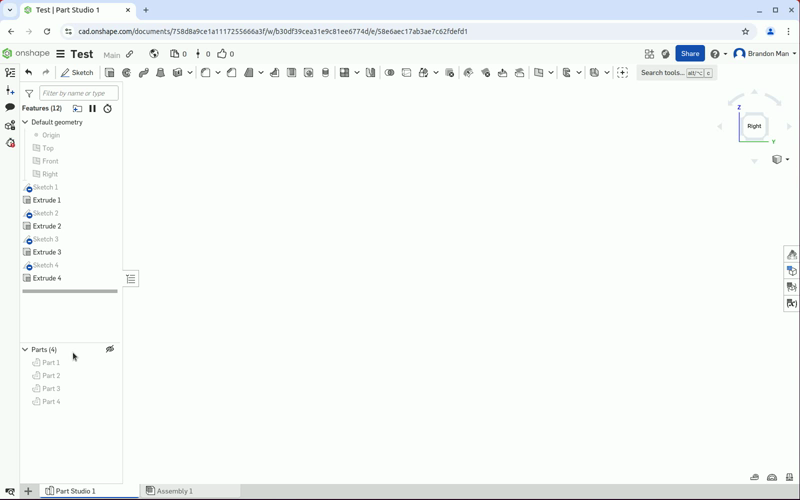
mouse_move(73, 352)
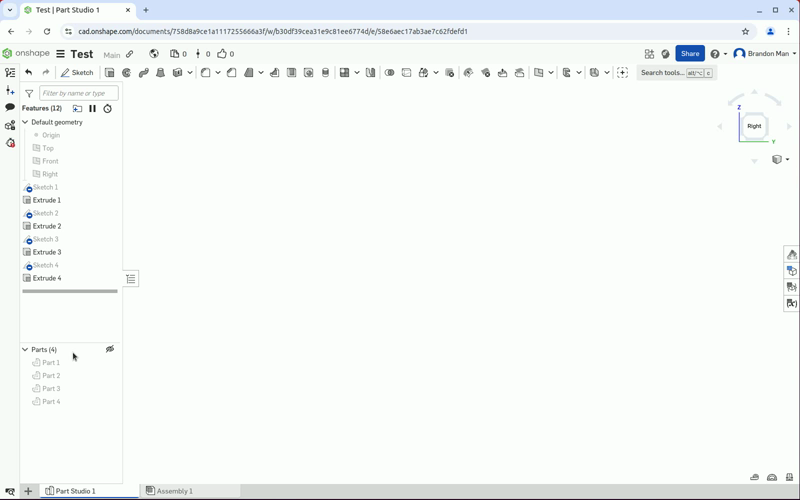
key(shift+y)
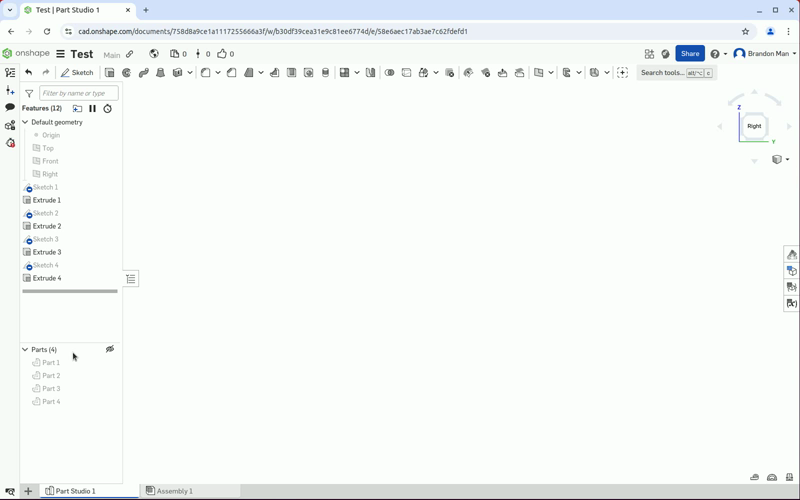
key(shift+s)
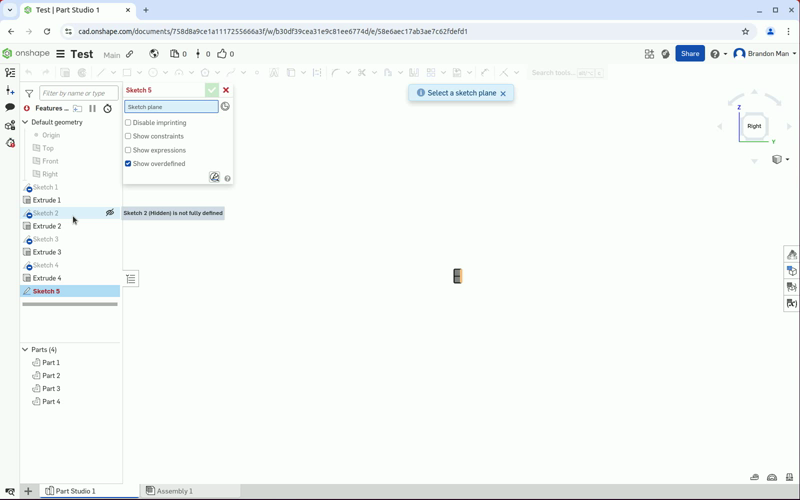
scroll(3)
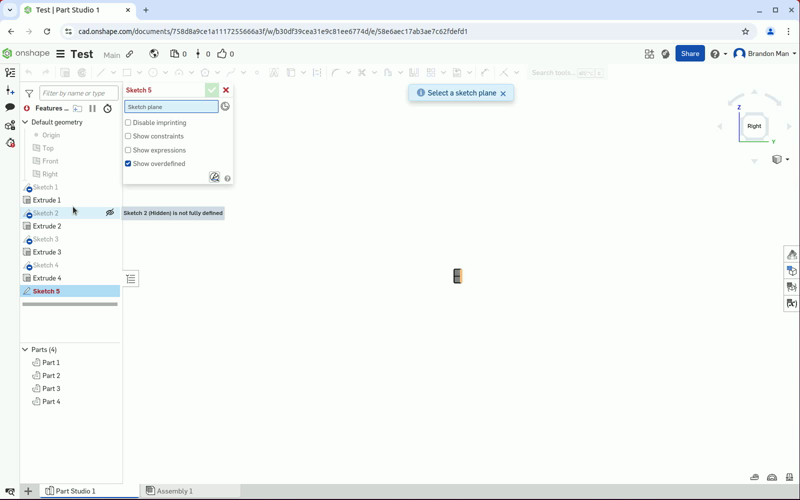
mouse_move(73, 176)
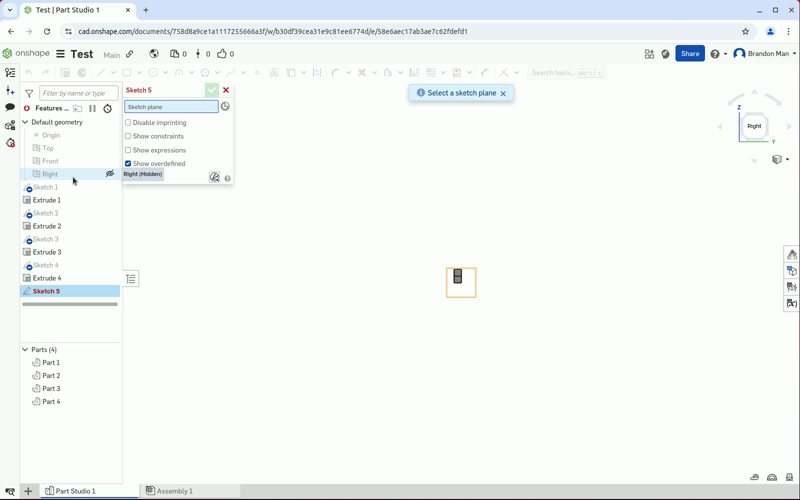
click(73, 176)
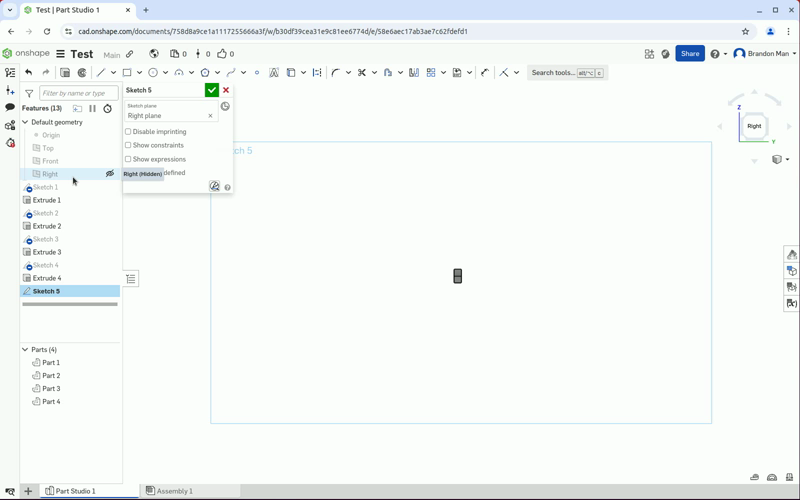
mouse_move(73, 352)
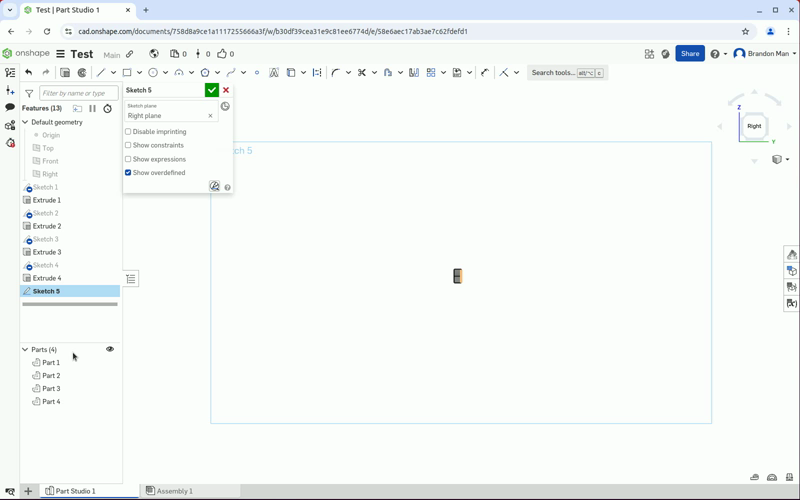
key(y)
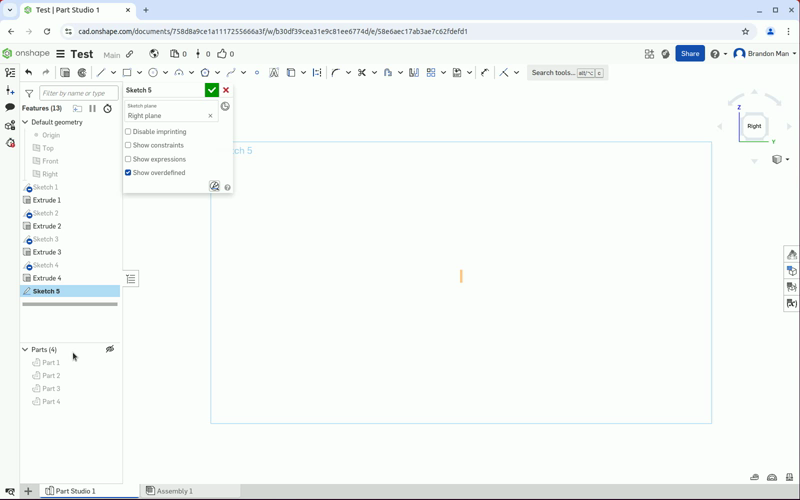
key(c)
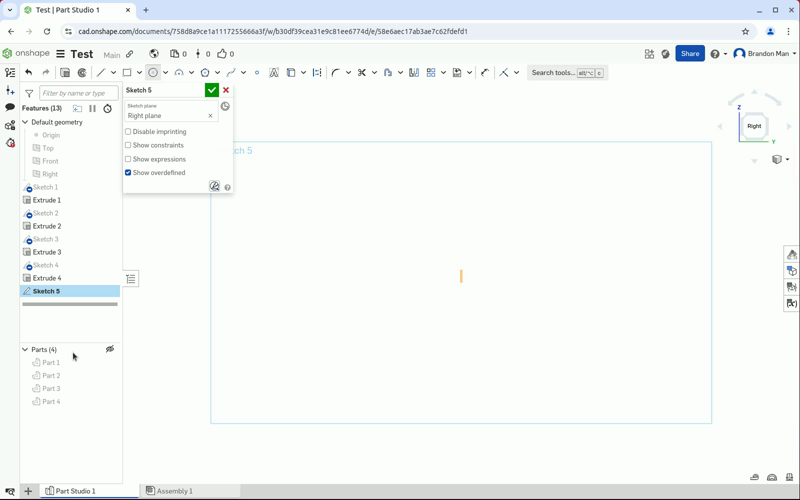
key_down(shift)
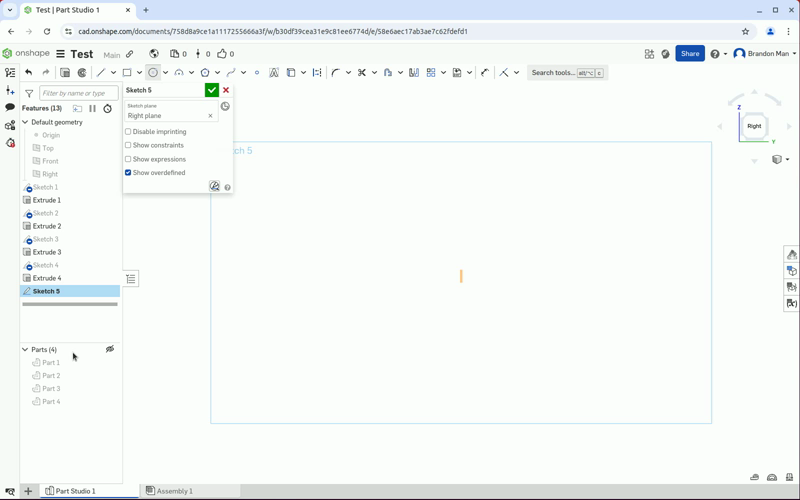
mouse_move(461, 244)
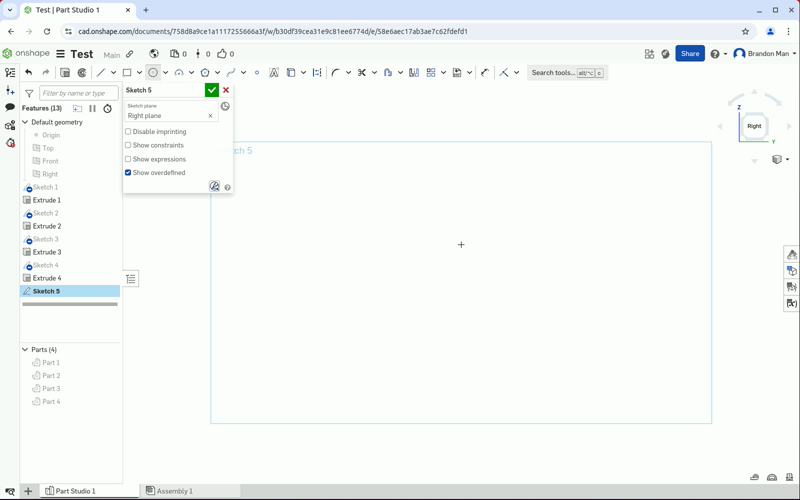
click(461, 244)
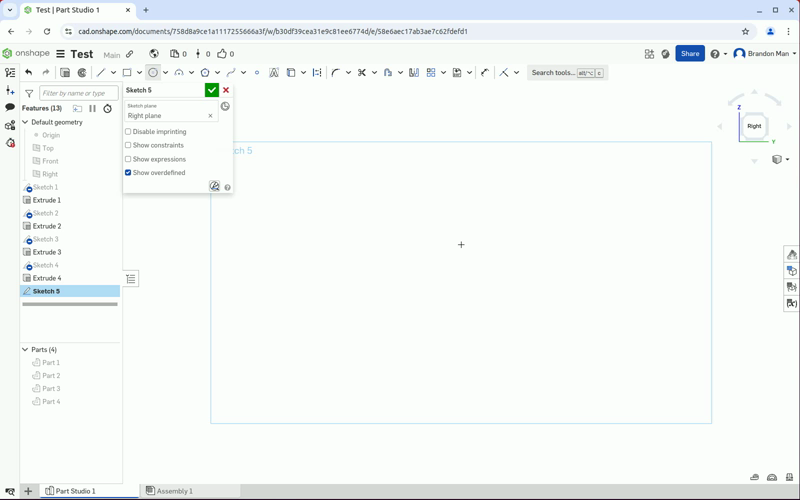
key_up(shift)
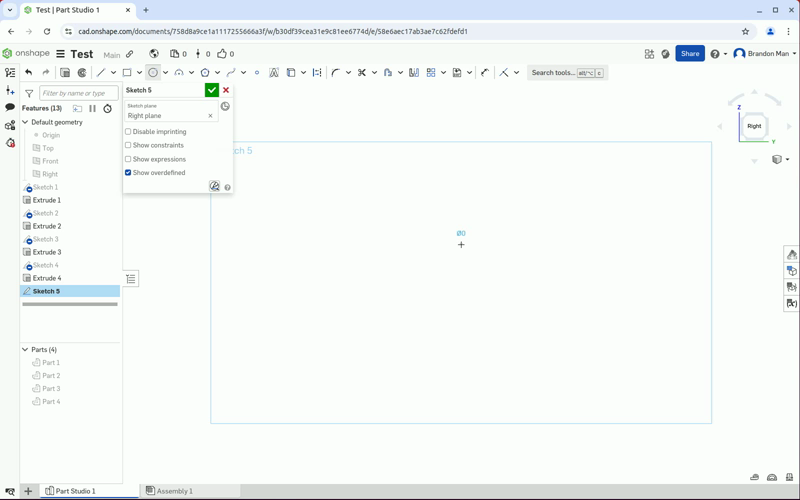
mouse_move(472, 244)
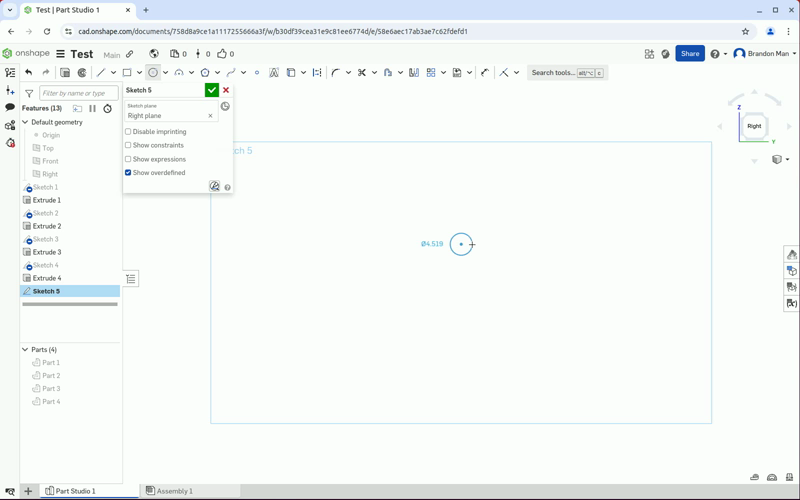
click(472, 244)
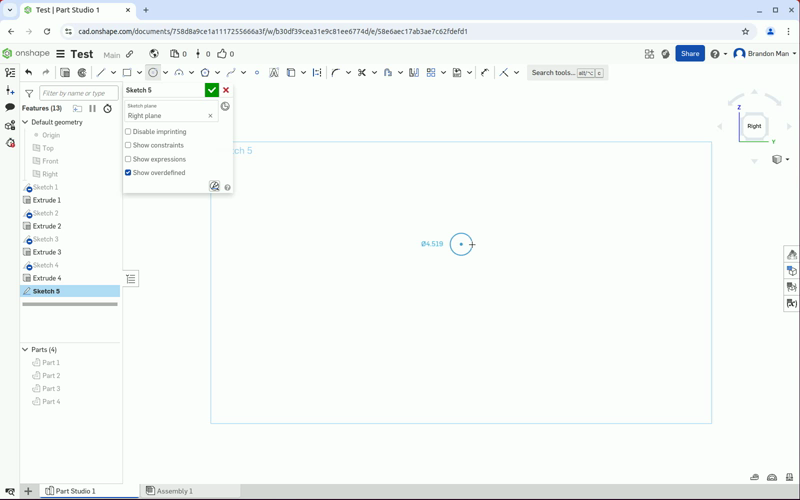
key(esc)
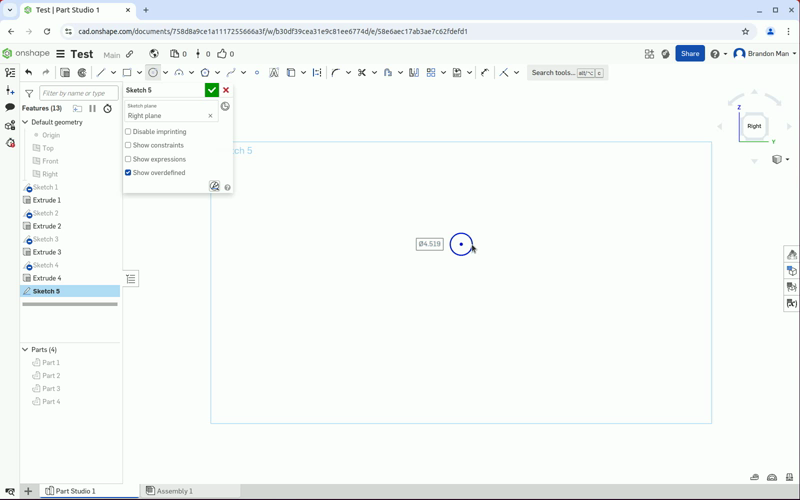
key(c)
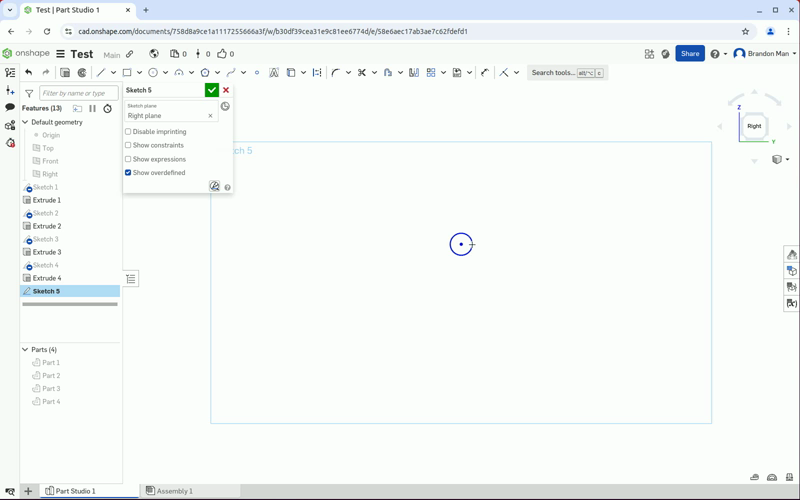
key_down(shift)
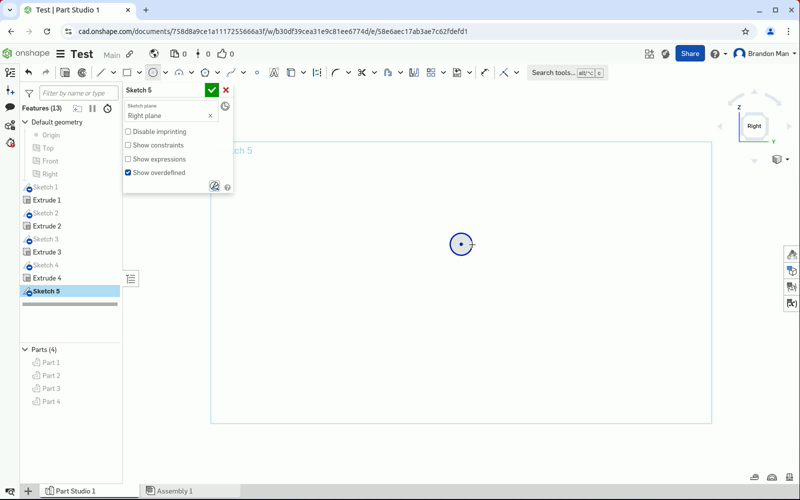
mouse_move(461, 244)
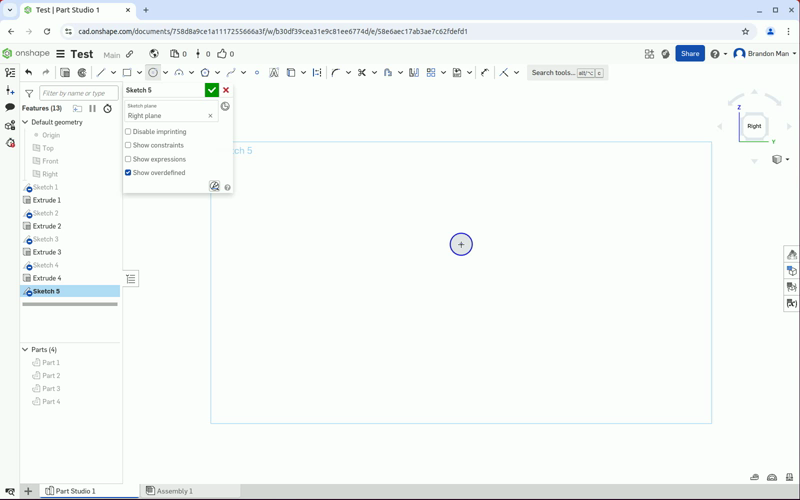
click(461, 244)
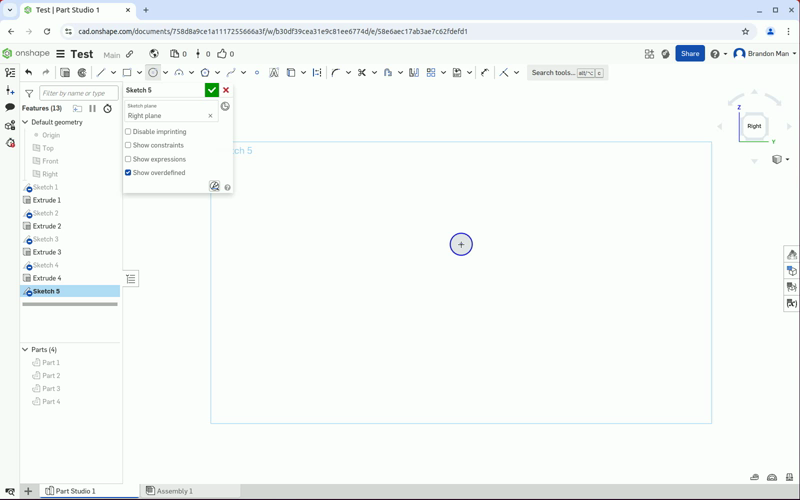
key_up(shift)
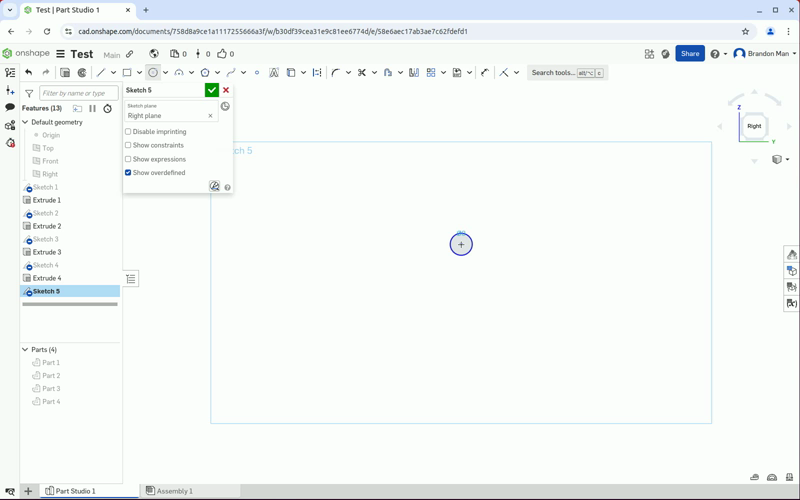
mouse_move(465, 244)
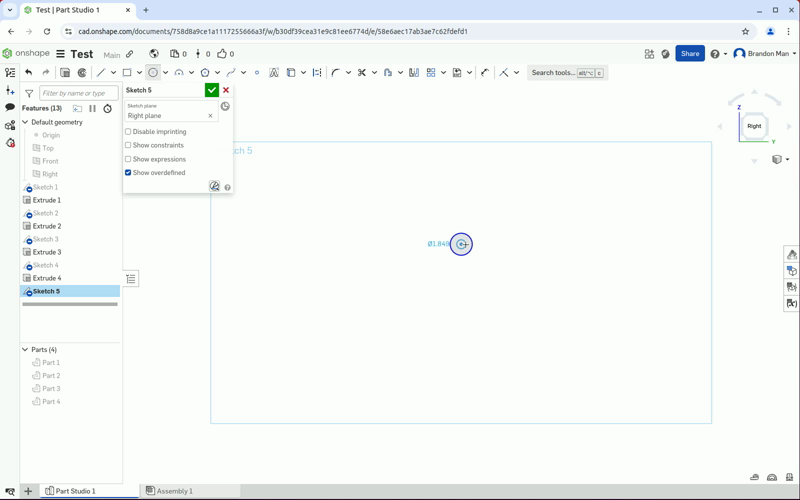
scroll(6)
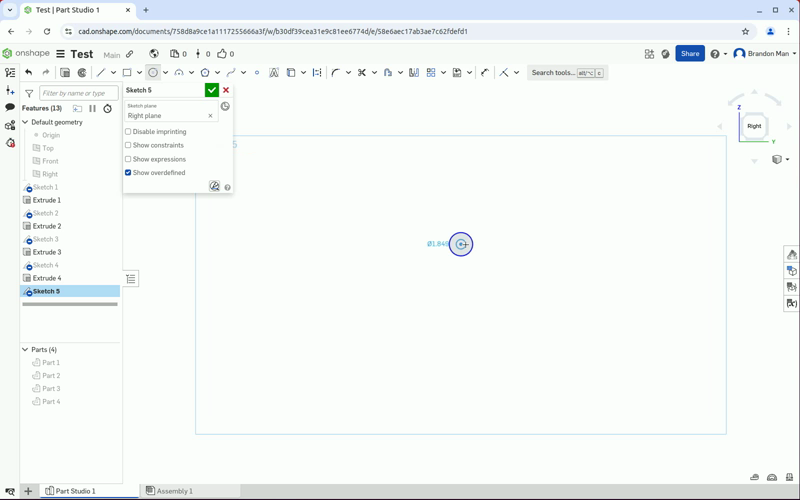
scroll(6)
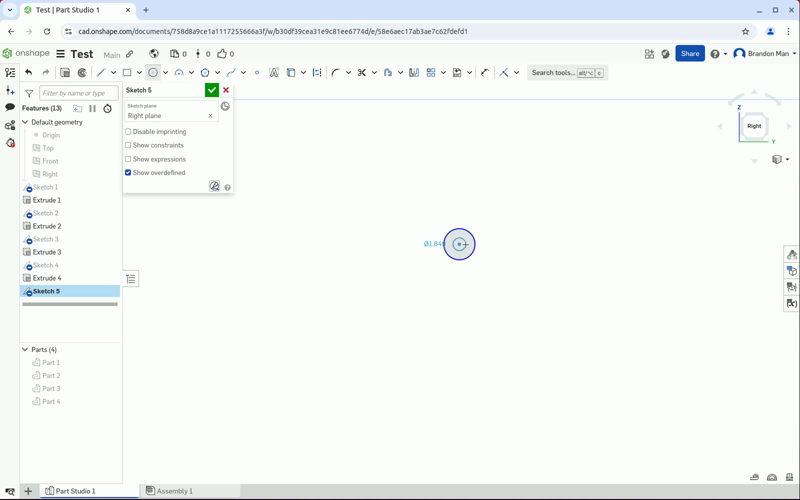
scroll(6)
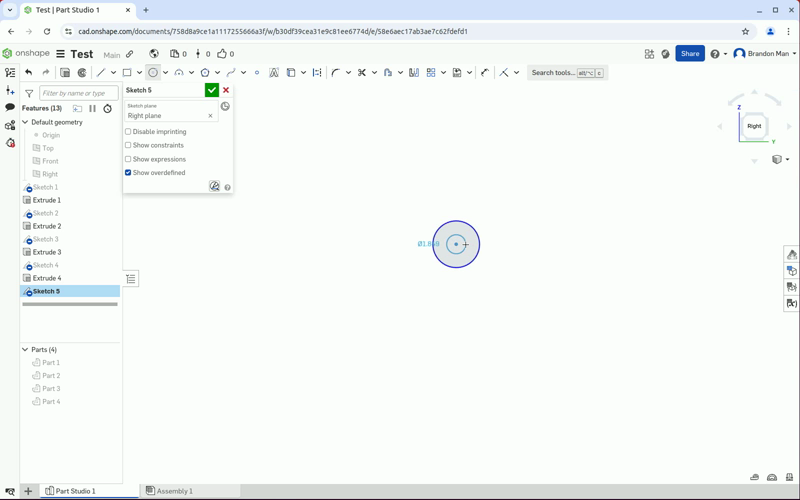
scroll(6)
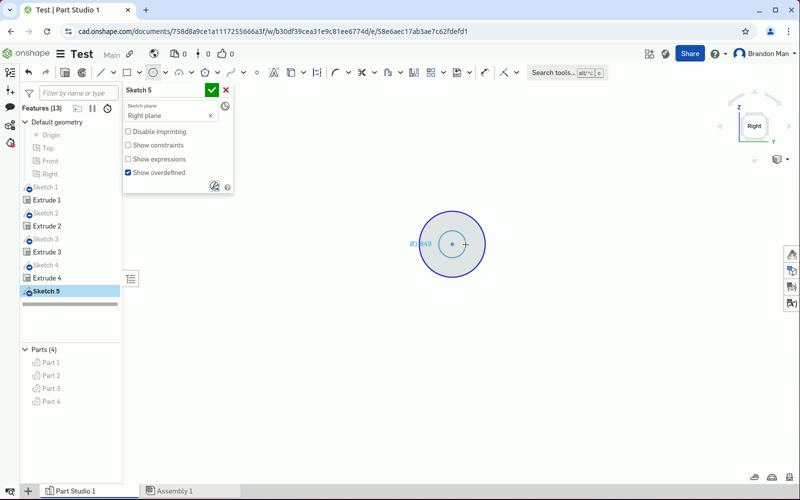
scroll(6)
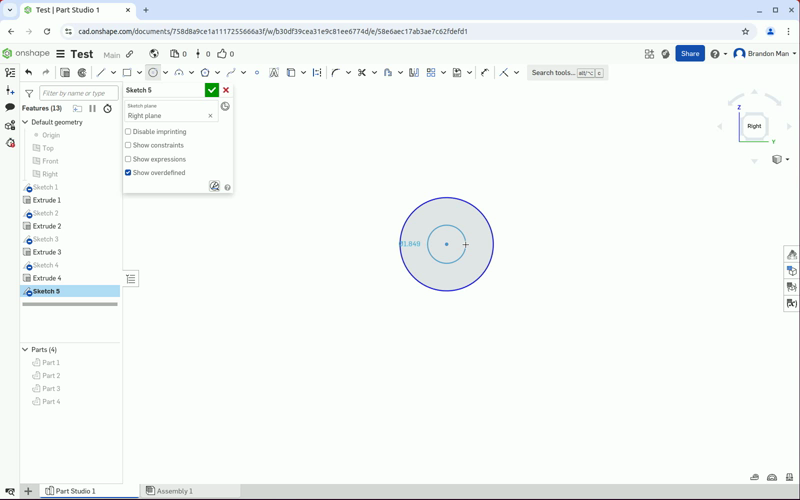
scroll(6)
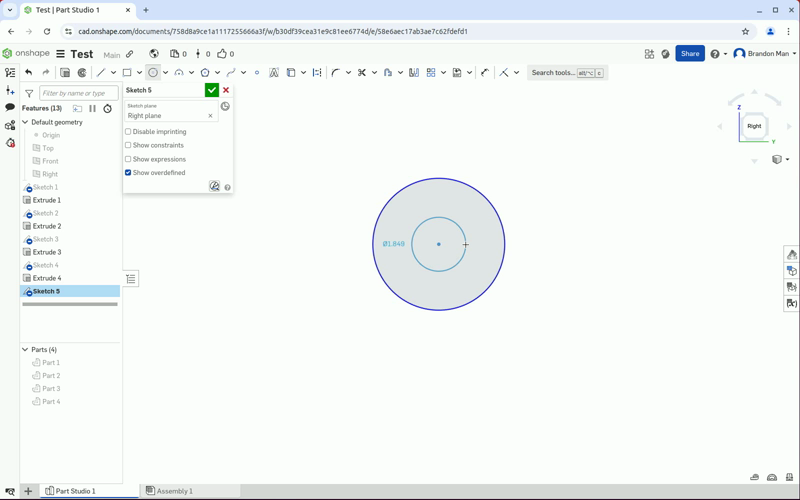
scroll(6)
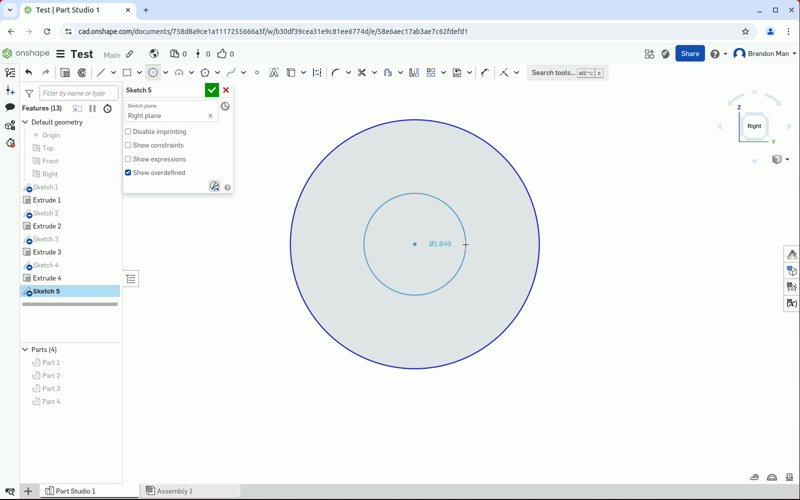
click(465, 244)
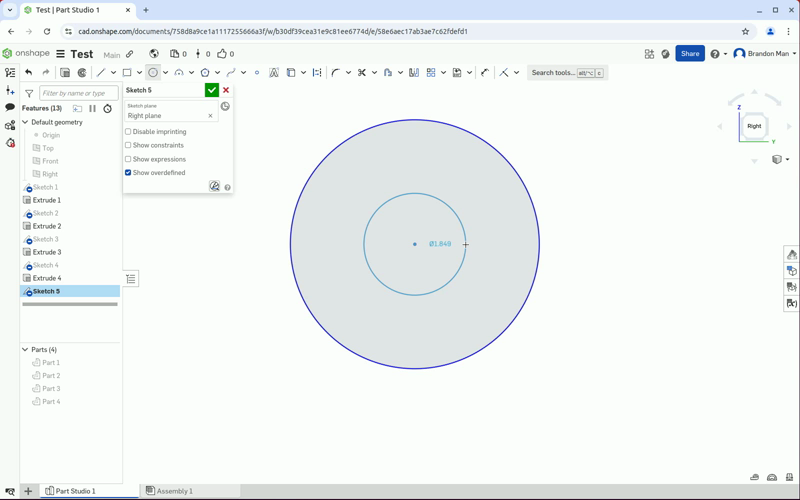
scroll(-6)
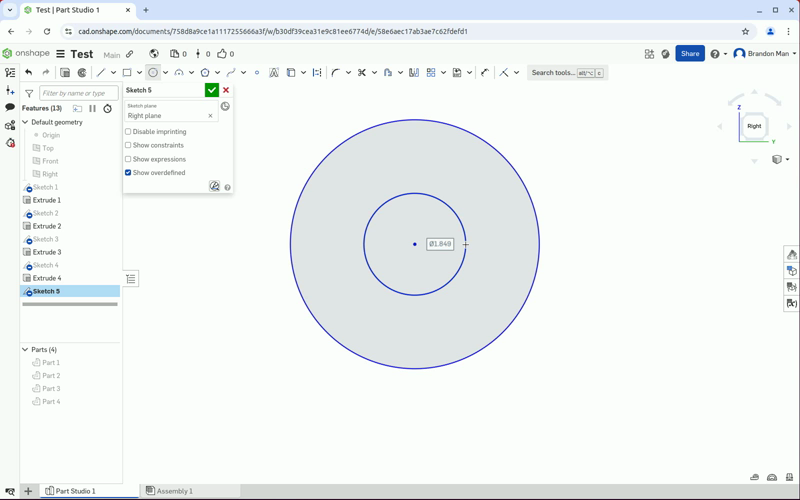
scroll(-6)
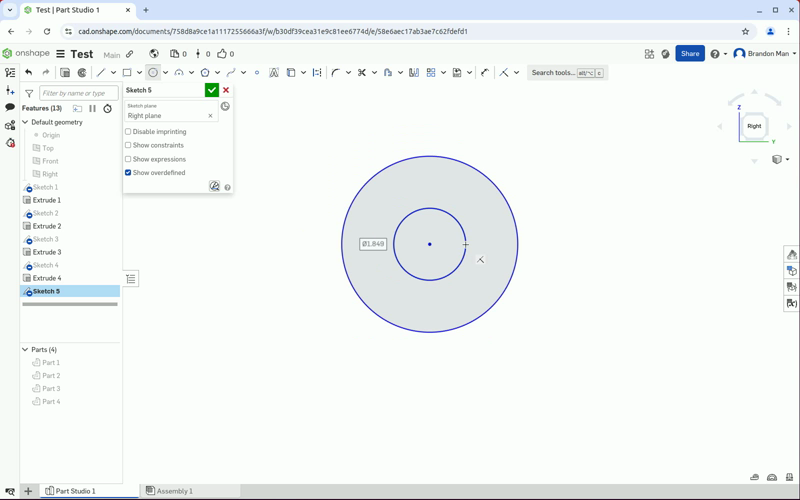
scroll(-6)
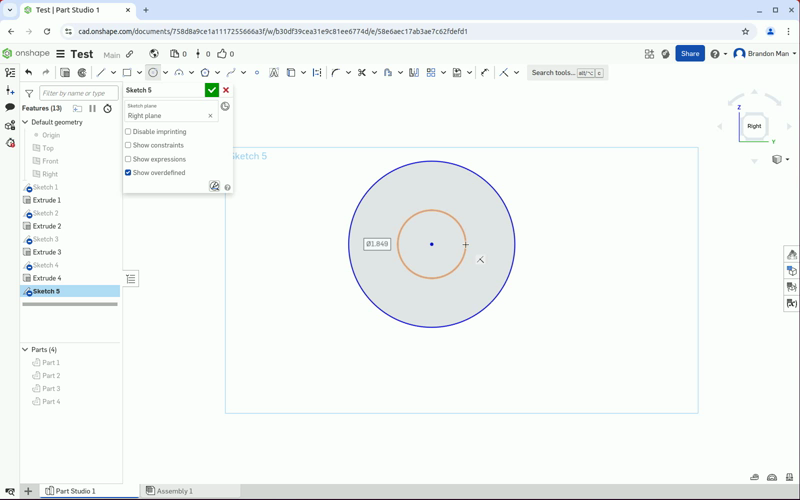
scroll(-6)
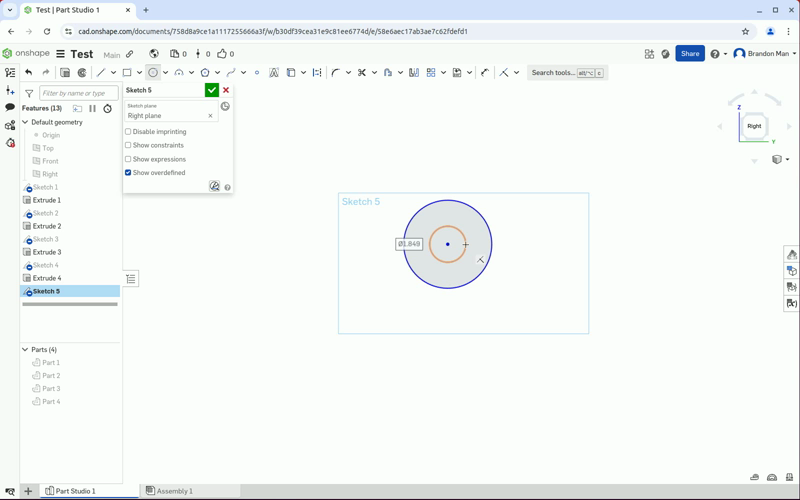
scroll(-6)
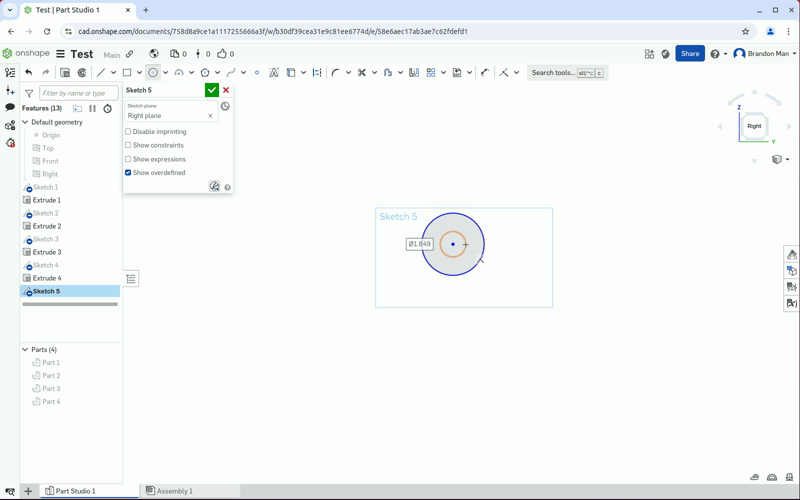
scroll(-6)
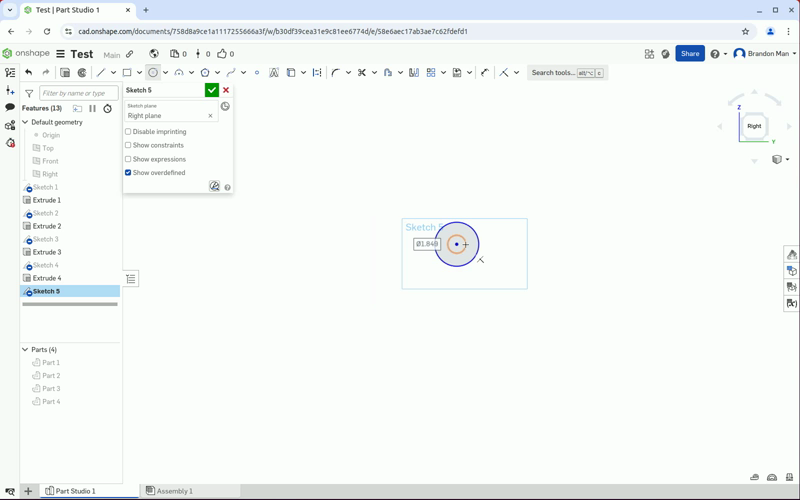
scroll(-6)
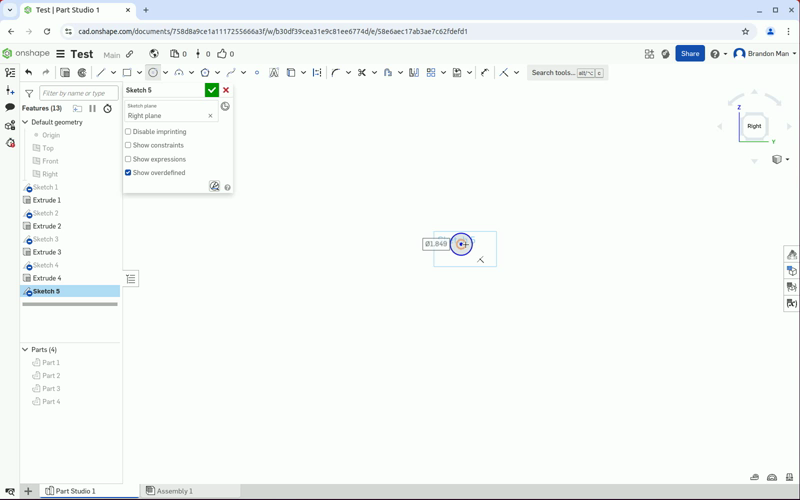
key(esc)
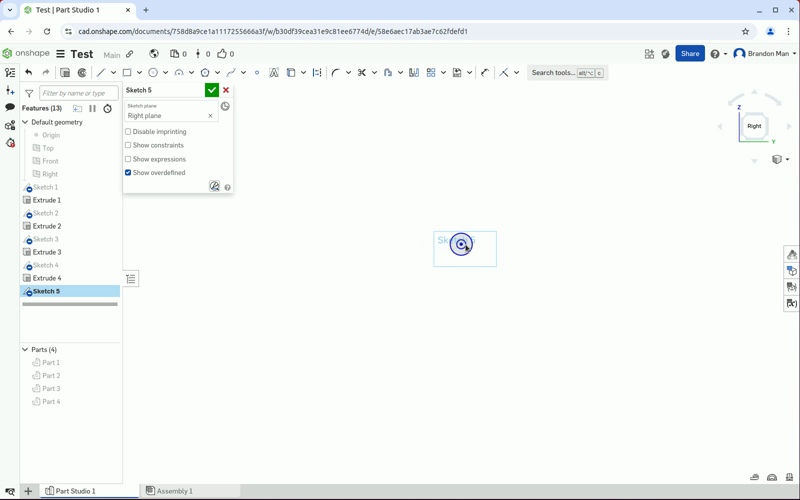
mouse_move(463, 251)
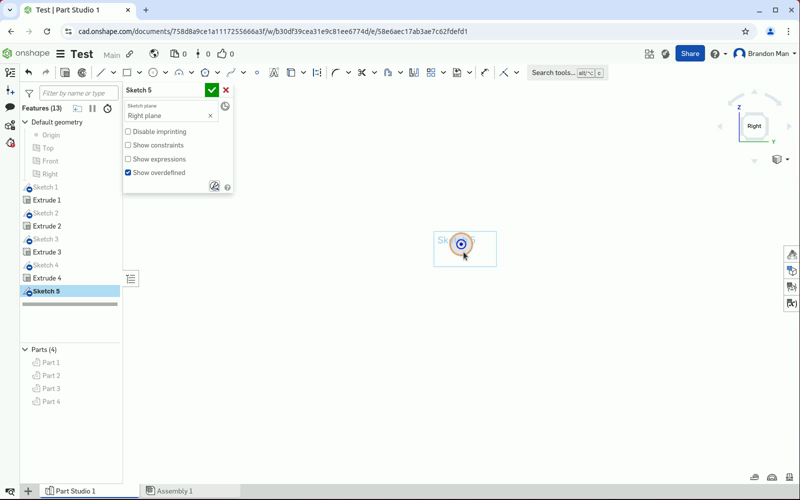
scroll(6)
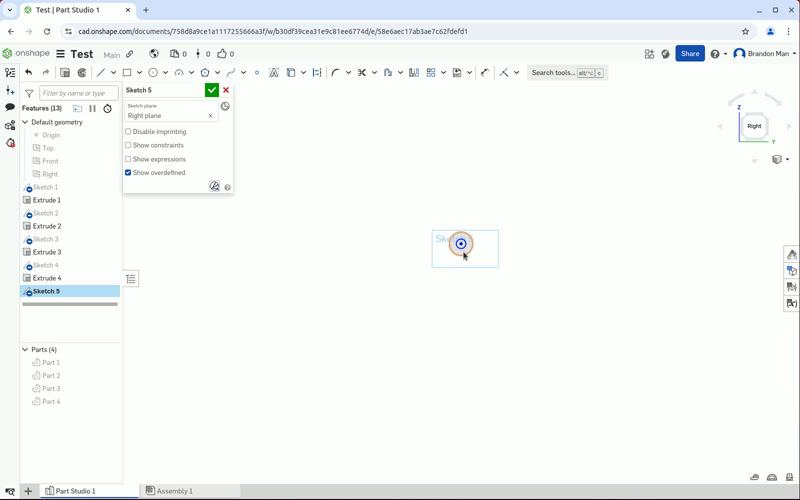
scroll(6)
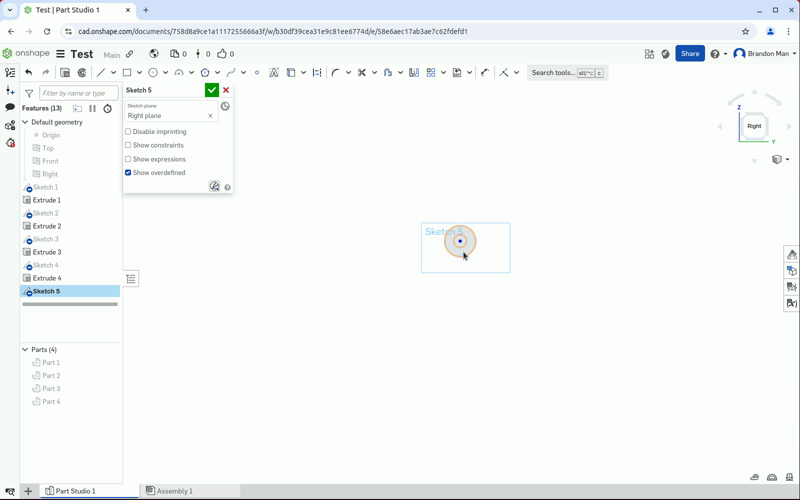
scroll(6)
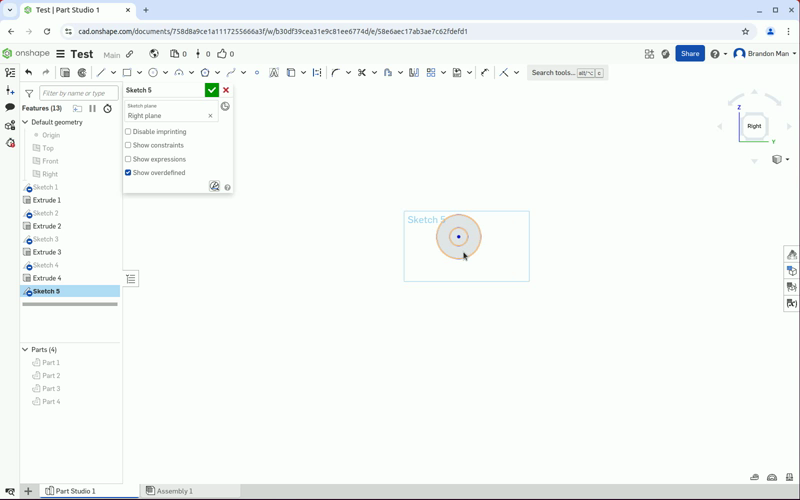
scroll(6)
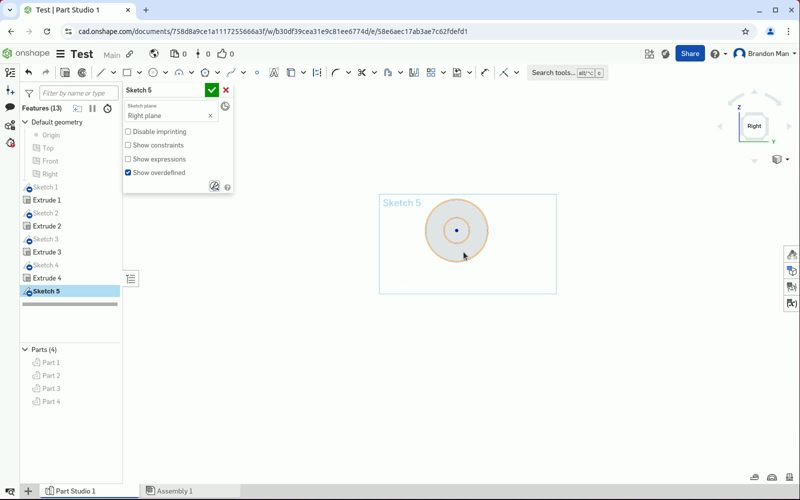
scroll(6)
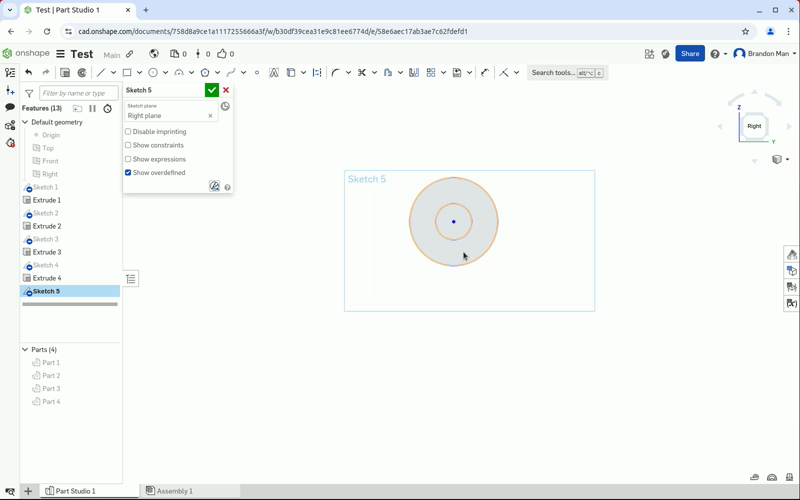
scroll(6)
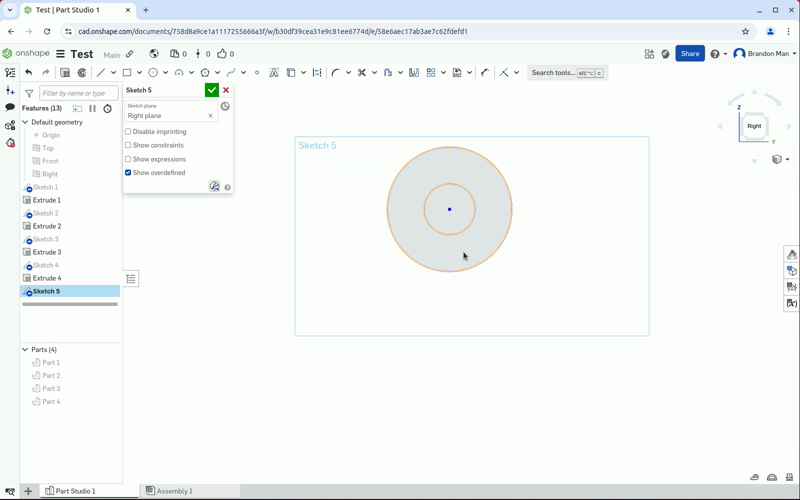
scroll(6)
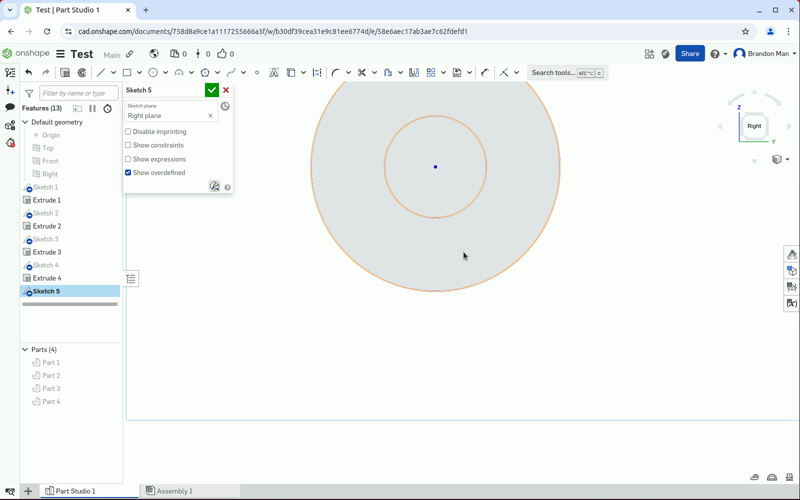
click(463, 251)
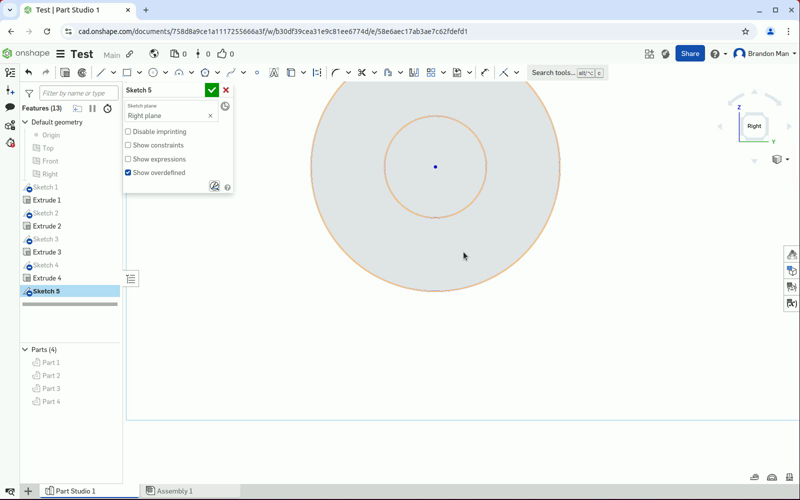
scroll(-6)
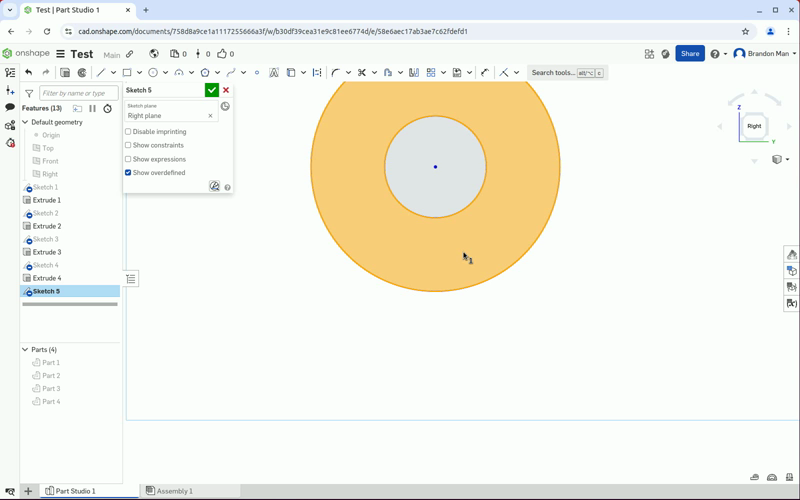
scroll(-6)
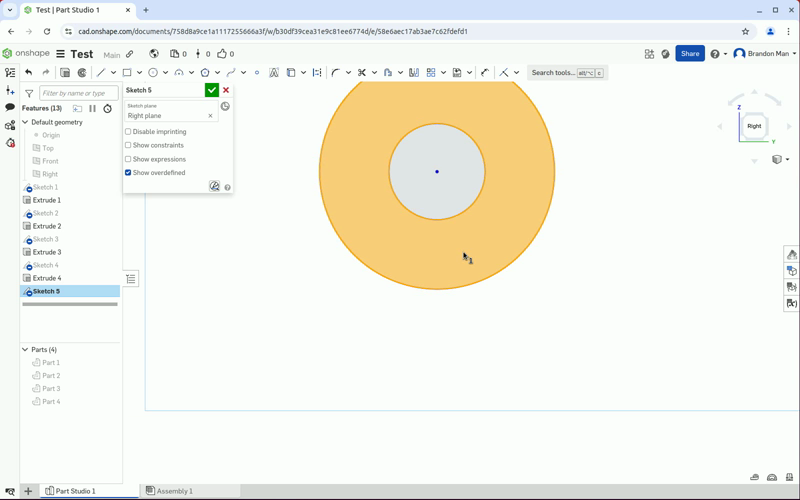
scroll(-6)
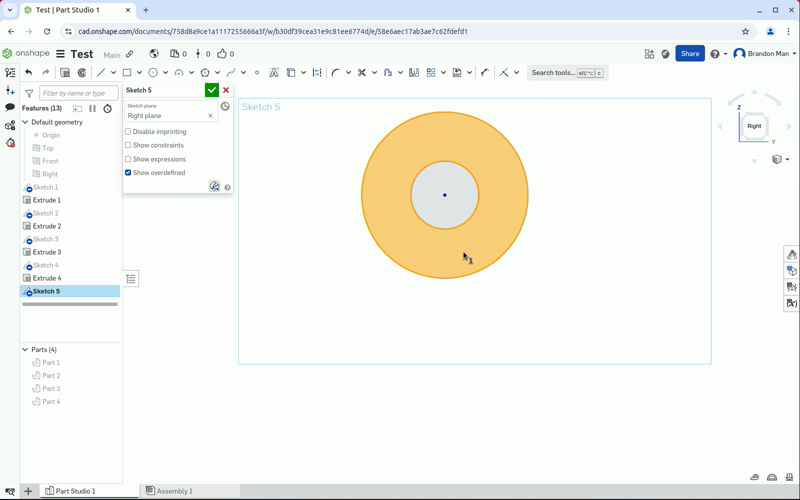
scroll(-6)
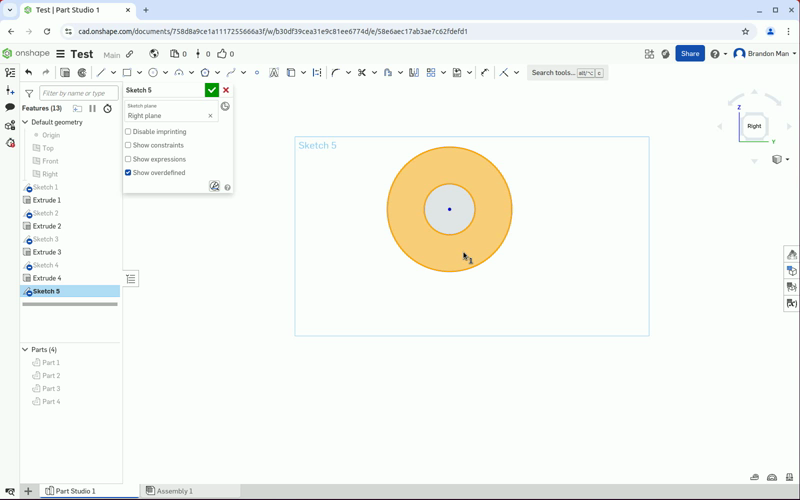
scroll(-6)
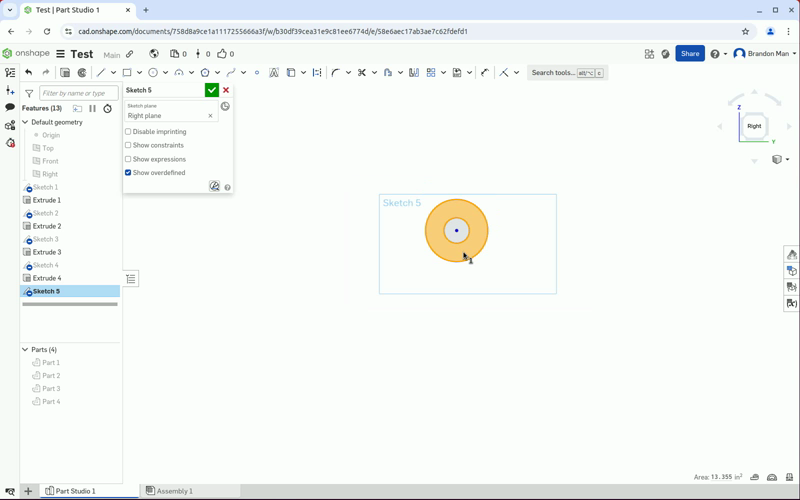
scroll(-6)
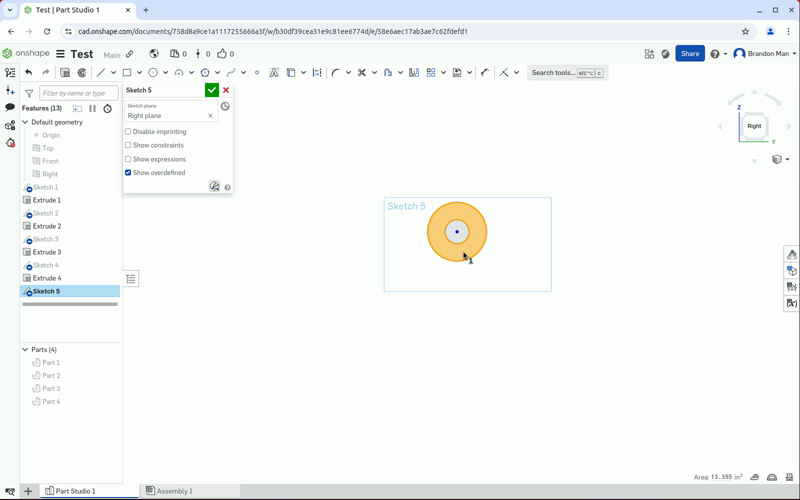
scroll(-6)
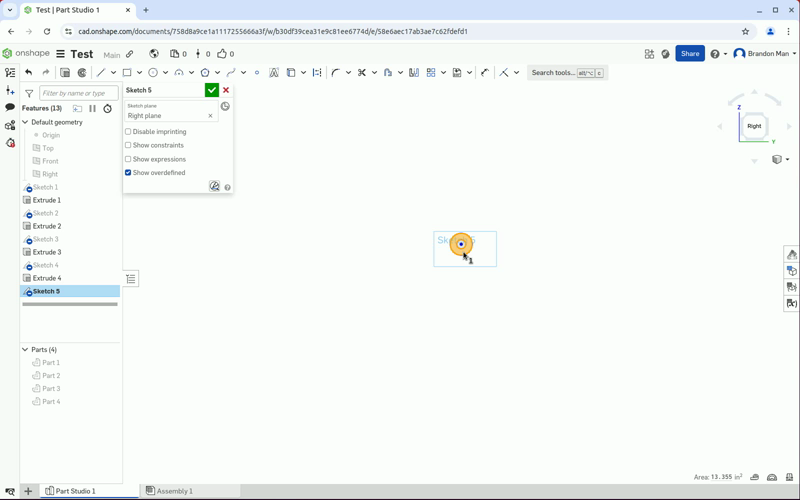
mouse_move(73, 352)
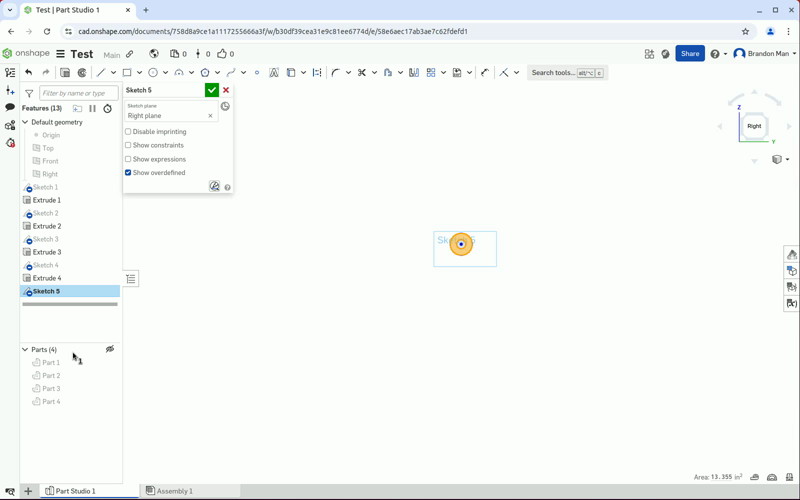
key(shift+y)
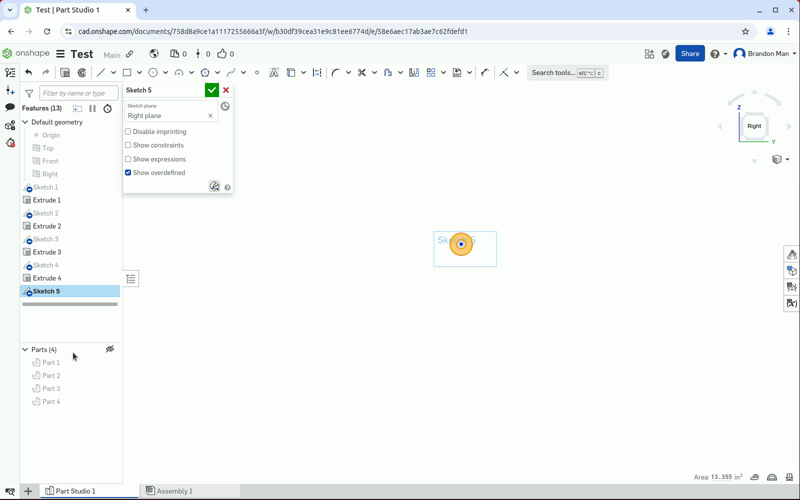
key(shift+e)
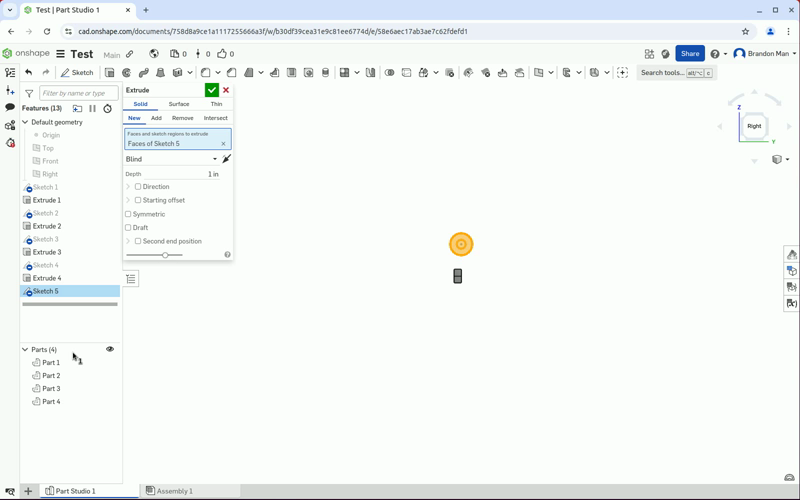
mouse_move(143, 106)
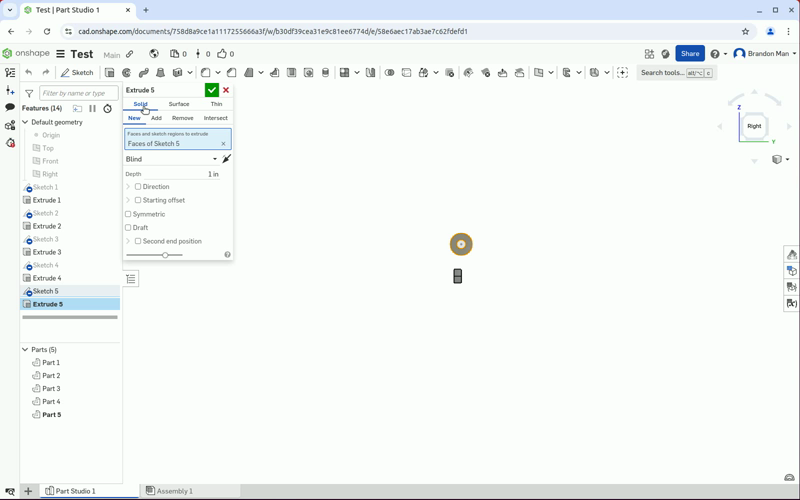
click(143, 106)
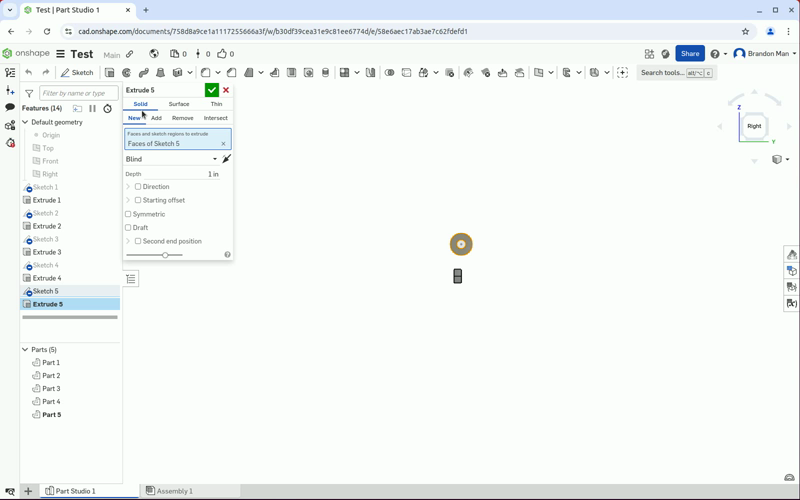
mouse_move(137, 120)
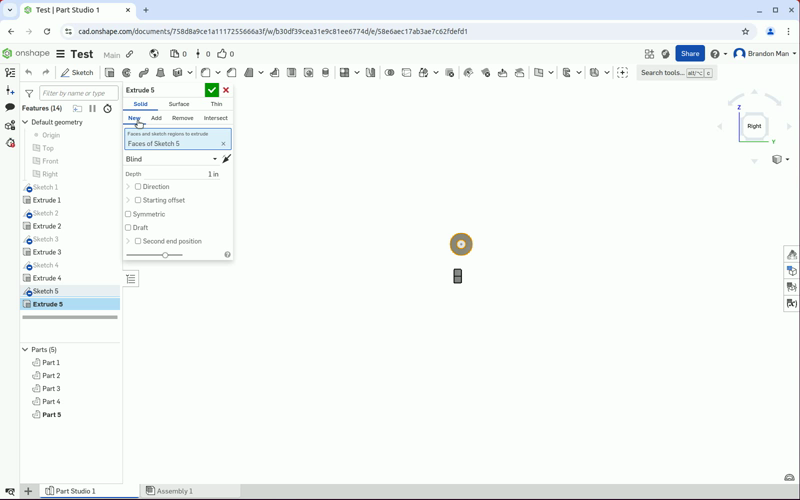
click(137, 120)
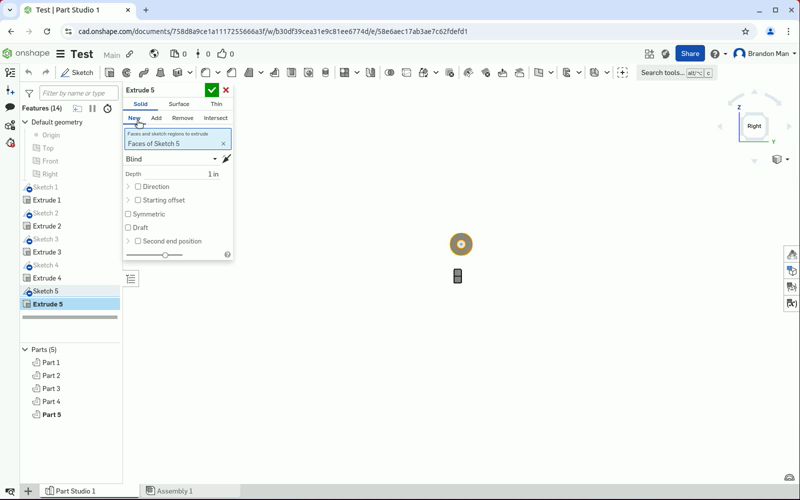
key(tab, 4)
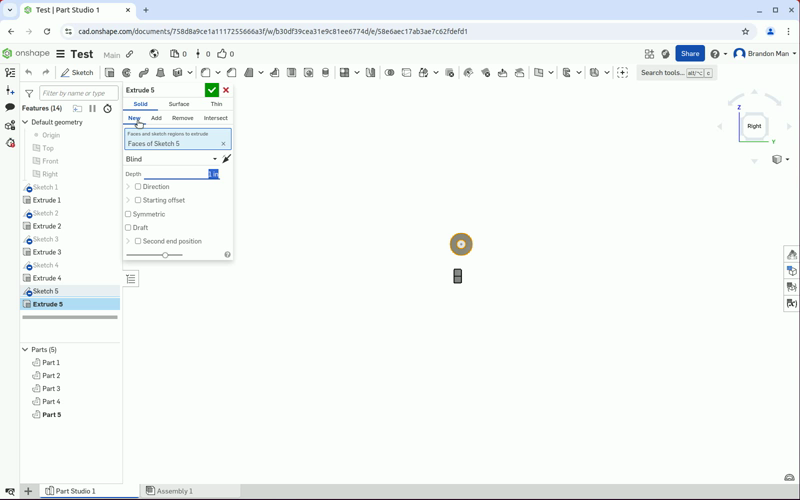
text(10.832)
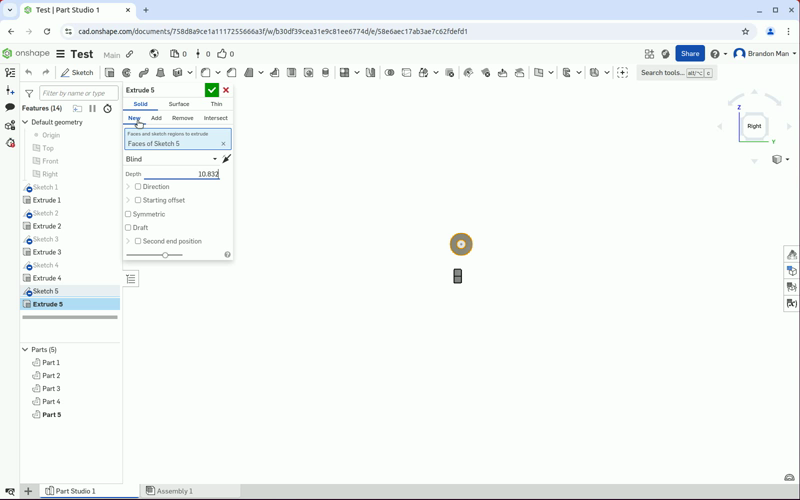
key(enter)
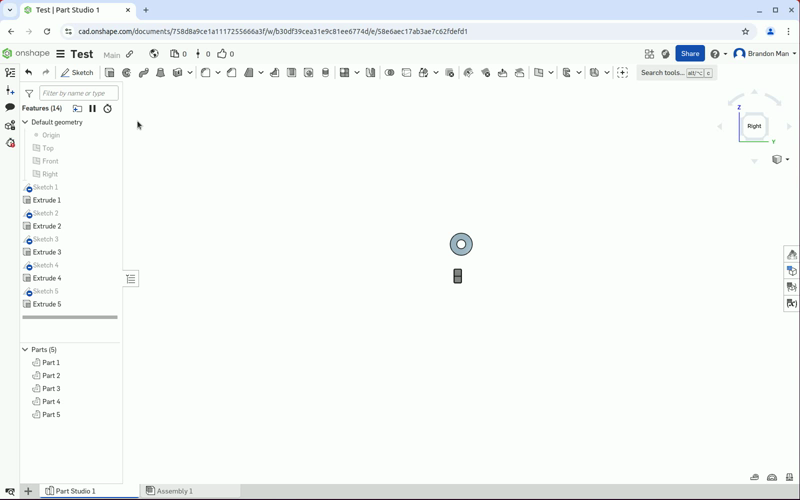
key(shift+h)
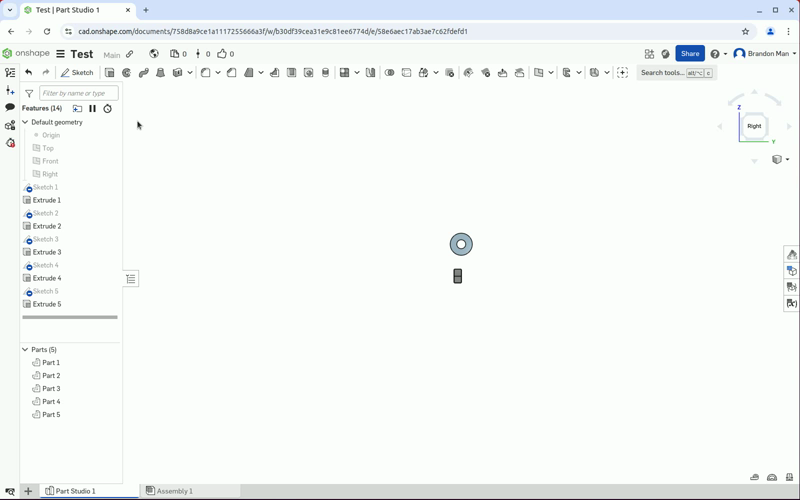
key(shift+h)
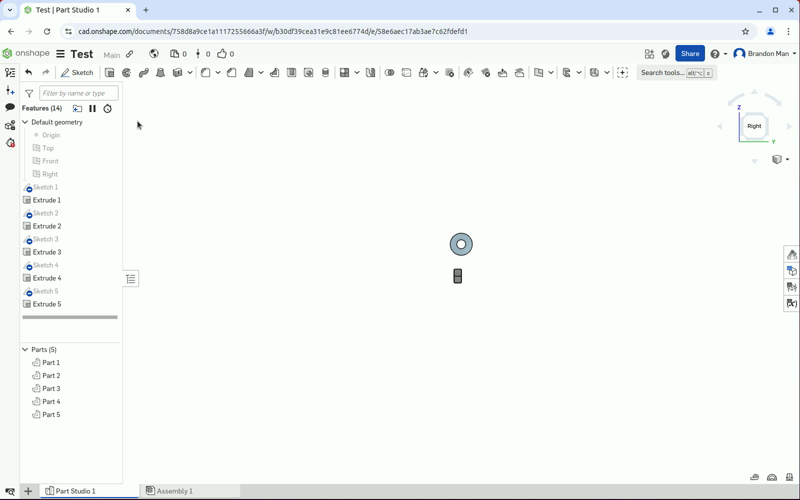
mouse_move(73, 189)
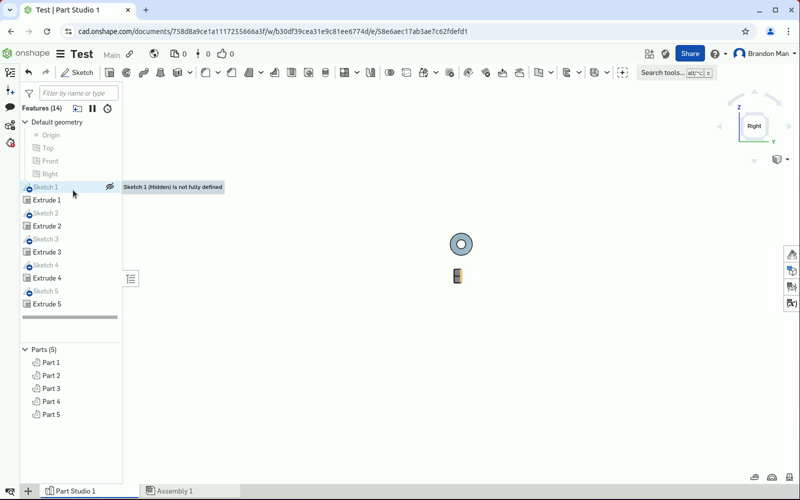
click(73, 189)
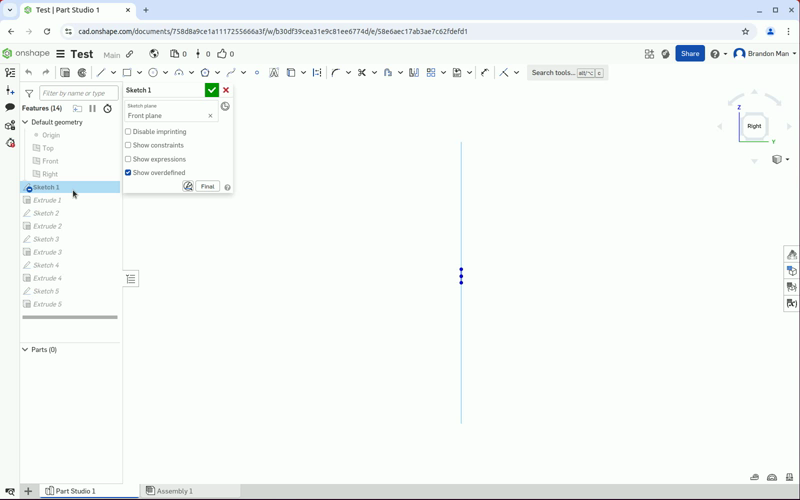
mouse_move(229, 92)
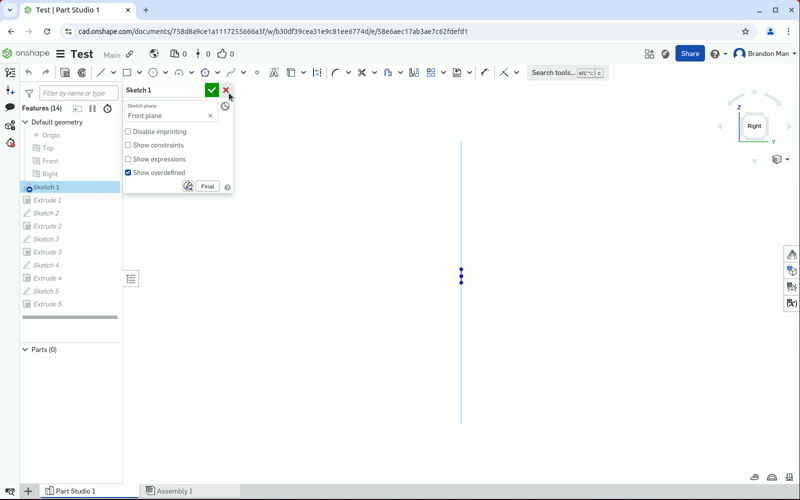
click(229, 92)
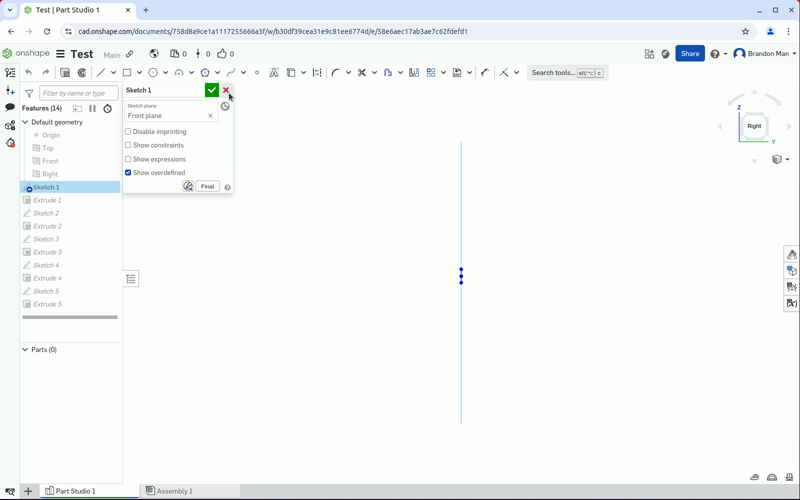
key(shift+s)
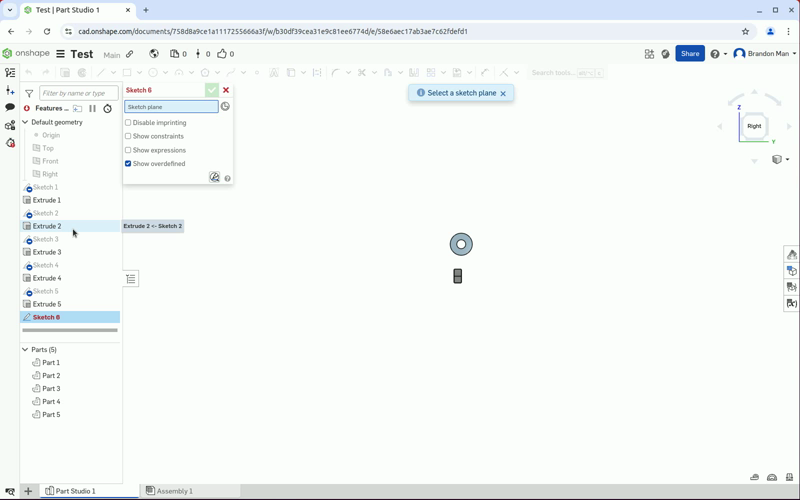
scroll(3)
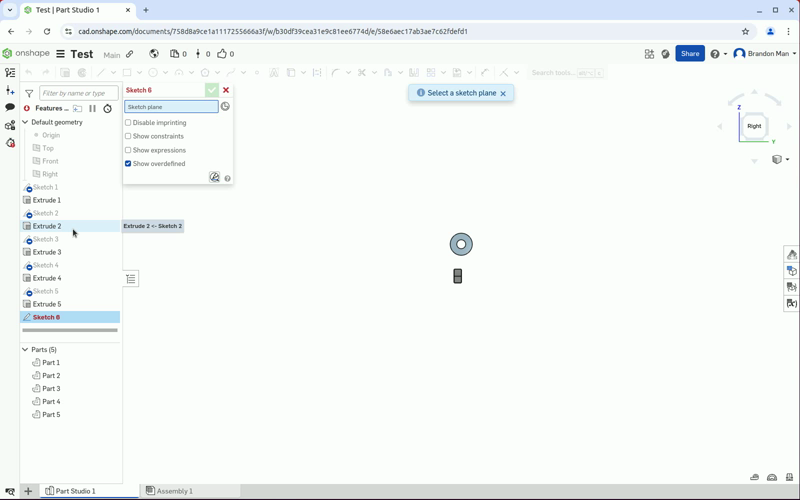
mouse_move(73, 176)
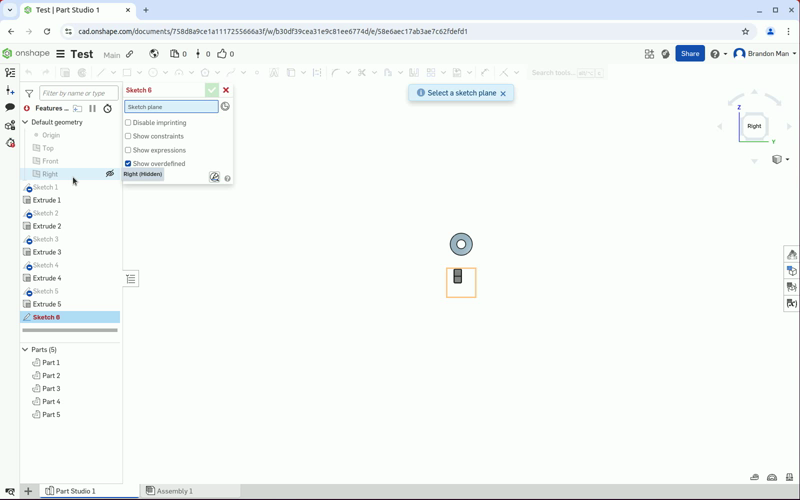
click(73, 176)
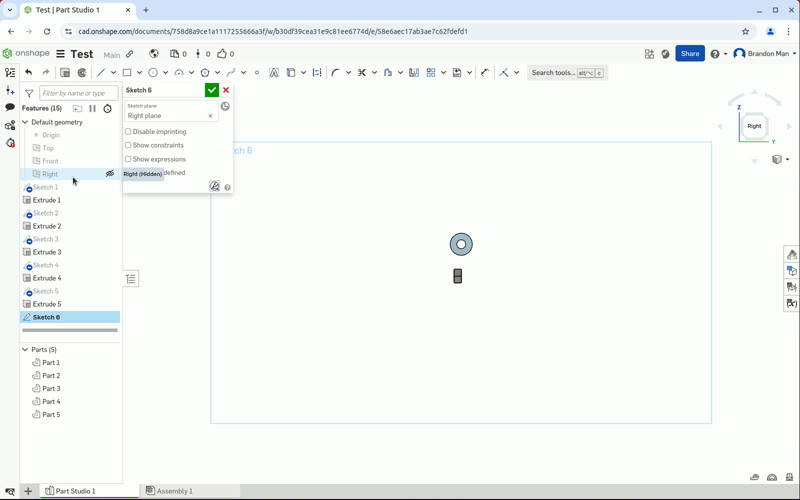
mouse_move(73, 352)
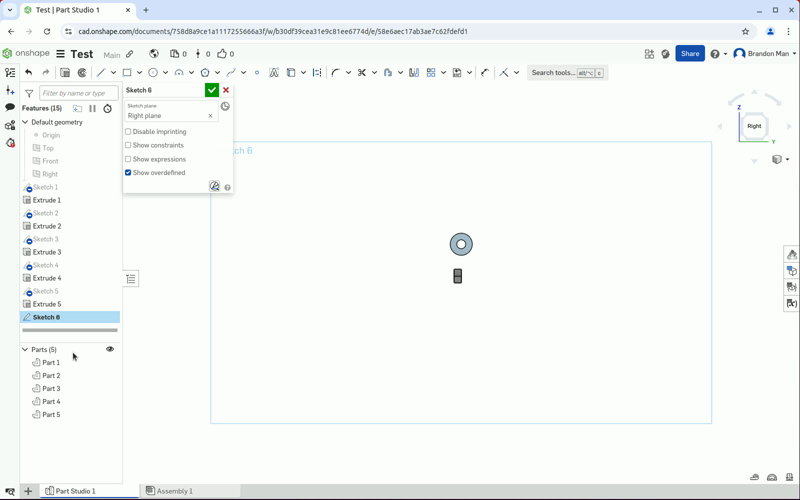
key(y)
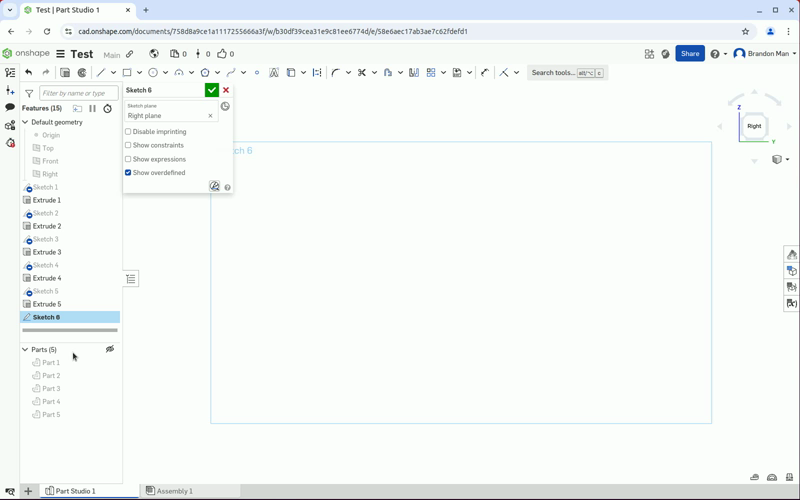
key(c)
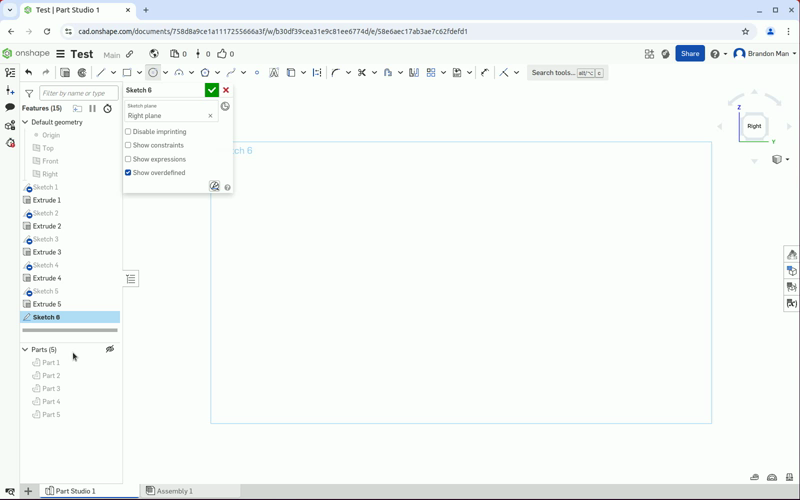
key_down(shift)
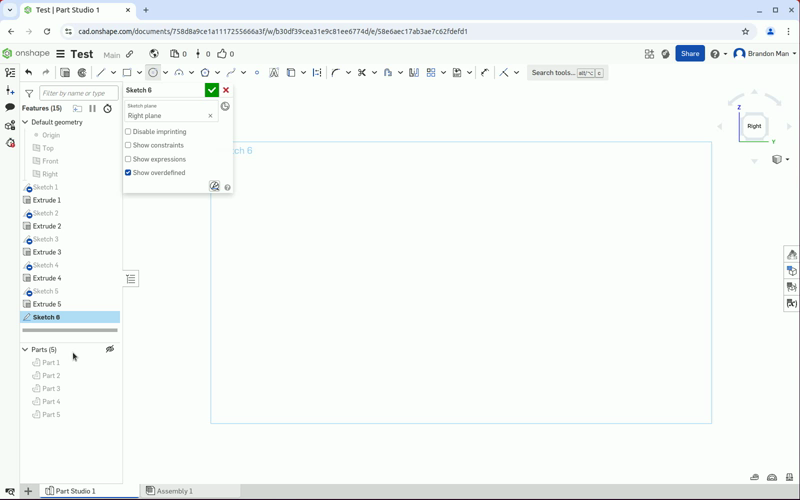
mouse_move(461, 244)
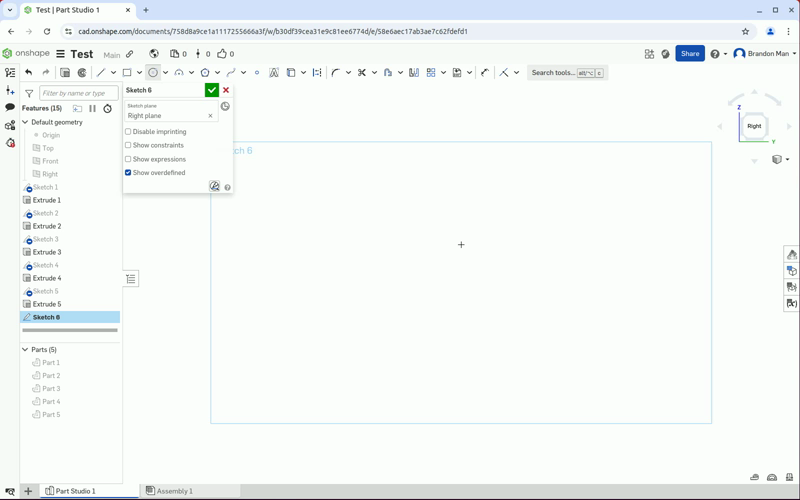
click(461, 244)
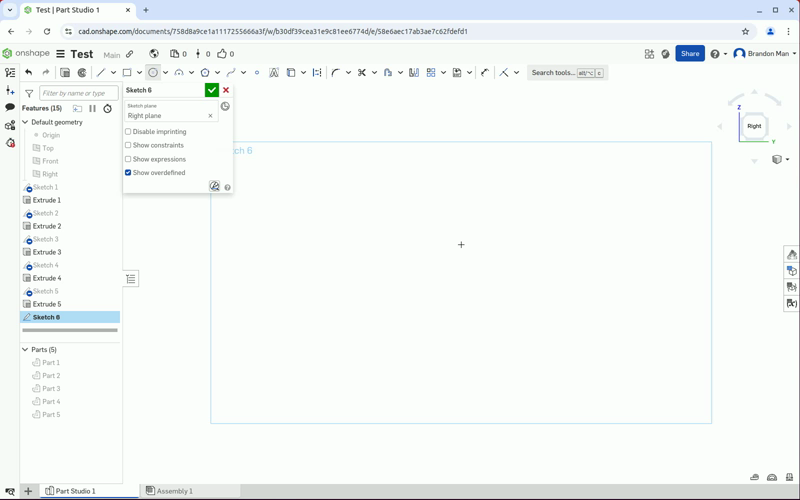
key_up(shift)
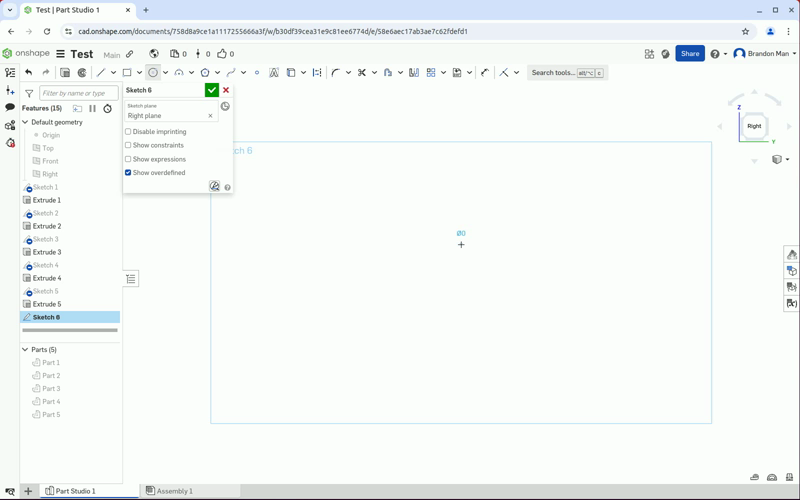
mouse_move(472, 244)
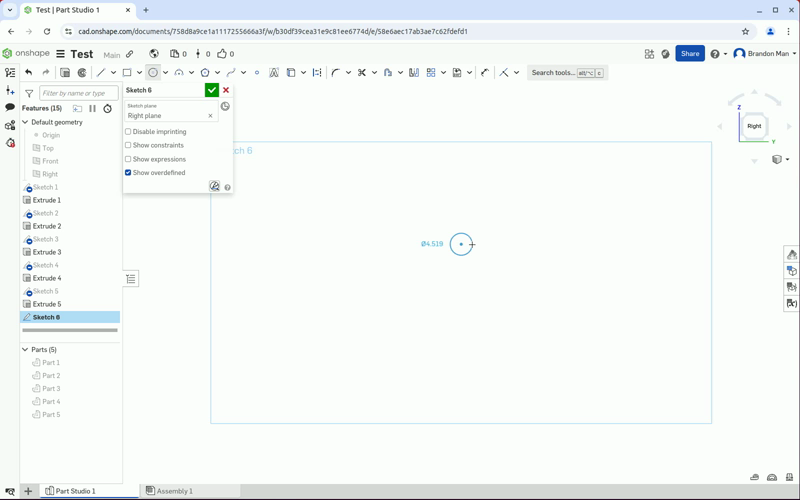
click(472, 244)
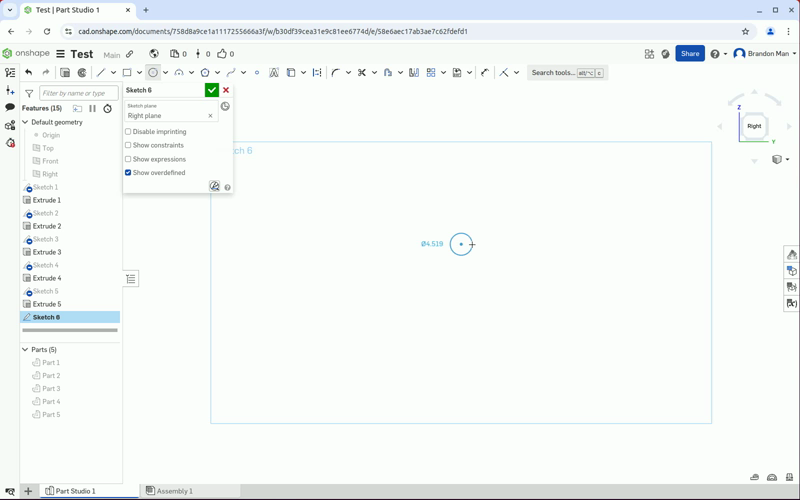
key(esc)
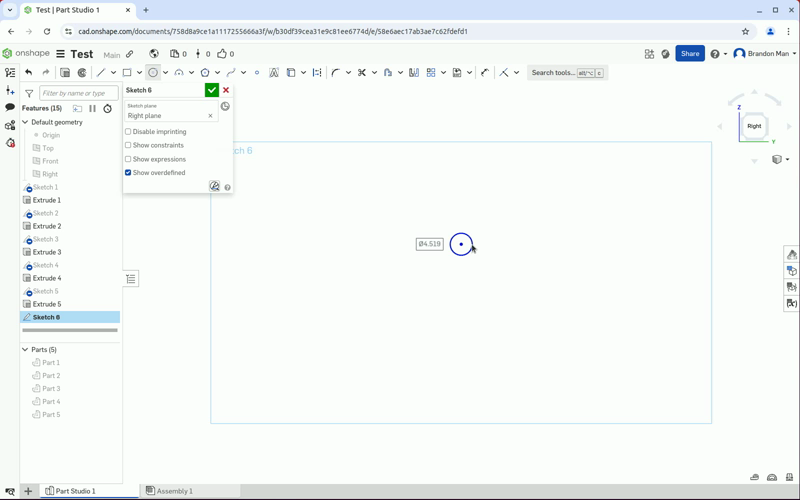
key(c)
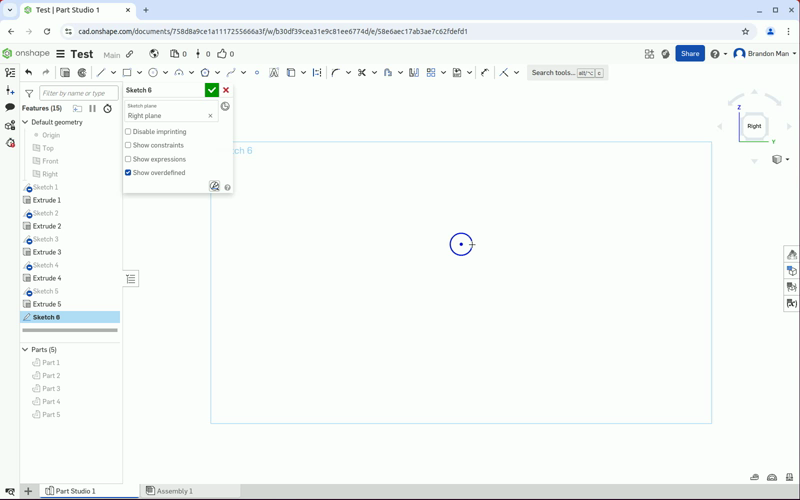
key_down(shift)
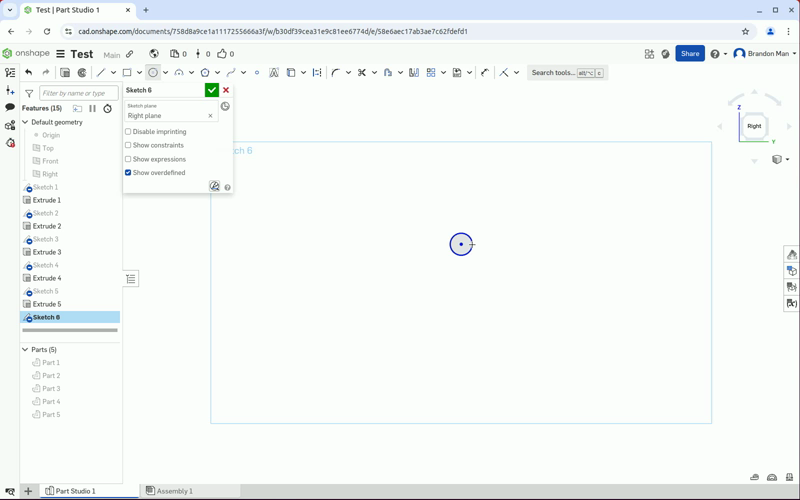
mouse_move(461, 244)
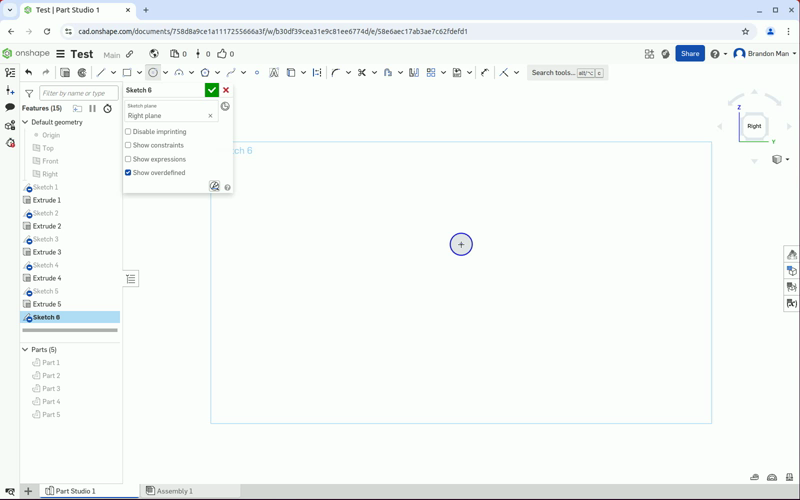
click(461, 244)
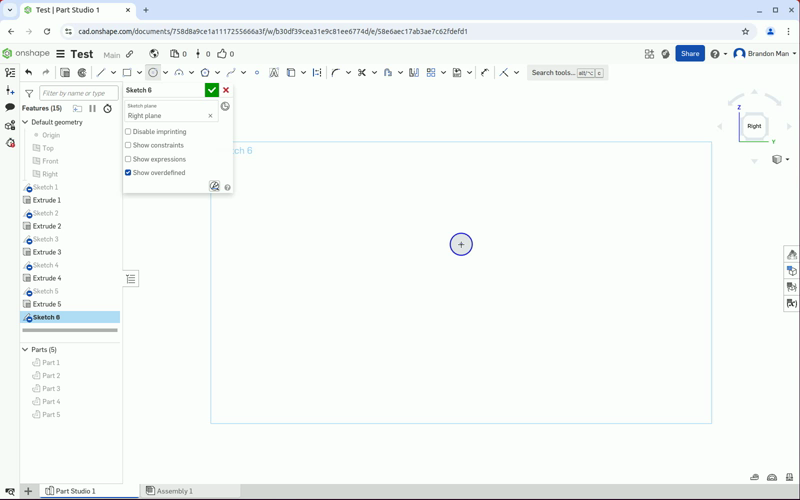
key_up(shift)
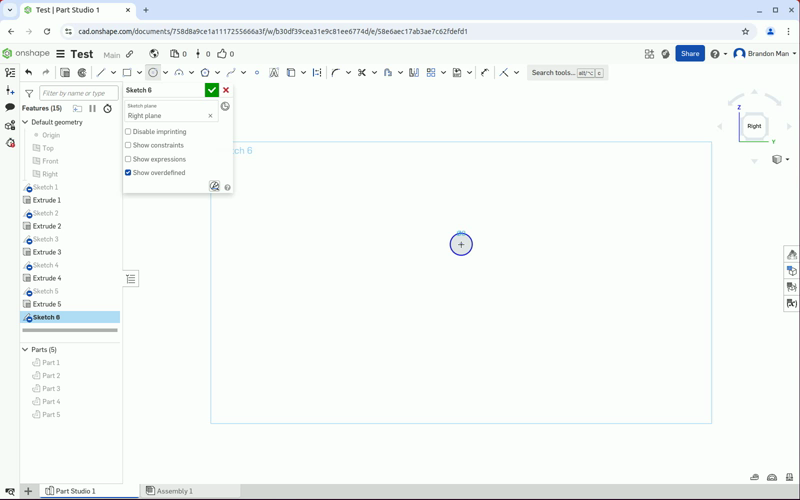
mouse_move(465, 244)
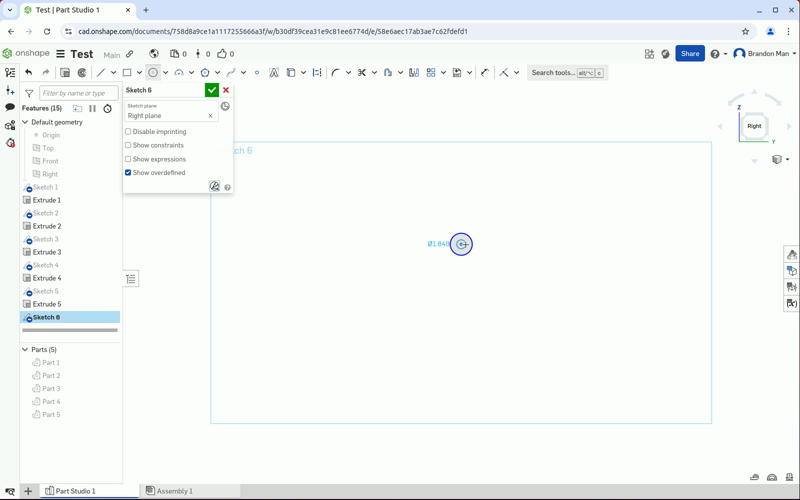
scroll(6)
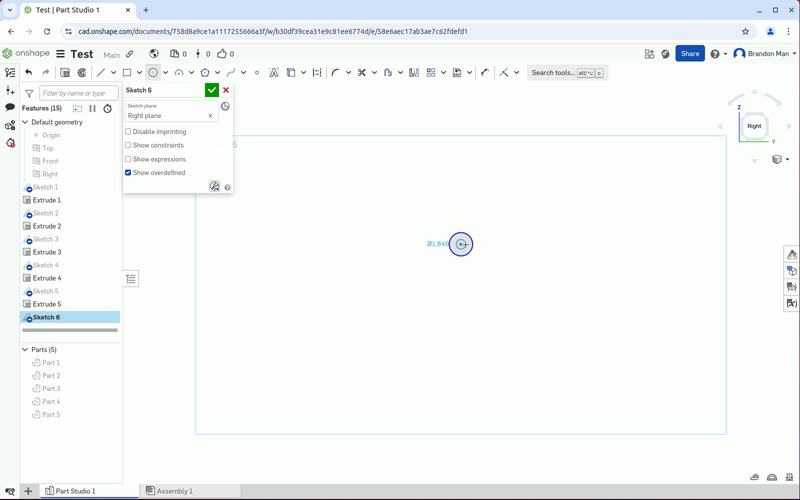
scroll(6)
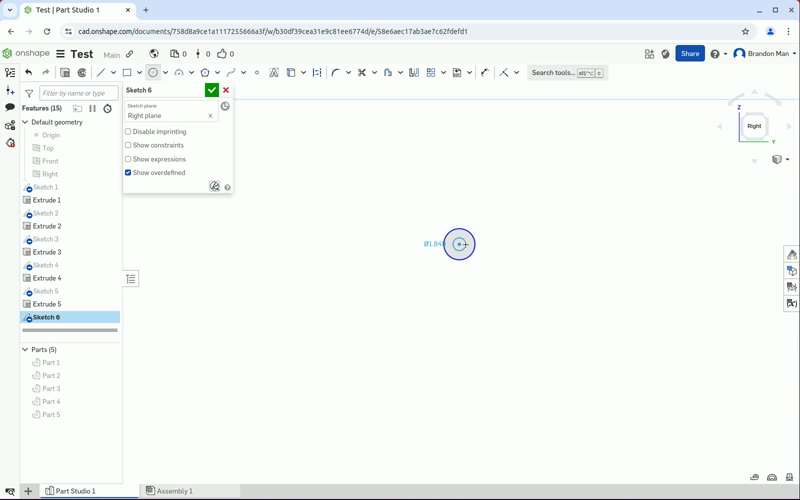
scroll(6)
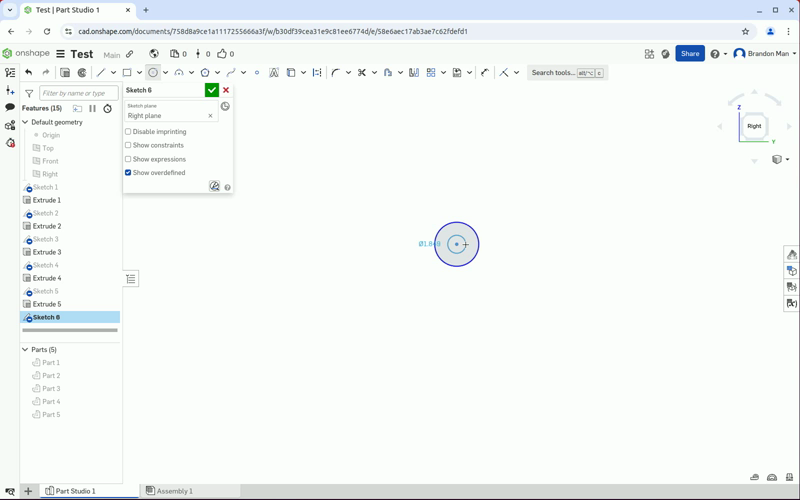
scroll(6)
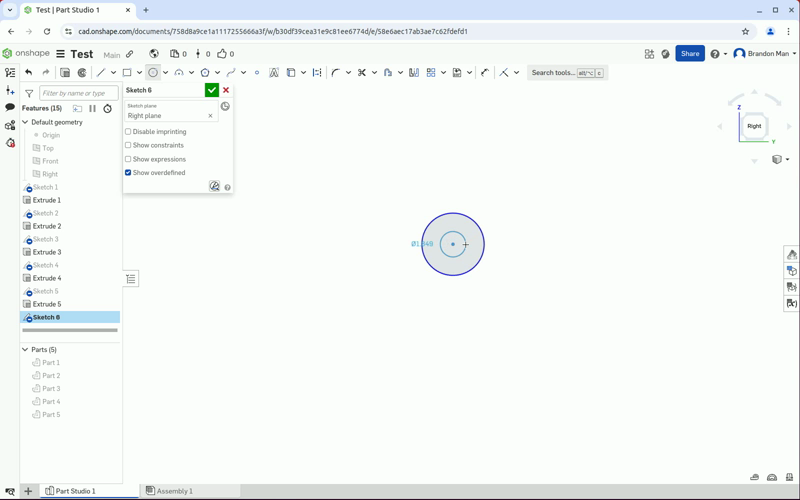
scroll(6)
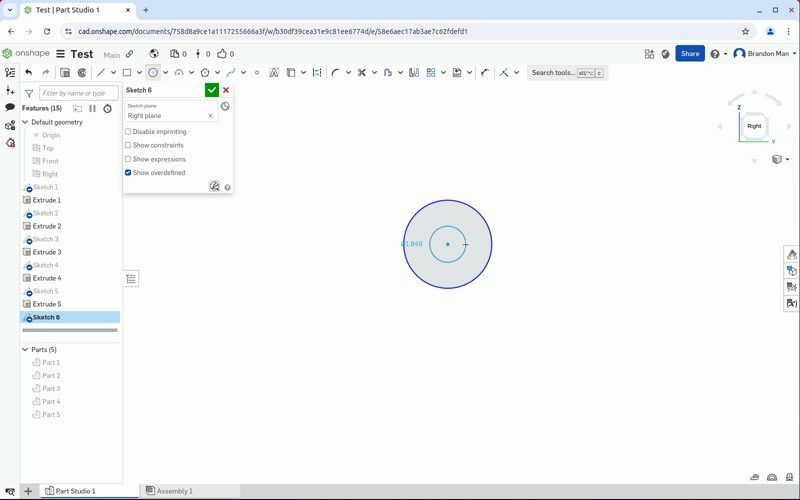
scroll(6)
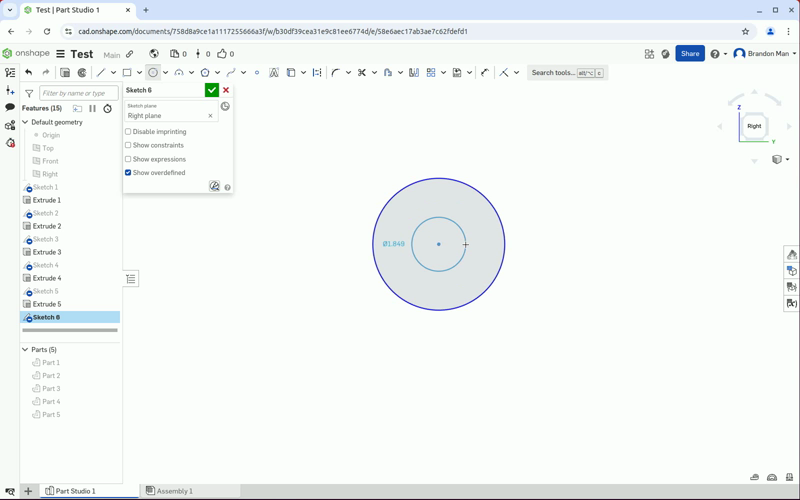
scroll(6)
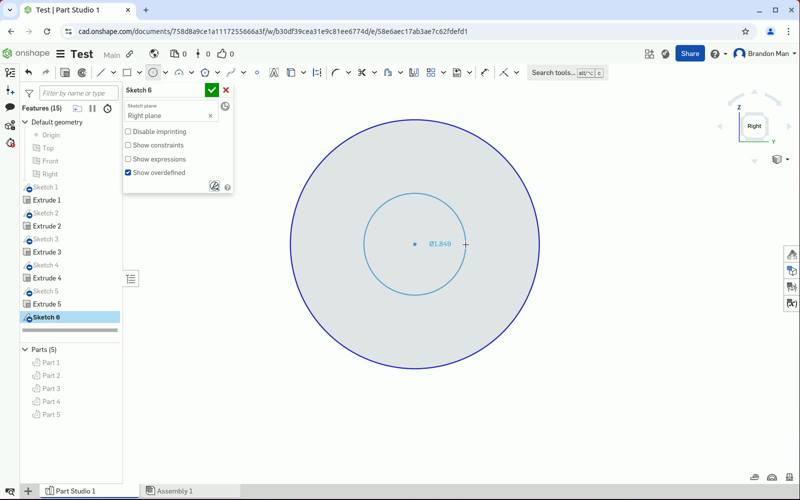
click(465, 244)
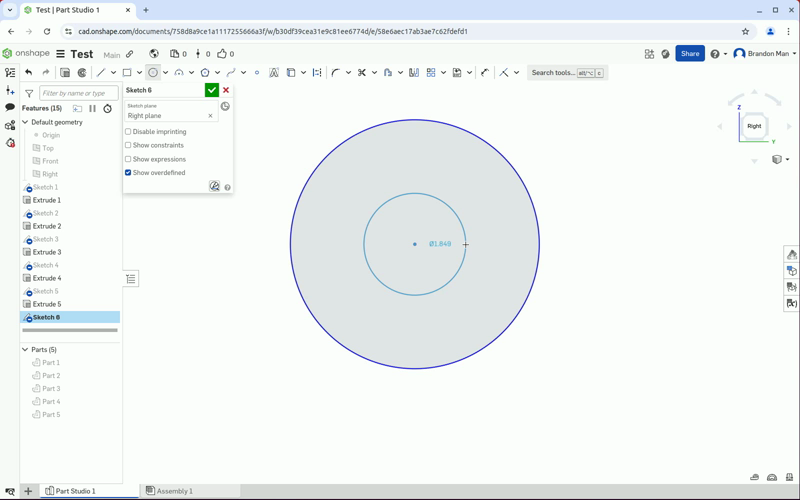
scroll(-6)
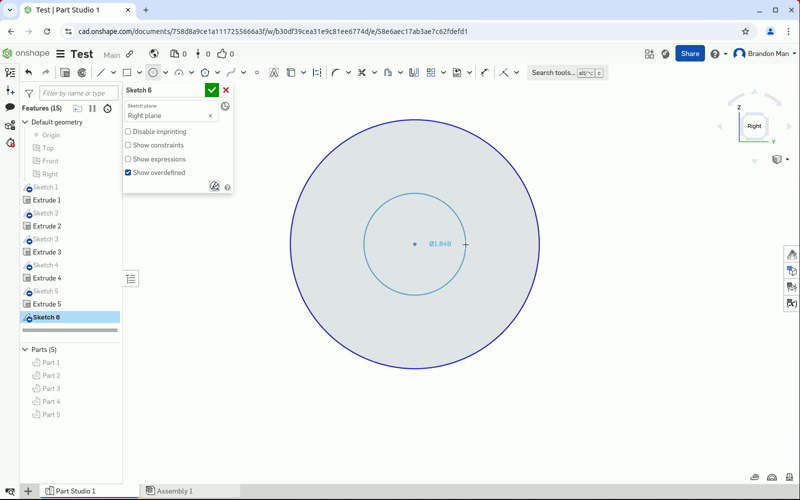
scroll(-6)
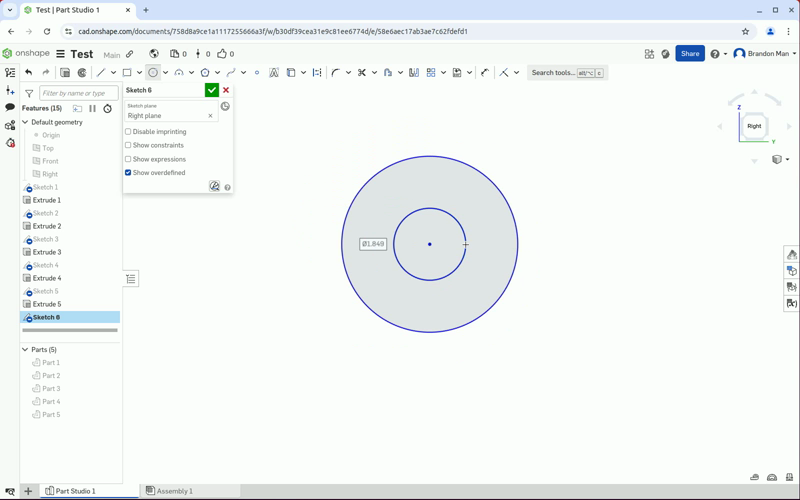
scroll(-6)
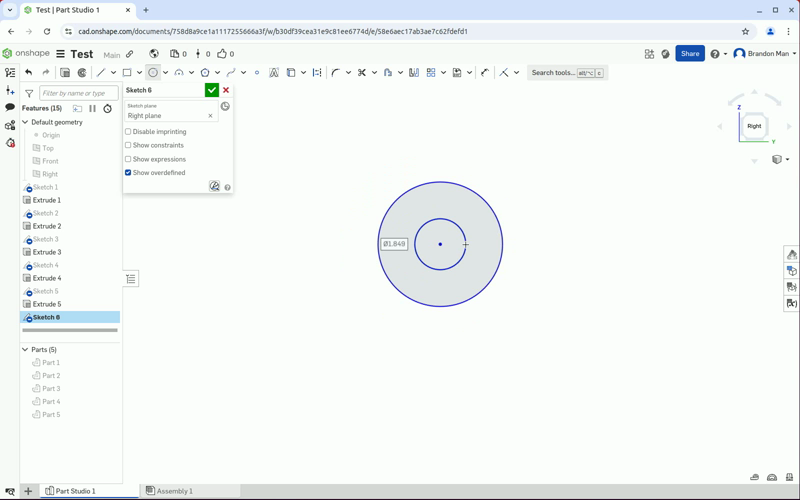
scroll(-6)
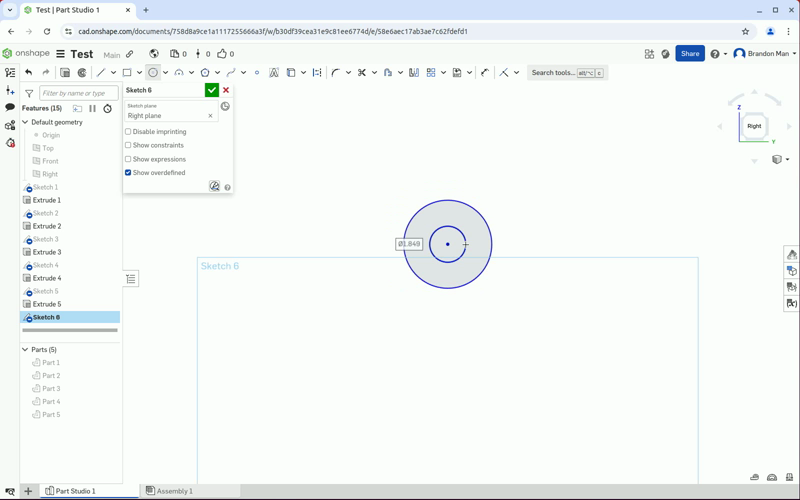
scroll(-6)
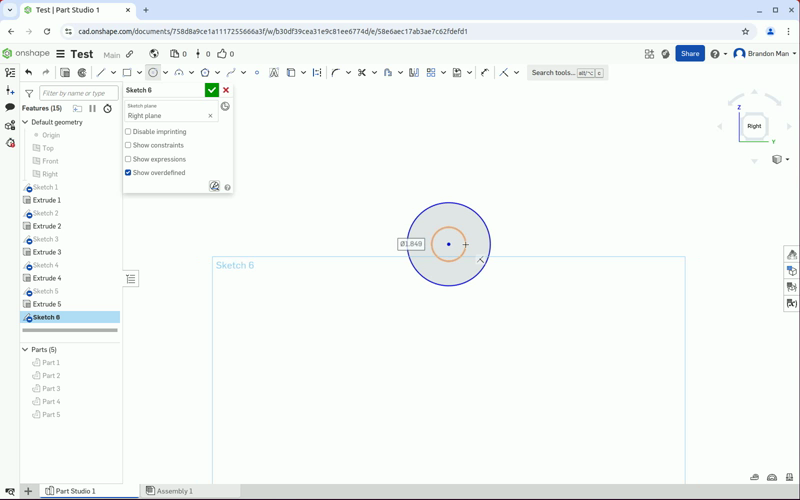
scroll(-6)
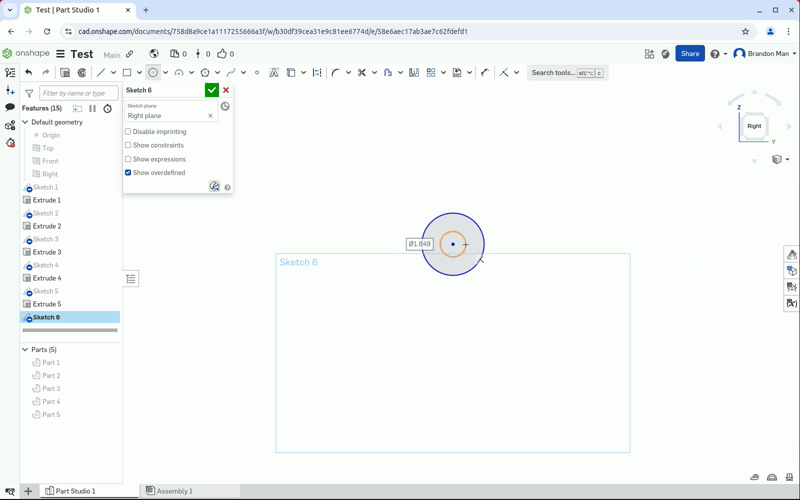
scroll(-6)
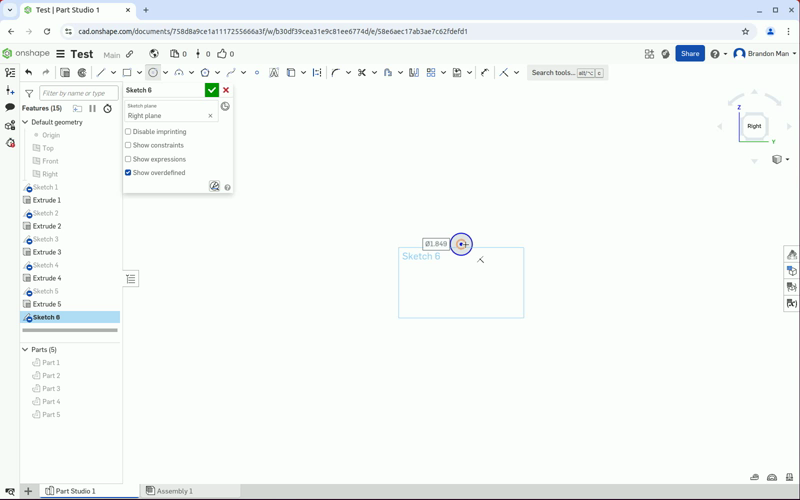
key(esc)
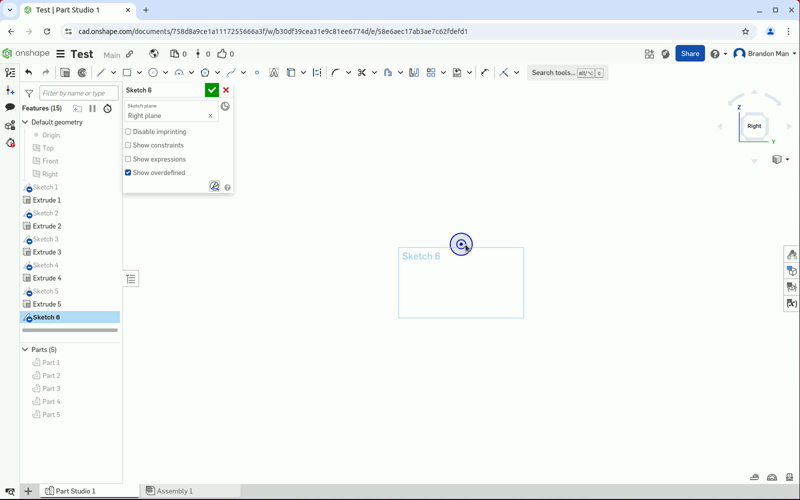
mouse_move(457, 250)
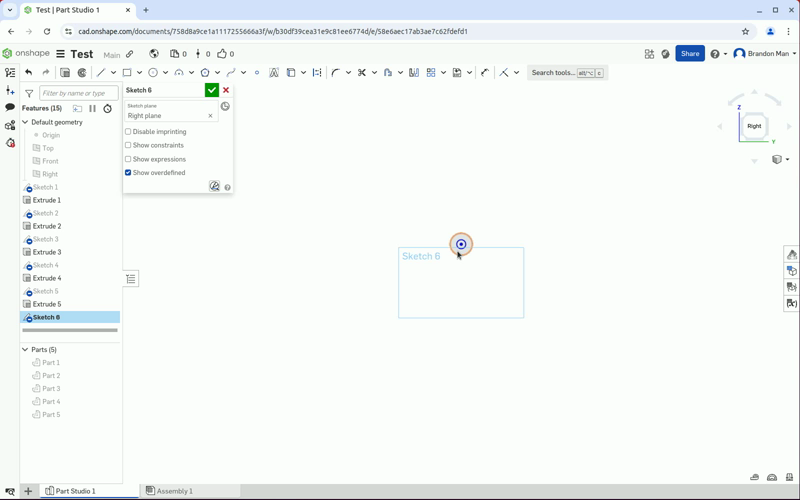
scroll(6)
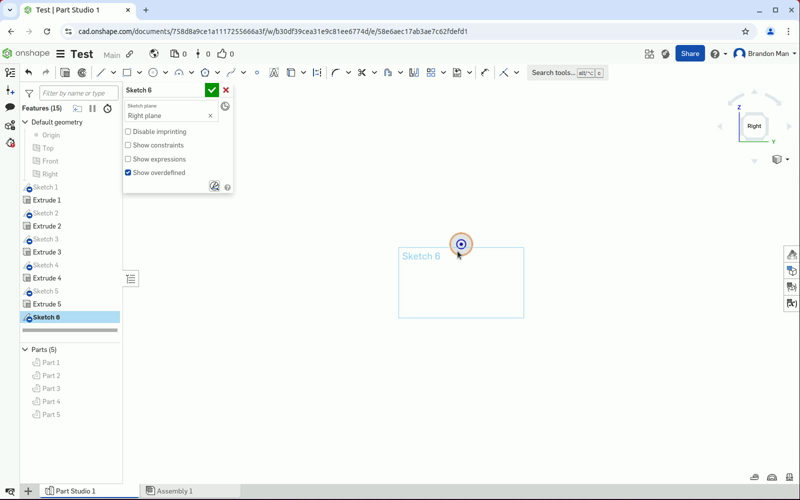
scroll(6)
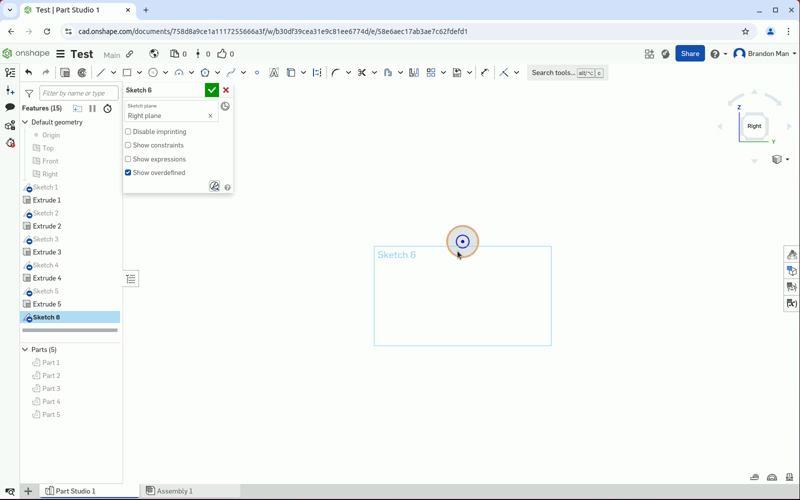
scroll(6)
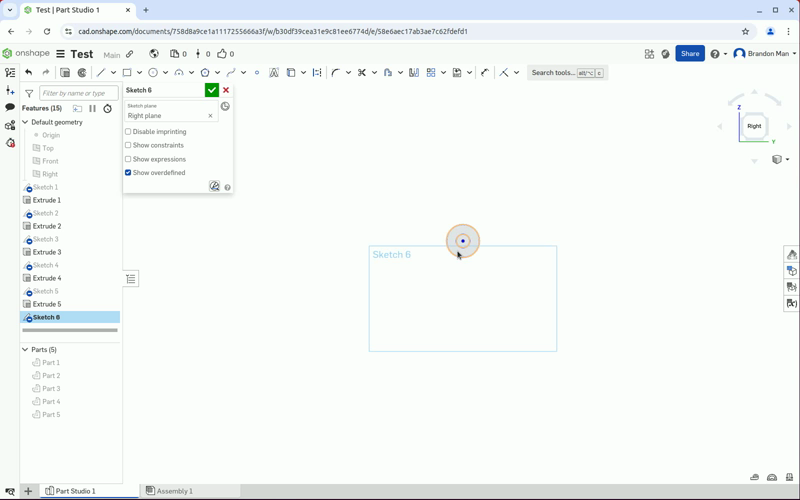
scroll(6)
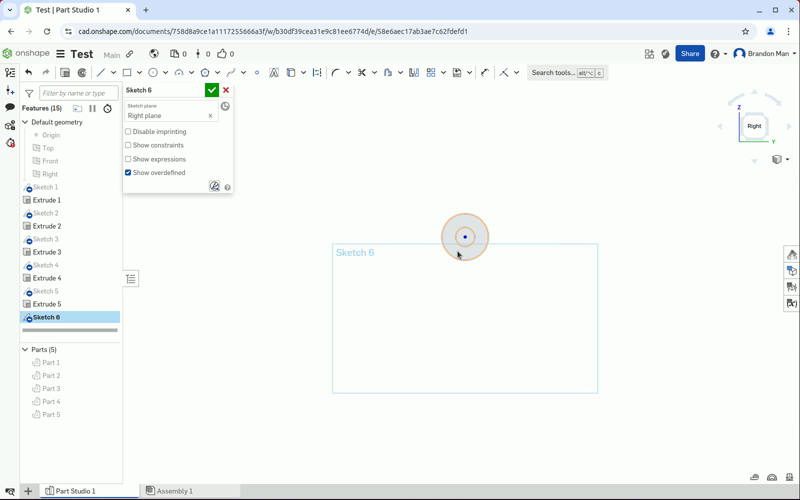
scroll(6)
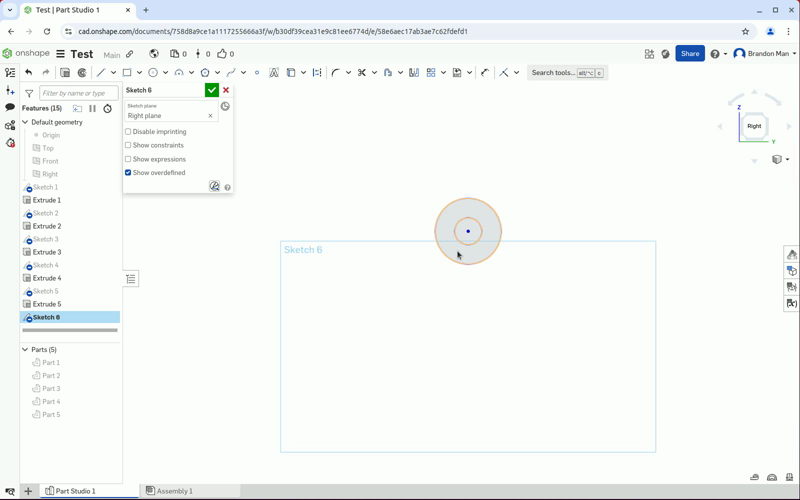
scroll(6)
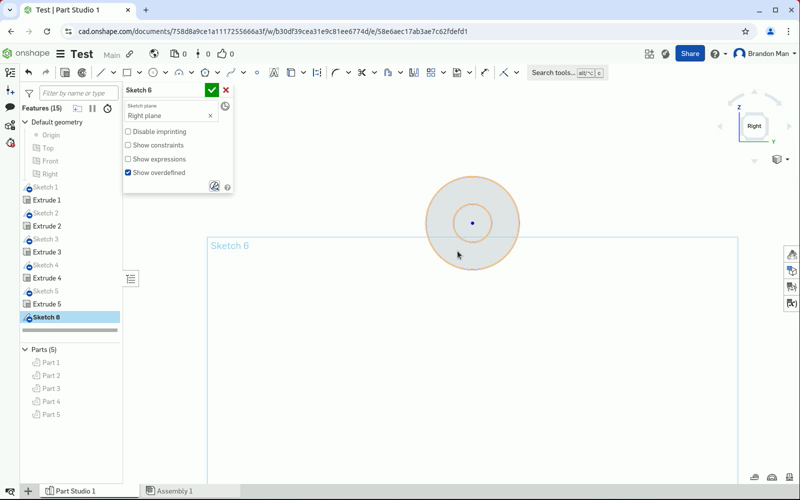
scroll(6)
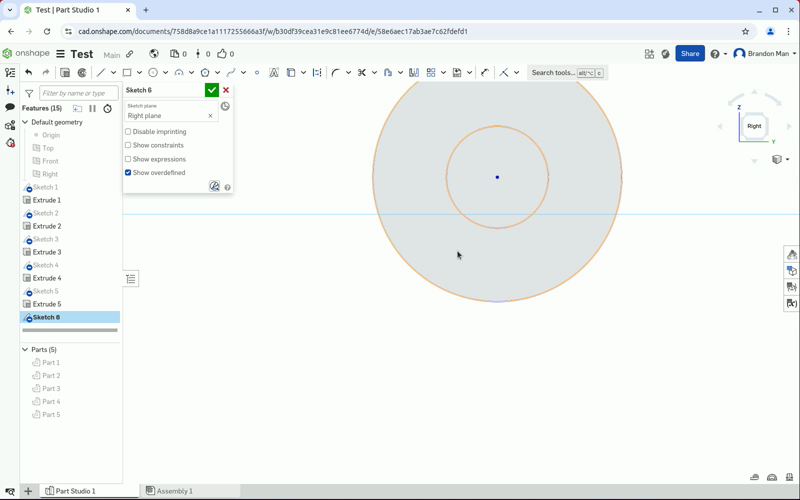
click(457, 250)
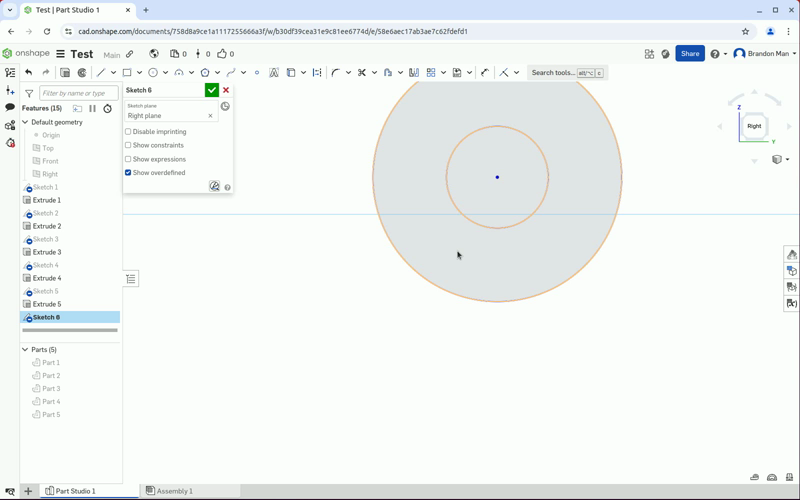
scroll(-6)
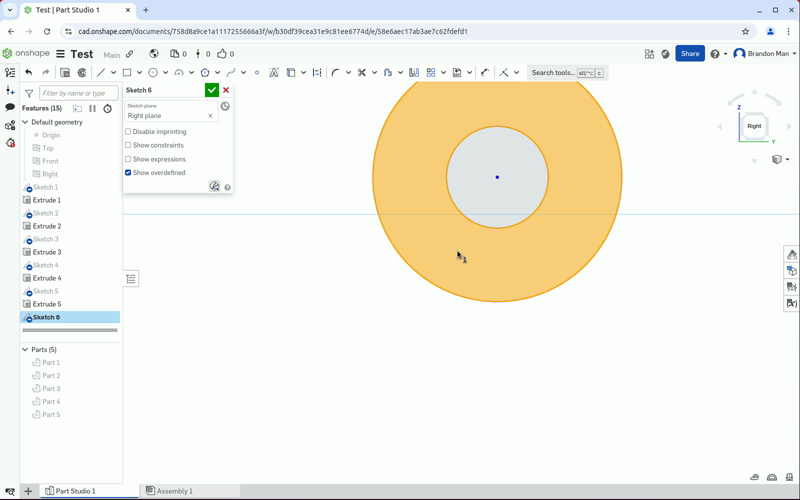
scroll(-6)
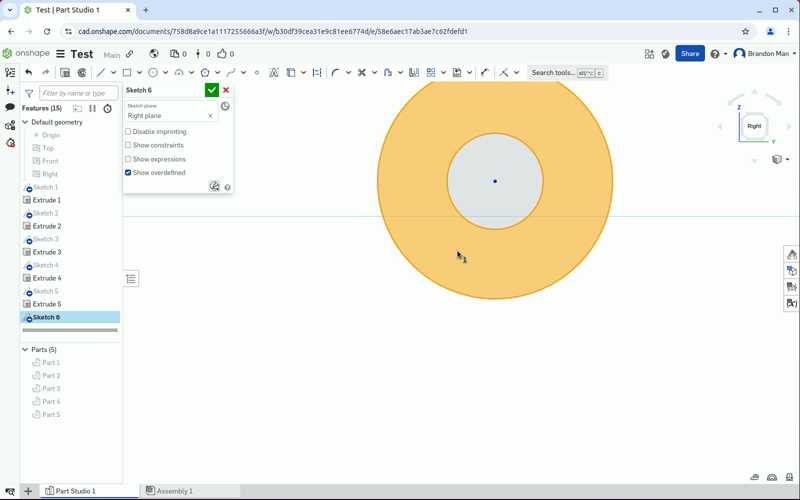
scroll(-6)
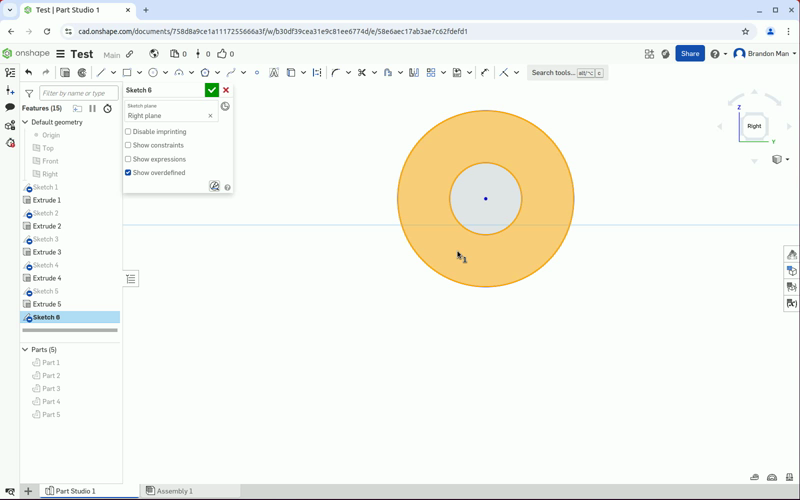
scroll(-6)
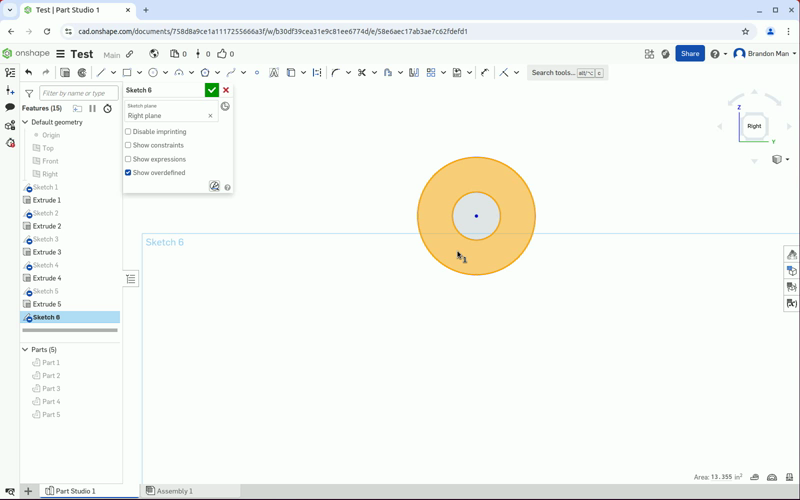
scroll(-6)
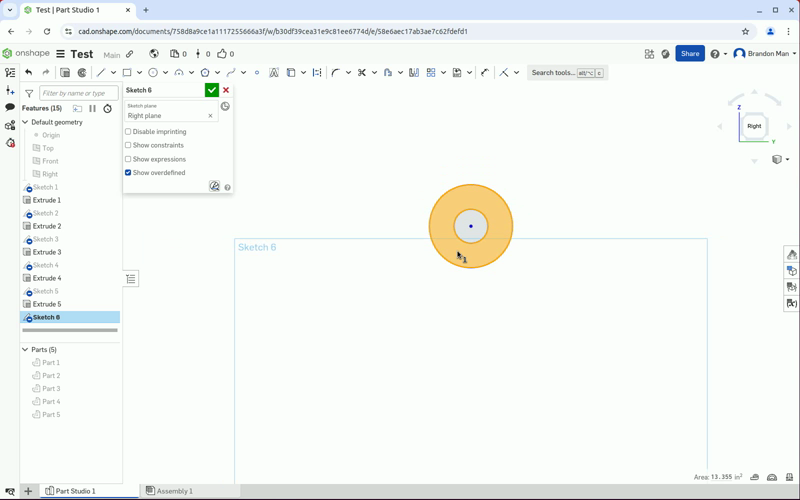
scroll(-6)
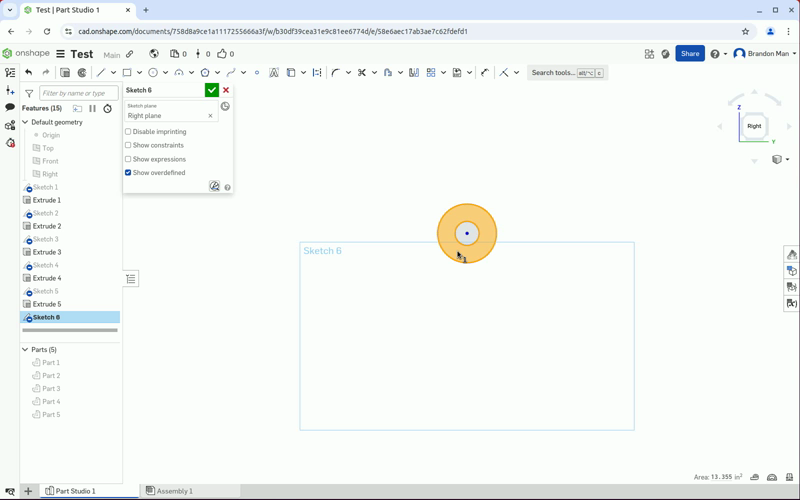
scroll(-6)
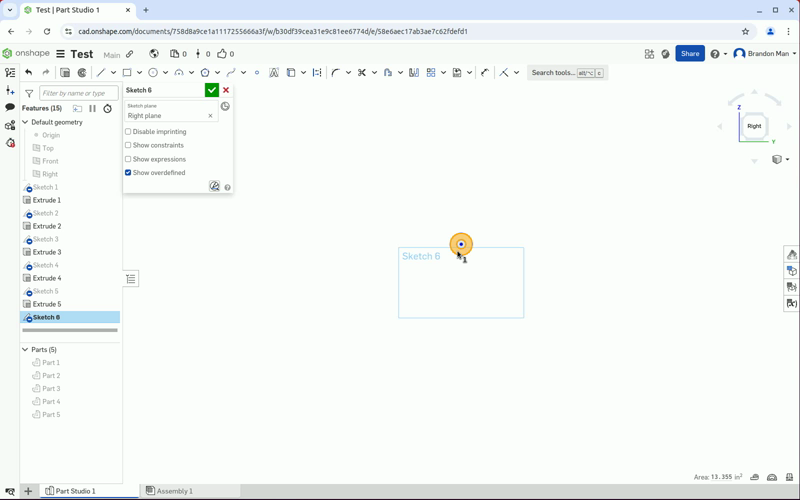
mouse_move(73, 352)
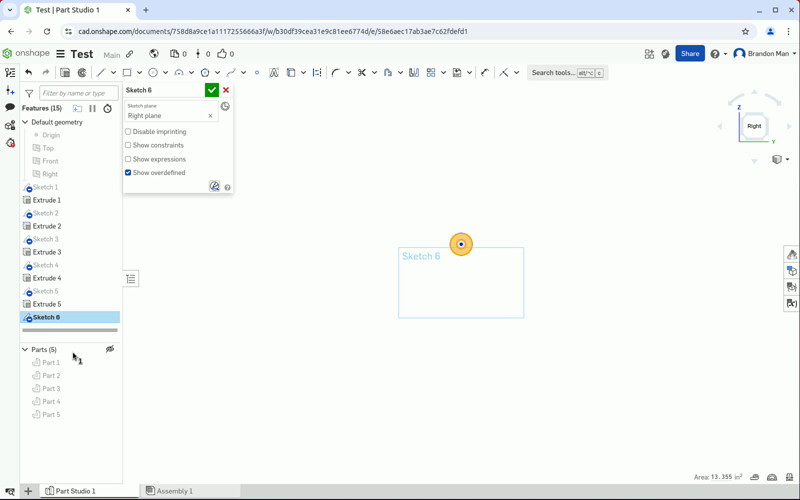
key(shift+y)
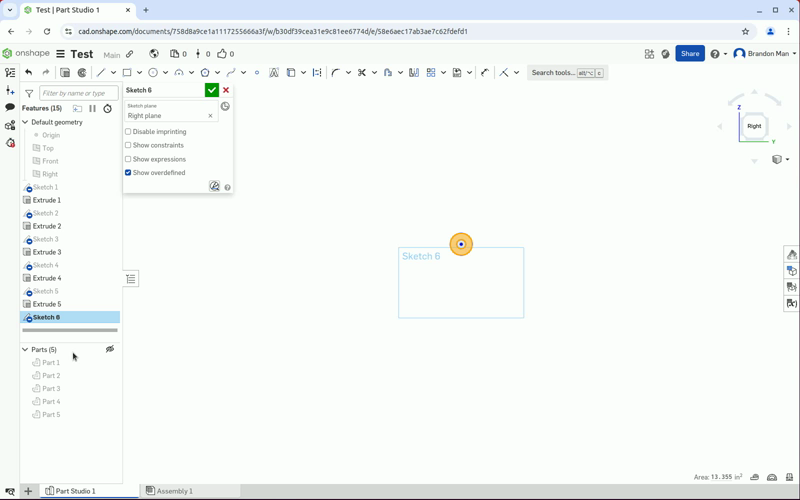
key(shift+e)
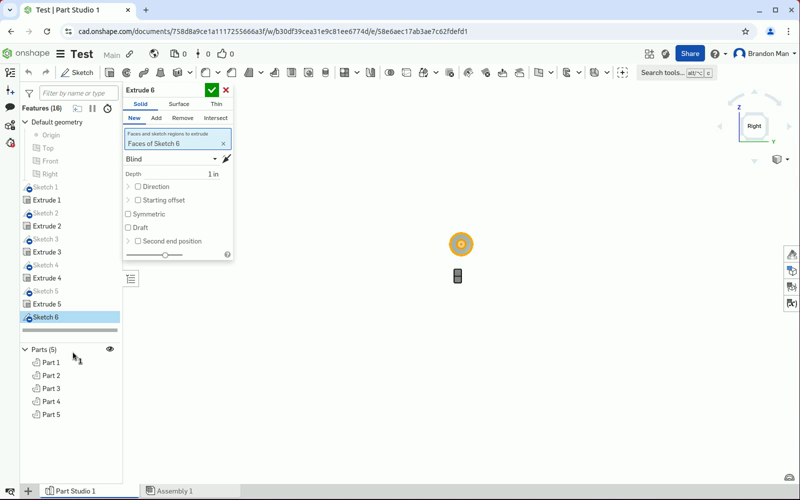
mouse_move(143, 106)
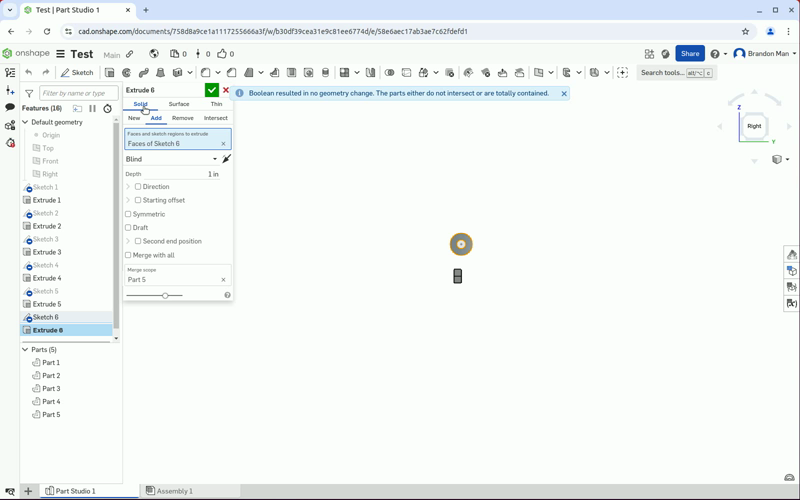
click(143, 106)
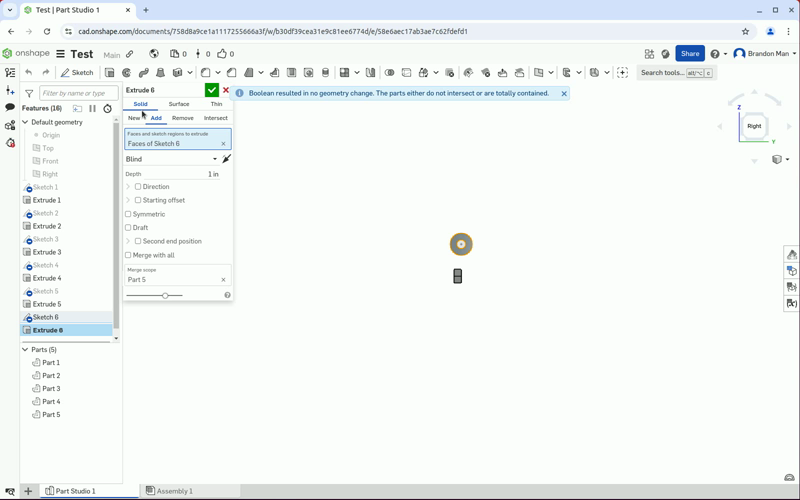
mouse_move(137, 120)
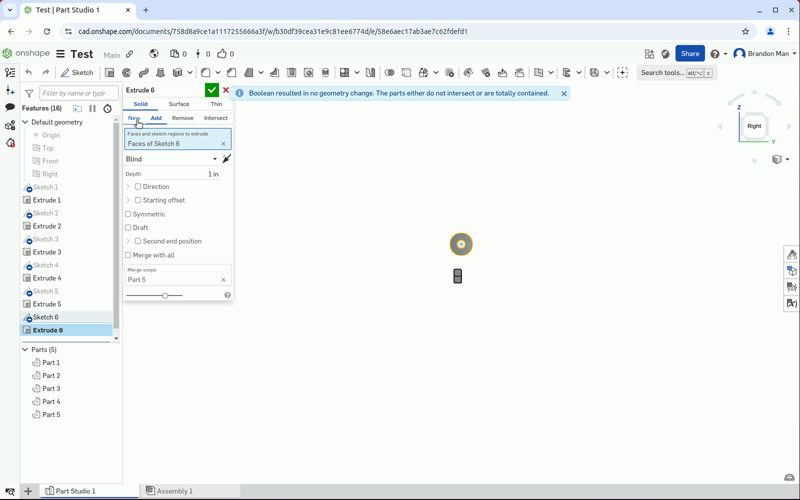
click(137, 120)
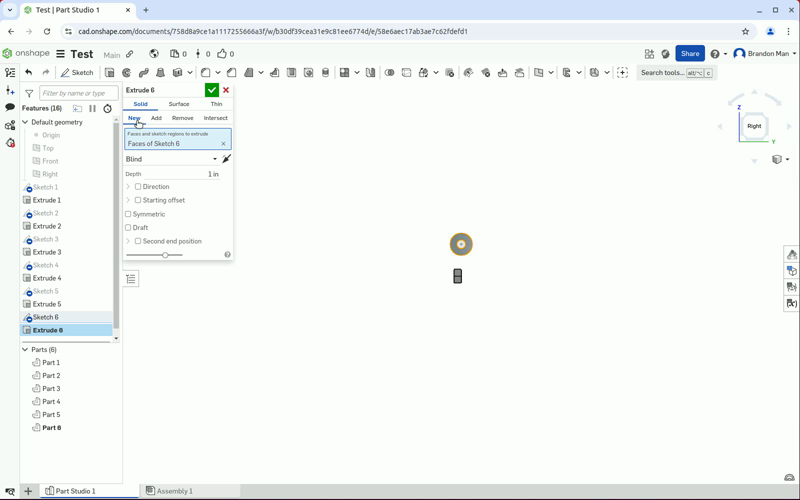
key(tab, 4)
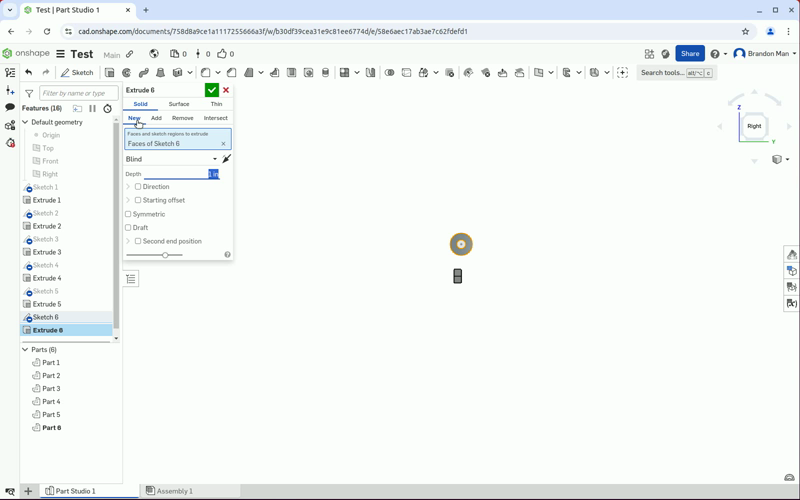
text(3.37)
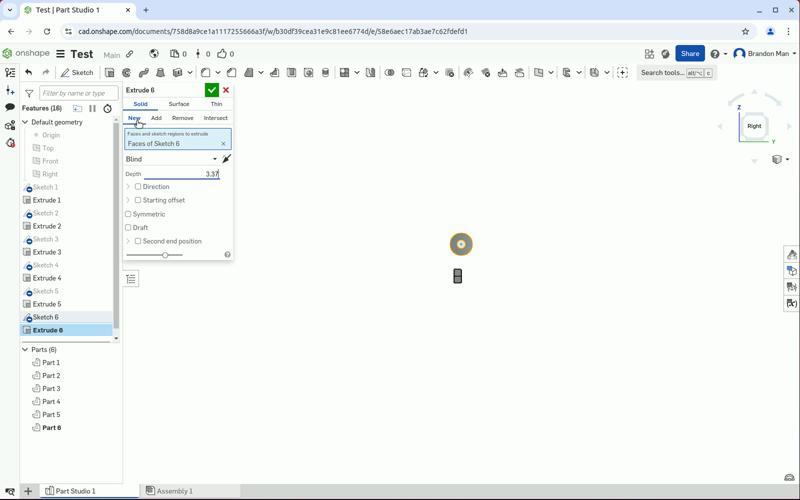
key(enter)
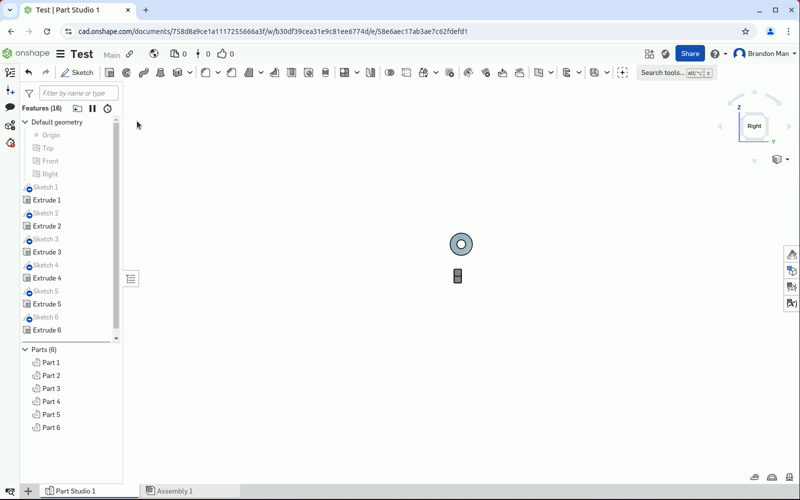
key(shift+h)
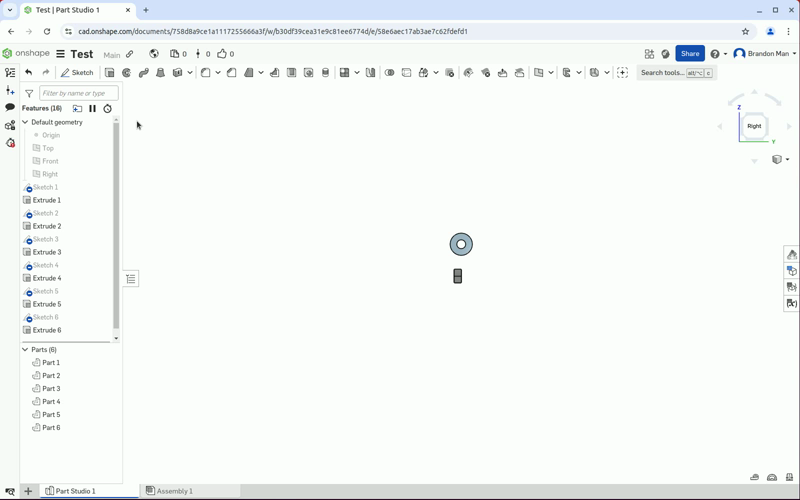
key(shift+h)
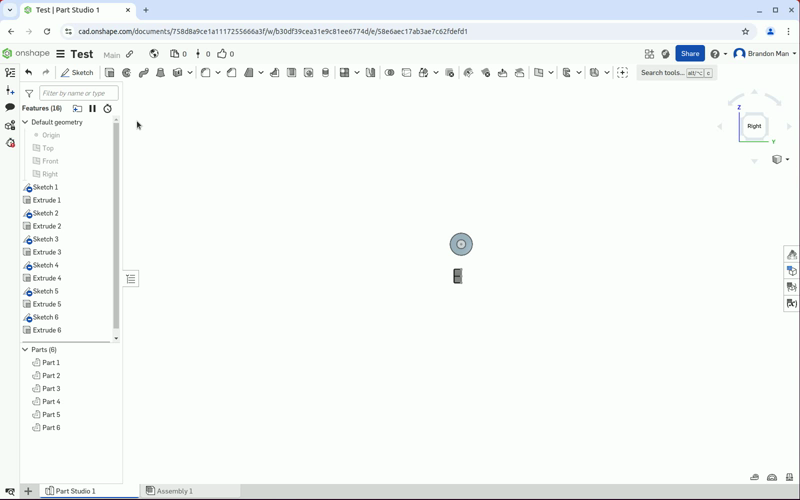
key(shift+7)
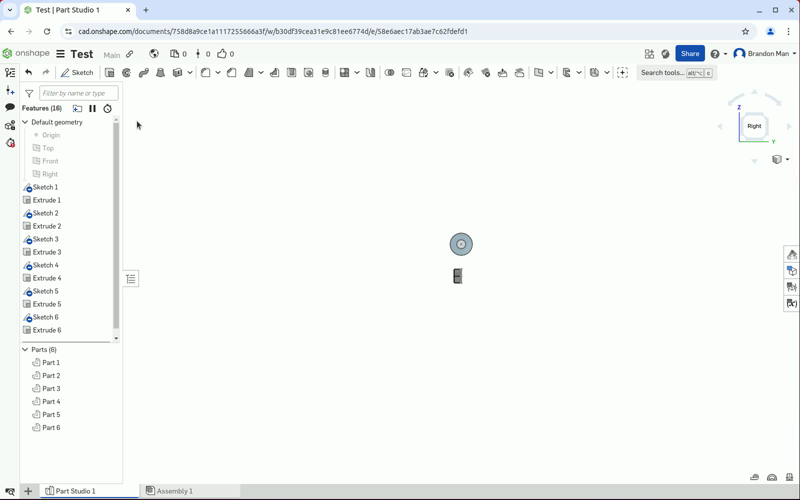
key(right, 2)
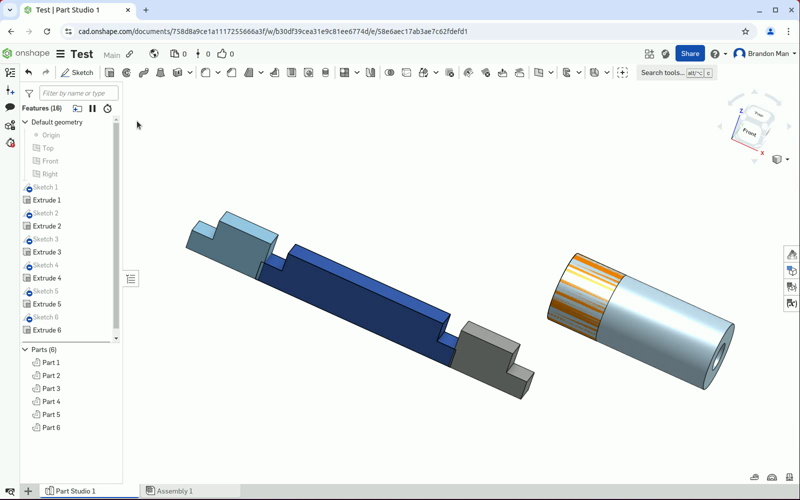
key(down, 2)
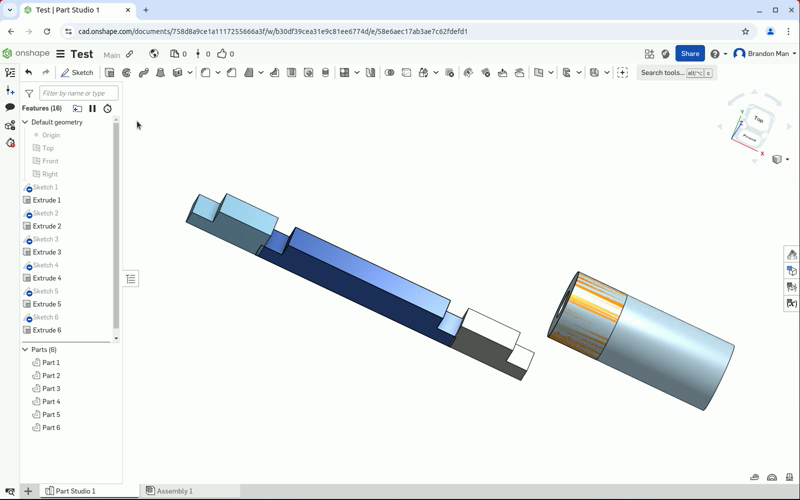
key(up, 2)
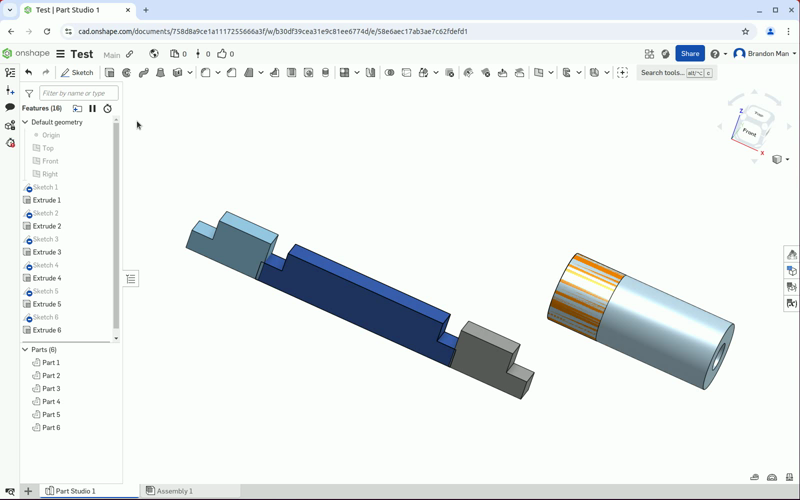
key(left, 2)
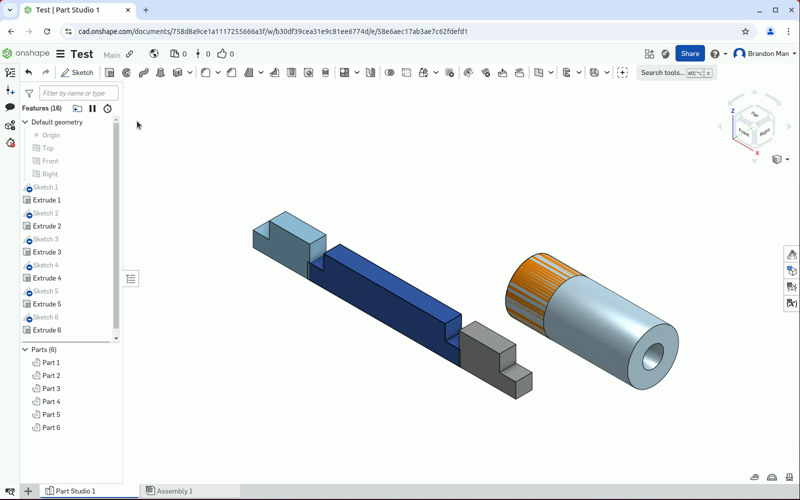
mouse_move(69, 189)
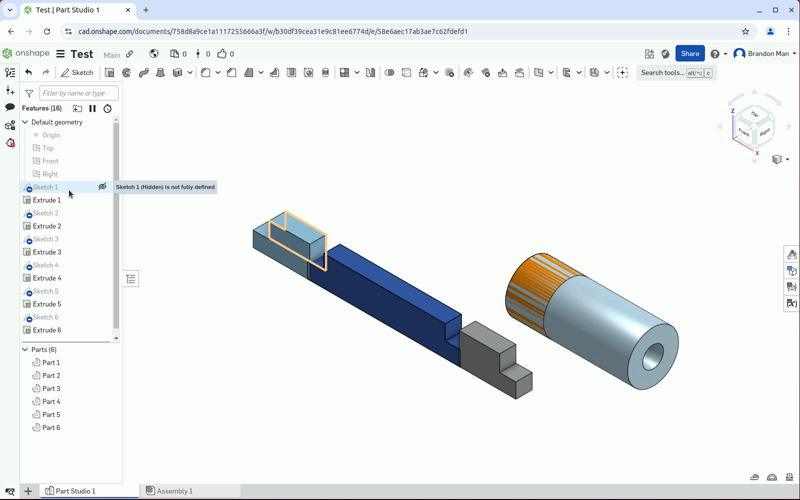
click(69, 189)